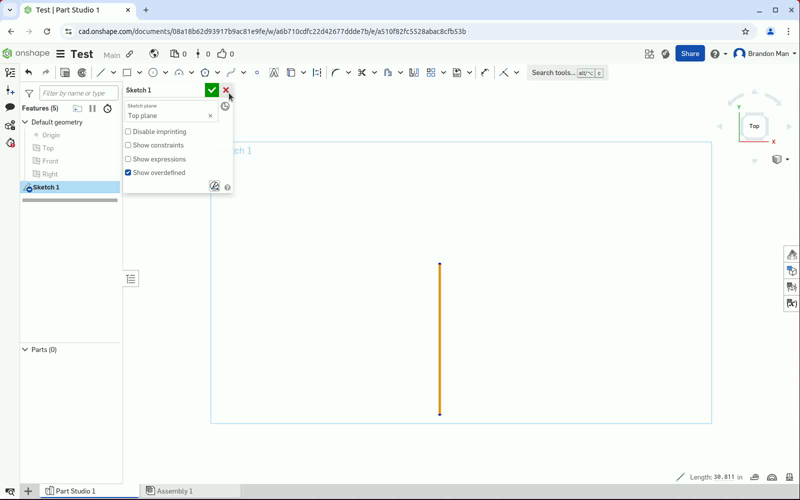
key(shift+h)
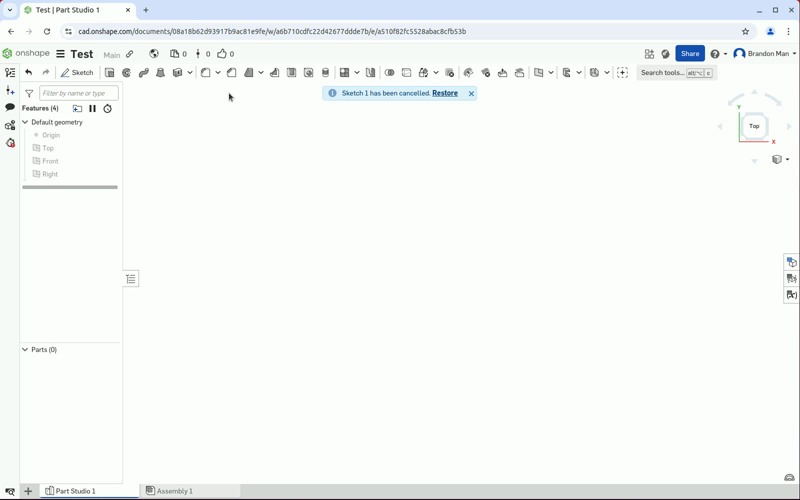
mouse_move(73, 352)
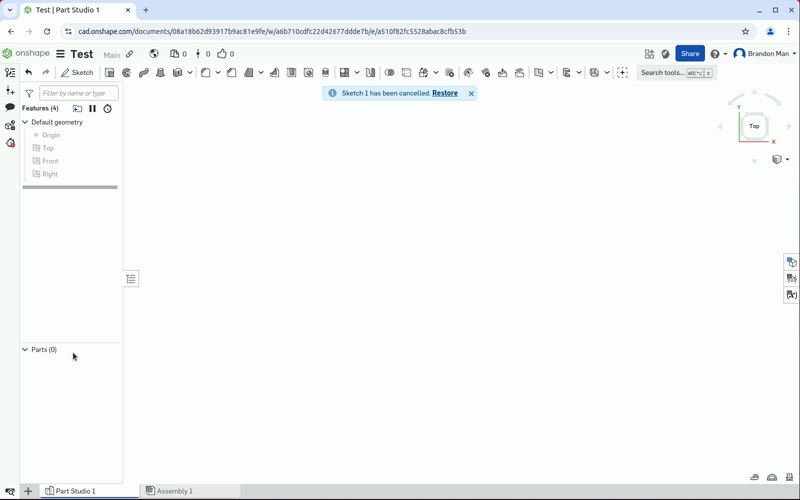
key(y)
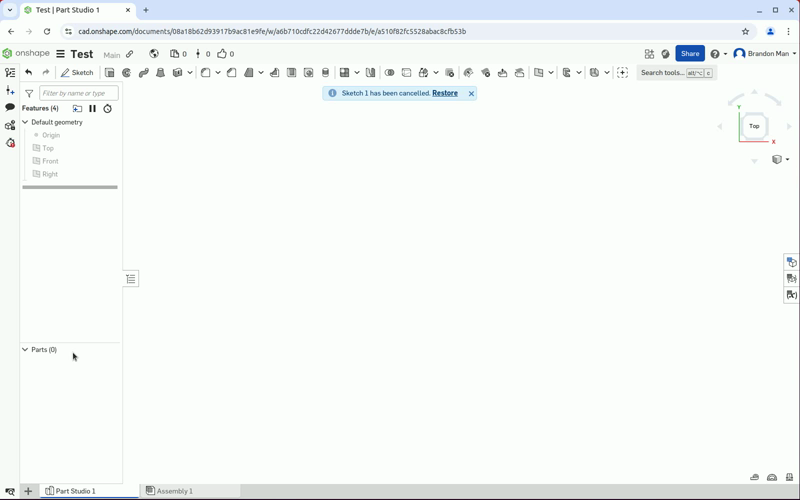
key(shift+p)
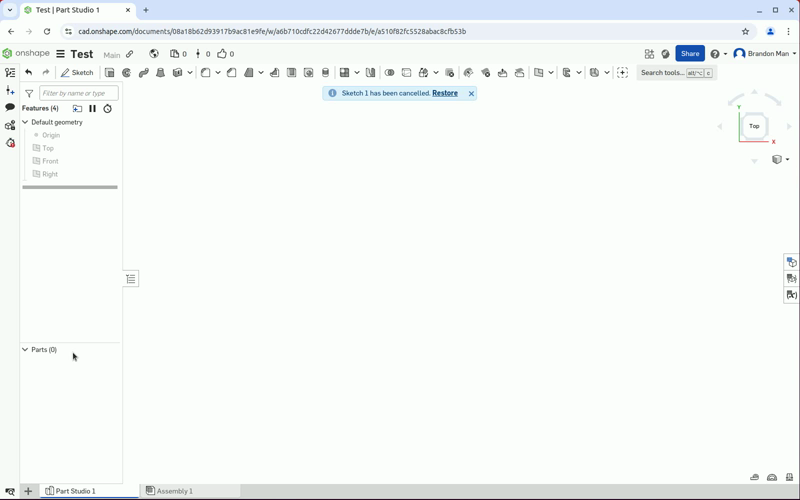
key(space)
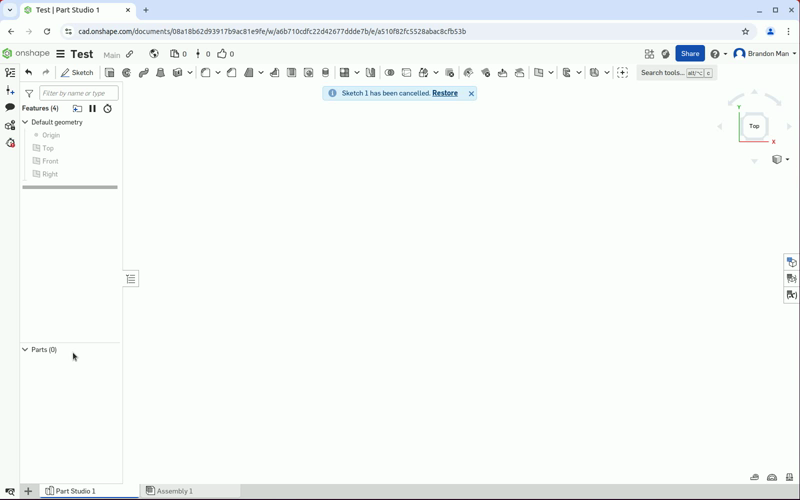
key_down(shift)
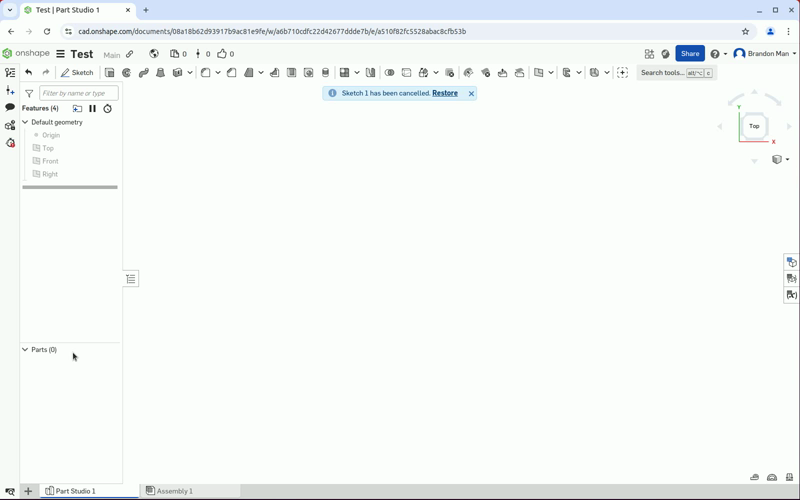
key(up)
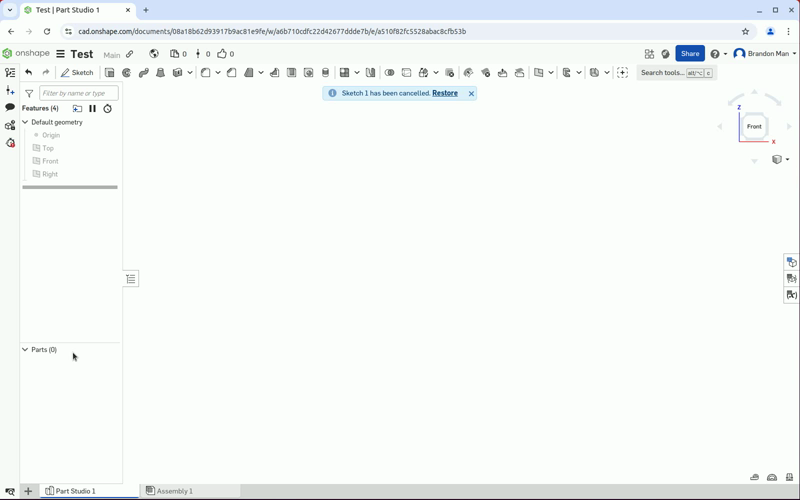
key_up(shift)
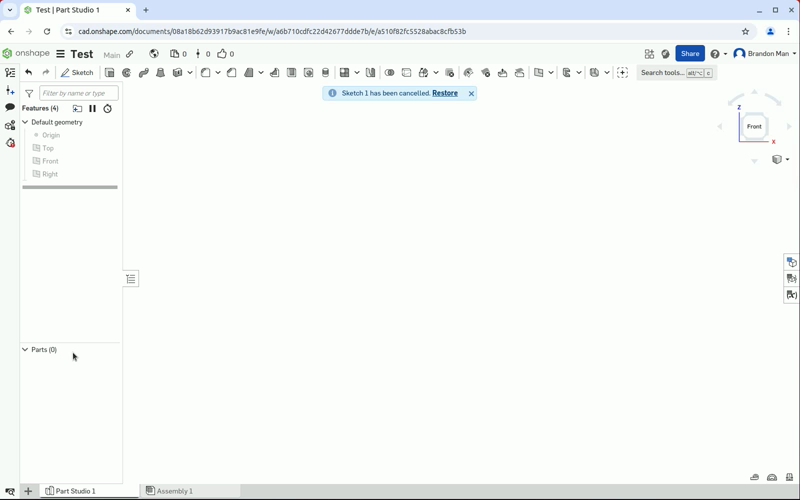
mouse_move(73, 352)
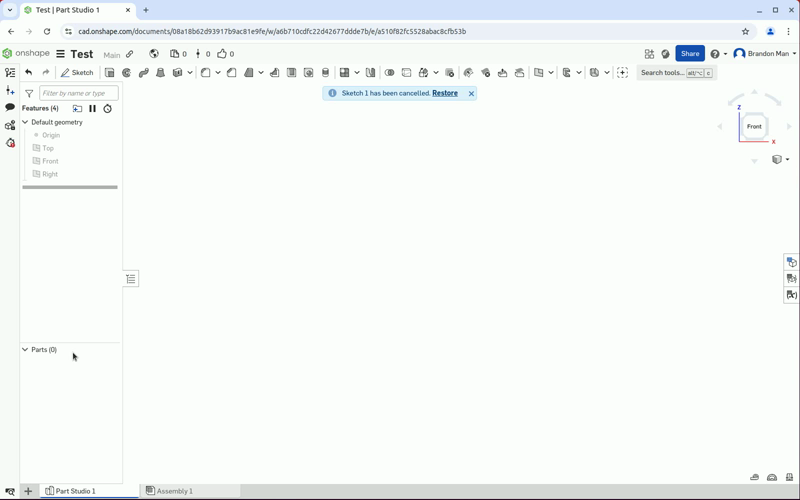
key(shift+y)
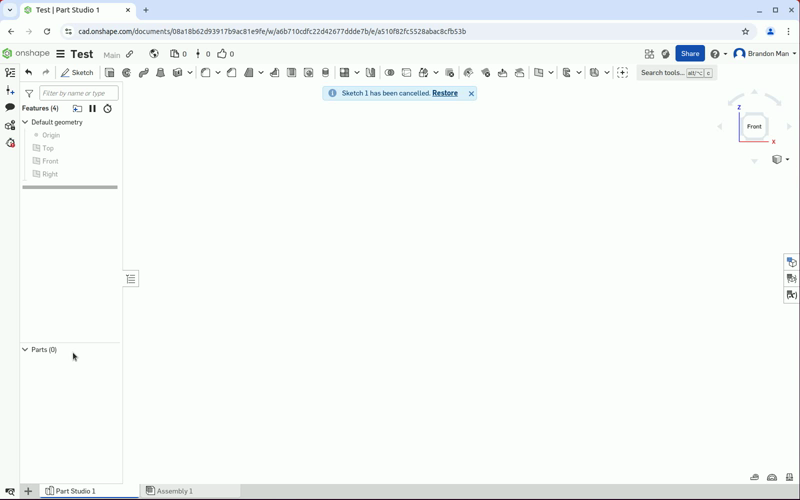
key(shift+s)
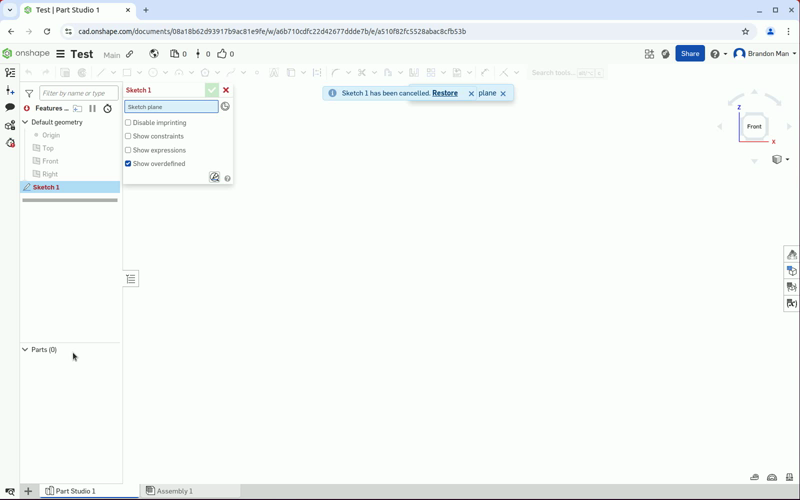
mouse_move(73, 163)
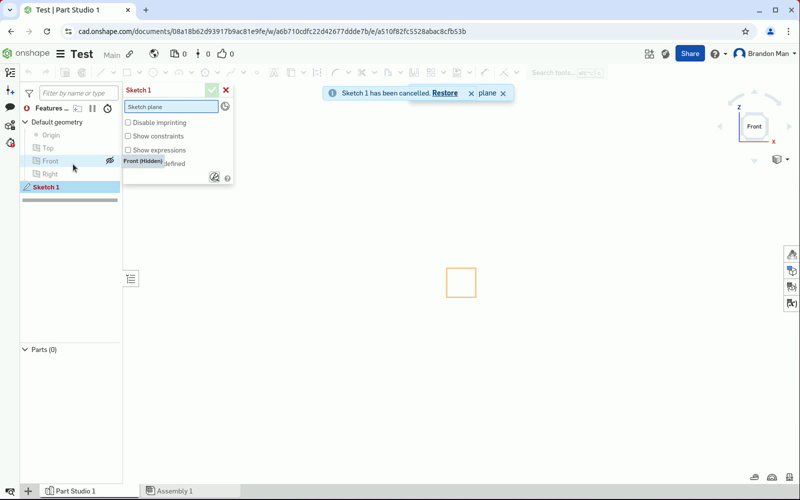
click(73, 163)
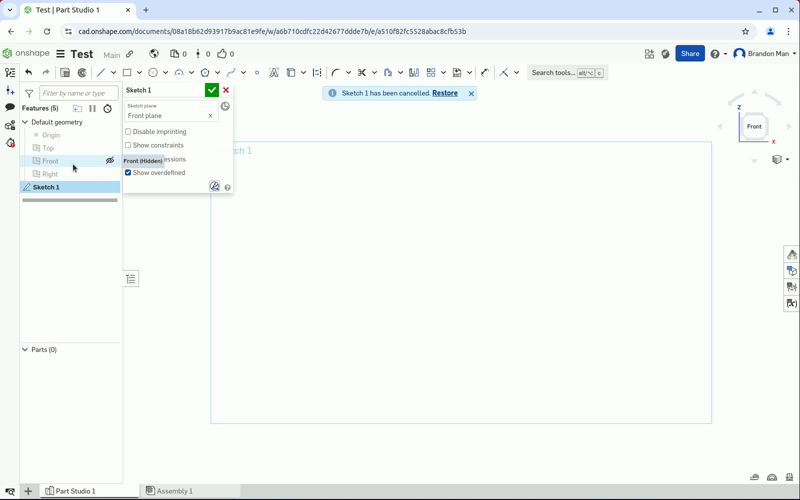
mouse_move(73, 352)
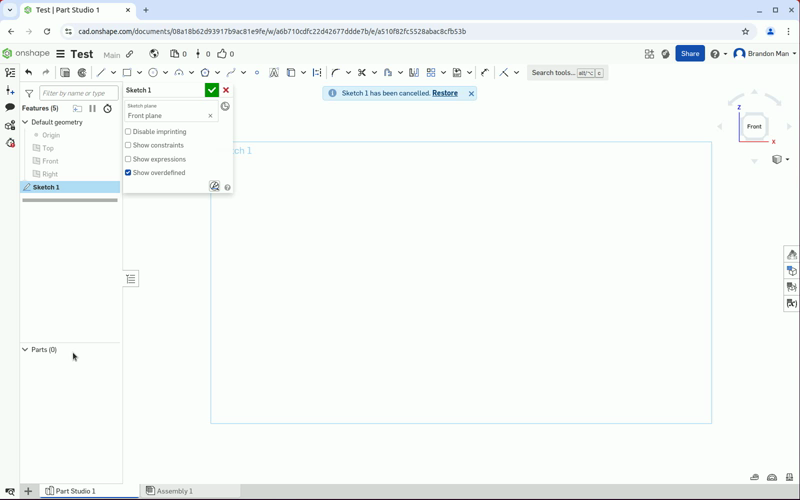
key(y)
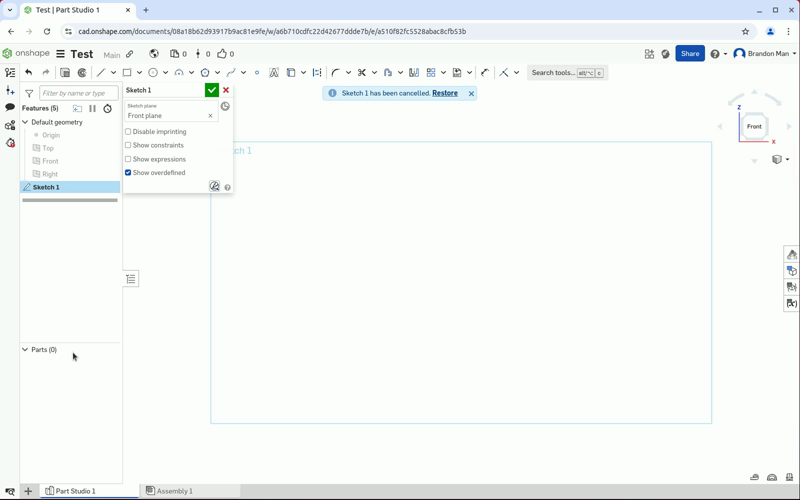
key(a)
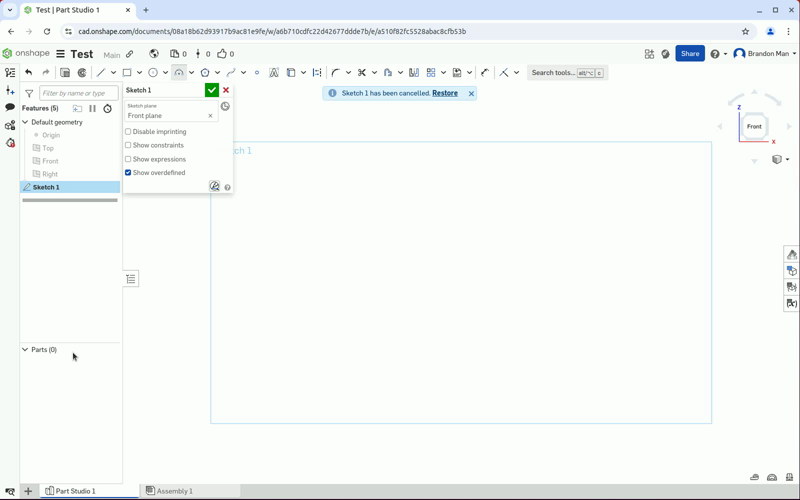
key_down(shift)
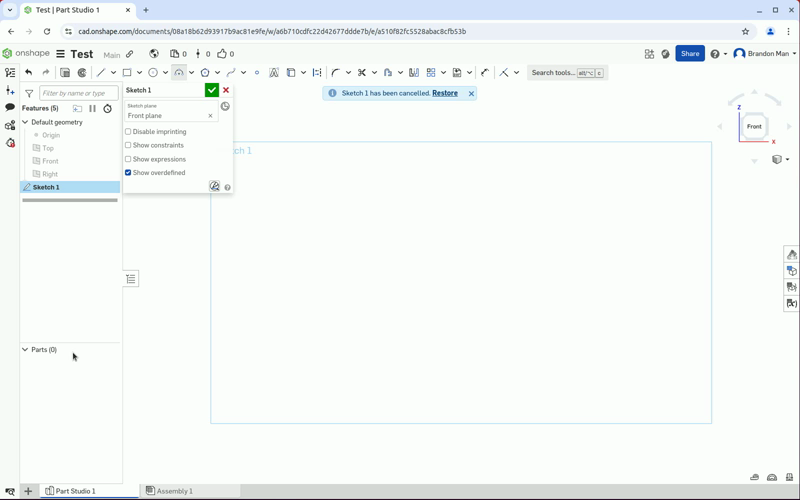
mouse_move(450, 282)
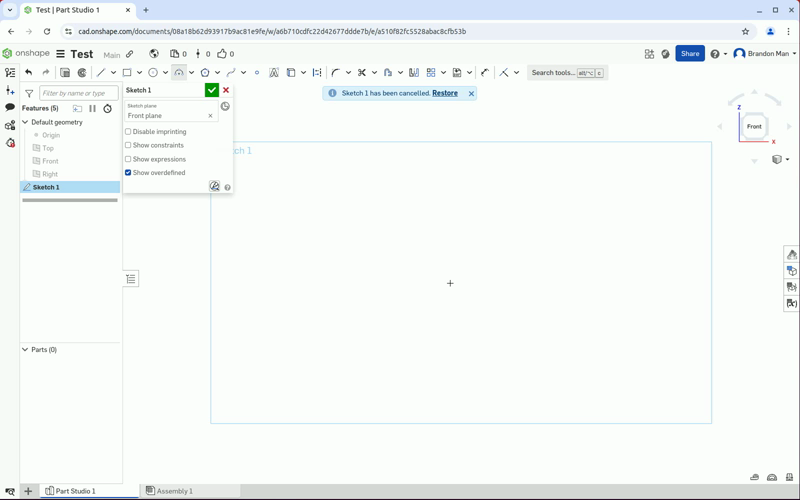
click(450, 282)
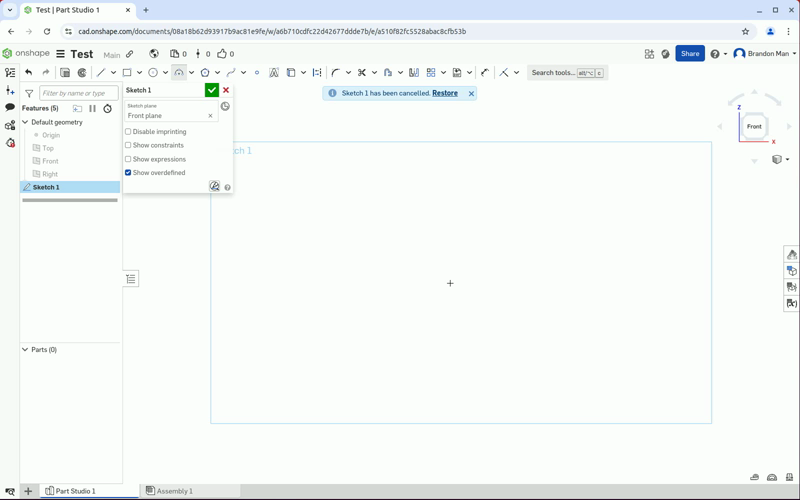
key_up(shift)
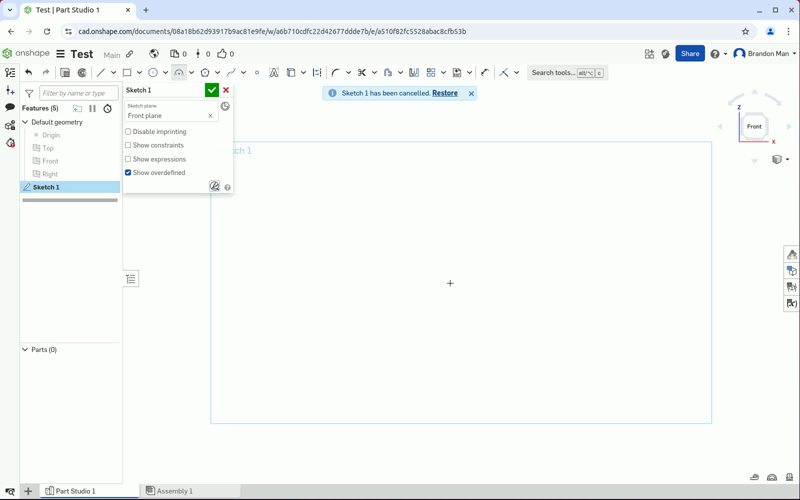
key_down(shift)
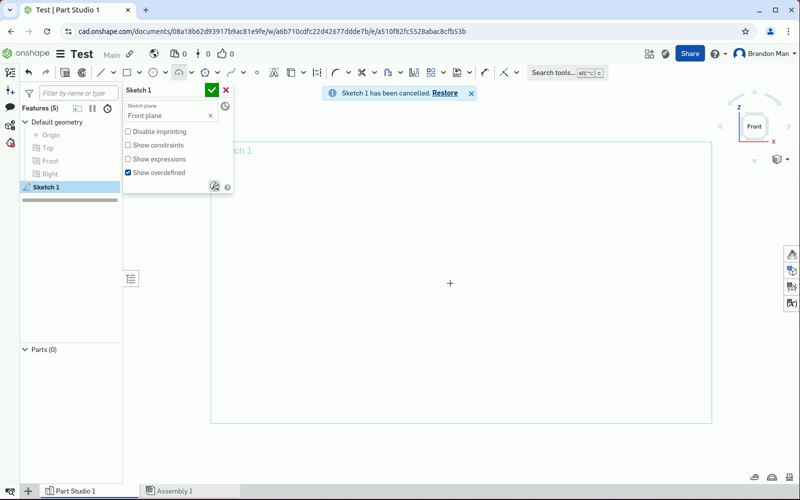
mouse_move(452, 277)
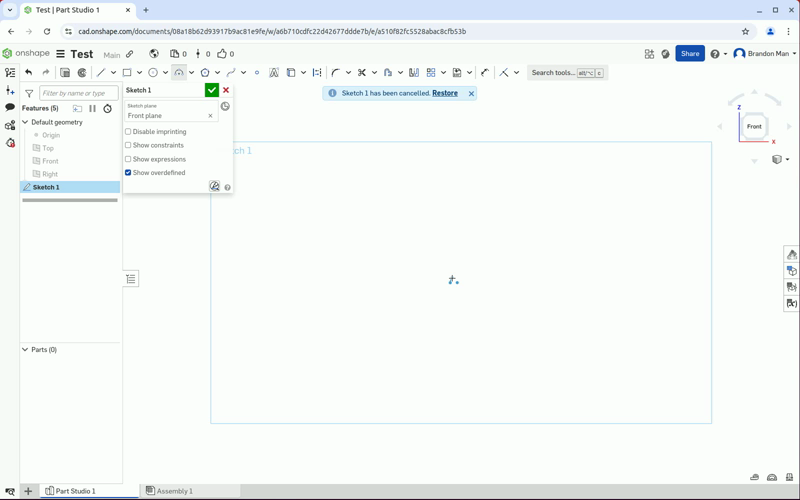
scroll(6)
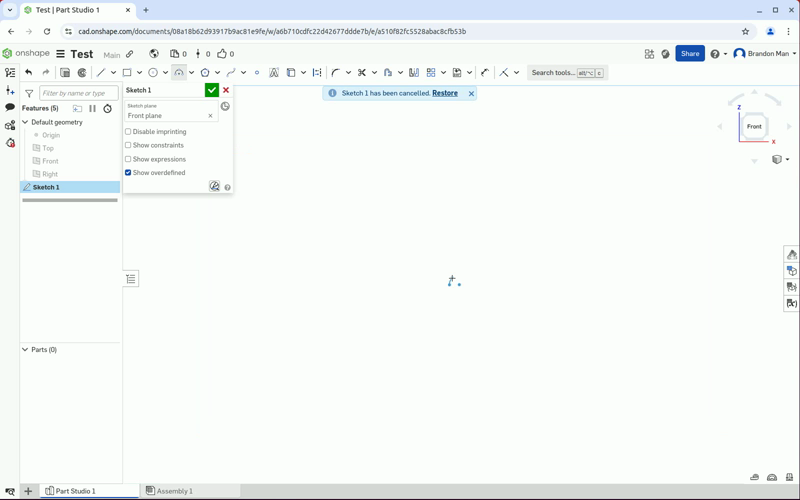
scroll(6)
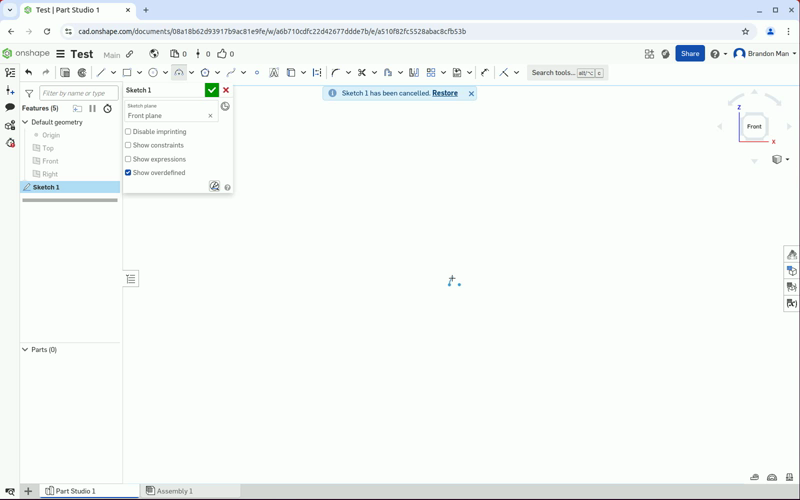
scroll(6)
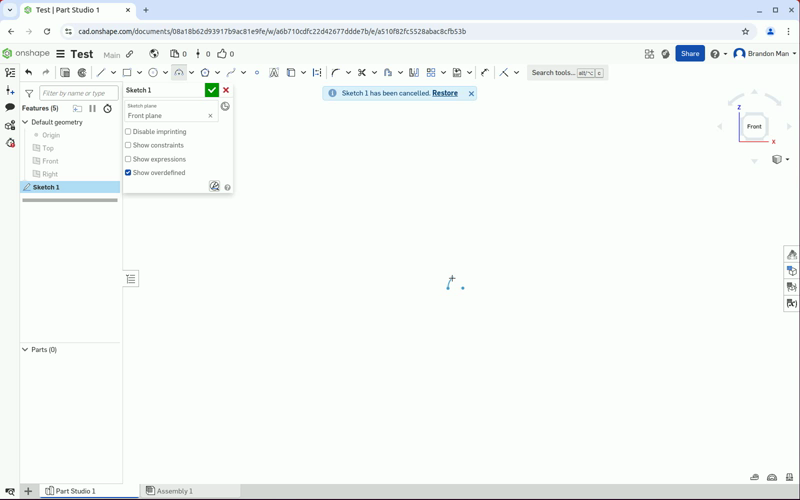
scroll(6)
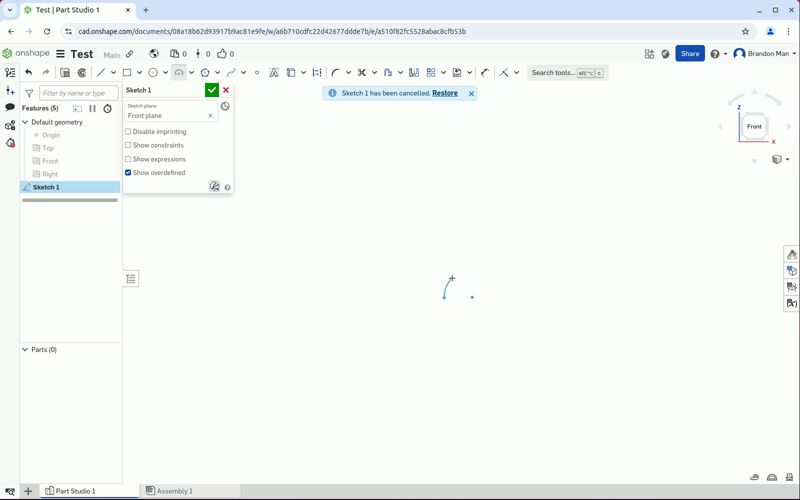
scroll(6)
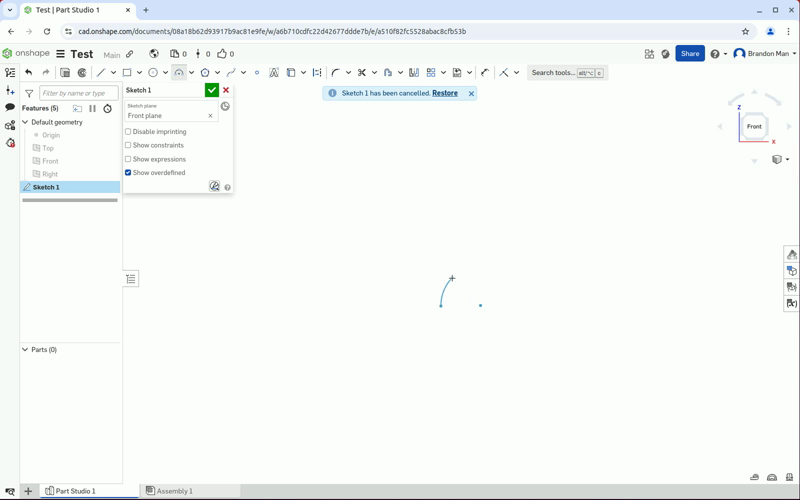
scroll(6)
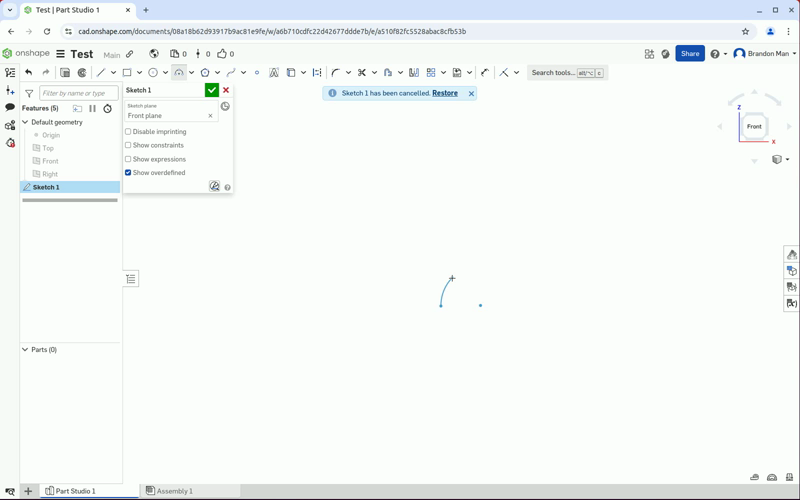
scroll(6)
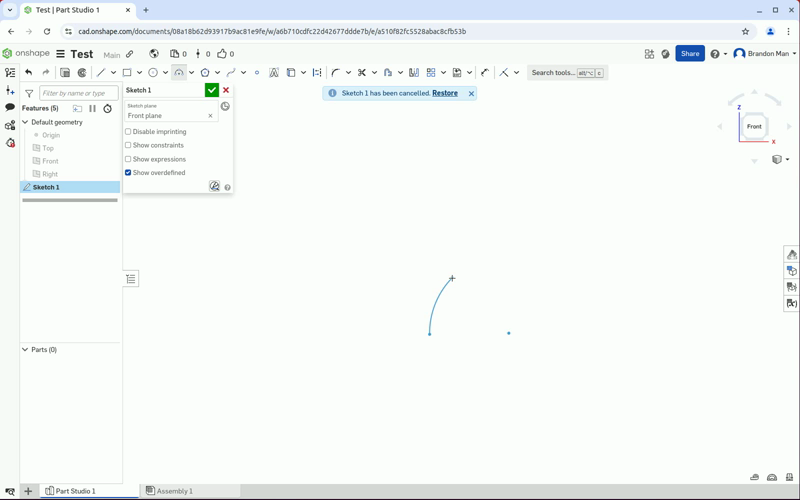
click(452, 277)
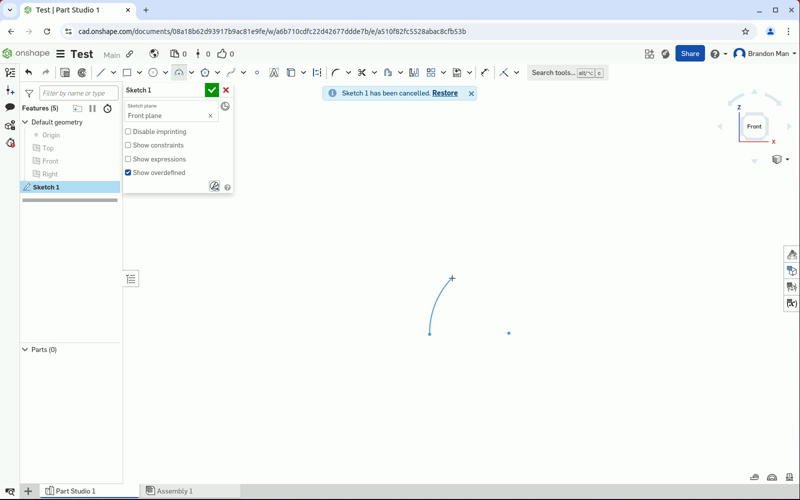
scroll(-6)
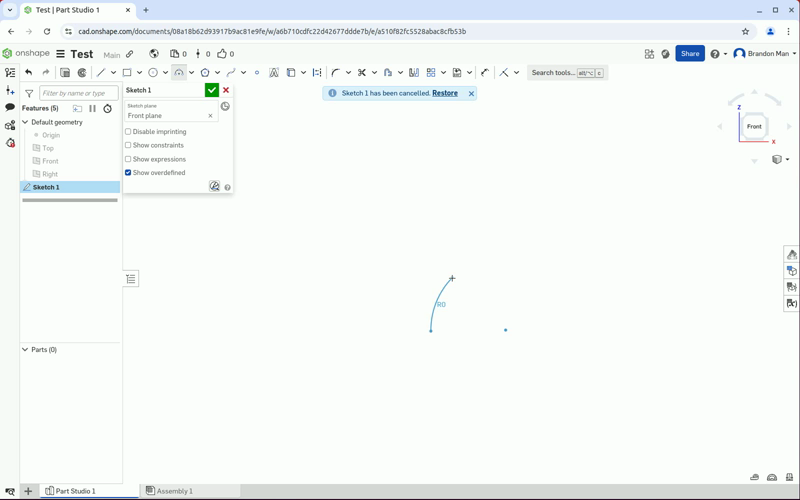
scroll(-6)
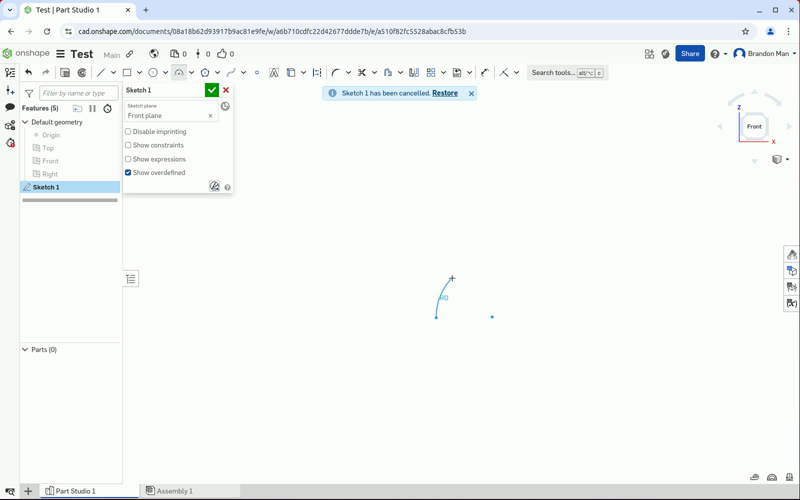
scroll(-6)
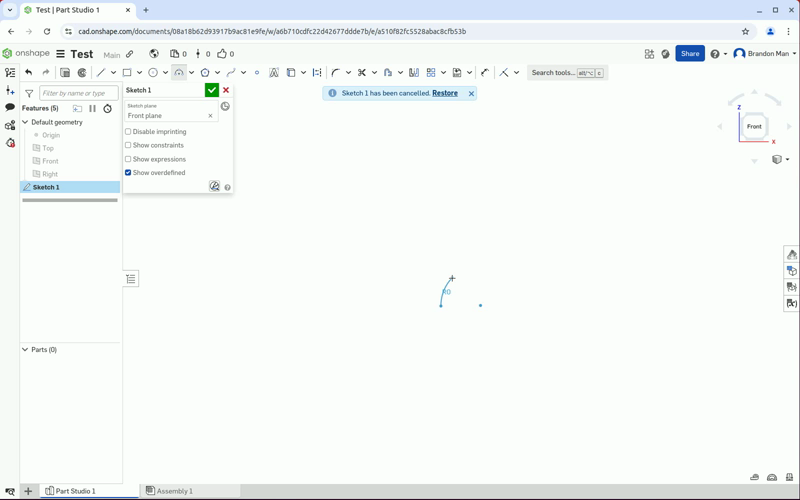
scroll(-6)
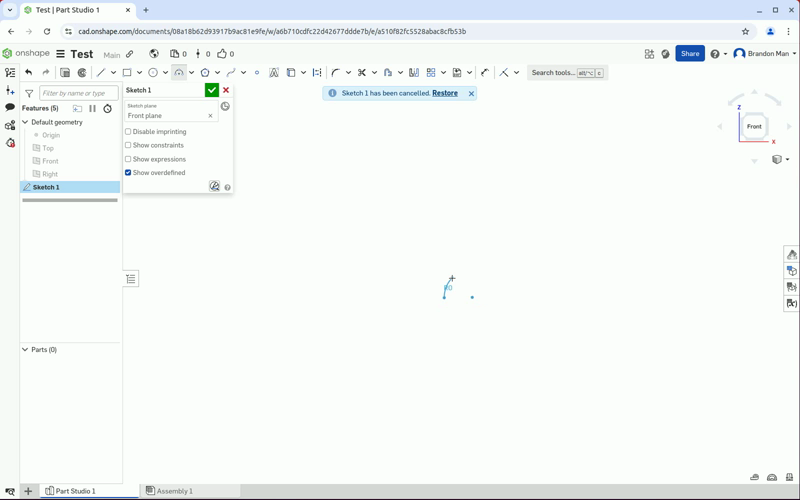
scroll(-6)
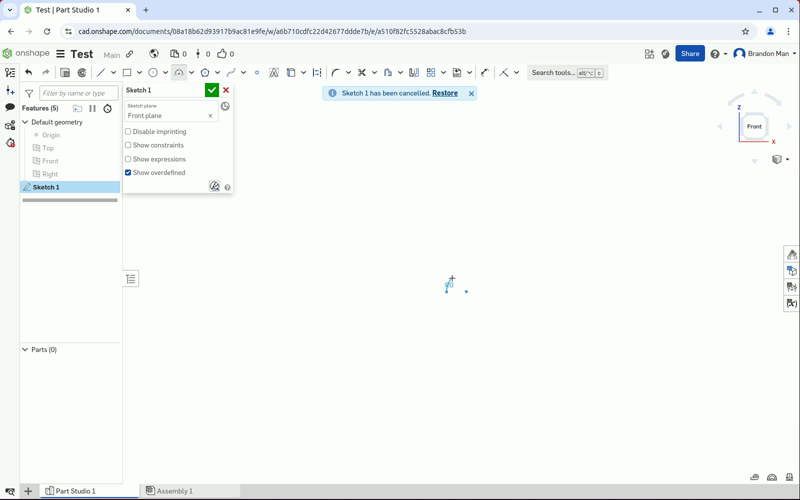
scroll(-6)
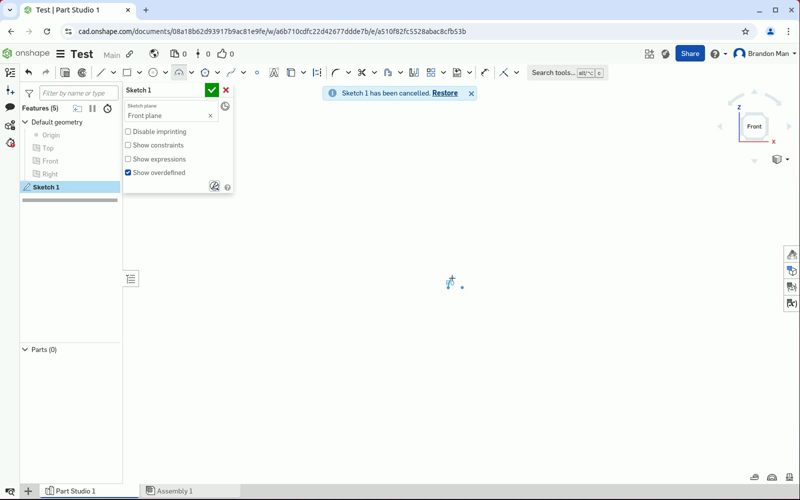
scroll(-6)
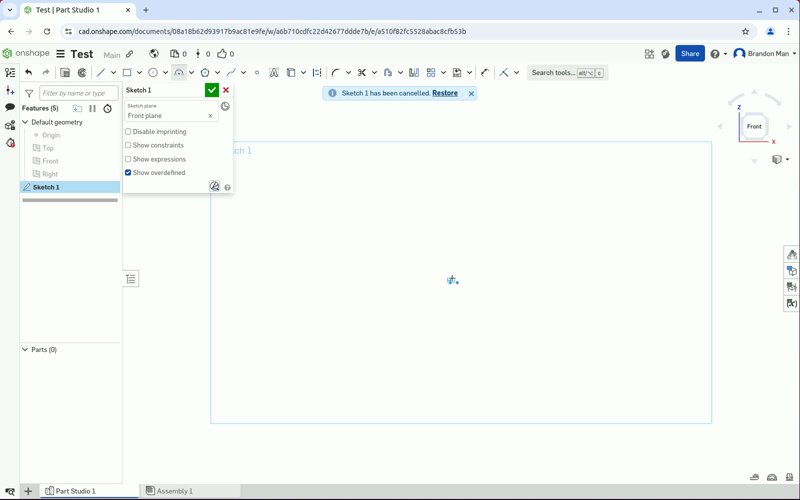
mouse_move(449, 279)
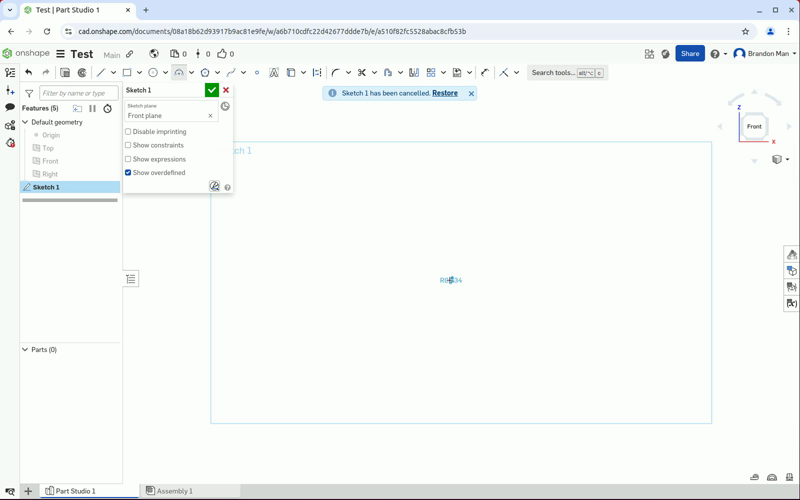
scroll(6)
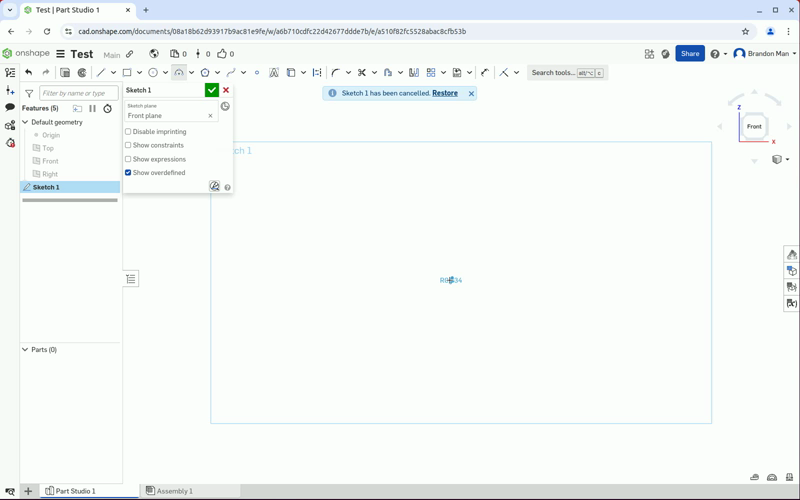
scroll(6)
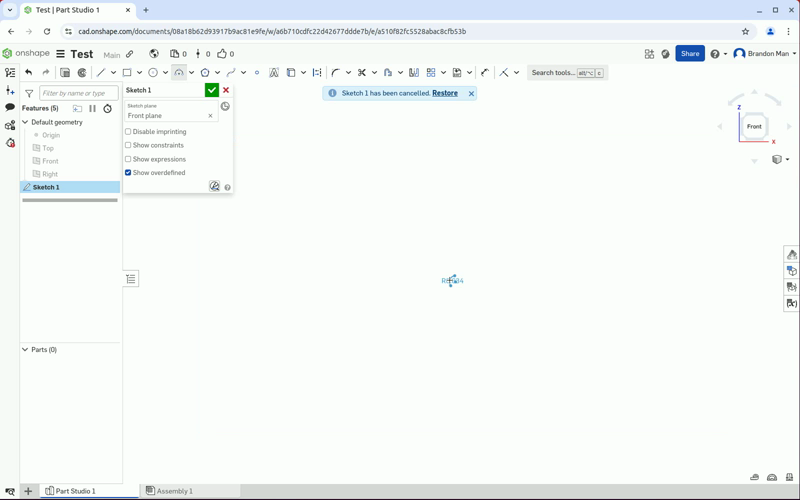
scroll(6)
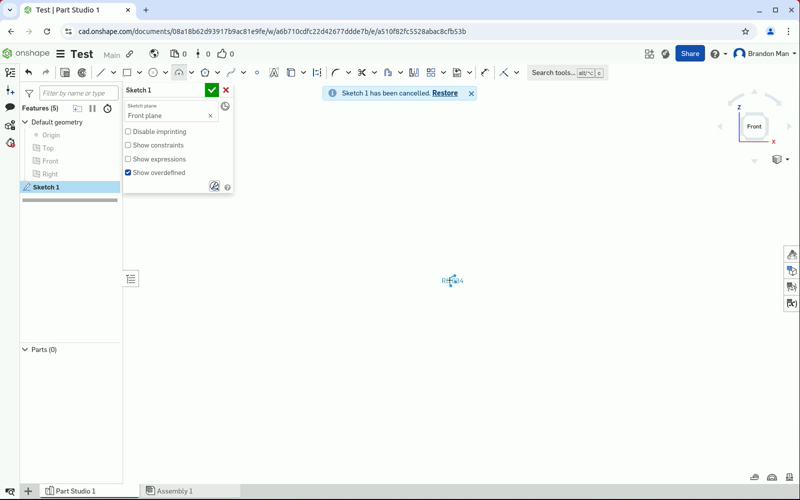
scroll(6)
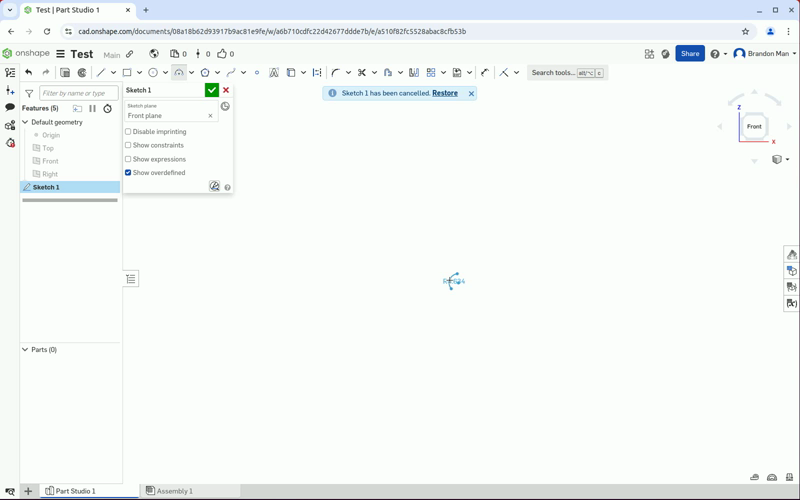
scroll(6)
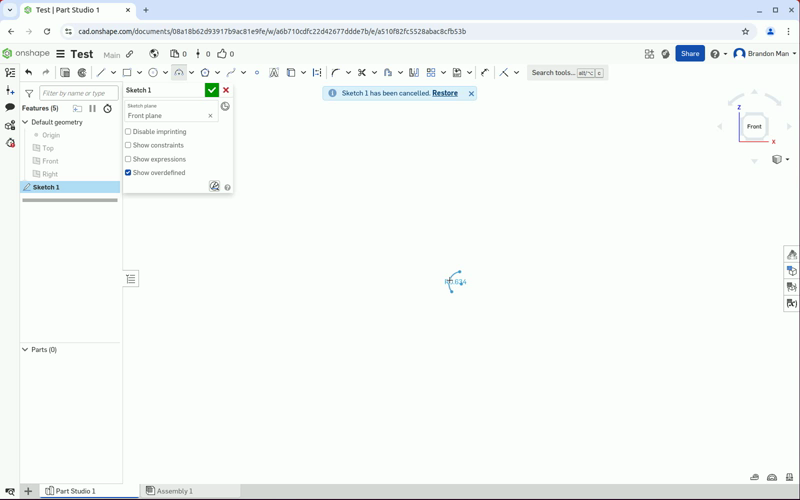
scroll(6)
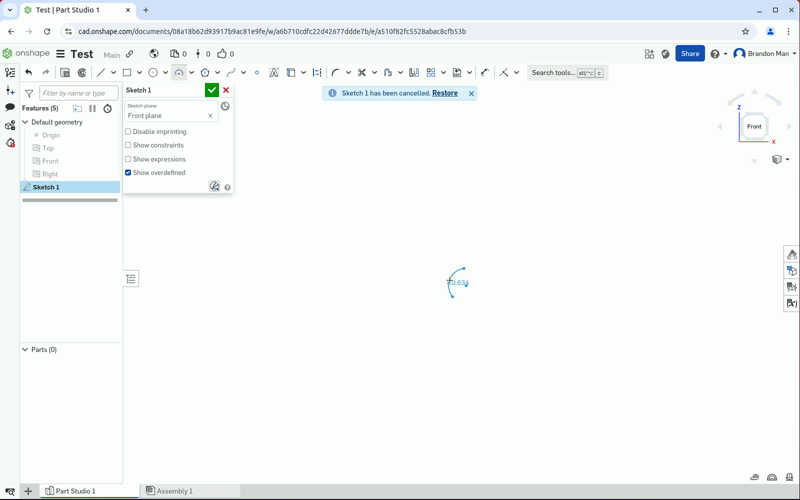
scroll(6)
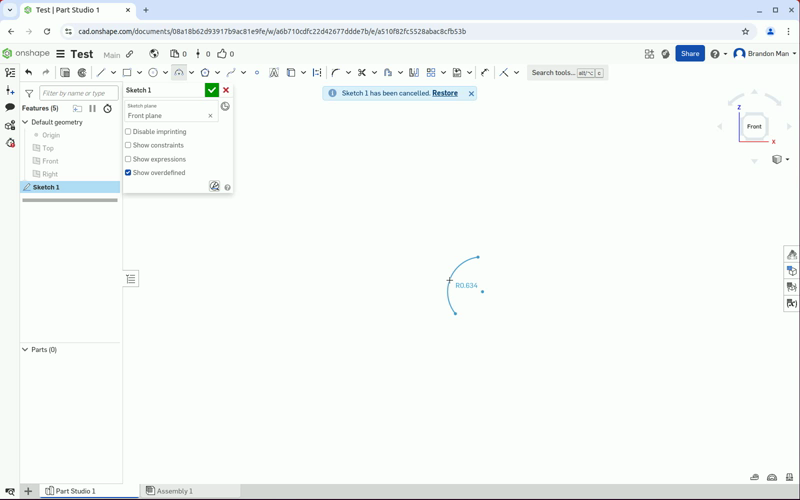
click(449, 279)
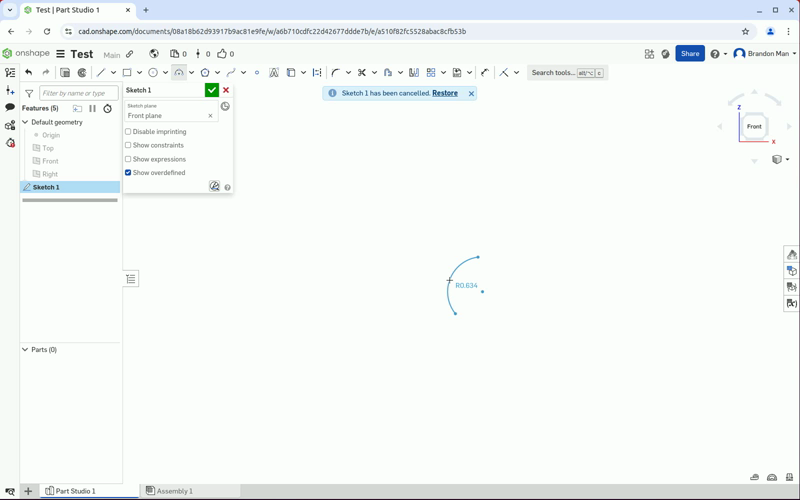
scroll(-6)
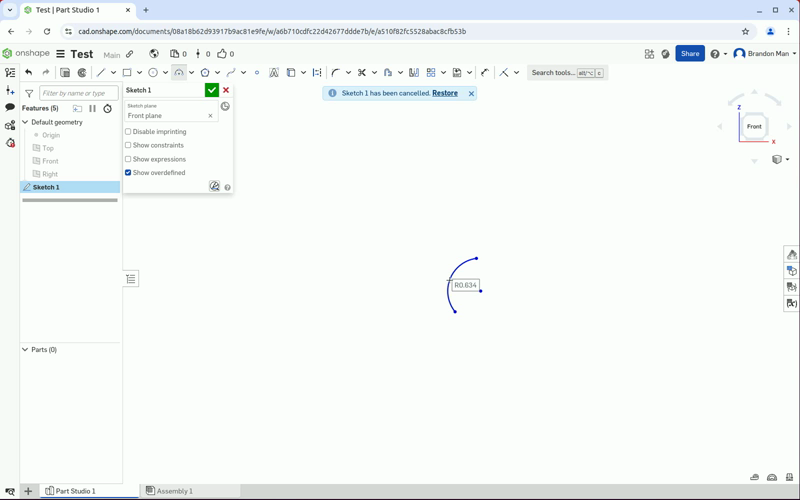
scroll(-6)
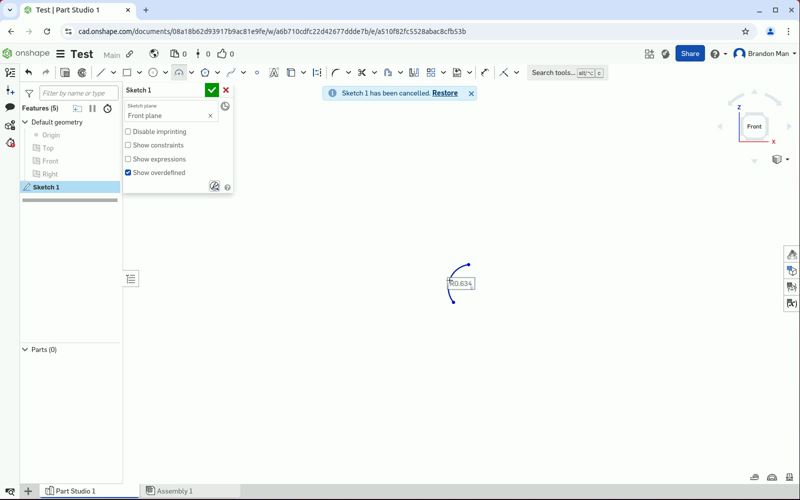
scroll(-6)
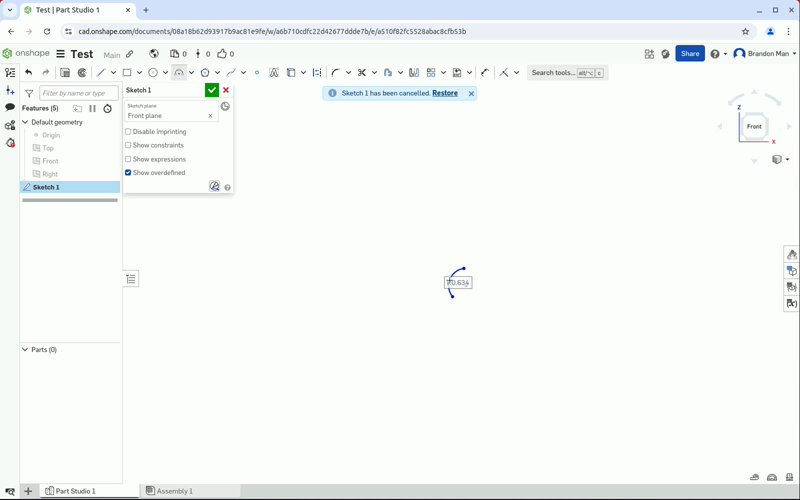
scroll(-6)
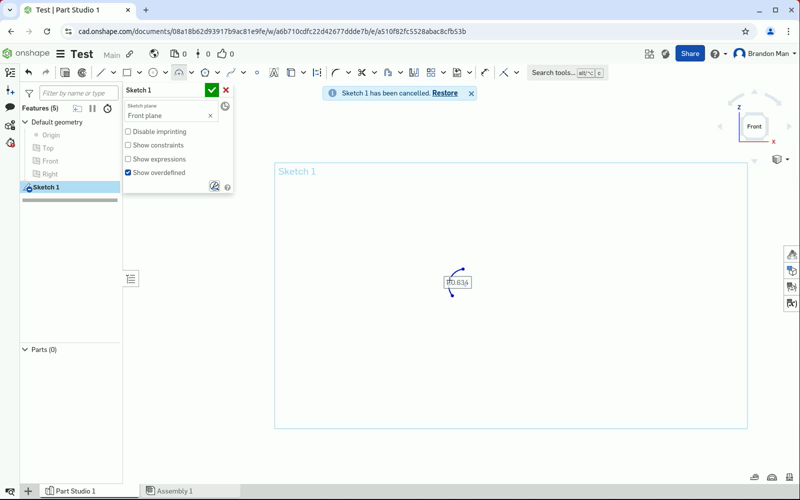
scroll(-6)
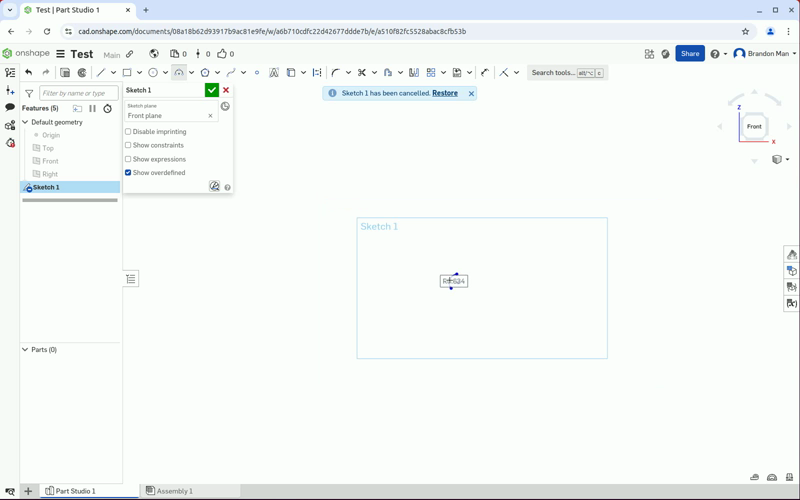
scroll(-6)
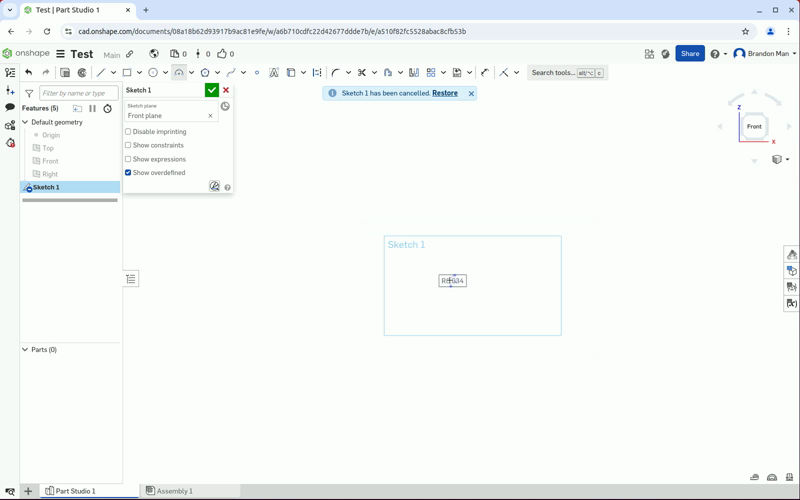
scroll(-6)
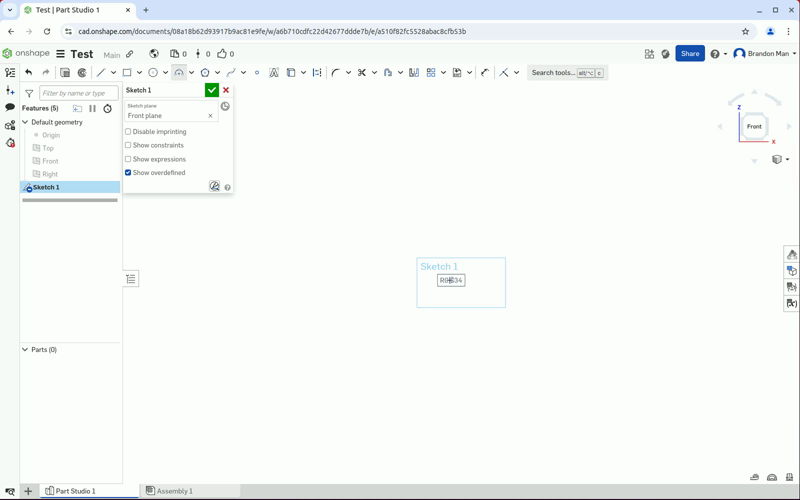
key_up(shift)
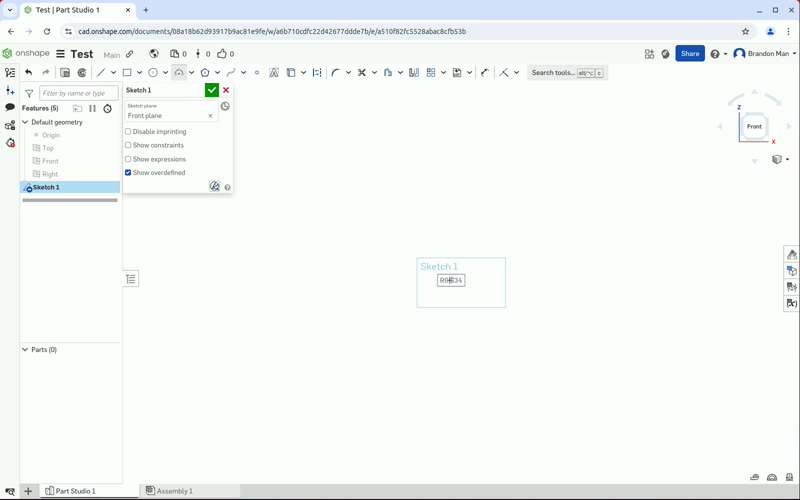
mouse_move(452, 277)
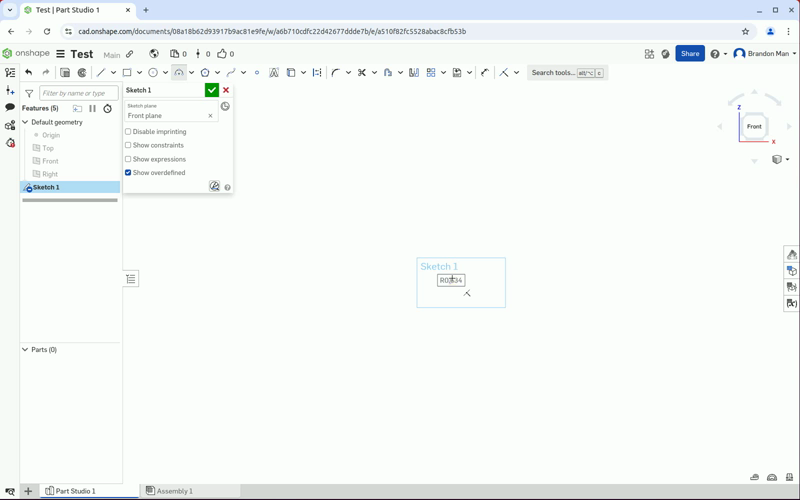
scroll(6)
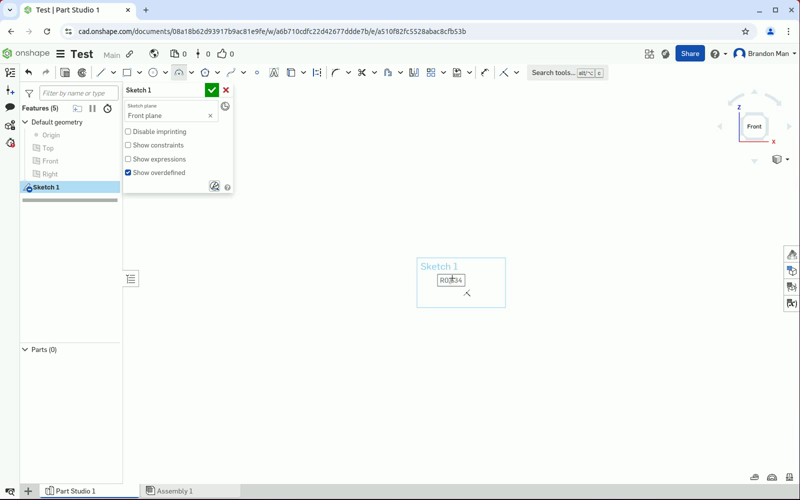
scroll(6)
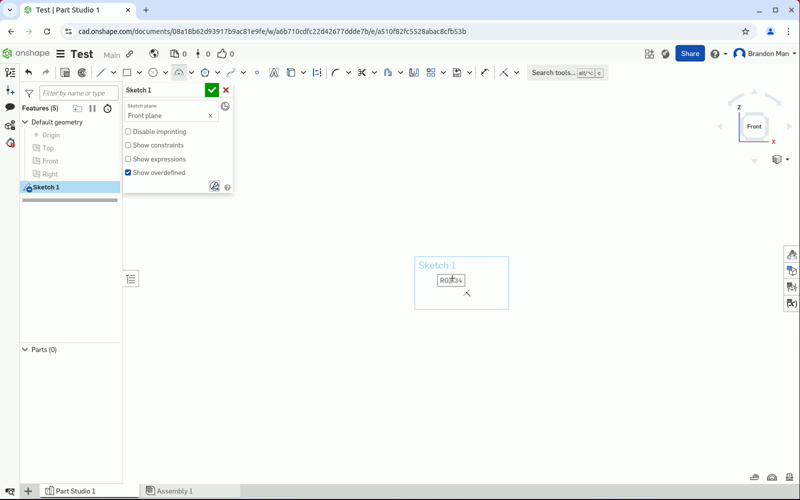
scroll(6)
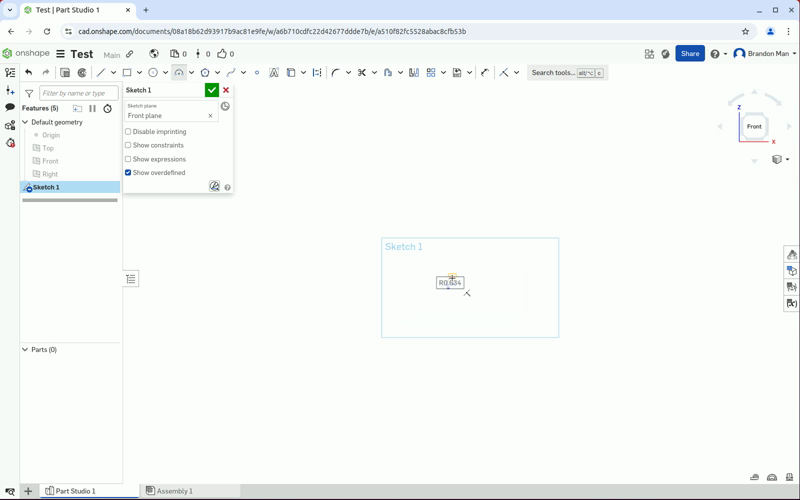
scroll(6)
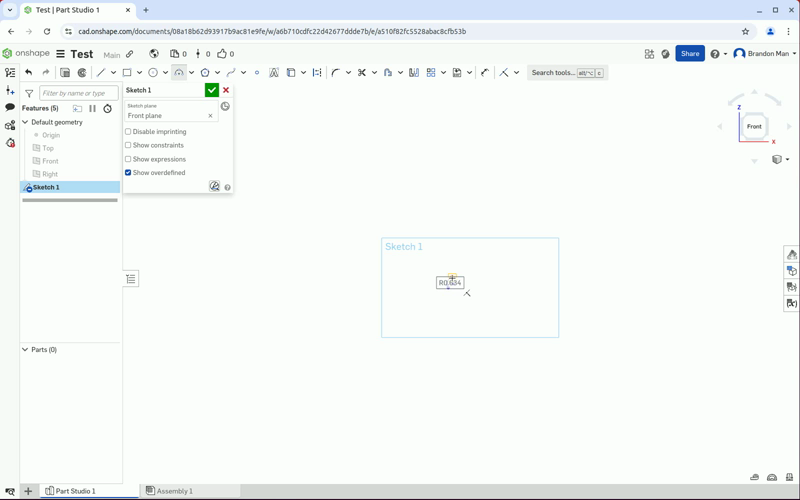
scroll(6)
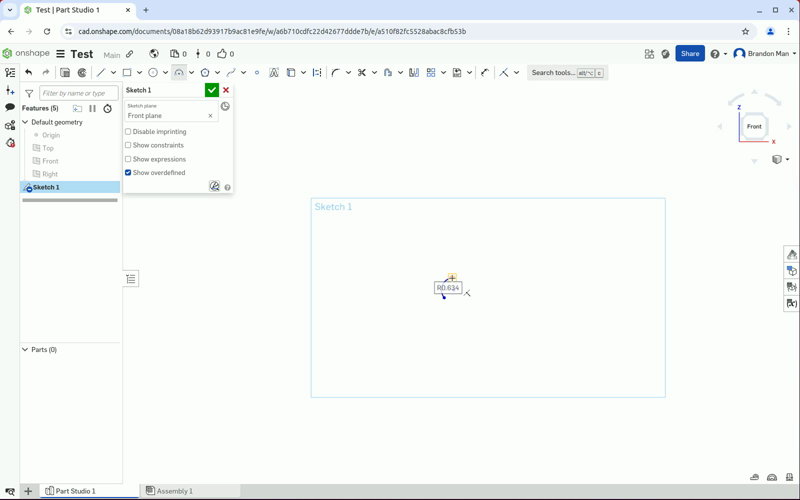
scroll(6)
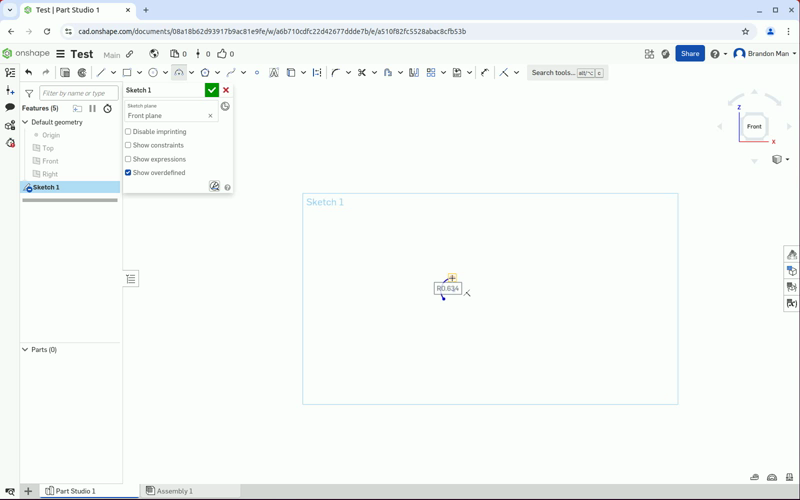
scroll(6)
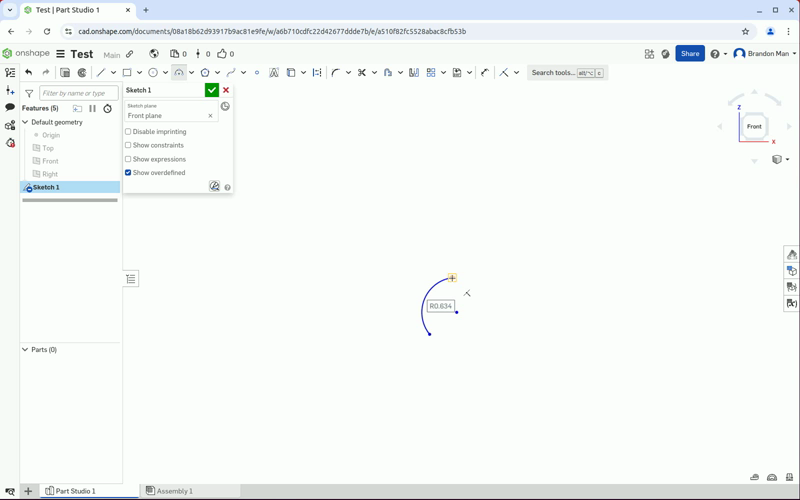
click(452, 277)
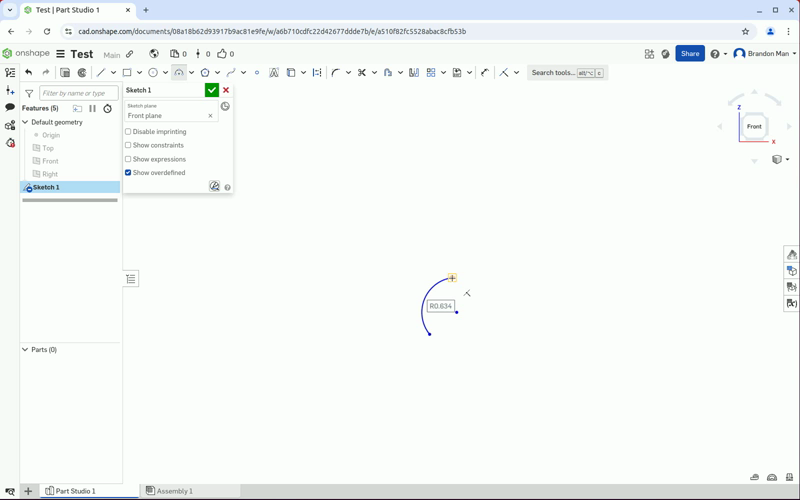
scroll(-6)
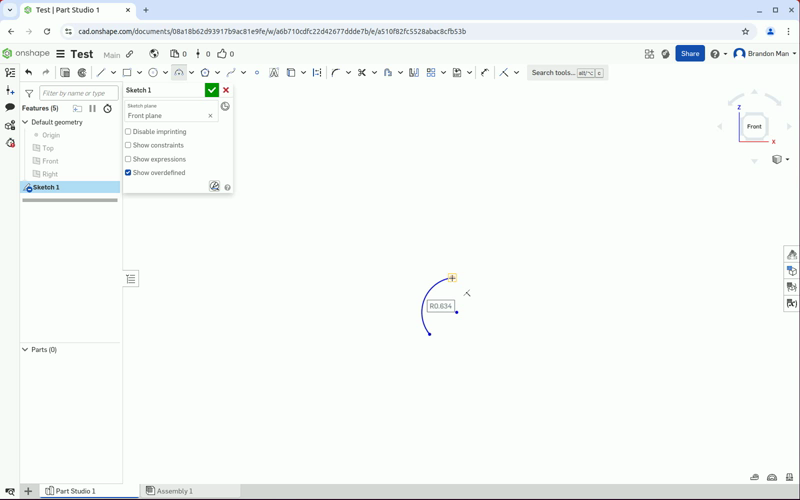
scroll(-6)
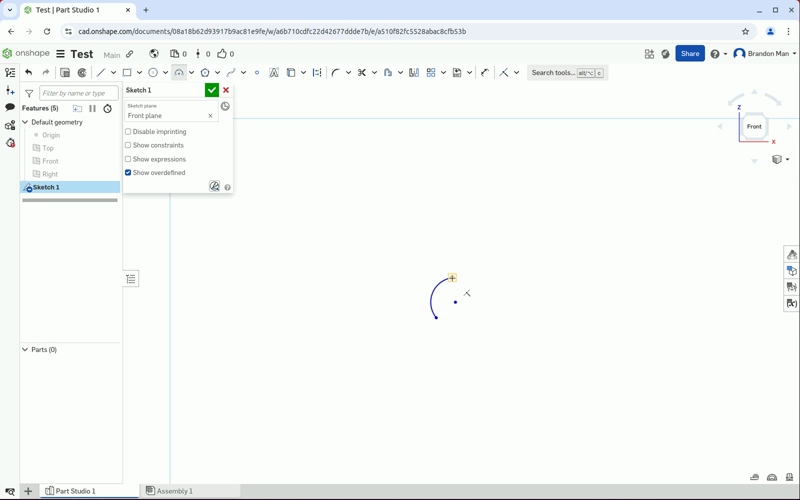
scroll(-6)
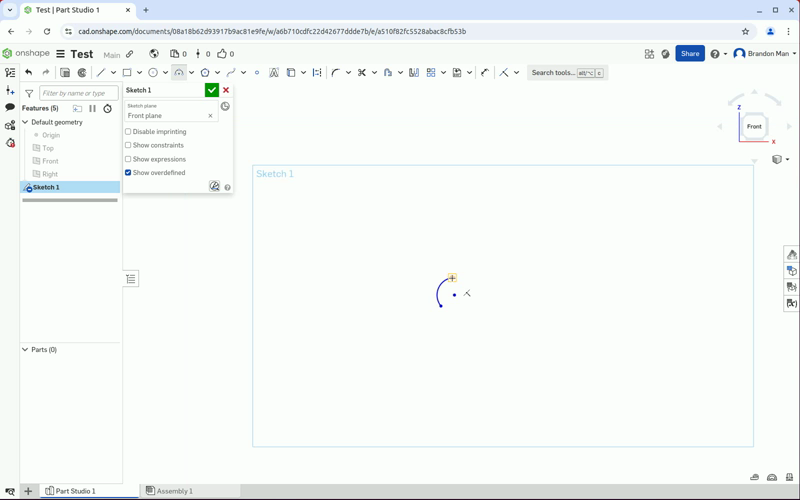
scroll(-6)
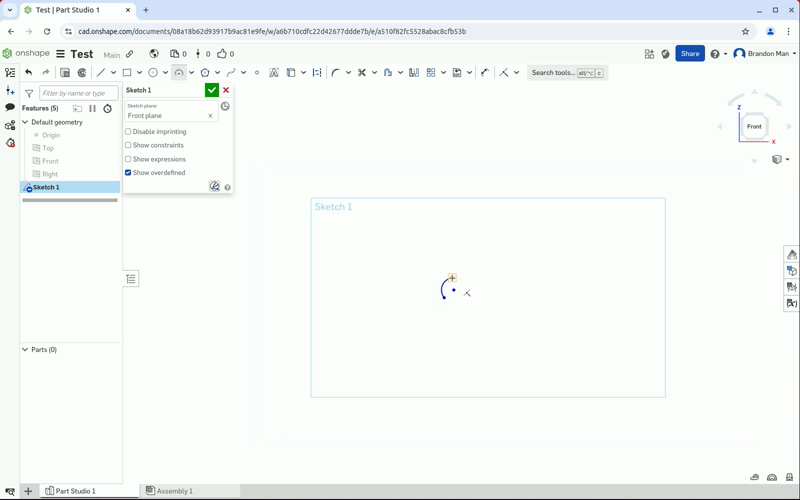
scroll(-6)
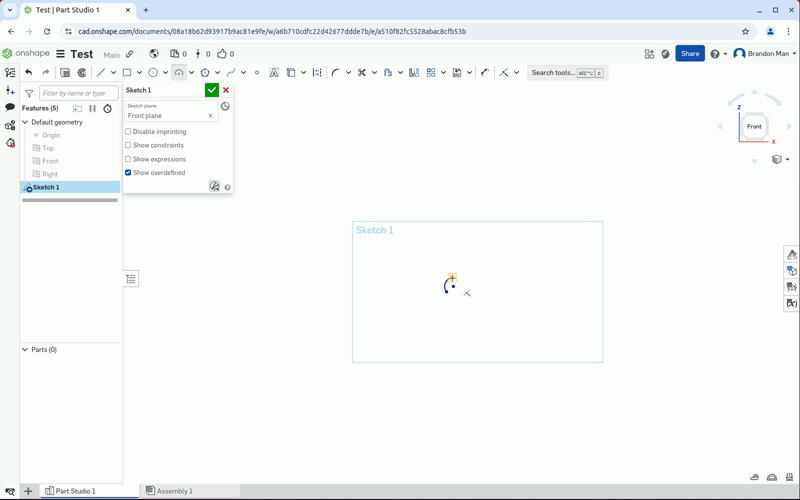
scroll(-6)
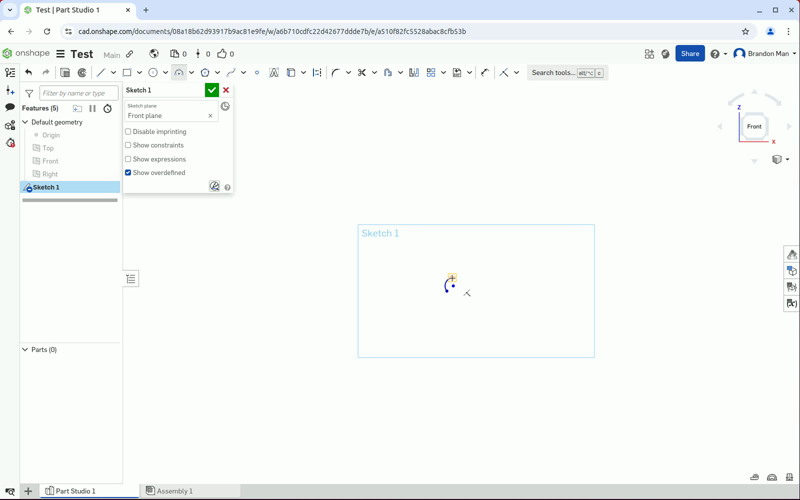
scroll(-6)
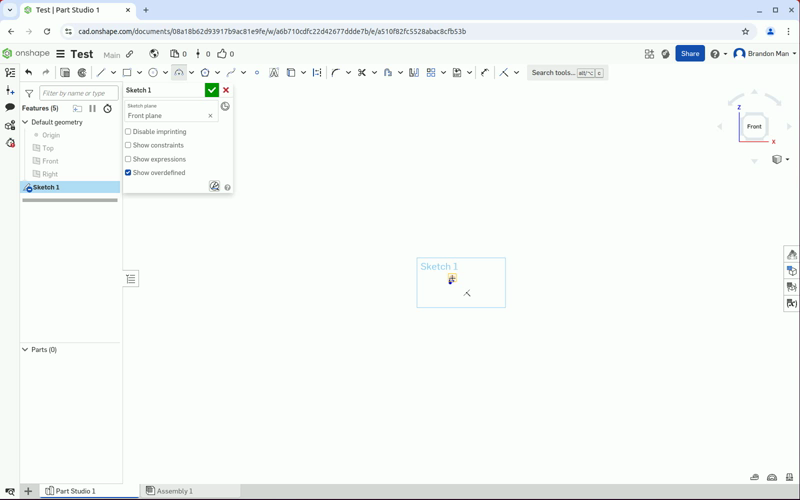
key_down(shift)
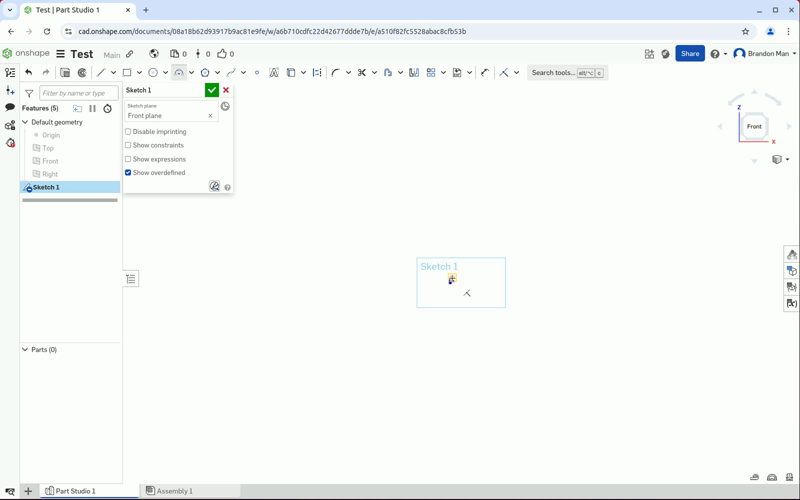
mouse_move(456, 274)
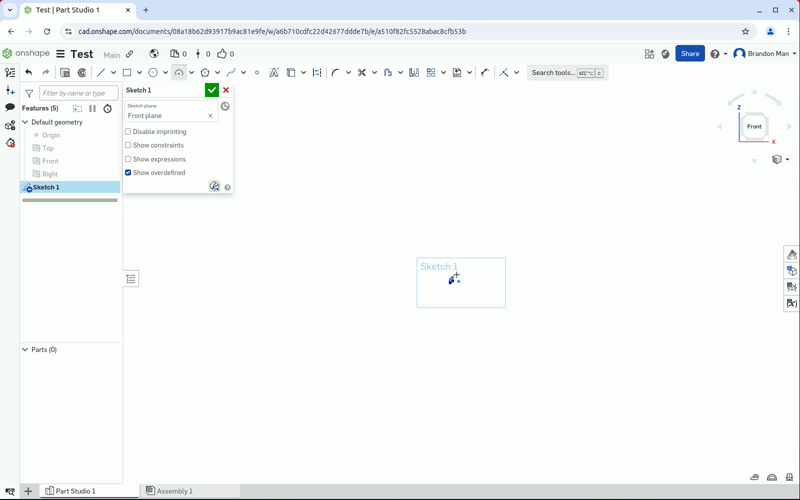
scroll(6)
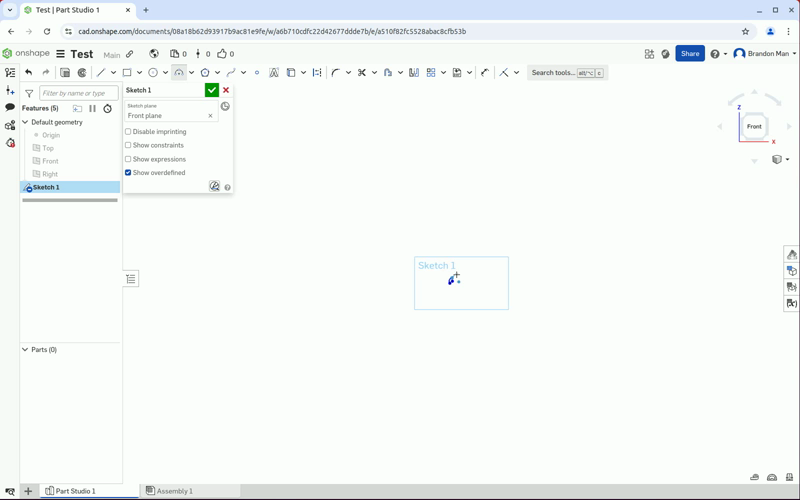
scroll(6)
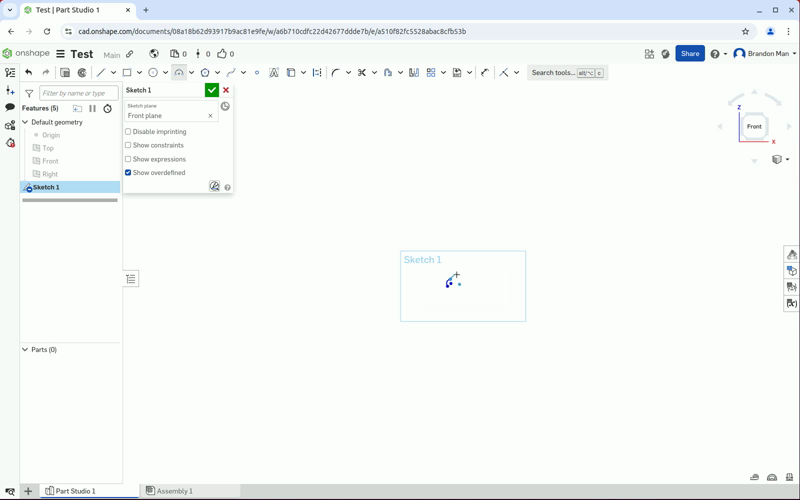
scroll(6)
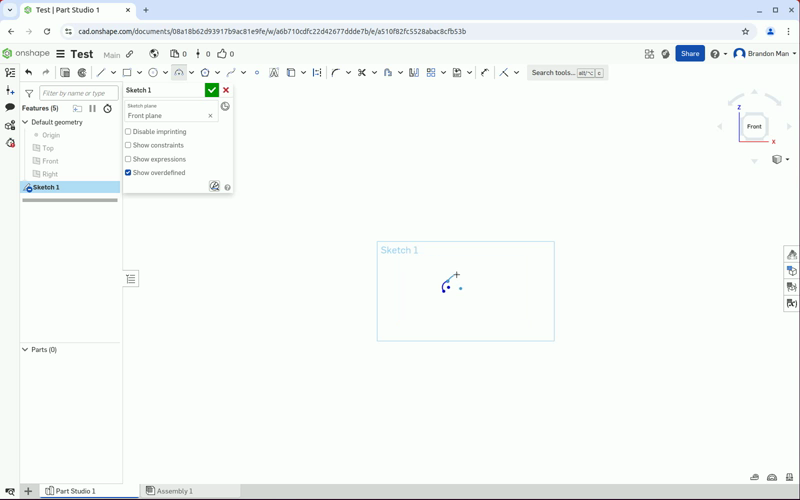
scroll(6)
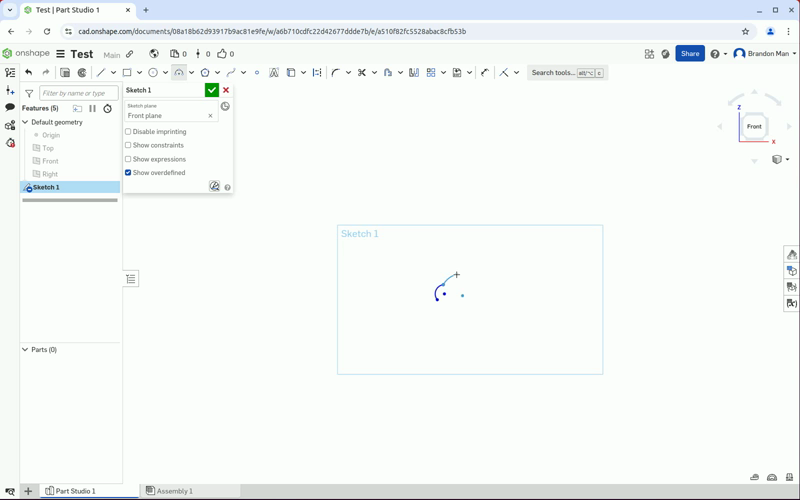
scroll(6)
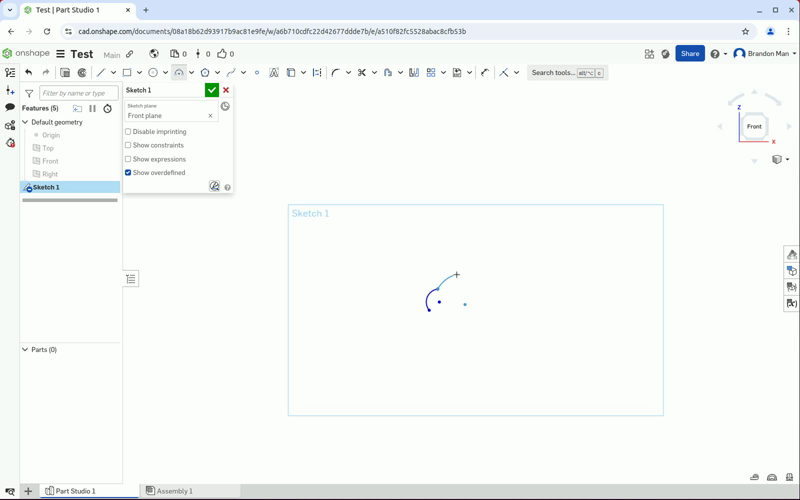
scroll(6)
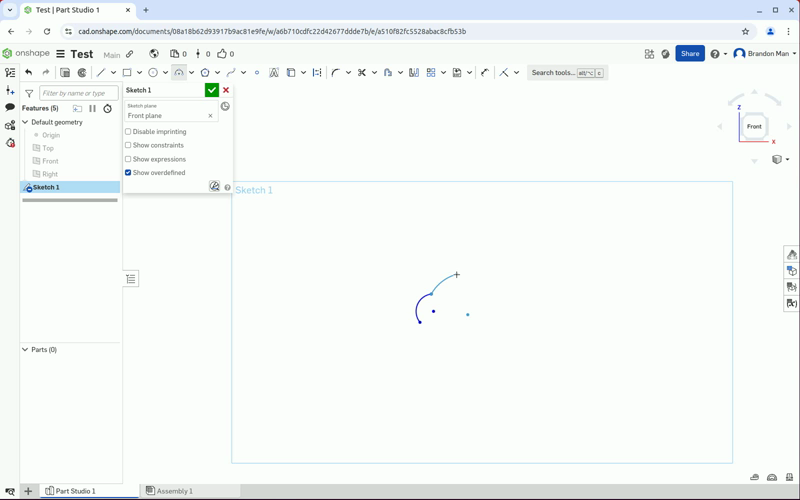
scroll(6)
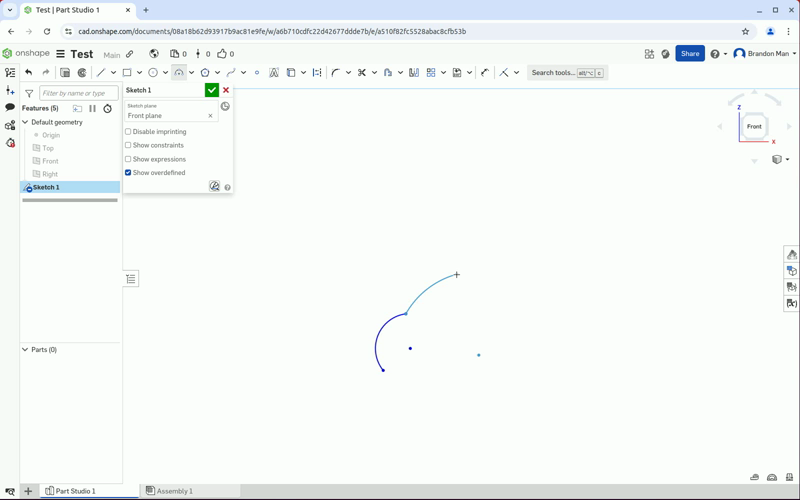
click(456, 274)
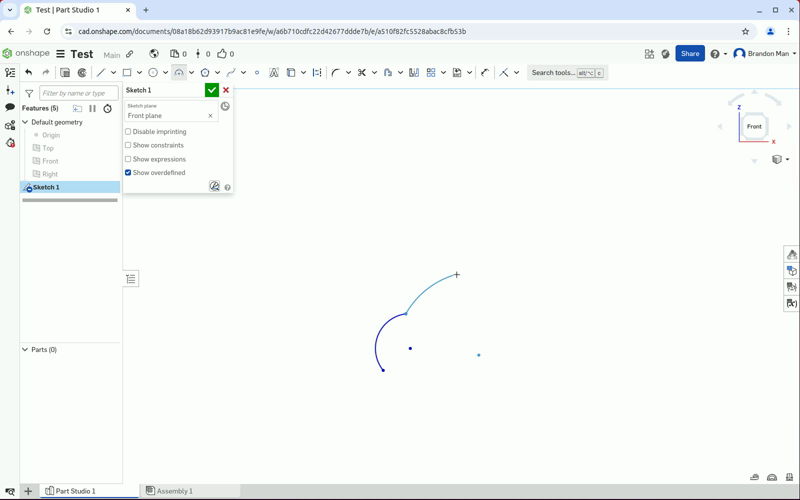
scroll(-6)
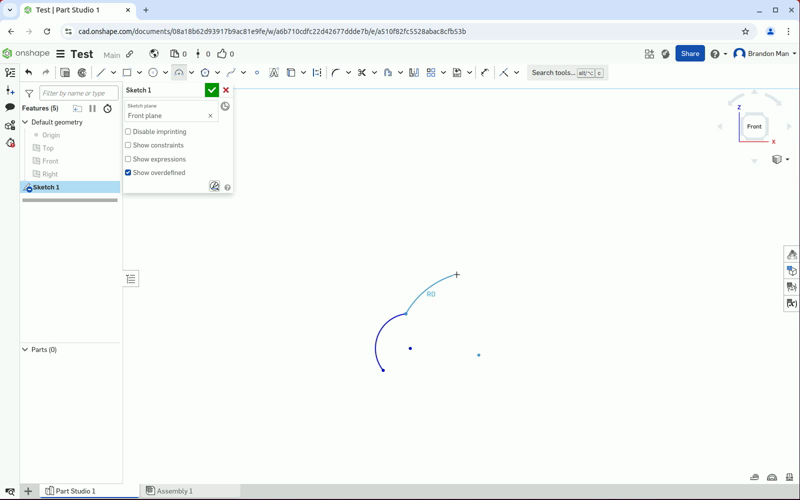
scroll(-6)
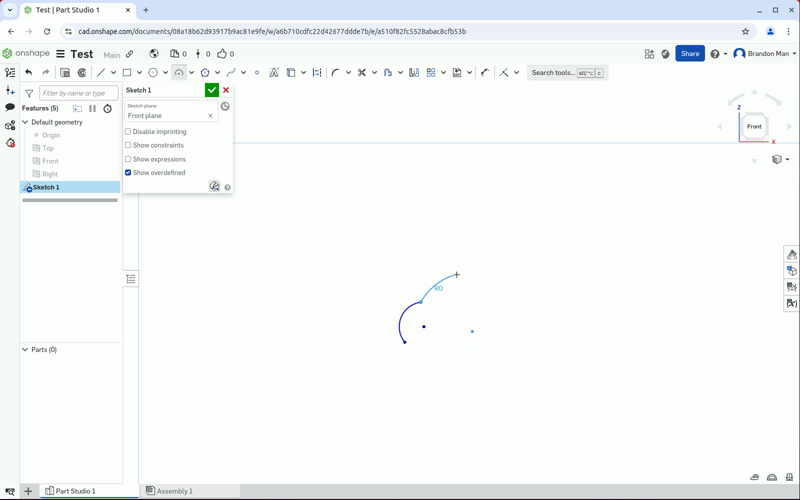
scroll(-6)
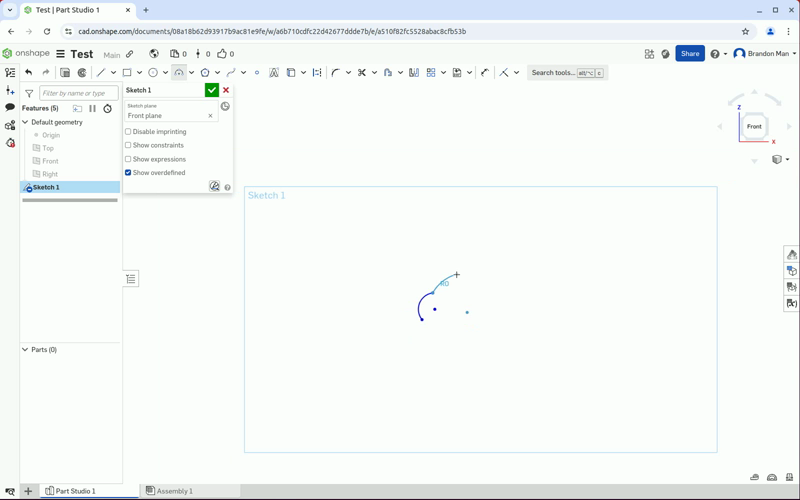
scroll(-6)
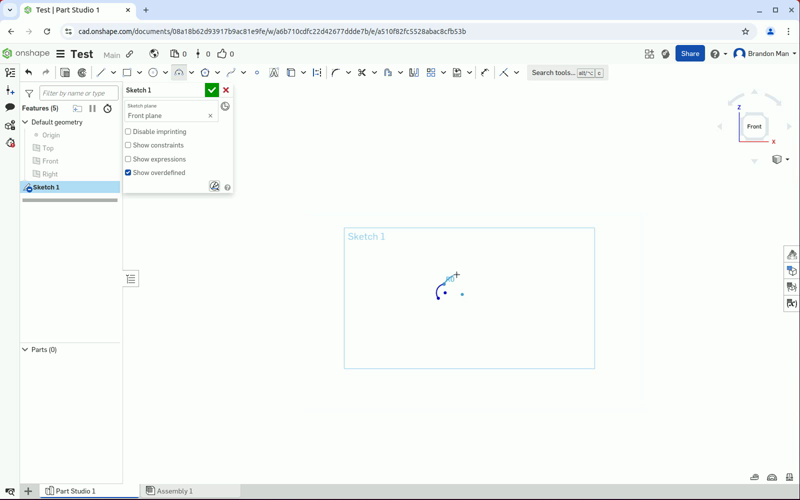
scroll(-6)
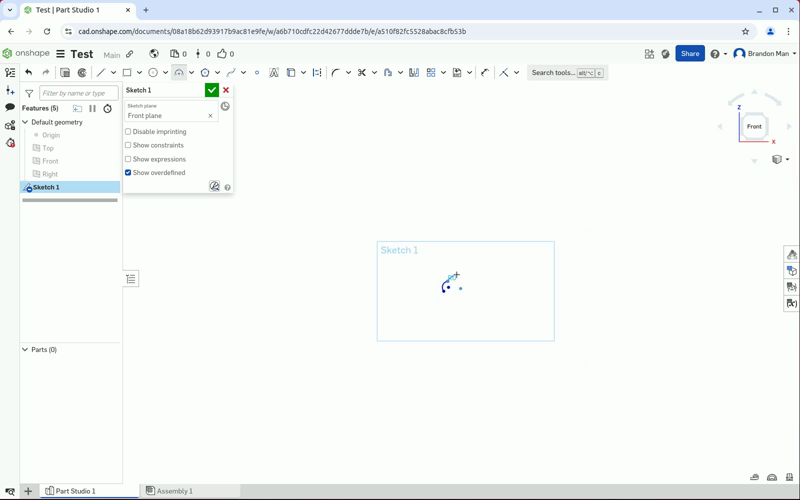
scroll(-6)
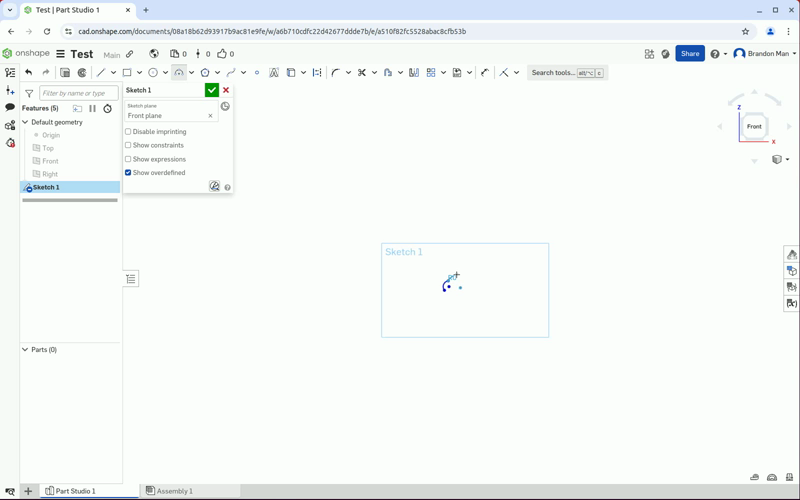
scroll(-6)
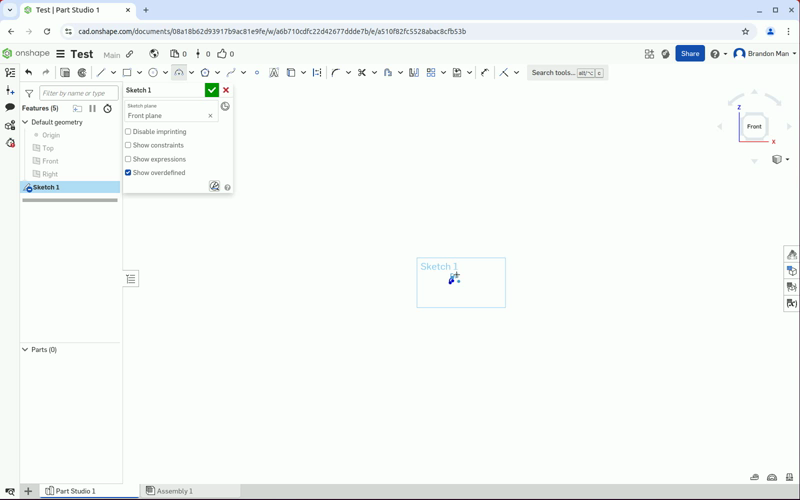
mouse_move(453, 273)
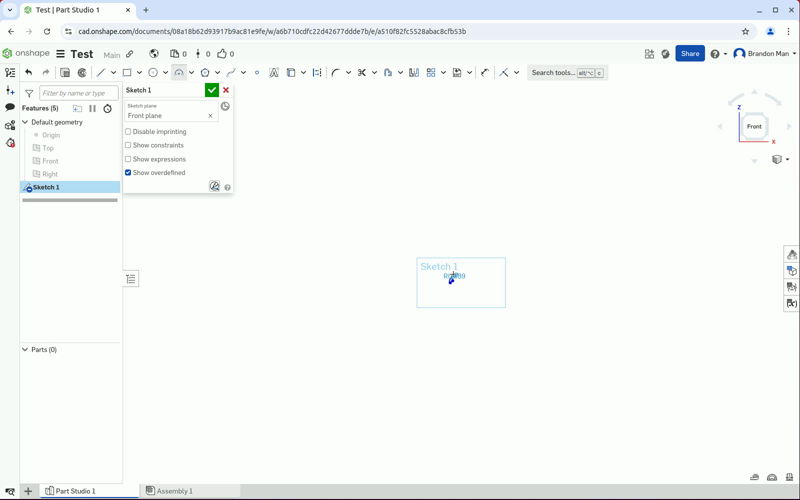
scroll(6)
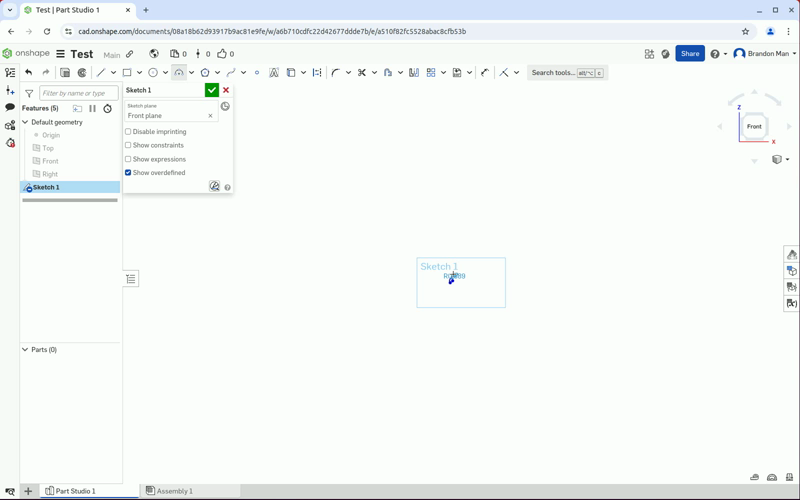
scroll(6)
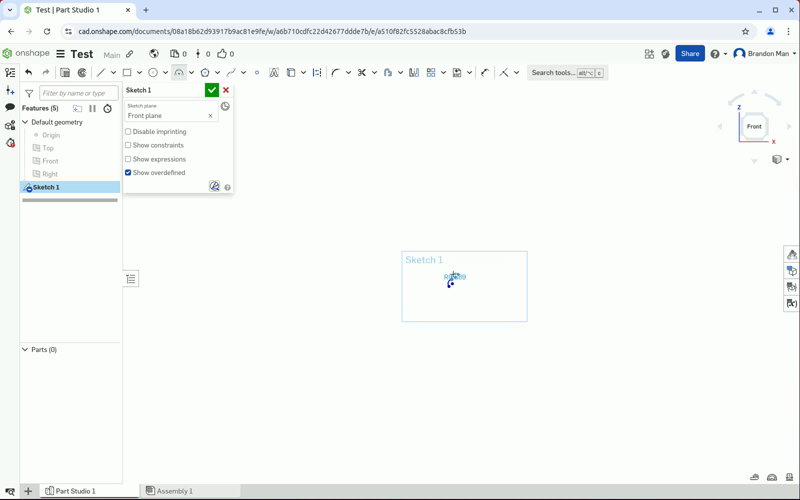
scroll(6)
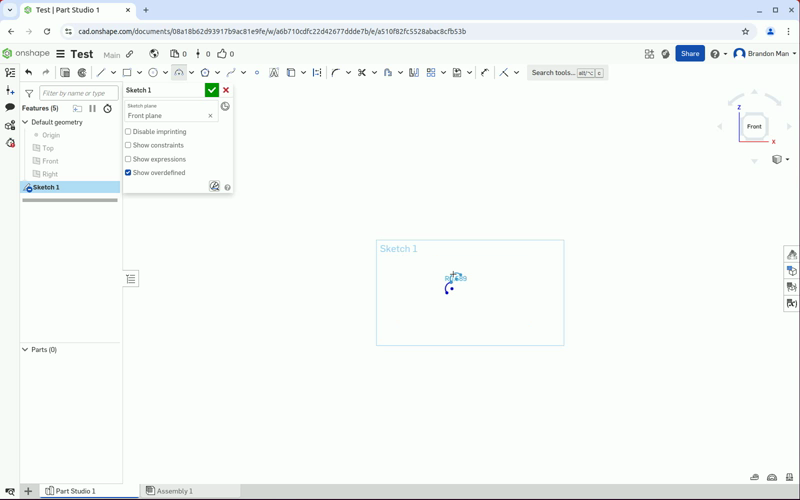
scroll(6)
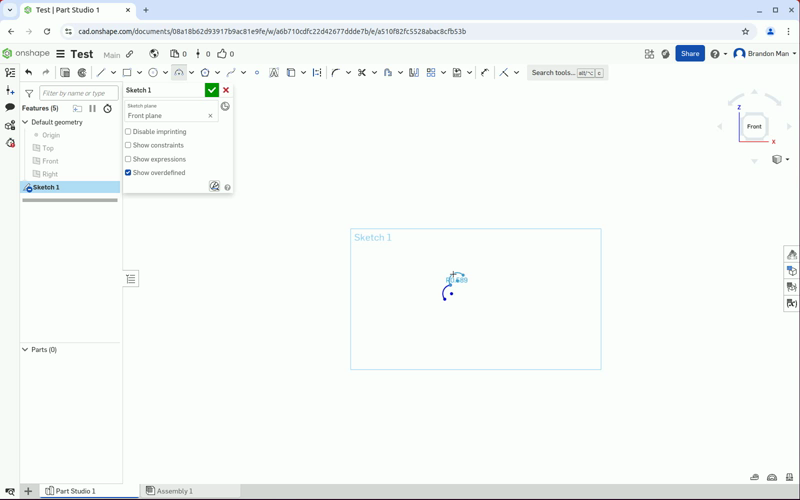
scroll(6)
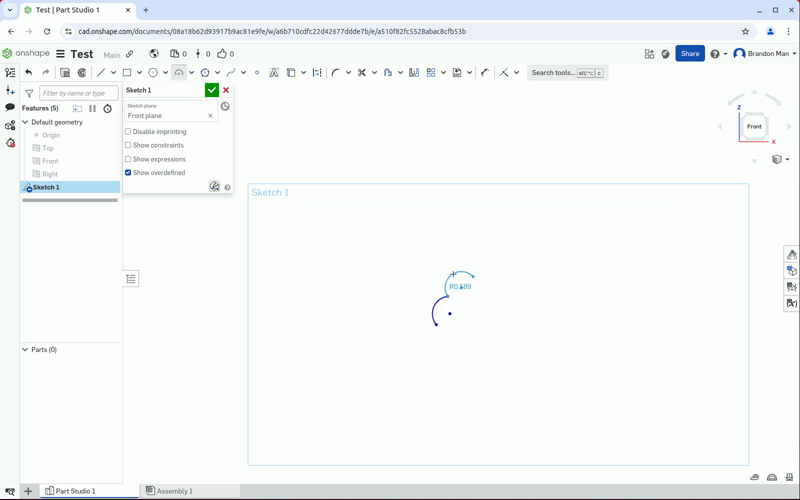
scroll(6)
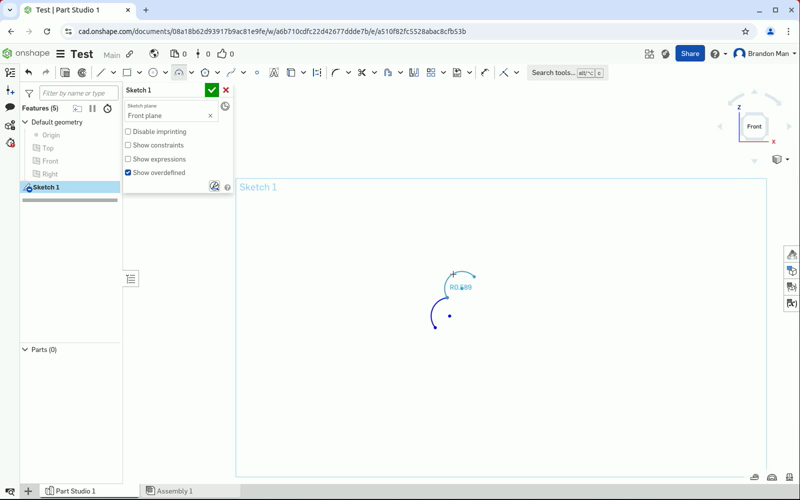
scroll(6)
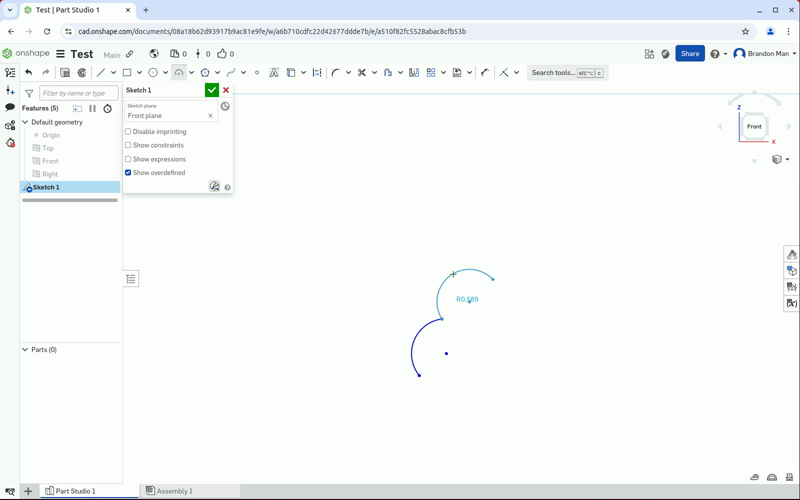
click(453, 273)
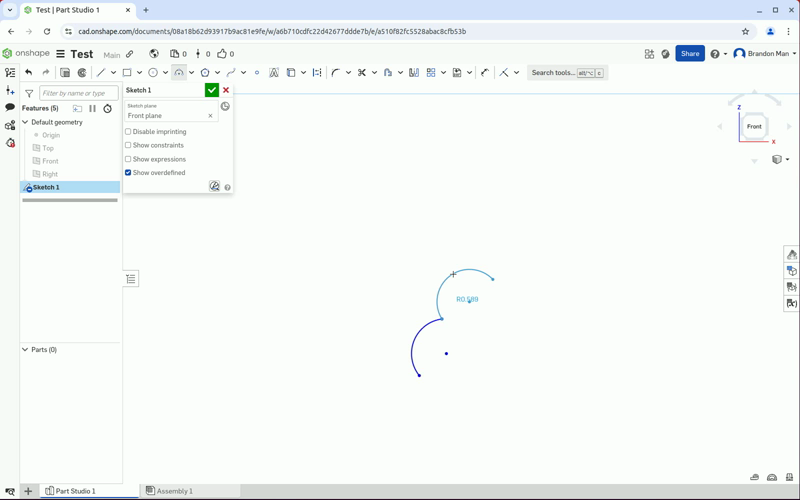
scroll(-6)
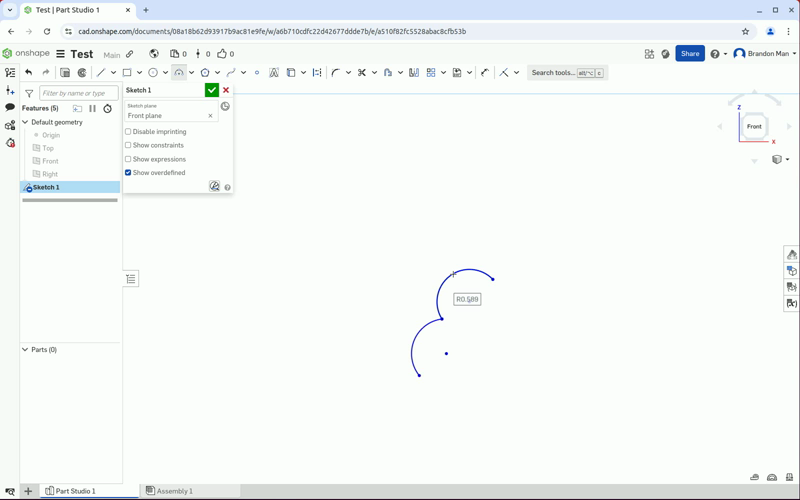
scroll(-6)
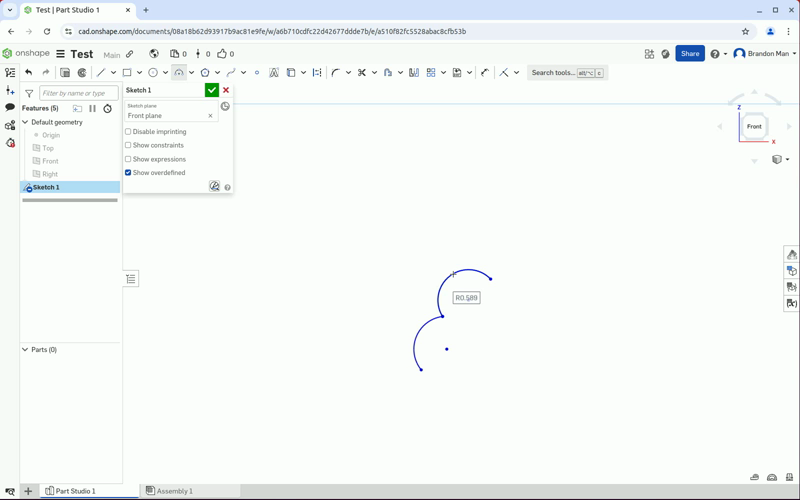
scroll(-6)
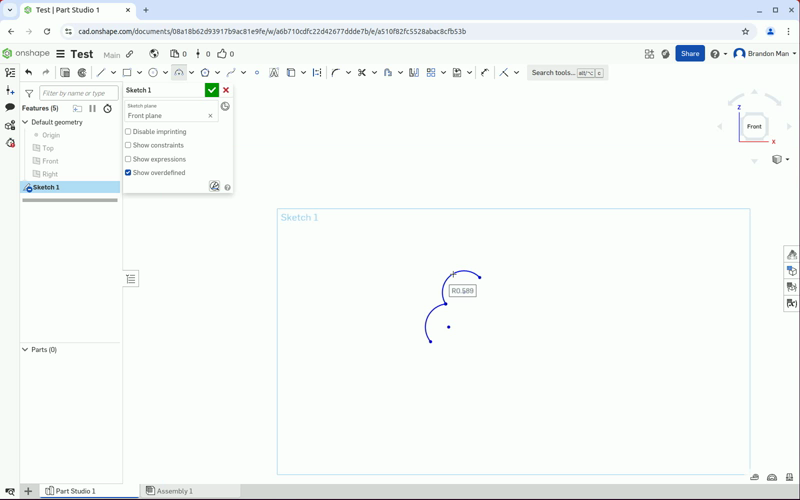
scroll(-6)
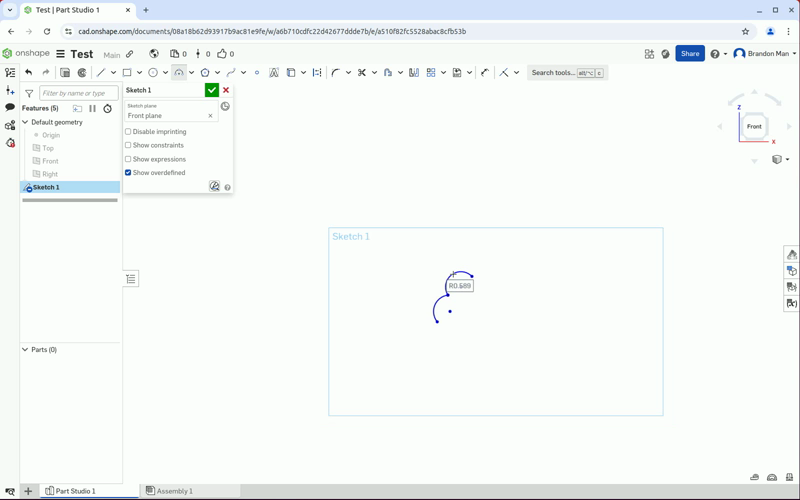
scroll(-6)
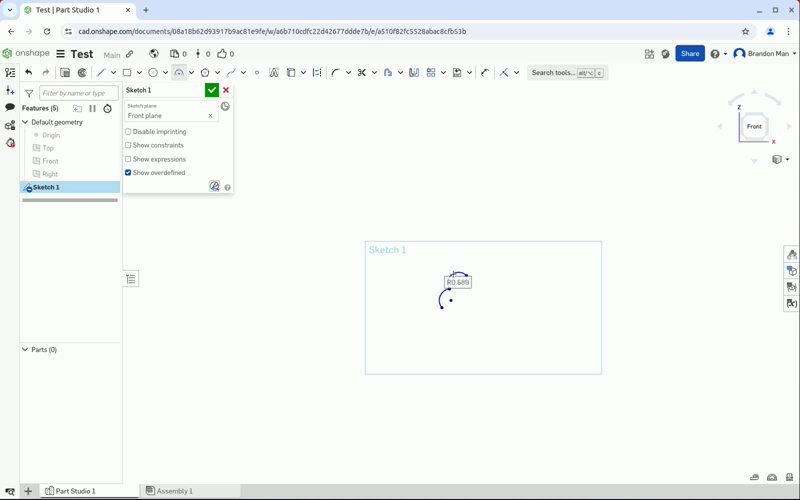
scroll(-6)
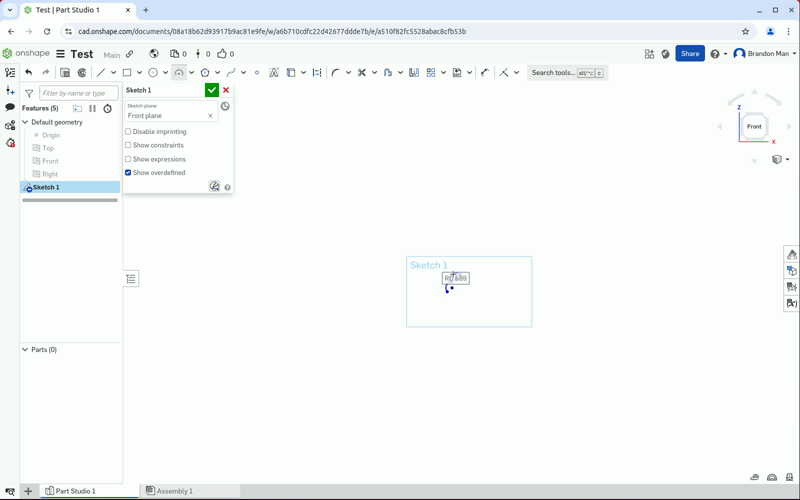
scroll(-6)
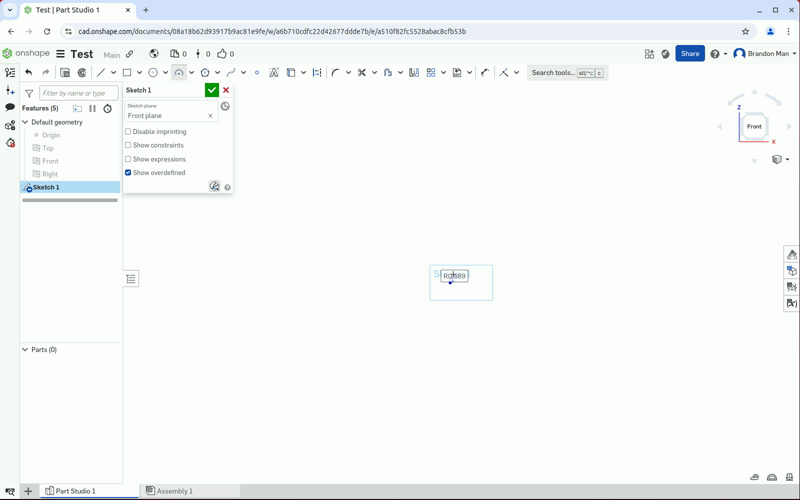
key_up(shift)
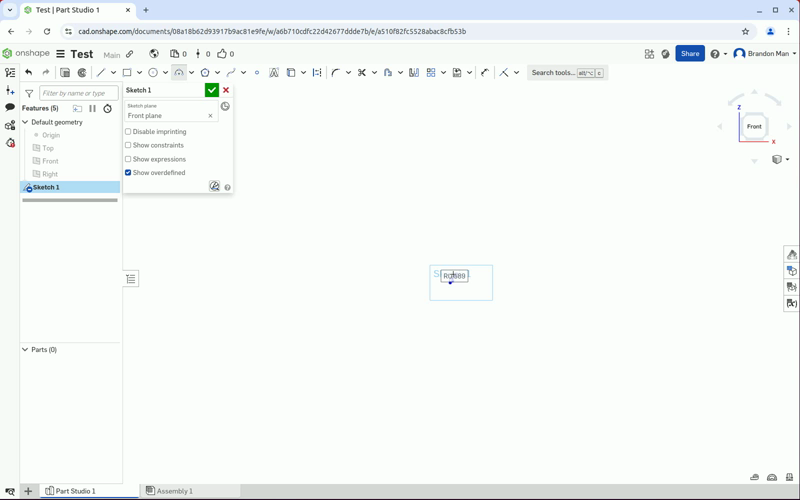
mouse_move(456, 274)
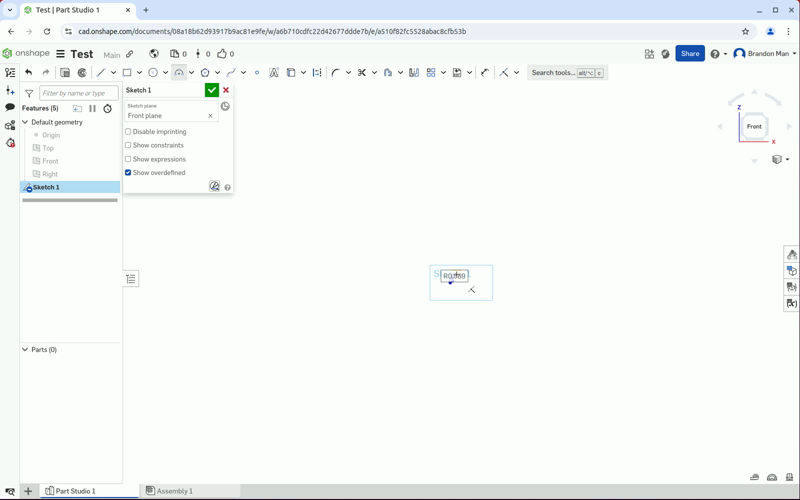
scroll(6)
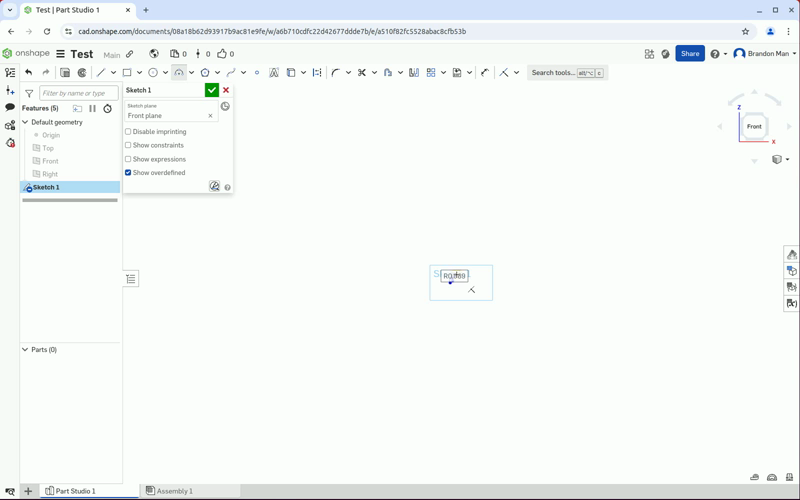
scroll(6)
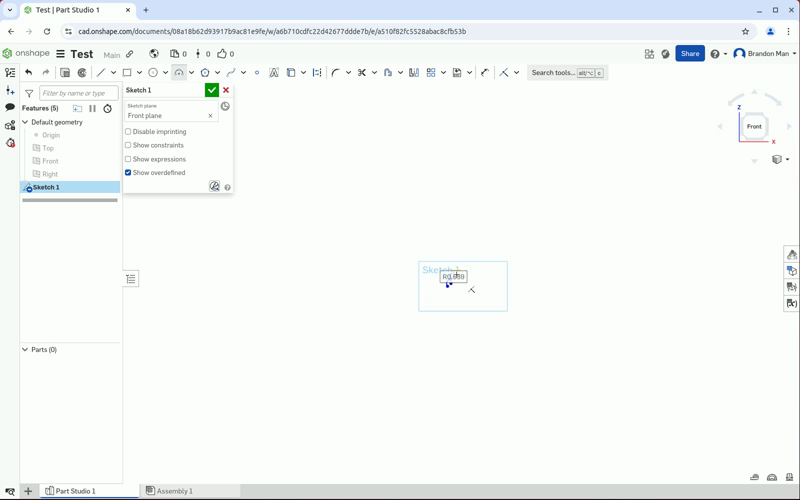
scroll(6)
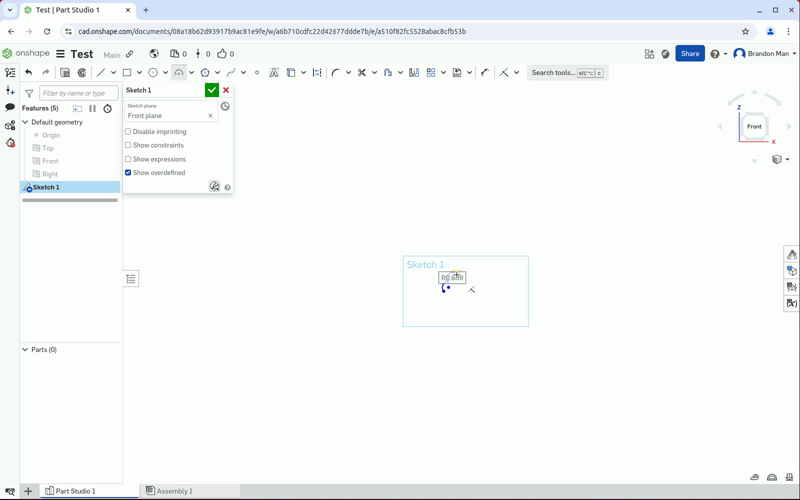
scroll(6)
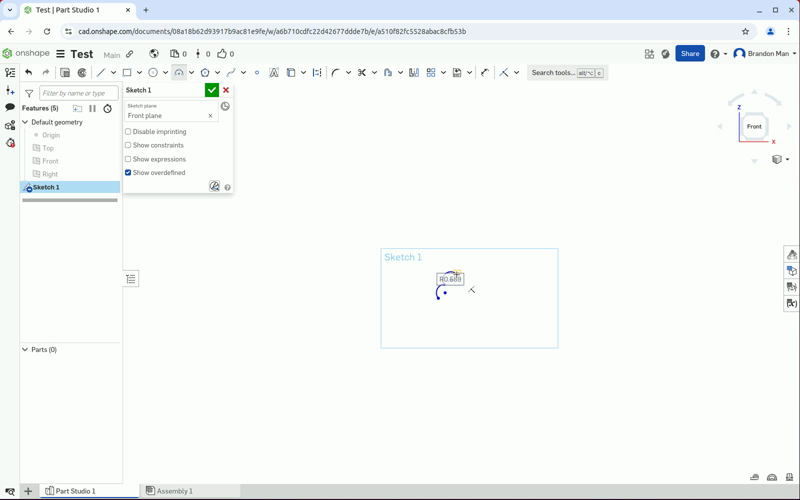
scroll(6)
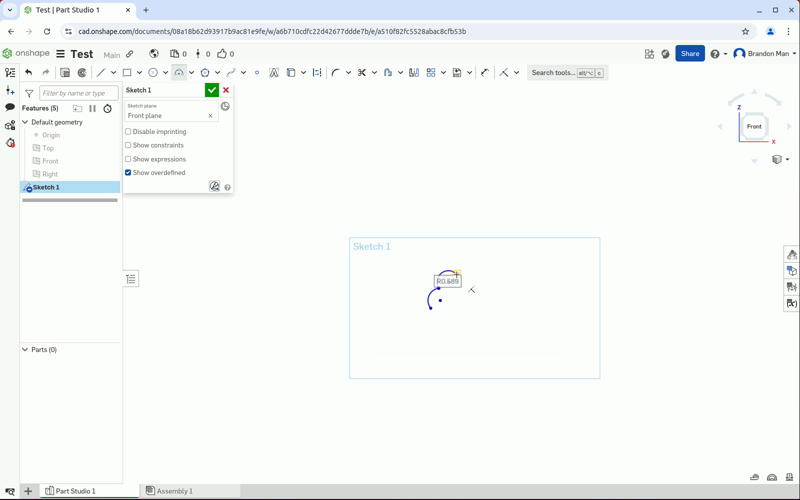
scroll(6)
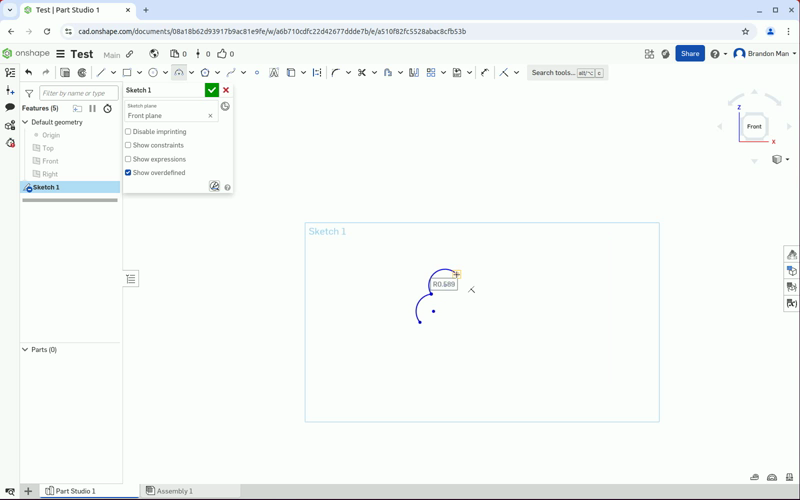
scroll(6)
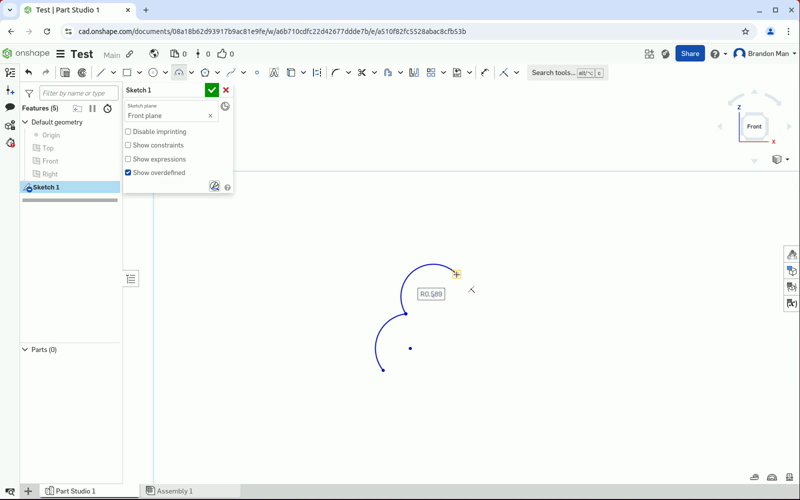
click(456, 274)
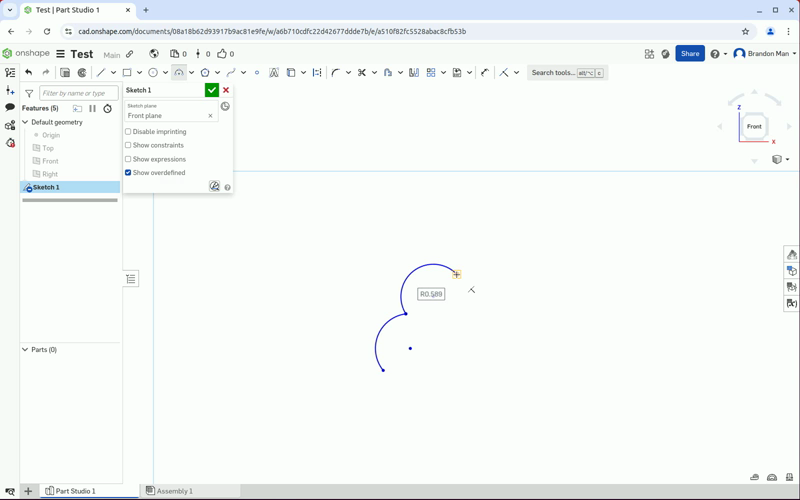
scroll(-6)
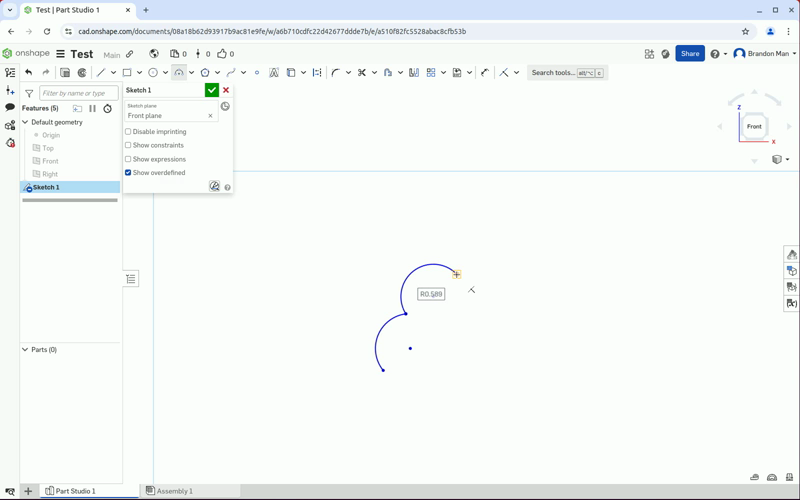
scroll(-6)
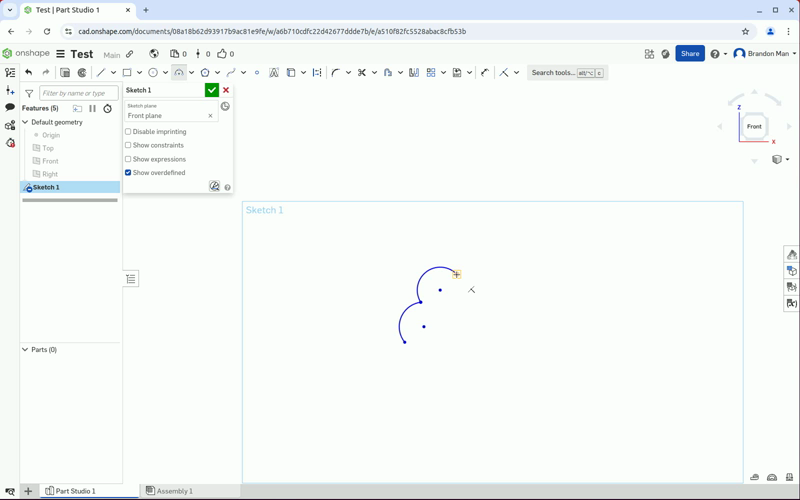
scroll(-6)
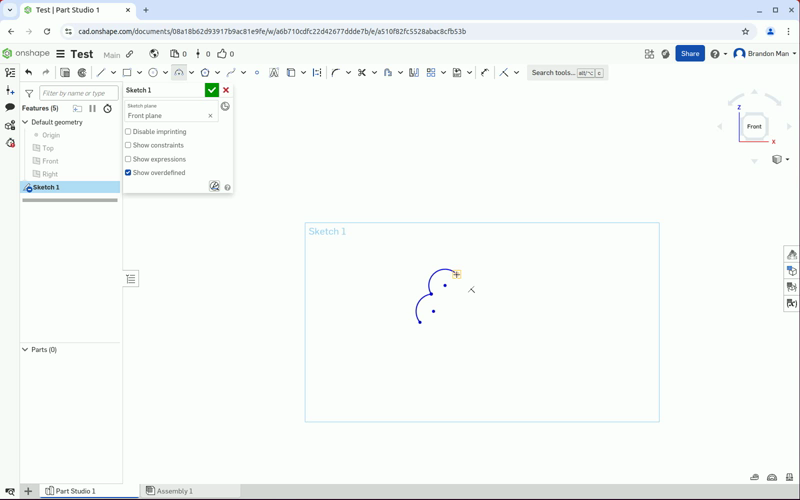
scroll(-6)
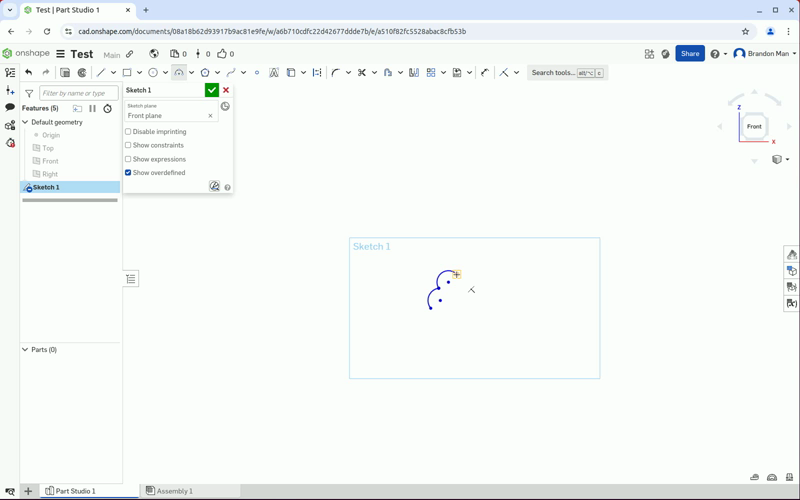
scroll(-6)
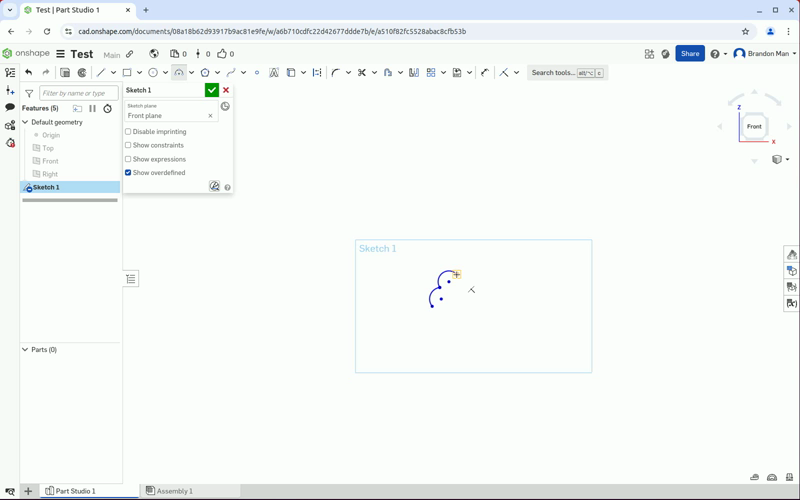
scroll(-6)
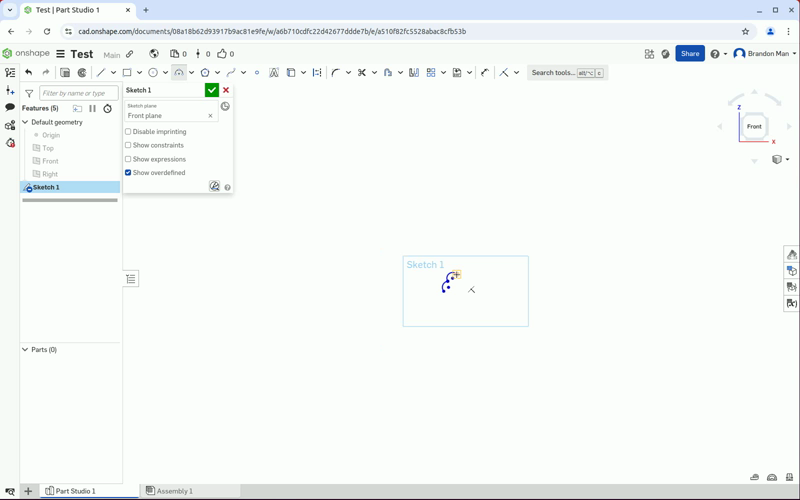
scroll(-6)
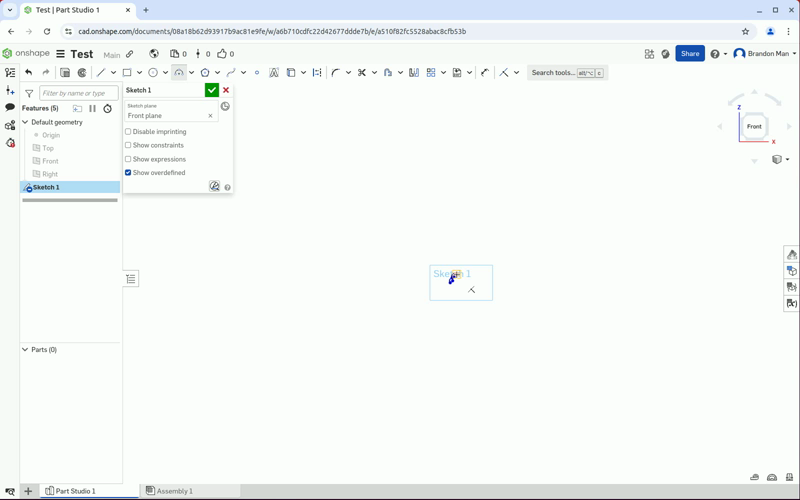
key_down(shift)
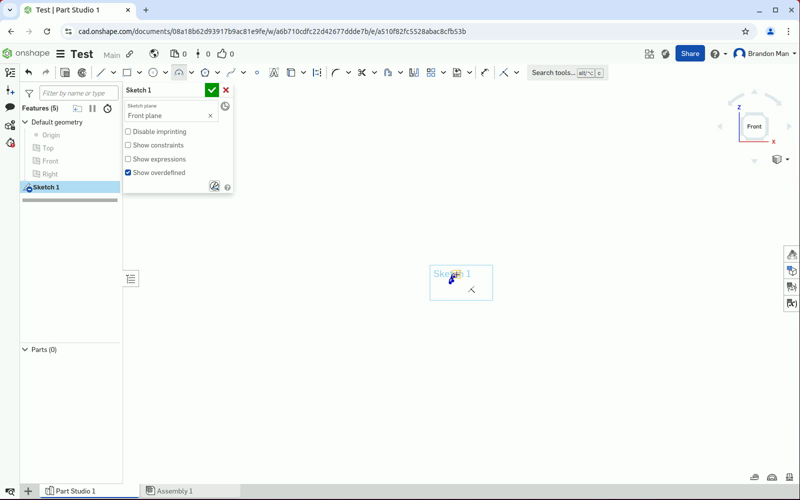
mouse_move(461, 273)
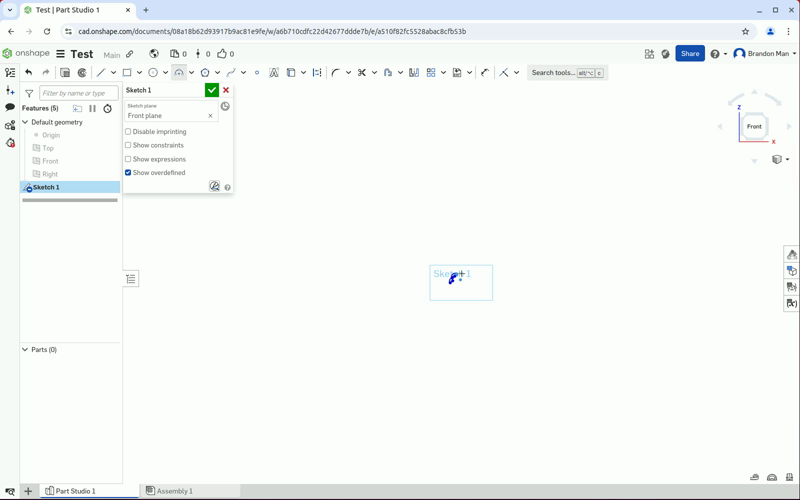
scroll(6)
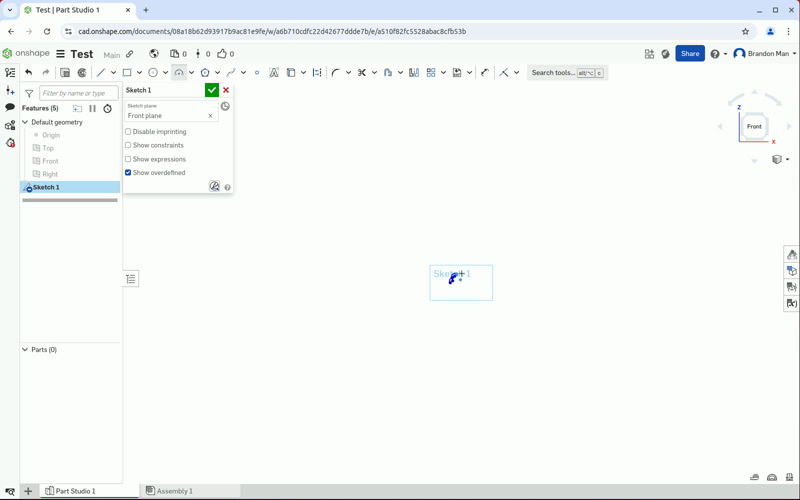
scroll(6)
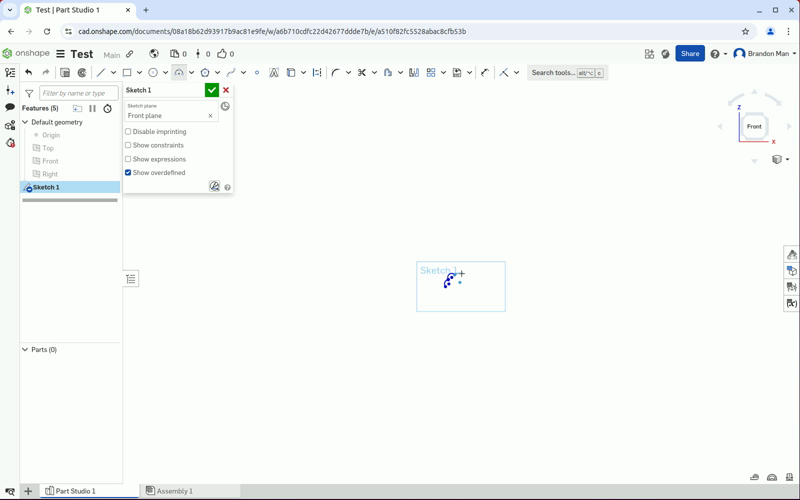
scroll(6)
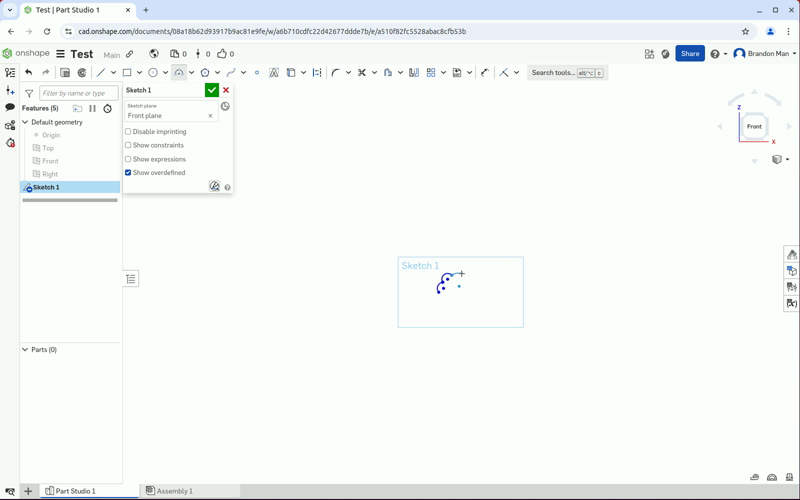
scroll(6)
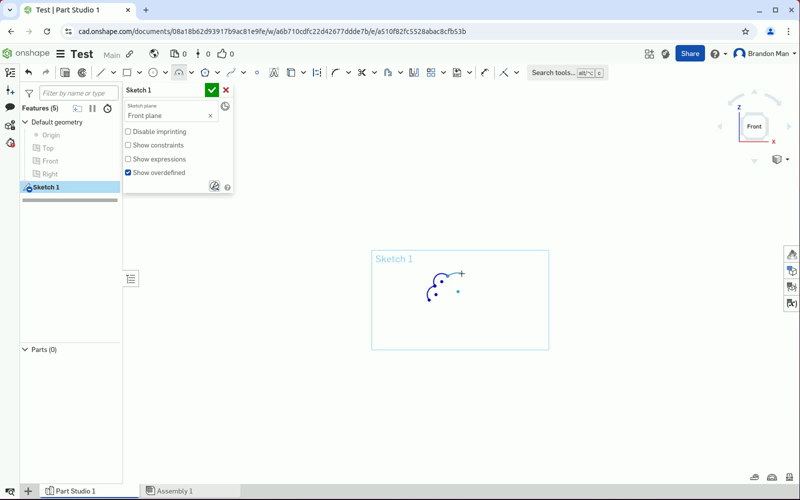
scroll(6)
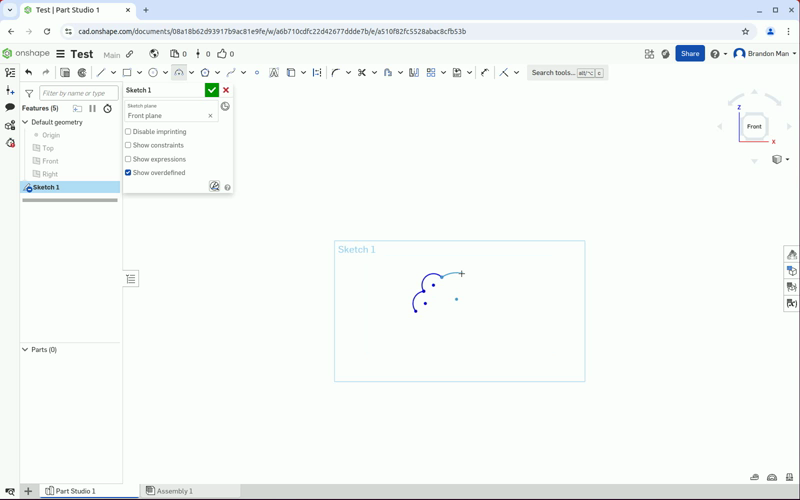
scroll(6)
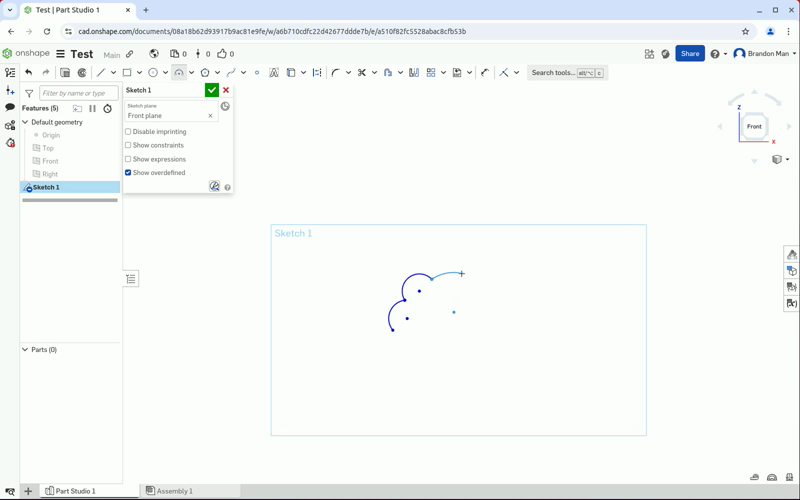
scroll(6)
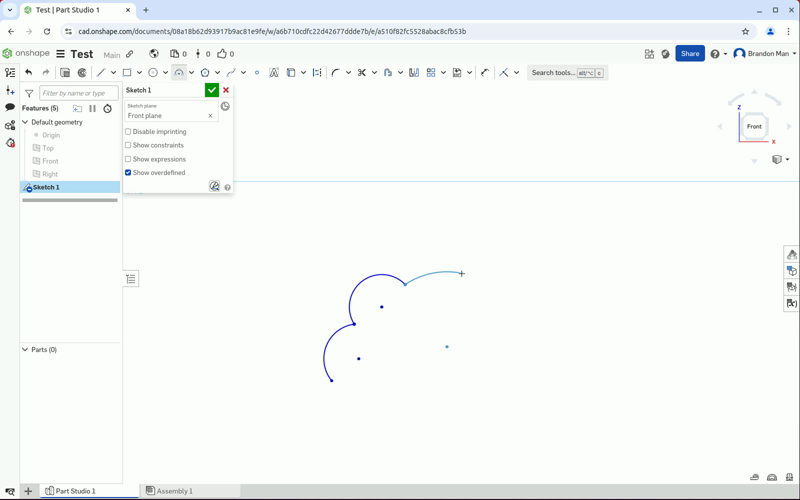
click(461, 273)
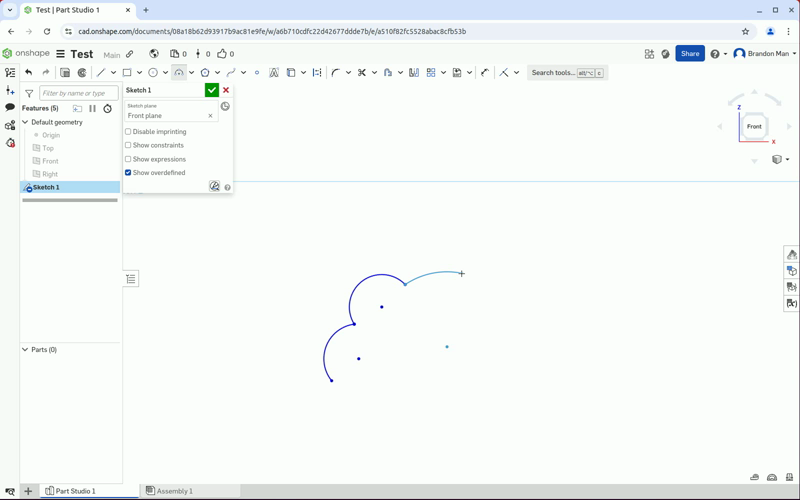
scroll(-6)
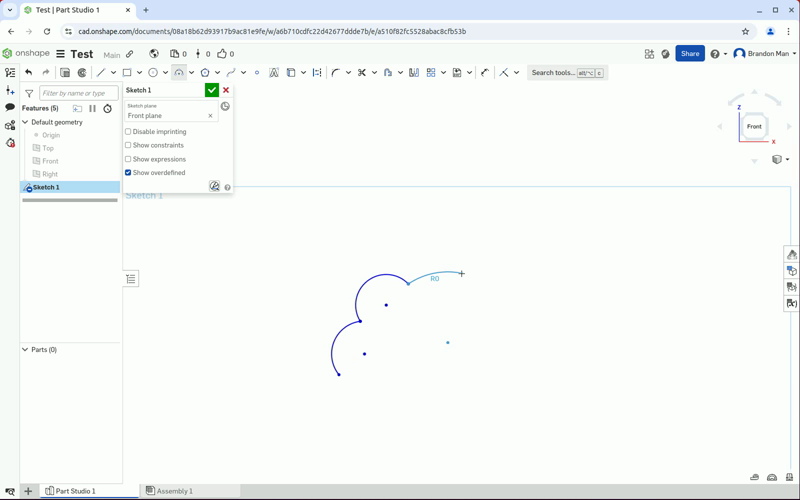
scroll(-6)
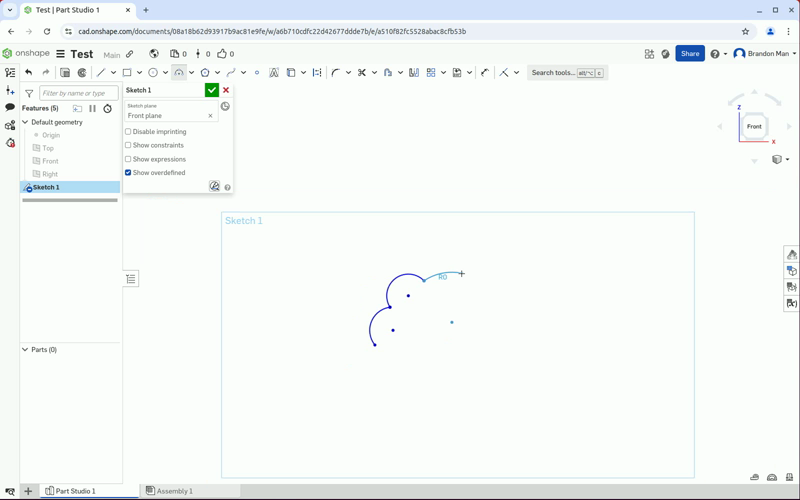
scroll(-6)
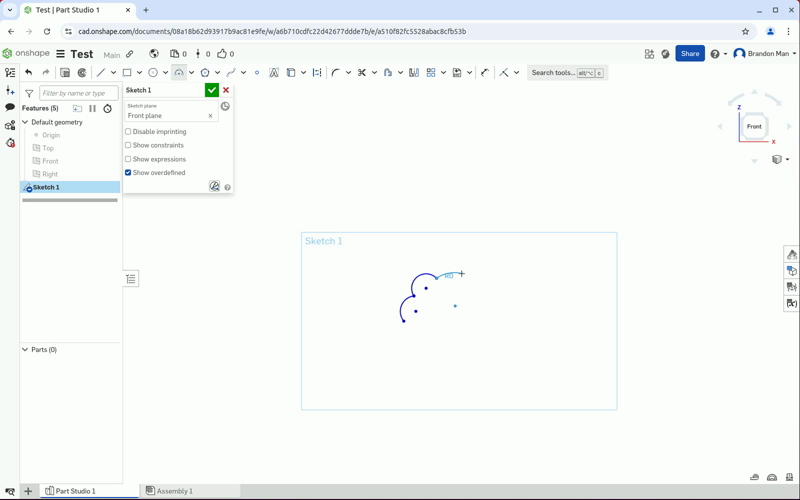
scroll(-6)
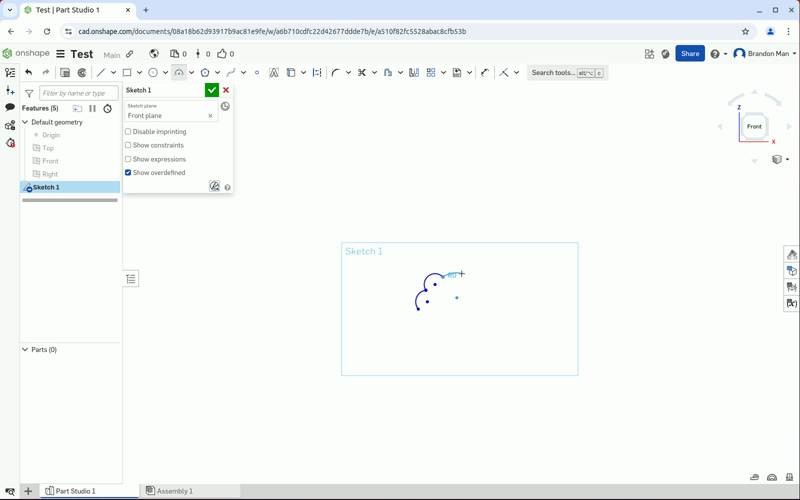
scroll(-6)
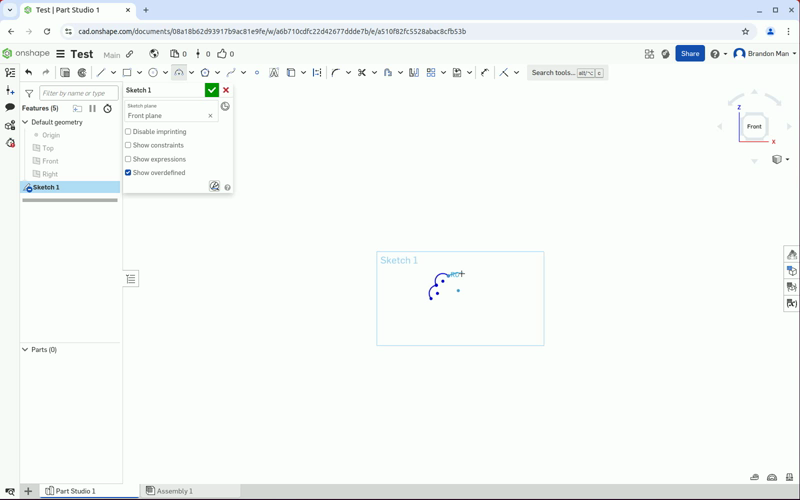
scroll(-6)
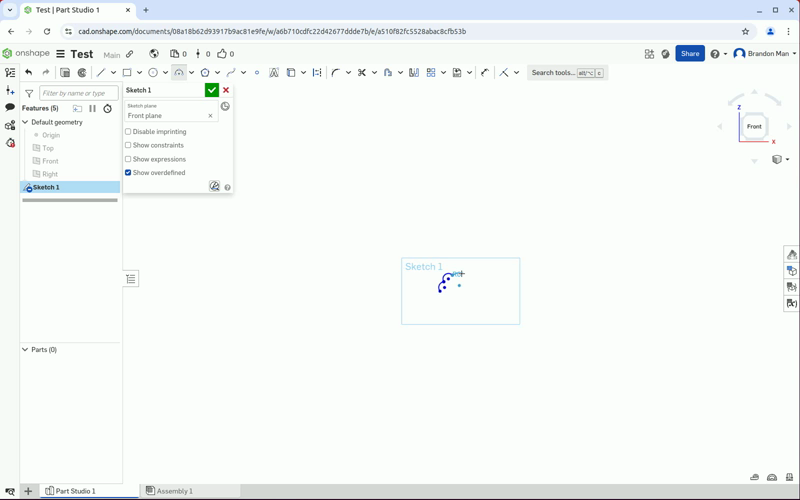
scroll(-6)
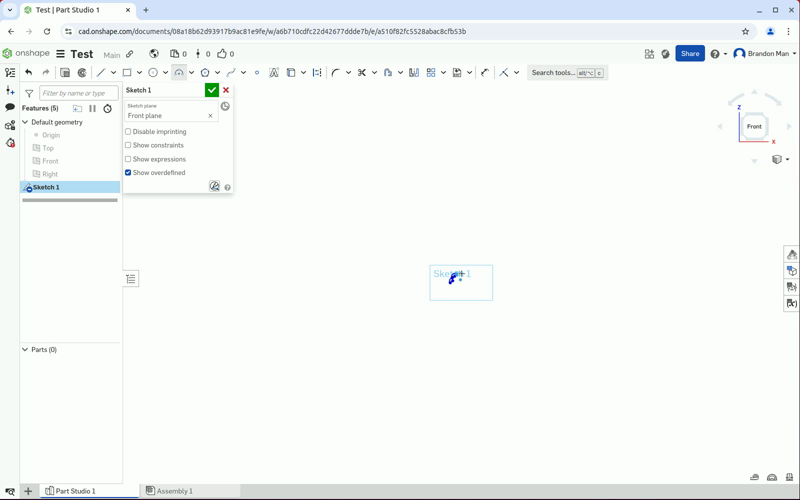
mouse_move(458, 271)
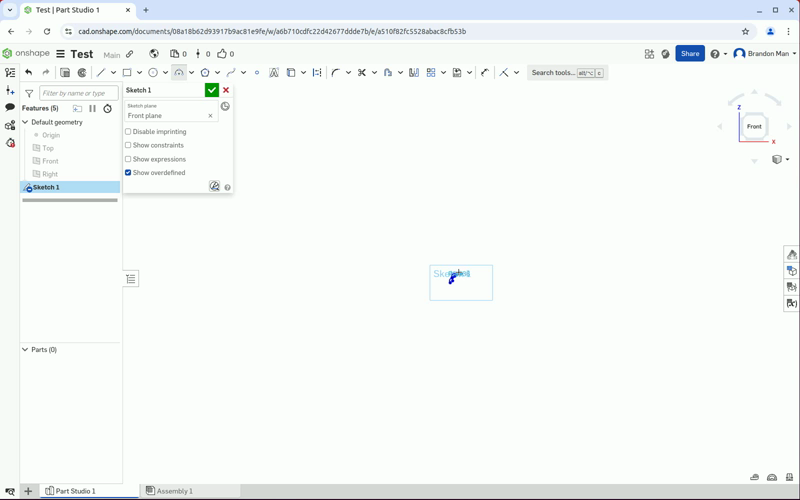
scroll(6)
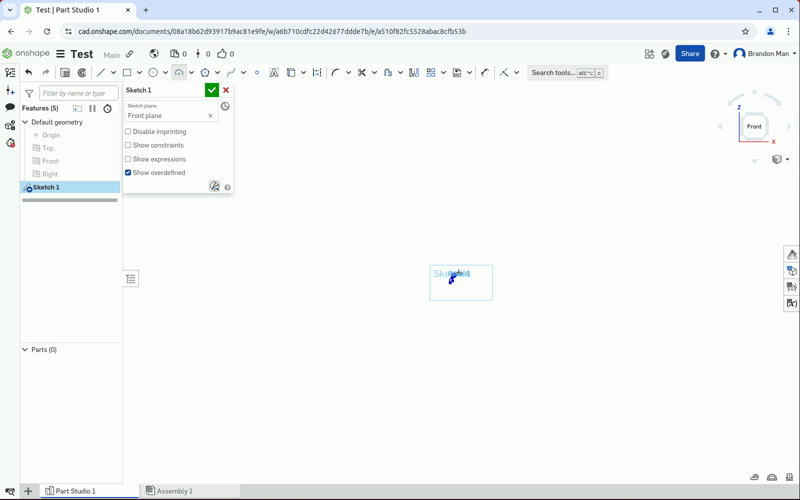
scroll(6)
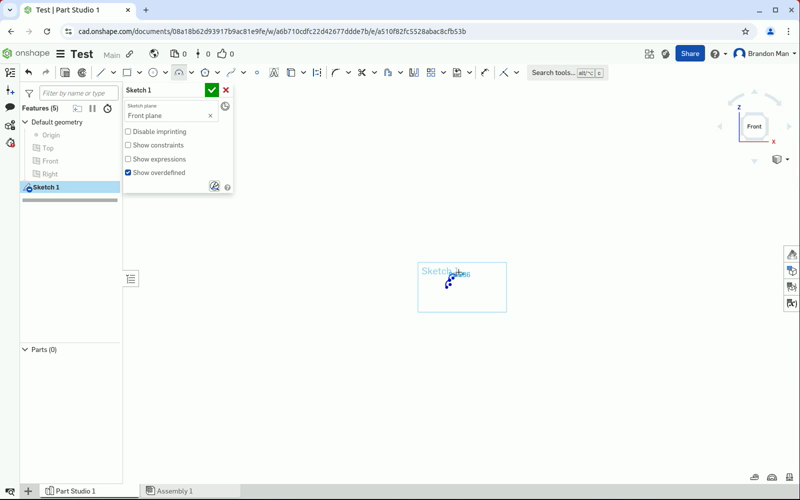
scroll(6)
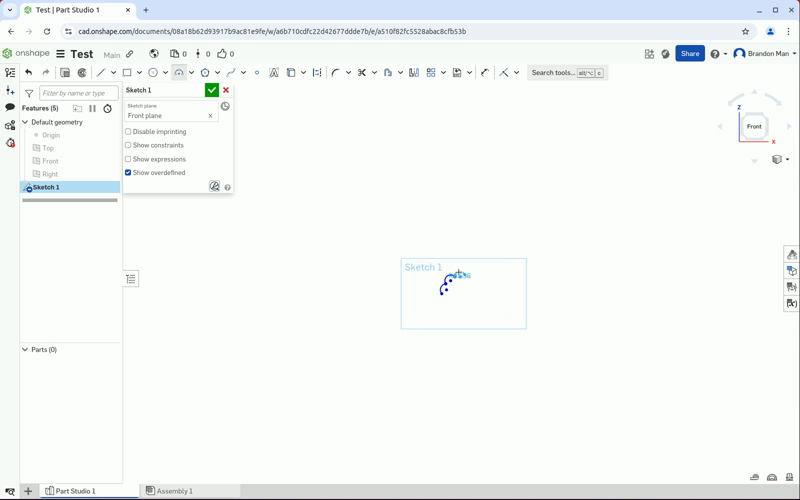
scroll(6)
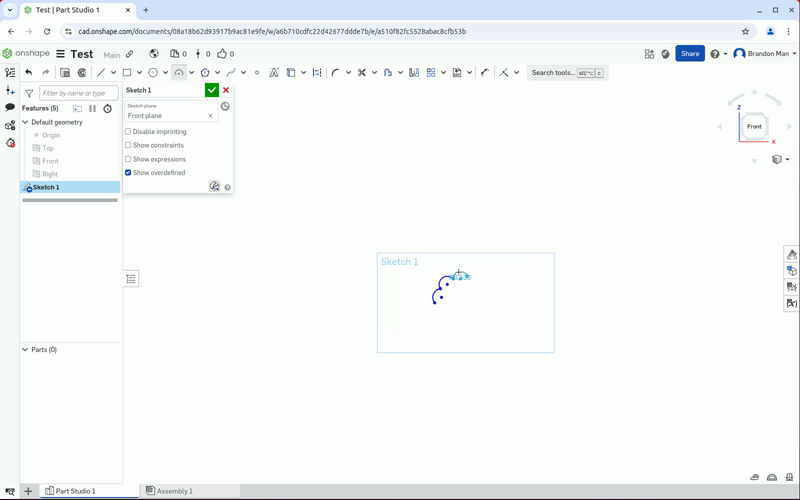
scroll(6)
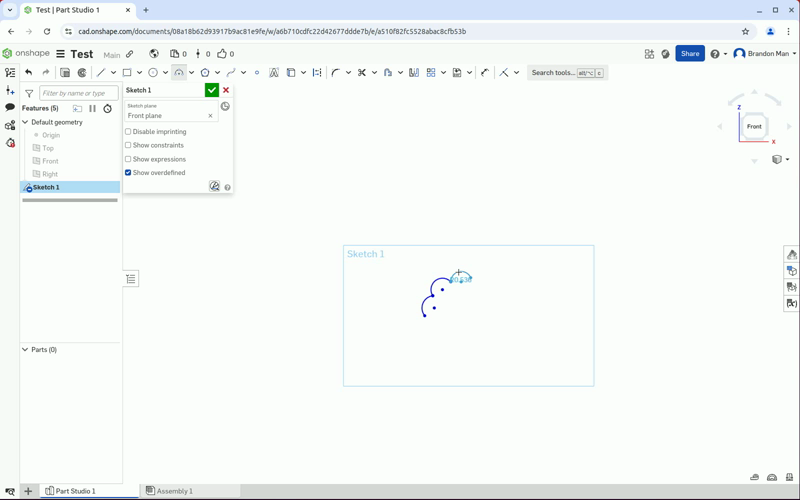
scroll(6)
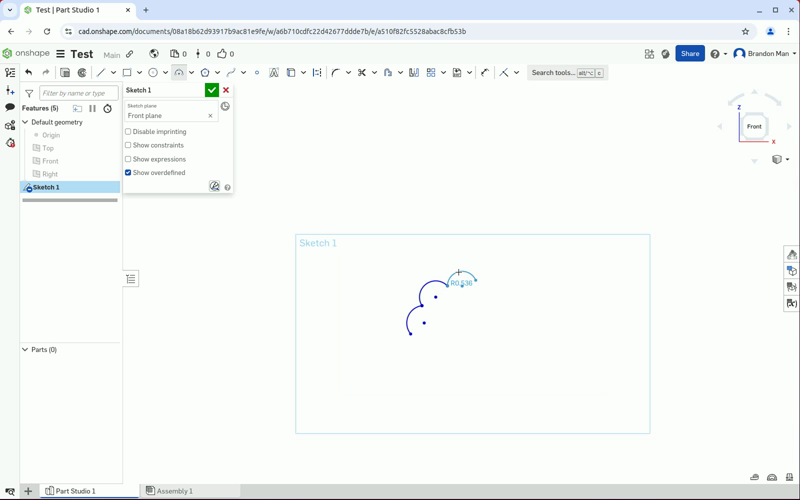
scroll(6)
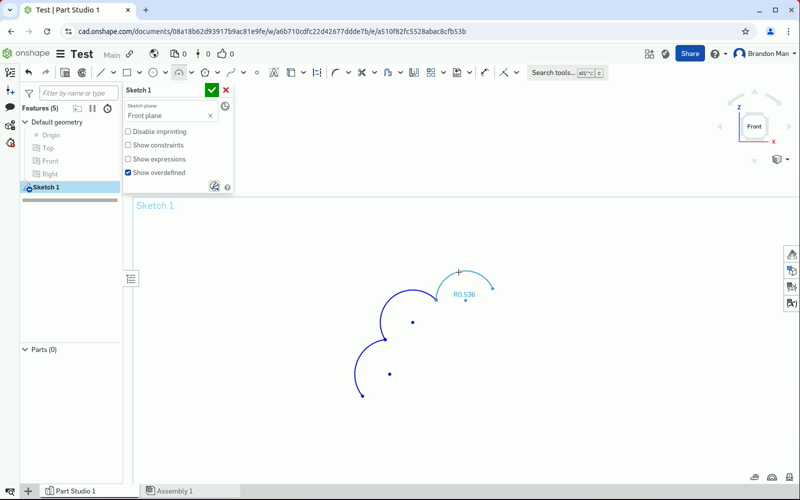
click(458, 271)
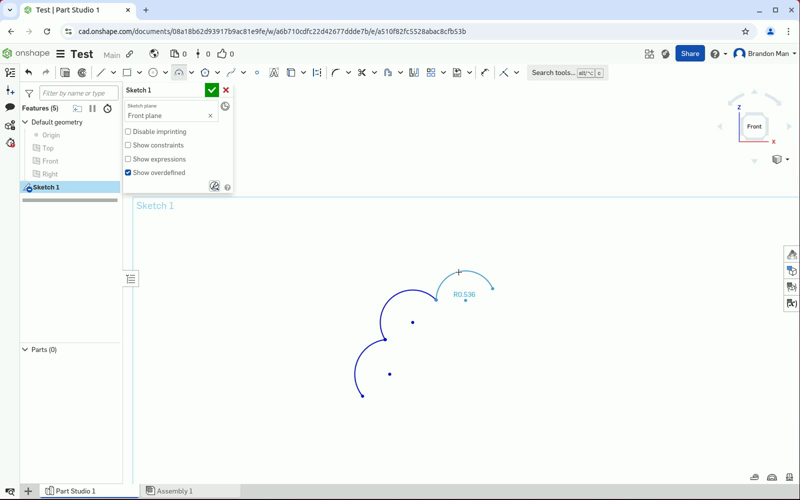
scroll(-6)
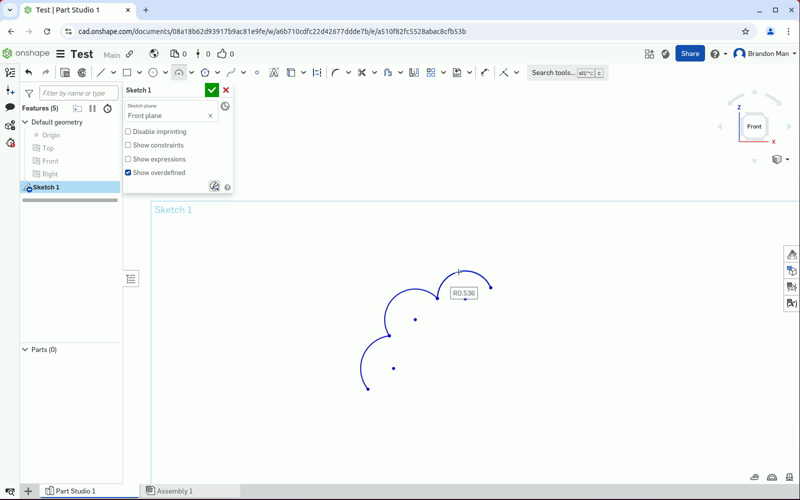
scroll(-6)
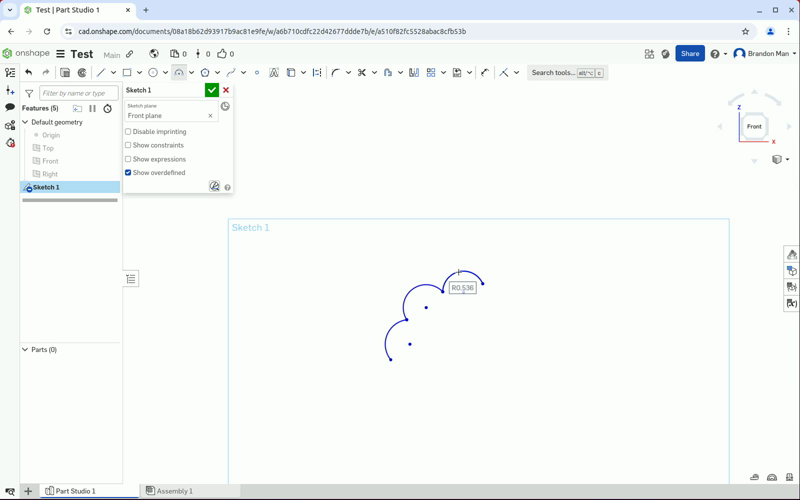
scroll(-6)
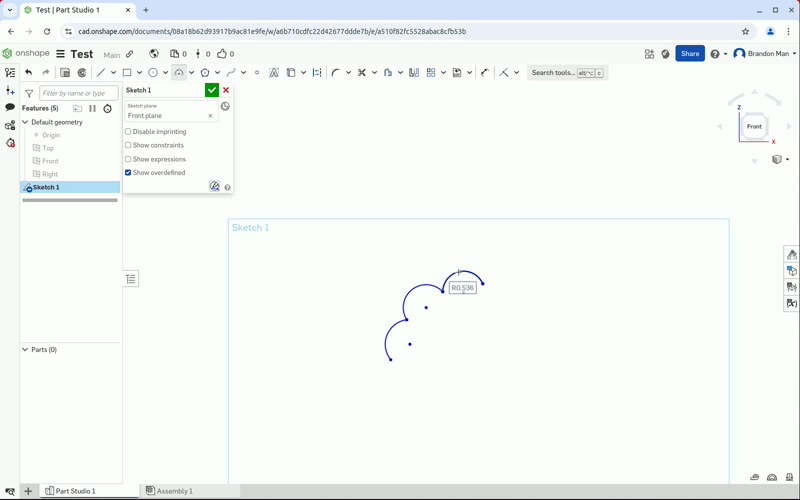
scroll(-6)
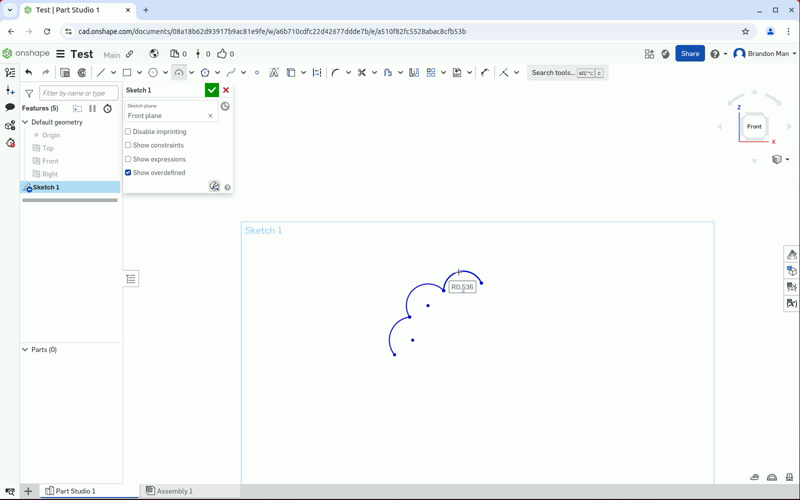
scroll(-6)
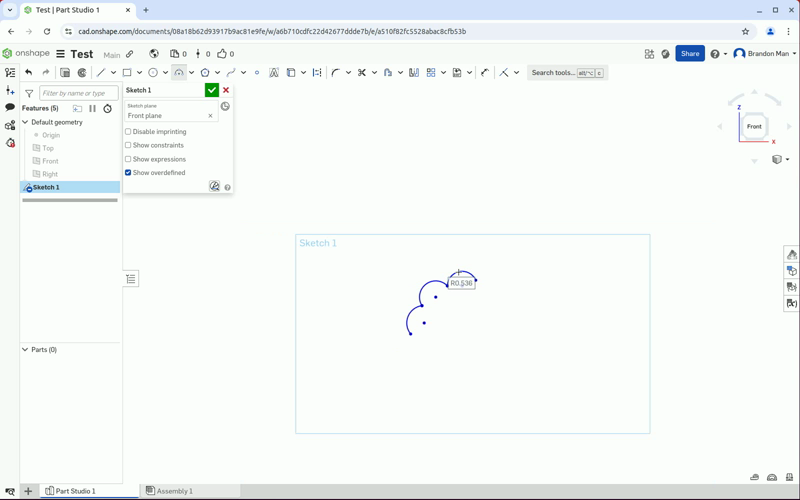
scroll(-6)
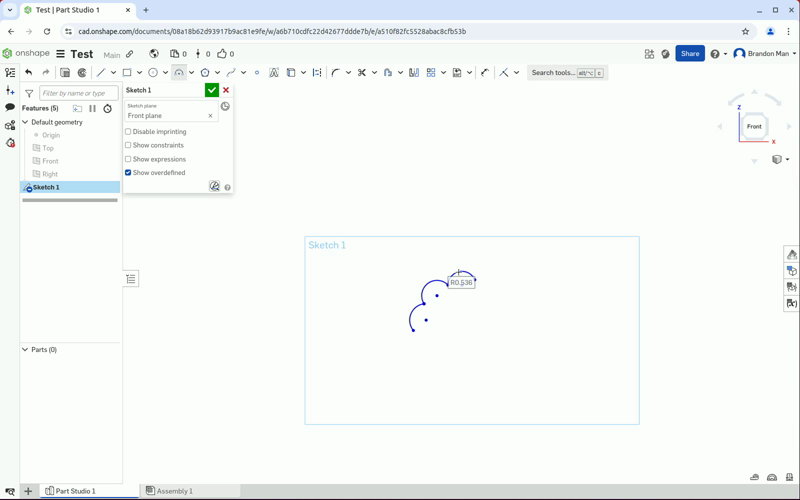
scroll(-6)
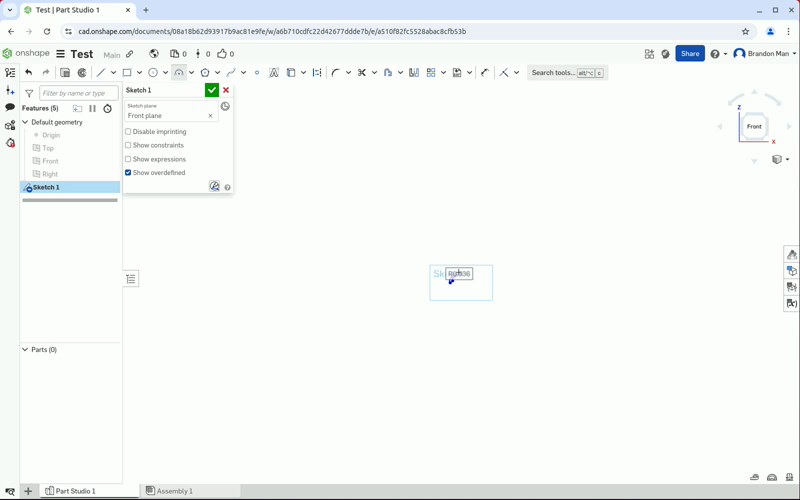
key_up(shift)
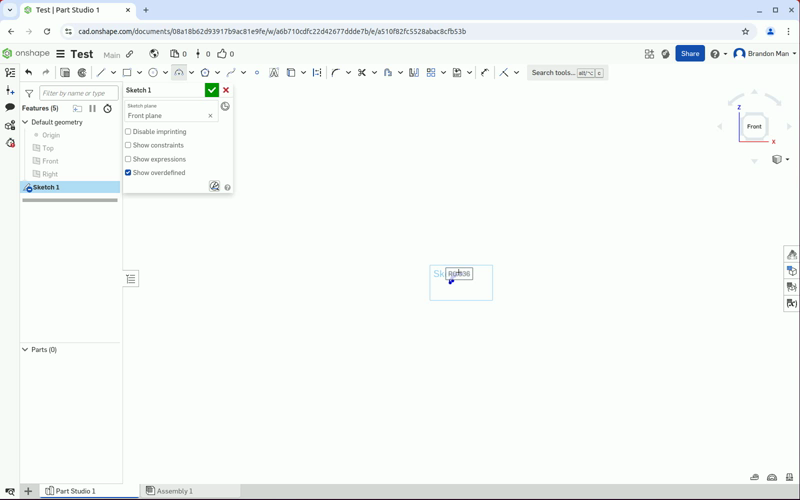
mouse_move(461, 273)
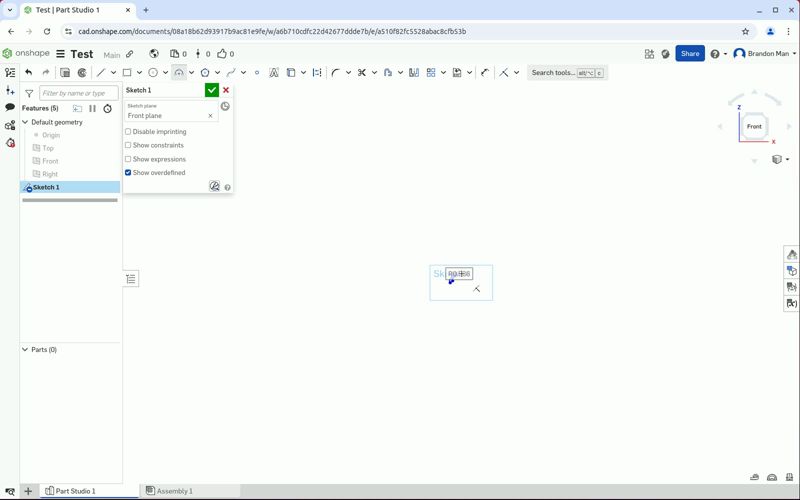
scroll(6)
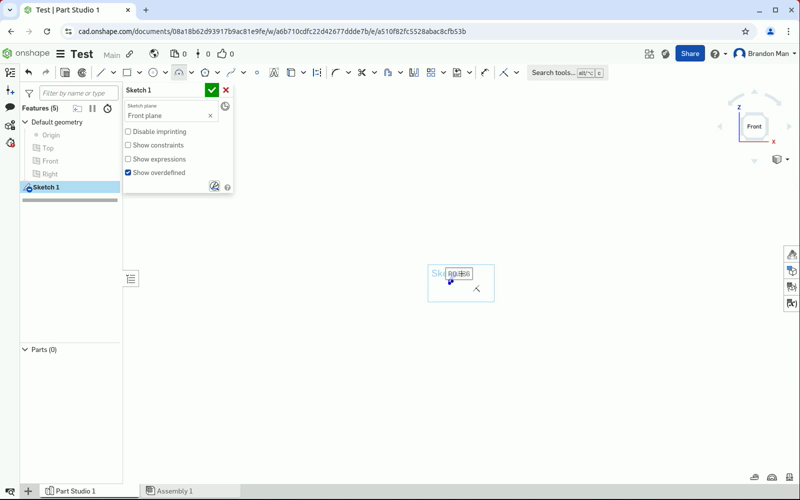
scroll(6)
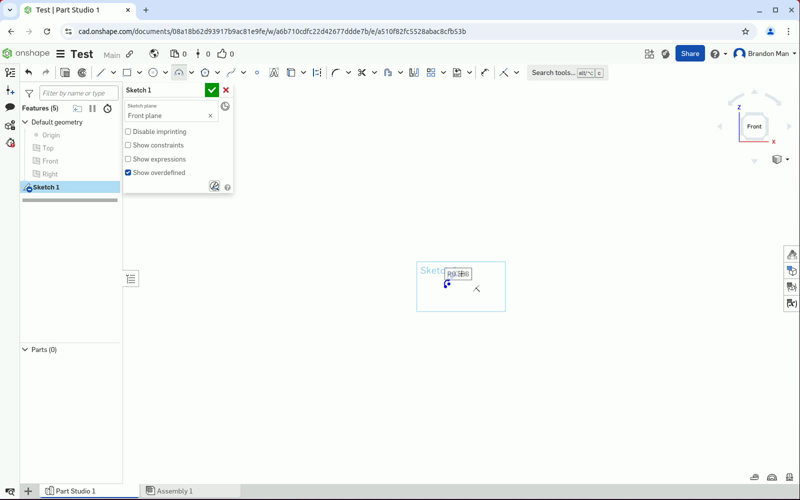
scroll(6)
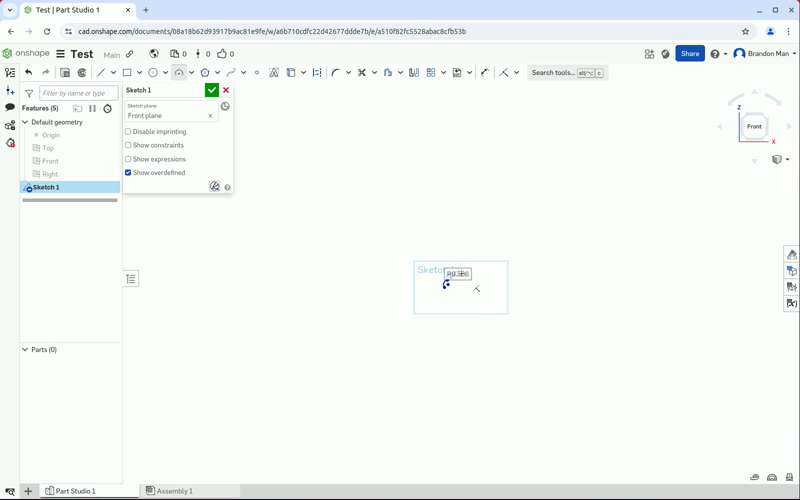
scroll(6)
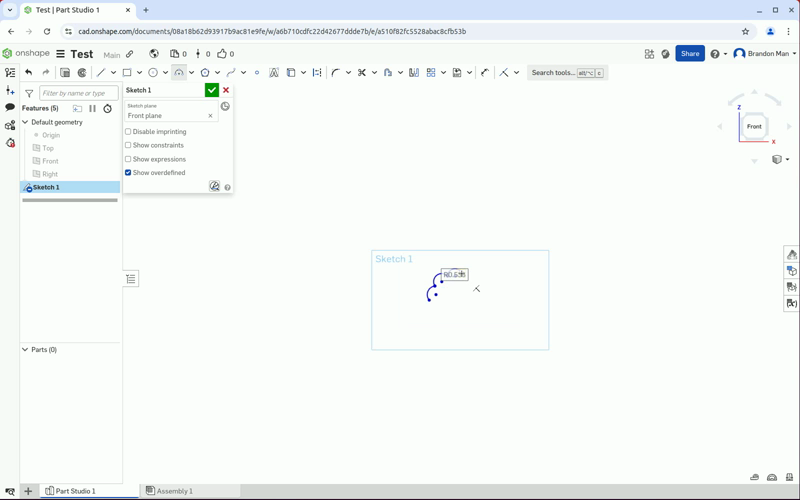
scroll(6)
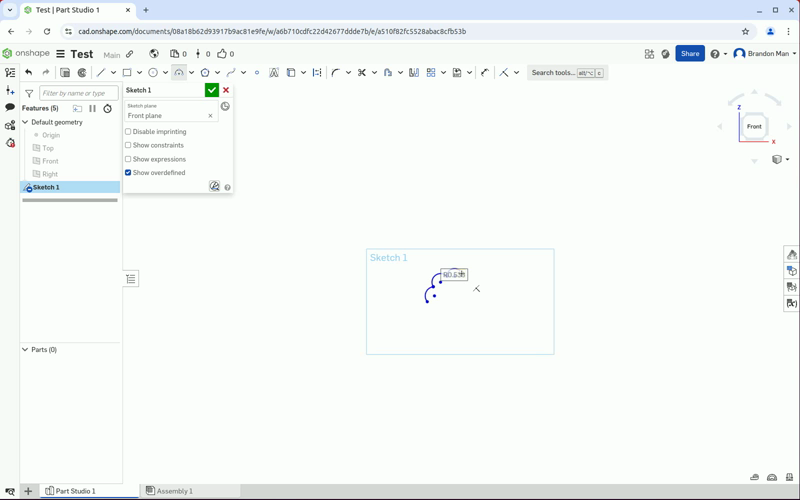
scroll(6)
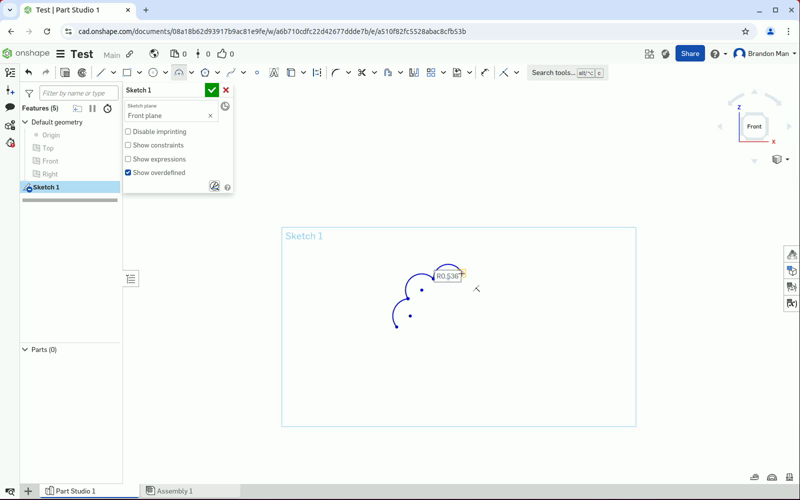
scroll(6)
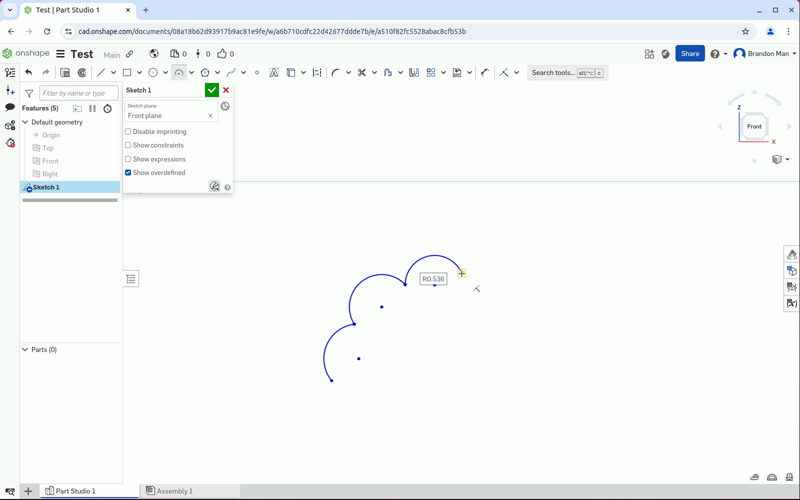
click(461, 273)
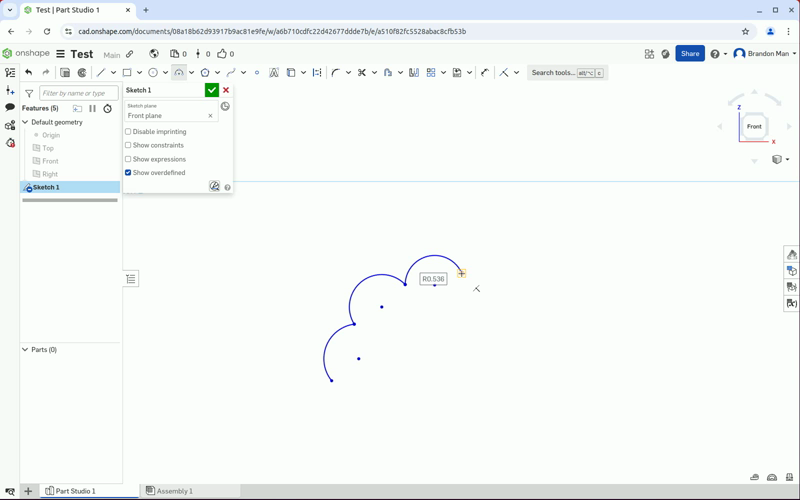
scroll(-6)
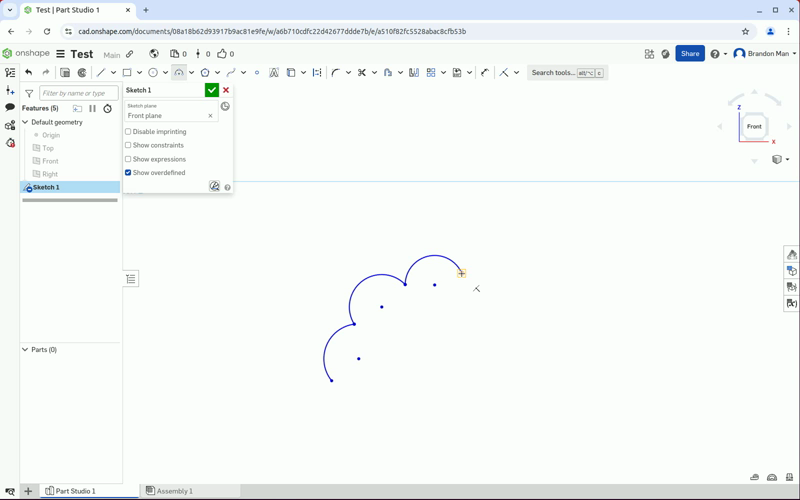
scroll(-6)
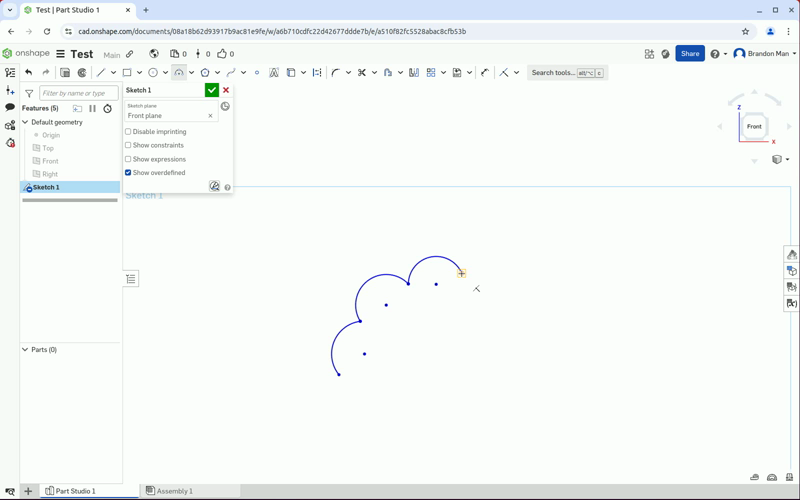
scroll(-6)
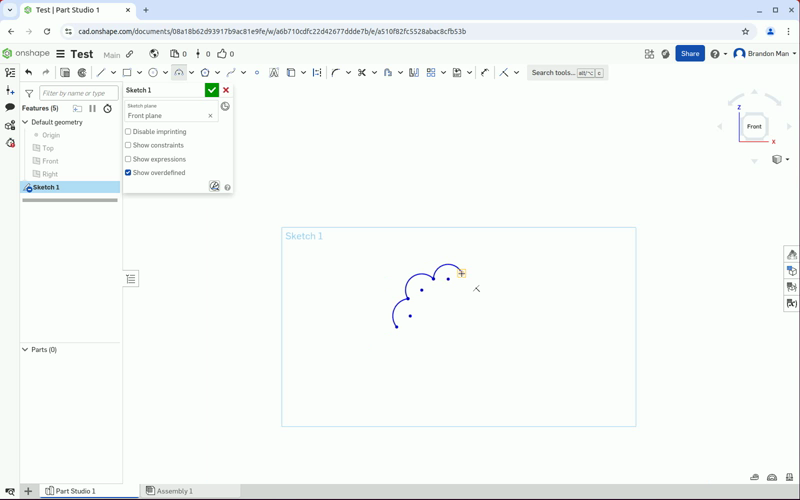
scroll(-6)
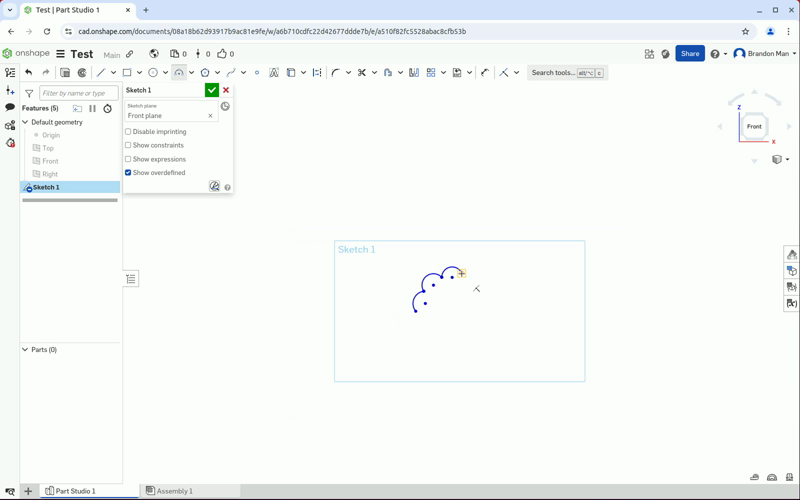
scroll(-6)
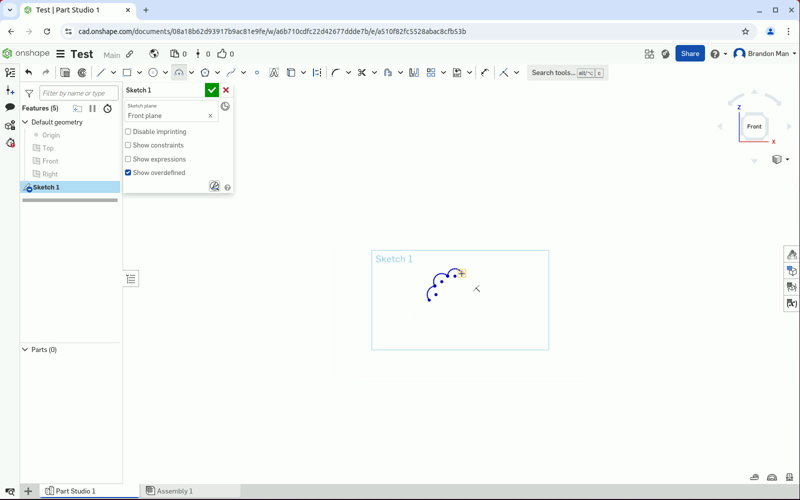
scroll(-6)
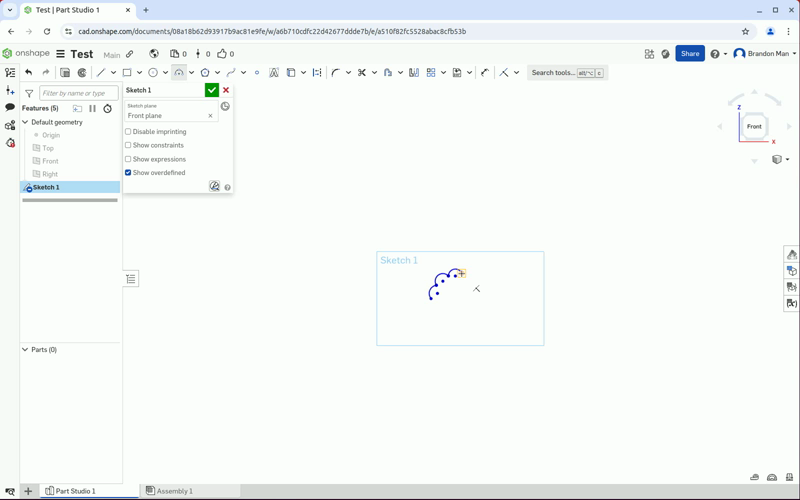
scroll(-6)
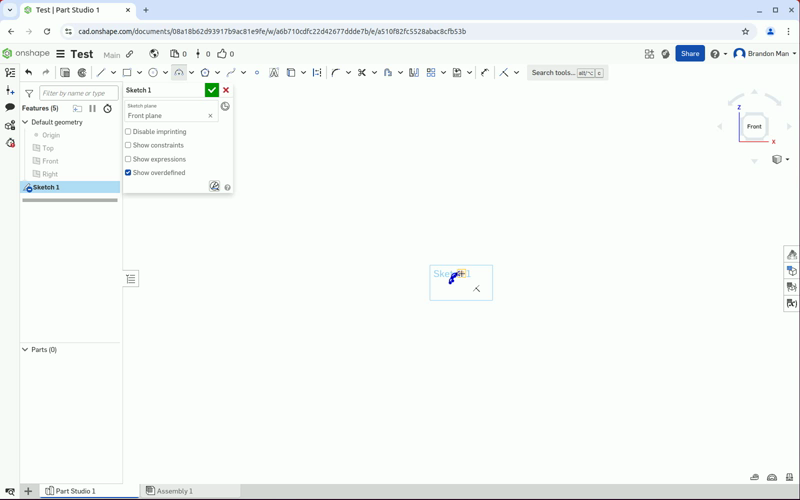
key_down(shift)
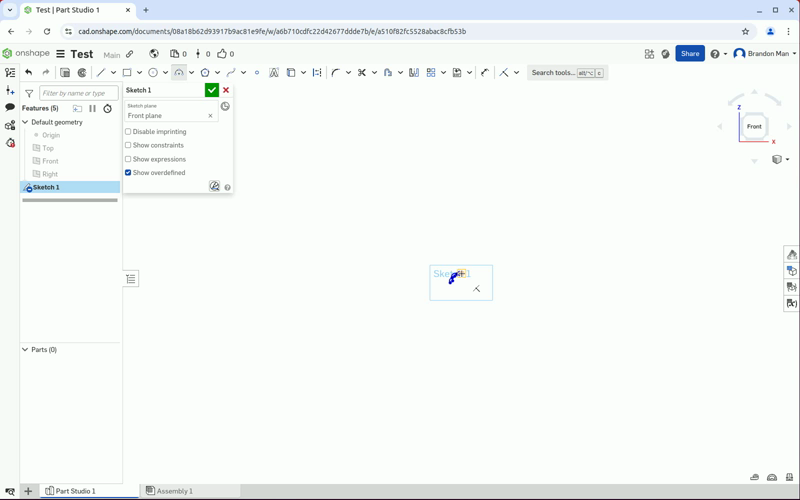
mouse_move(467, 274)
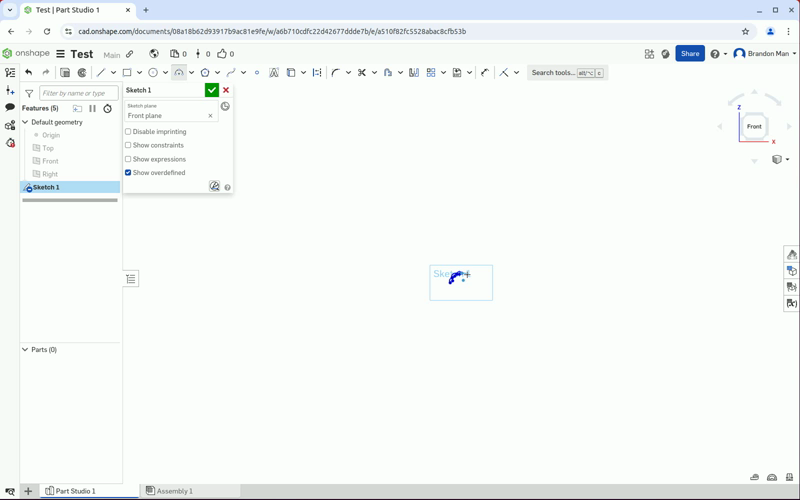
scroll(6)
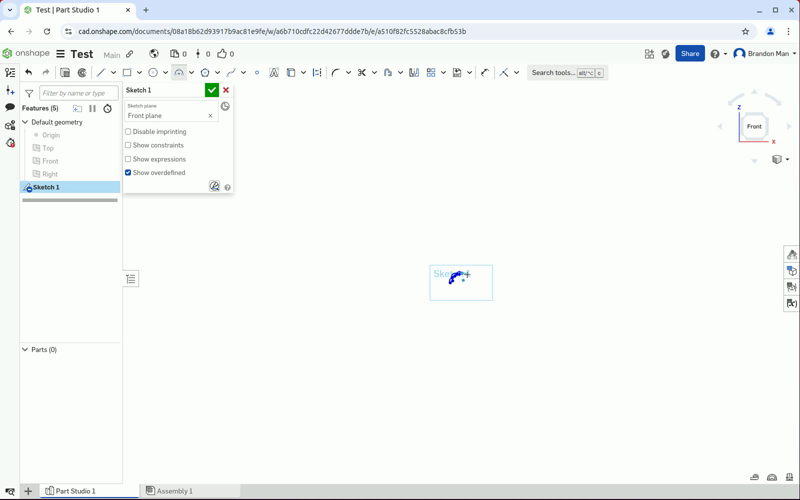
scroll(6)
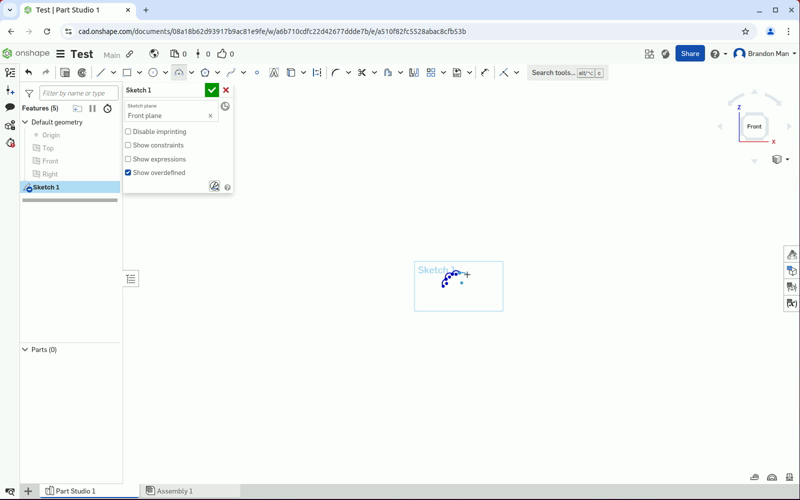
scroll(6)
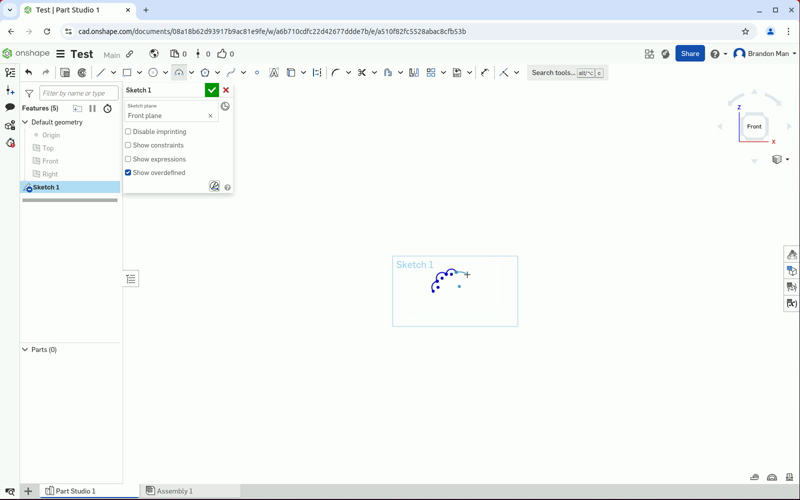
scroll(6)
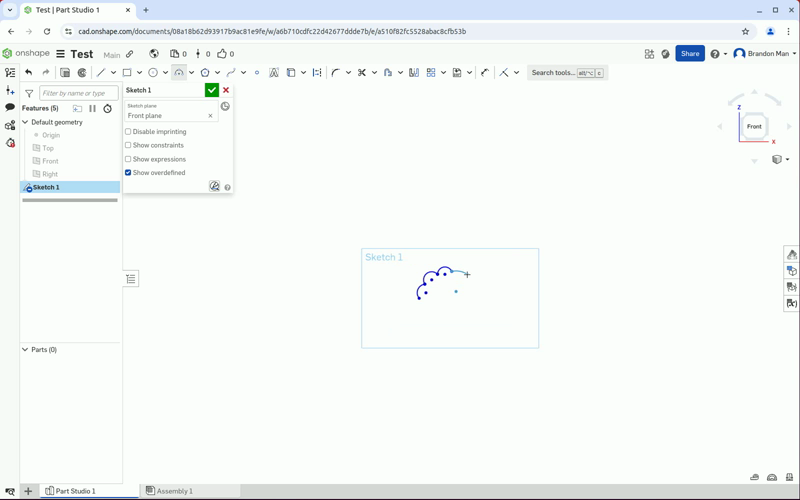
scroll(6)
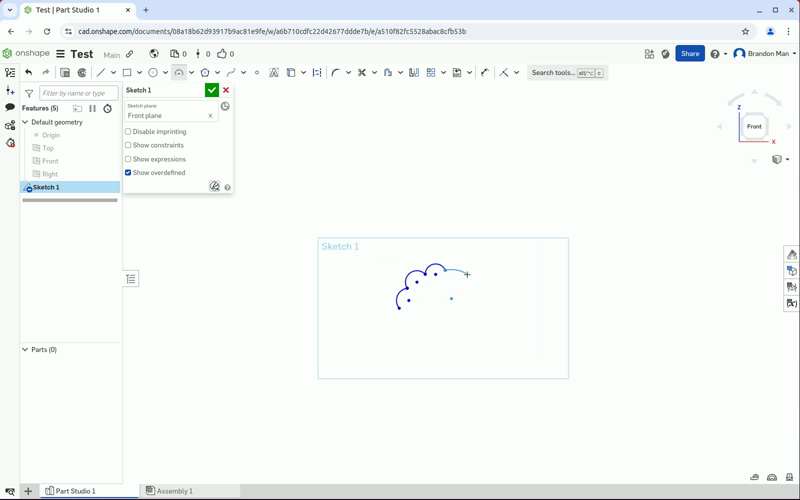
scroll(6)
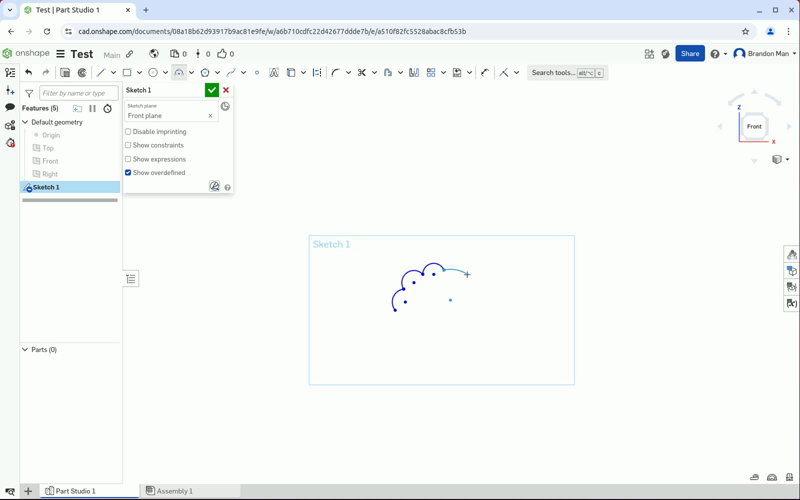
scroll(6)
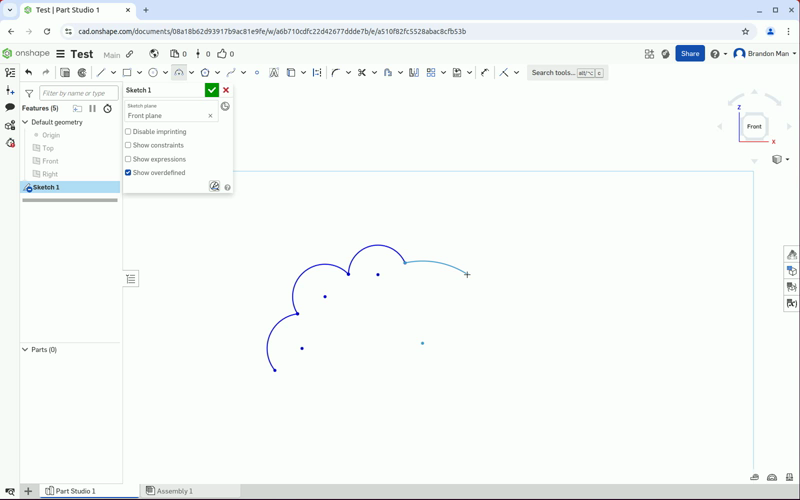
click(467, 274)
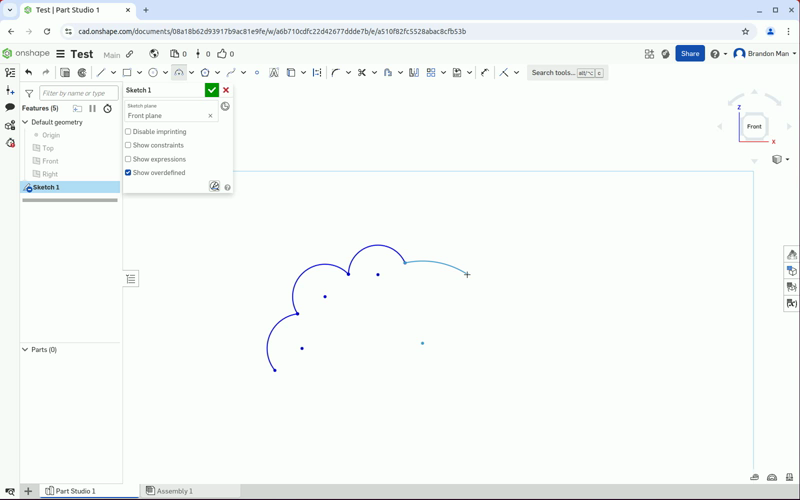
scroll(-6)
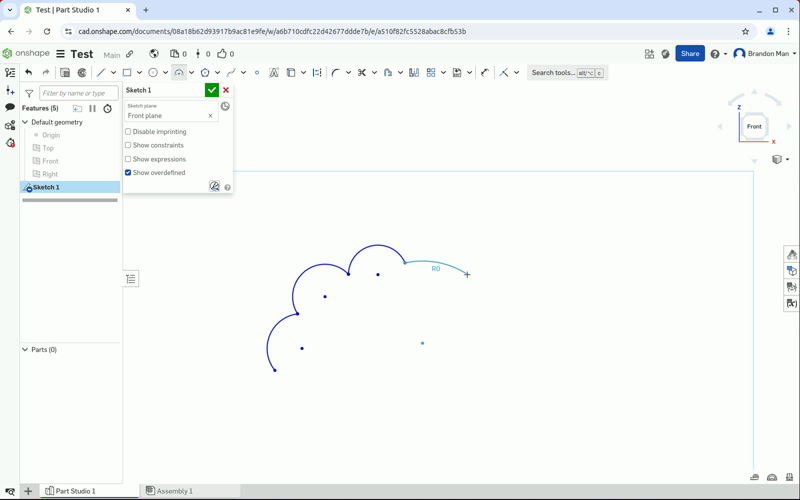
scroll(-6)
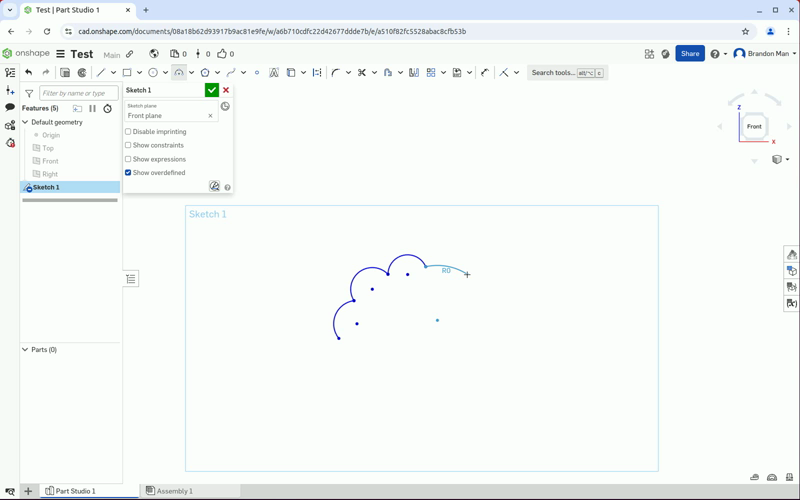
scroll(-6)
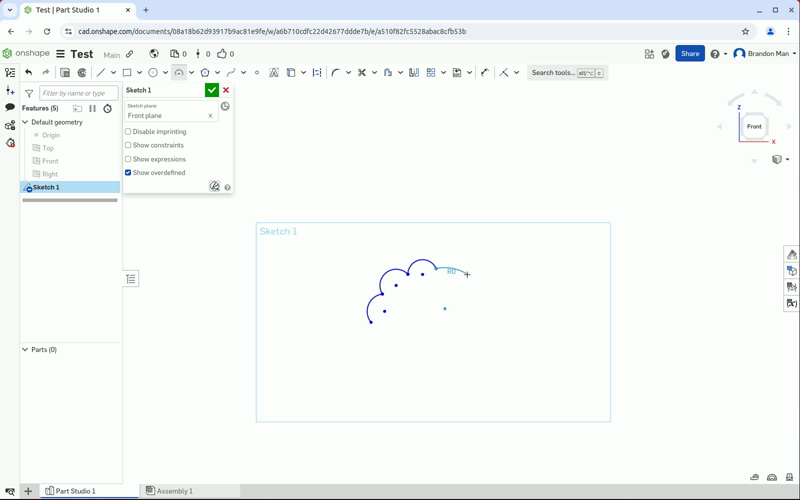
scroll(-6)
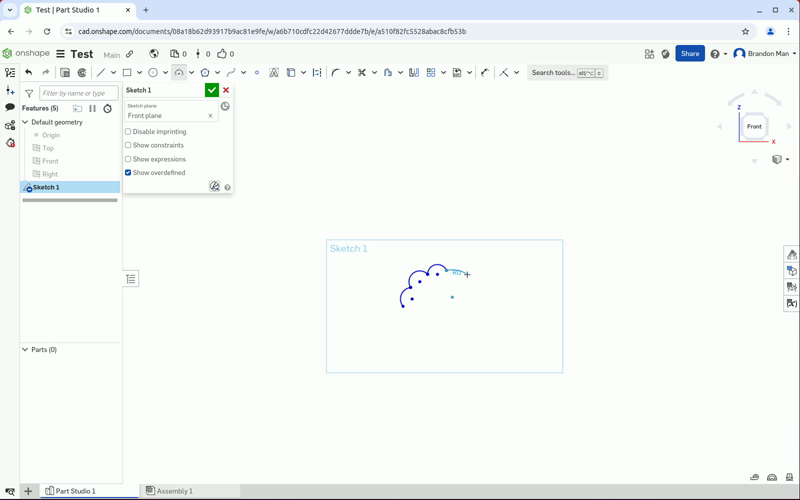
scroll(-6)
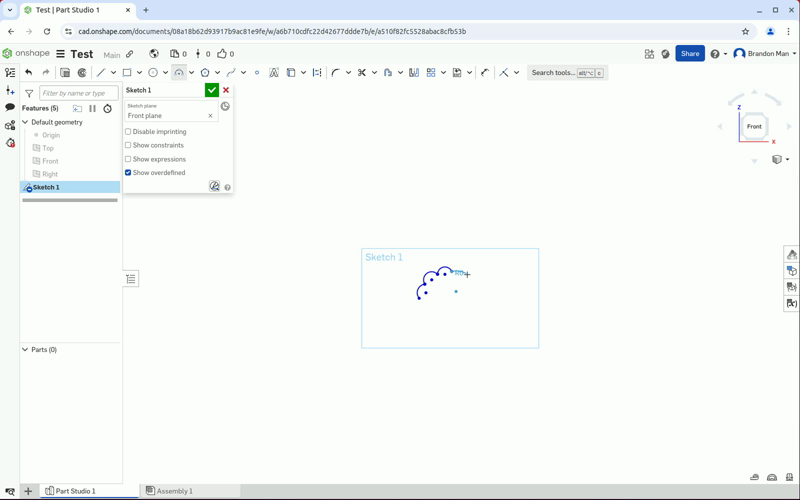
scroll(-6)
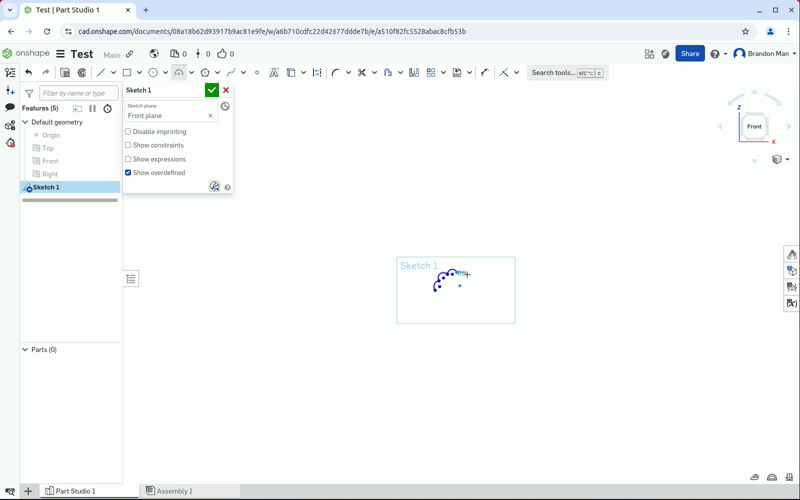
scroll(-6)
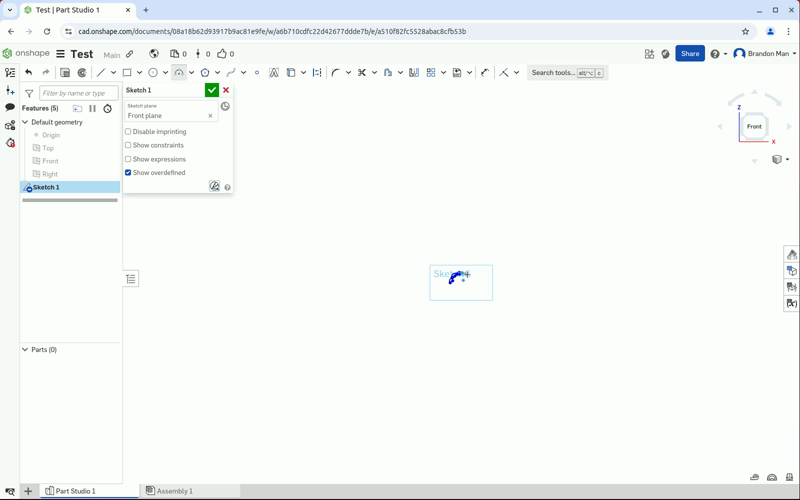
mouse_move(464, 271)
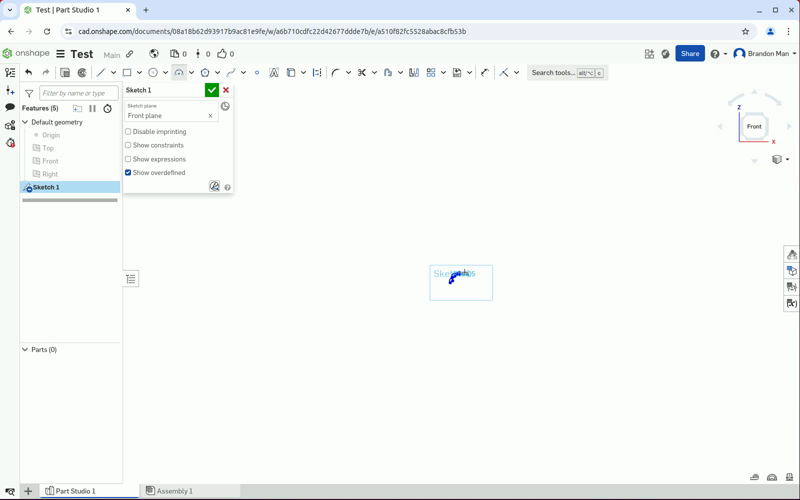
scroll(6)
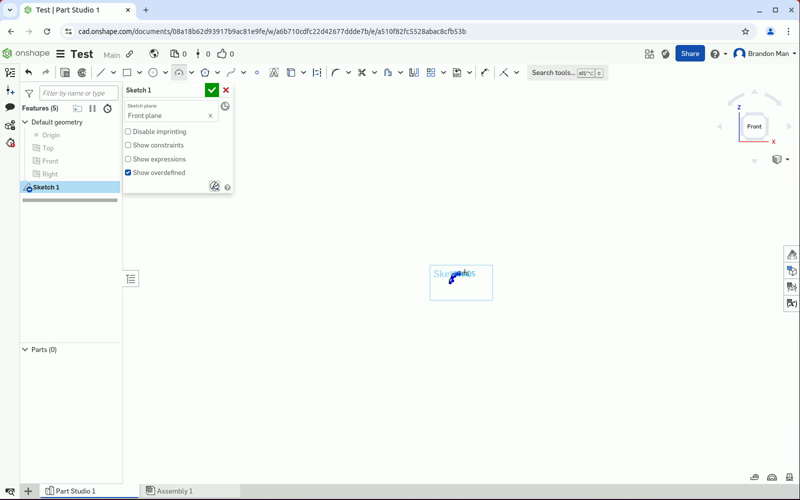
scroll(6)
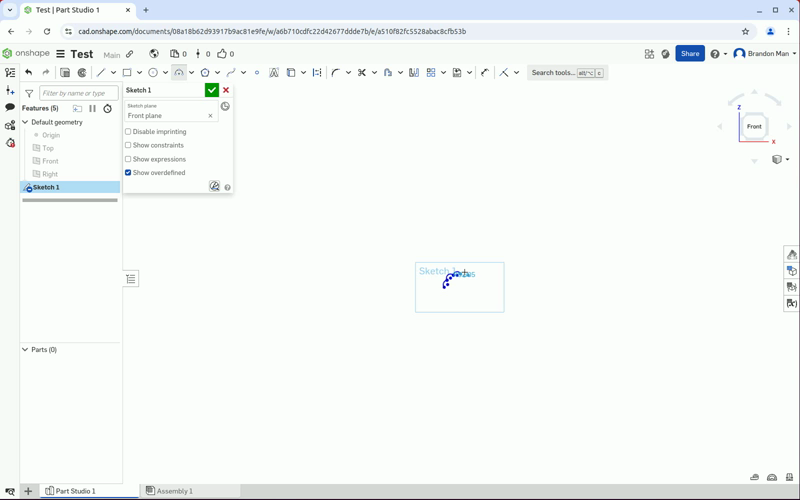
scroll(6)
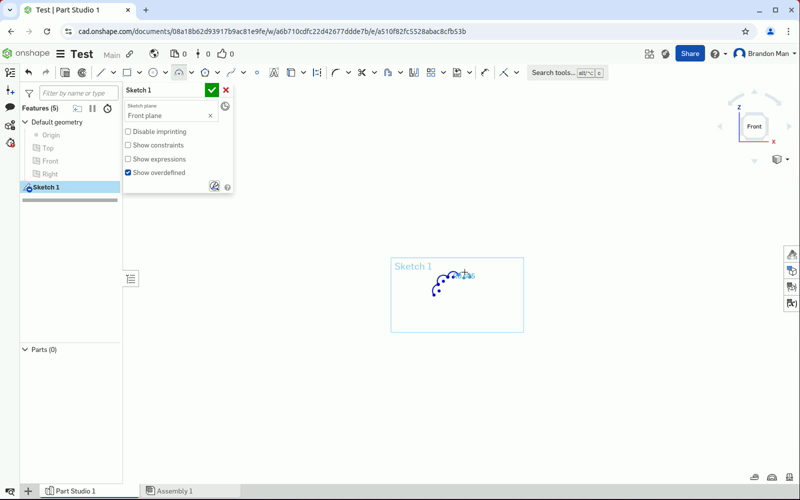
scroll(6)
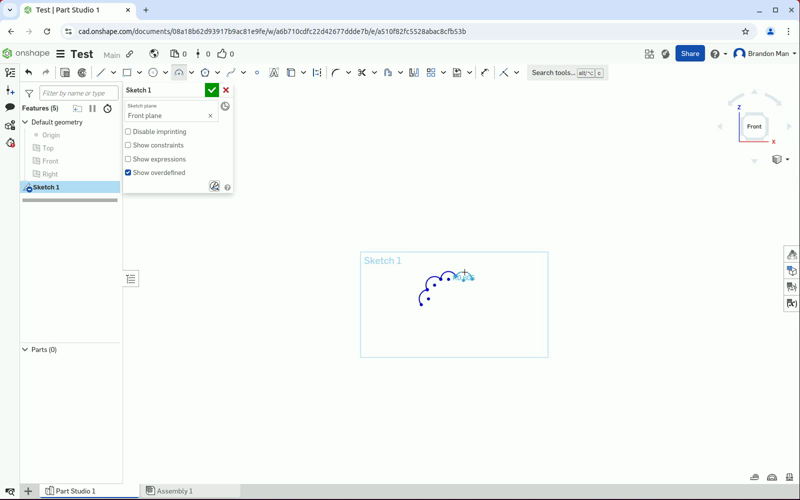
scroll(6)
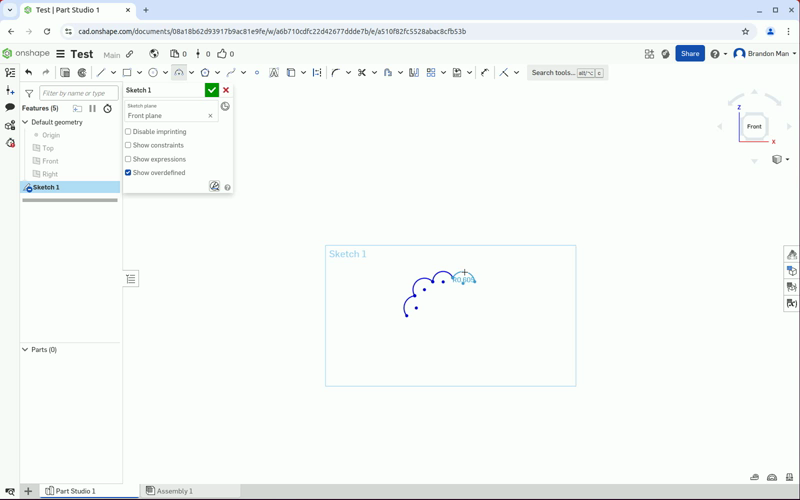
scroll(6)
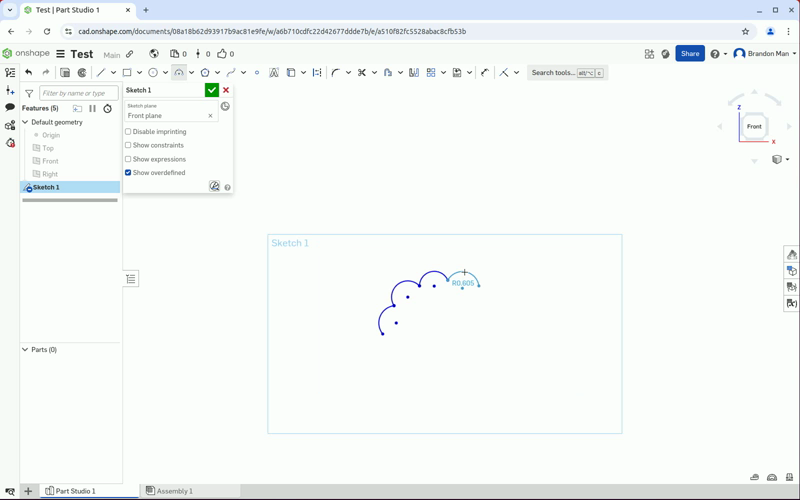
scroll(6)
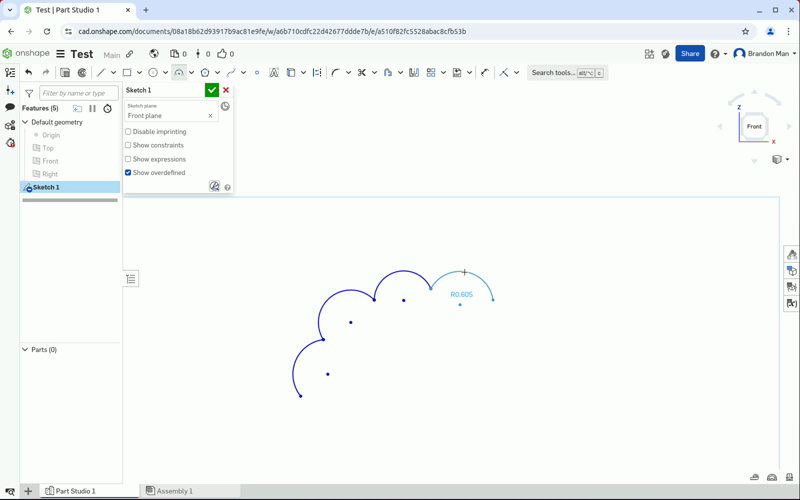
click(464, 271)
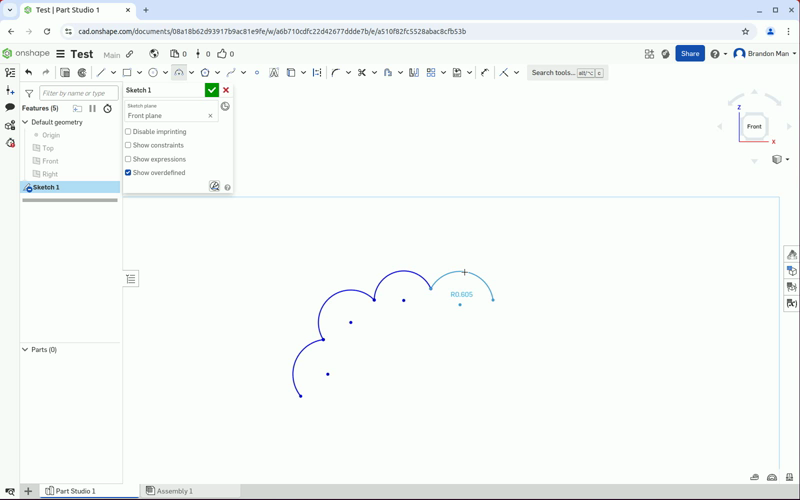
scroll(-6)
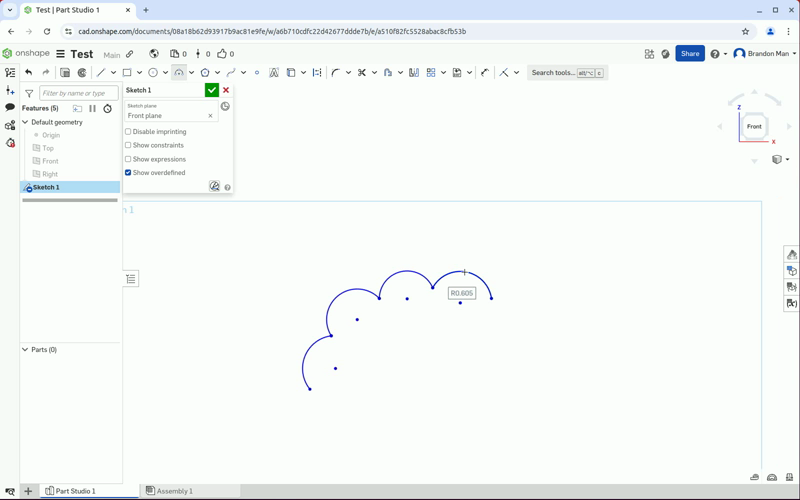
scroll(-6)
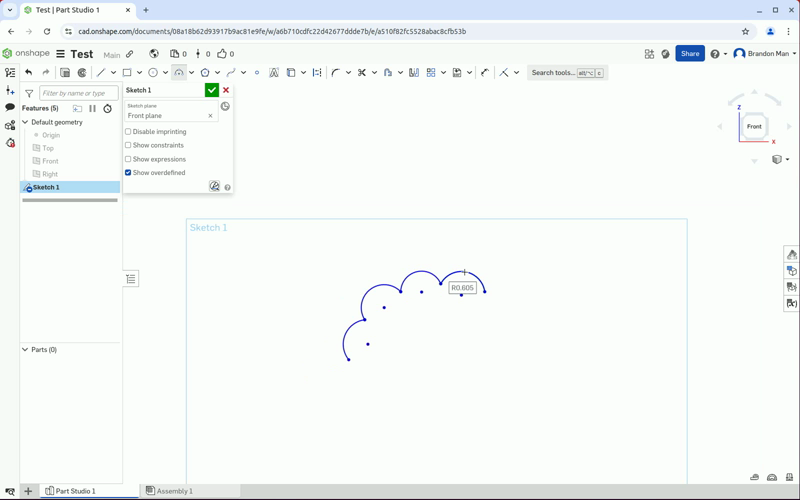
scroll(-6)
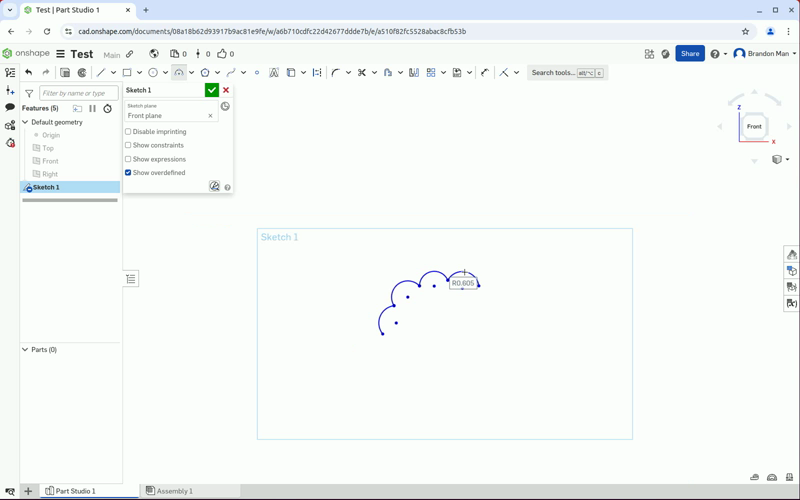
scroll(-6)
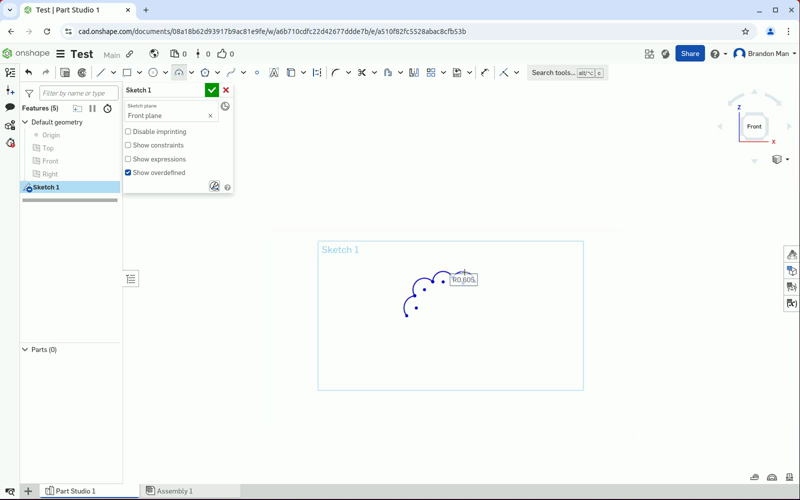
scroll(-6)
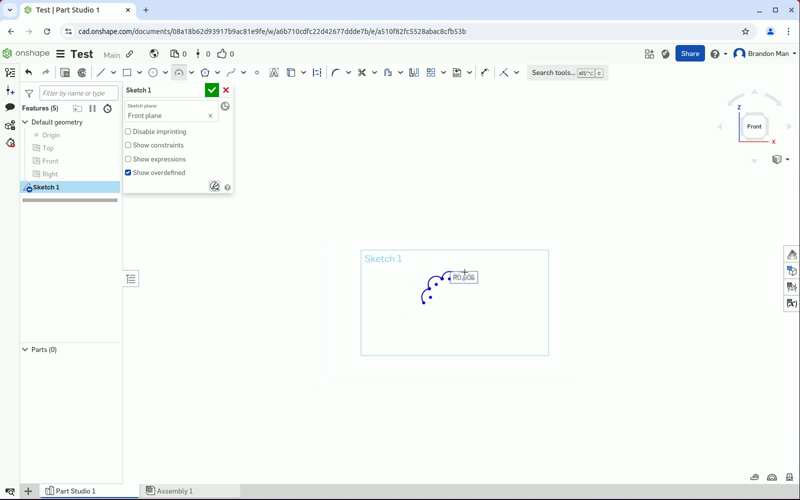
scroll(-6)
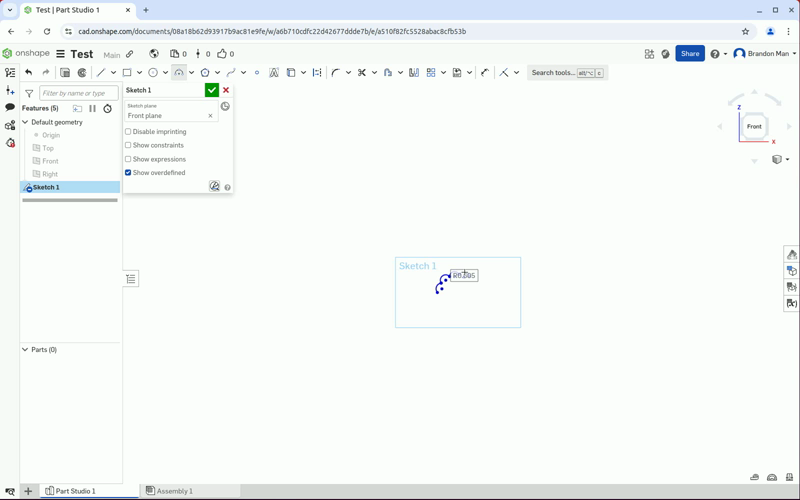
scroll(-6)
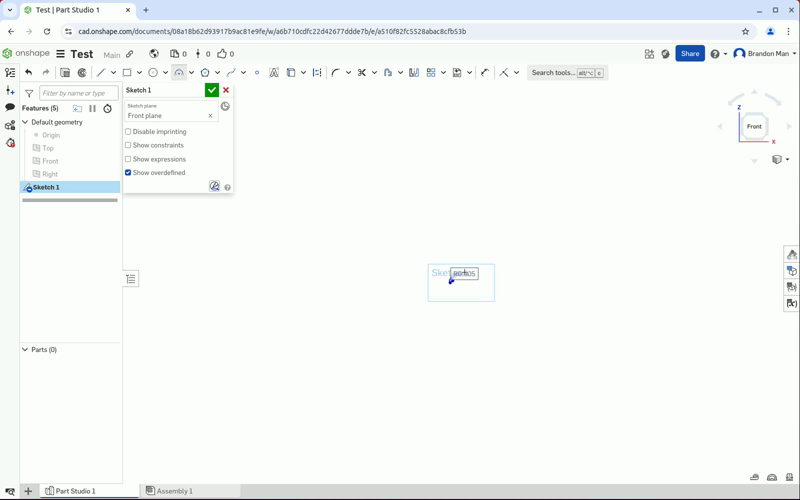
key_up(shift)
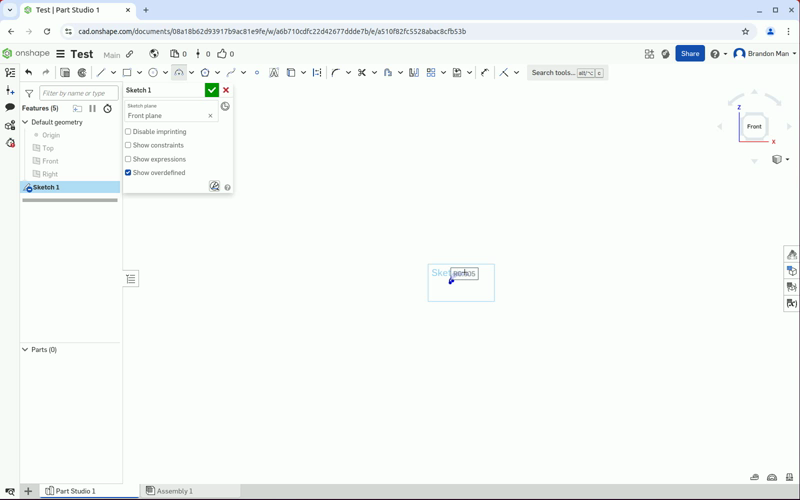
mouse_move(467, 274)
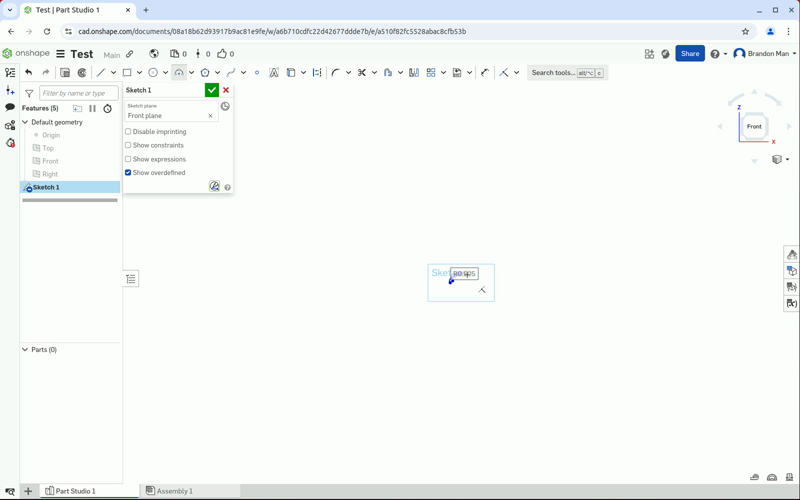
scroll(6)
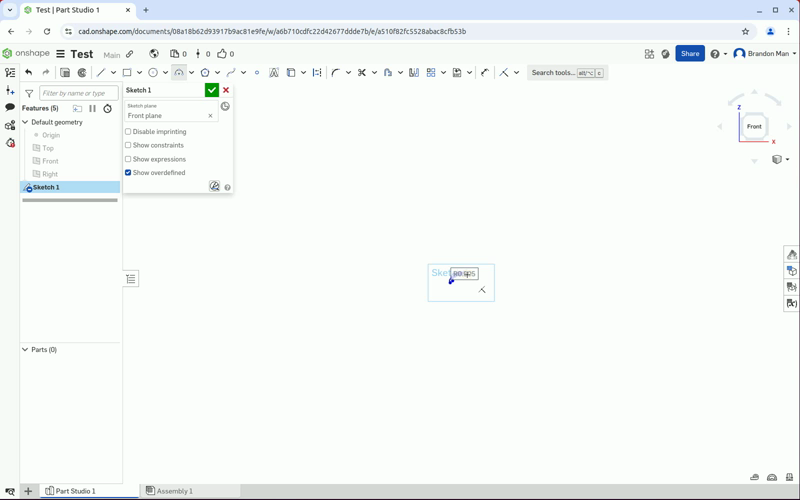
scroll(6)
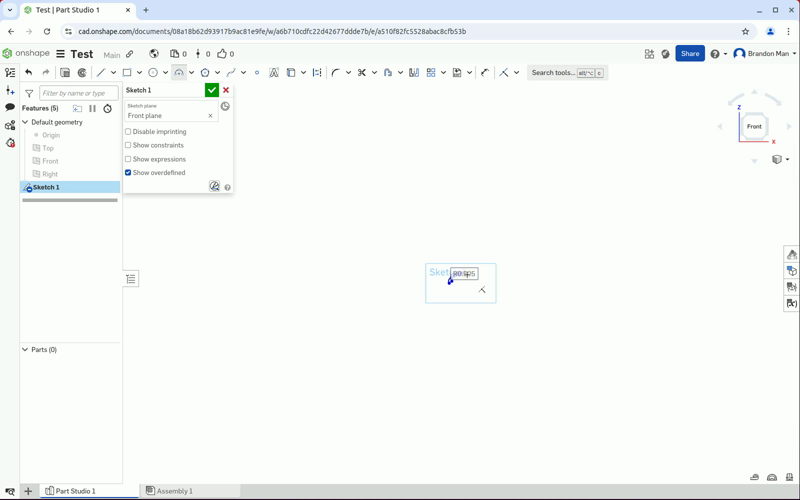
scroll(6)
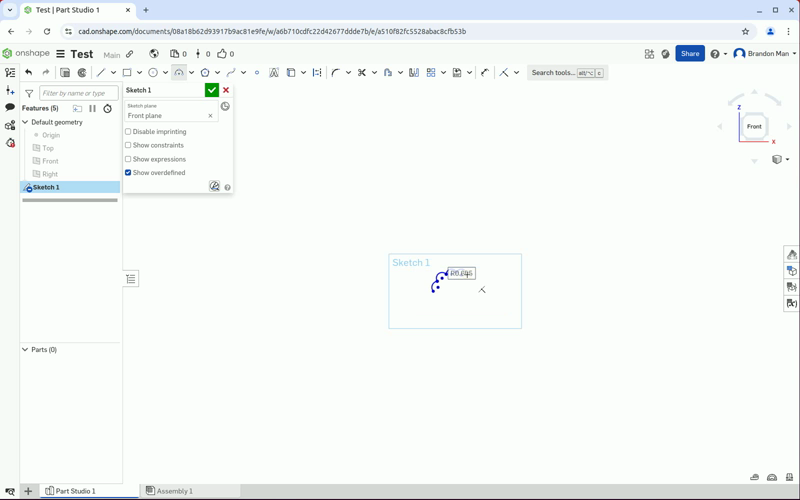
scroll(6)
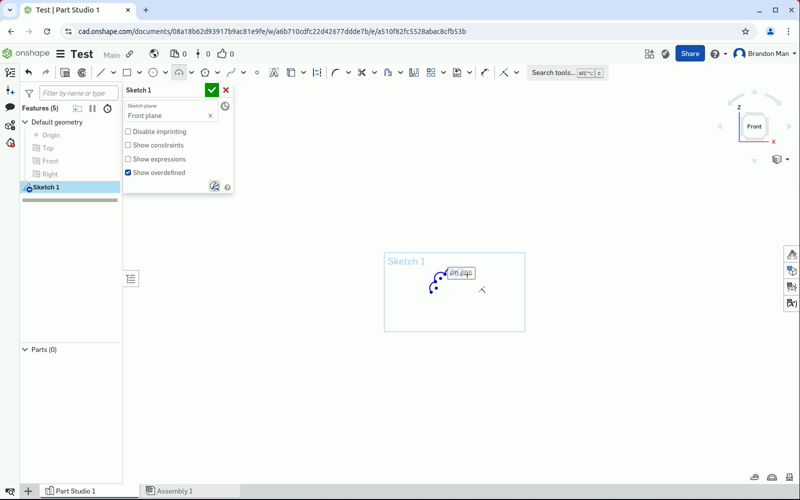
scroll(6)
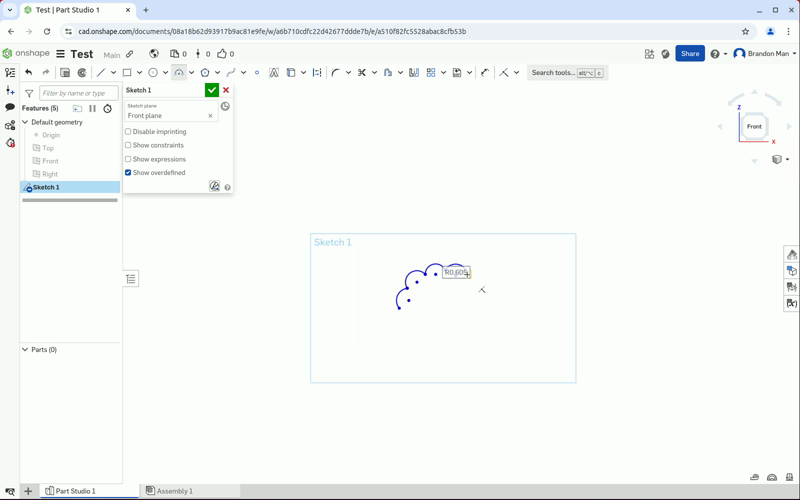
scroll(6)
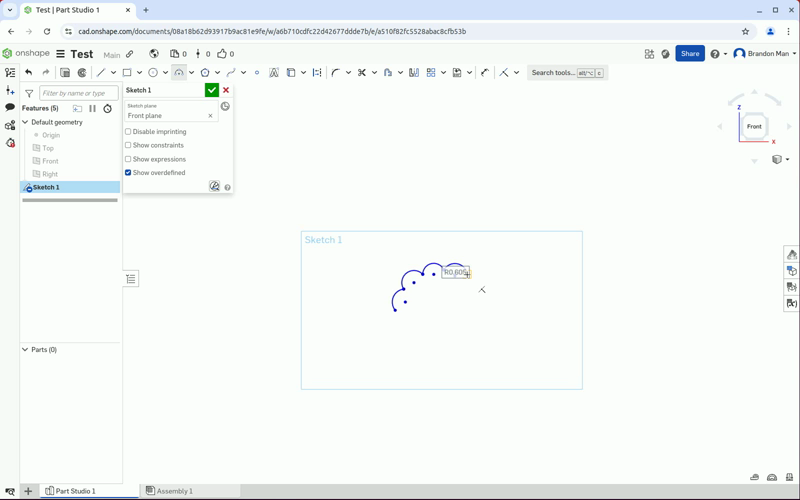
scroll(6)
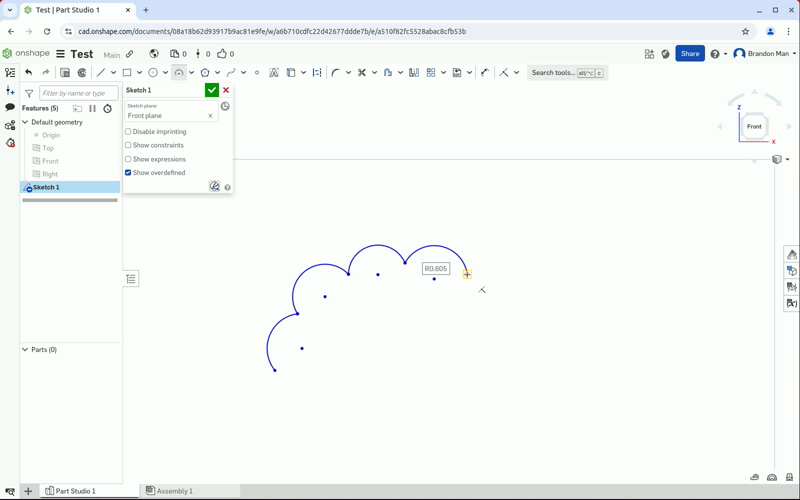
click(467, 274)
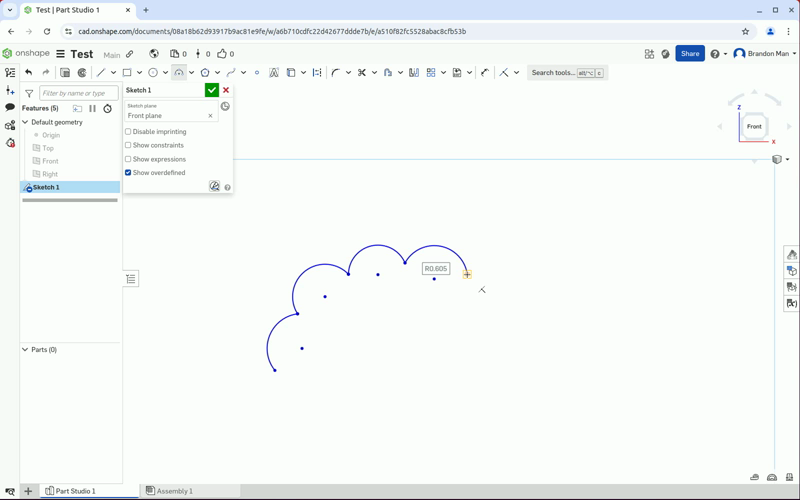
scroll(-6)
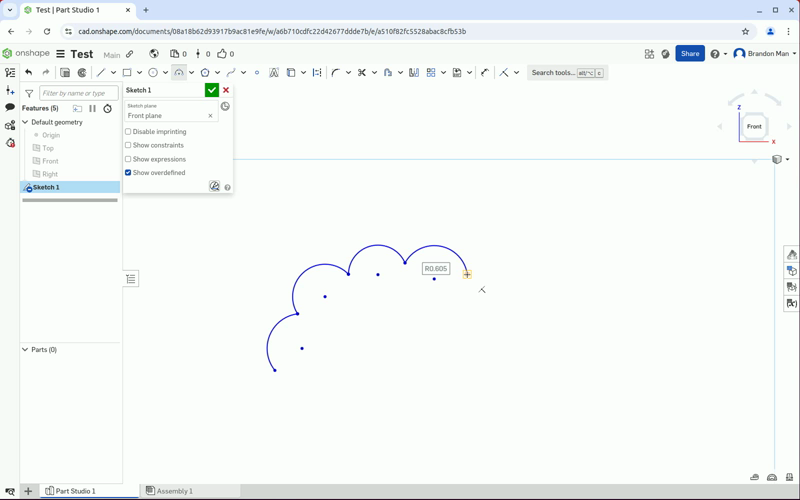
scroll(-6)
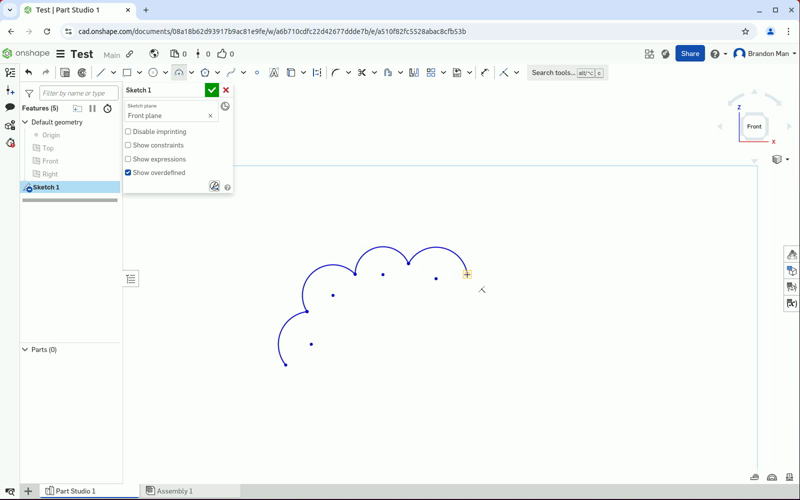
scroll(-6)
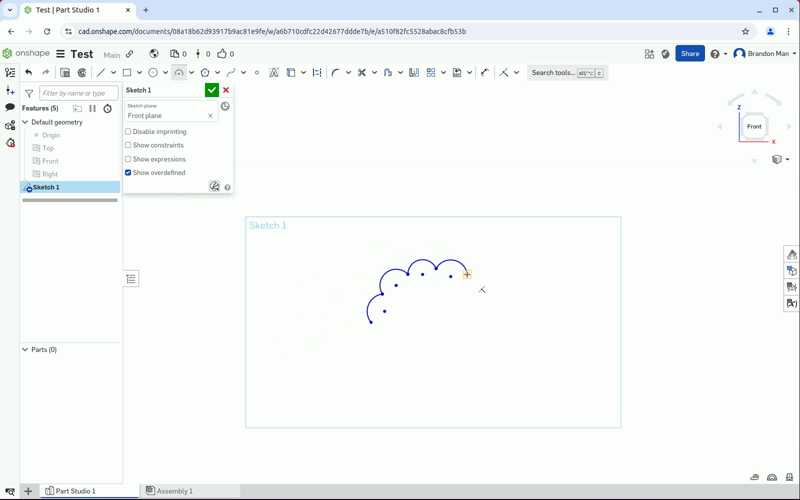
scroll(-6)
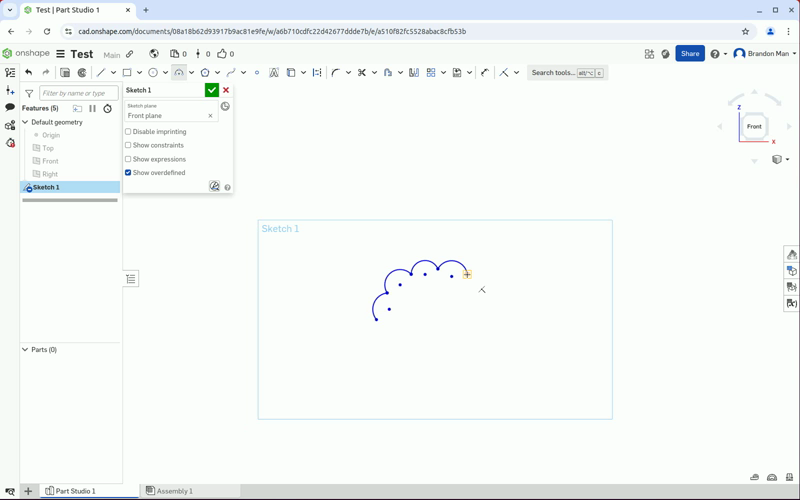
scroll(-6)
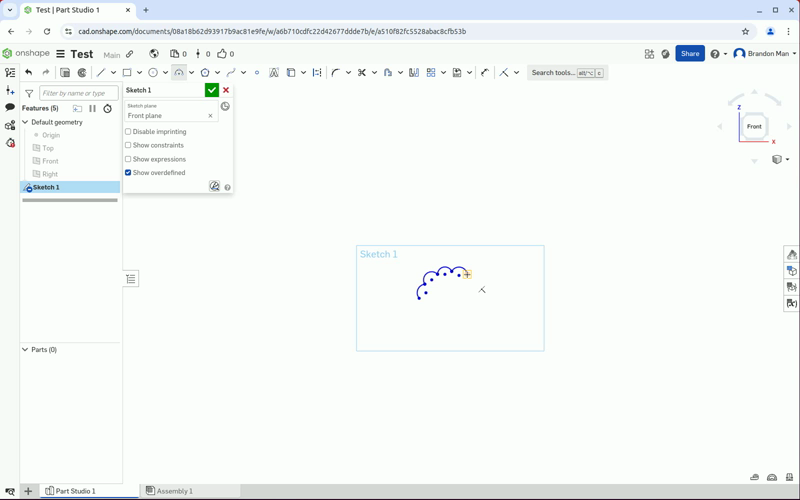
scroll(-6)
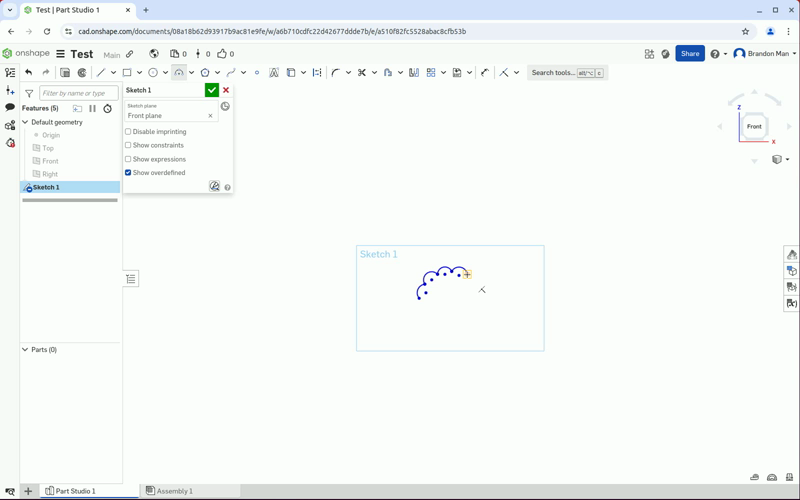
scroll(-6)
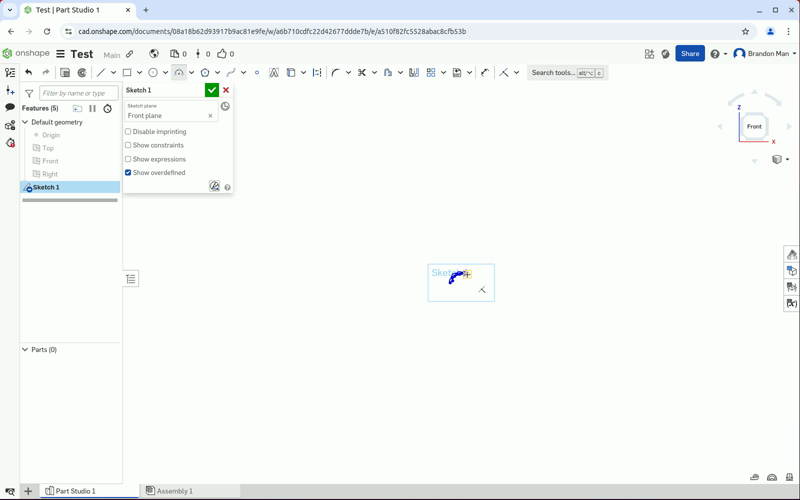
key_down(shift)
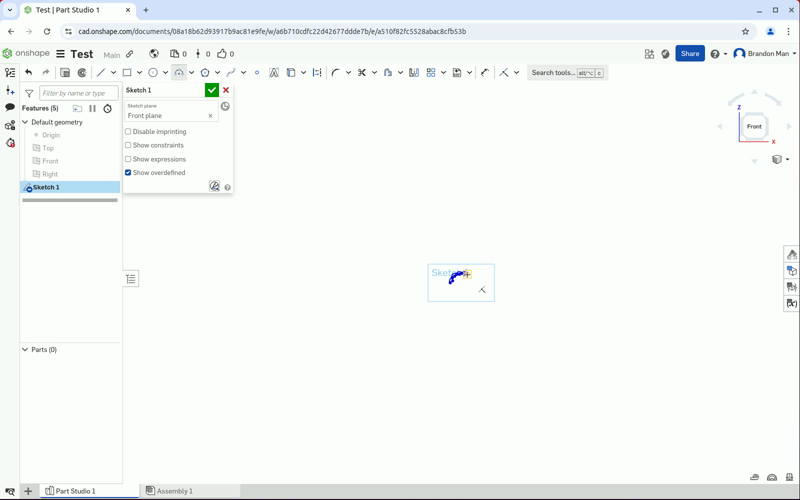
mouse_move(470, 277)
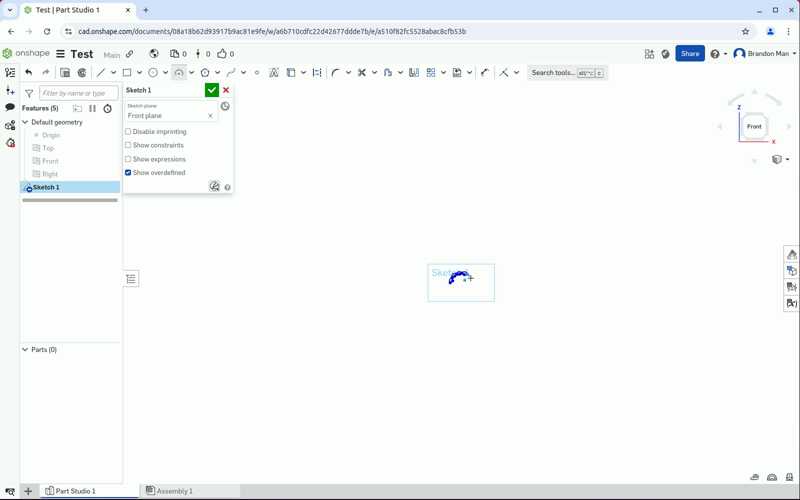
scroll(6)
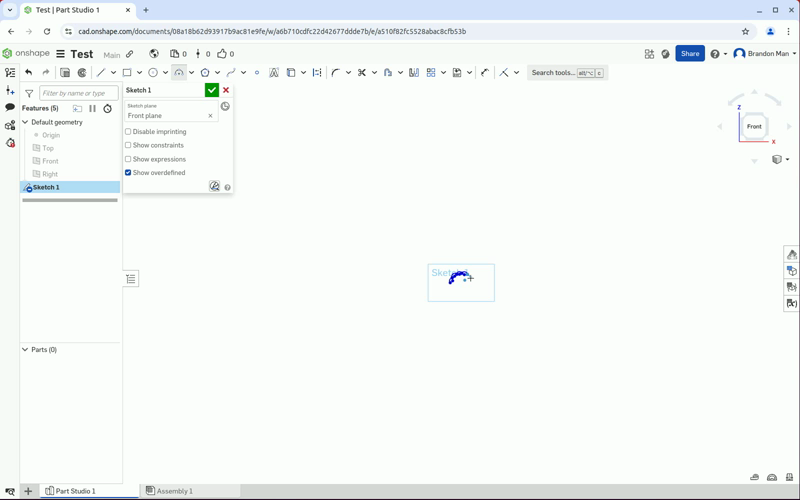
scroll(6)
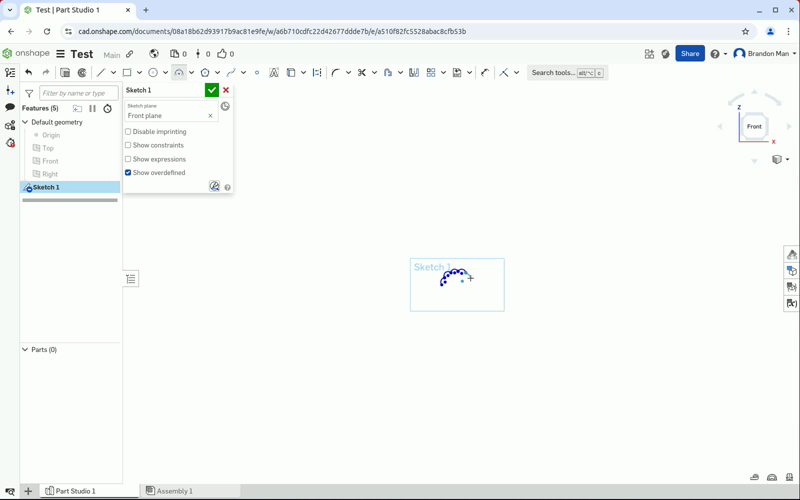
scroll(6)
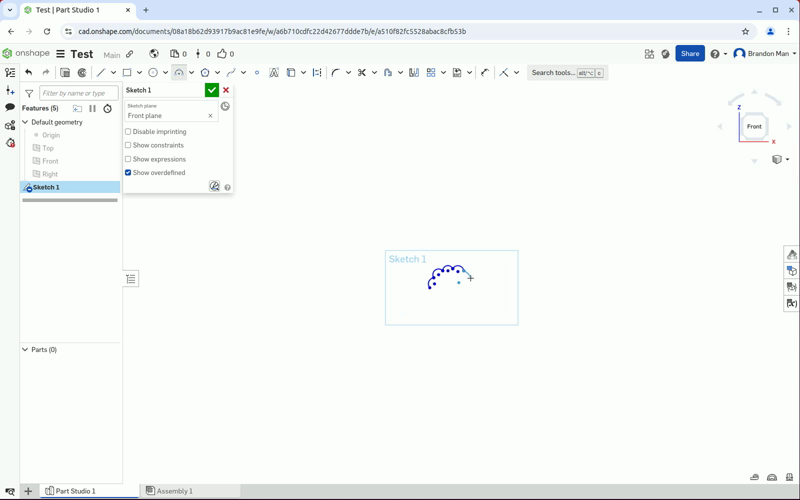
scroll(6)
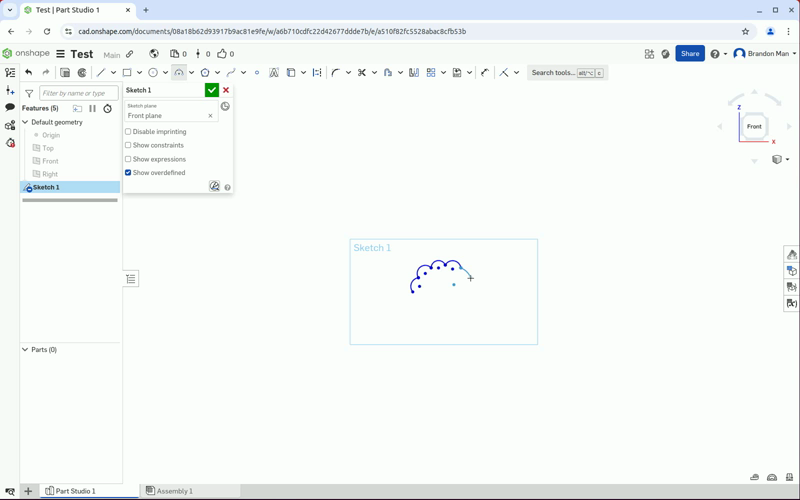
scroll(6)
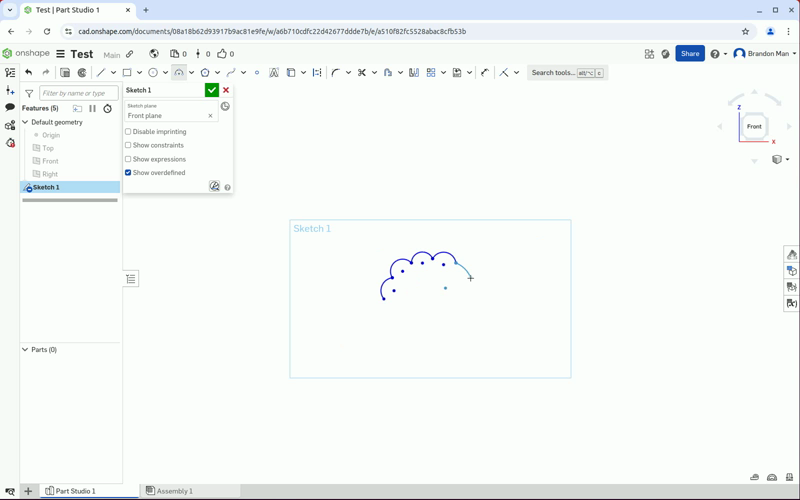
scroll(6)
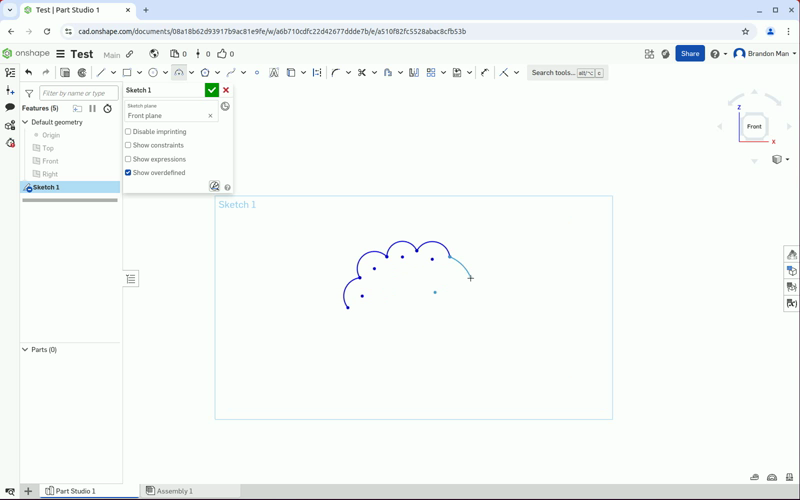
scroll(6)
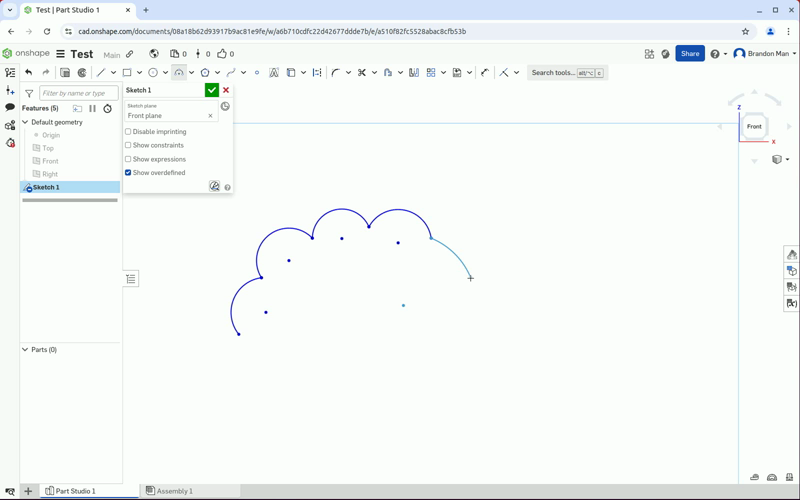
click(470, 277)
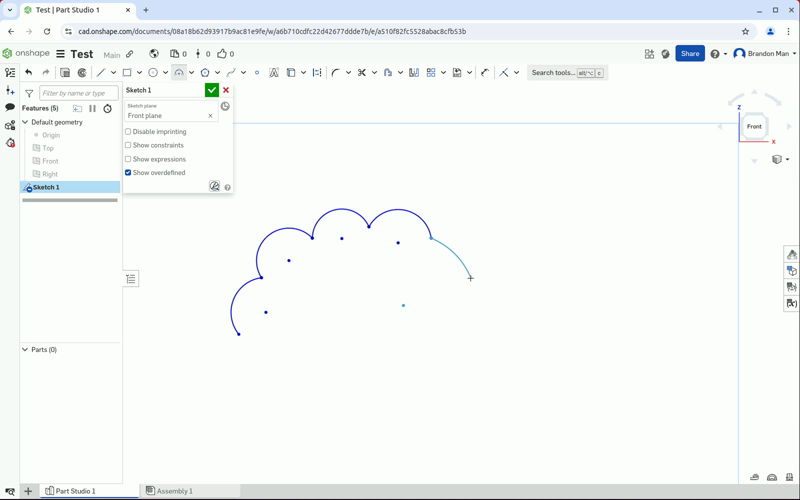
scroll(-6)
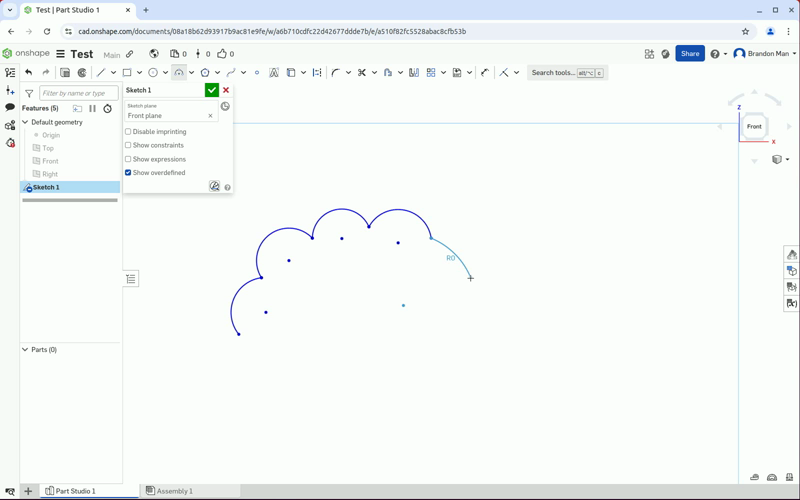
scroll(-6)
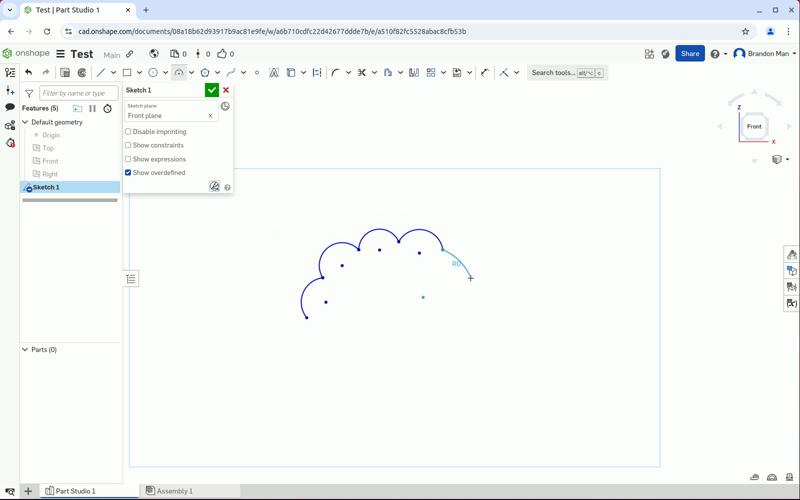
scroll(-6)
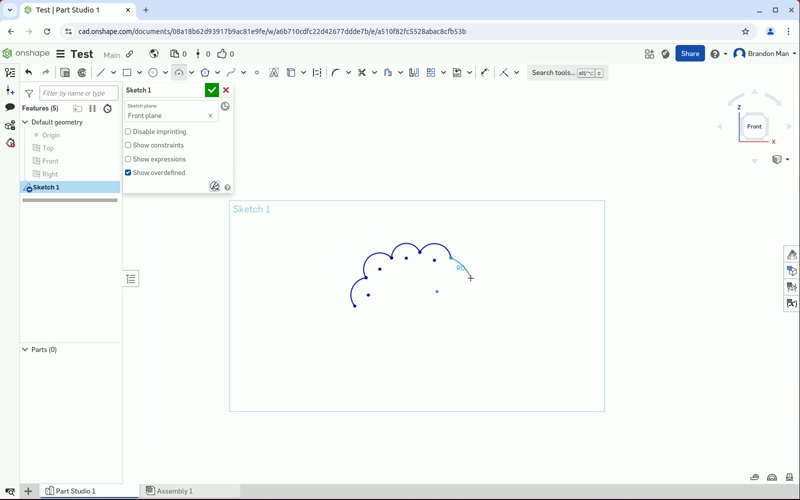
scroll(-6)
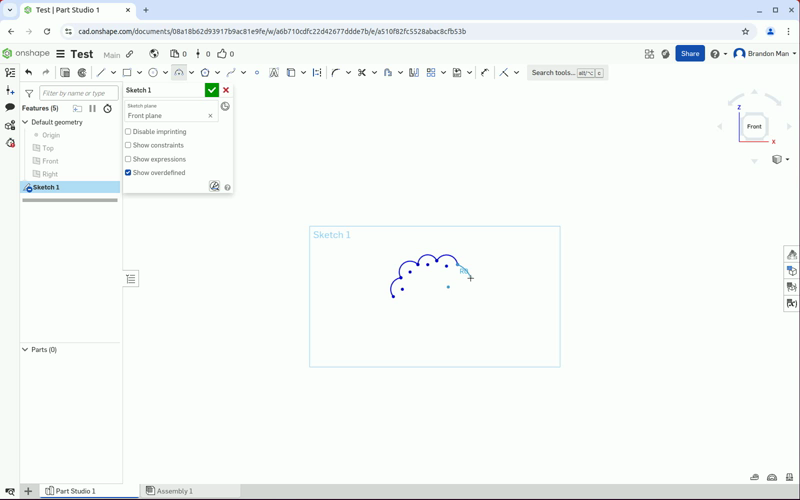
scroll(-6)
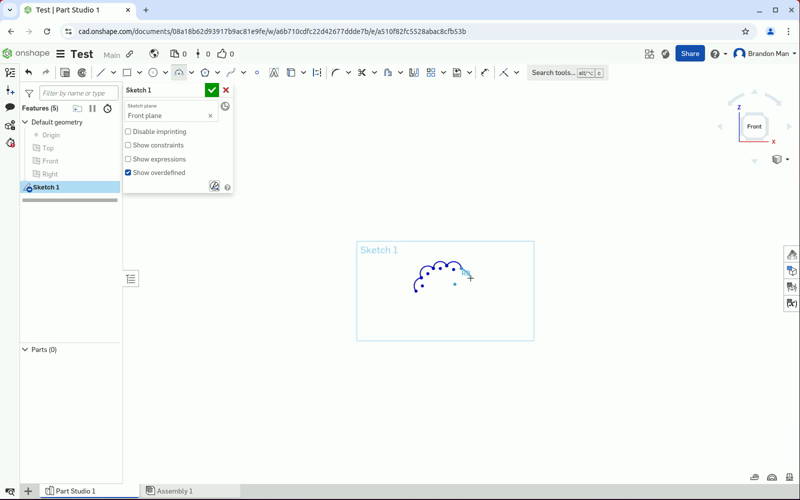
scroll(-6)
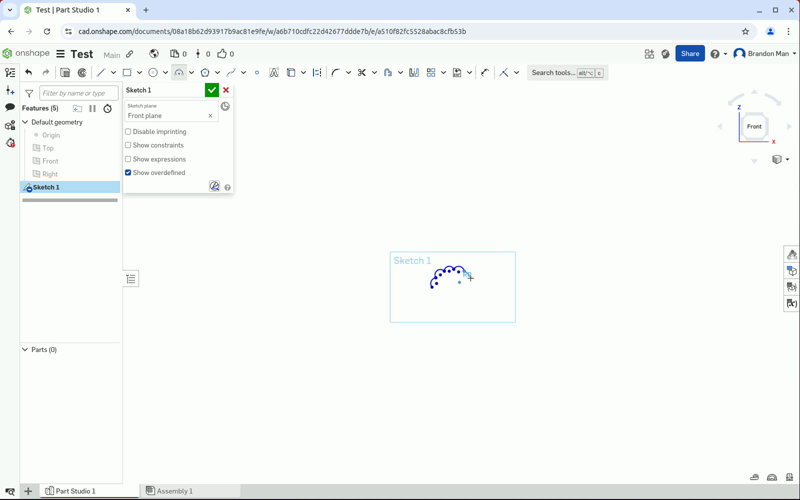
scroll(-6)
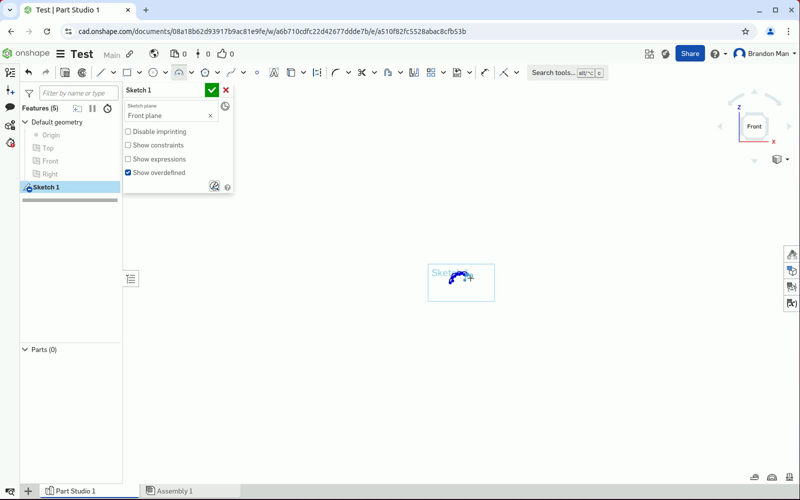
mouse_move(470, 273)
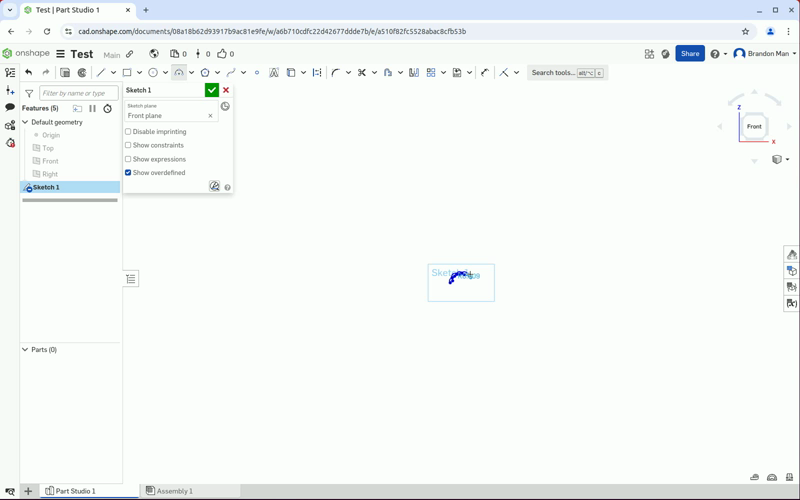
scroll(6)
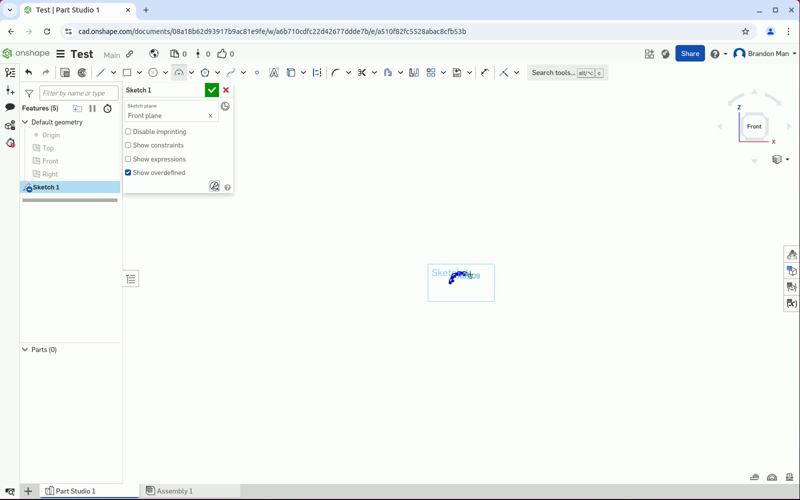
scroll(6)
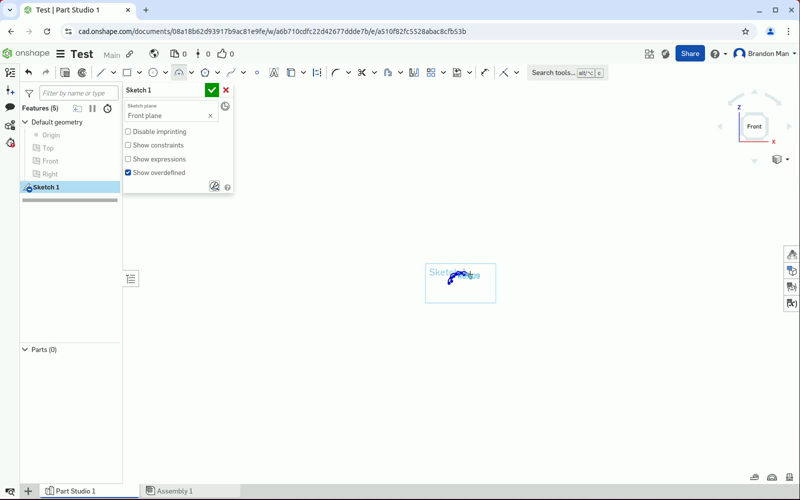
scroll(6)
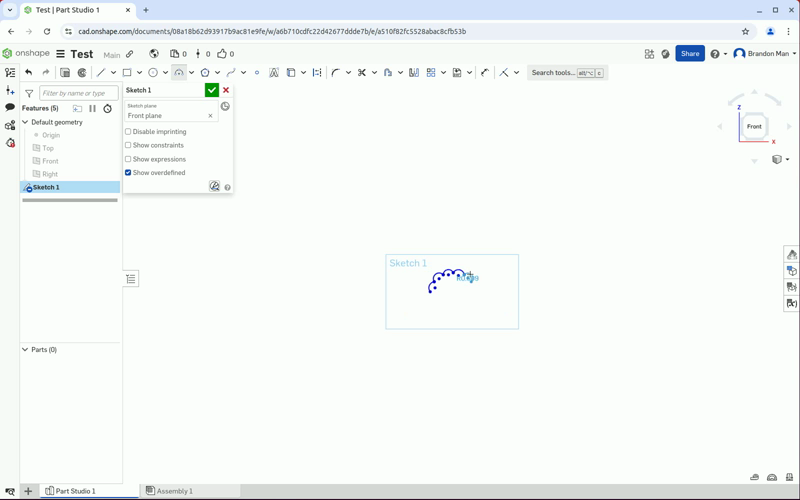
scroll(6)
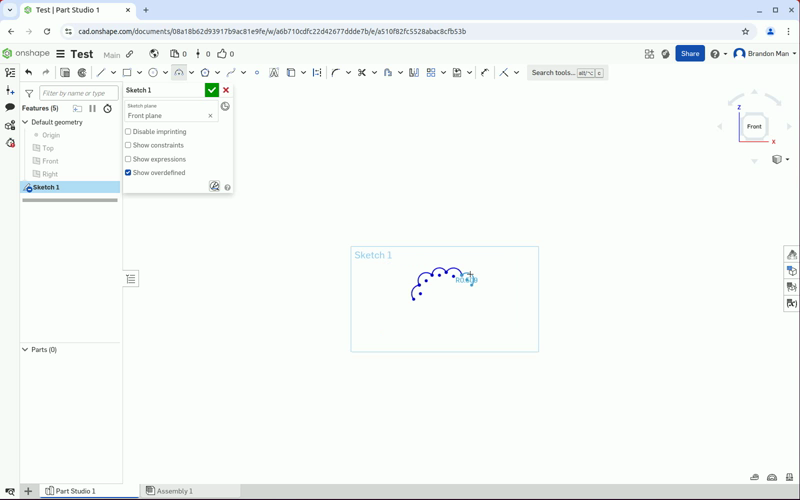
scroll(6)
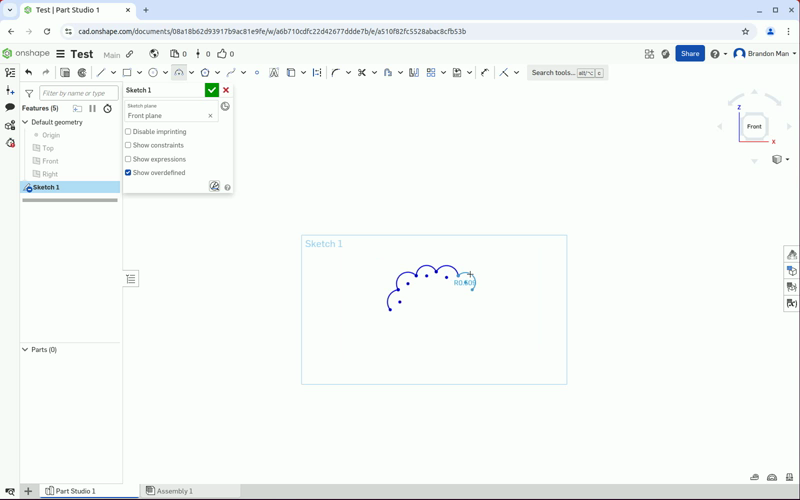
scroll(6)
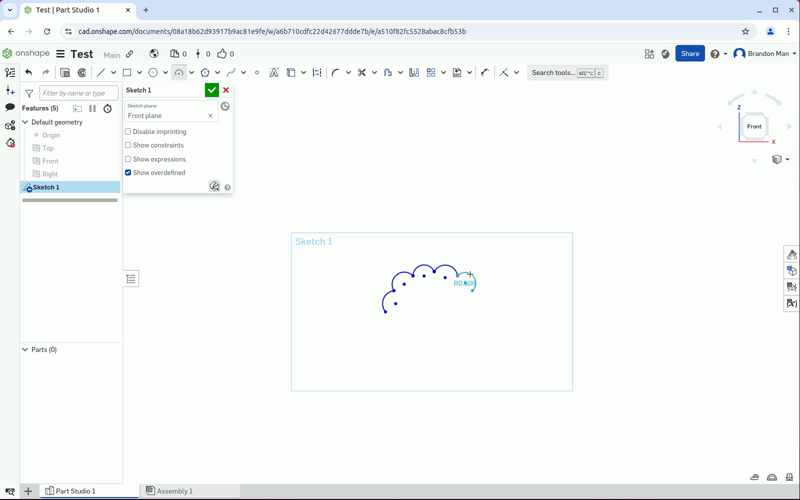
scroll(6)
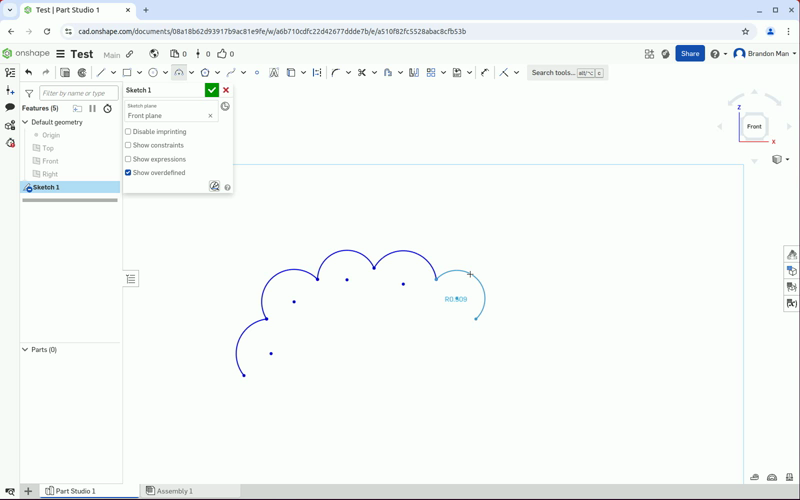
click(470, 273)
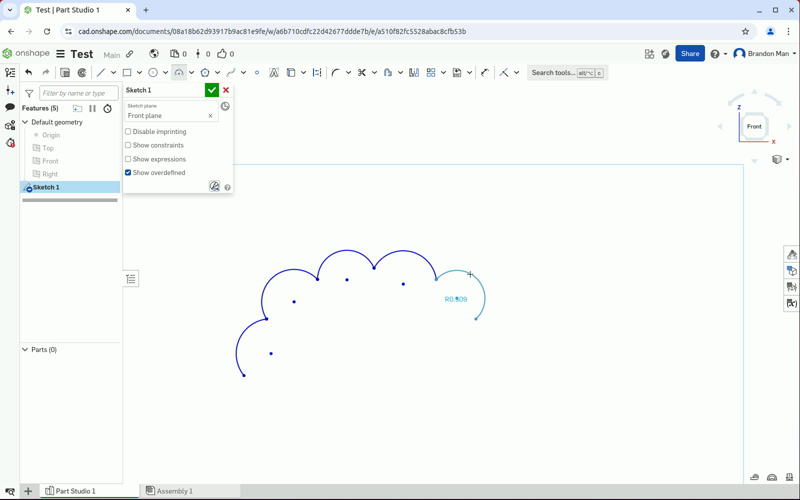
scroll(-6)
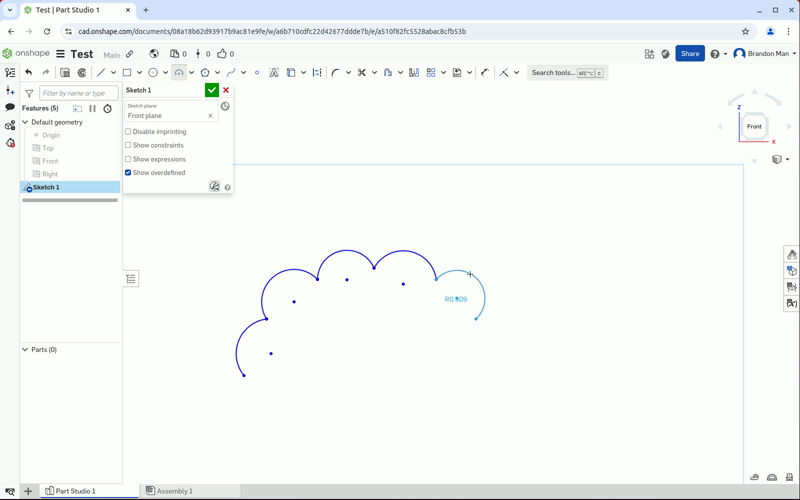
scroll(-6)
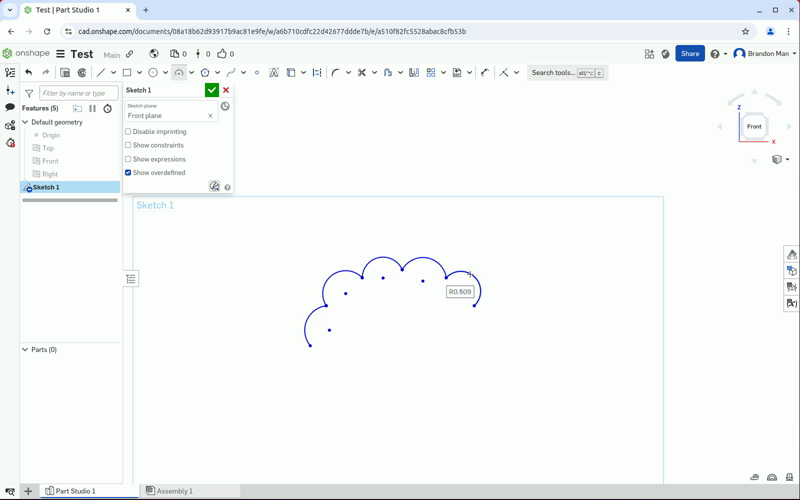
scroll(-6)
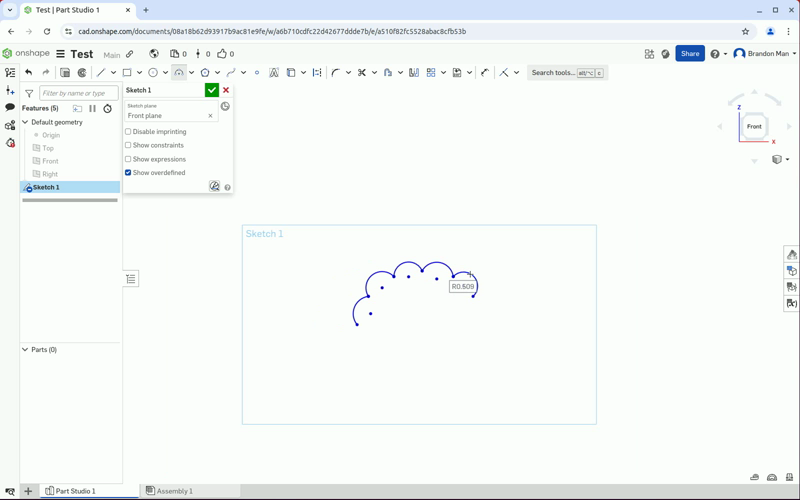
scroll(-6)
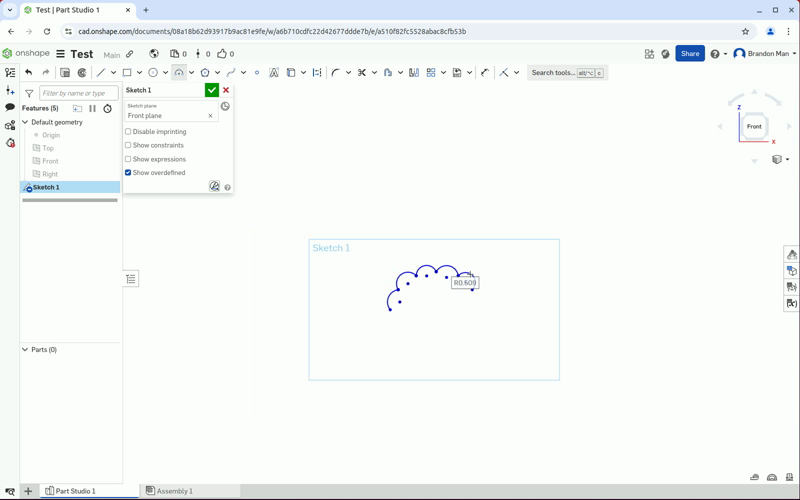
scroll(-6)
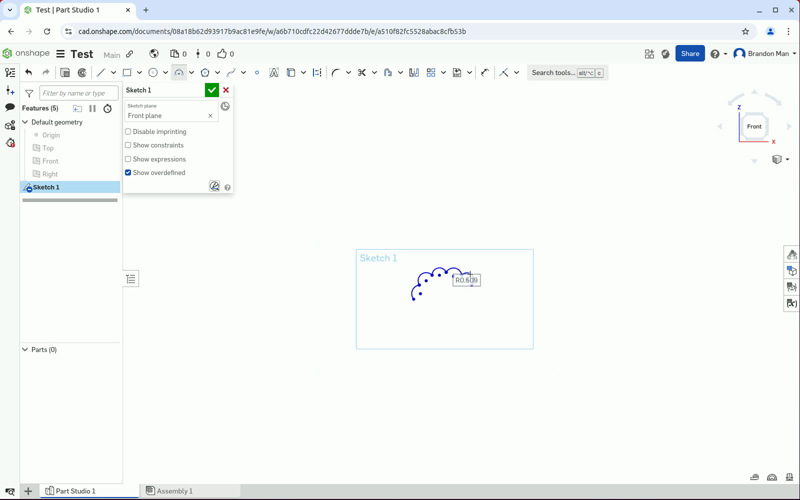
scroll(-6)
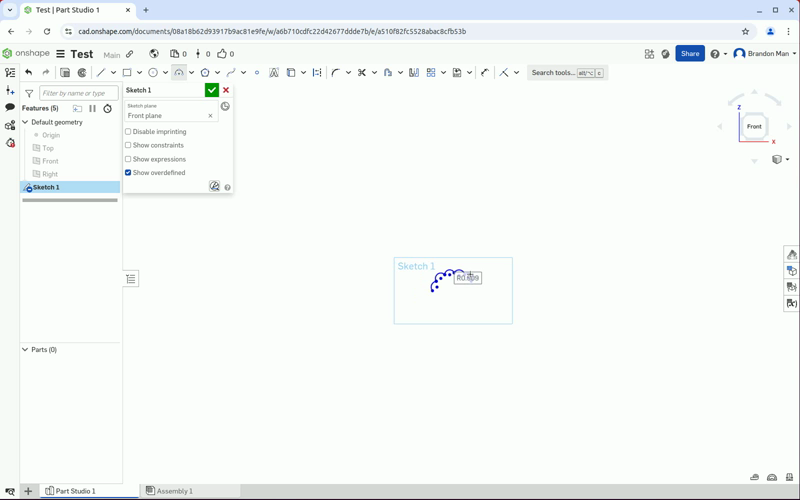
scroll(-6)
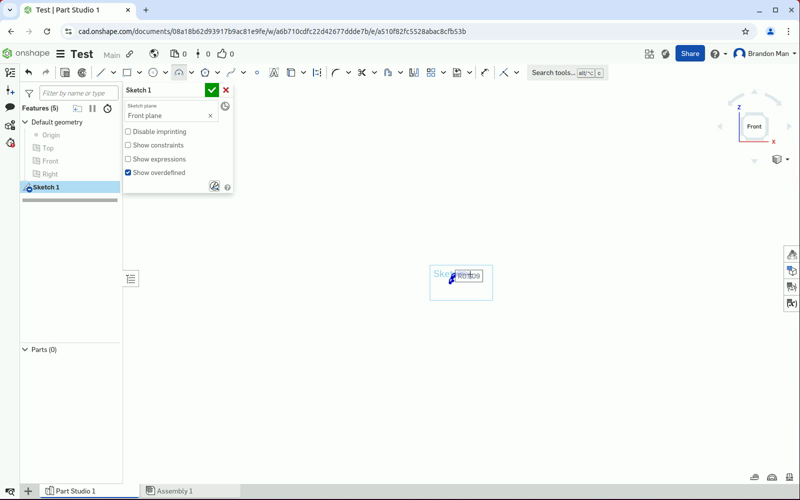
key_up(shift)
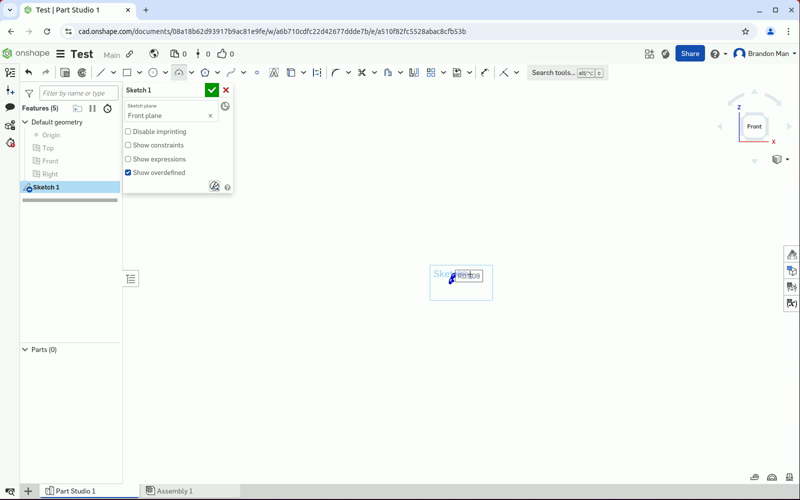
mouse_move(470, 277)
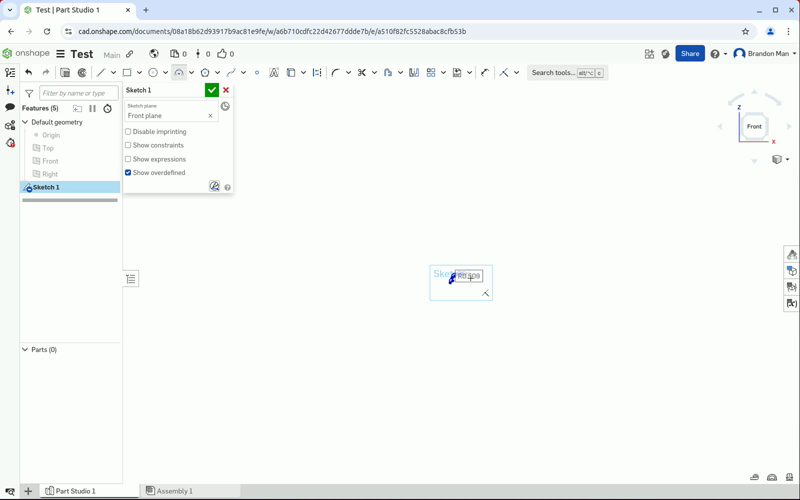
scroll(6)
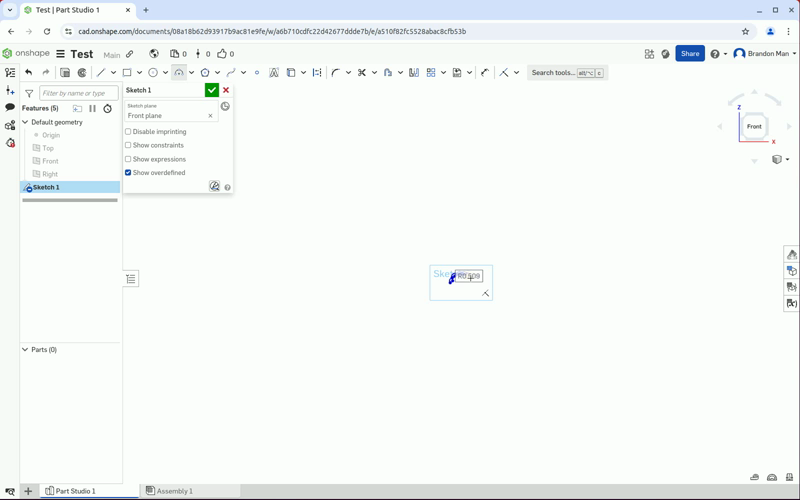
scroll(6)
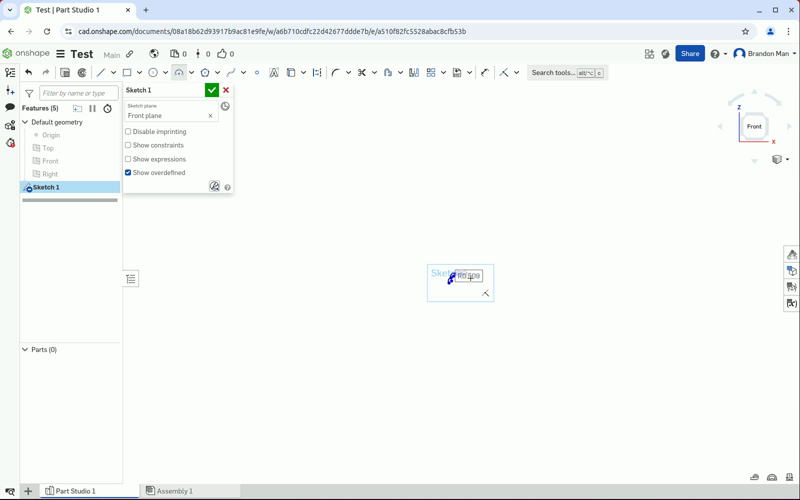
scroll(6)
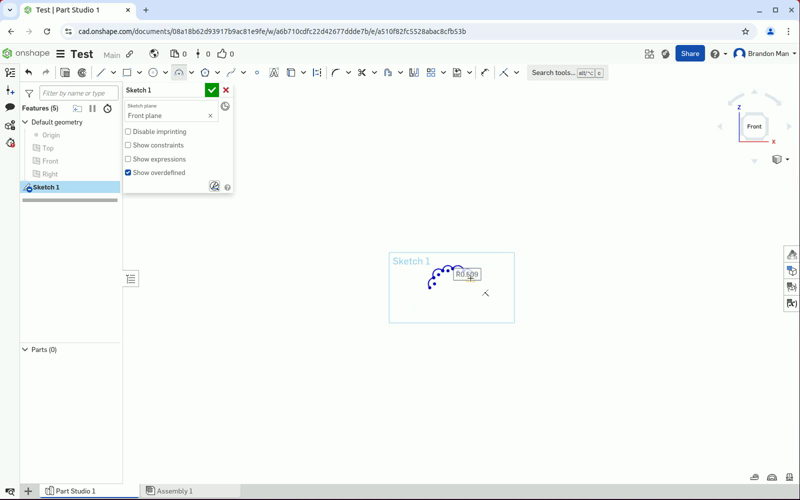
scroll(6)
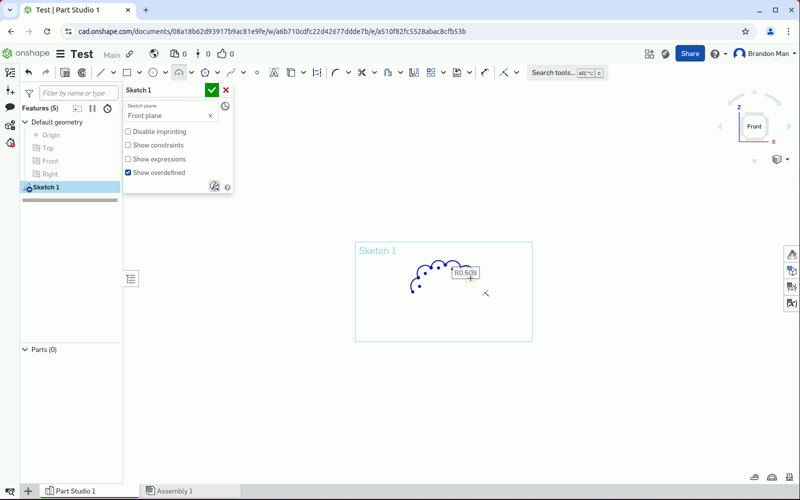
scroll(6)
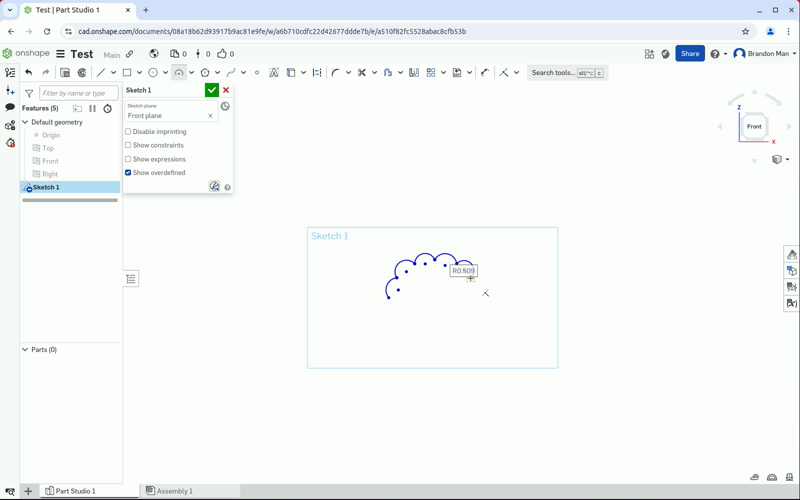
scroll(6)
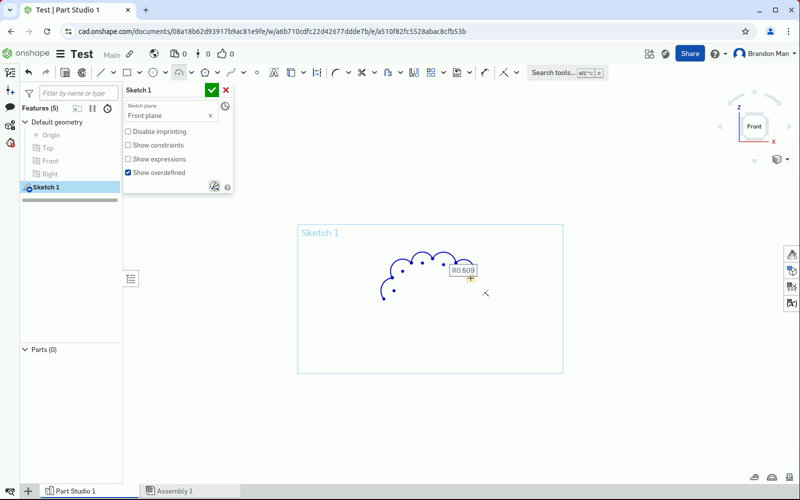
scroll(6)
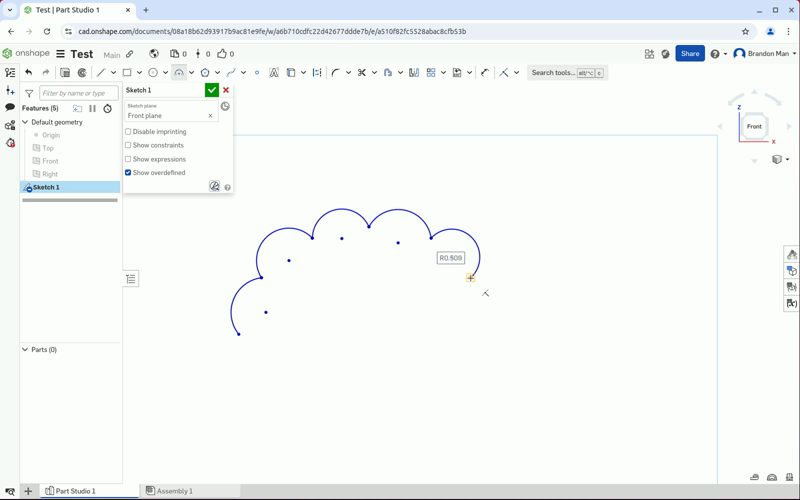
click(470, 277)
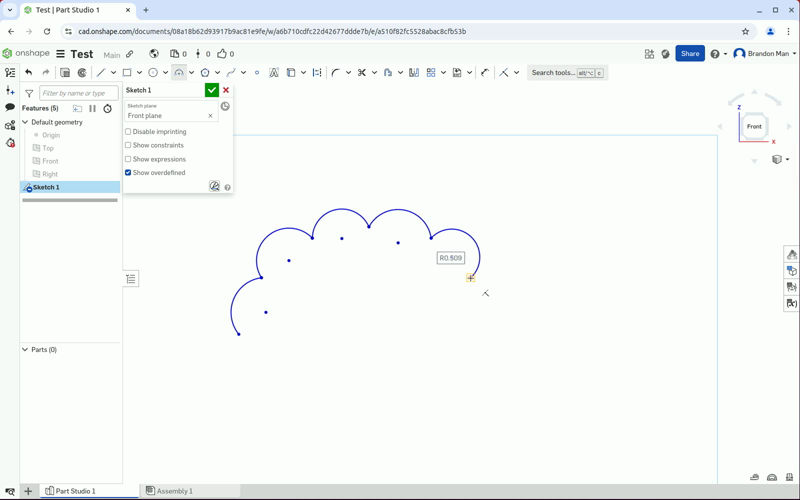
scroll(-6)
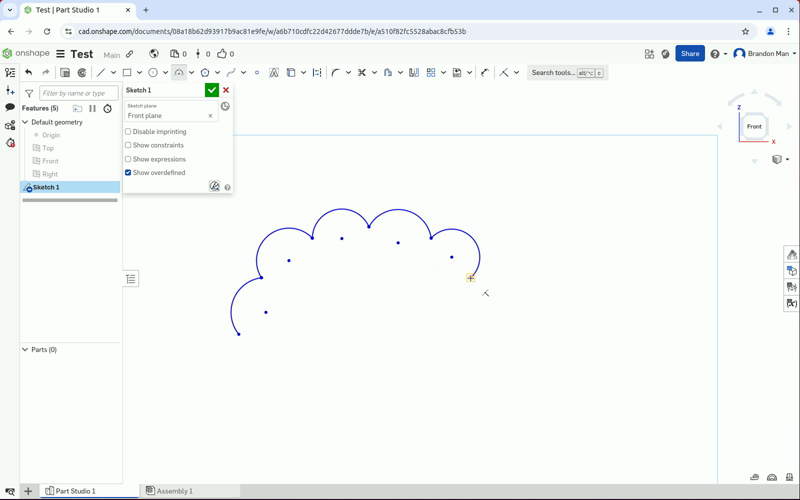
scroll(-6)
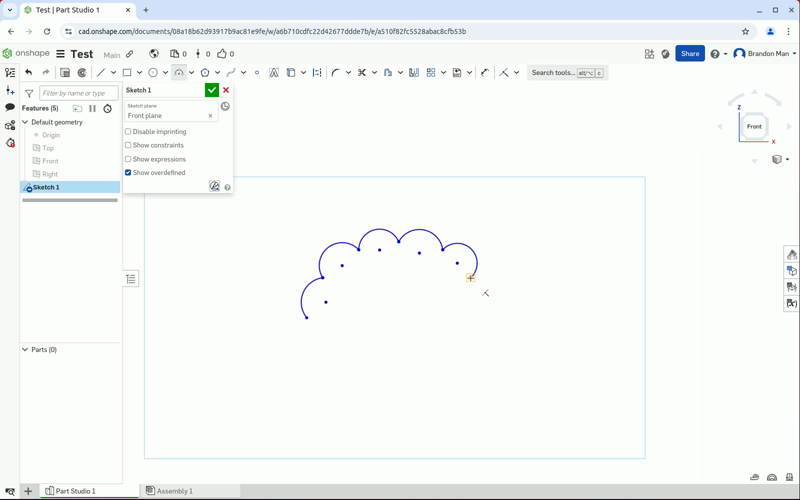
scroll(-6)
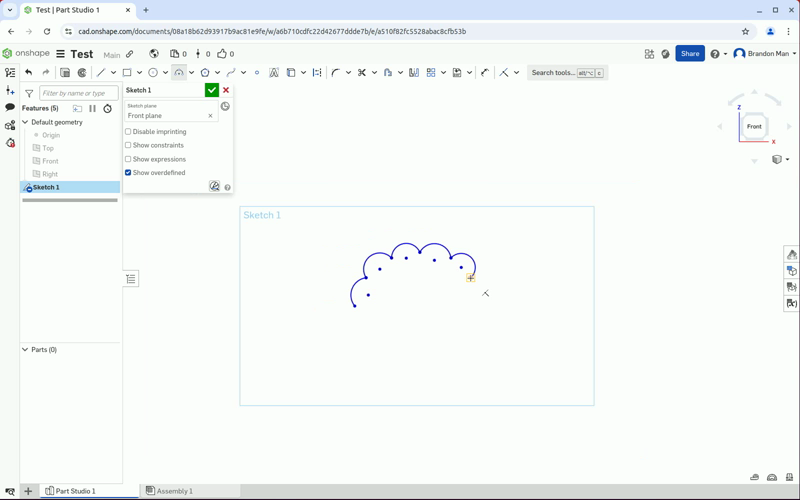
scroll(-6)
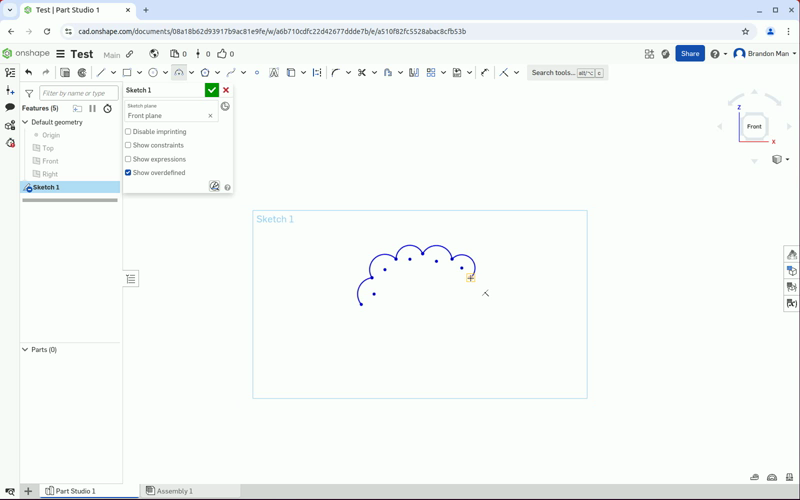
scroll(-6)
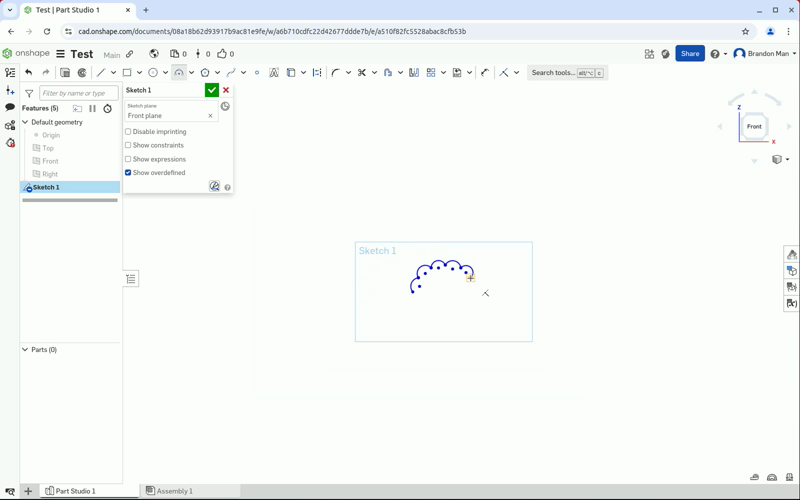
scroll(-6)
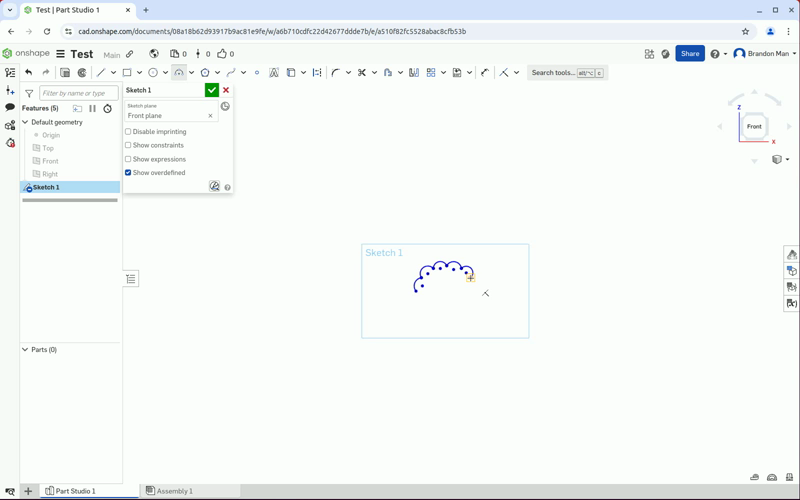
scroll(-6)
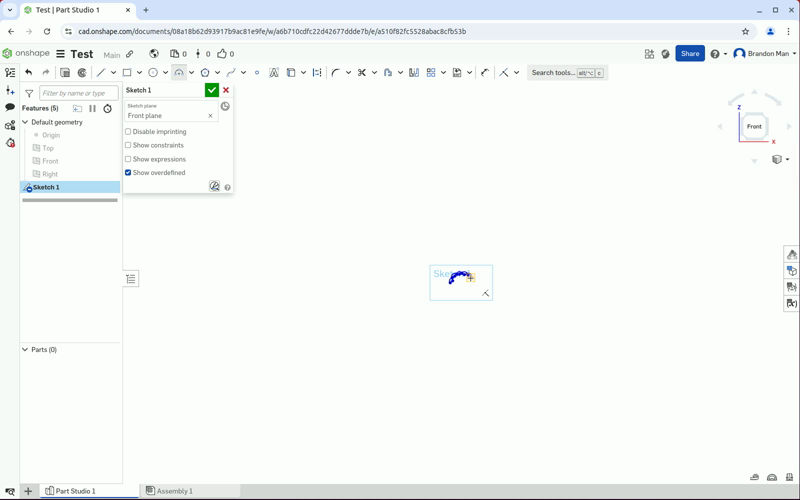
key_down(shift)
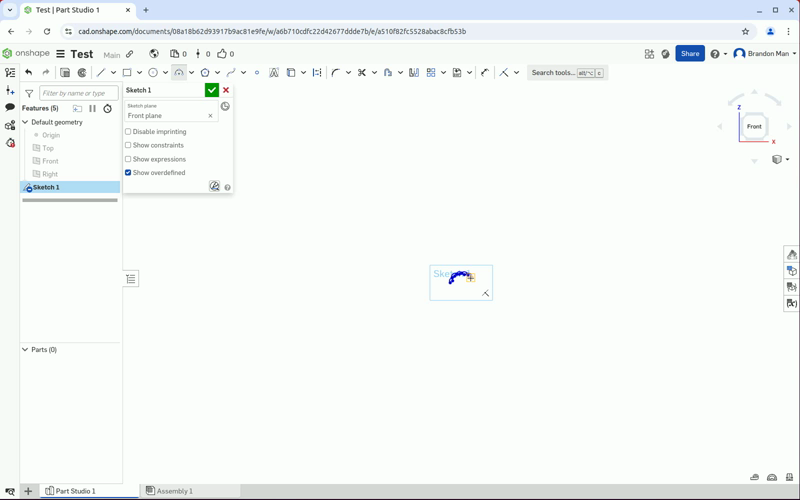
mouse_move(473, 282)
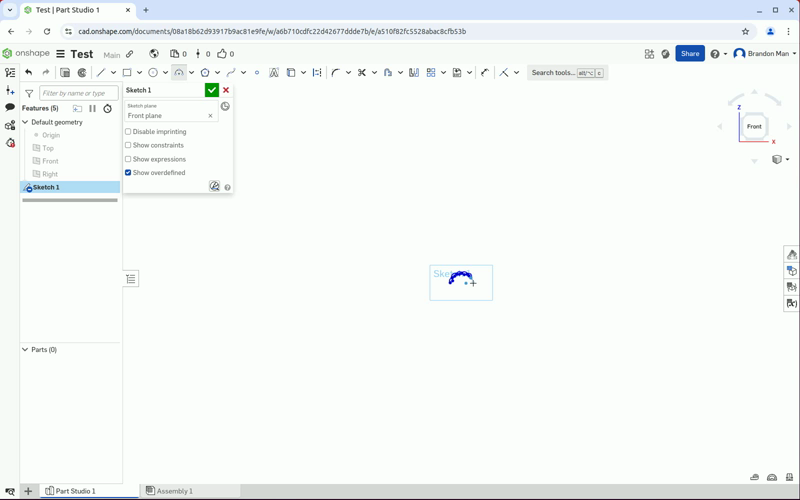
scroll(6)
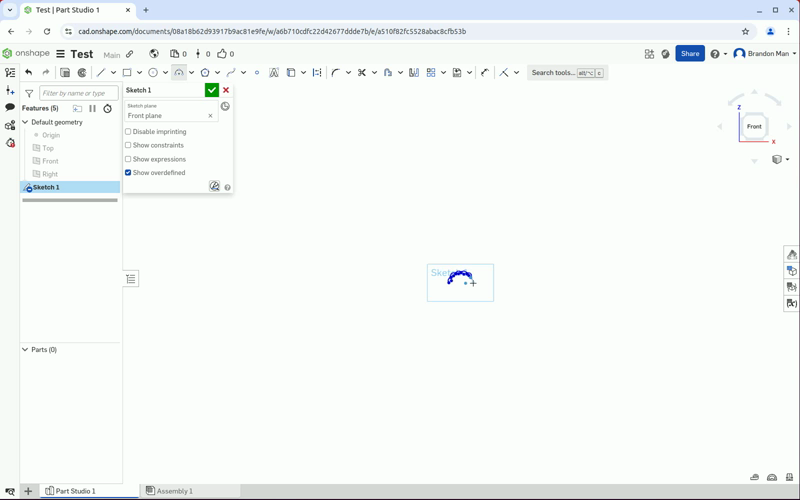
scroll(6)
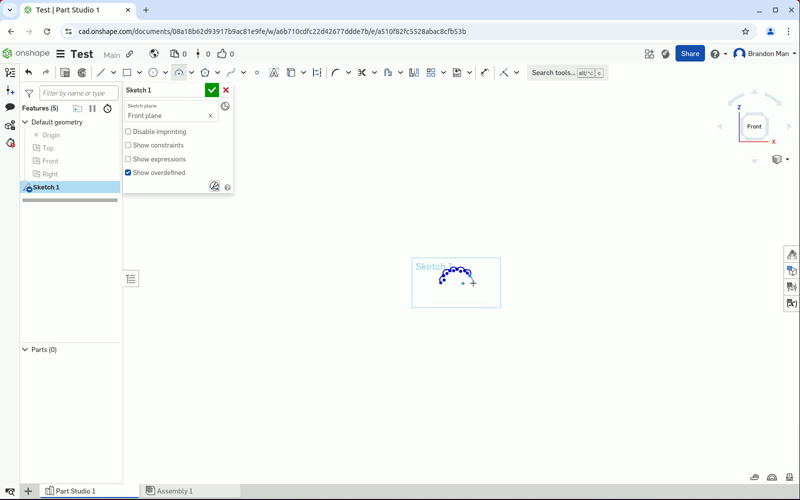
scroll(6)
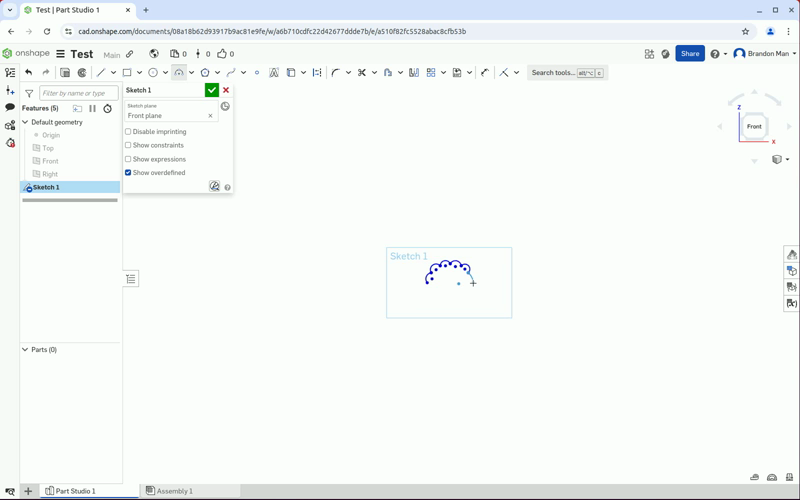
scroll(6)
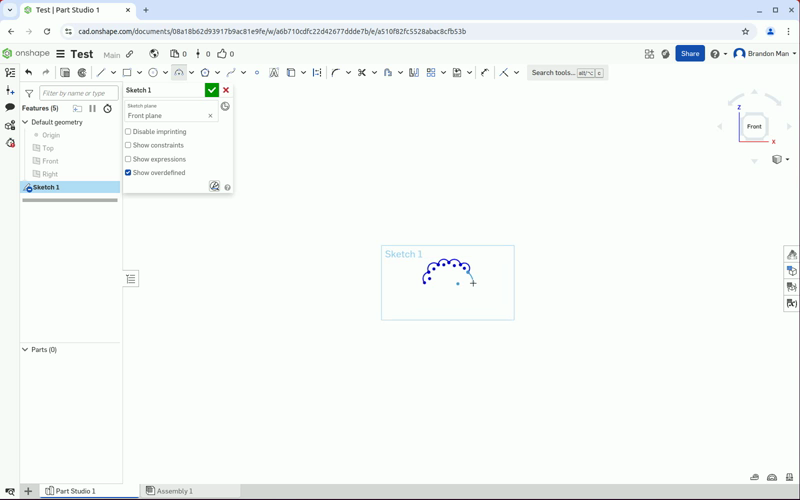
scroll(6)
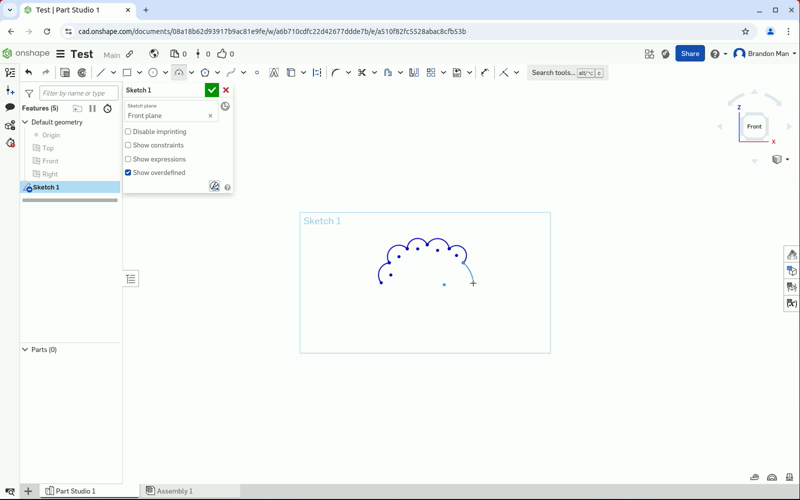
scroll(6)
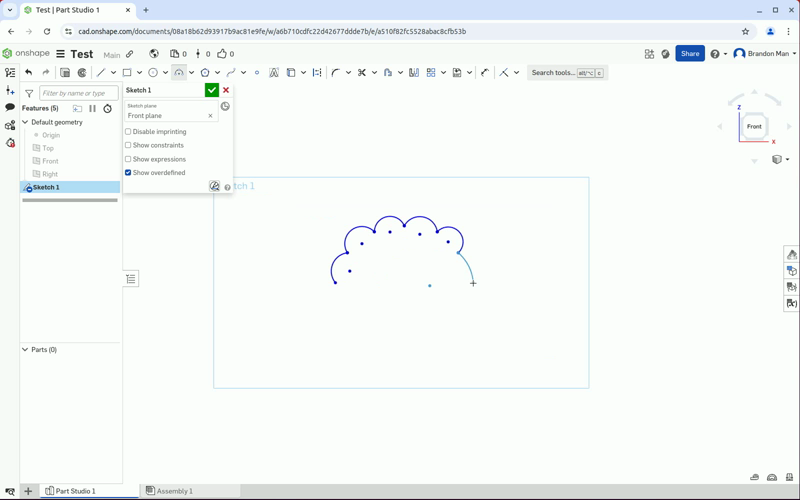
scroll(6)
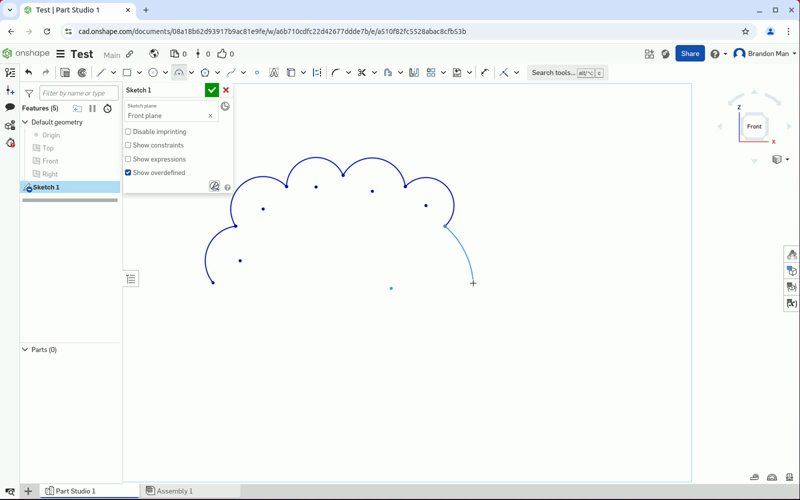
click(473, 282)
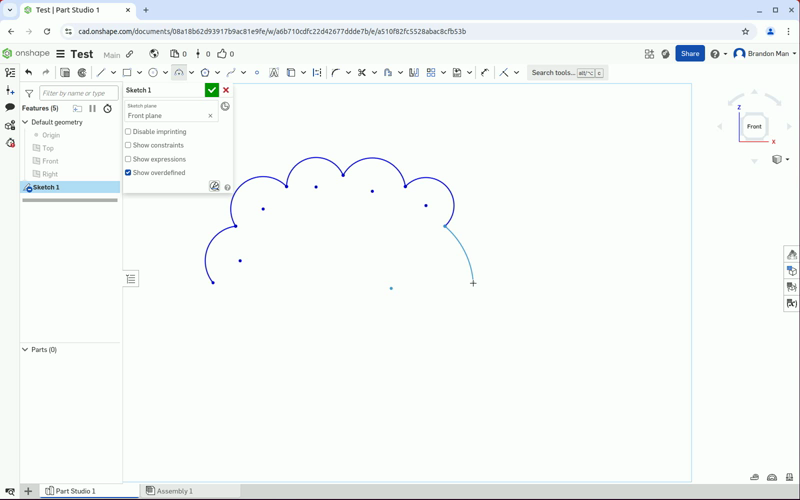
scroll(-6)
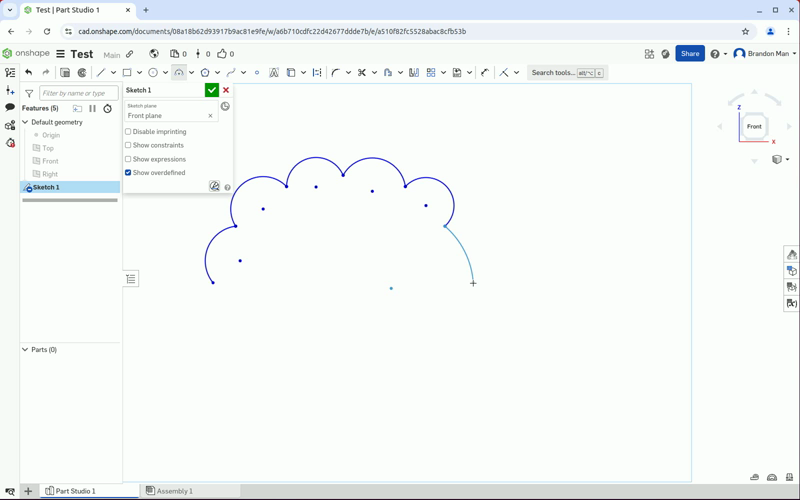
scroll(-6)
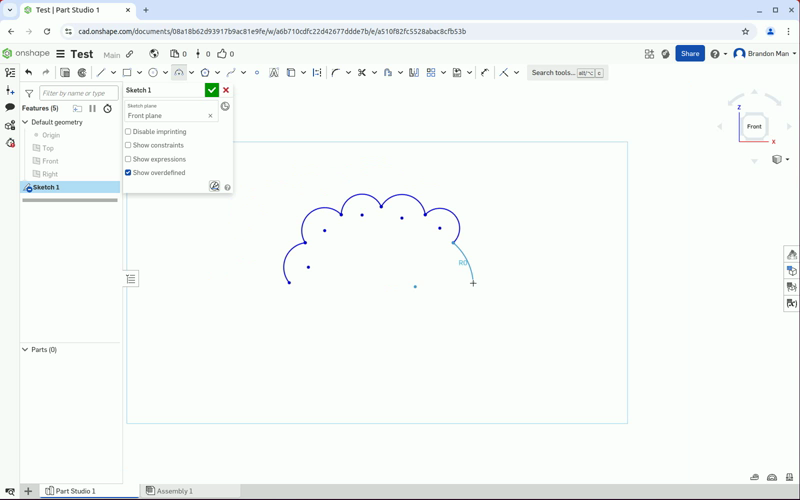
scroll(-6)
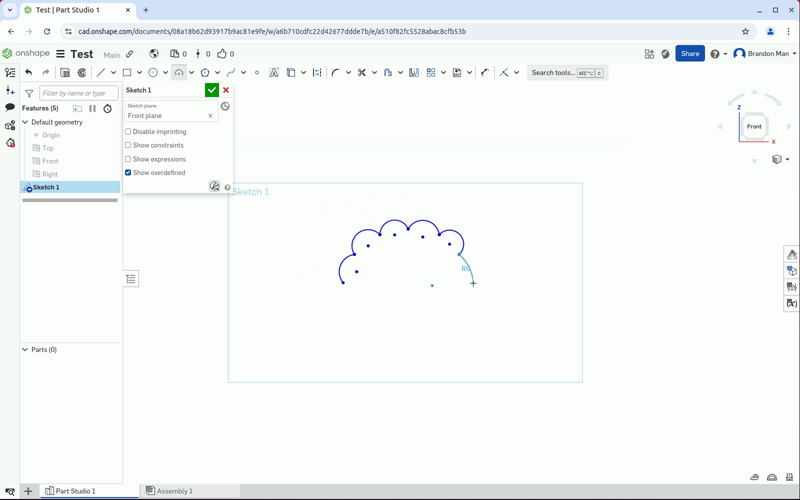
scroll(-6)
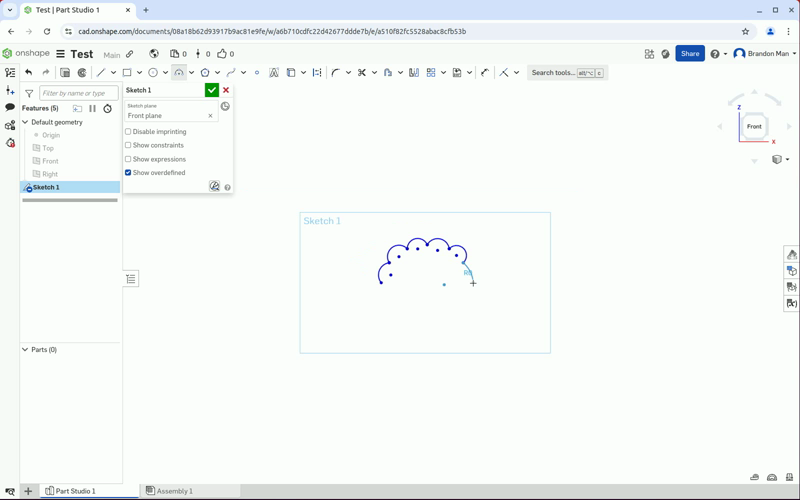
scroll(-6)
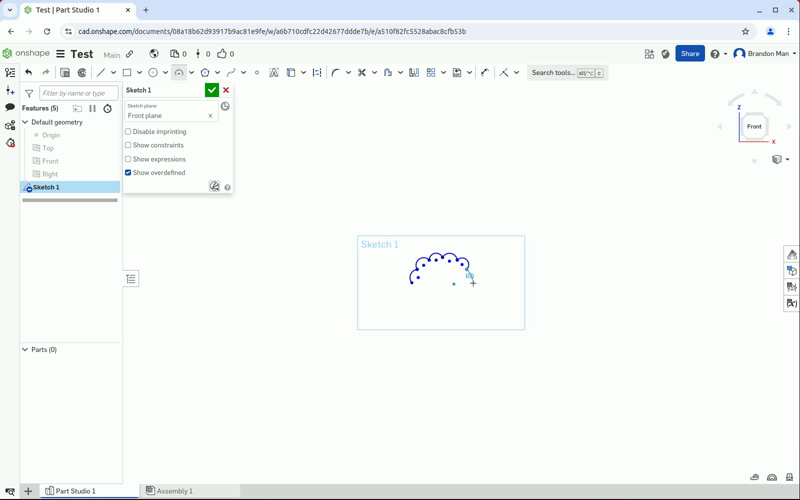
scroll(-6)
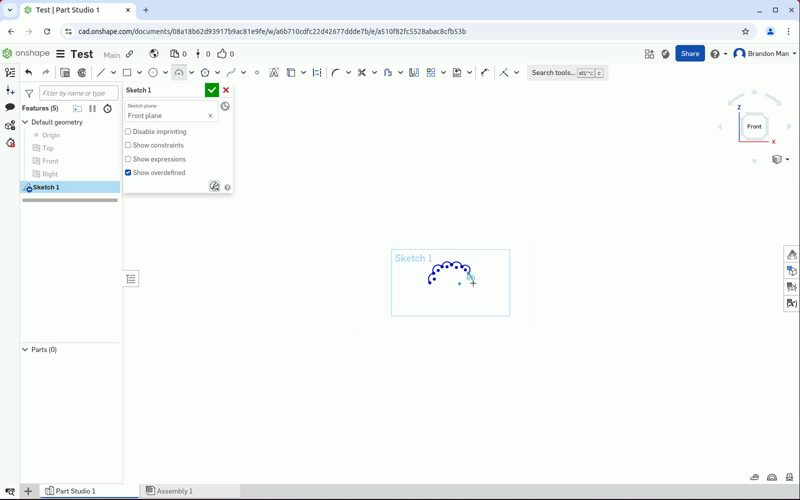
scroll(-6)
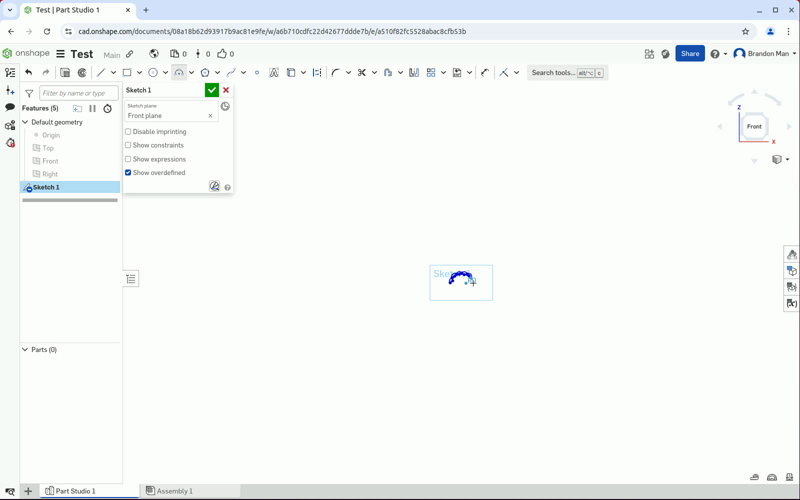
mouse_move(473, 279)
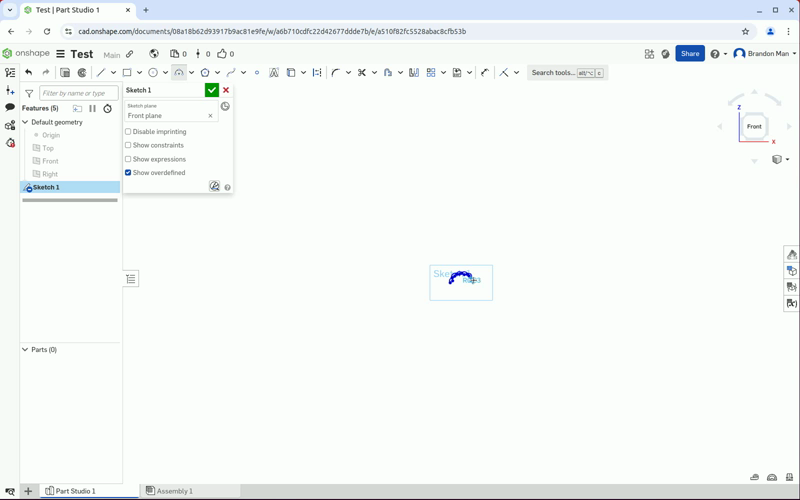
scroll(6)
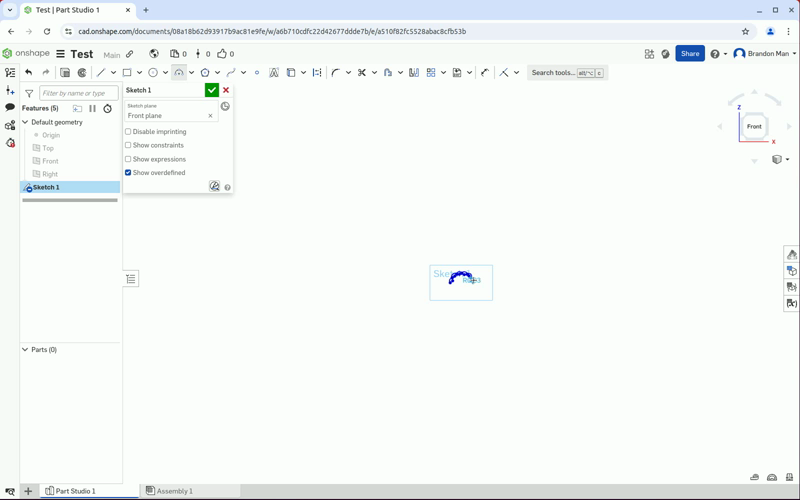
scroll(6)
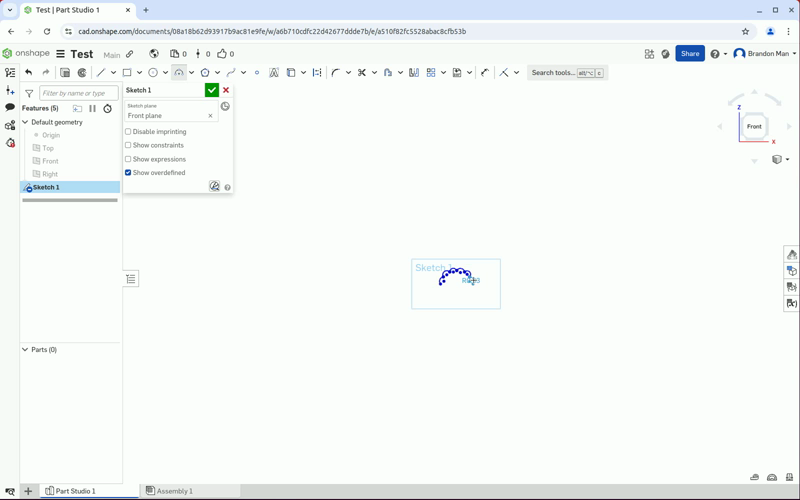
scroll(6)
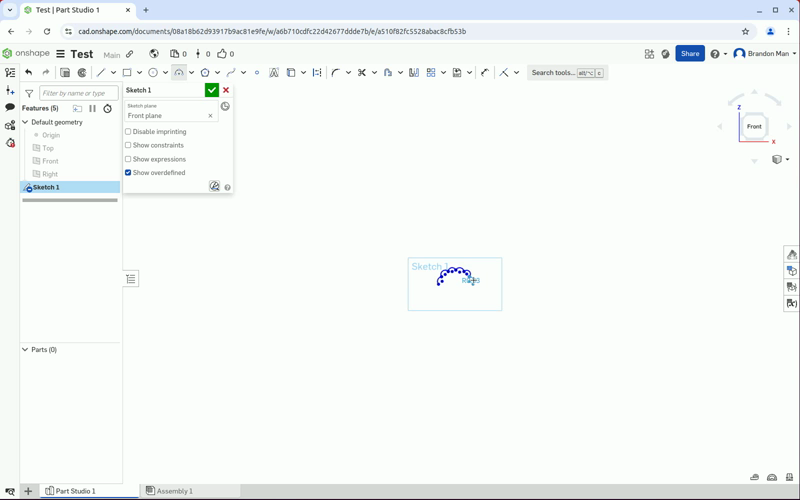
scroll(6)
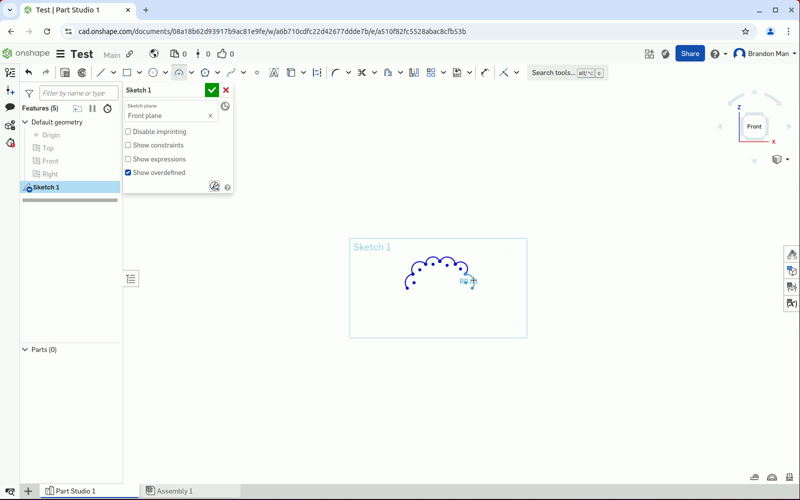
scroll(6)
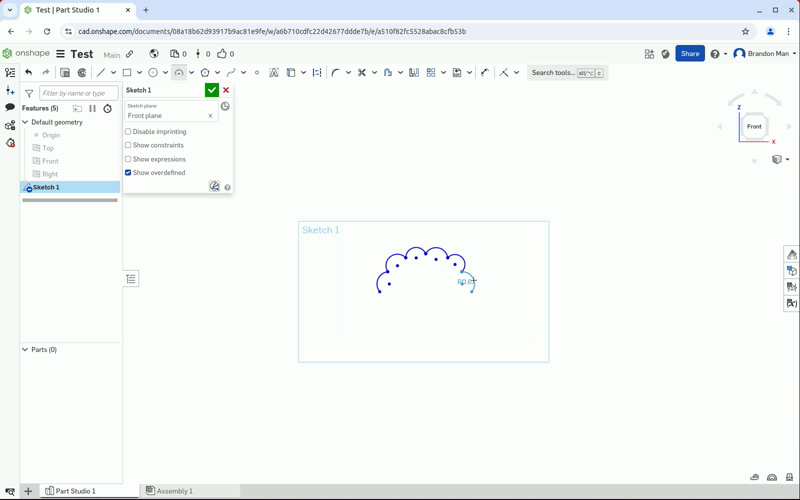
scroll(6)
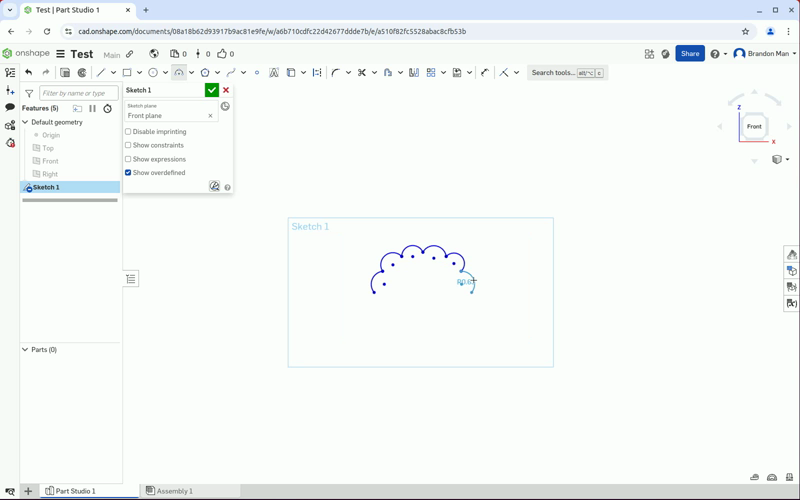
scroll(6)
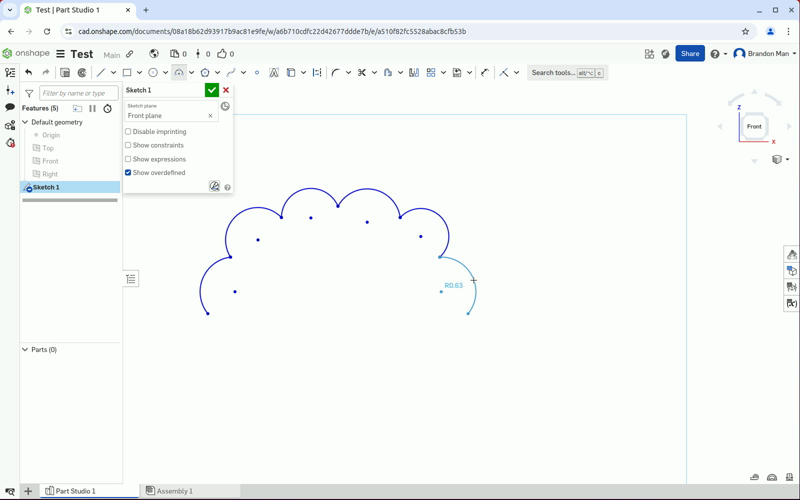
click(473, 279)
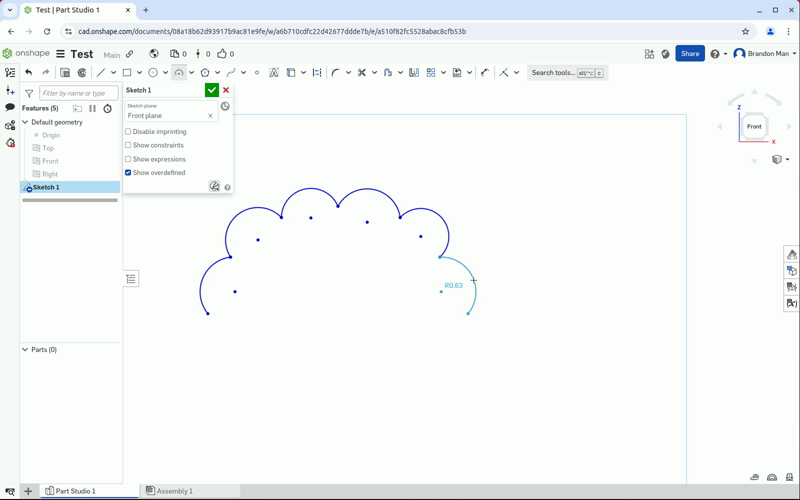
scroll(-6)
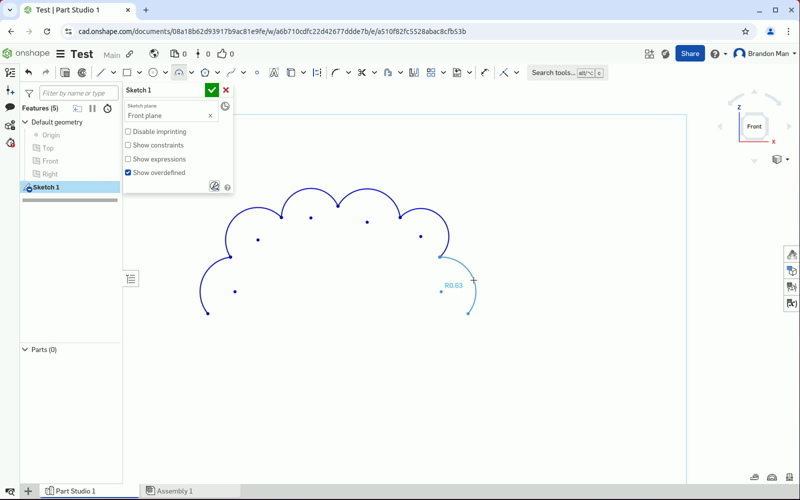
scroll(-6)
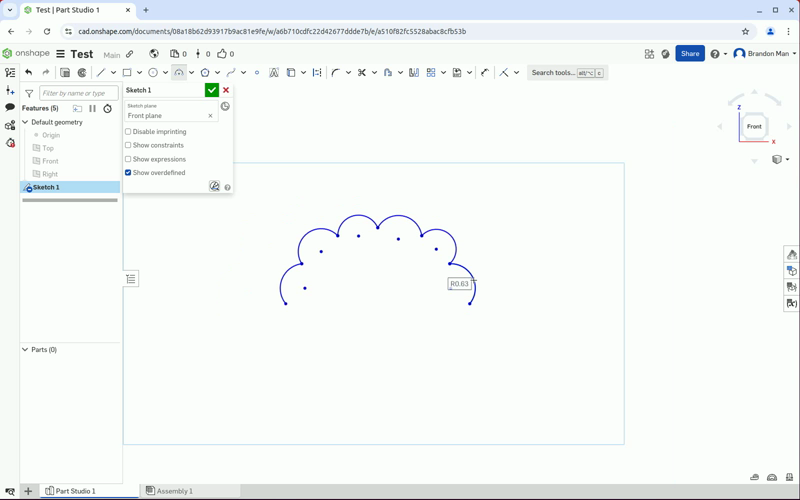
scroll(-6)
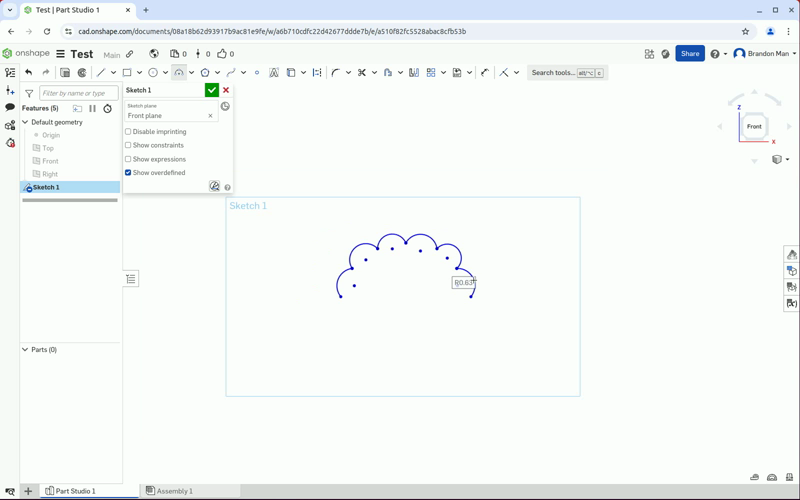
scroll(-6)
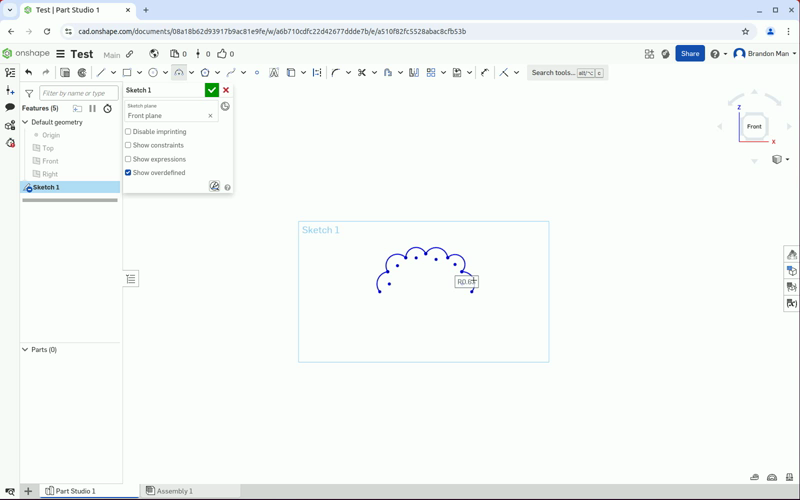
scroll(-6)
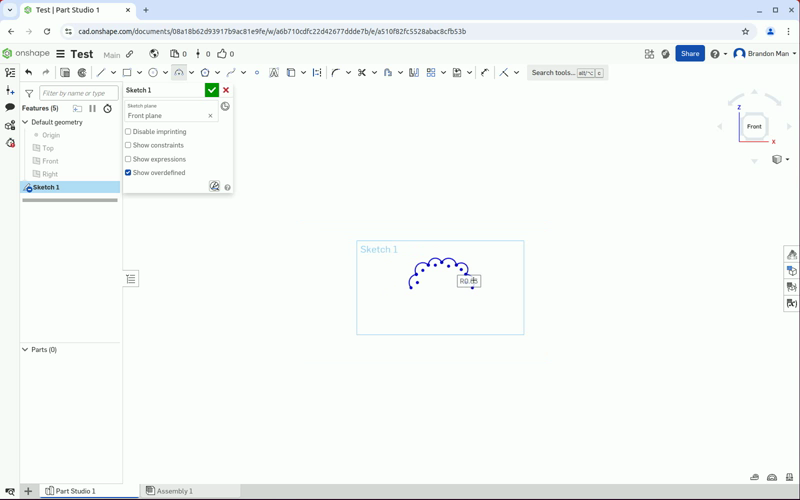
scroll(-6)
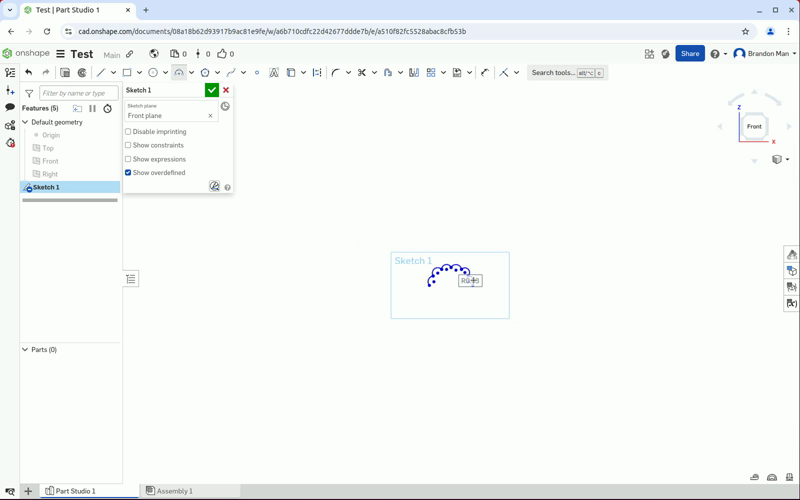
scroll(-6)
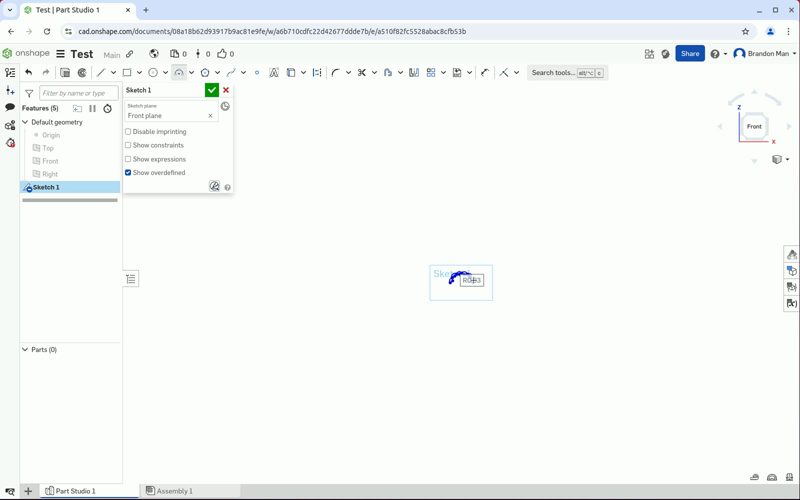
key_up(shift)
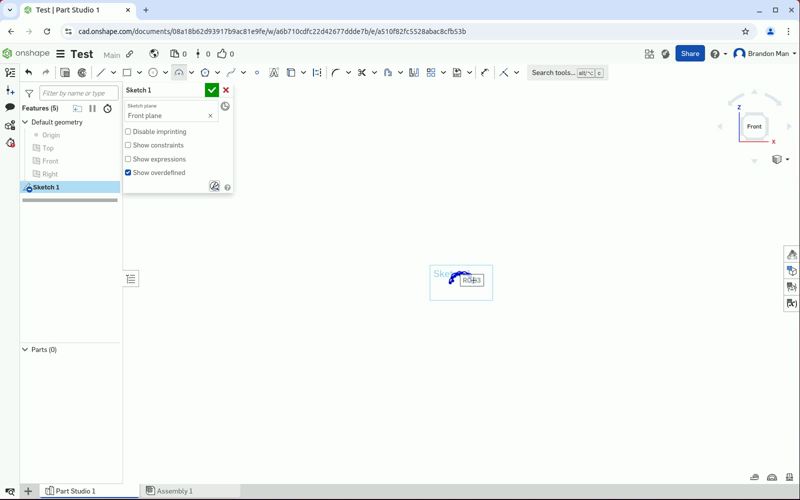
mouse_move(473, 282)
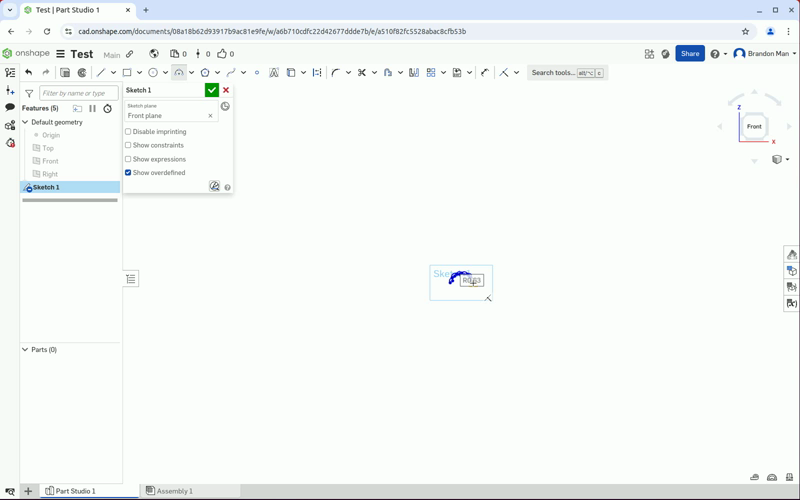
scroll(6)
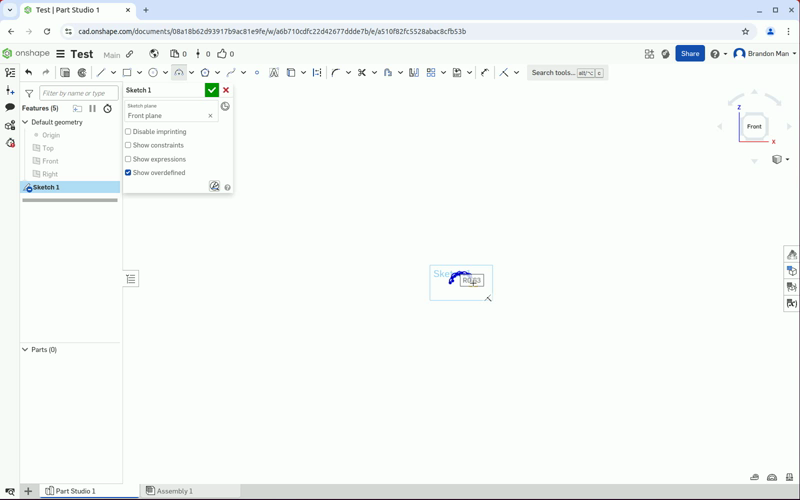
scroll(6)
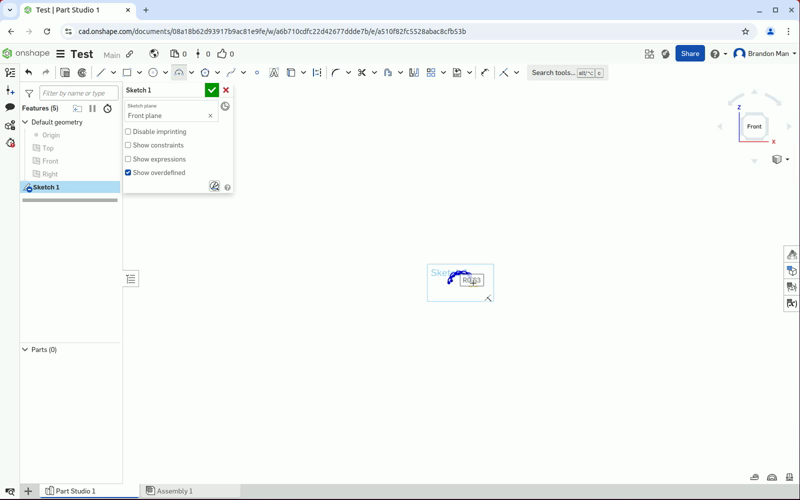
scroll(6)
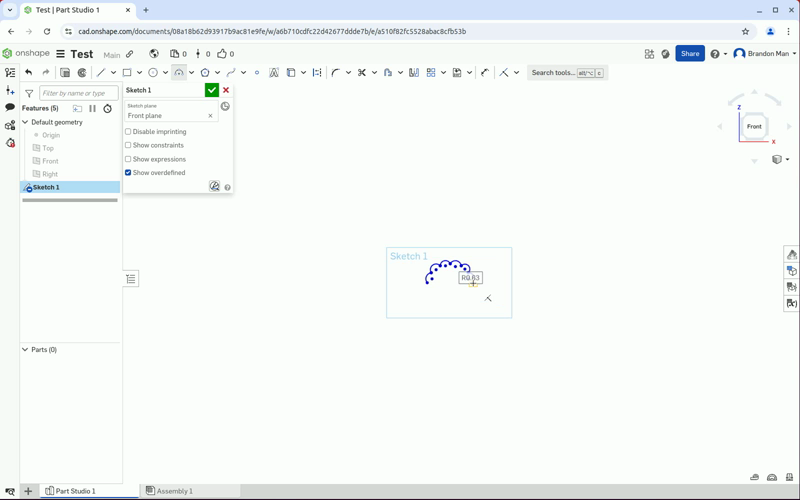
scroll(6)
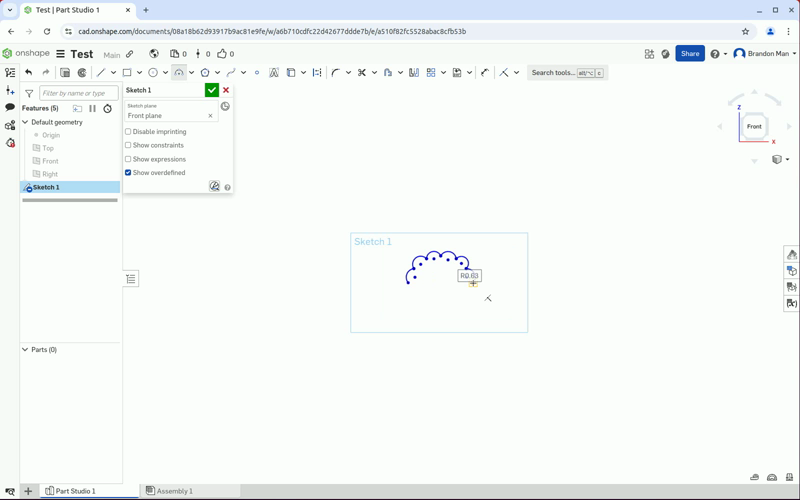
scroll(6)
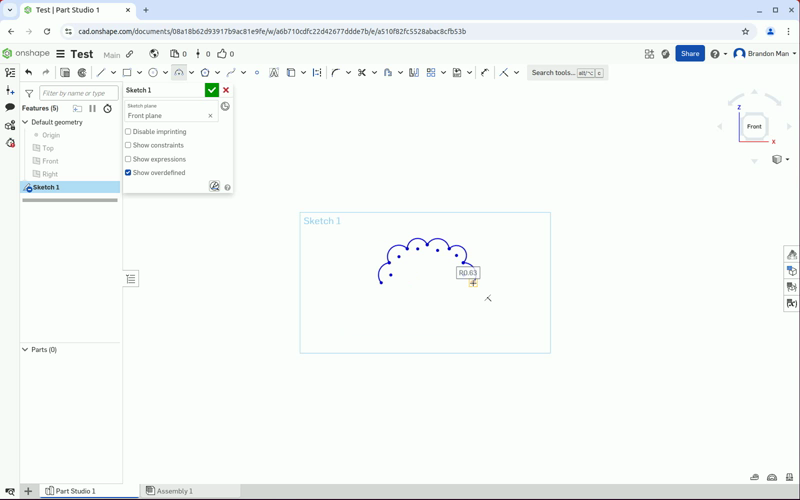
scroll(6)
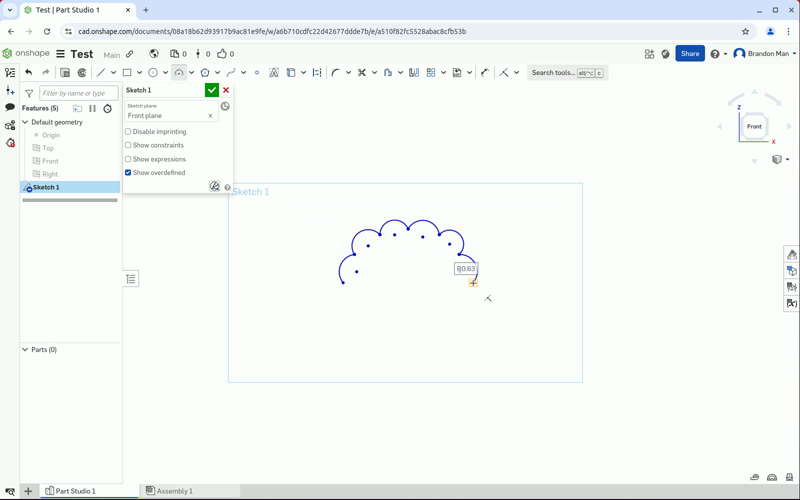
scroll(6)
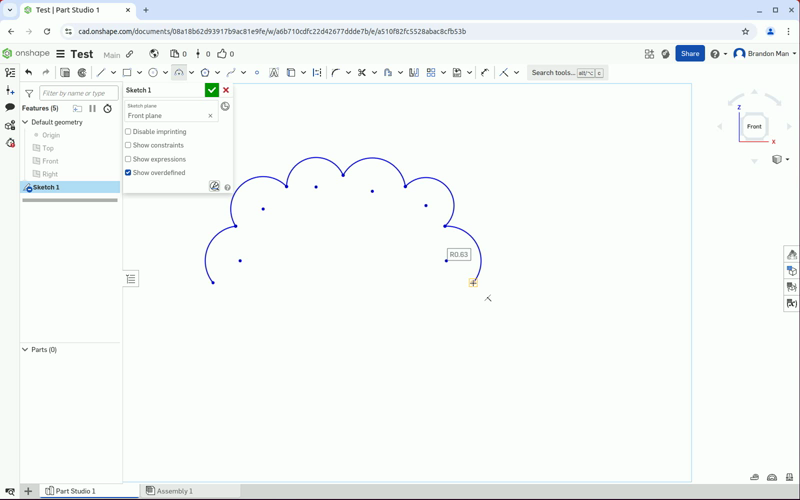
click(473, 282)
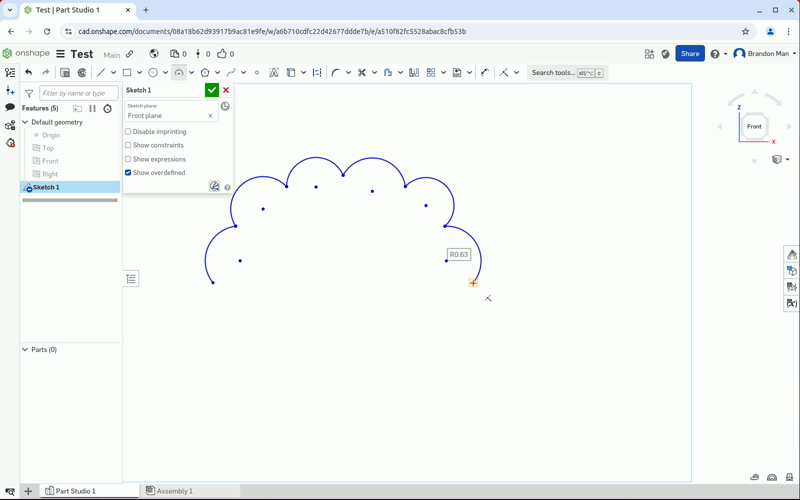
scroll(-6)
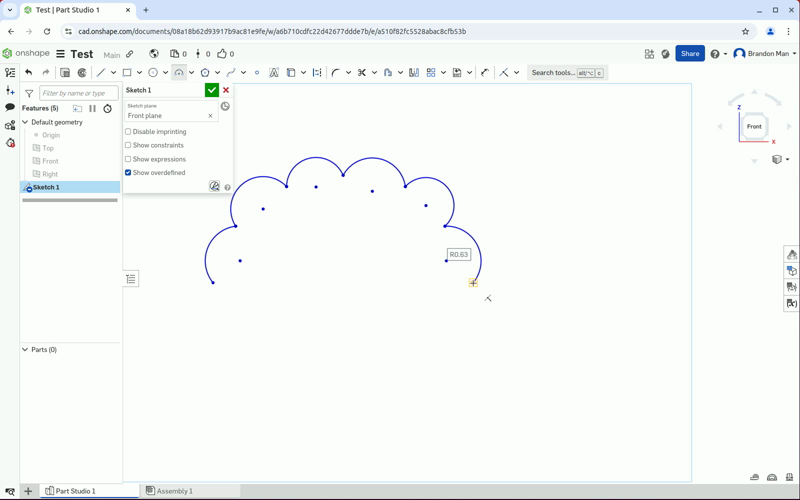
scroll(-6)
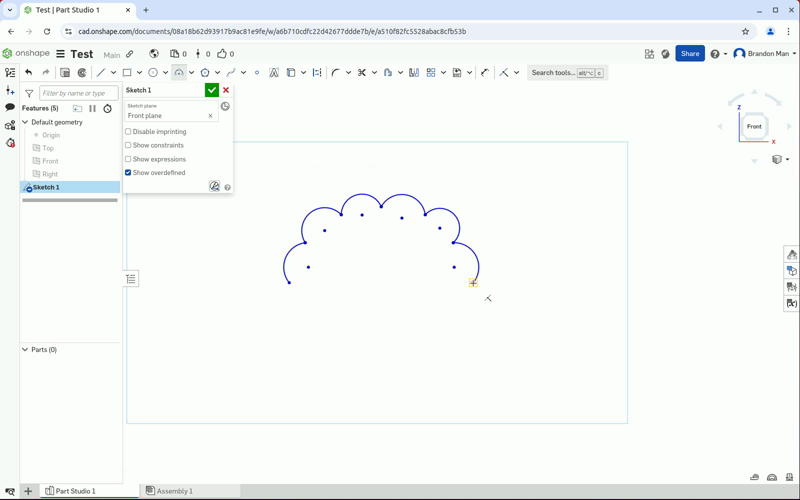
scroll(-6)
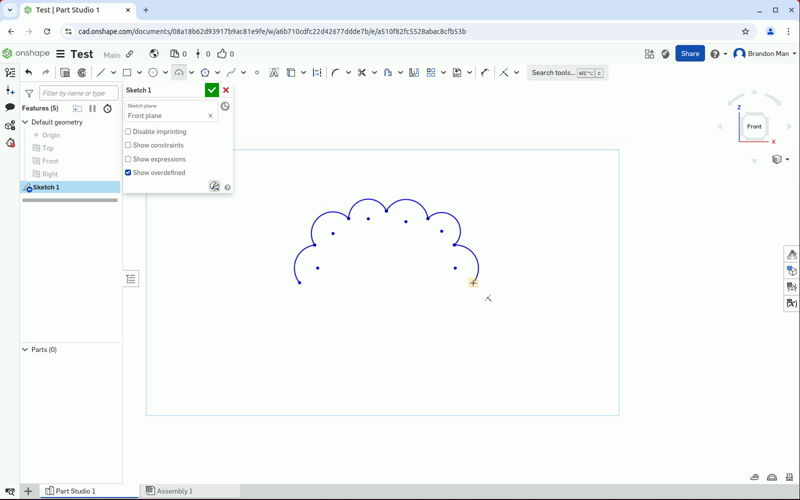
scroll(-6)
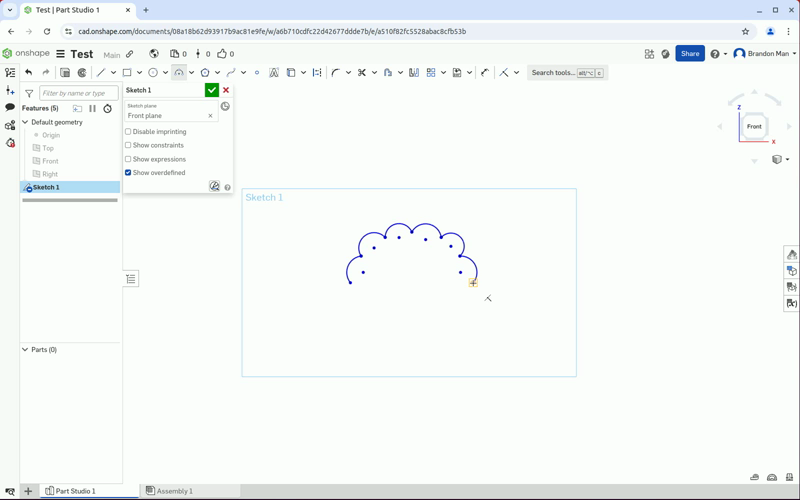
scroll(-6)
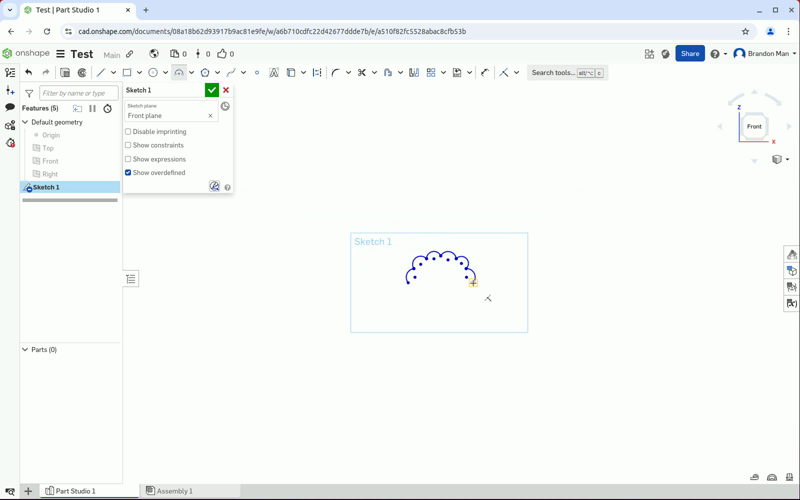
scroll(-6)
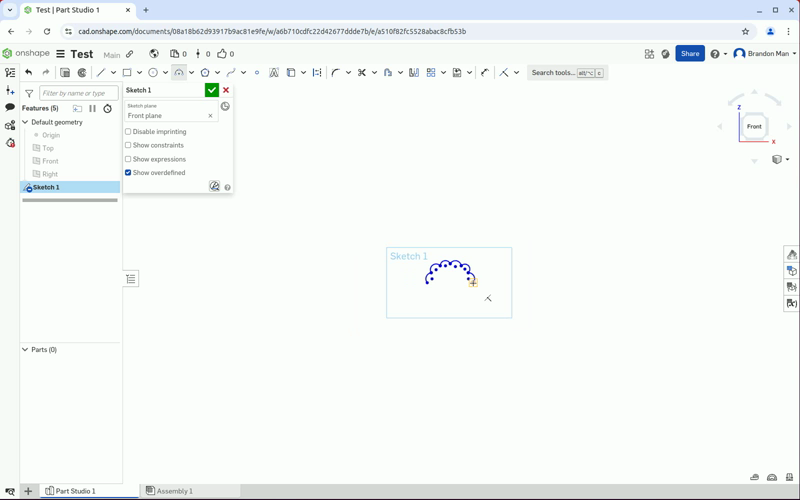
scroll(-6)
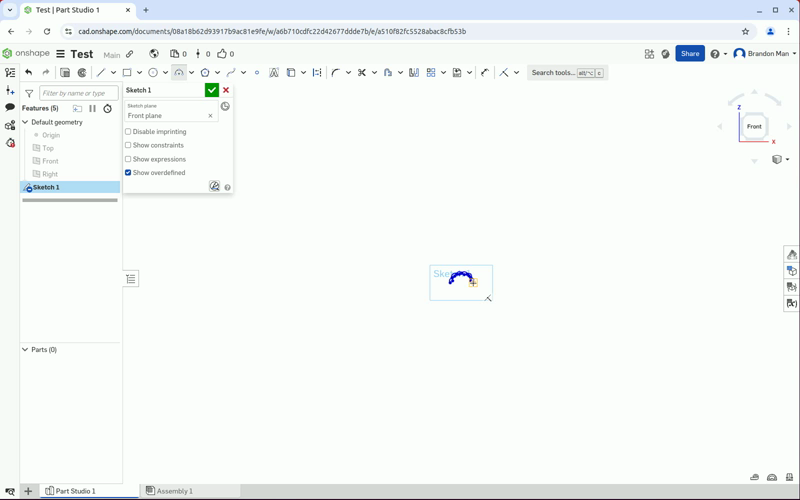
key_down(shift)
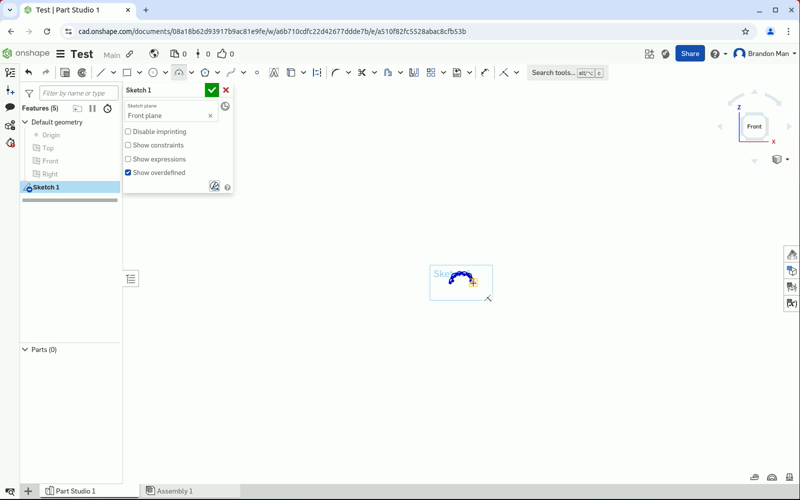
mouse_move(472, 288)
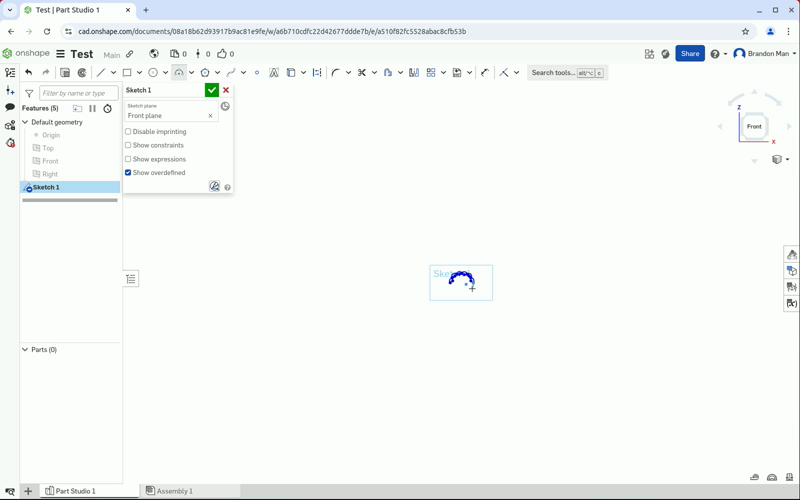
scroll(6)
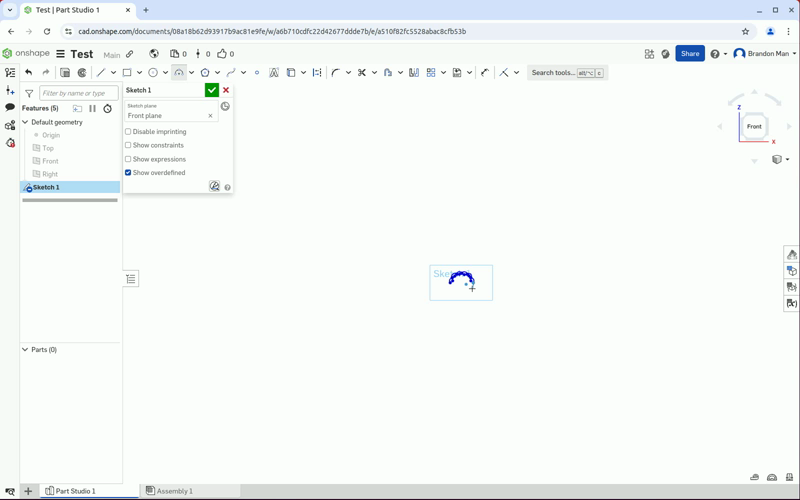
scroll(6)
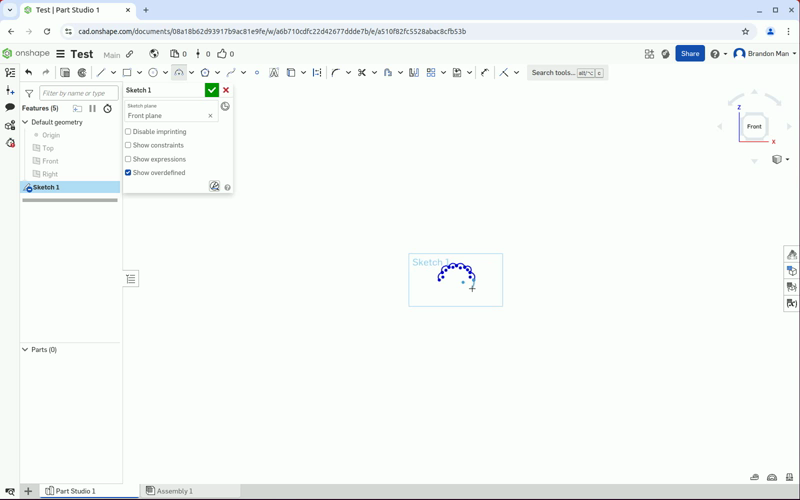
scroll(6)
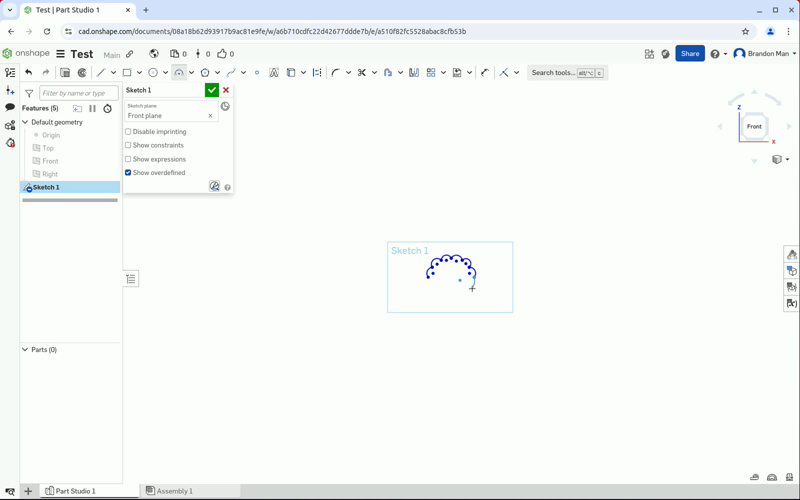
scroll(6)
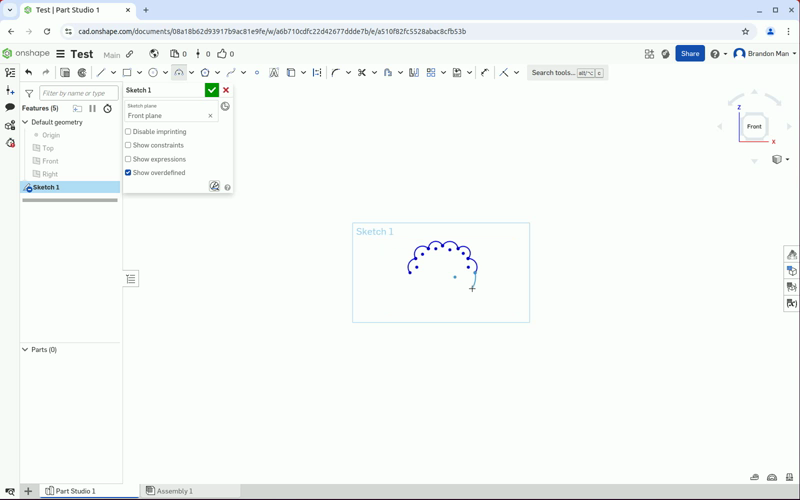
scroll(6)
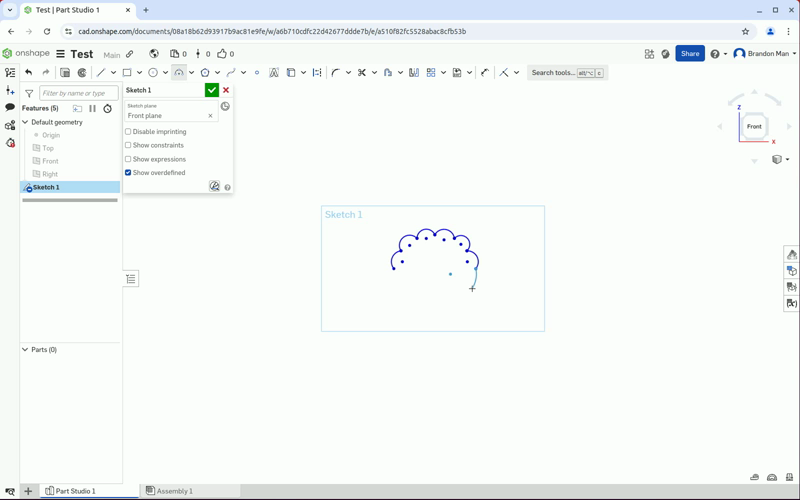
scroll(6)
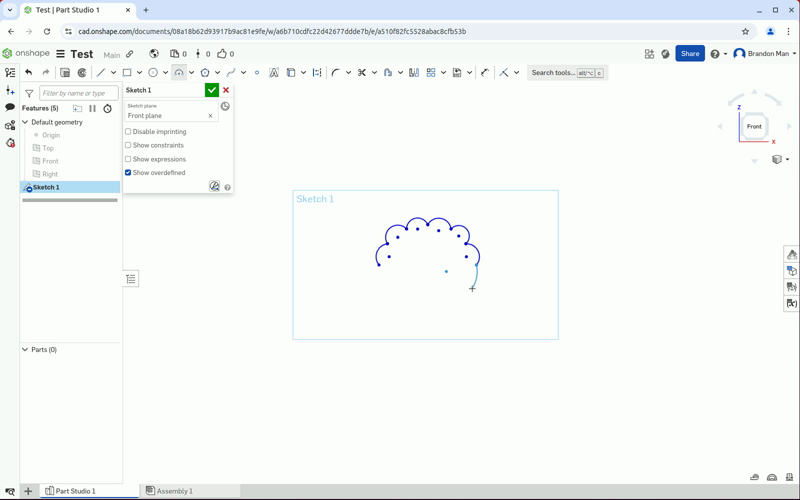
scroll(6)
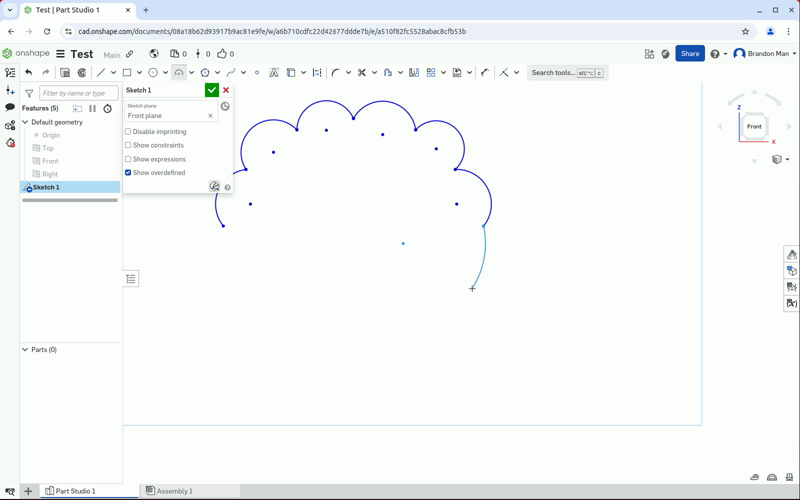
click(472, 288)
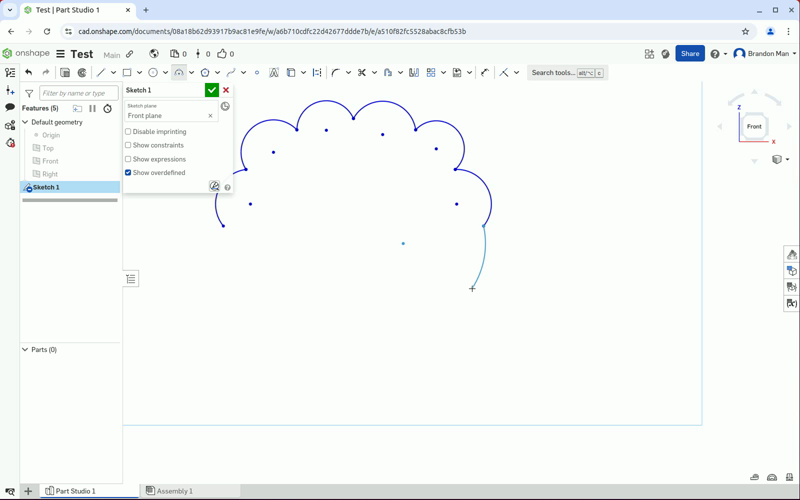
scroll(-6)
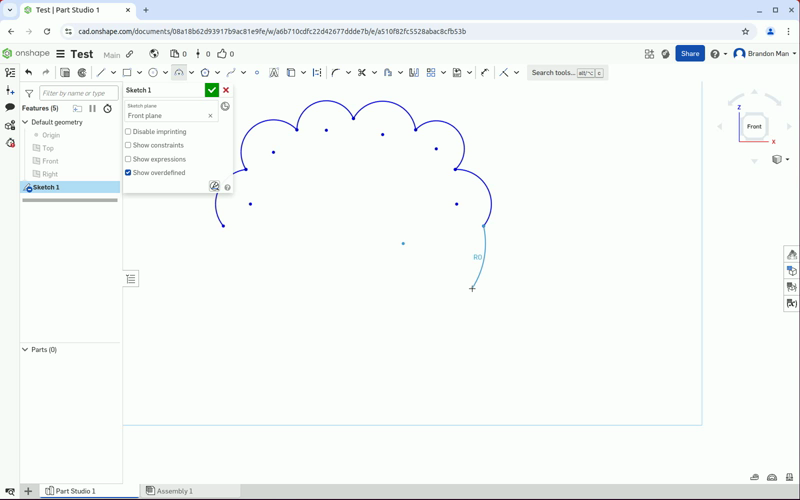
scroll(-6)
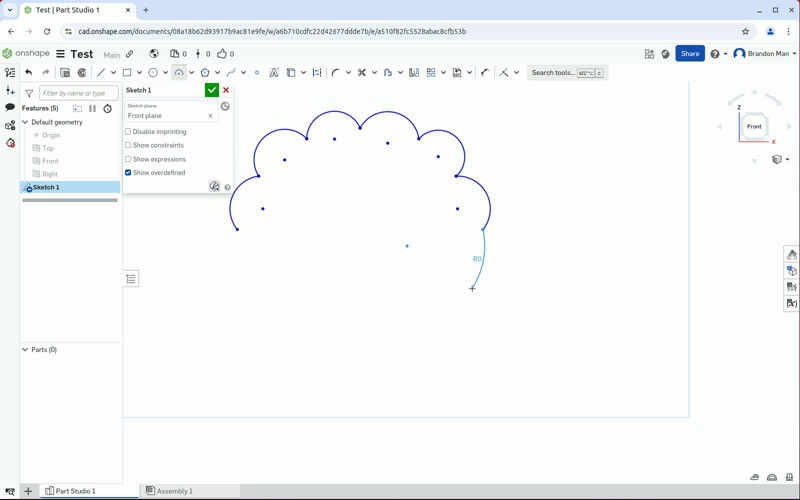
scroll(-6)
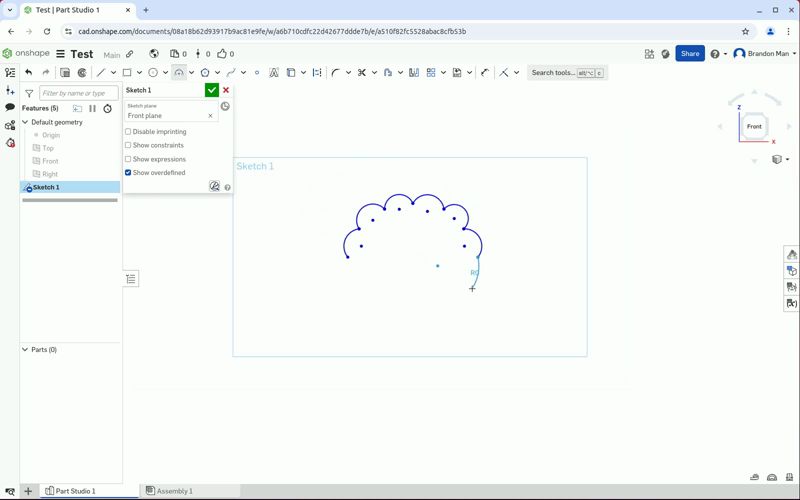
scroll(-6)
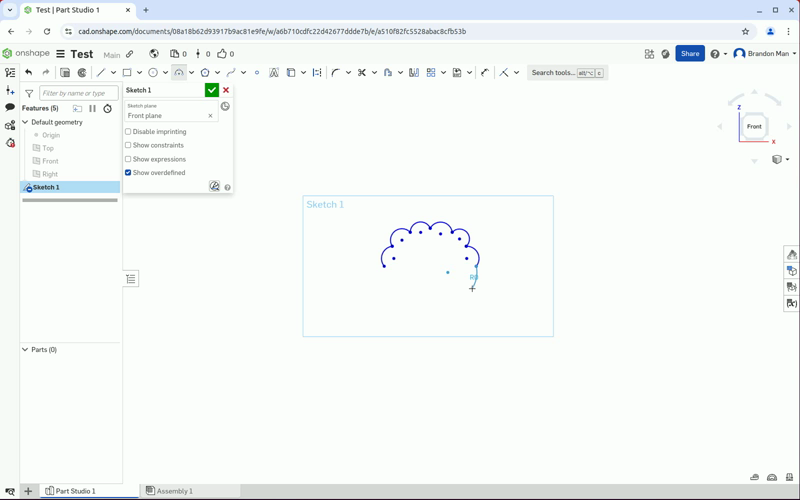
scroll(-6)
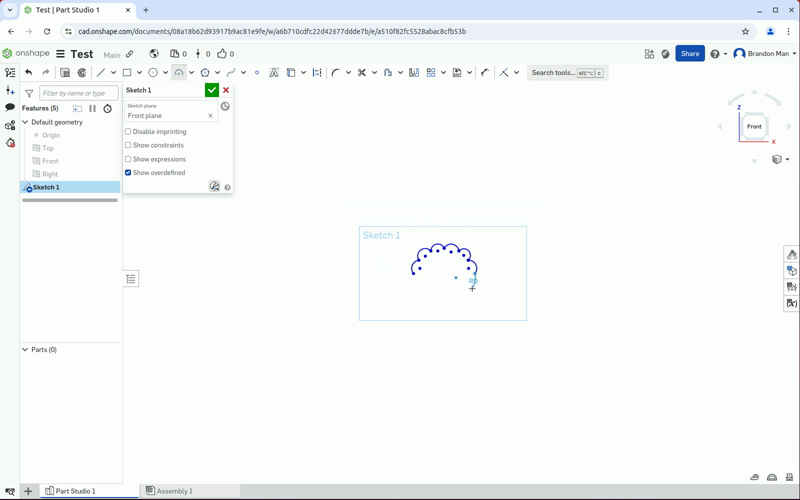
scroll(-6)
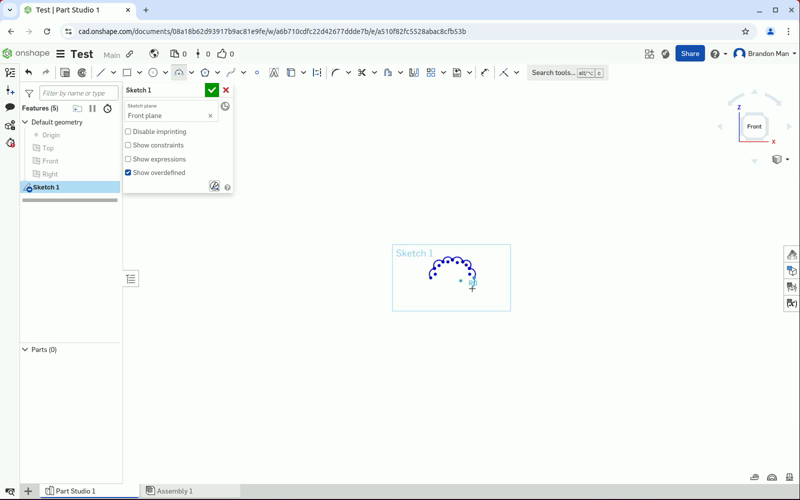
scroll(-6)
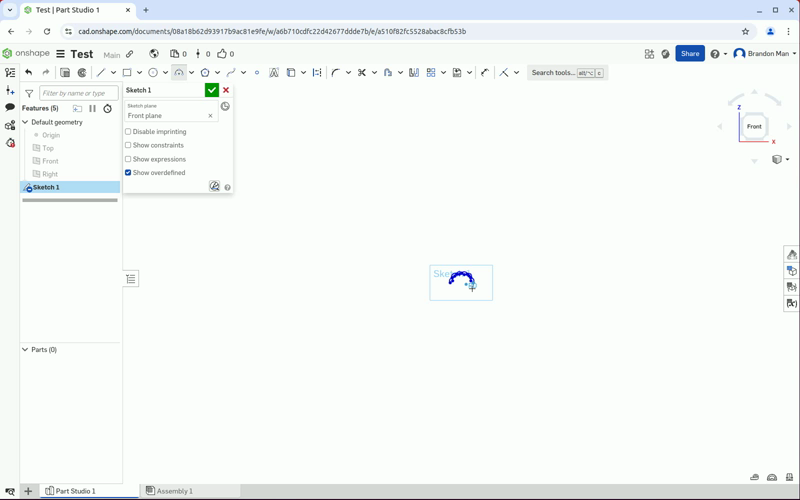
mouse_move(474, 285)
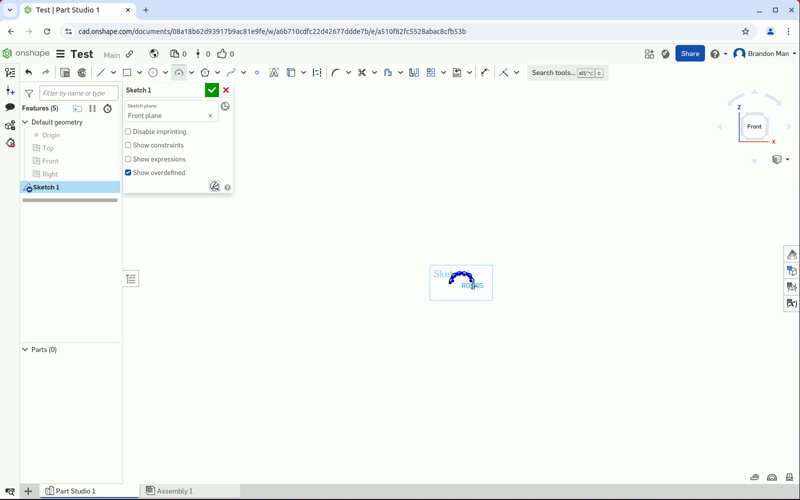
scroll(6)
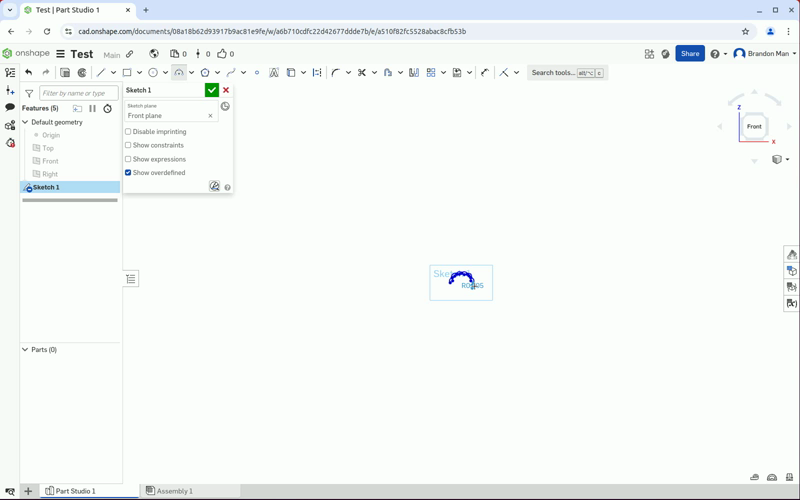
scroll(6)
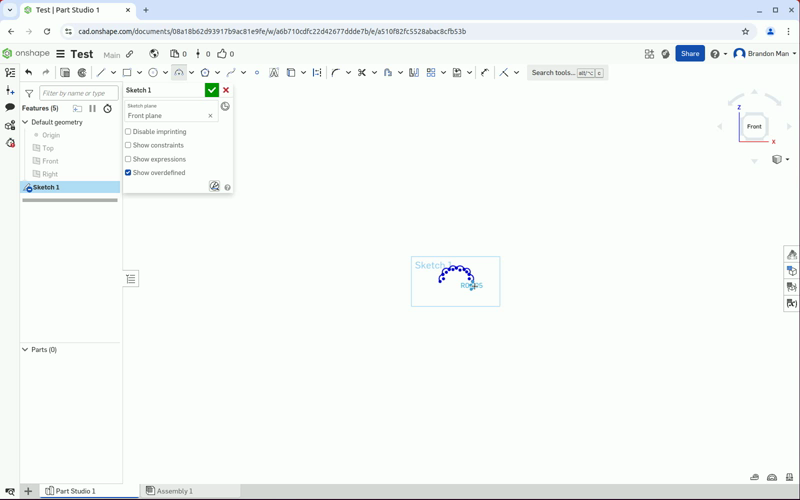
scroll(6)
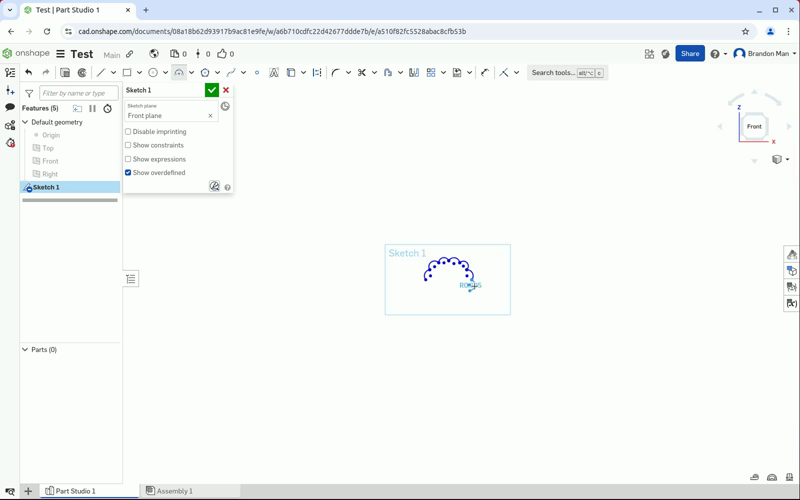
scroll(6)
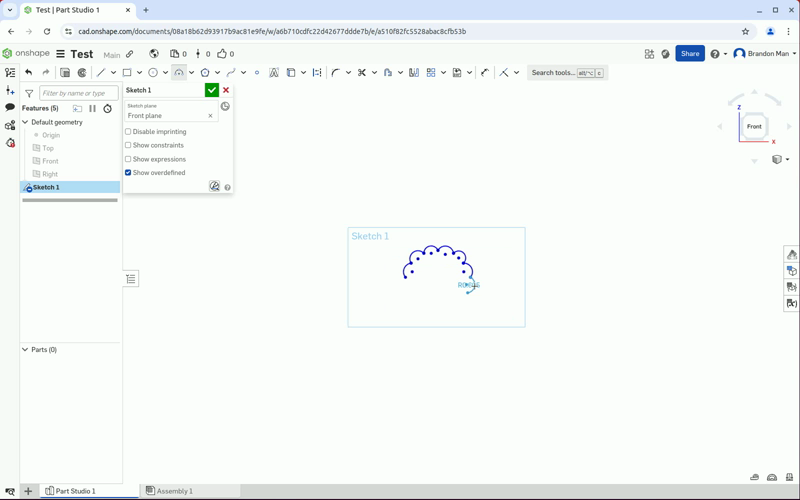
scroll(6)
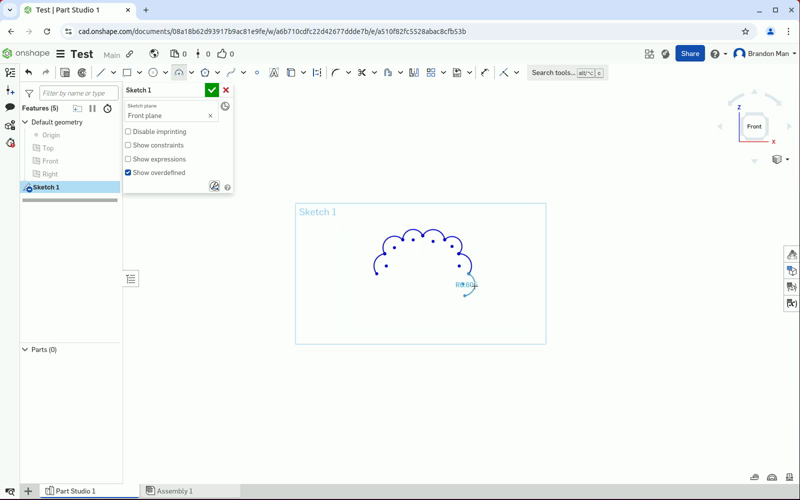
scroll(6)
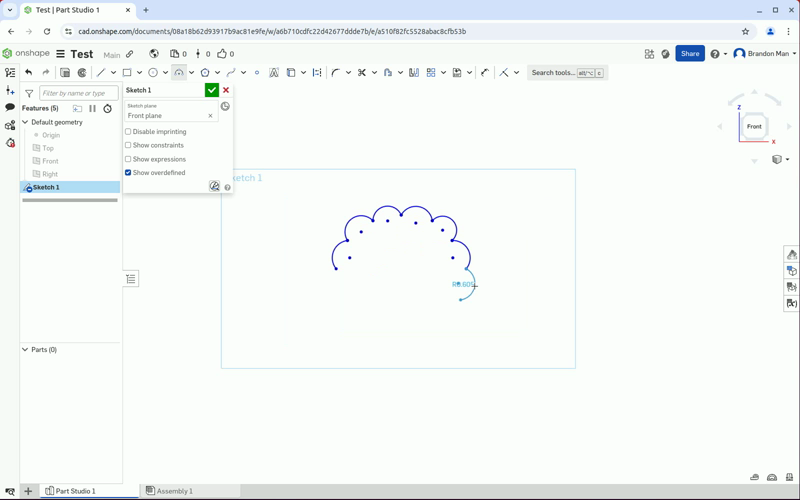
scroll(6)
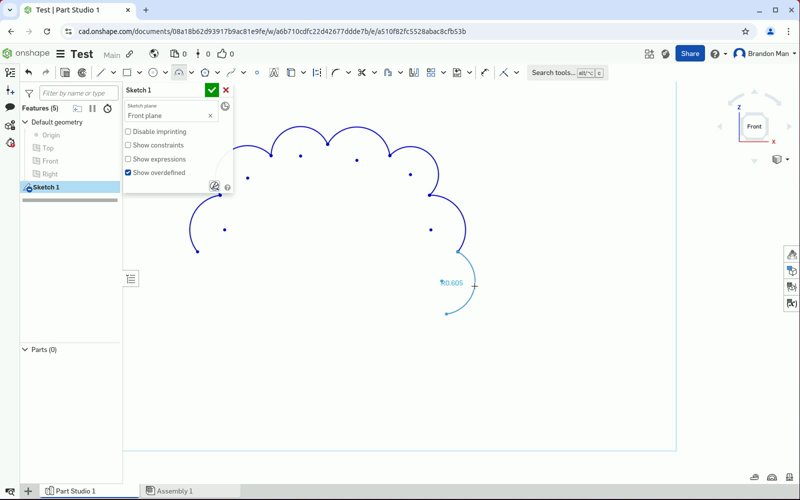
click(474, 285)
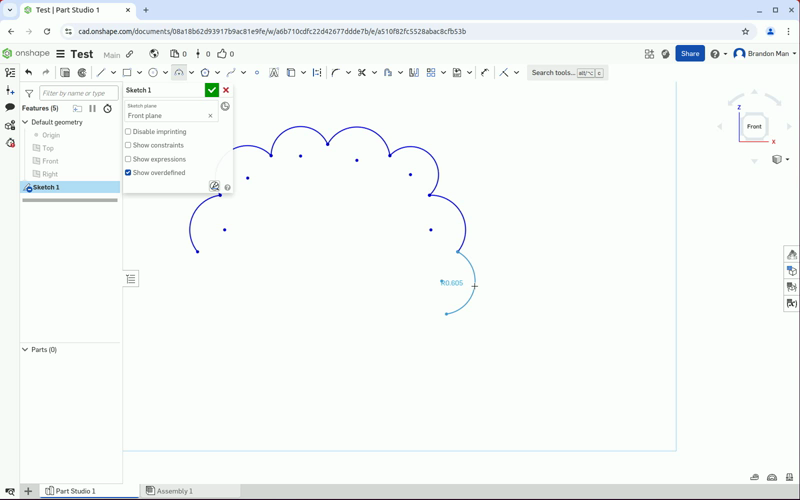
scroll(-6)
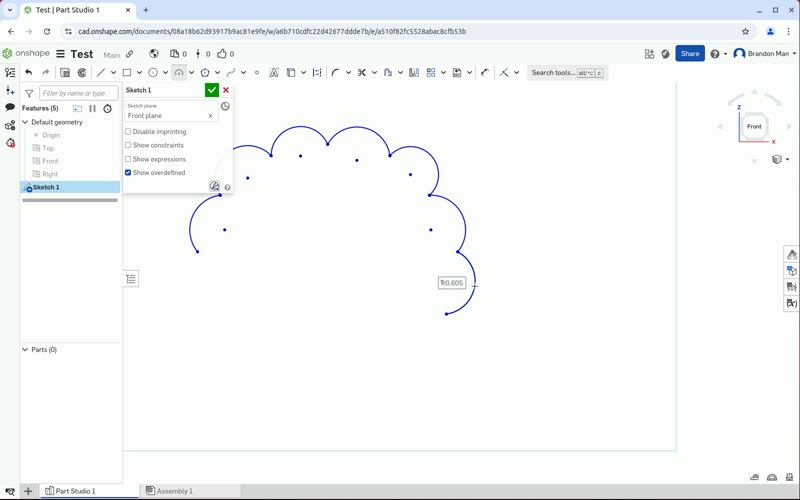
scroll(-6)
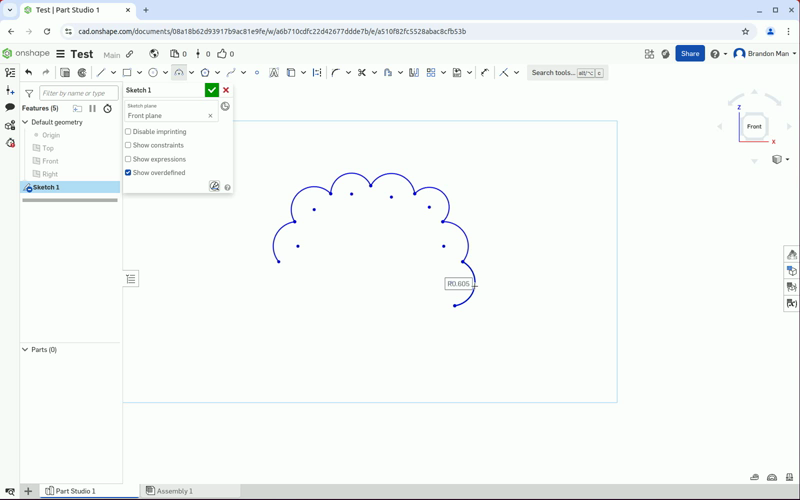
scroll(-6)
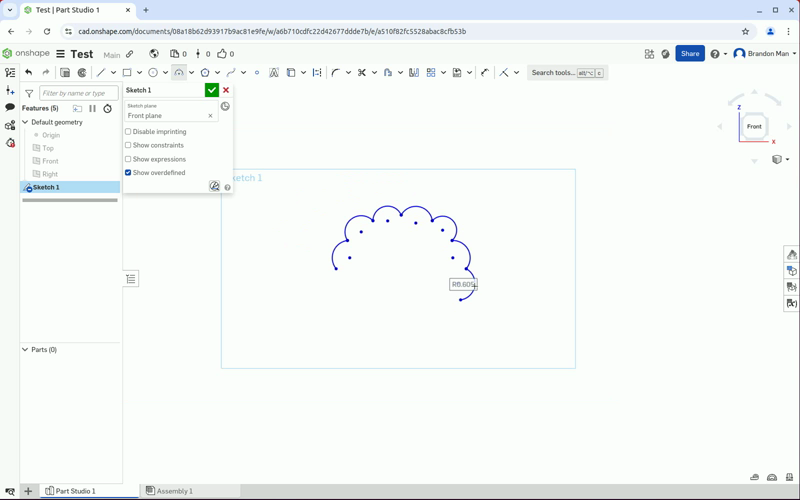
scroll(-6)
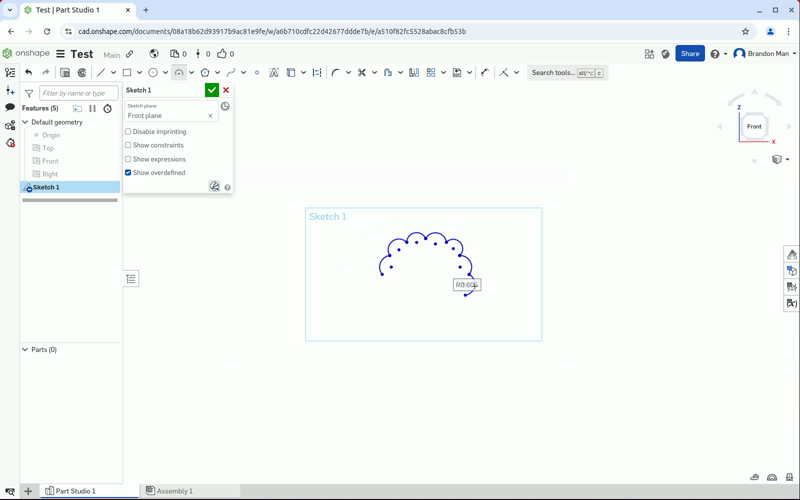
scroll(-6)
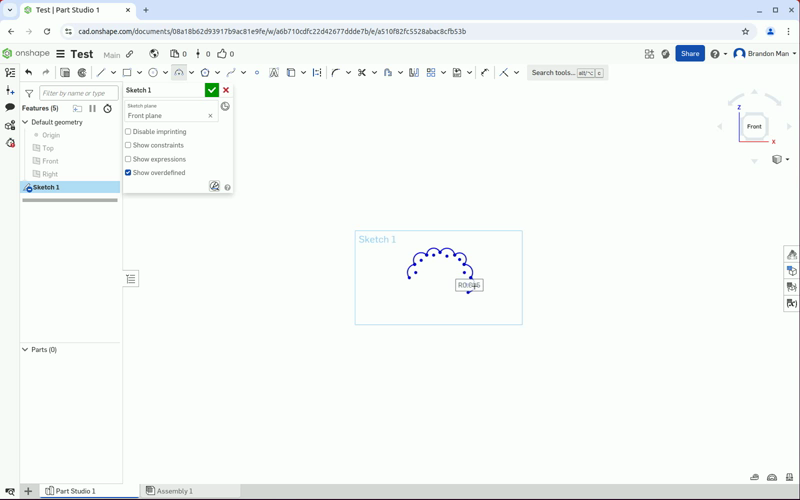
scroll(-6)
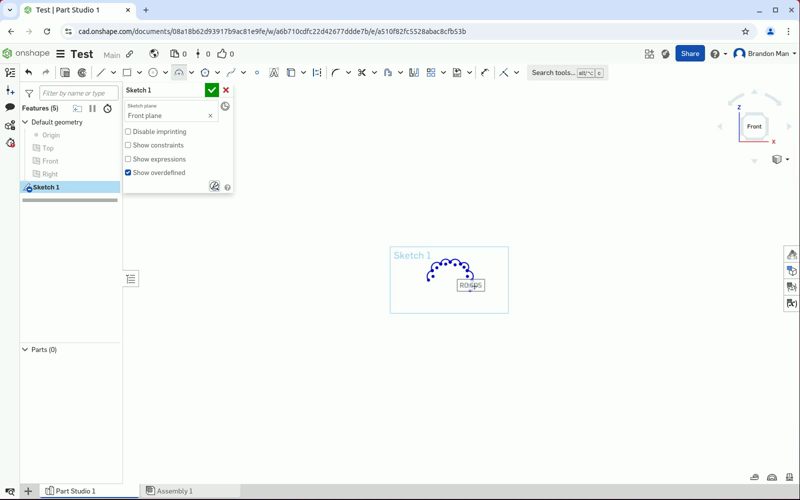
scroll(-6)
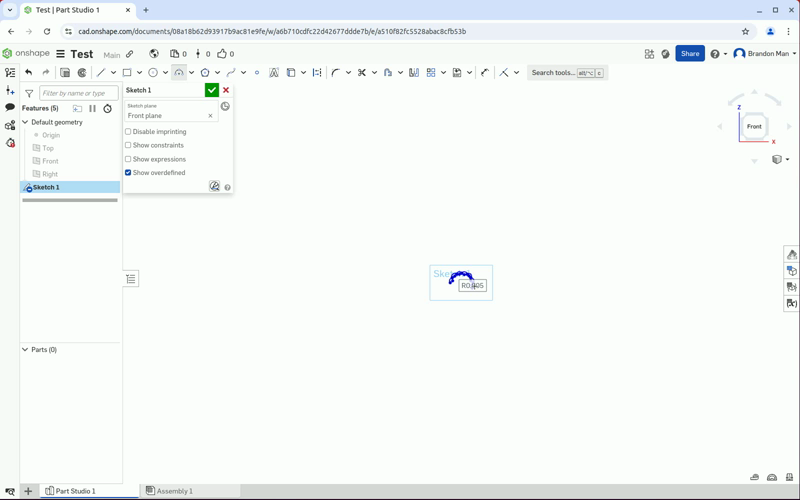
key_up(shift)
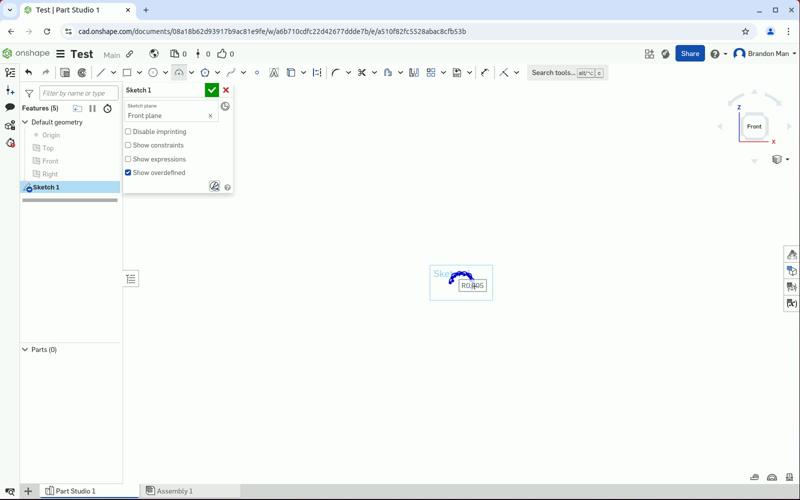
mouse_move(472, 288)
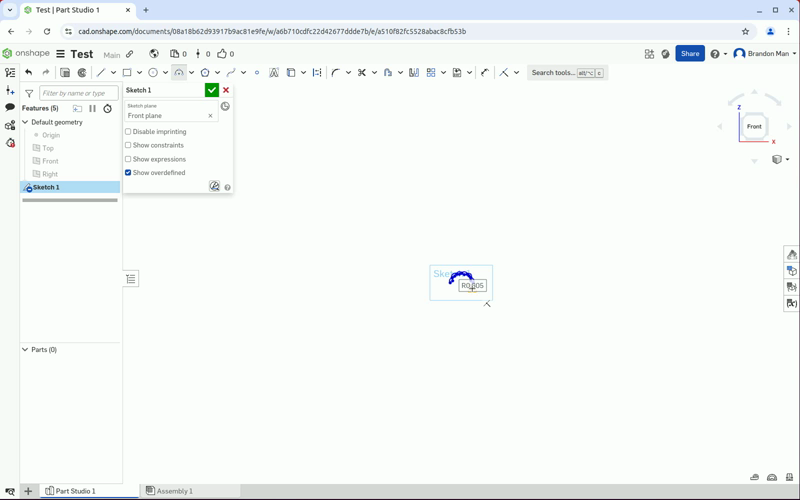
scroll(6)
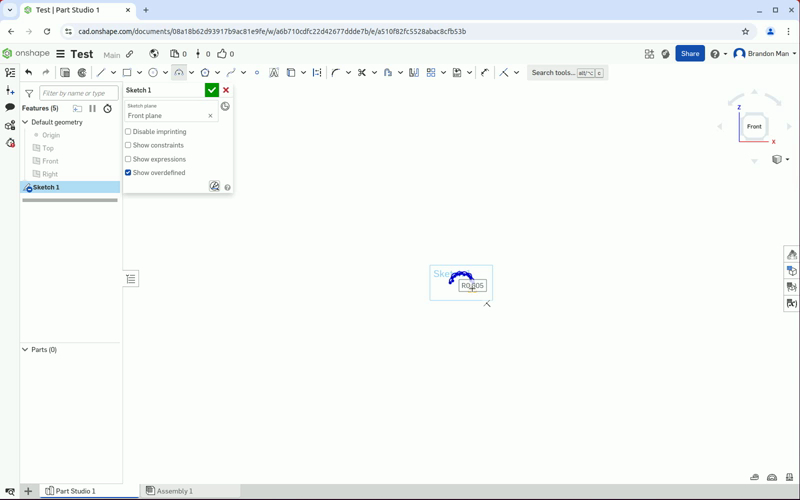
scroll(6)
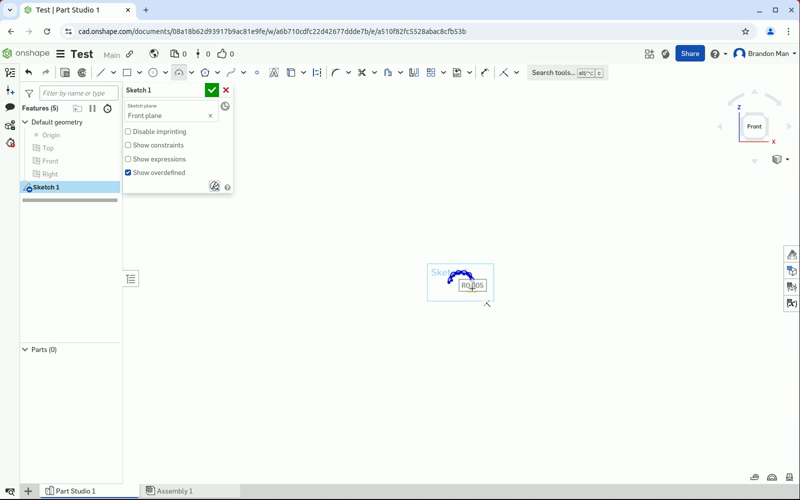
scroll(6)
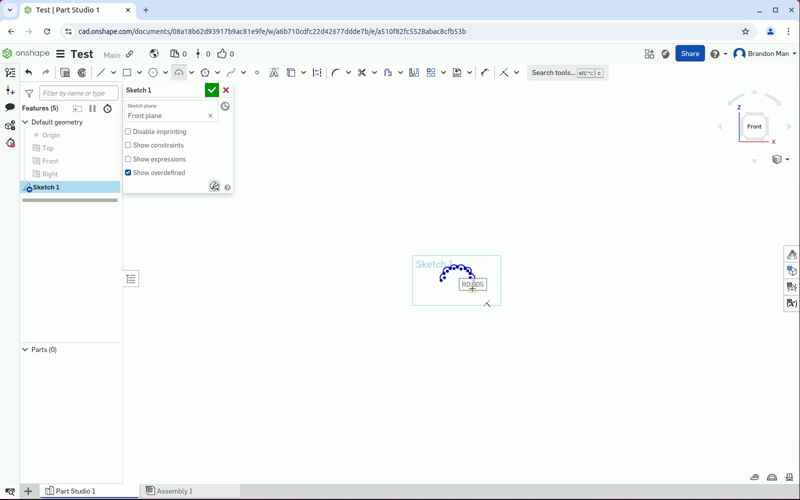
scroll(6)
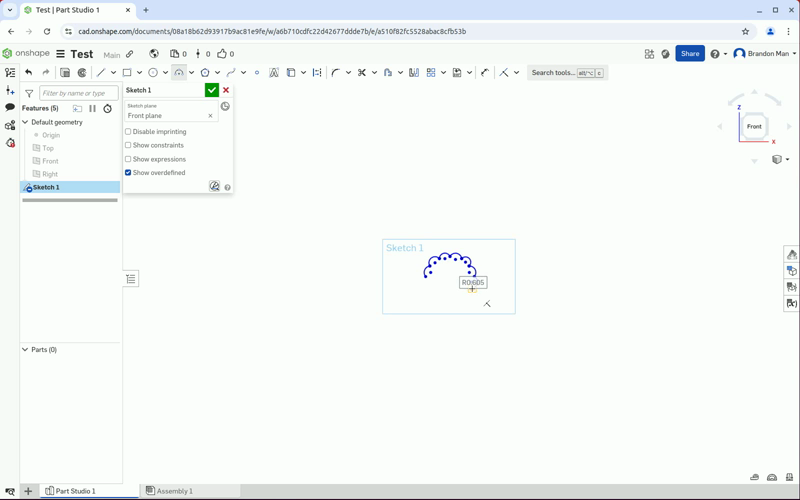
scroll(6)
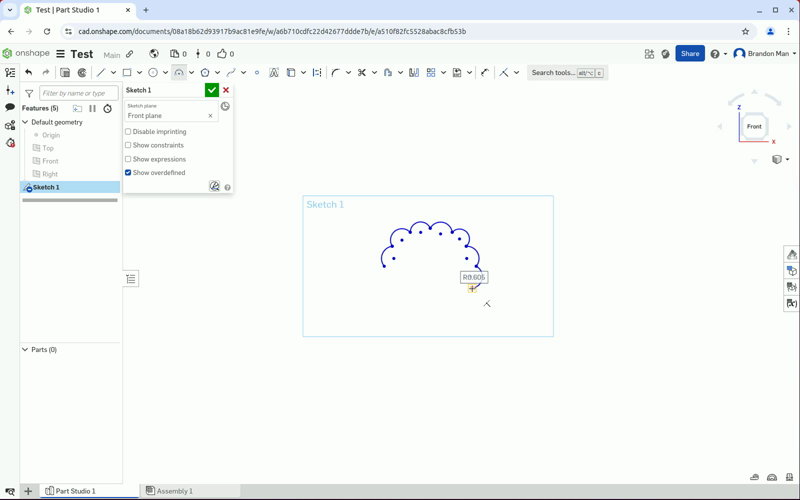
scroll(6)
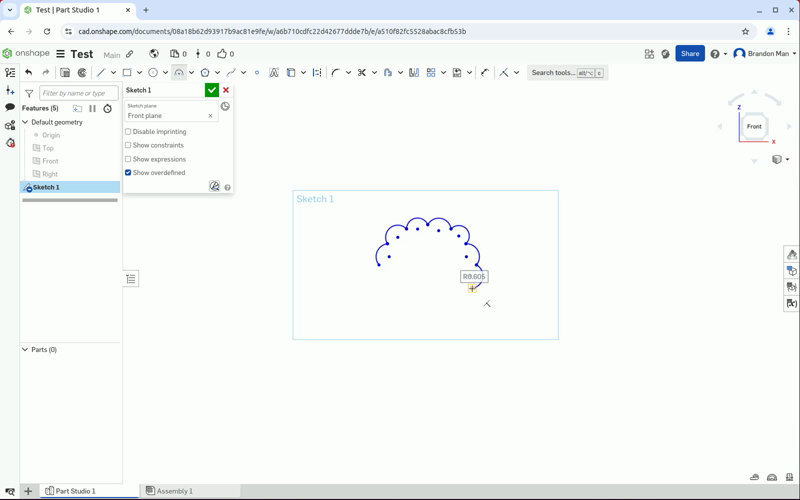
scroll(6)
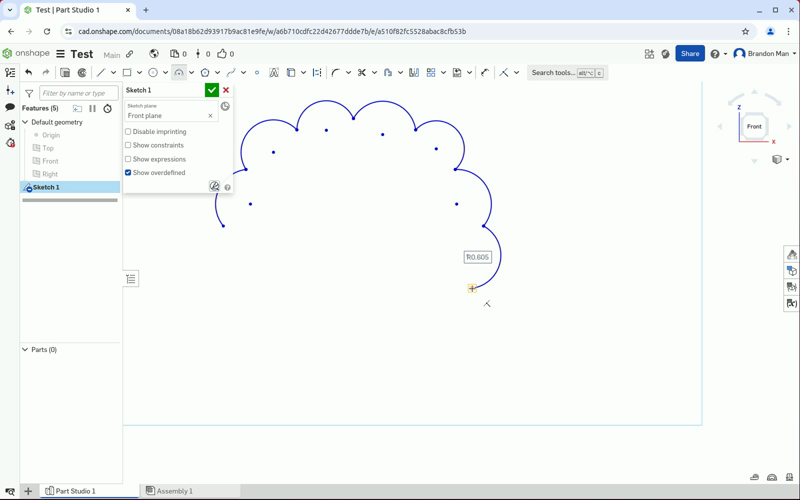
click(472, 288)
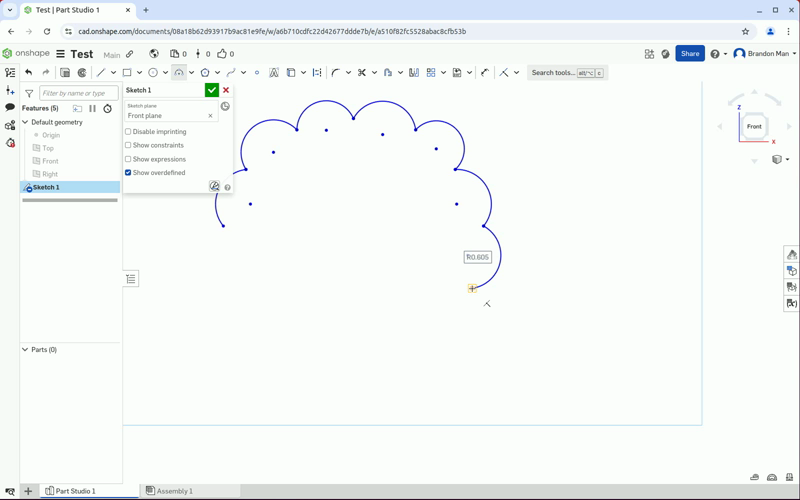
scroll(-6)
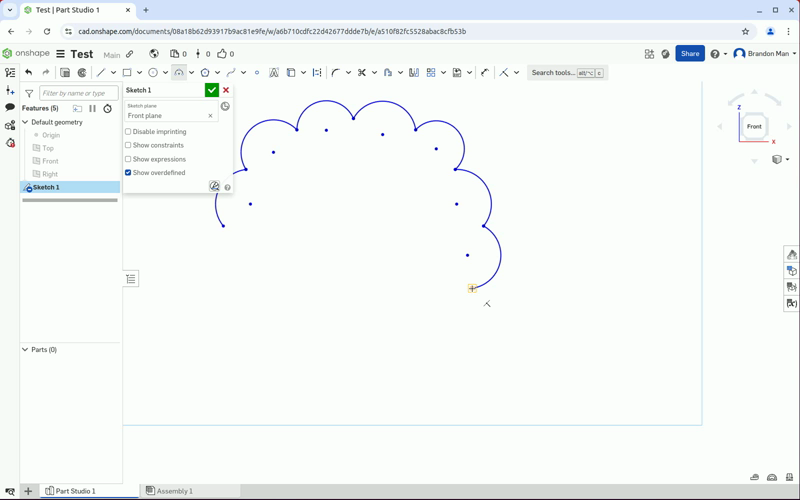
scroll(-6)
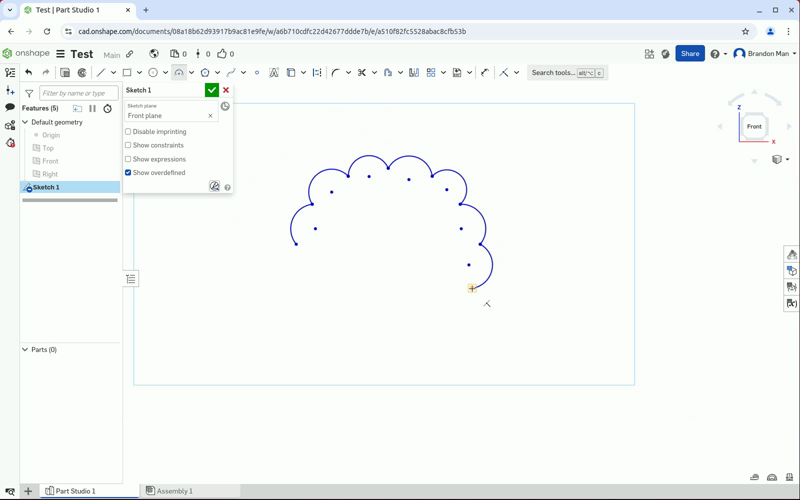
scroll(-6)
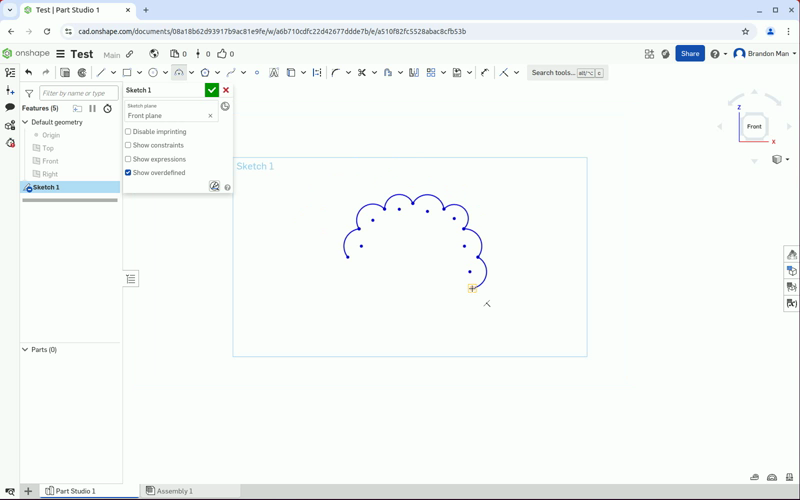
scroll(-6)
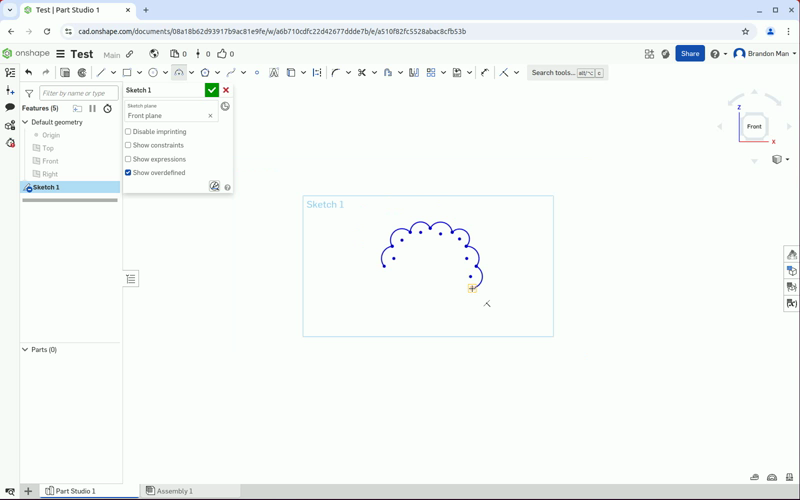
scroll(-6)
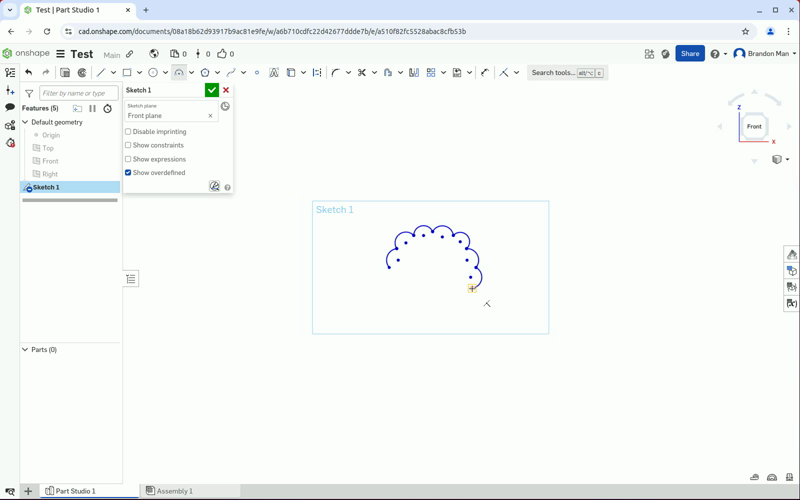
scroll(-6)
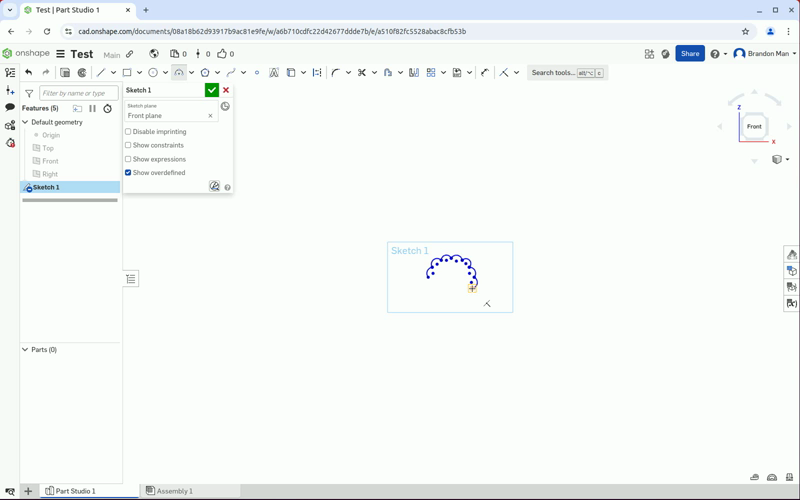
scroll(-6)
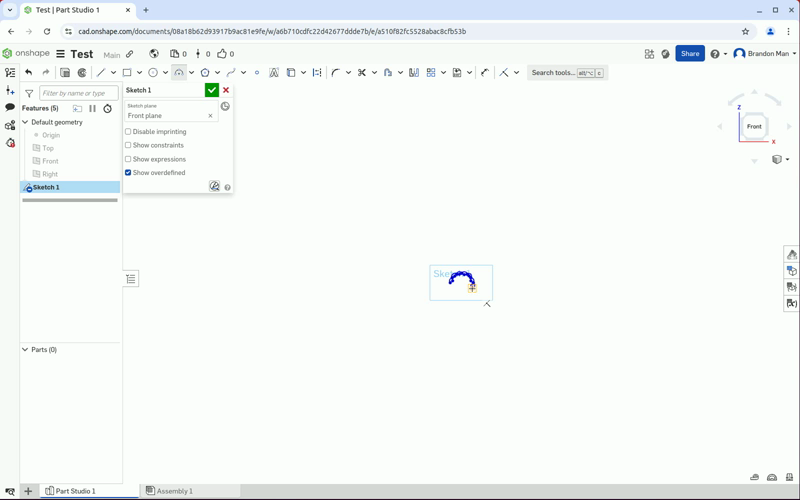
key_down(shift)
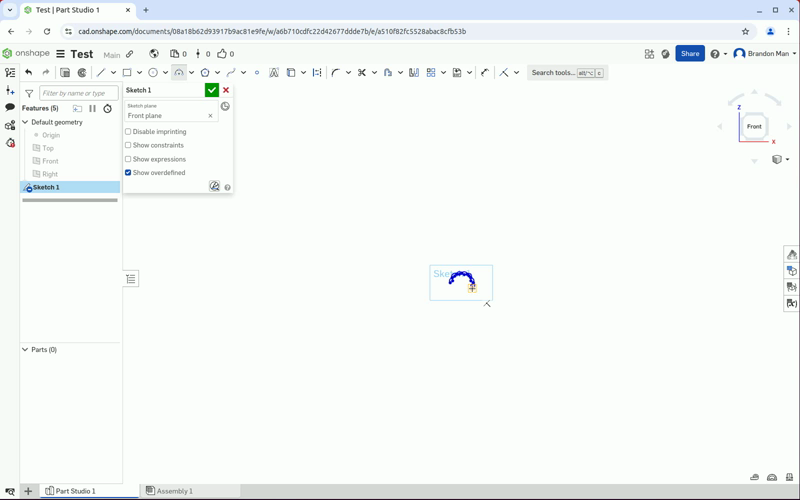
mouse_move(469, 292)
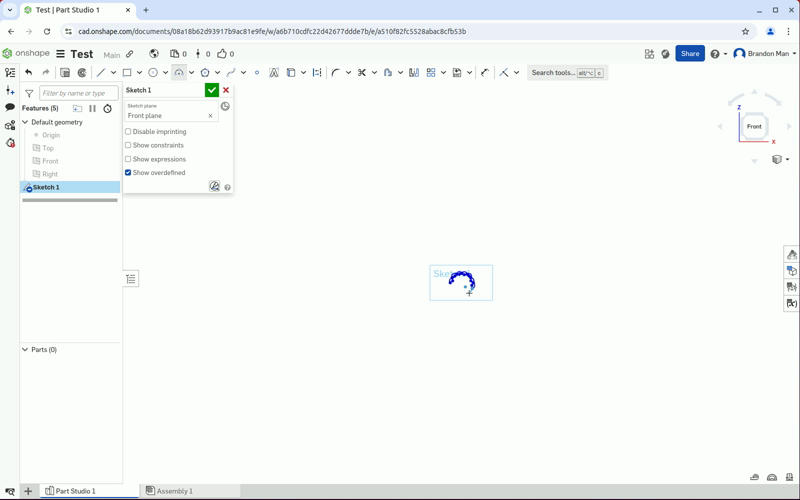
scroll(6)
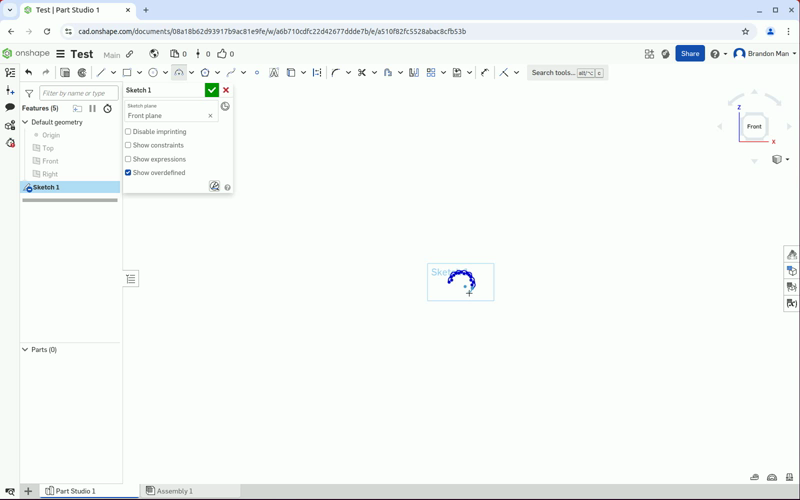
scroll(6)
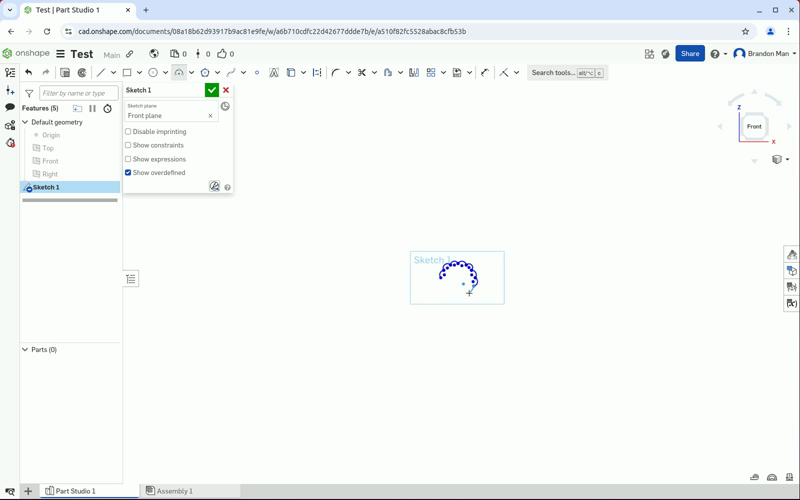
scroll(6)
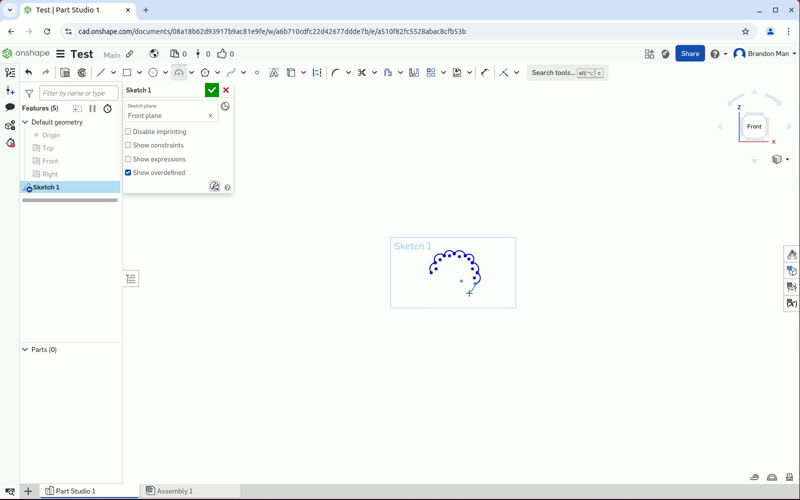
scroll(6)
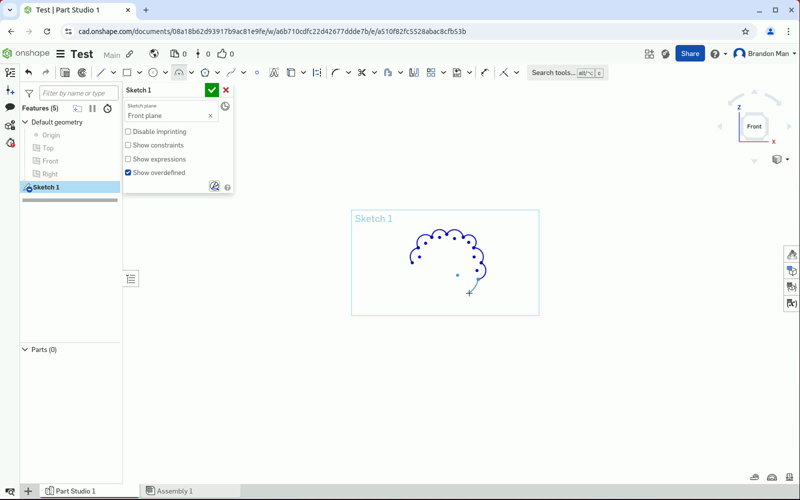
scroll(6)
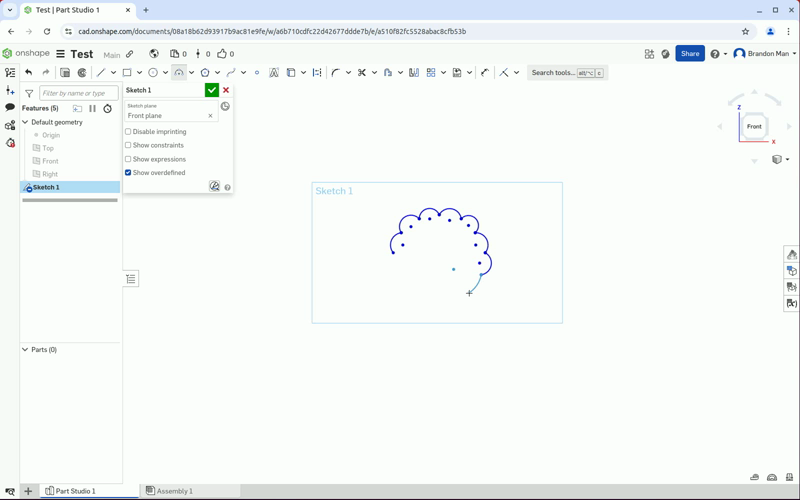
scroll(6)
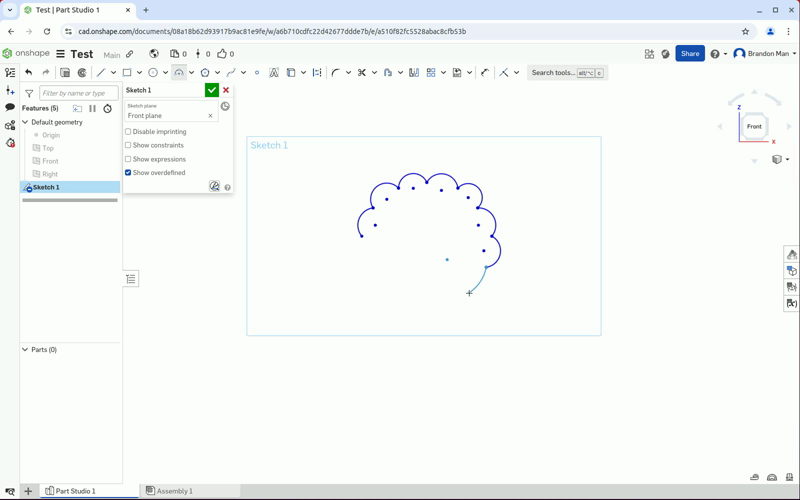
scroll(6)
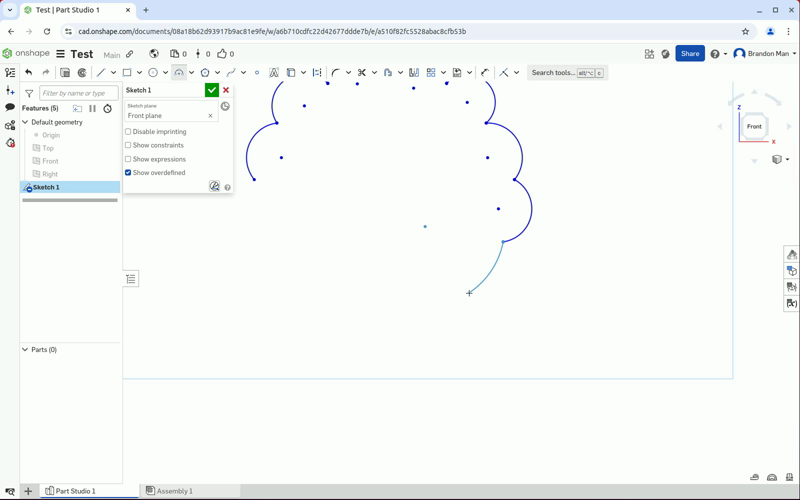
click(469, 292)
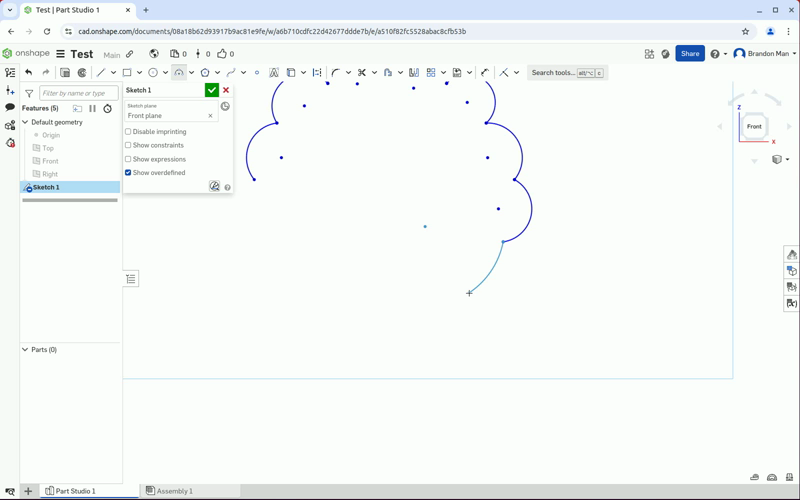
scroll(-6)
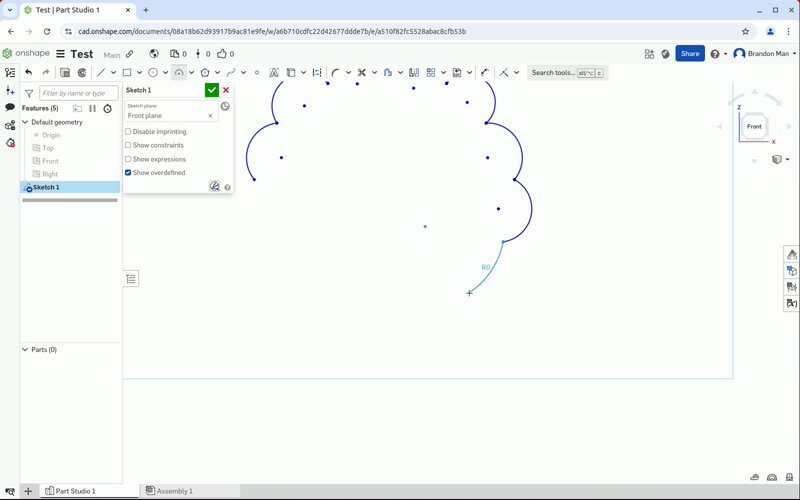
scroll(-6)
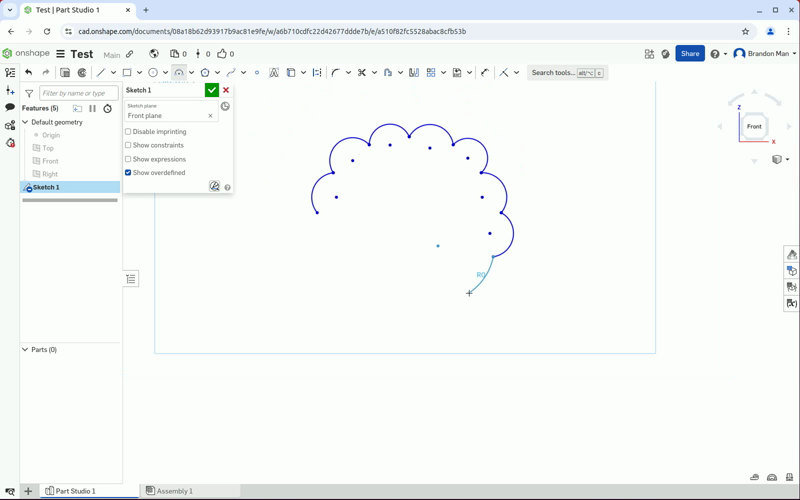
scroll(-6)
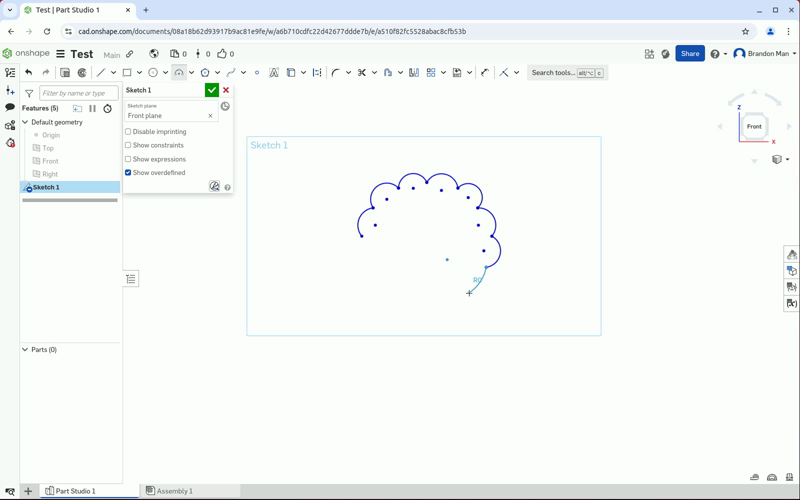
scroll(-6)
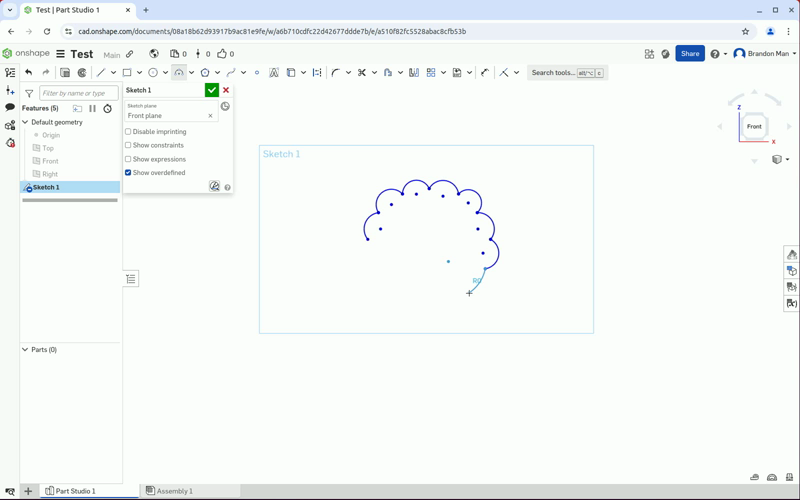
scroll(-6)
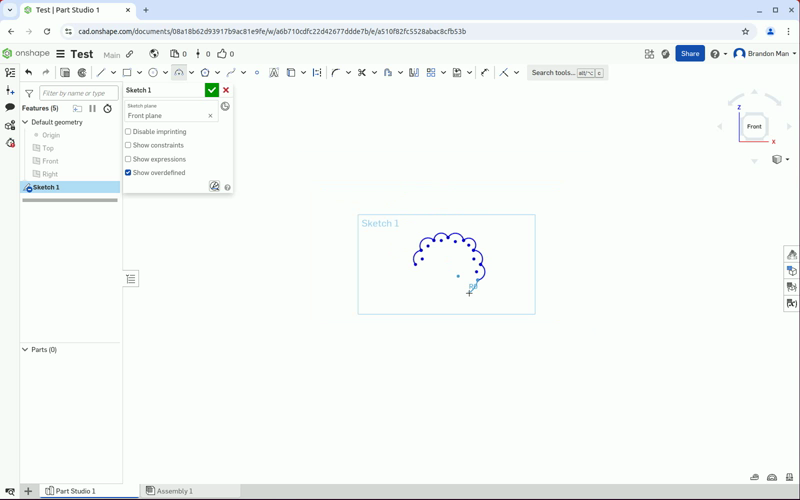
scroll(-6)
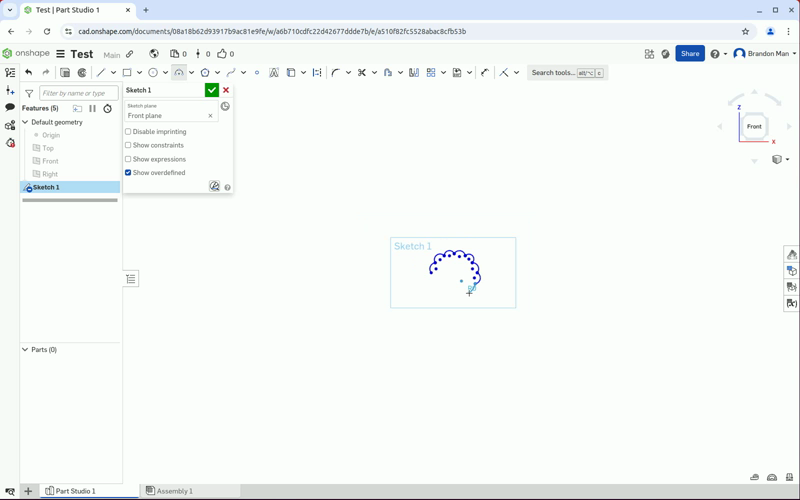
scroll(-6)
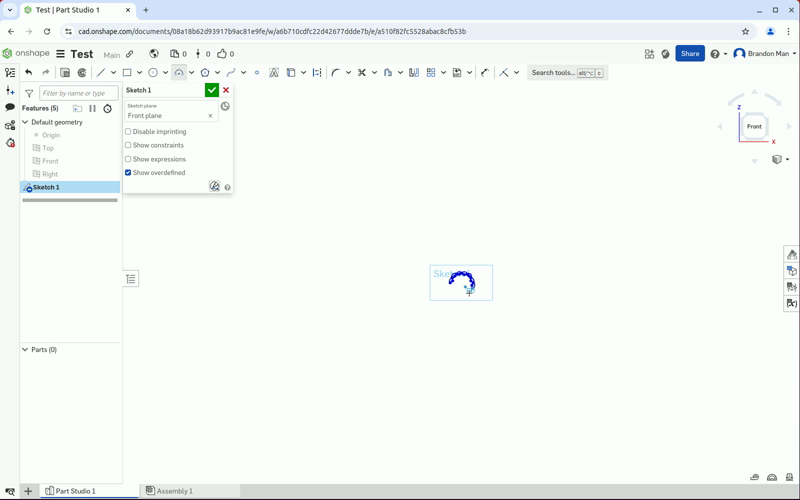
mouse_move(473, 291)
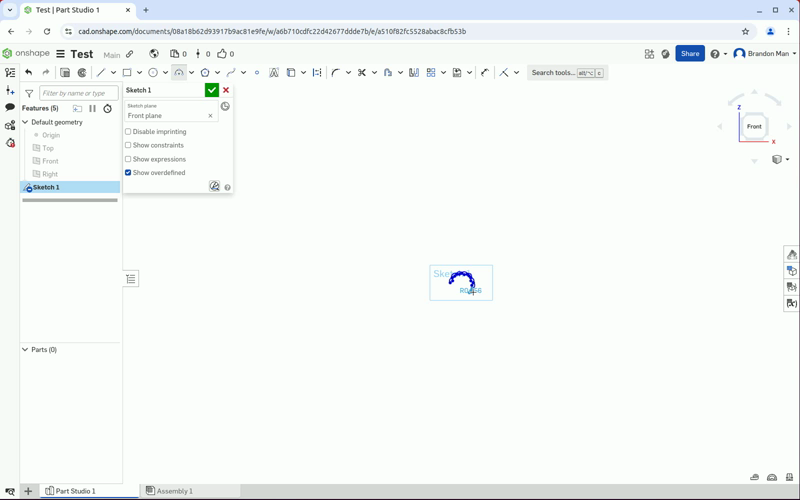
scroll(6)
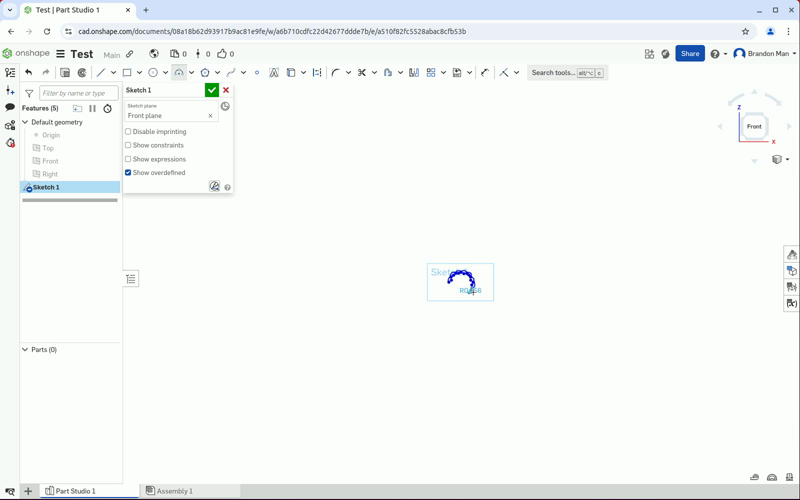
scroll(6)
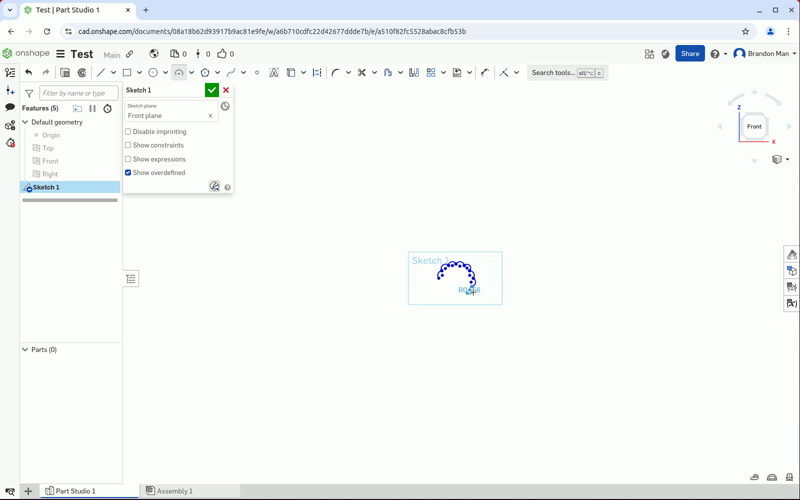
scroll(6)
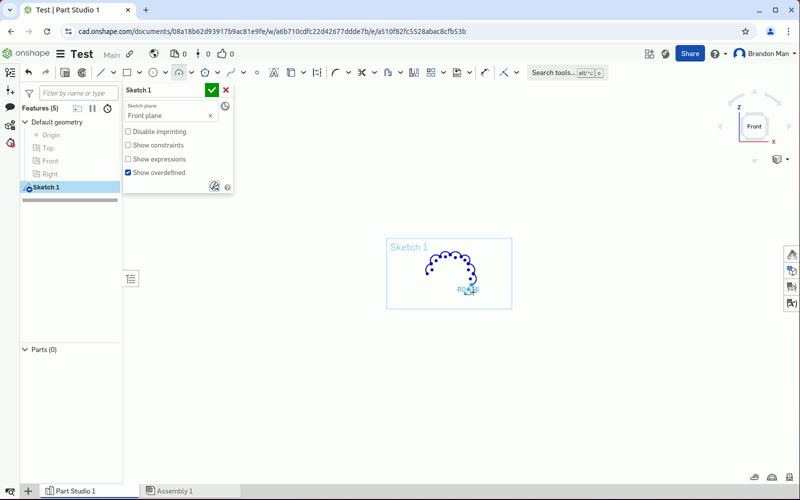
scroll(6)
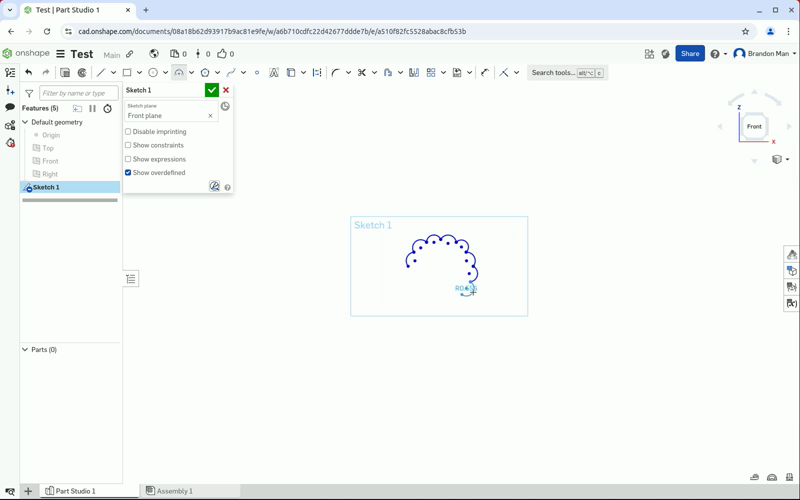
scroll(6)
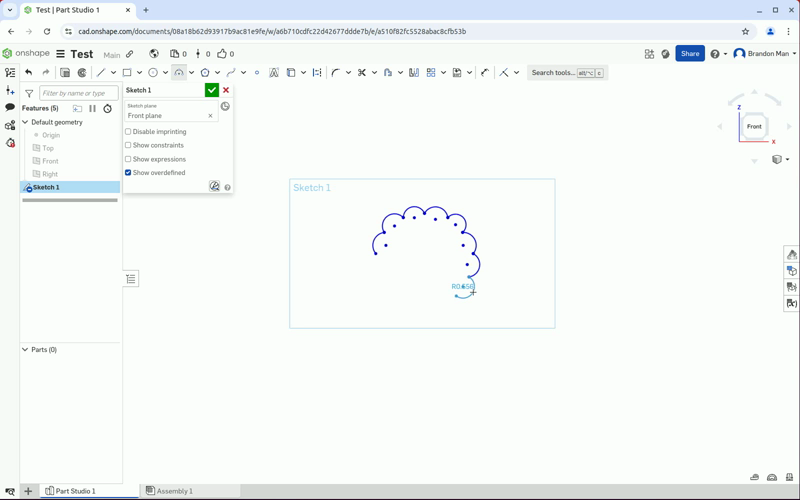
scroll(6)
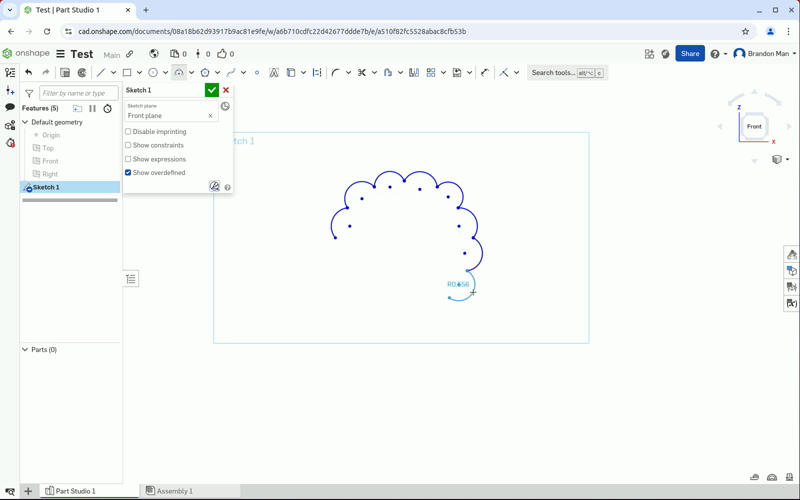
scroll(6)
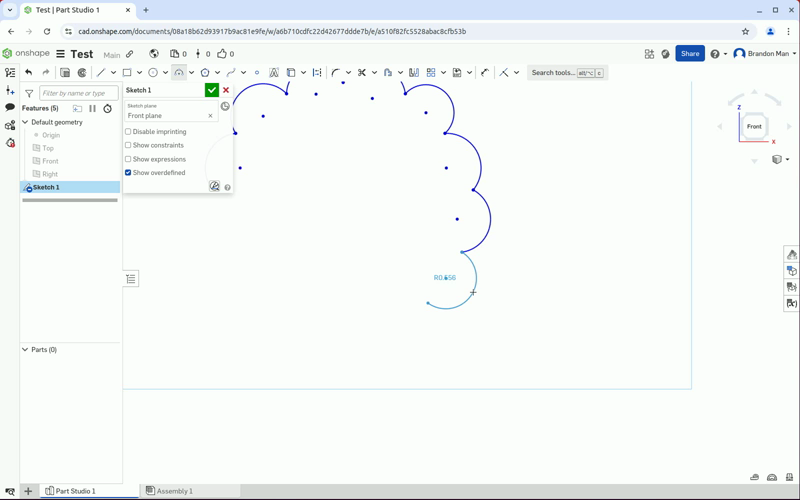
click(473, 291)
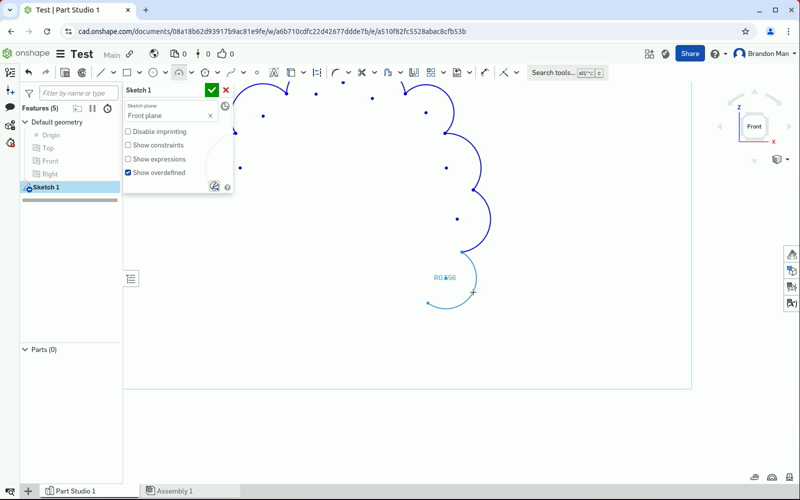
scroll(-6)
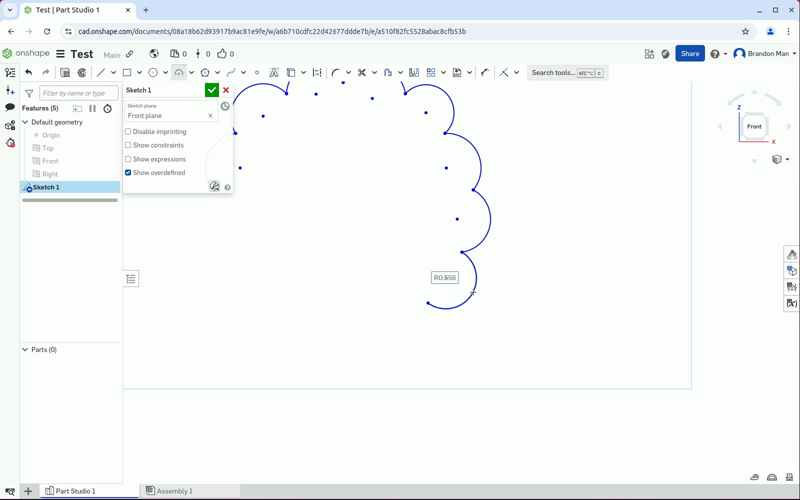
scroll(-6)
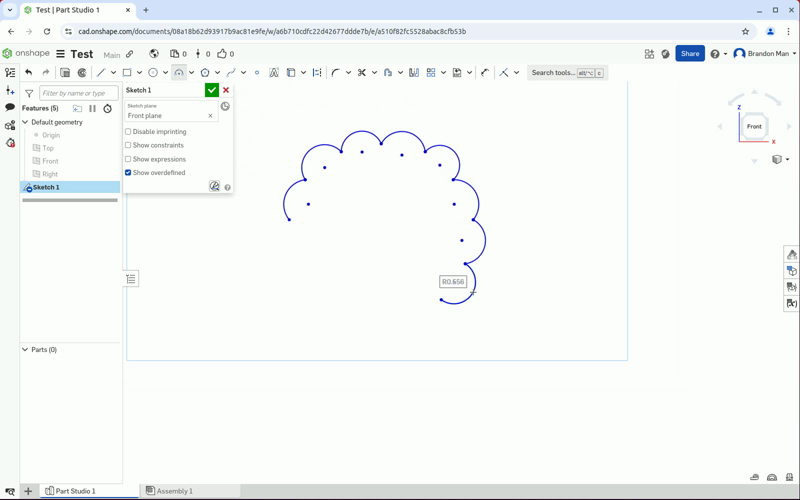
scroll(-6)
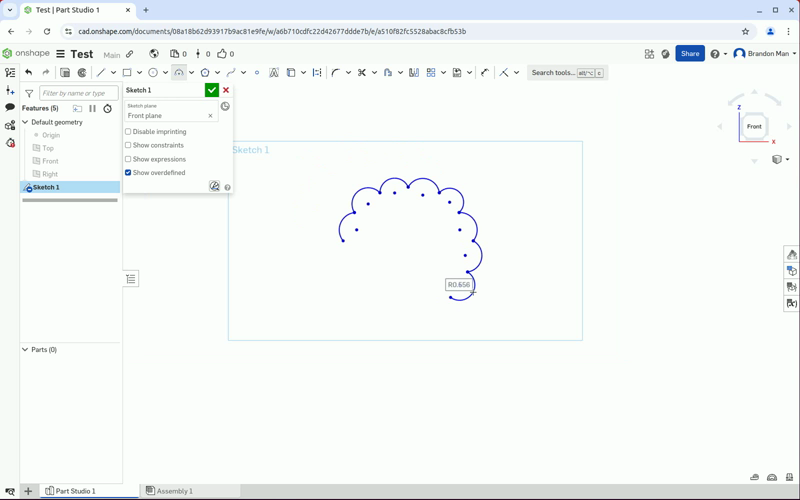
scroll(-6)
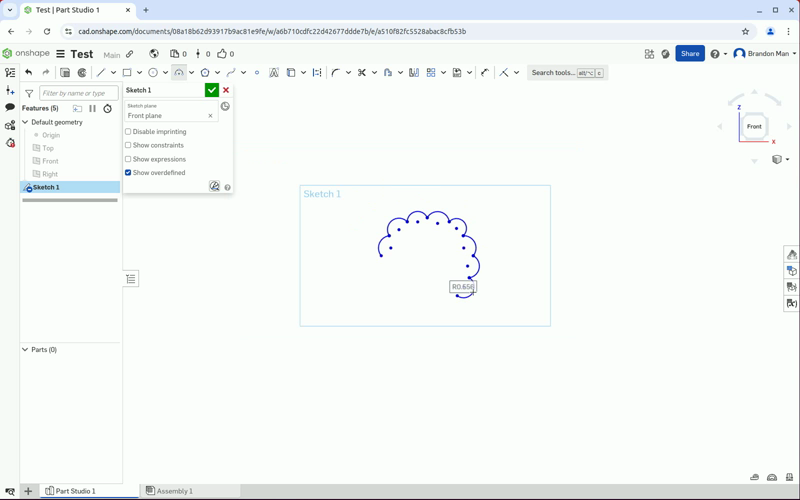
scroll(-6)
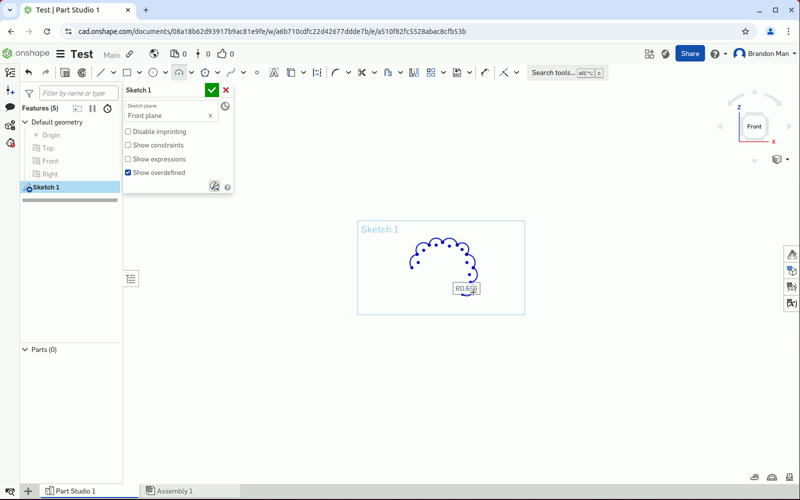
scroll(-6)
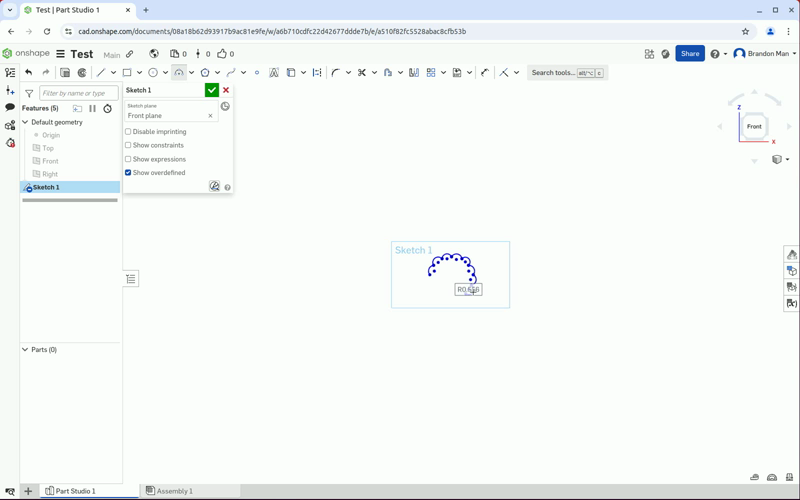
scroll(-6)
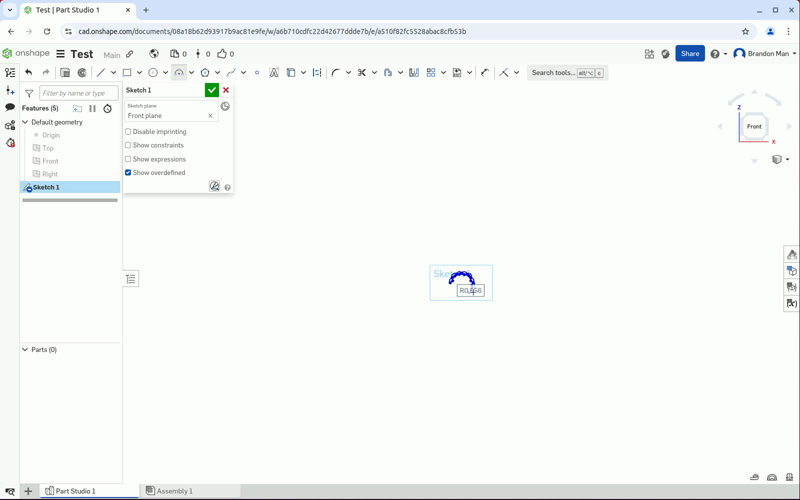
key_up(shift)
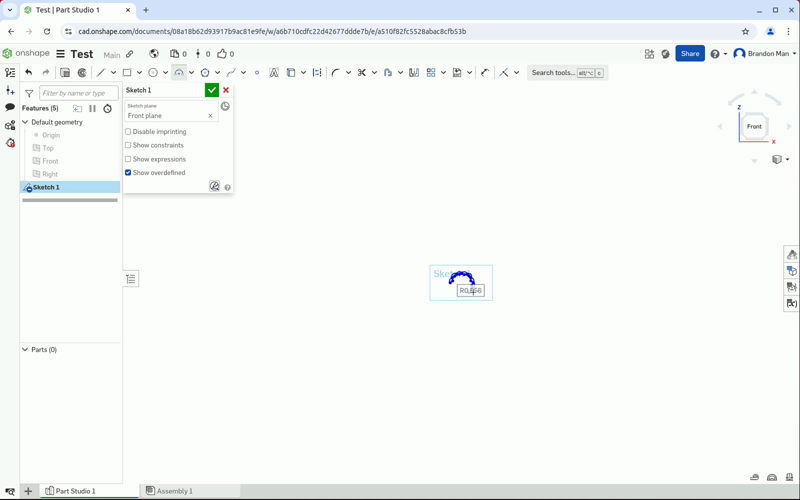
mouse_move(469, 292)
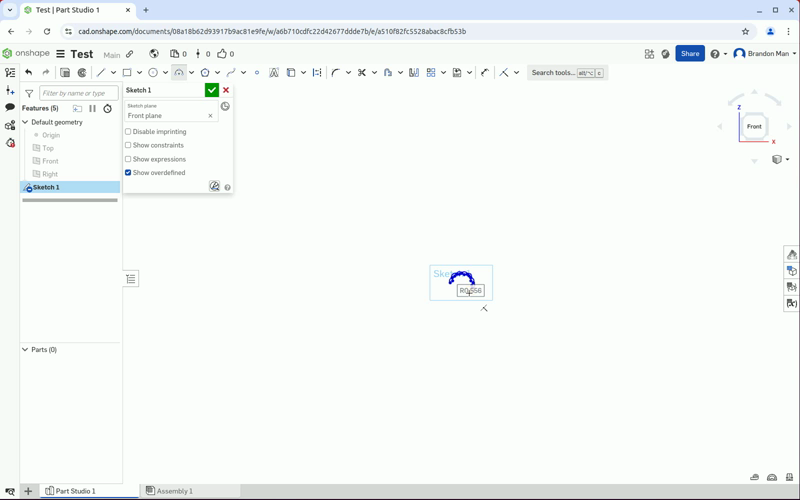
scroll(6)
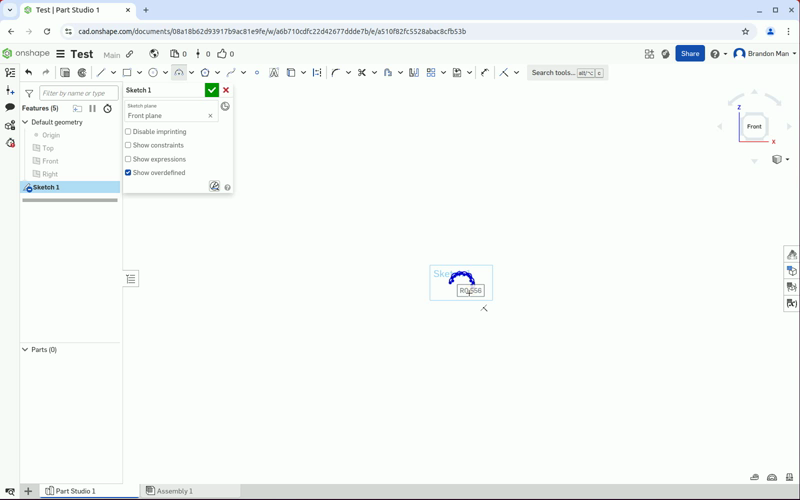
scroll(6)
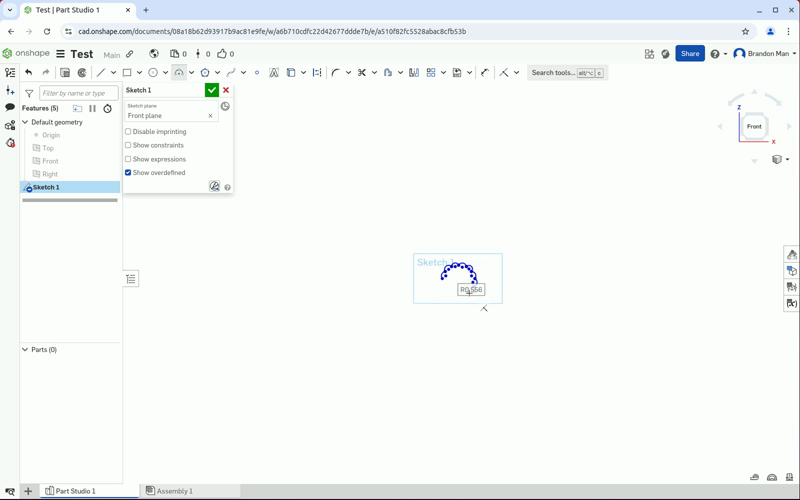
scroll(6)
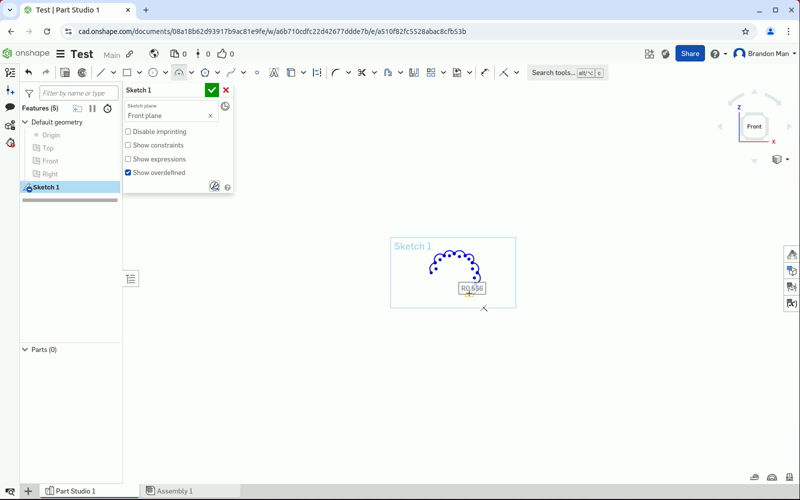
scroll(6)
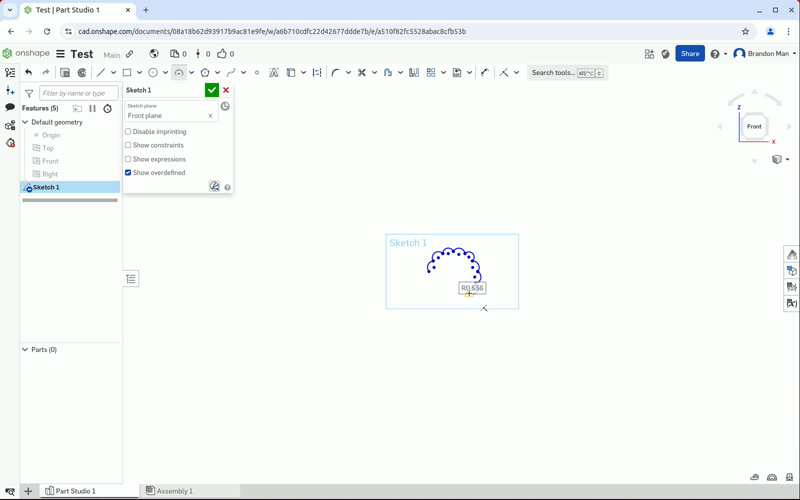
scroll(6)
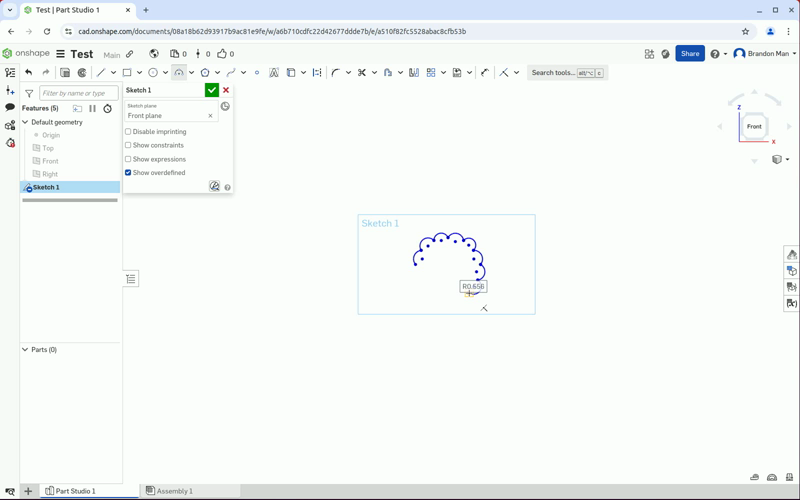
scroll(6)
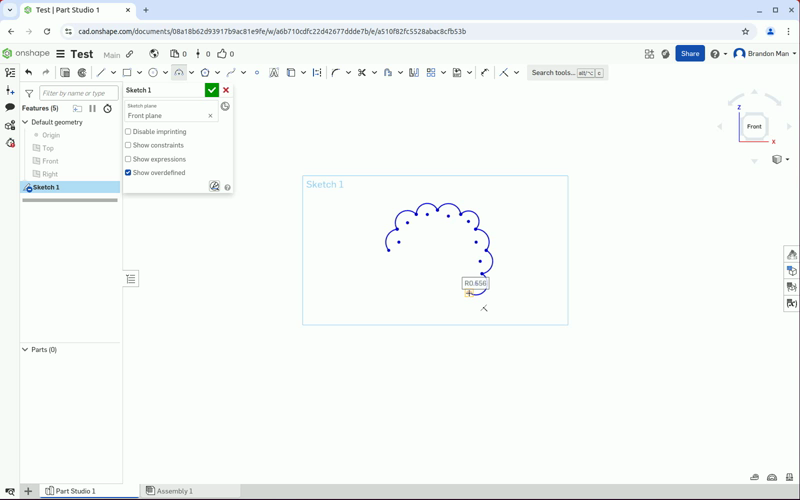
scroll(6)
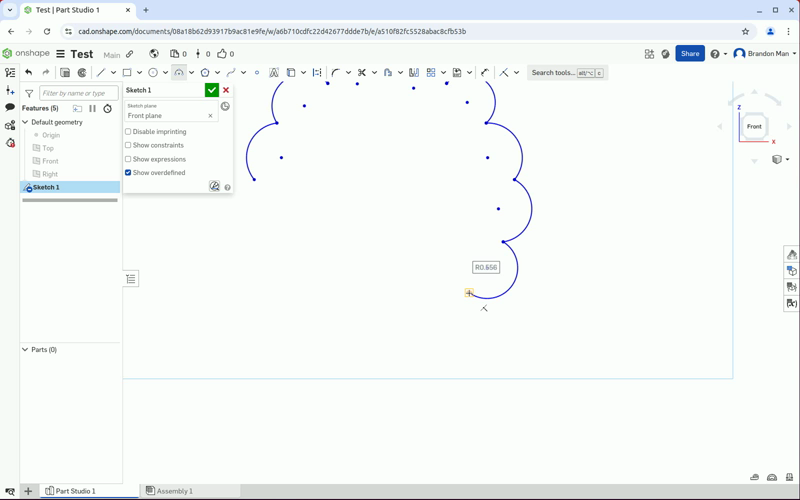
click(469, 292)
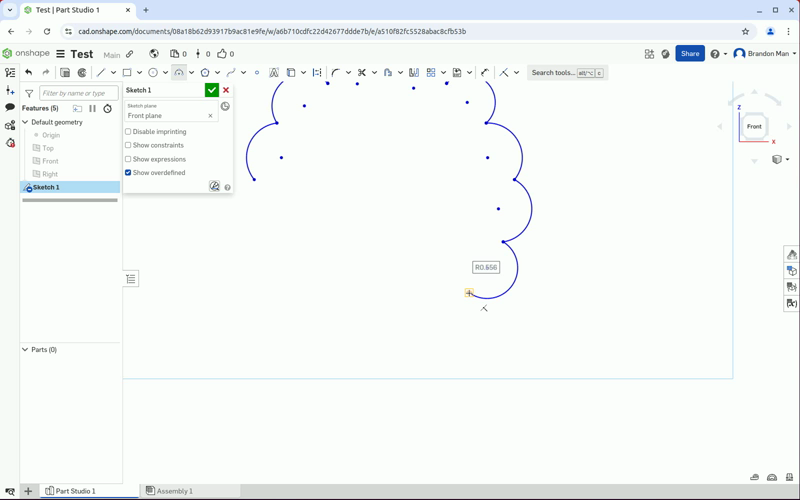
scroll(-6)
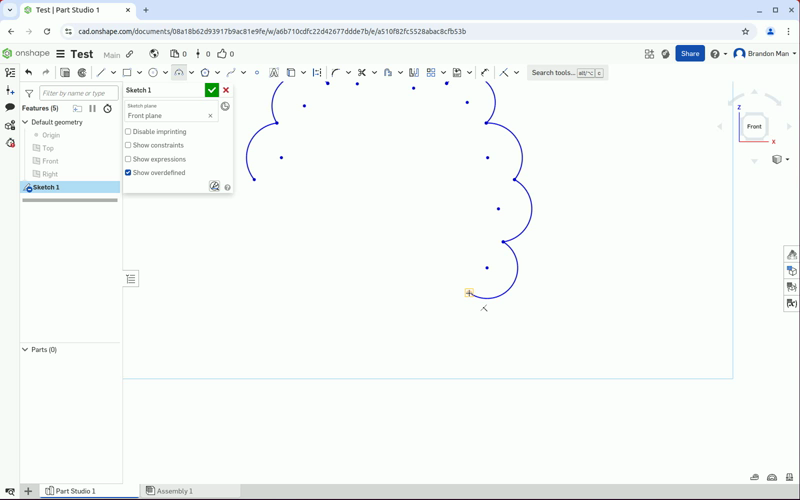
scroll(-6)
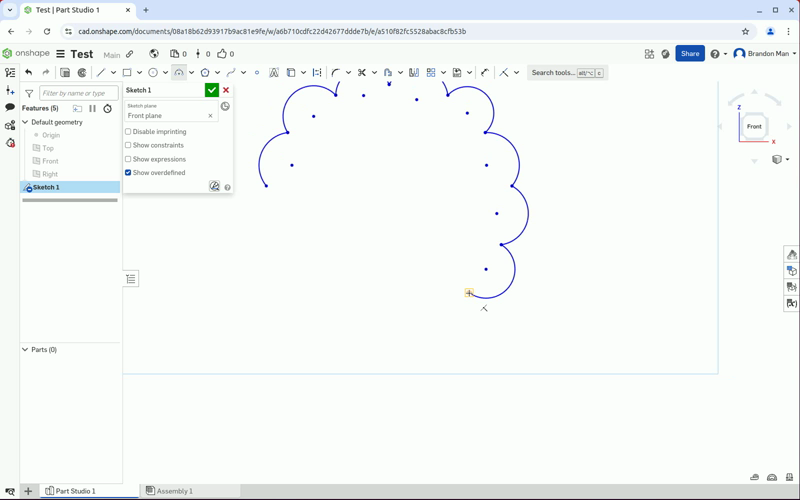
scroll(-6)
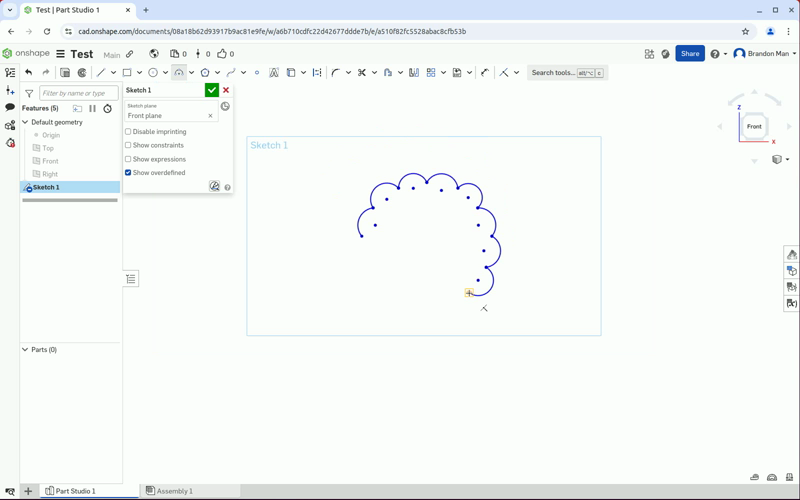
scroll(-6)
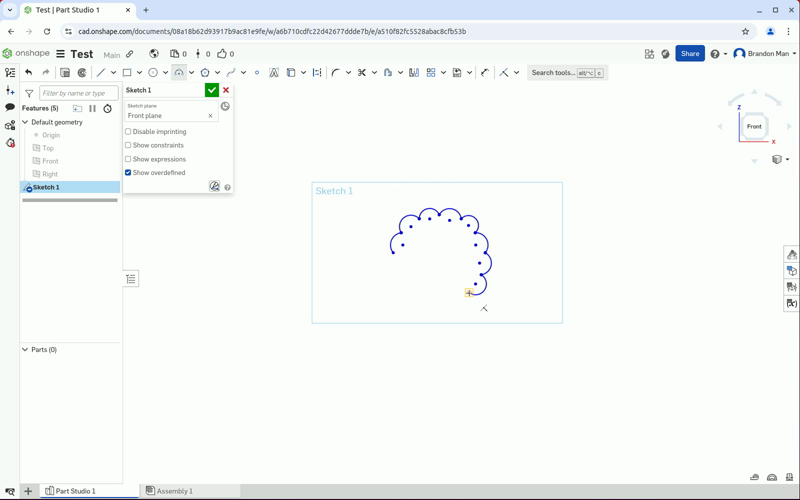
scroll(-6)
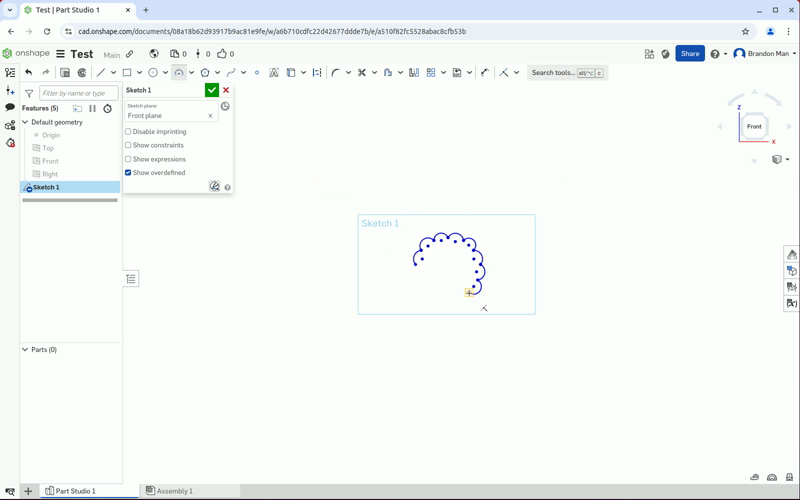
scroll(-6)
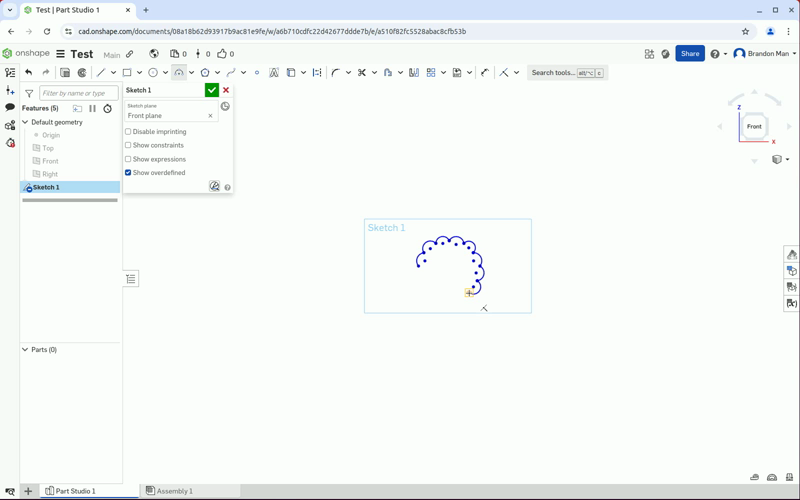
scroll(-6)
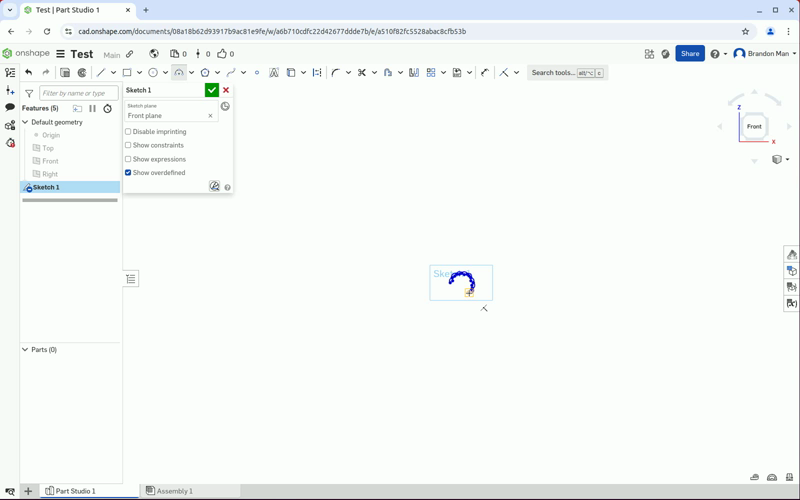
key_down(shift)
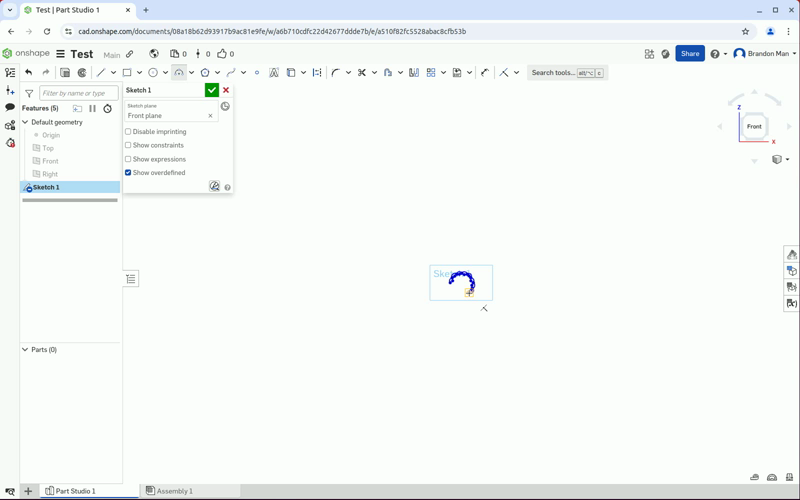
mouse_move(464, 295)
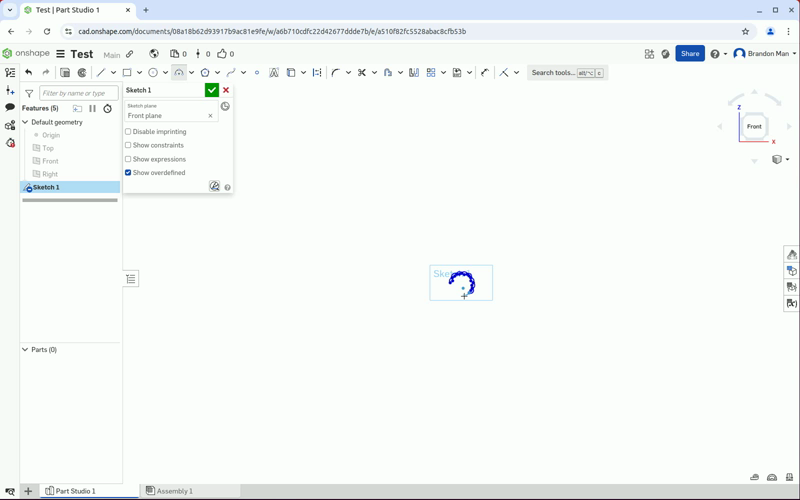
scroll(6)
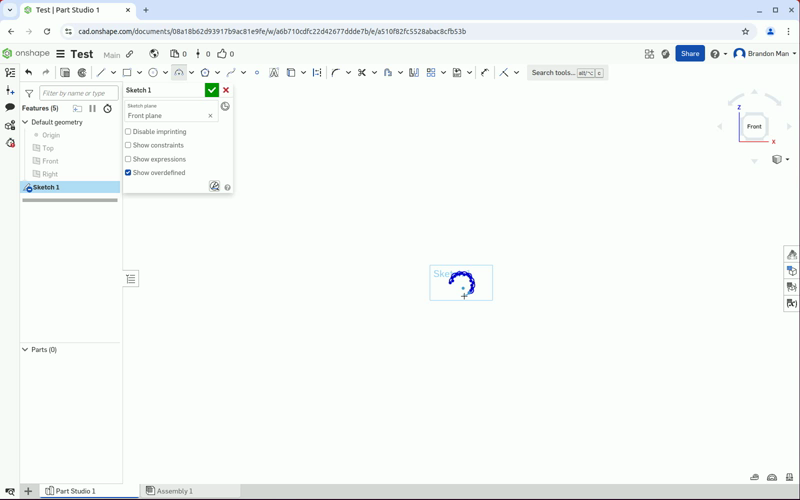
scroll(6)
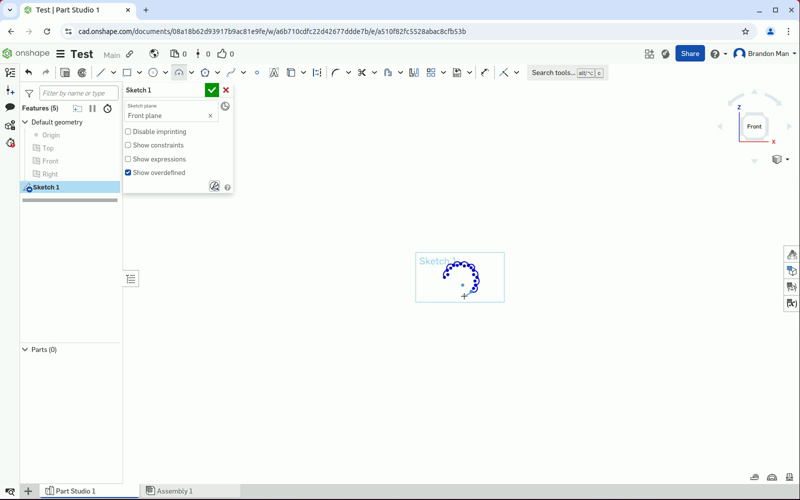
scroll(6)
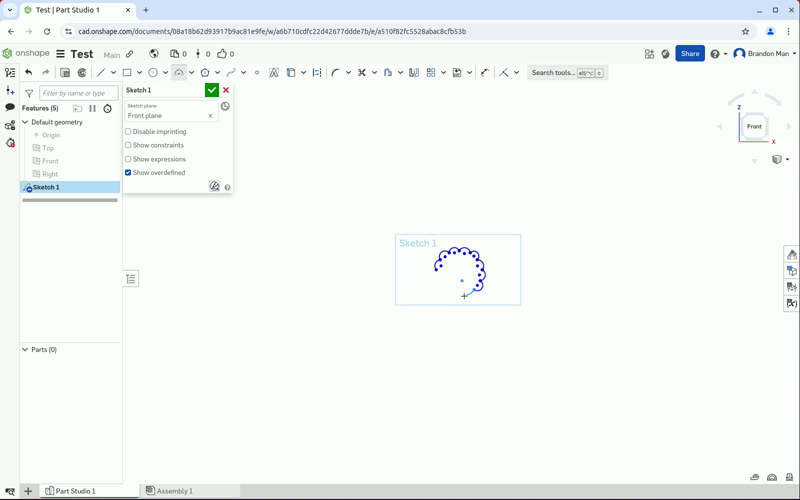
scroll(6)
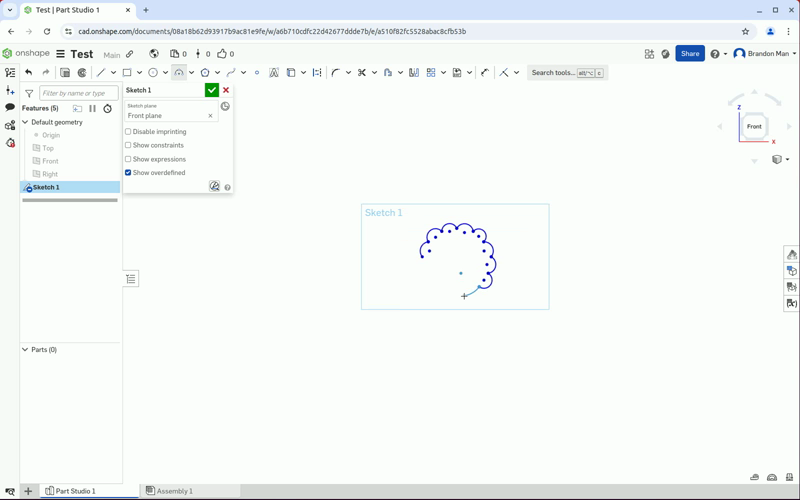
scroll(6)
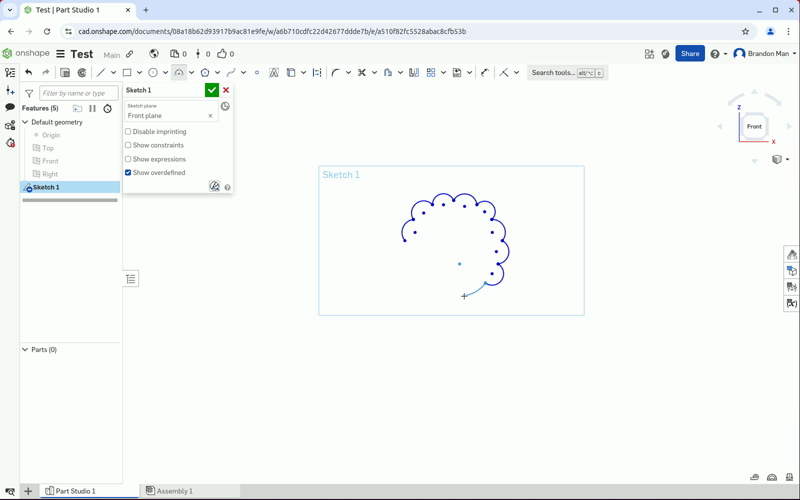
scroll(6)
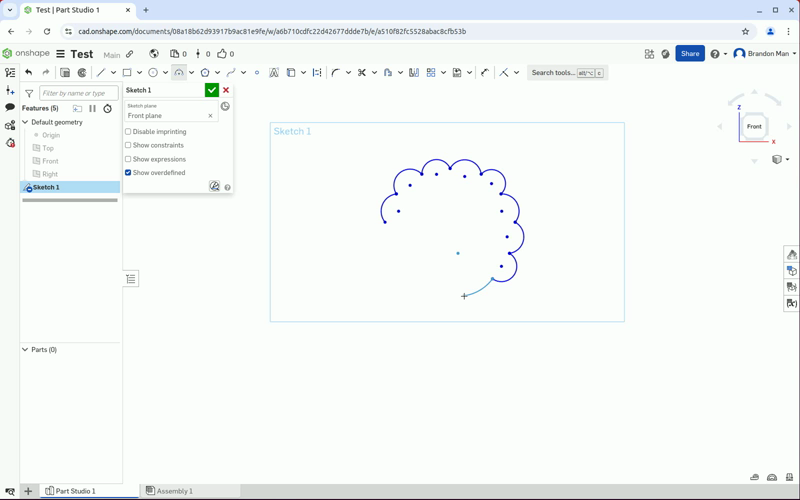
scroll(6)
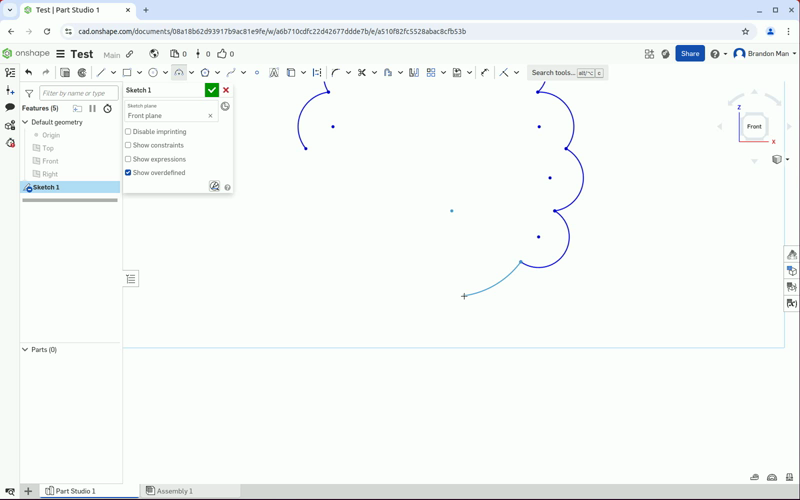
click(464, 295)
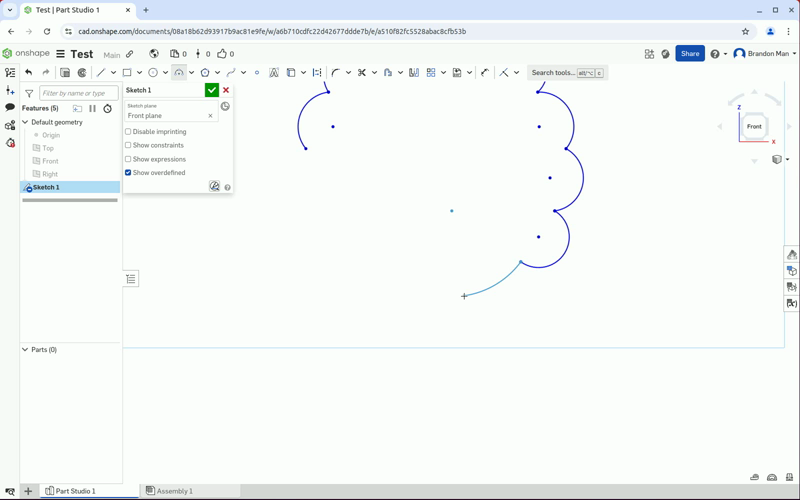
scroll(-6)
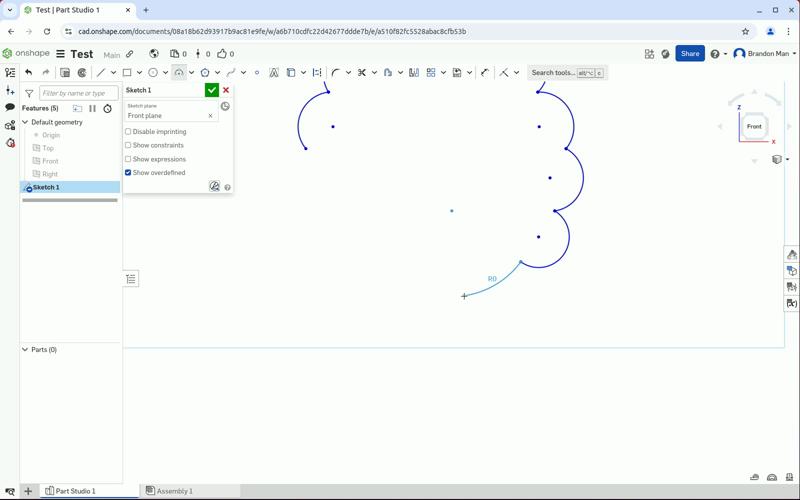
scroll(-6)
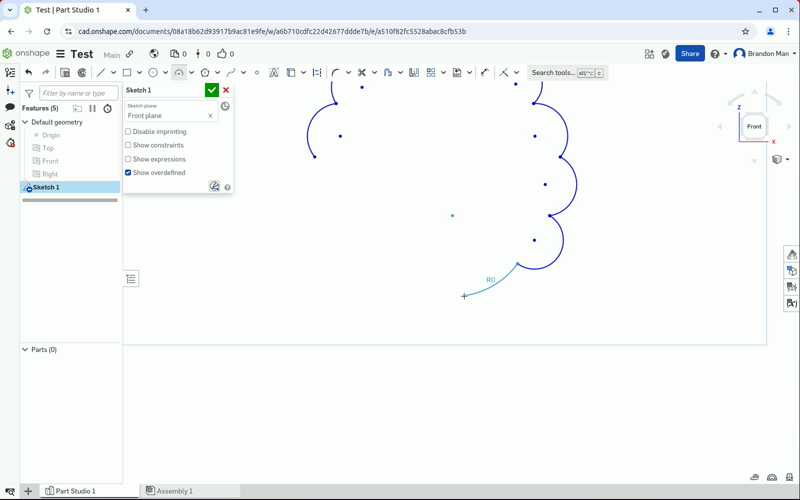
scroll(-6)
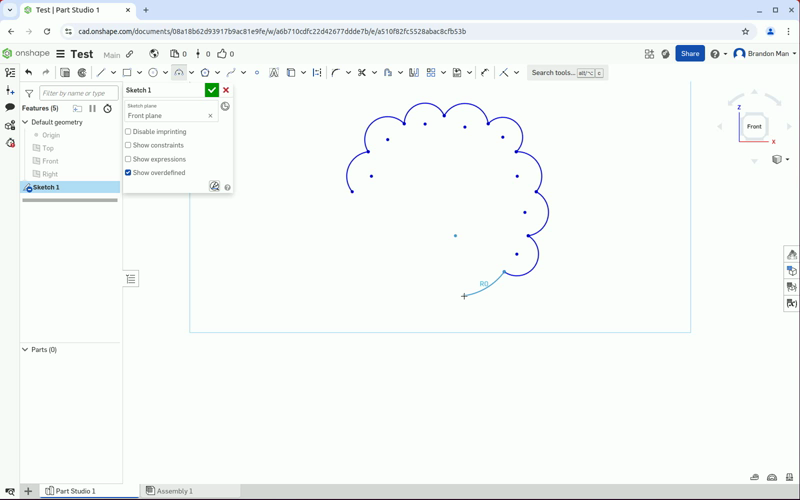
scroll(-6)
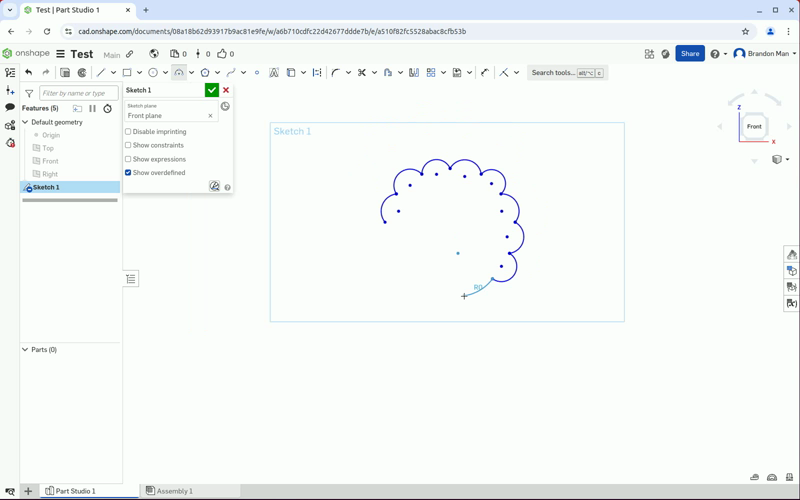
scroll(-6)
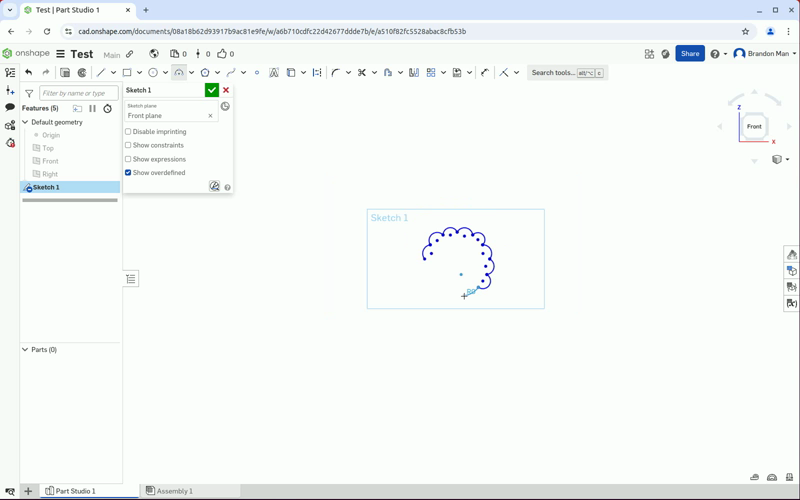
scroll(-6)
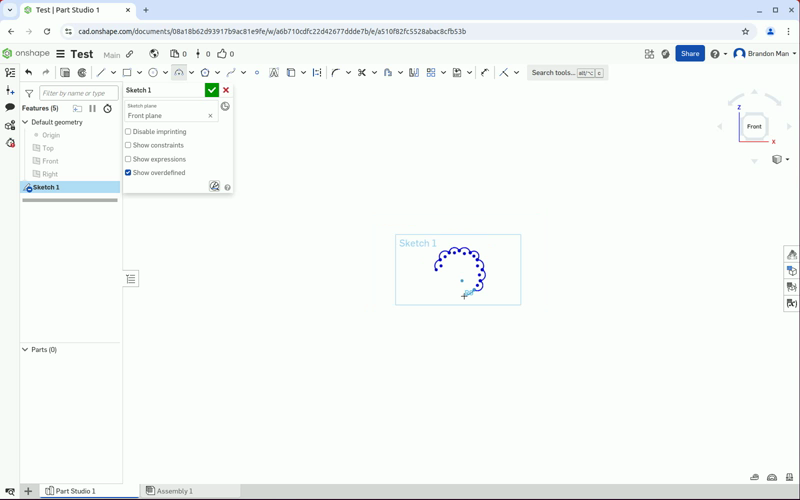
scroll(-6)
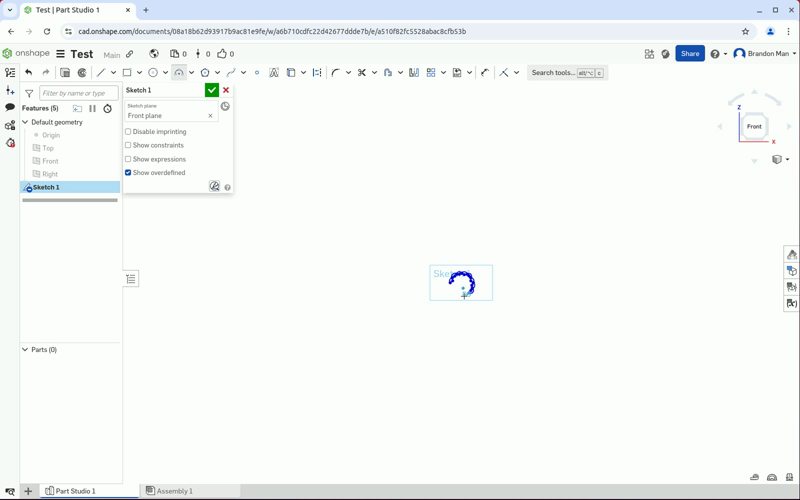
mouse_move(467, 296)
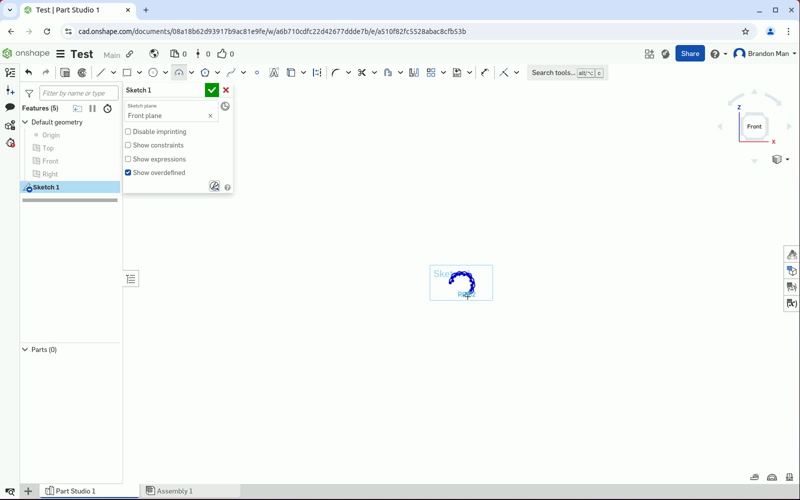
scroll(6)
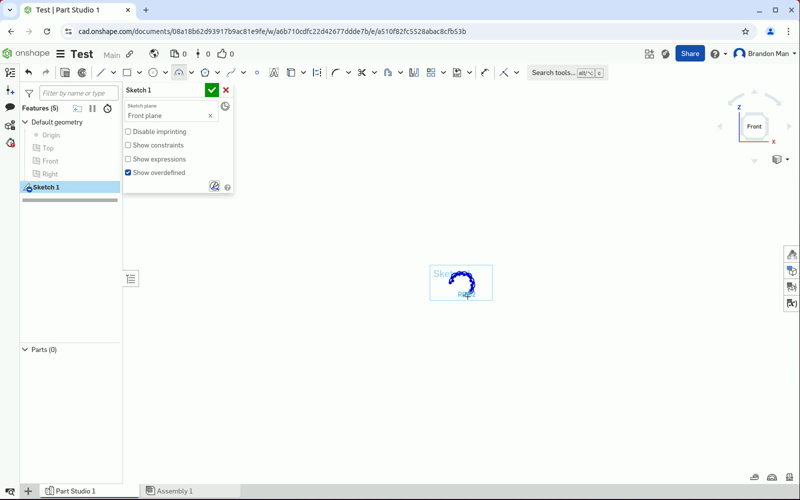
scroll(6)
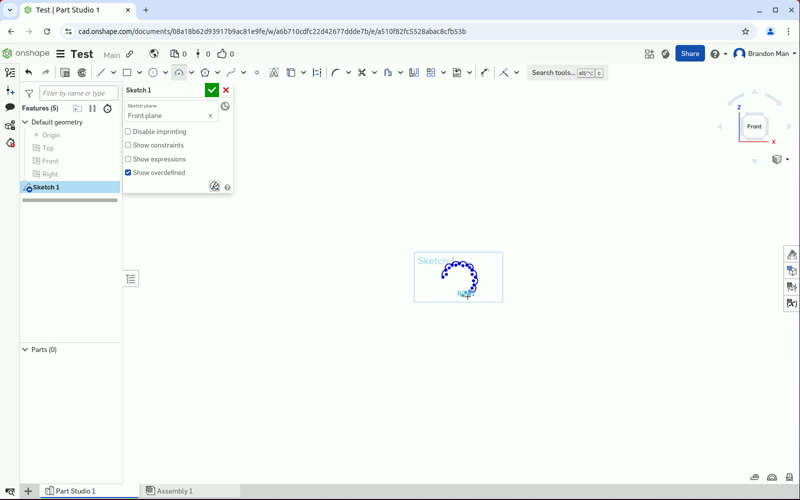
scroll(6)
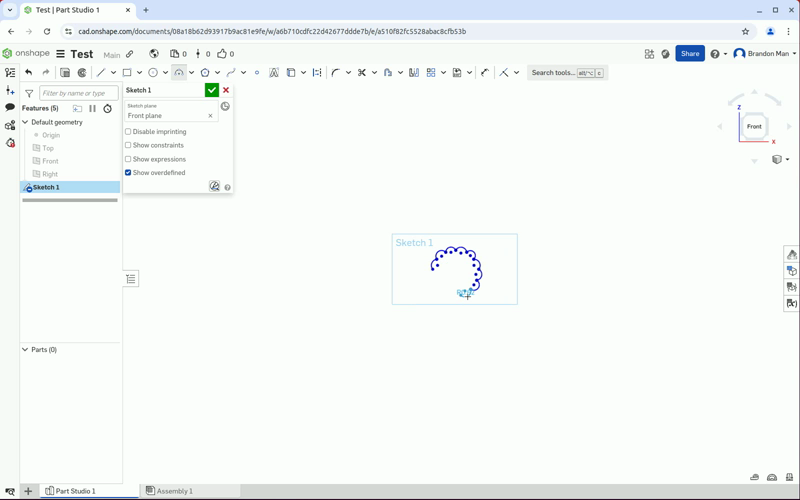
scroll(6)
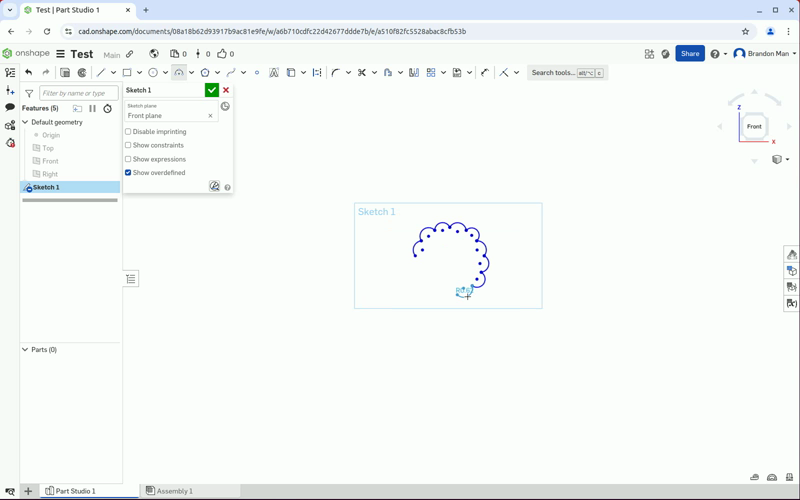
scroll(6)
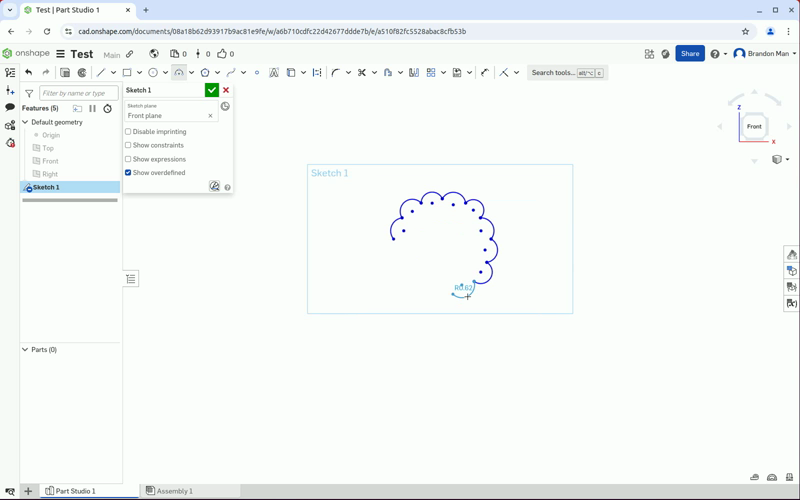
scroll(6)
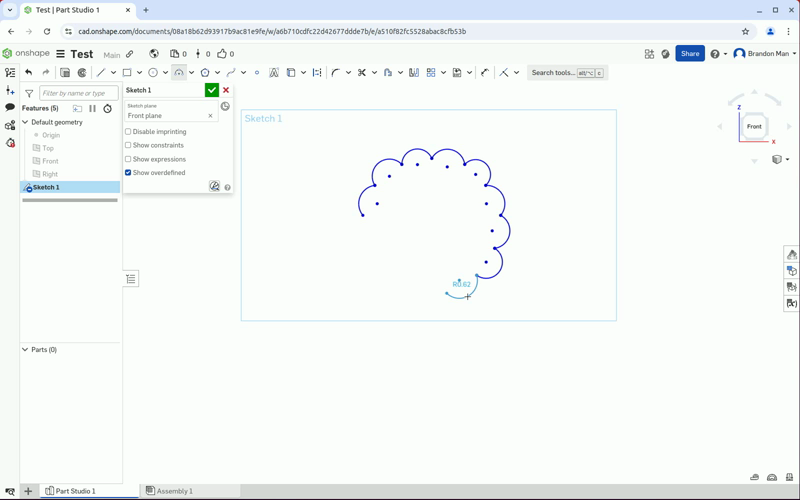
scroll(6)
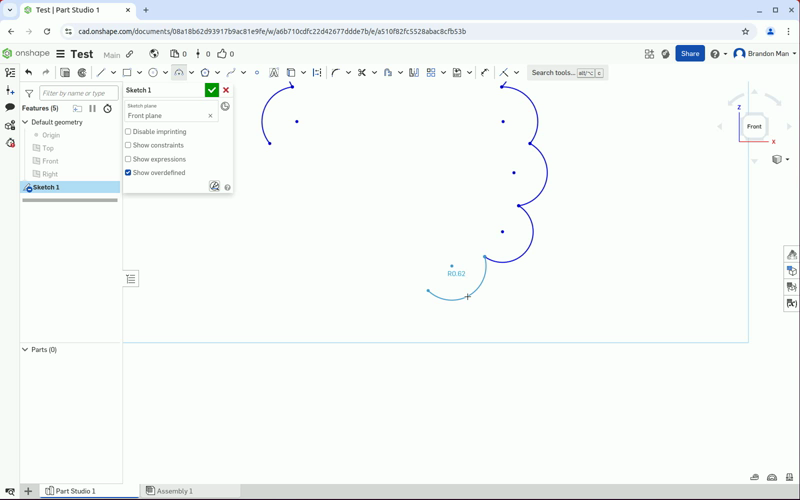
click(467, 296)
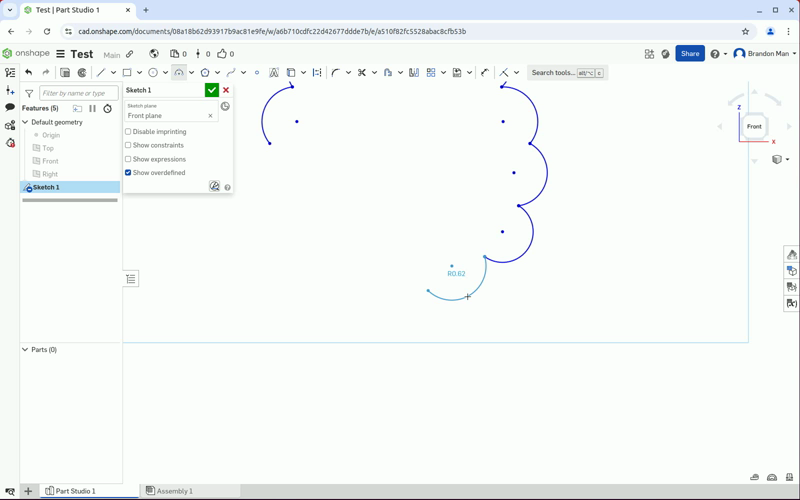
scroll(-6)
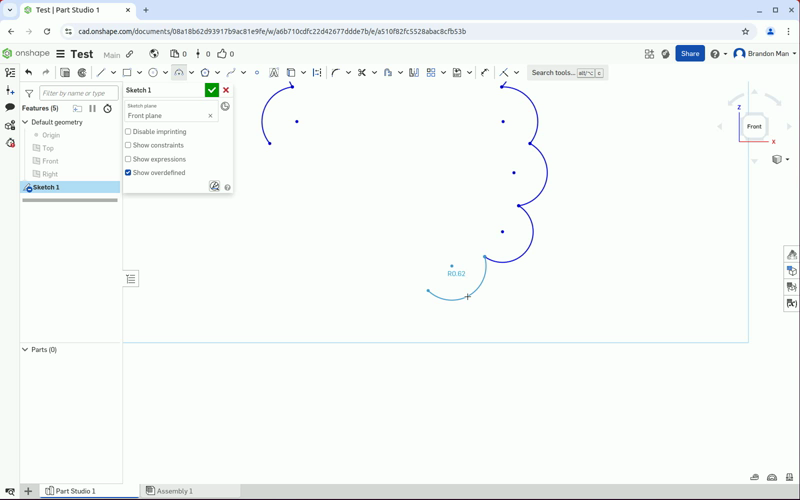
scroll(-6)
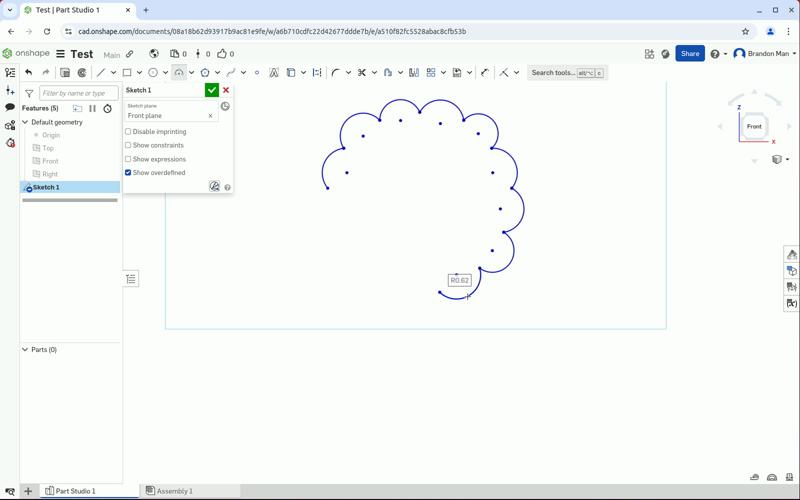
scroll(-6)
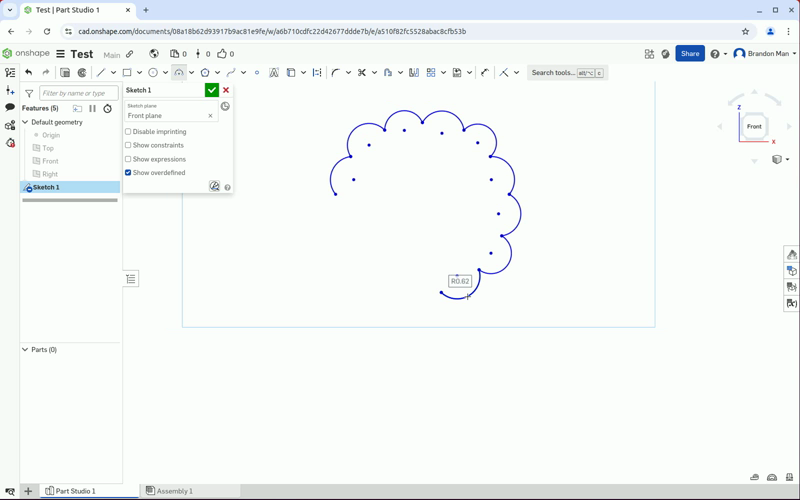
scroll(-6)
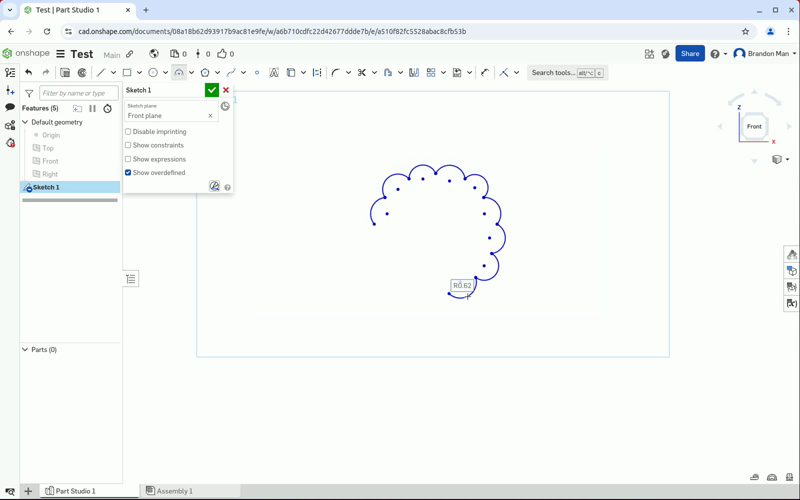
scroll(-6)
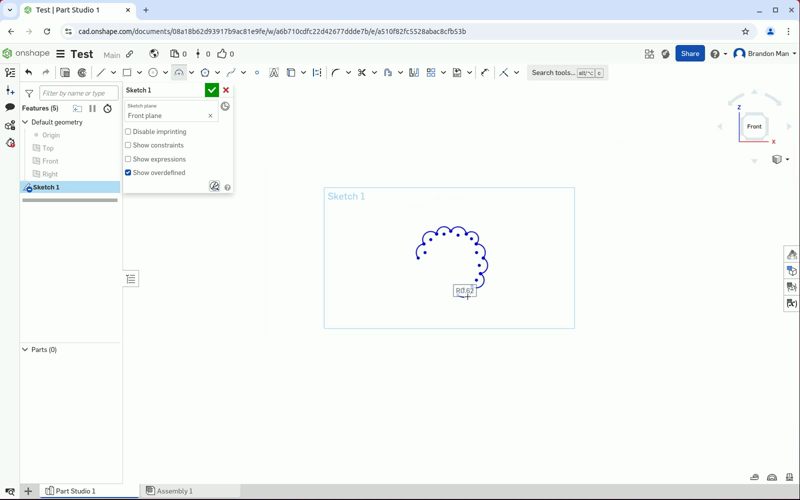
scroll(-6)
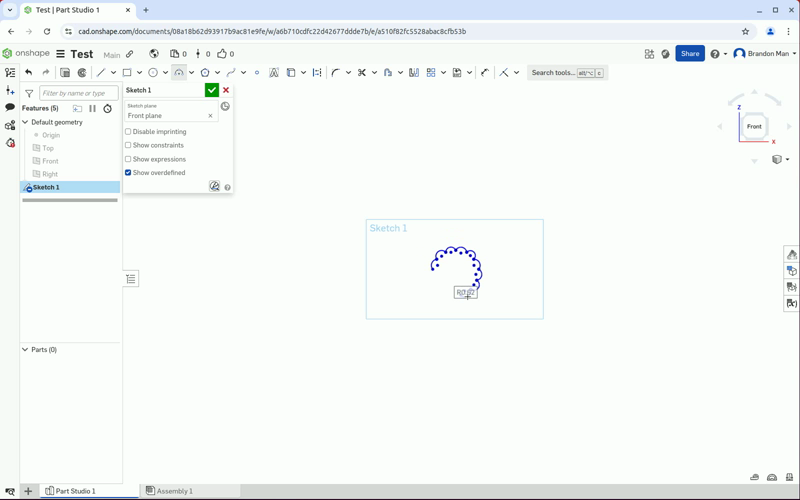
scroll(-6)
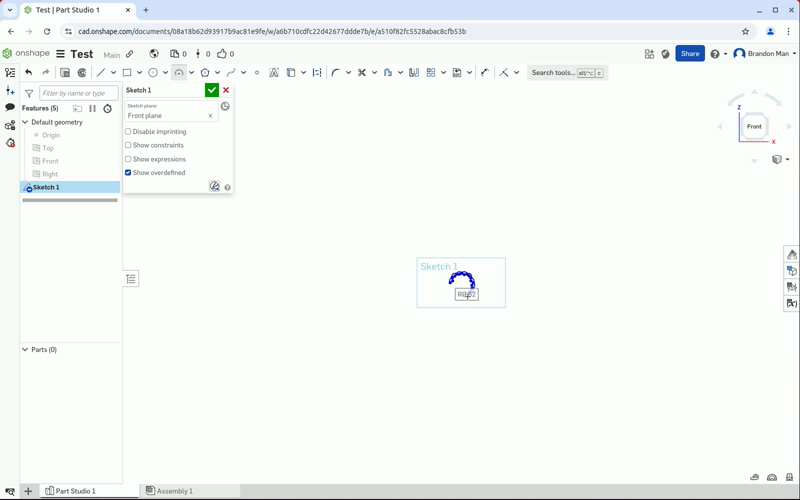
key_up(shift)
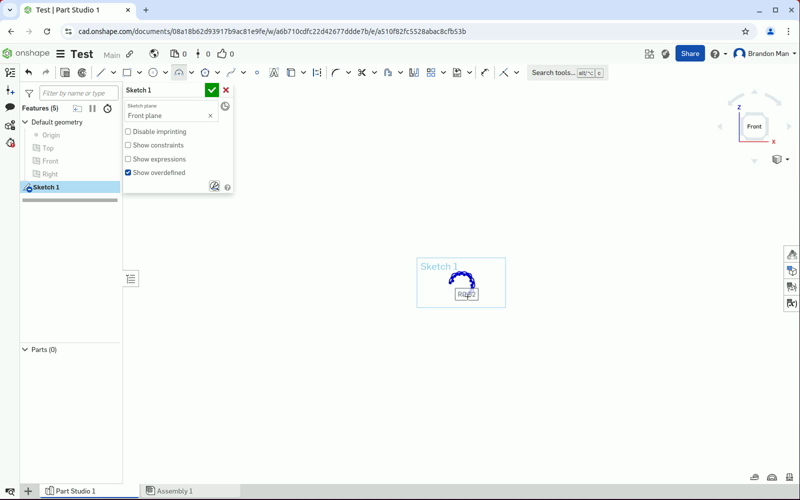
mouse_move(464, 295)
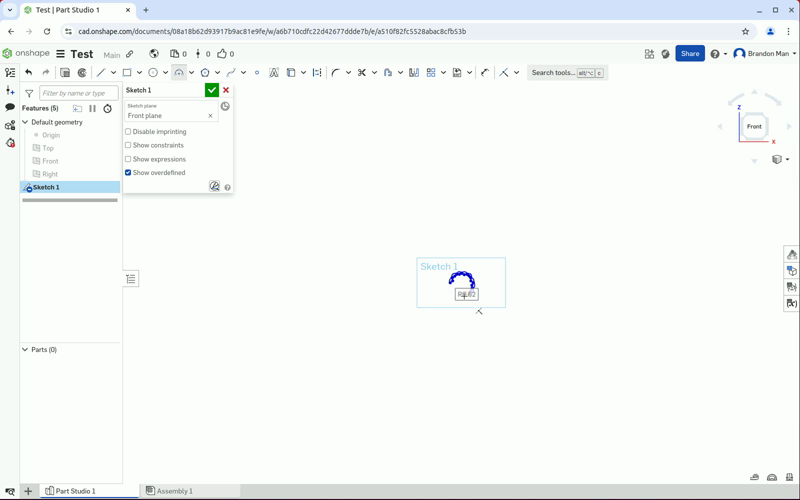
scroll(6)
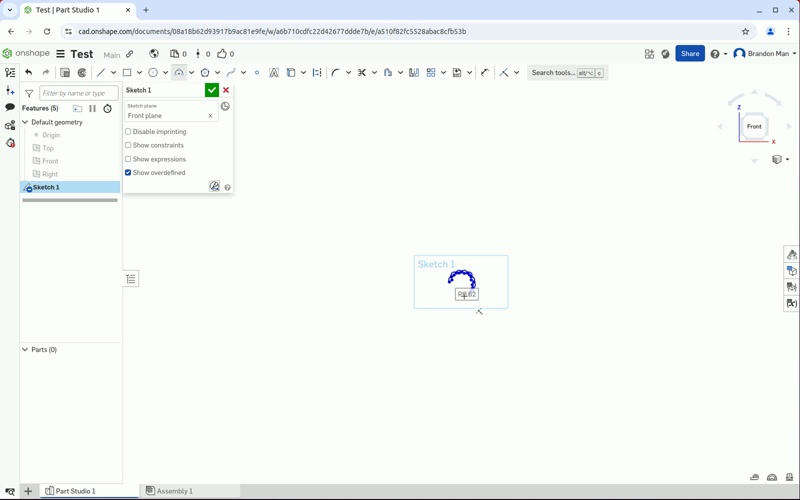
scroll(6)
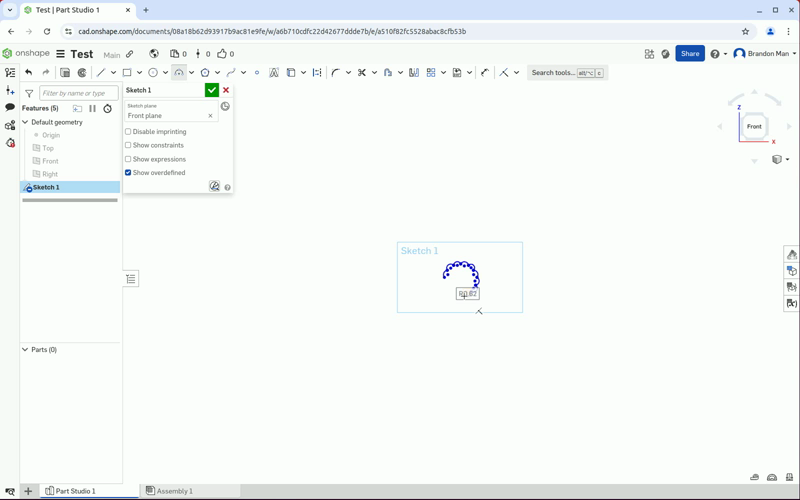
scroll(6)
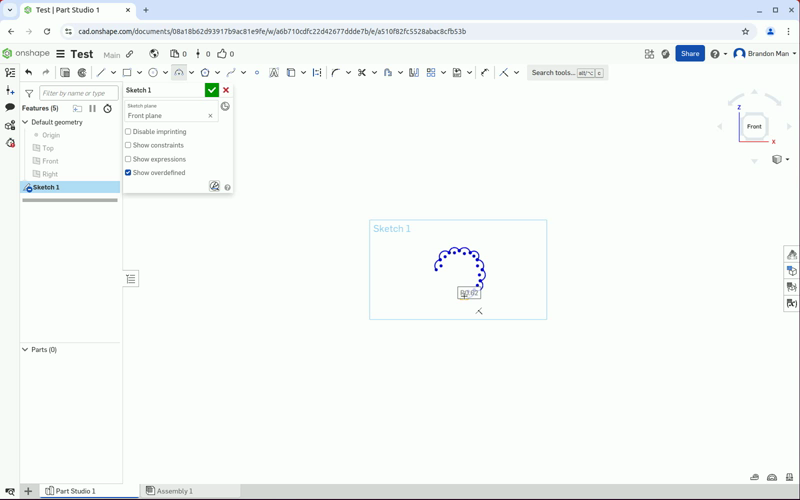
scroll(6)
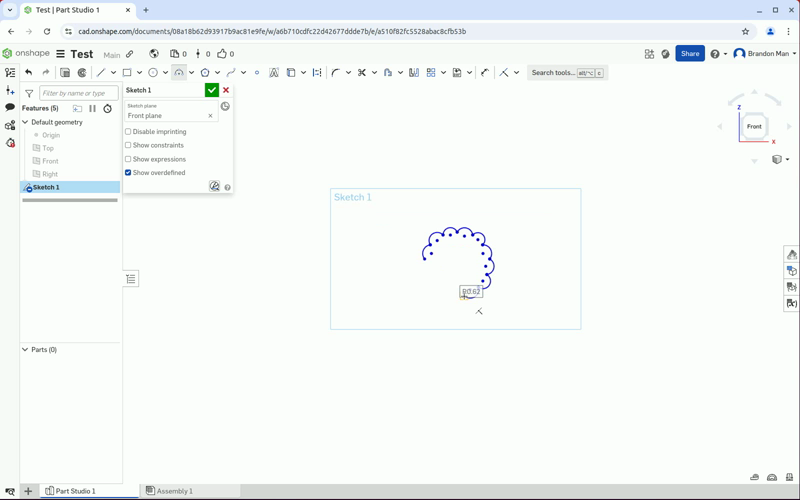
scroll(6)
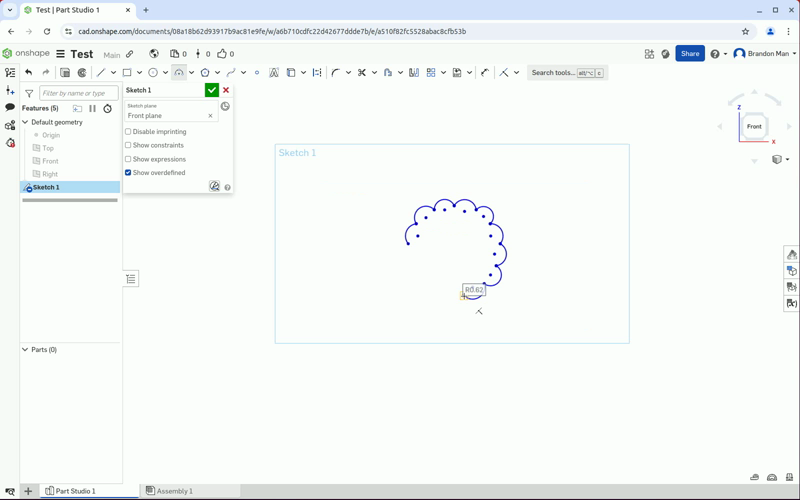
scroll(6)
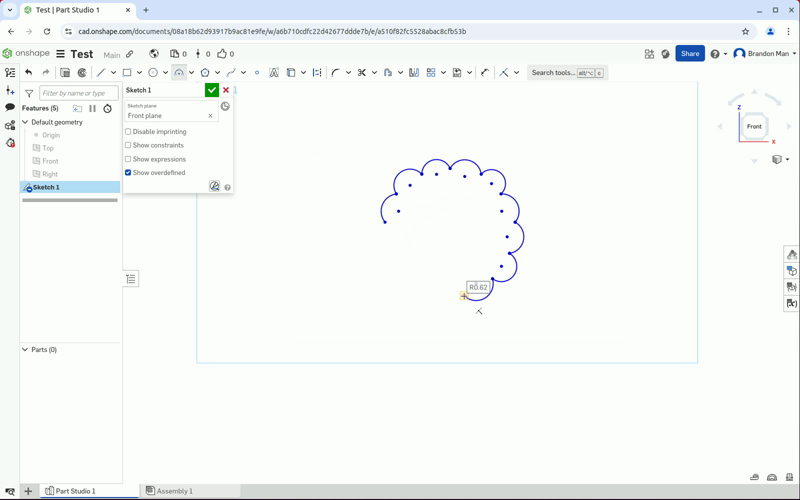
scroll(6)
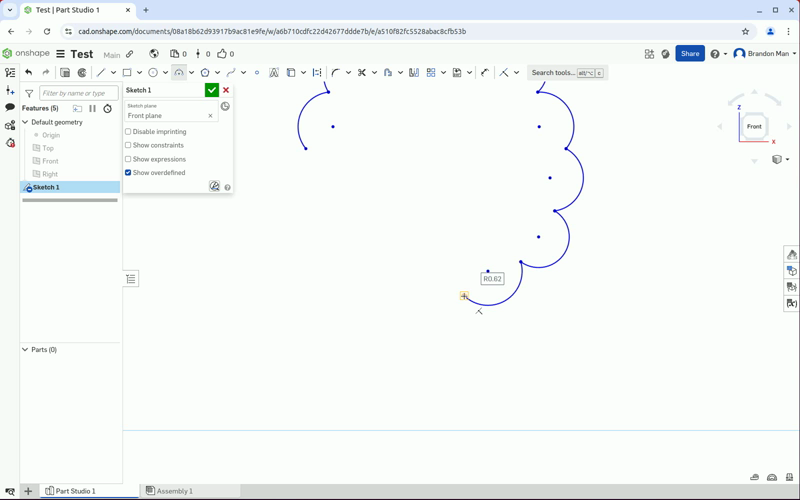
click(464, 295)
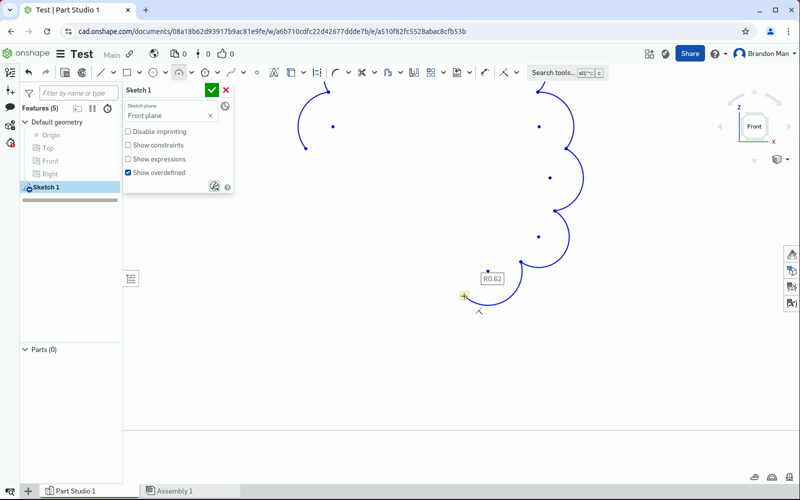
scroll(-6)
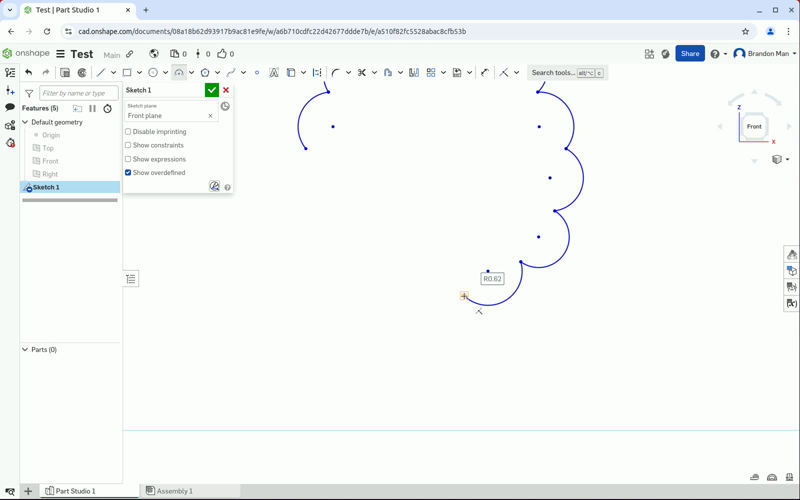
scroll(-6)
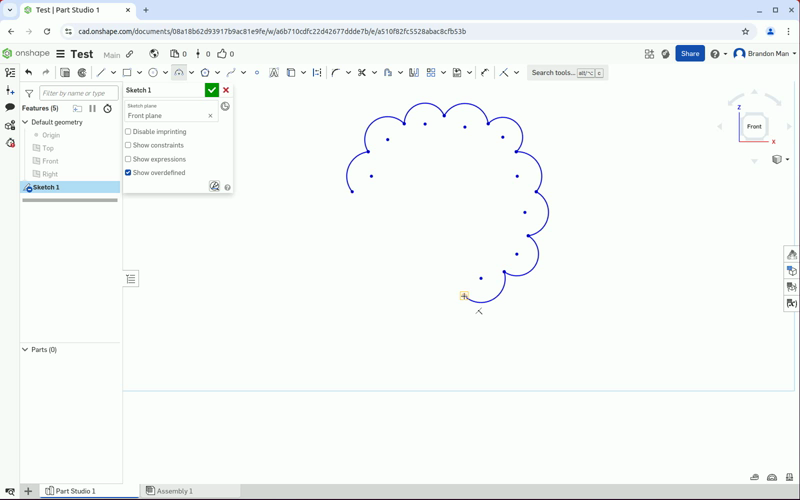
scroll(-6)
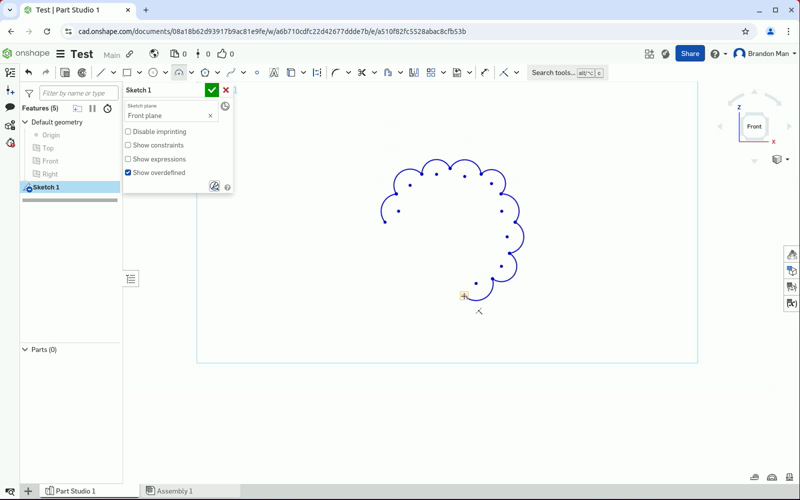
scroll(-6)
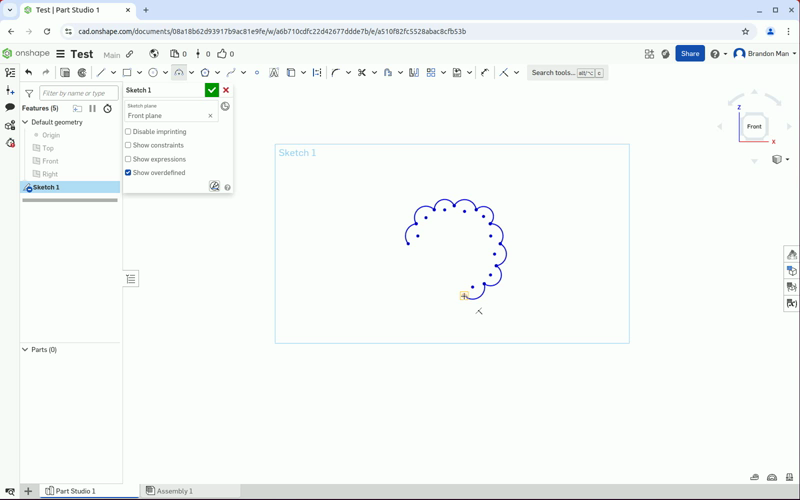
scroll(-6)
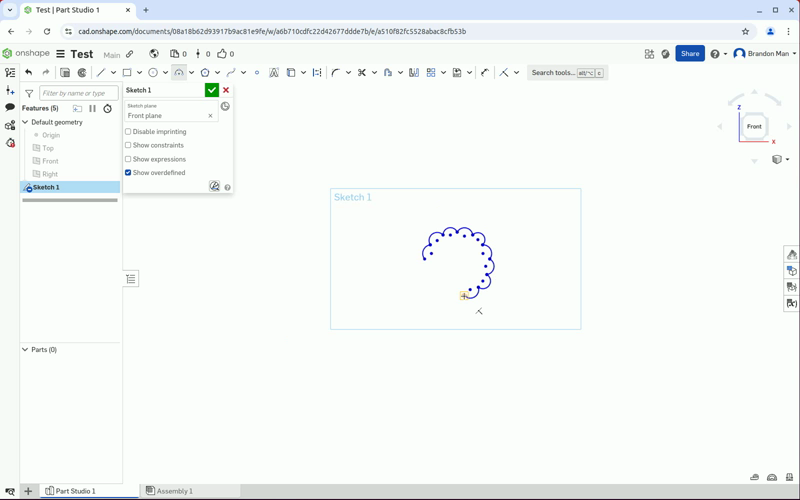
scroll(-6)
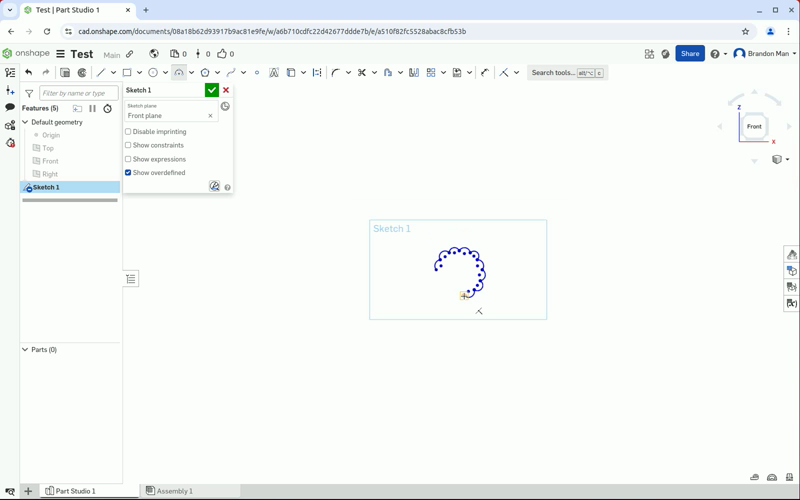
scroll(-6)
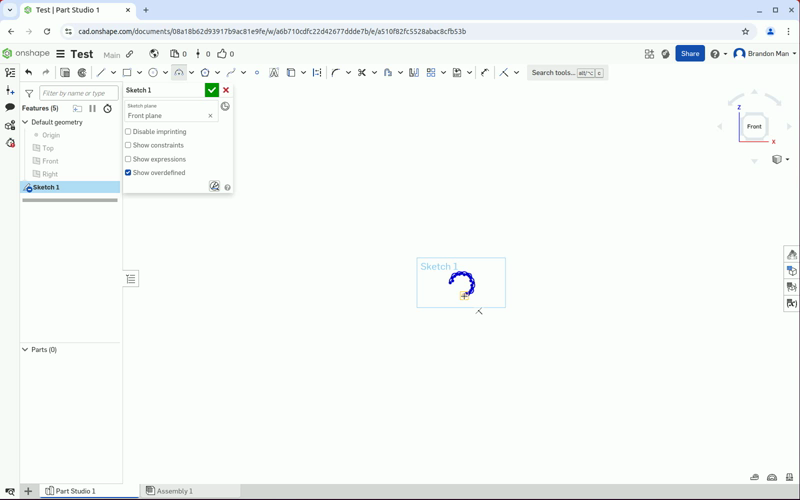
key_down(shift)
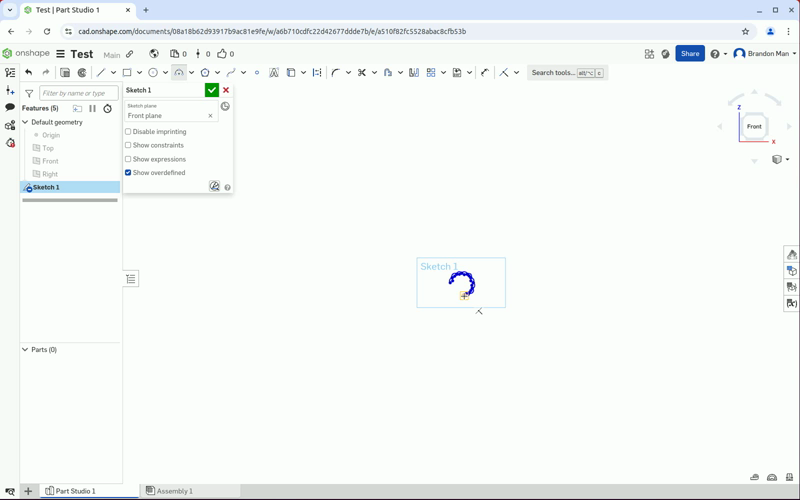
mouse_move(458, 295)
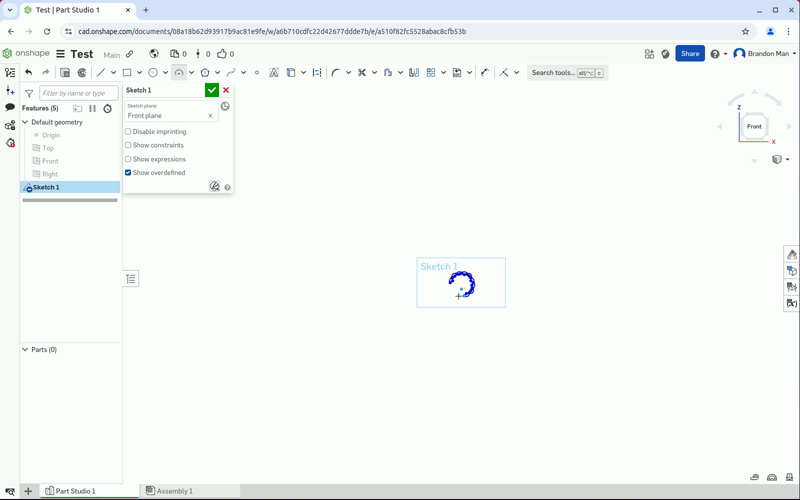
scroll(6)
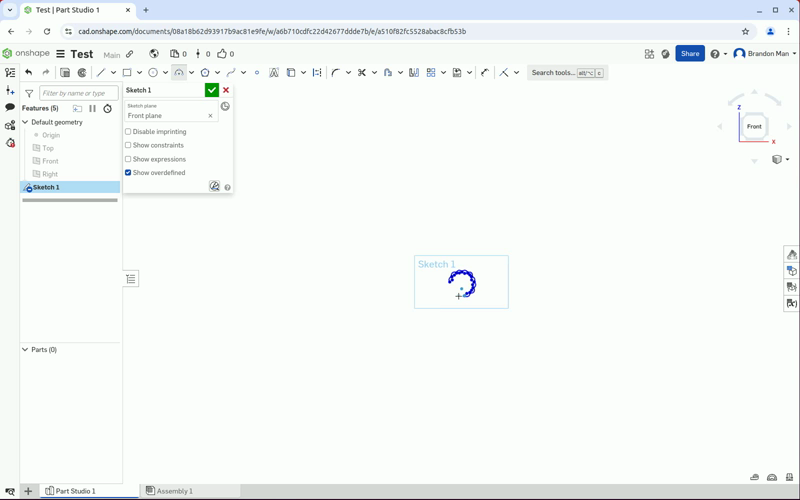
scroll(6)
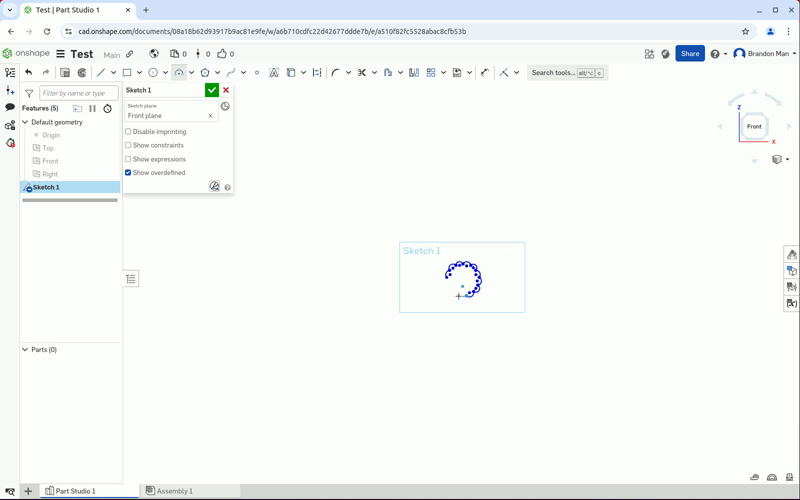
scroll(6)
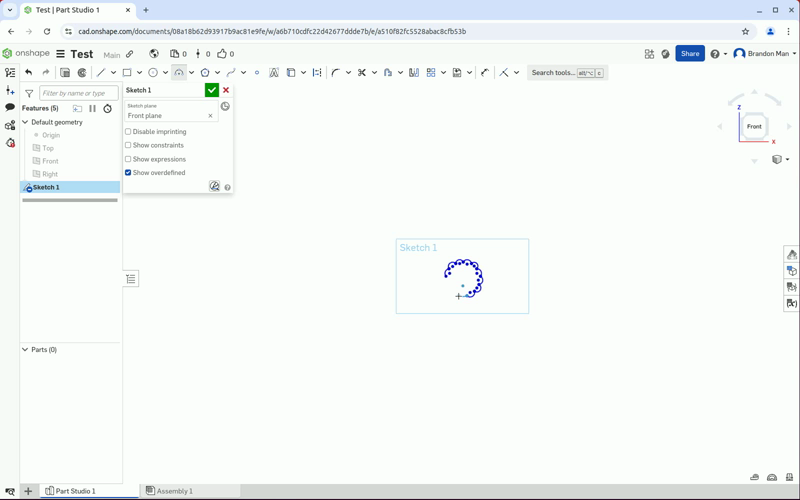
scroll(6)
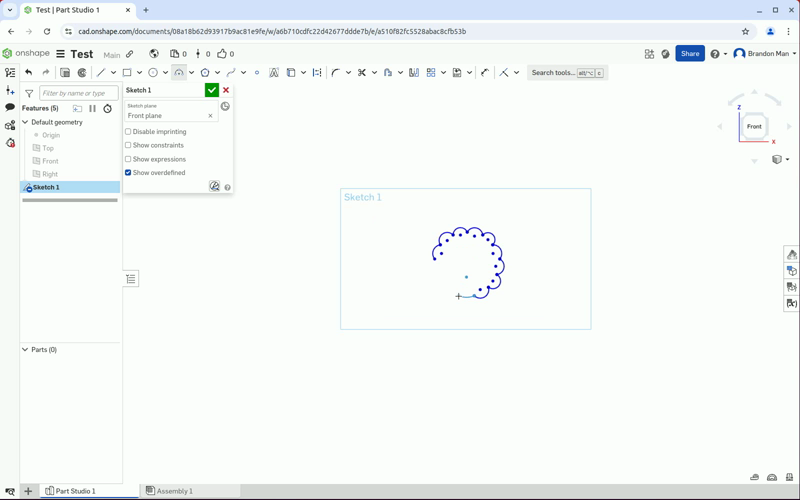
scroll(6)
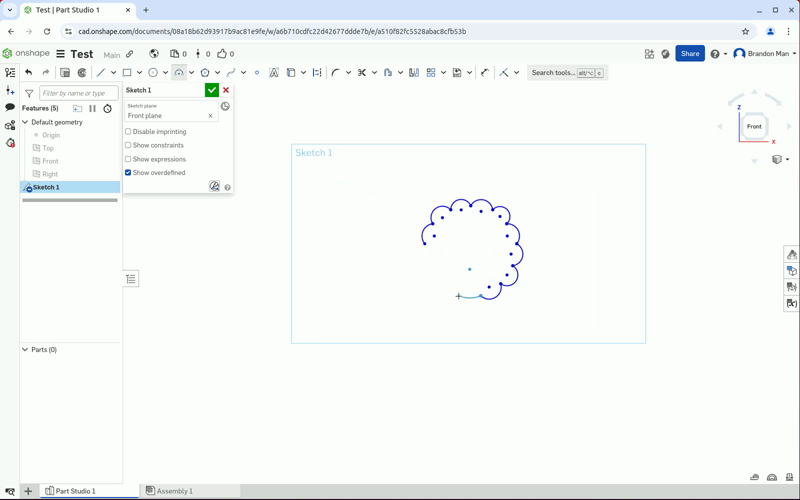
scroll(6)
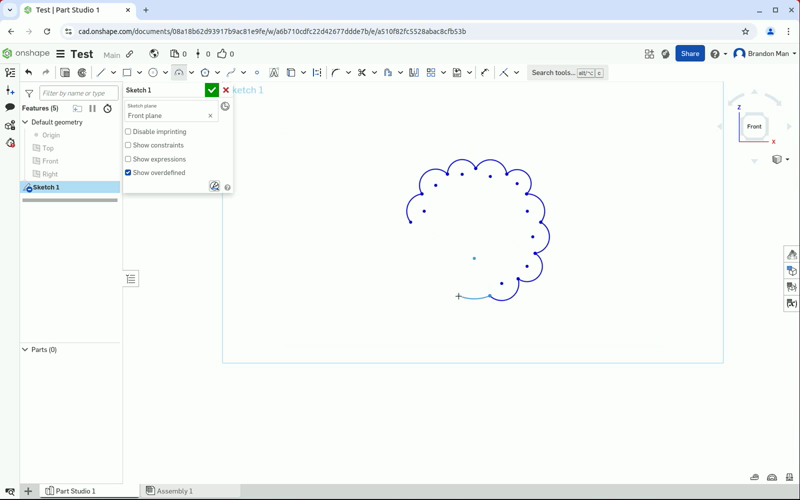
scroll(6)
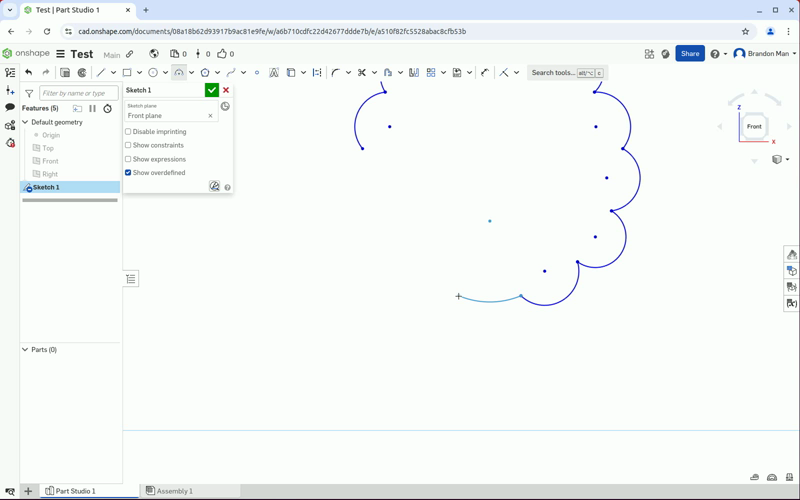
click(458, 295)
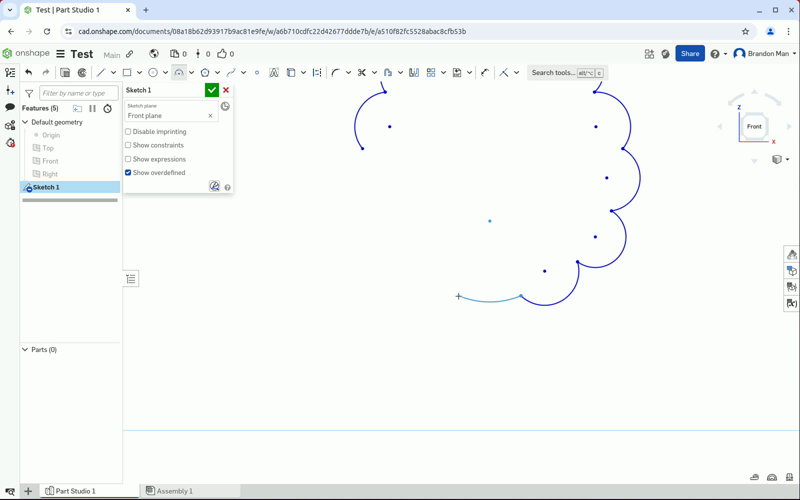
scroll(-6)
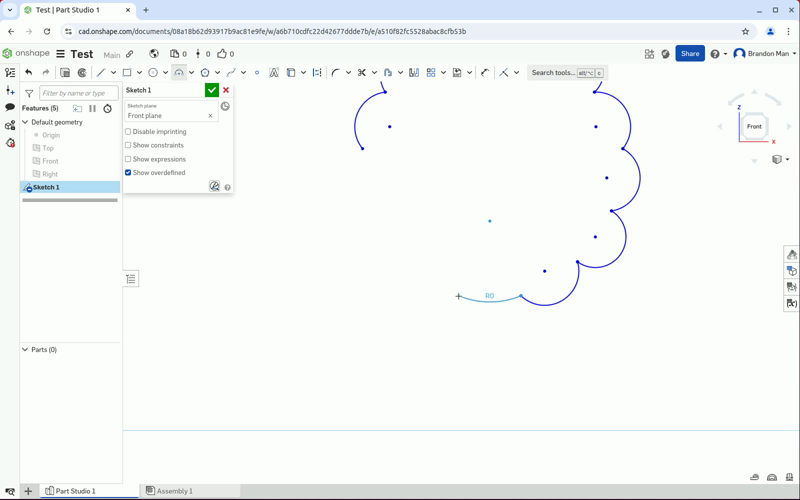
scroll(-6)
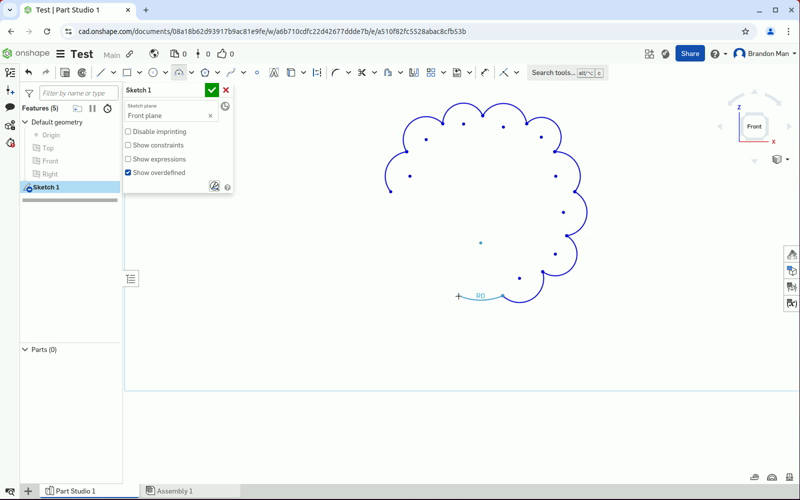
scroll(-6)
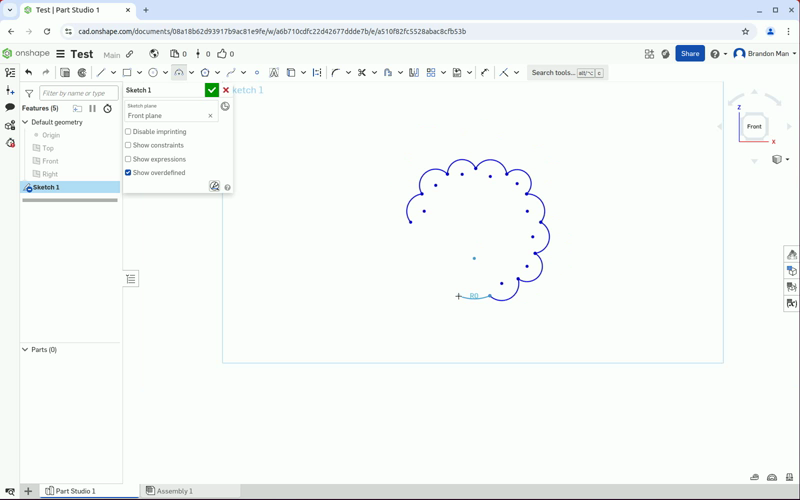
scroll(-6)
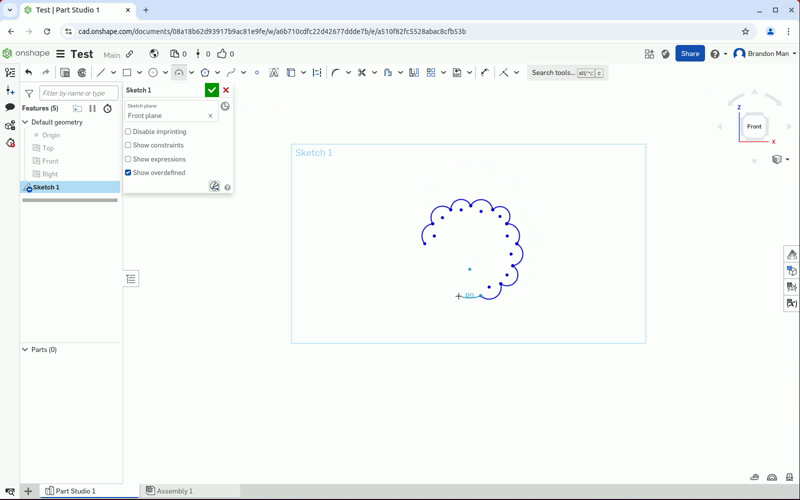
scroll(-6)
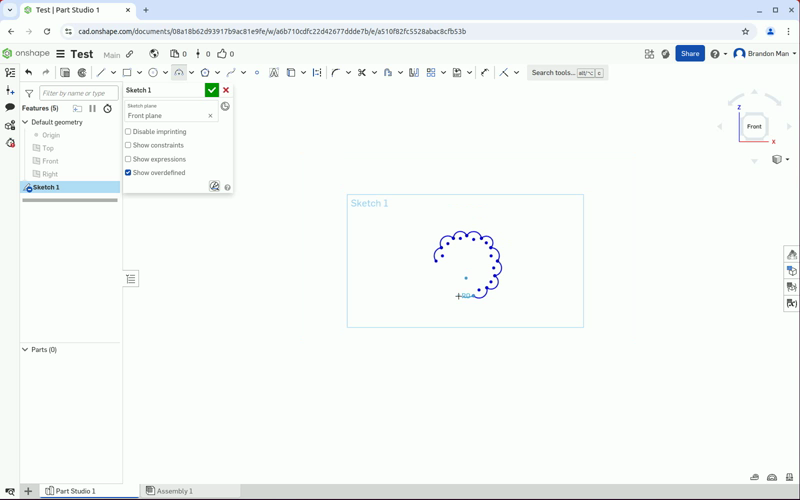
scroll(-6)
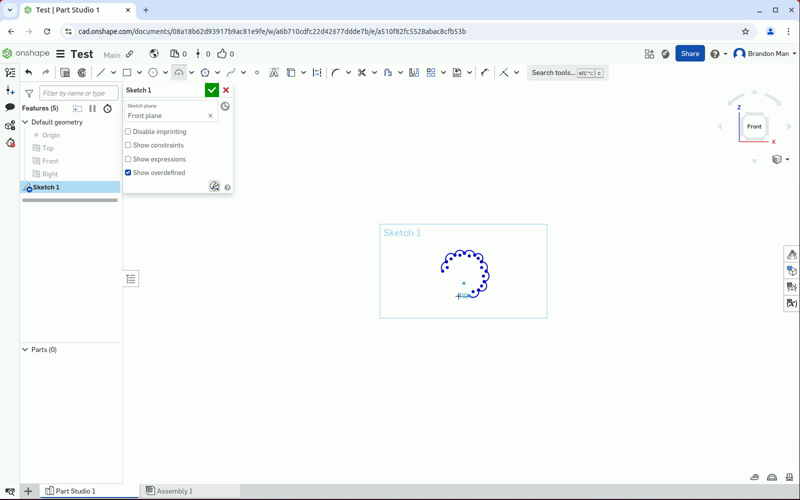
scroll(-6)
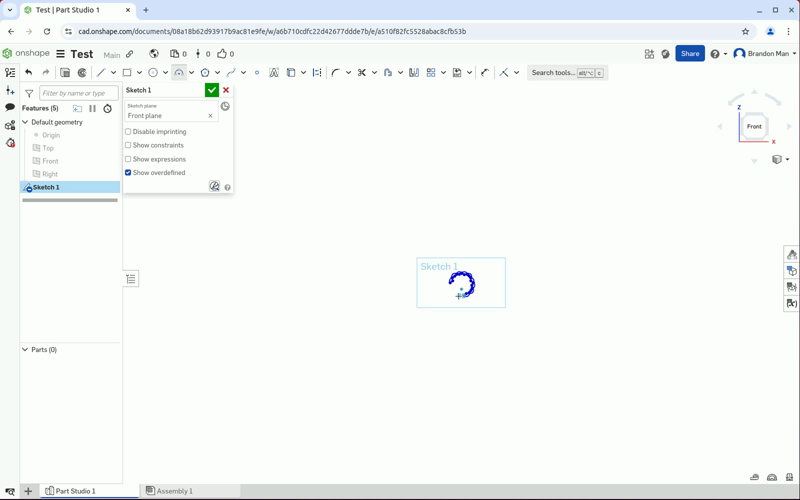
mouse_move(461, 297)
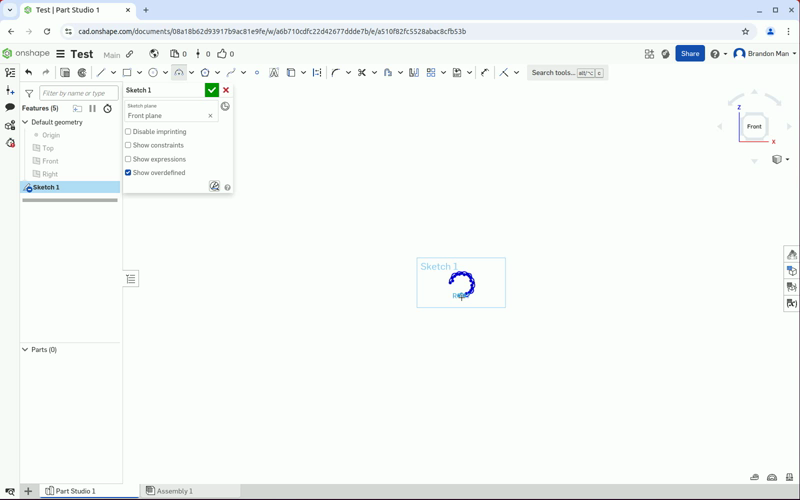
scroll(6)
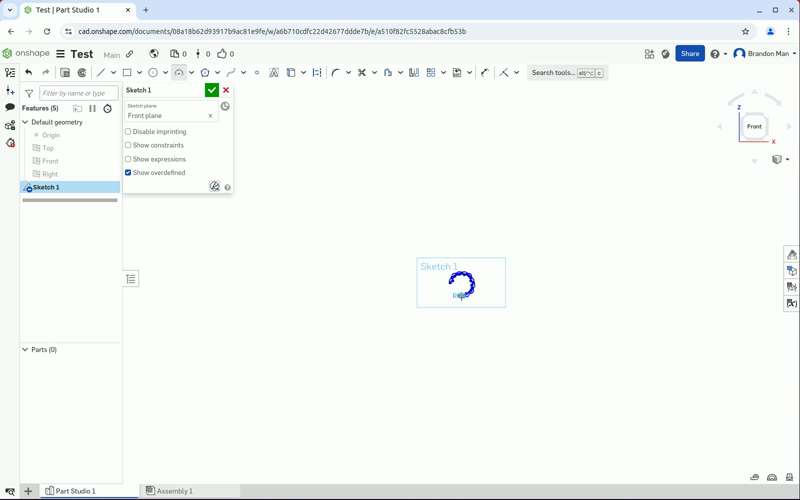
scroll(6)
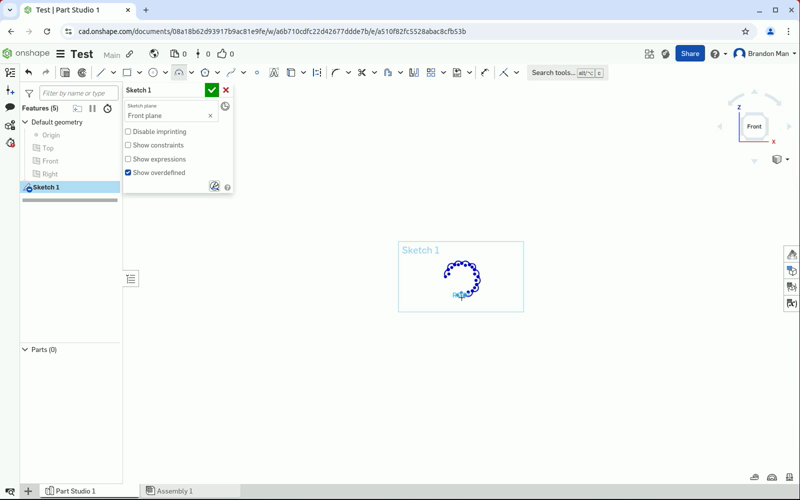
scroll(6)
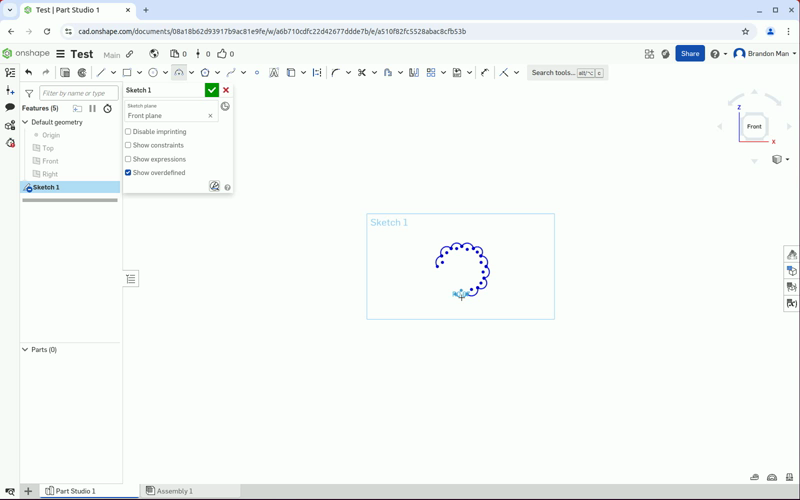
scroll(6)
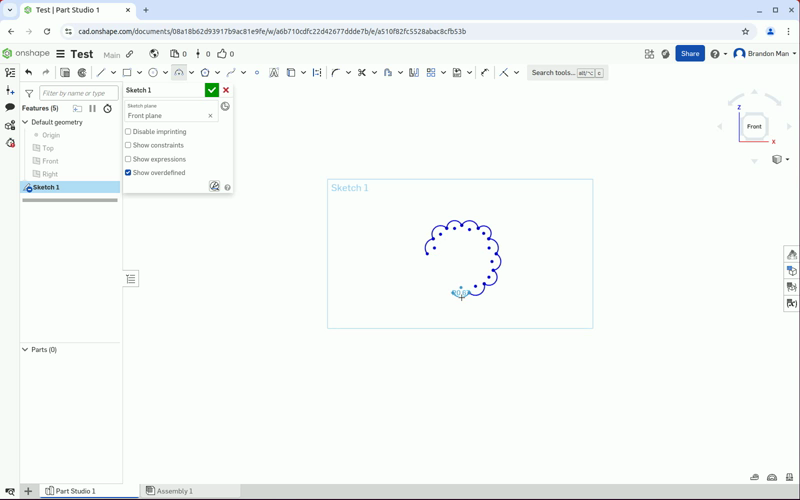
scroll(6)
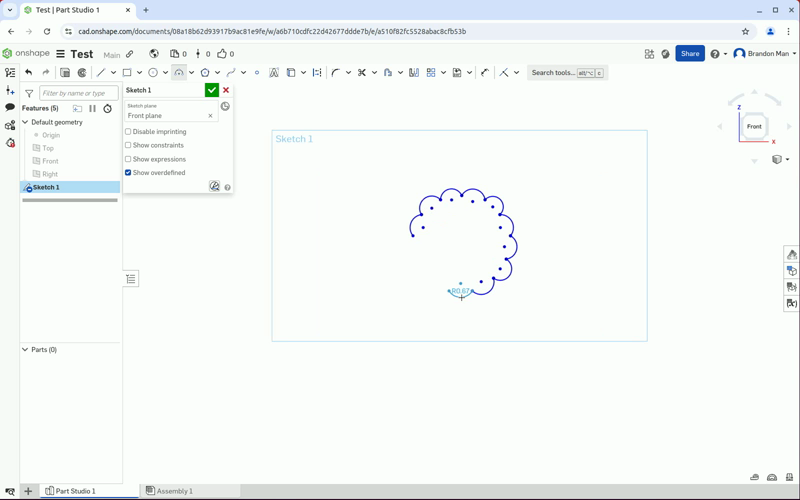
scroll(6)
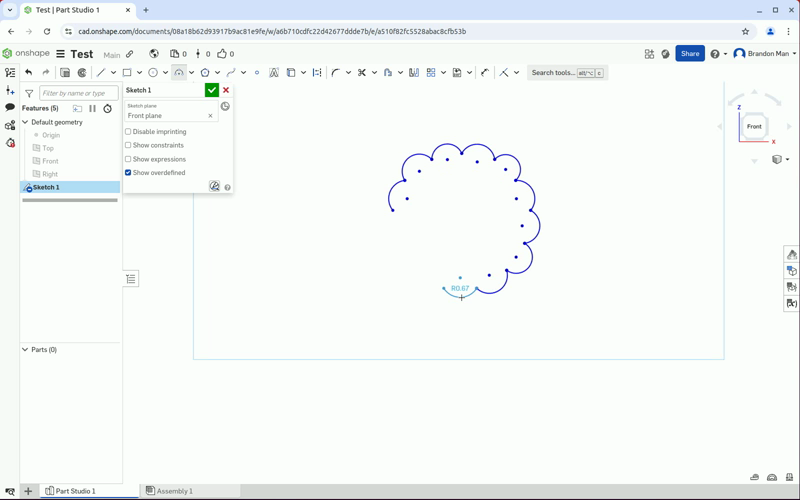
scroll(6)
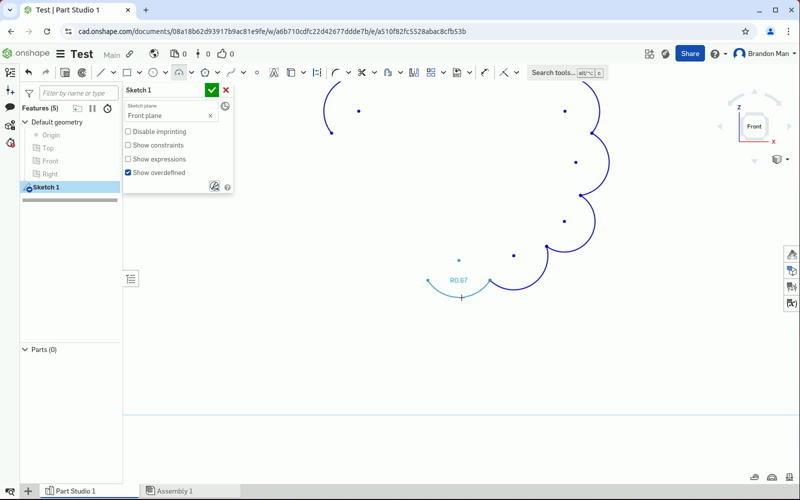
click(461, 297)
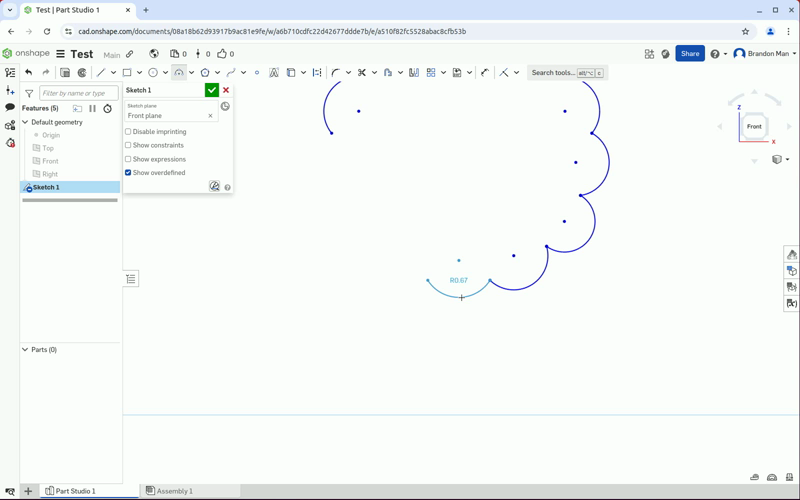
scroll(-6)
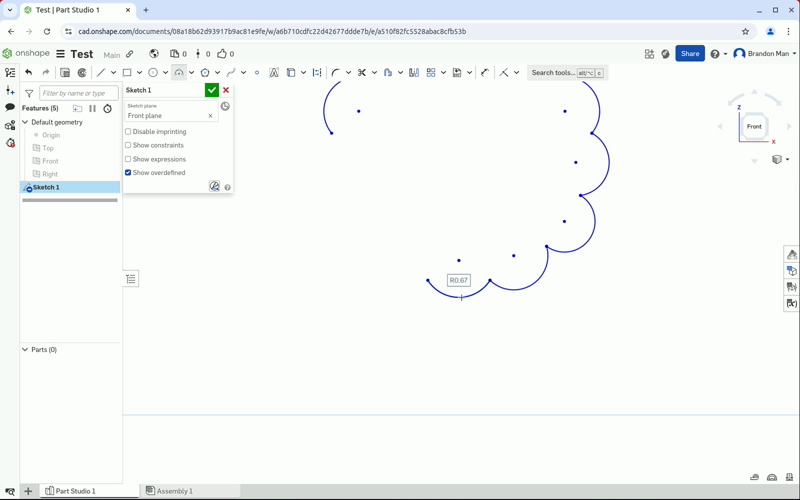
scroll(-6)
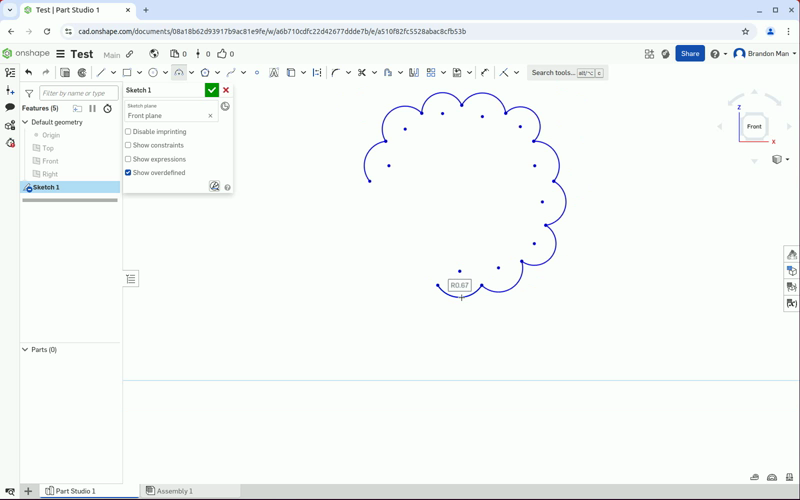
scroll(-6)
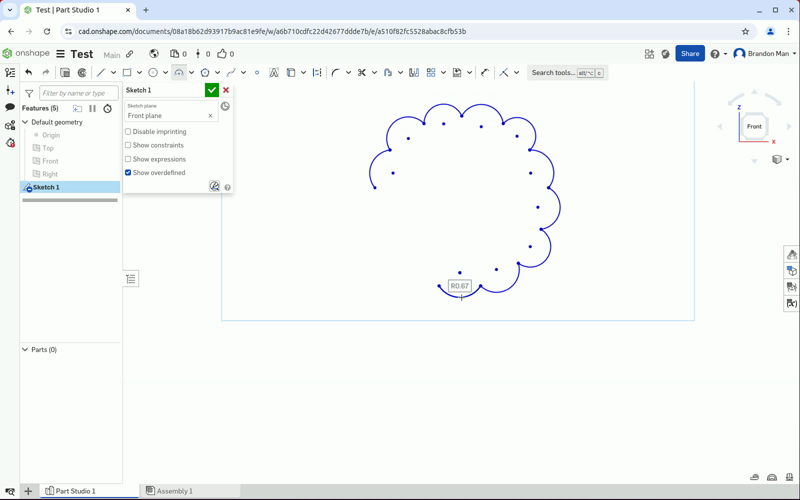
scroll(-6)
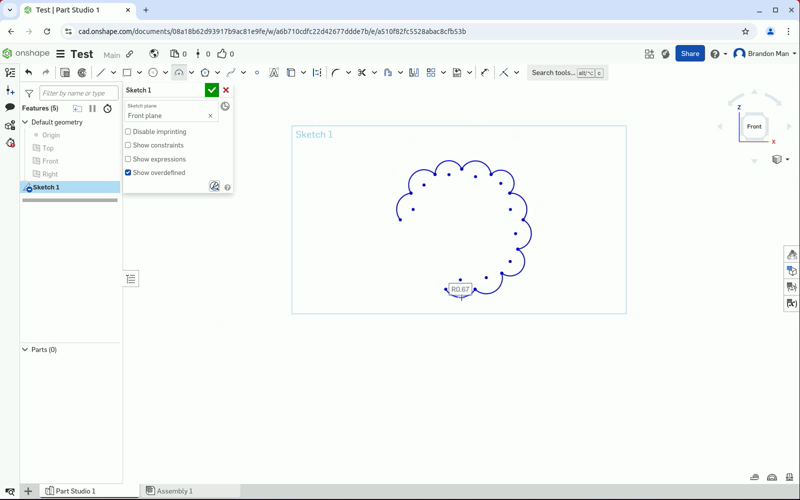
scroll(-6)
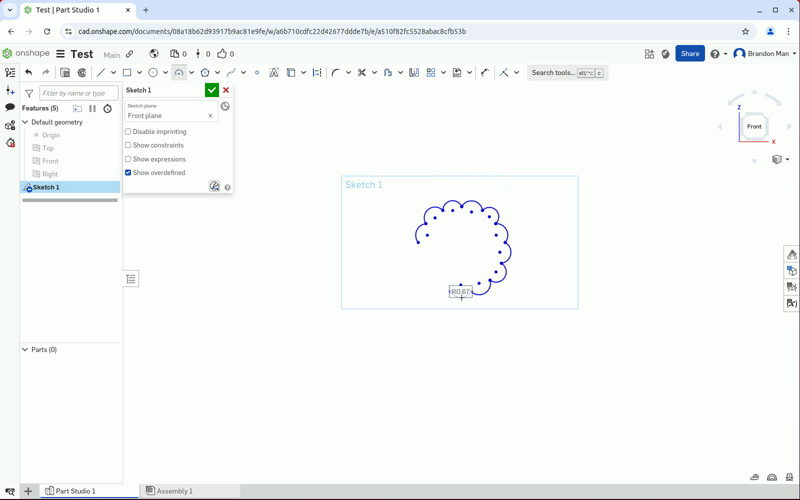
scroll(-6)
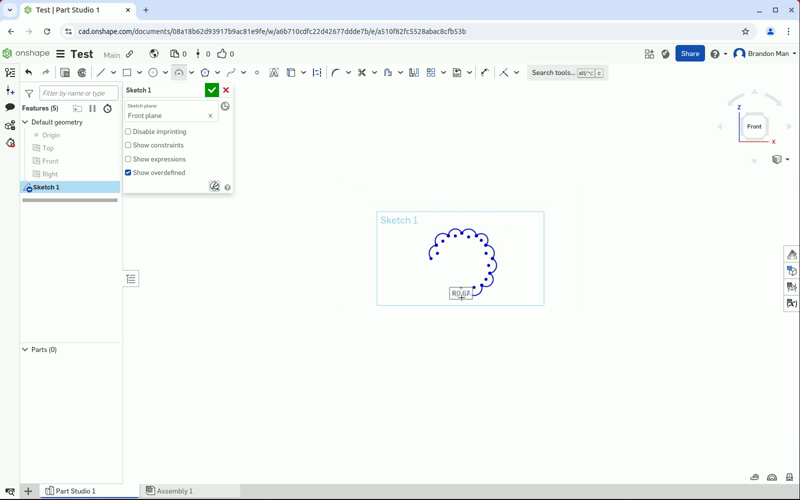
scroll(-6)
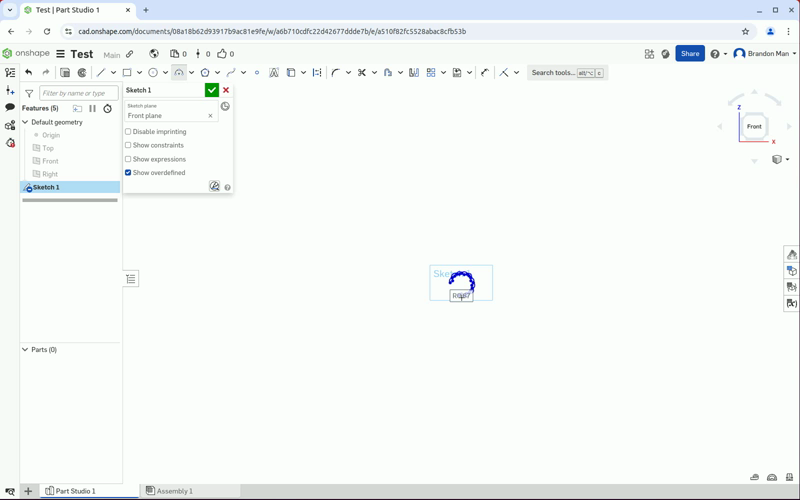
key_up(shift)
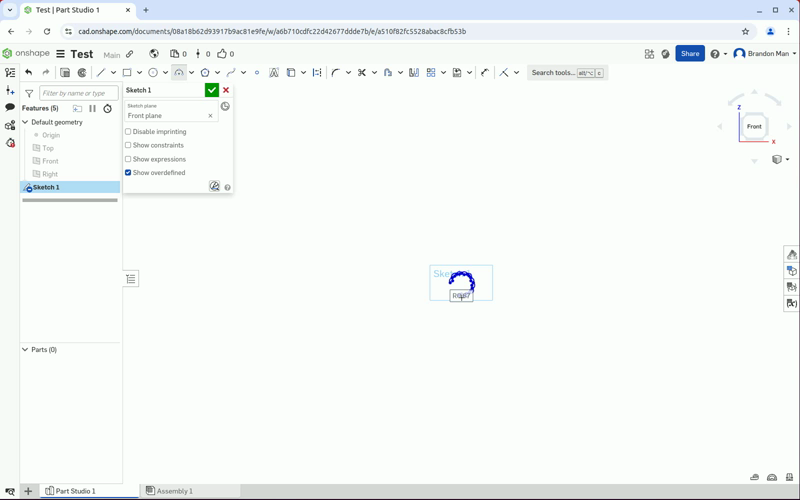
mouse_move(458, 295)
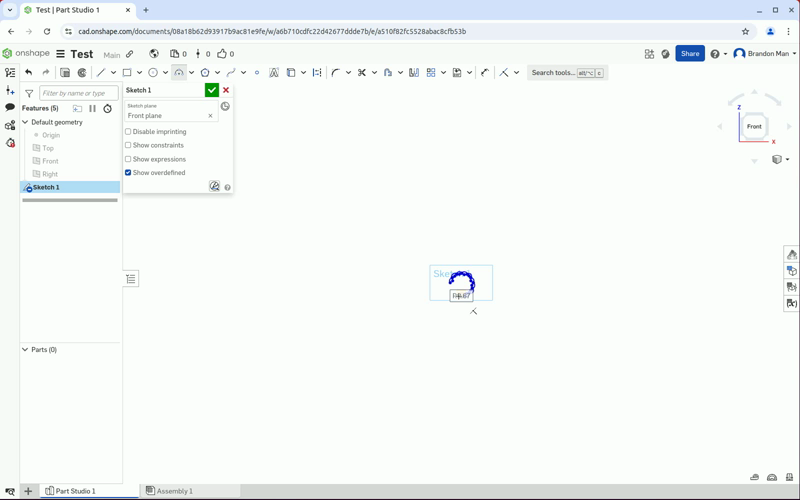
scroll(6)
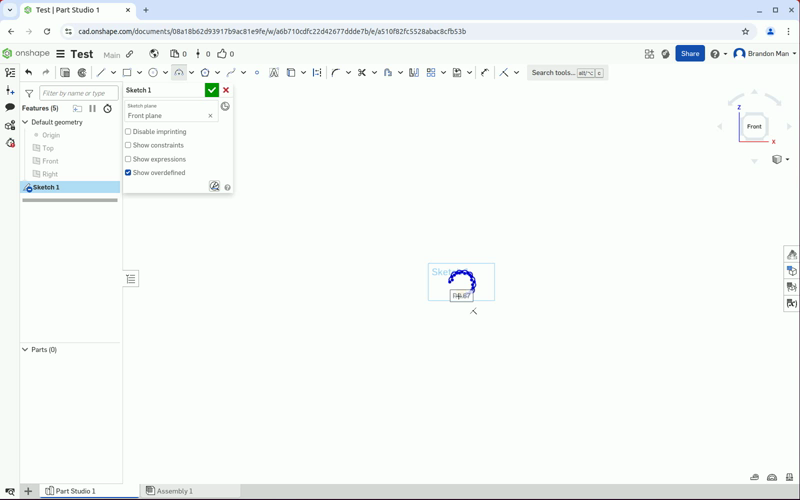
scroll(6)
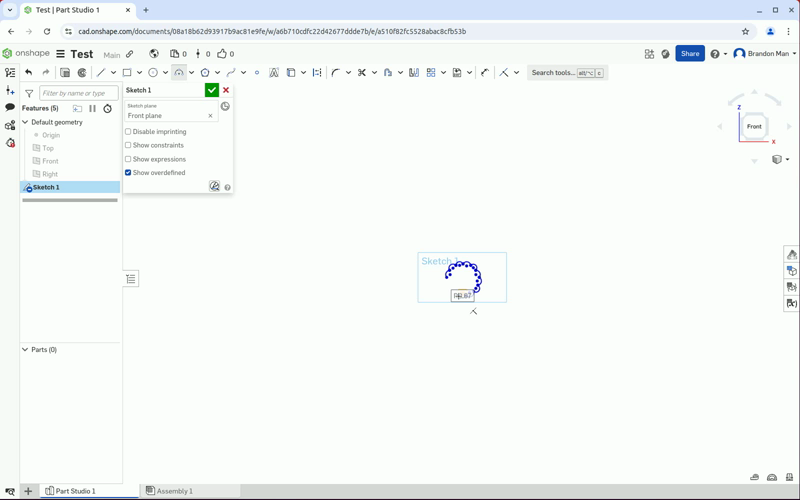
scroll(6)
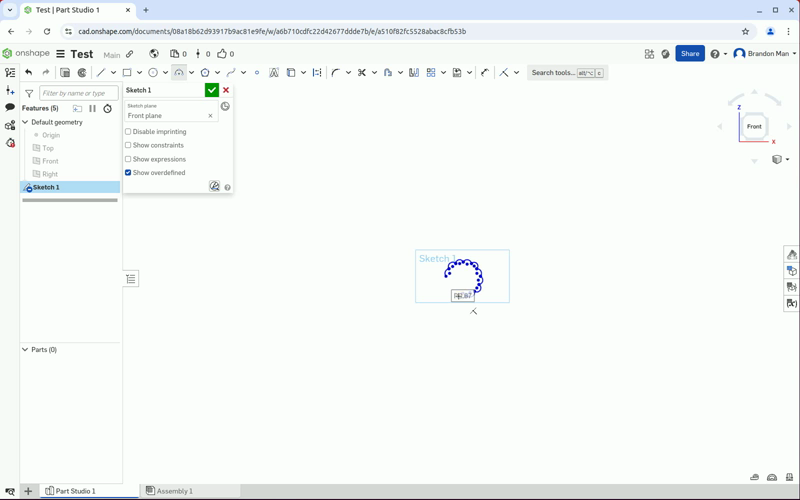
scroll(6)
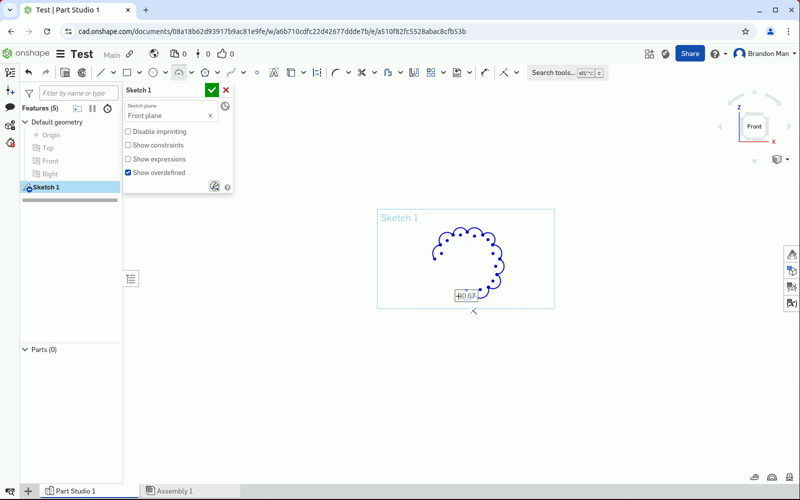
scroll(6)
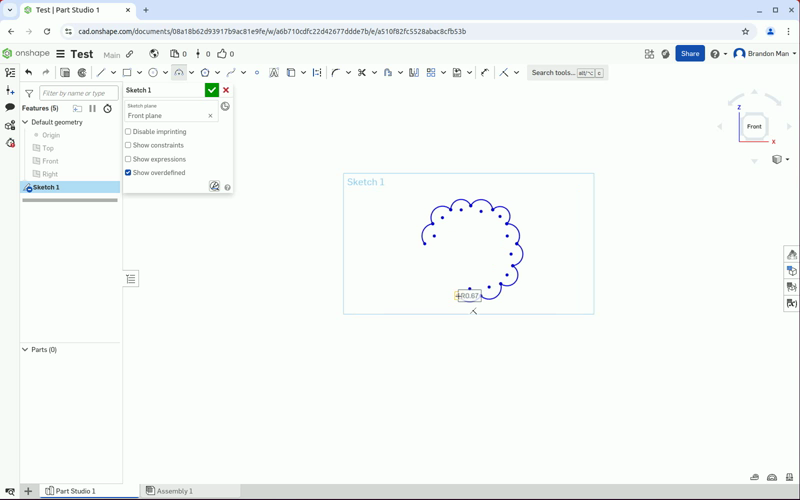
scroll(6)
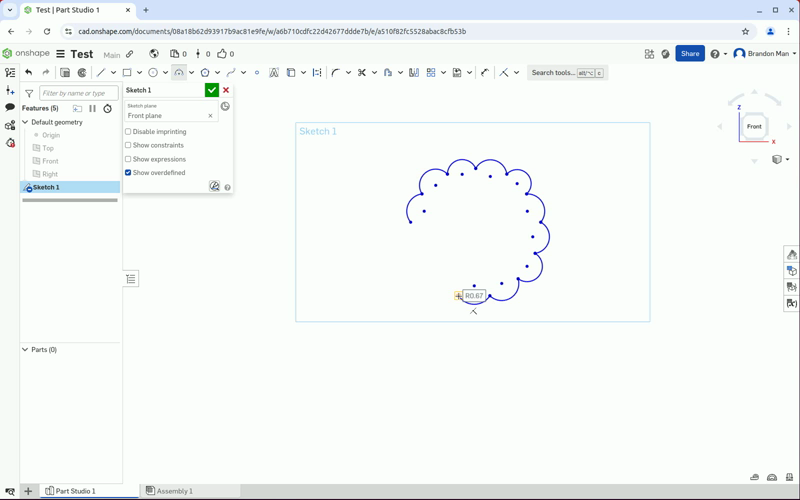
scroll(6)
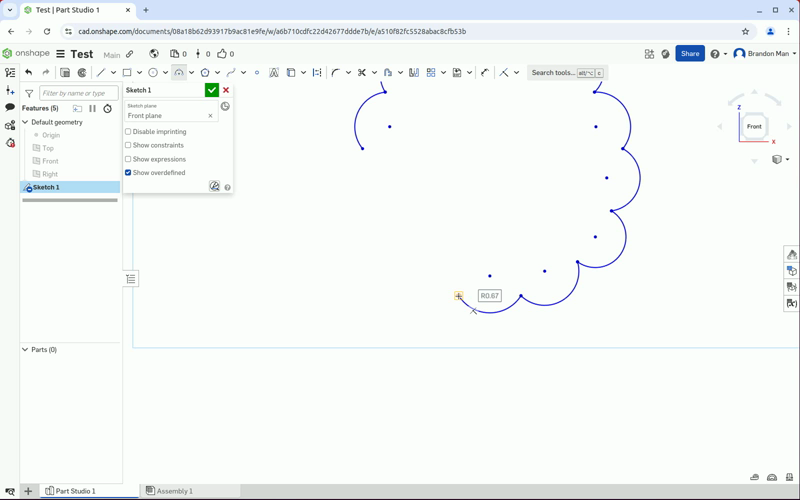
click(458, 295)
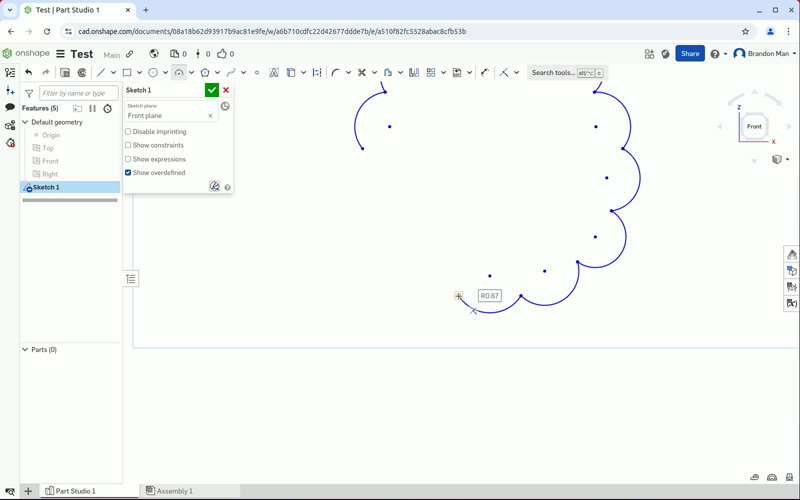
scroll(-6)
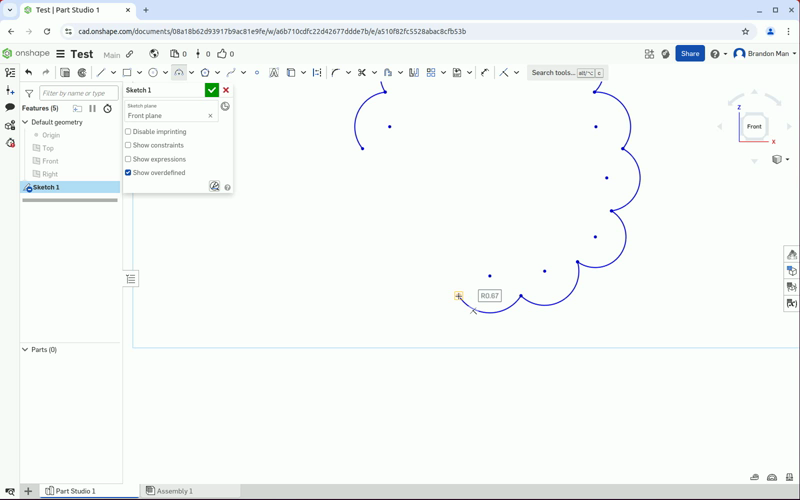
scroll(-6)
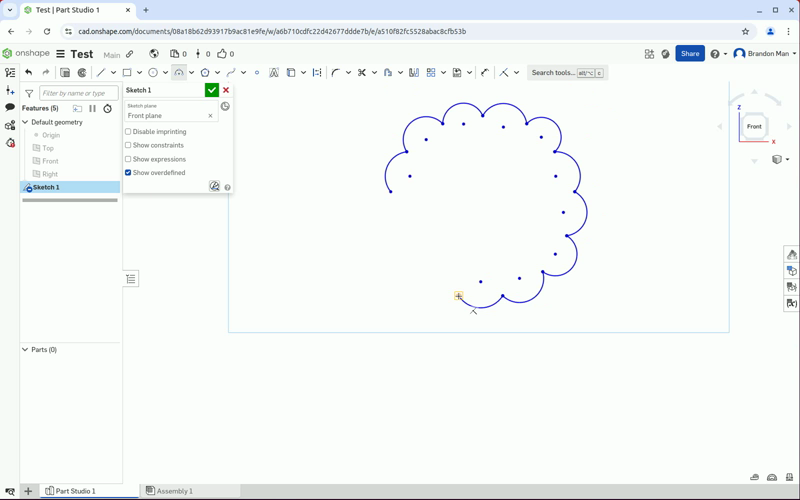
scroll(-6)
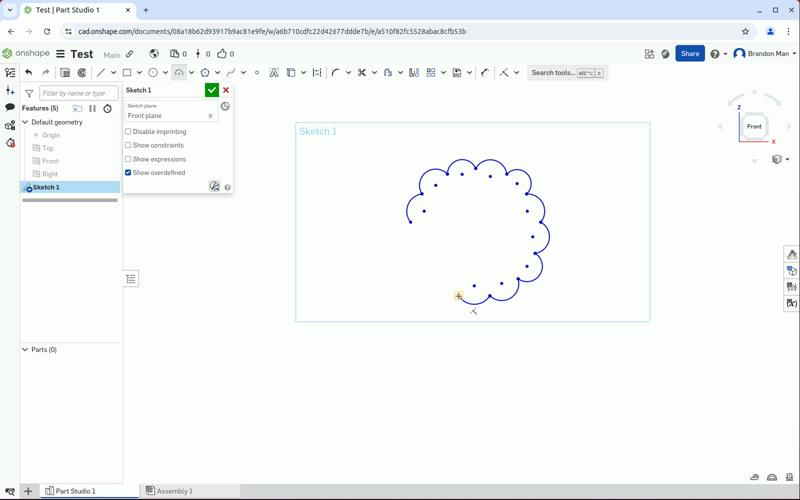
scroll(-6)
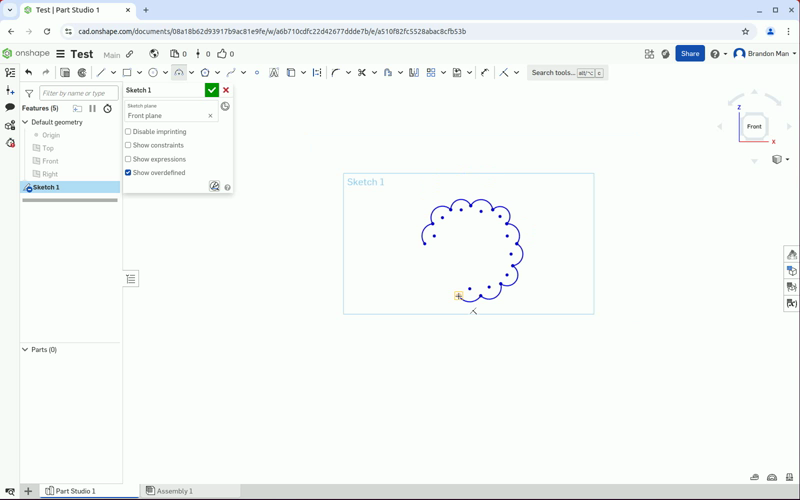
scroll(-6)
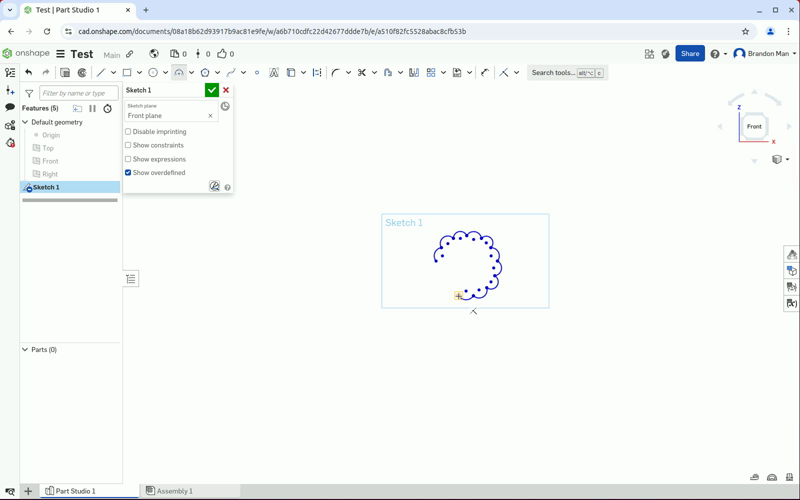
scroll(-6)
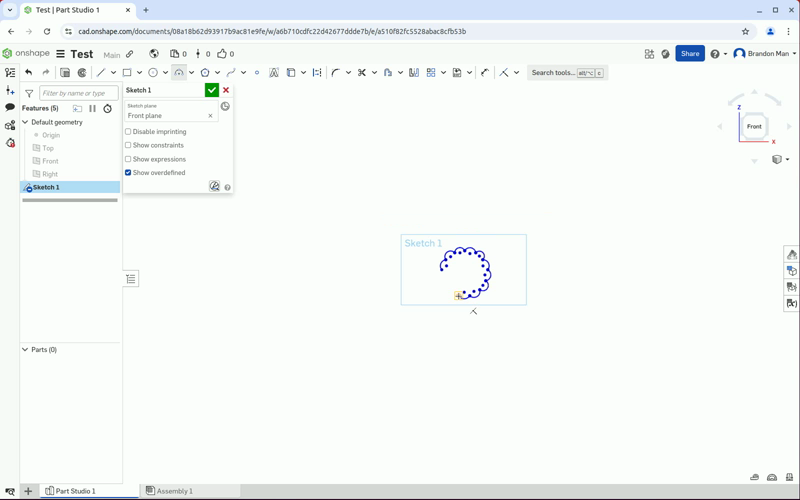
scroll(-6)
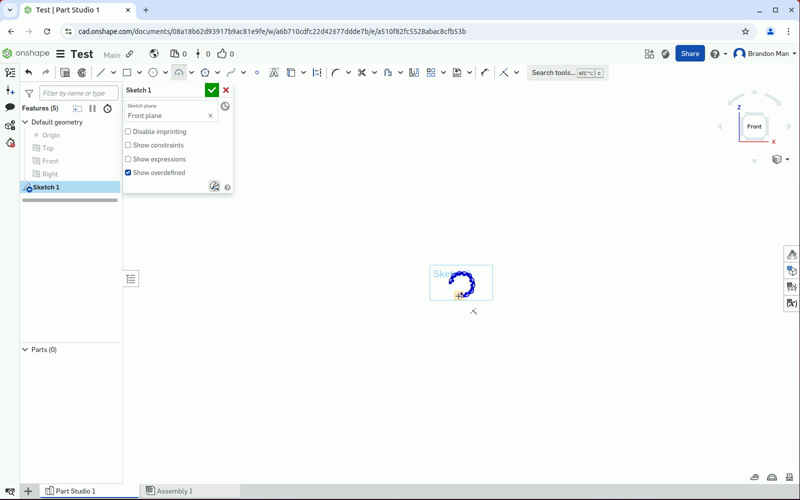
key_down(shift)
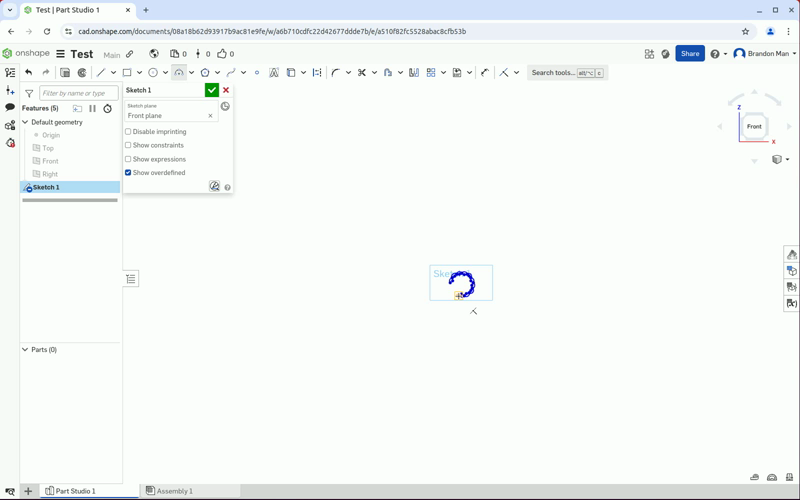
mouse_move(454, 292)
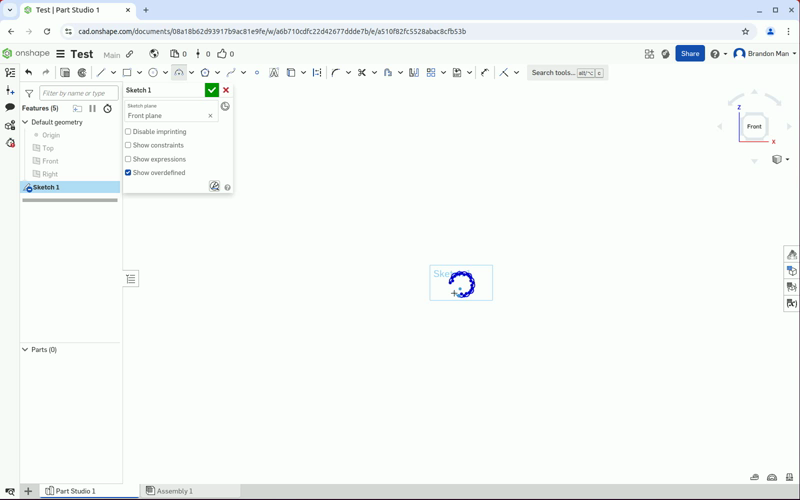
scroll(6)
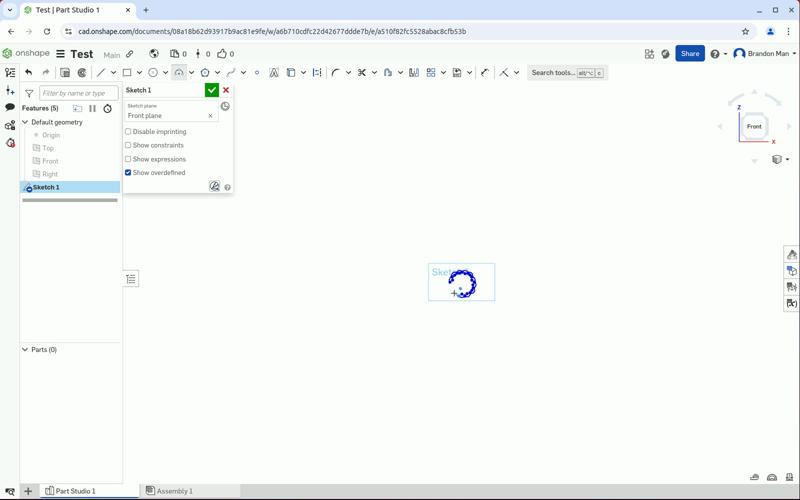
scroll(6)
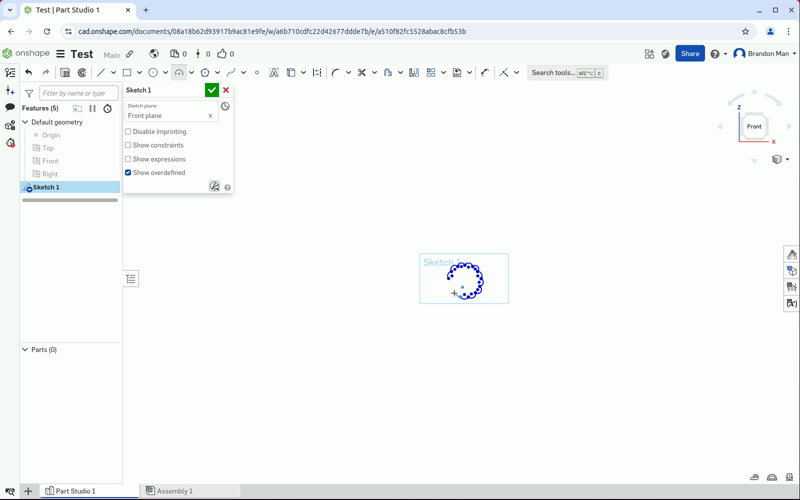
scroll(6)
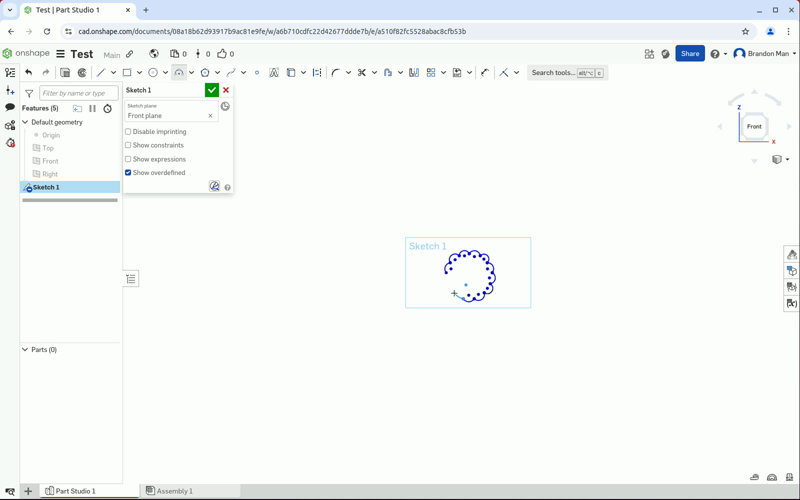
scroll(6)
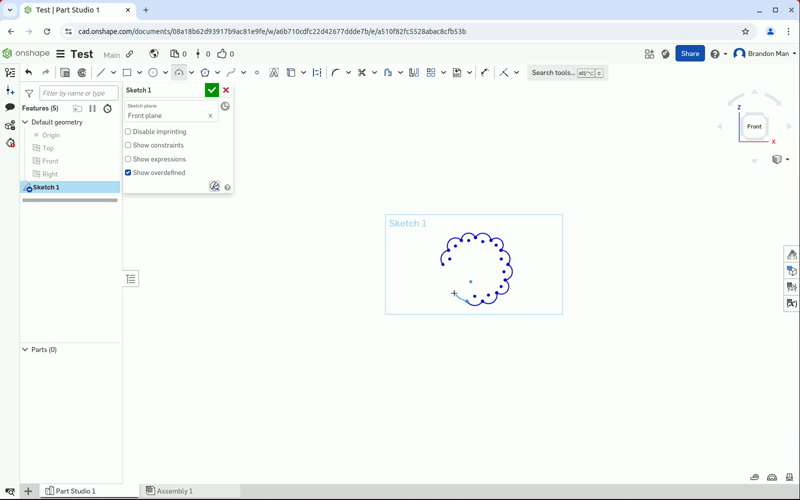
scroll(6)
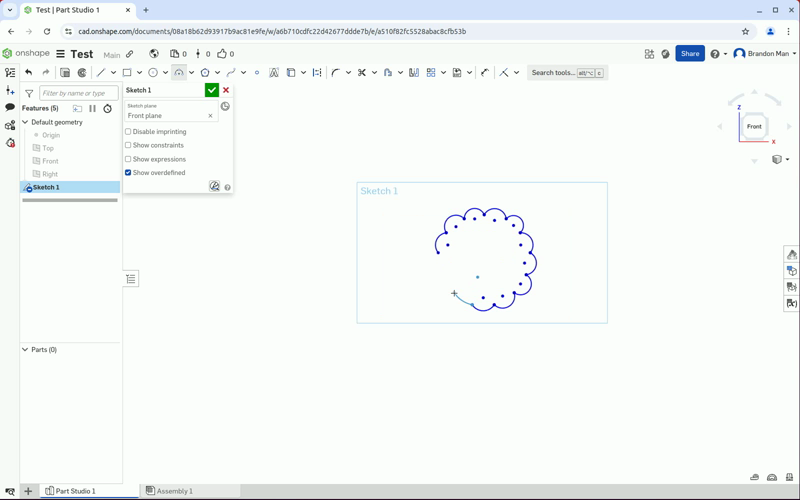
scroll(6)
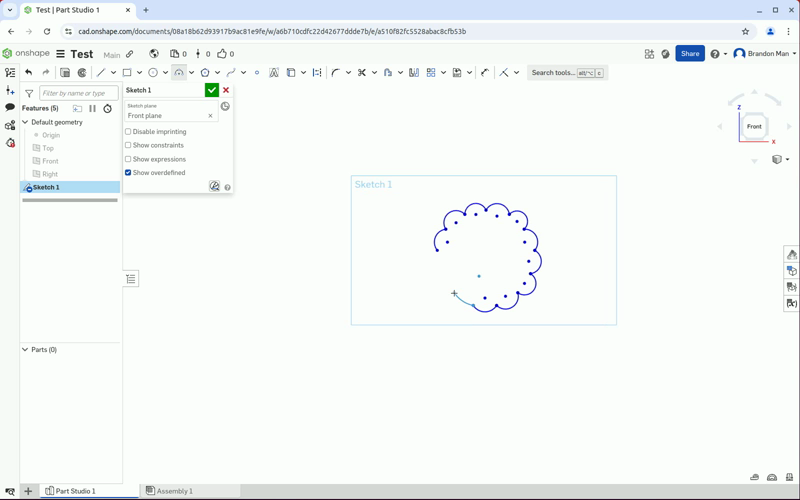
scroll(6)
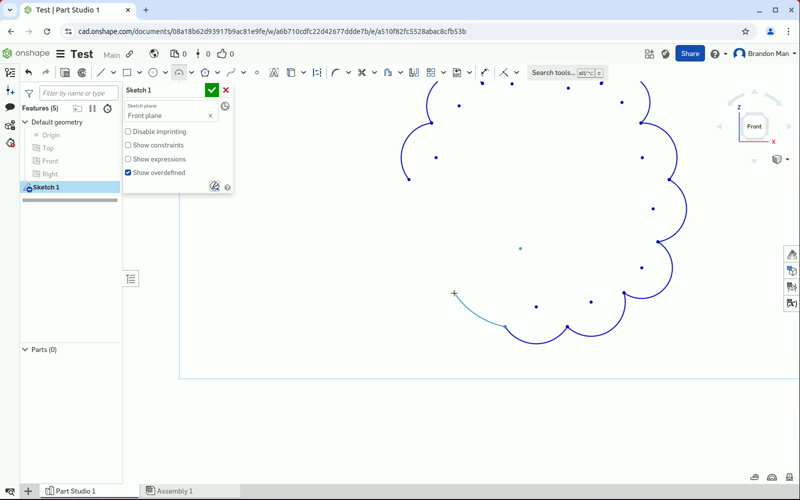
click(454, 292)
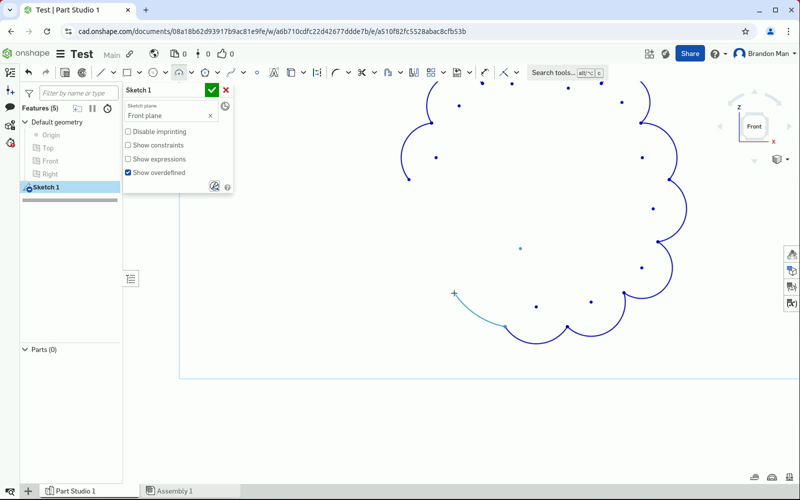
scroll(-6)
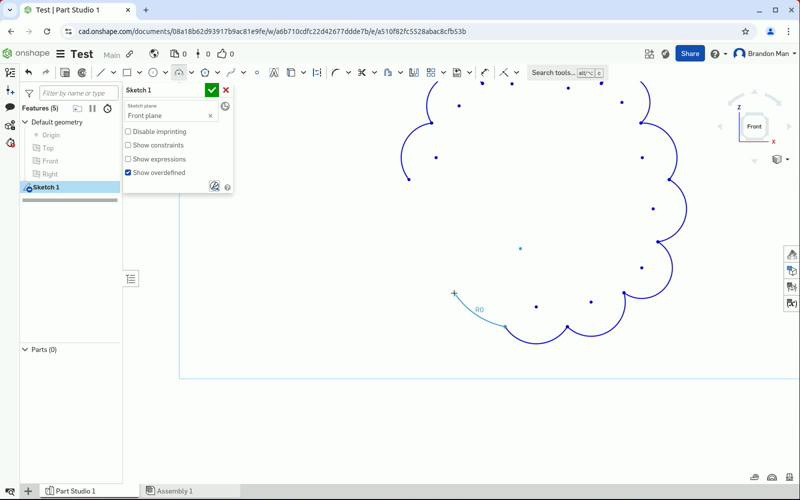
scroll(-6)
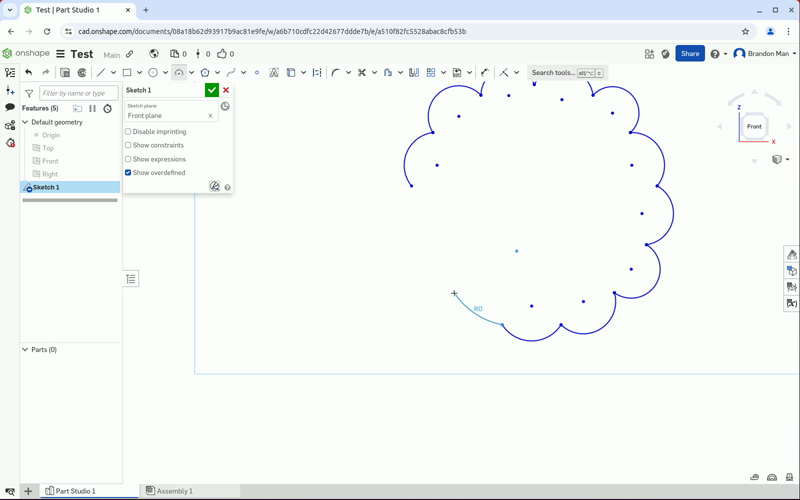
scroll(-6)
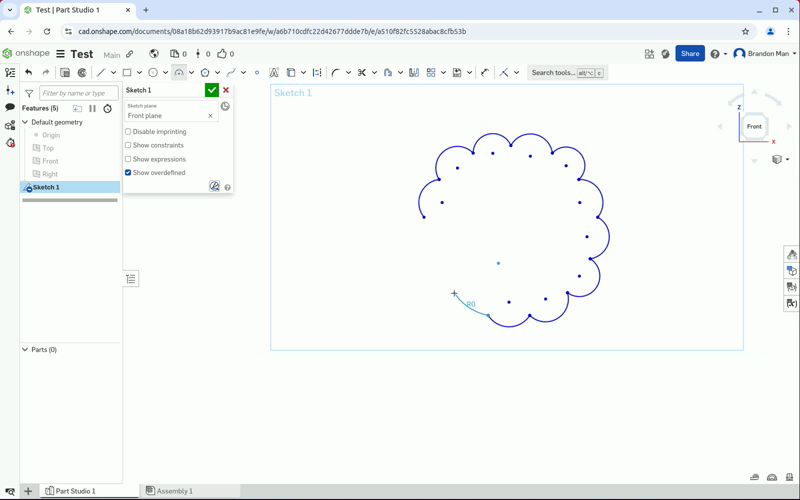
scroll(-6)
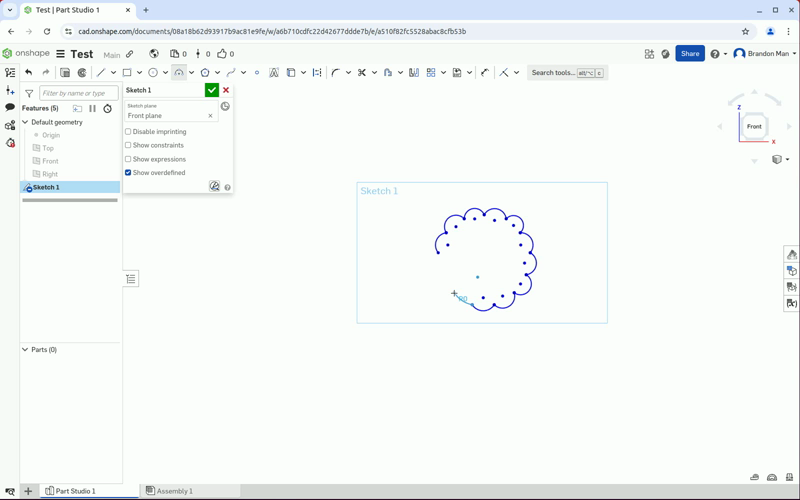
scroll(-6)
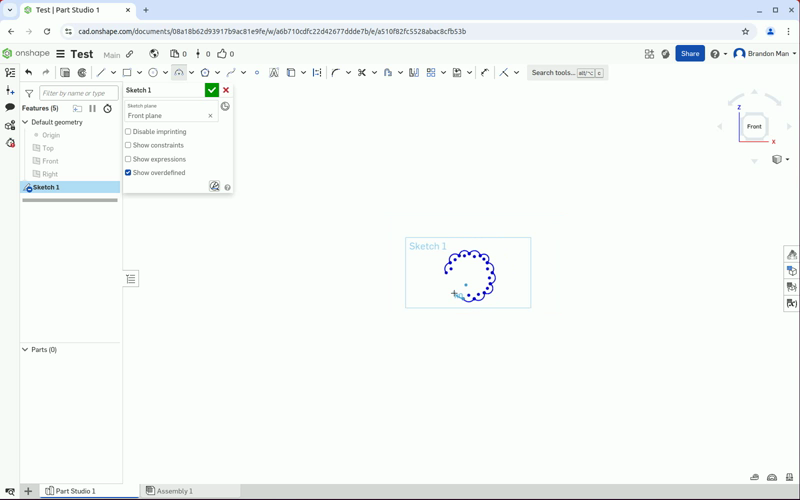
scroll(-6)
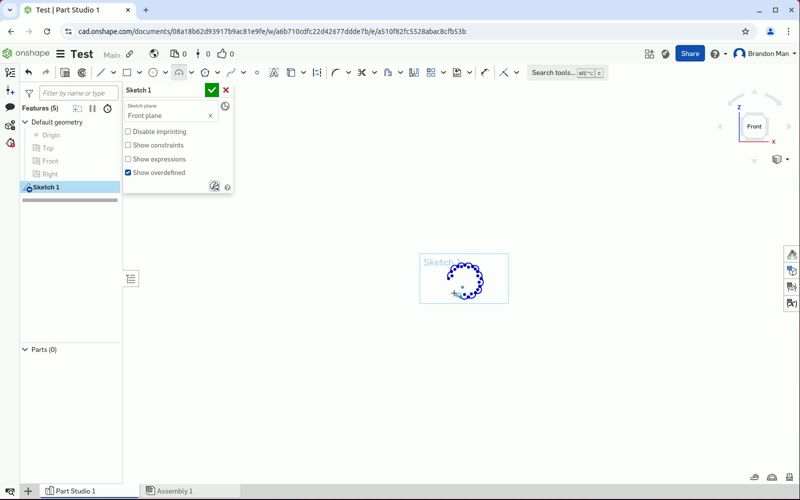
scroll(-6)
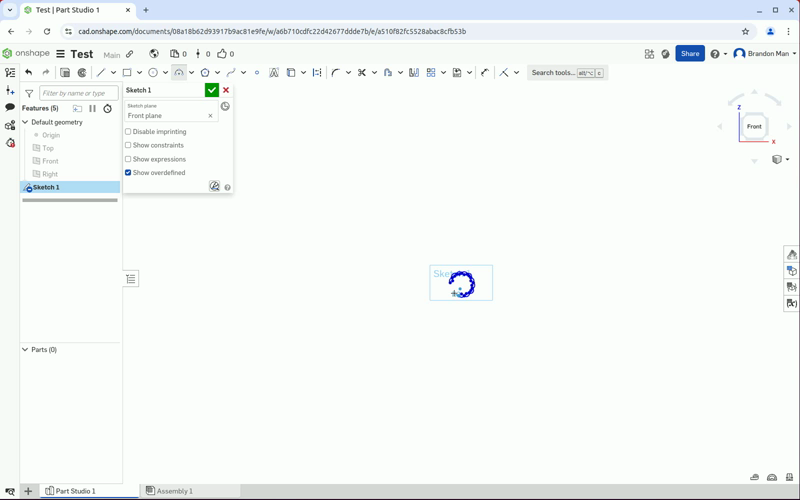
mouse_move(455, 296)
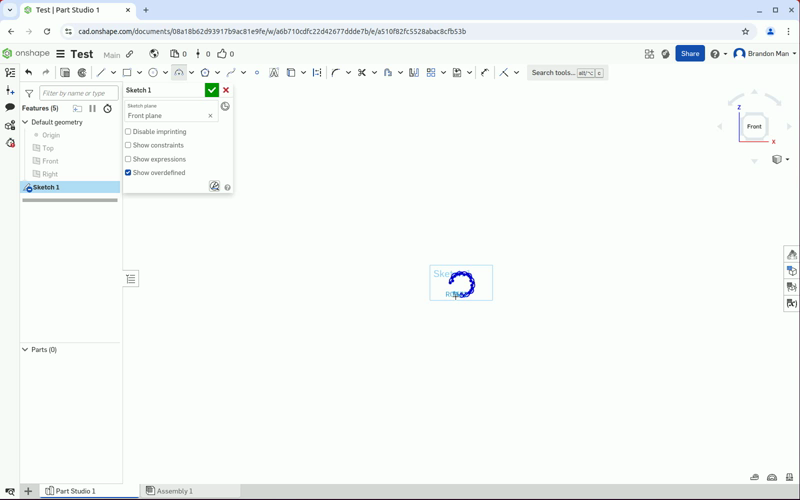
scroll(6)
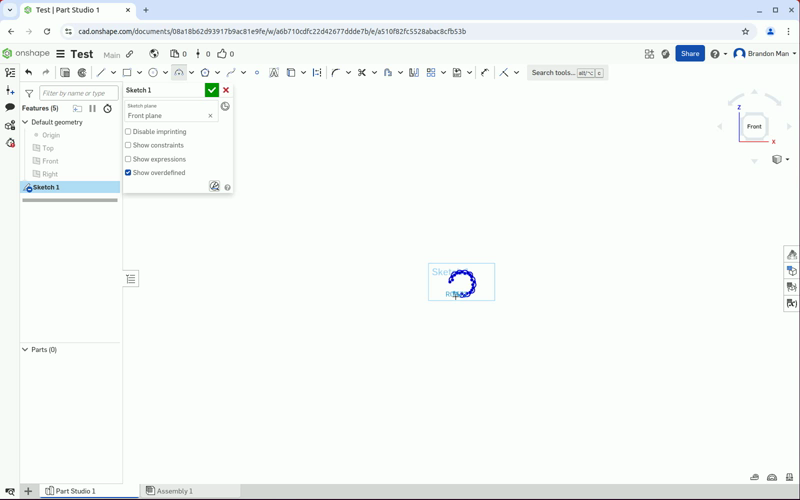
scroll(6)
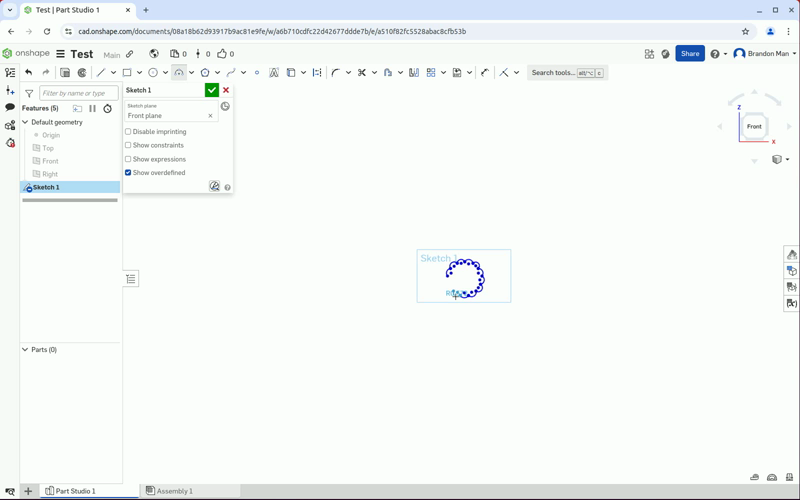
scroll(6)
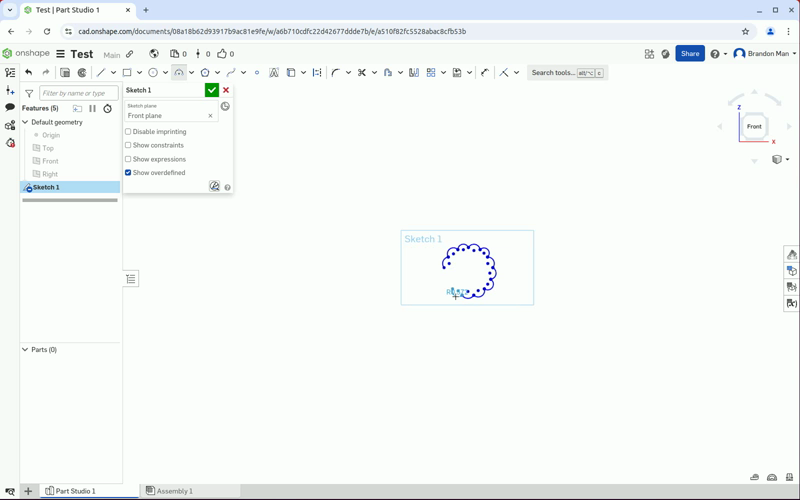
scroll(6)
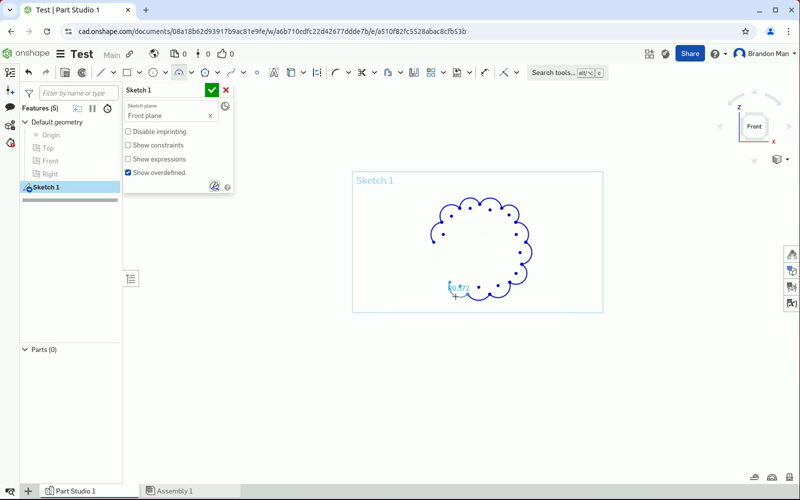
scroll(6)
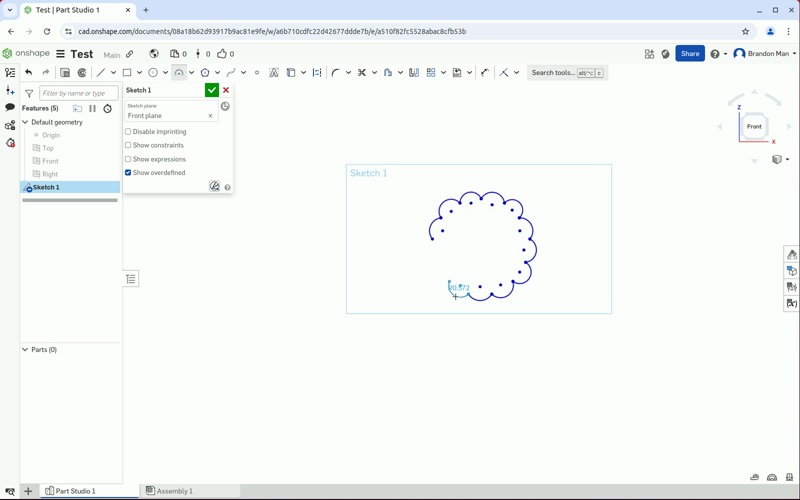
scroll(6)
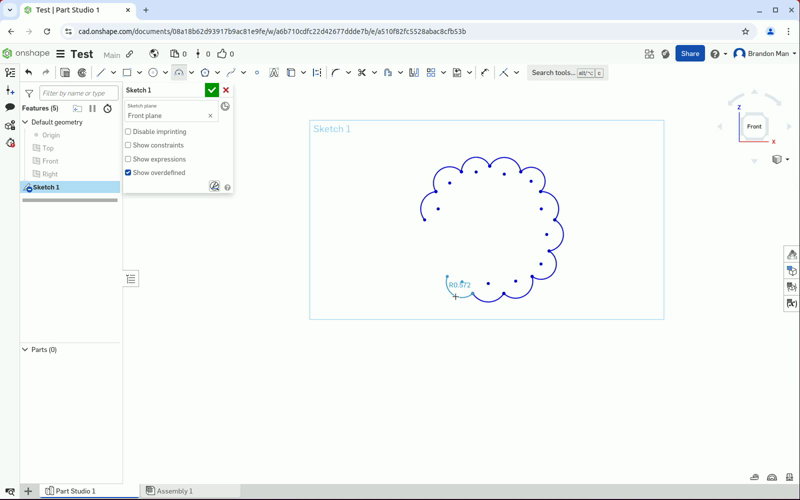
scroll(6)
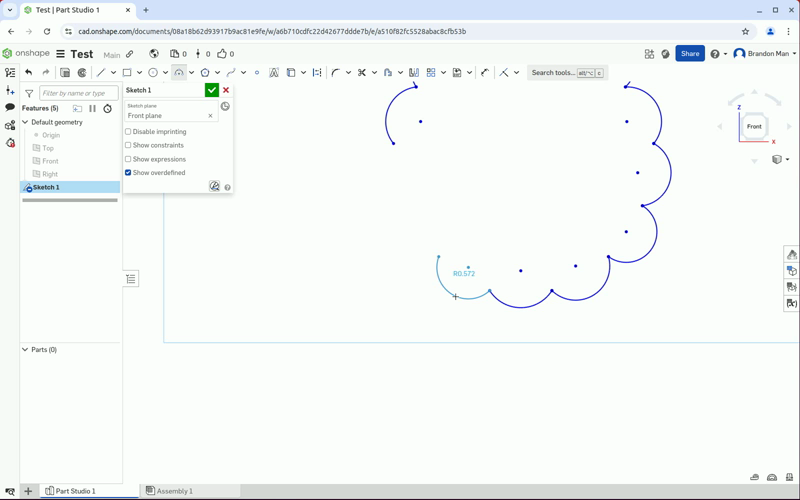
click(455, 296)
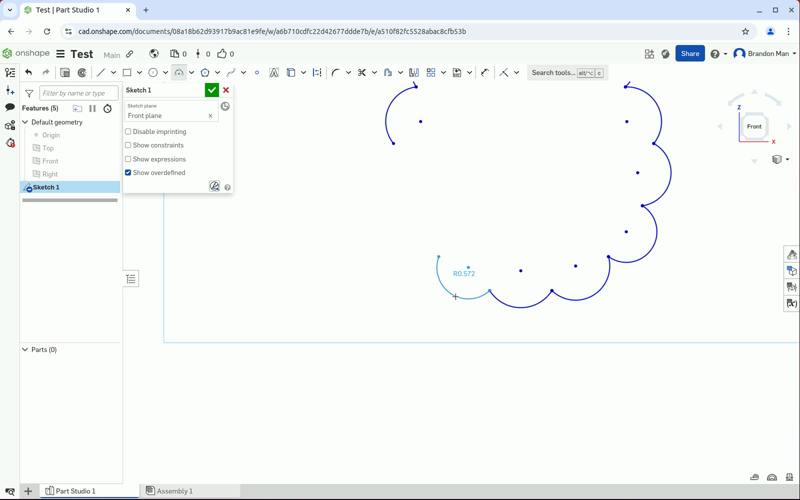
scroll(-6)
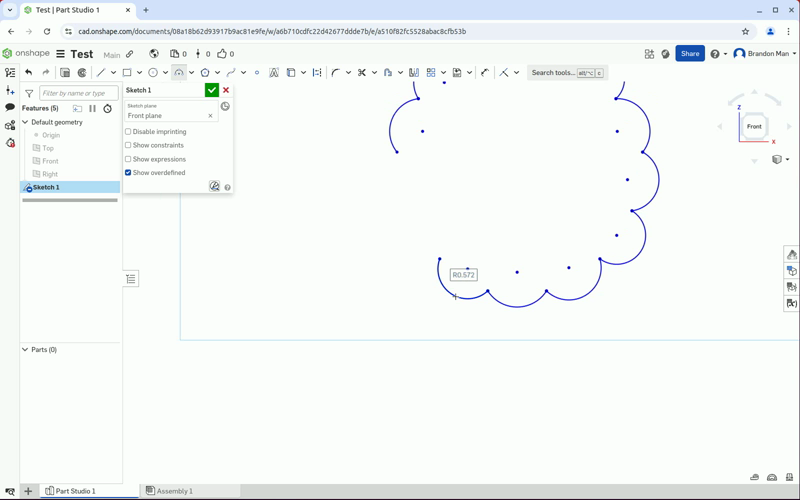
scroll(-6)
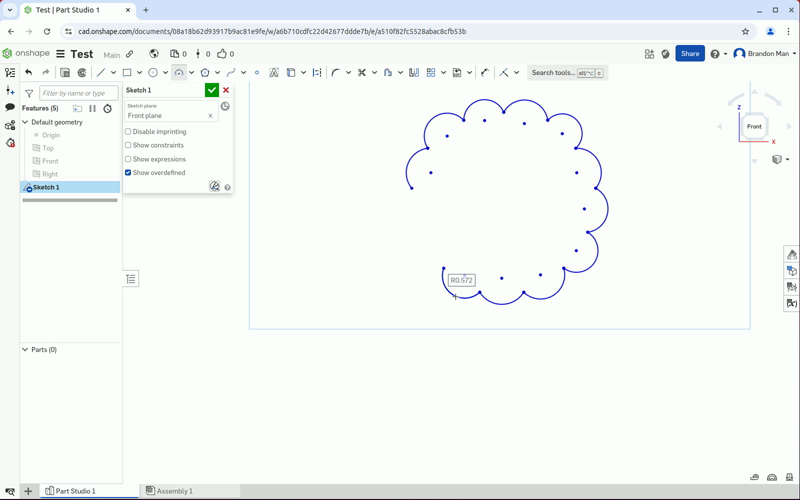
scroll(-6)
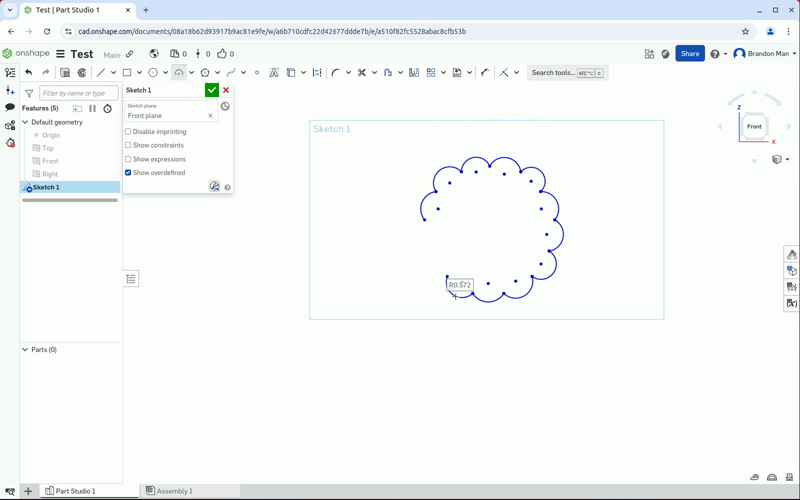
scroll(-6)
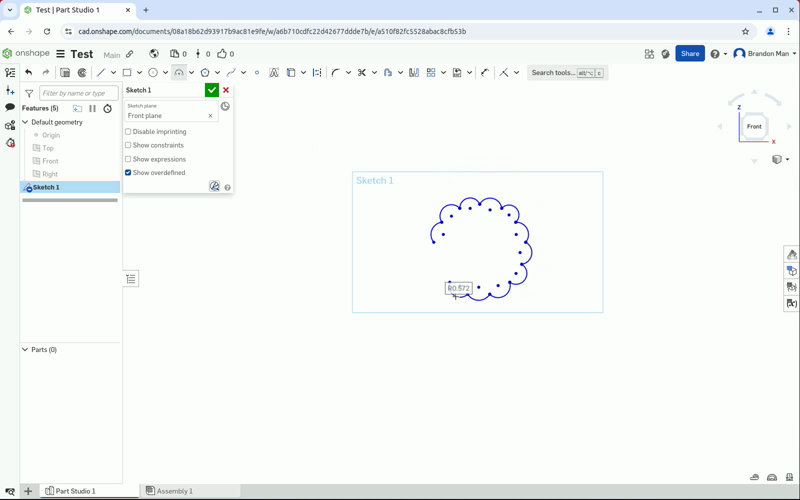
scroll(-6)
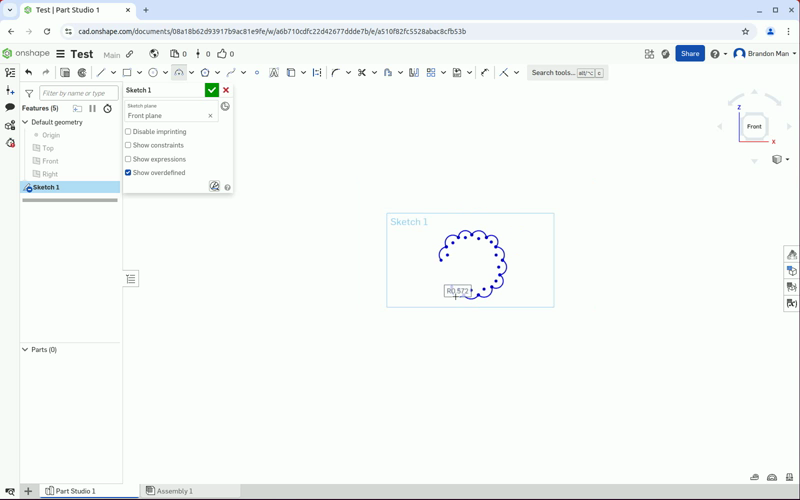
scroll(-6)
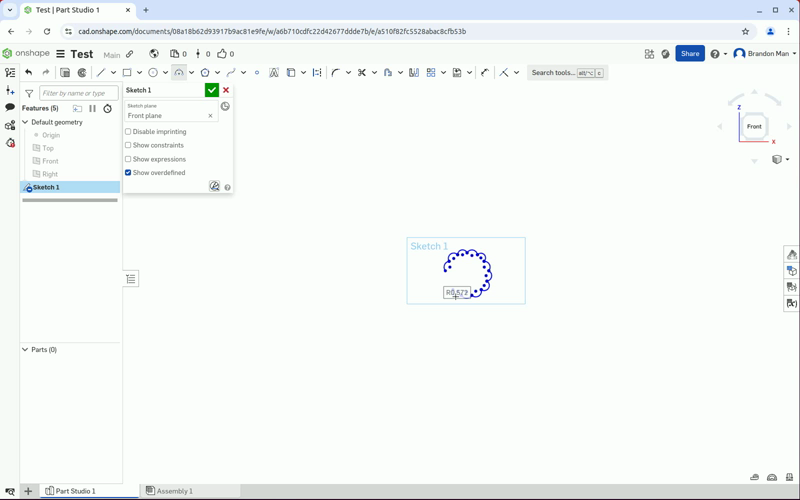
scroll(-6)
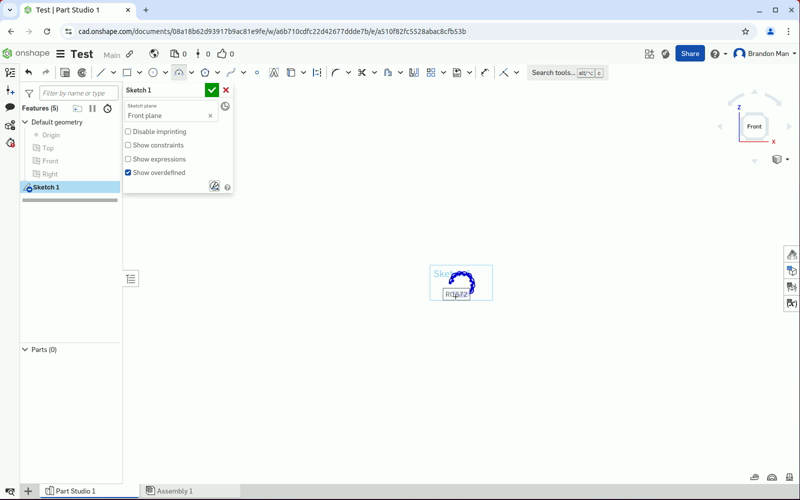
key_up(shift)
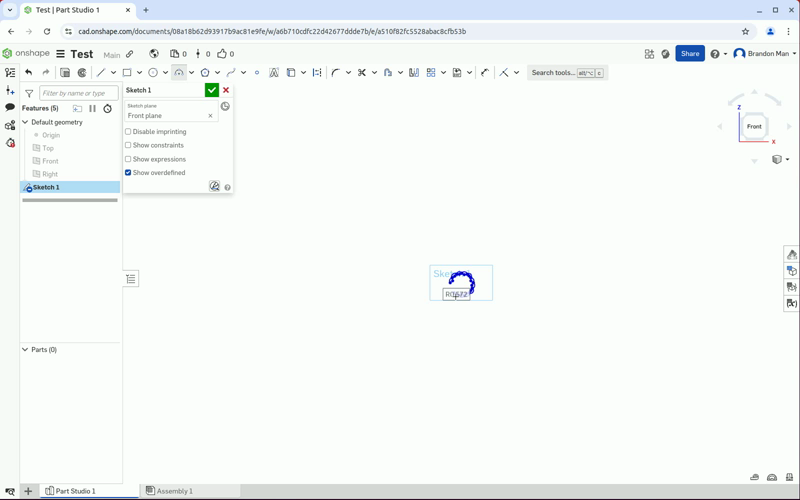
mouse_move(454, 292)
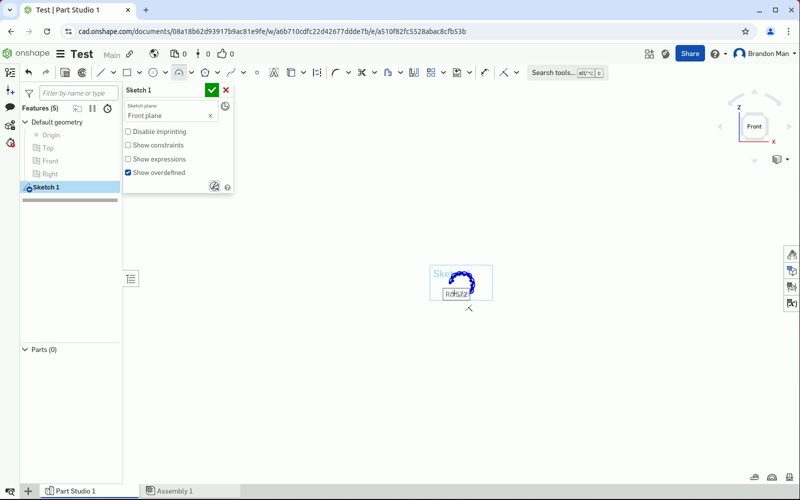
scroll(6)
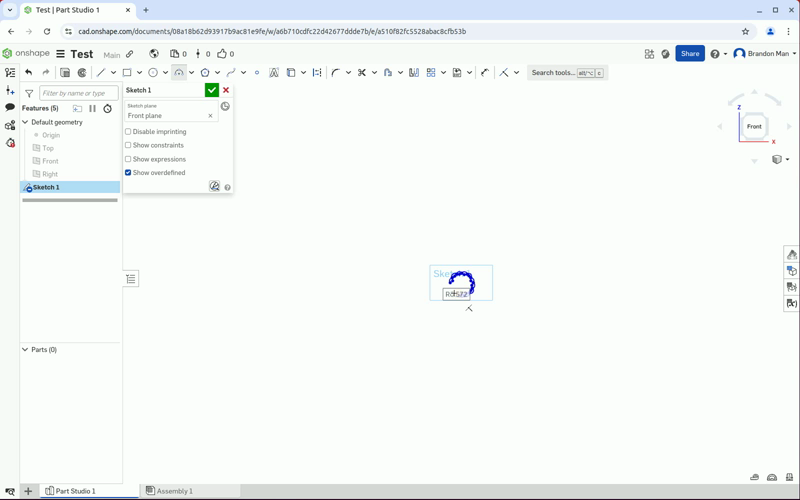
scroll(6)
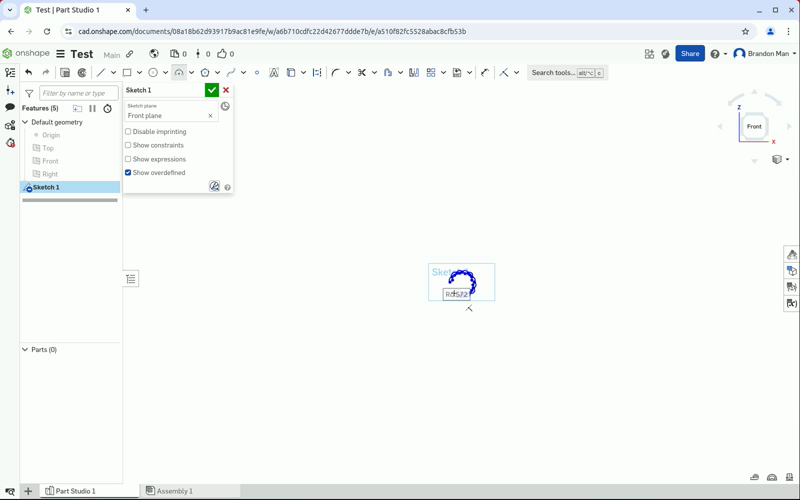
scroll(6)
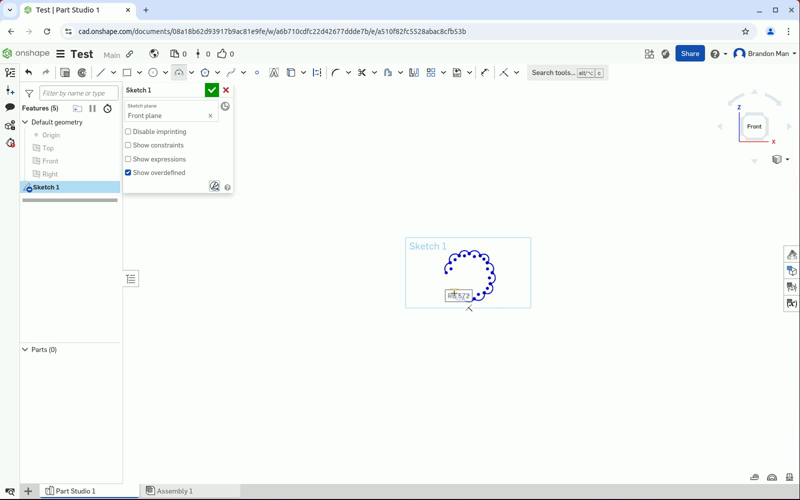
scroll(6)
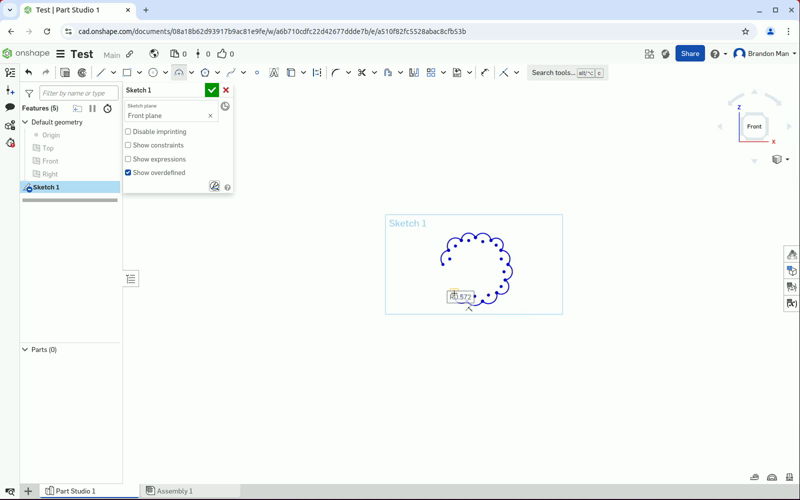
scroll(6)
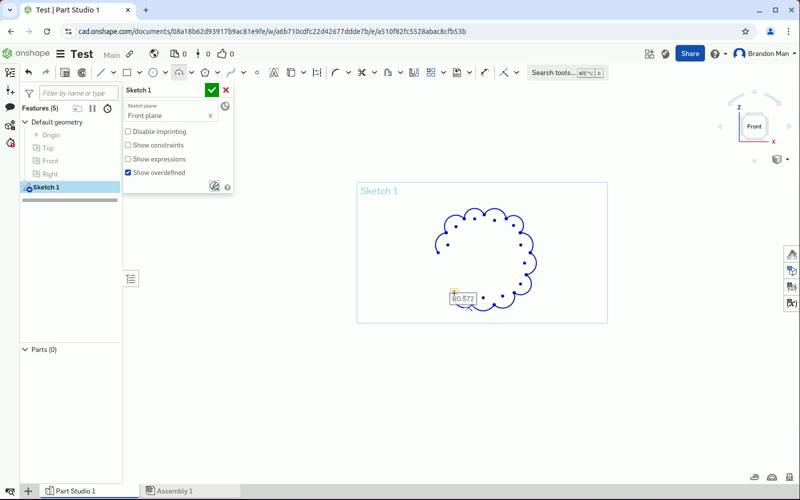
scroll(6)
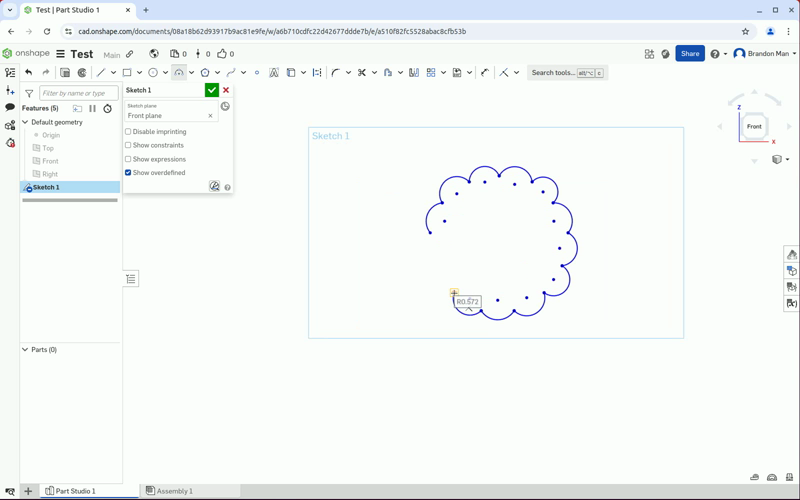
scroll(6)
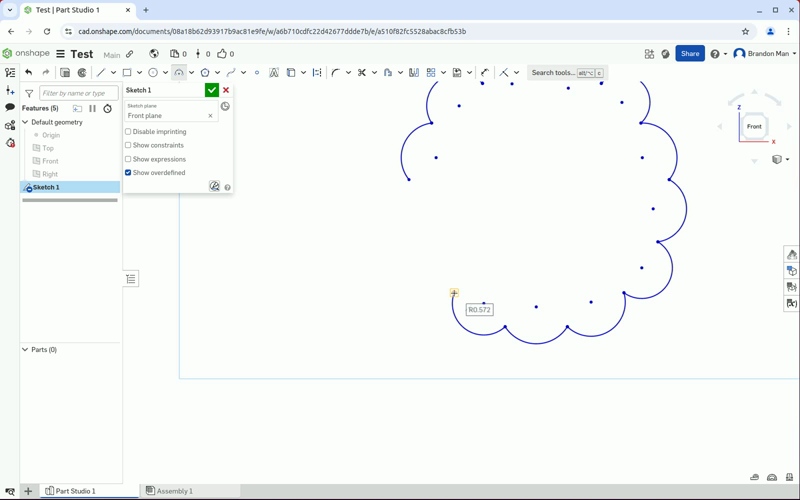
click(454, 292)
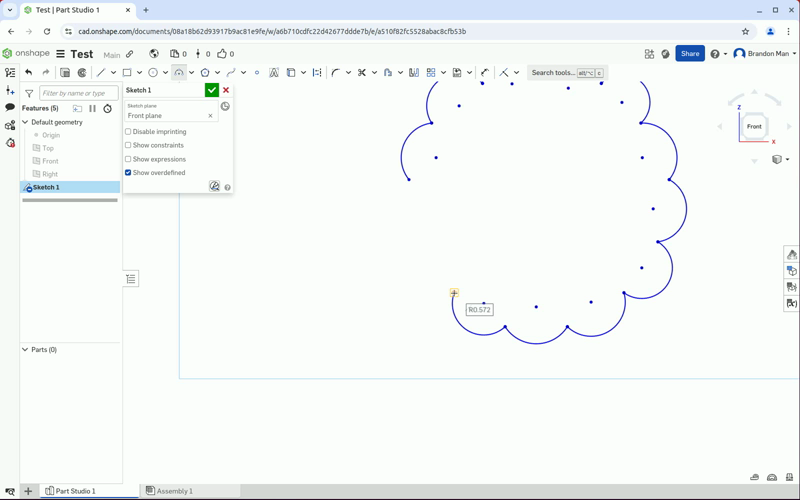
scroll(-6)
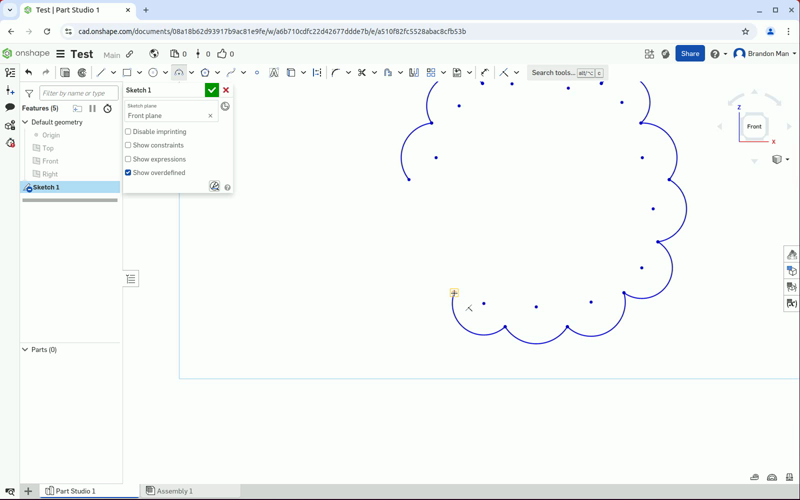
scroll(-6)
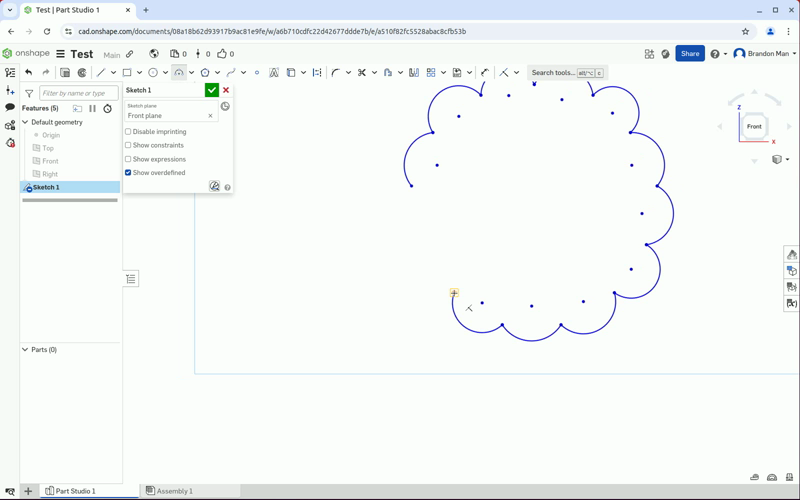
scroll(-6)
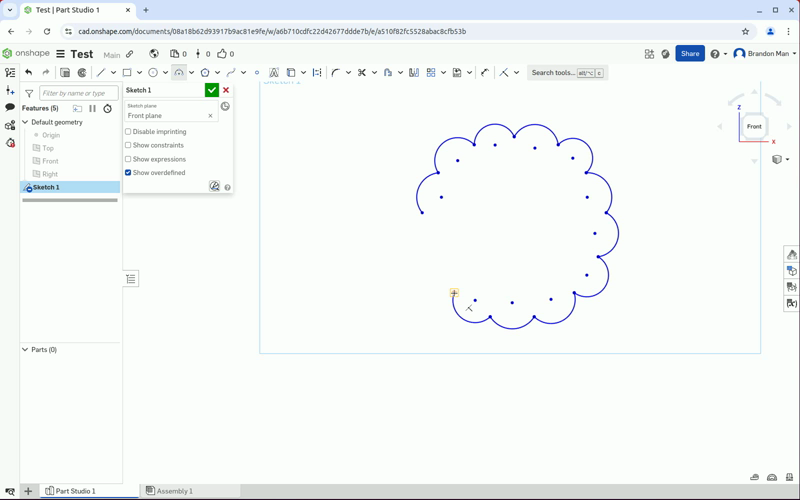
scroll(-6)
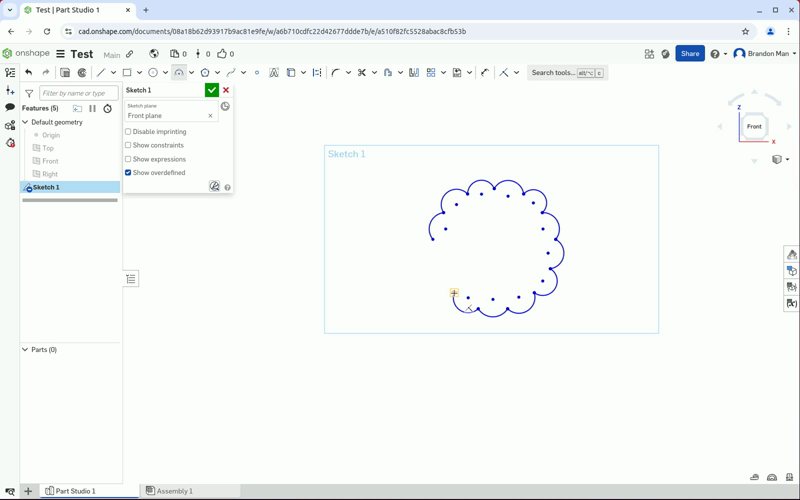
scroll(-6)
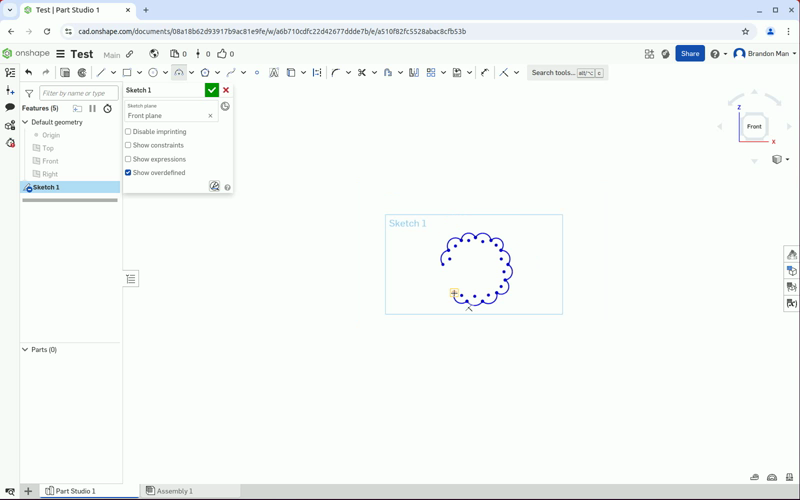
scroll(-6)
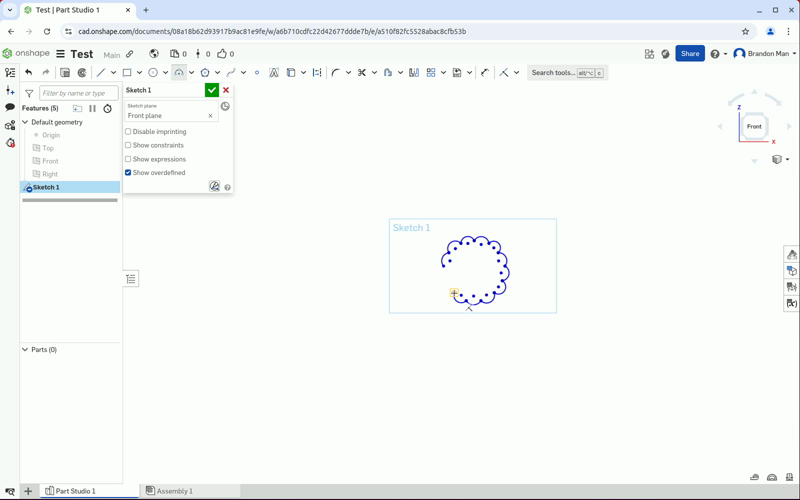
scroll(-6)
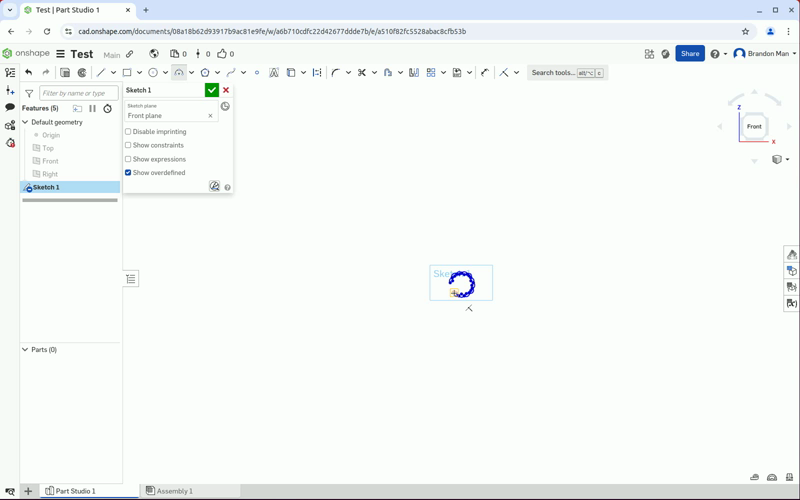
key_down(shift)
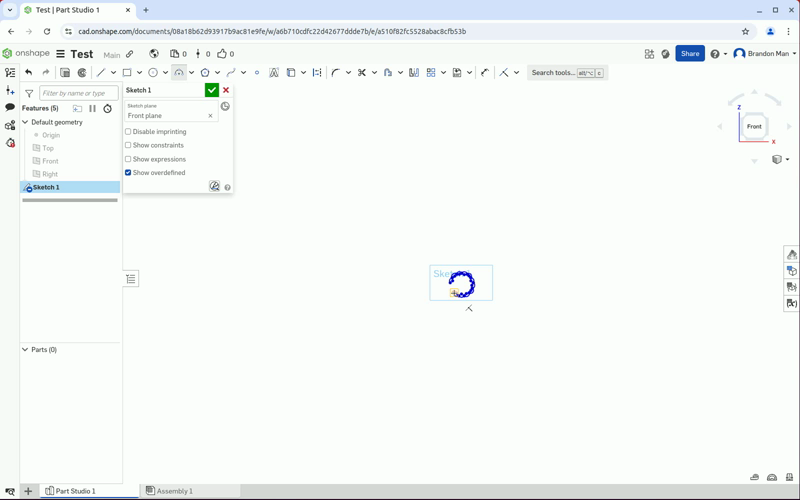
mouse_move(451, 288)
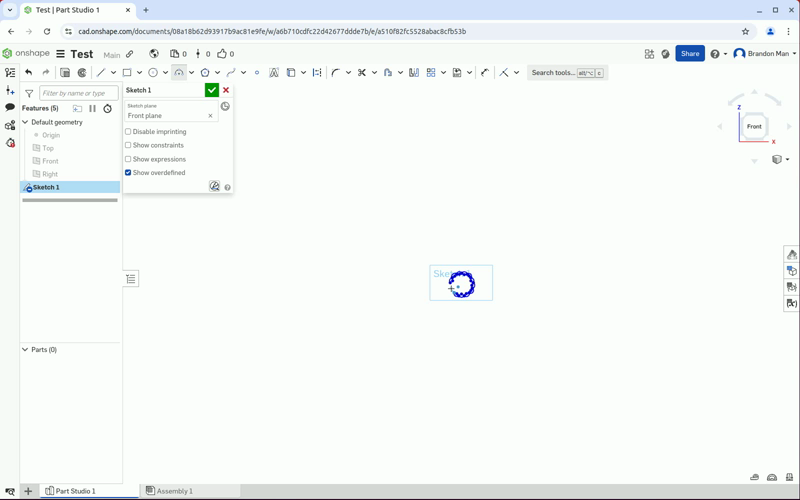
scroll(6)
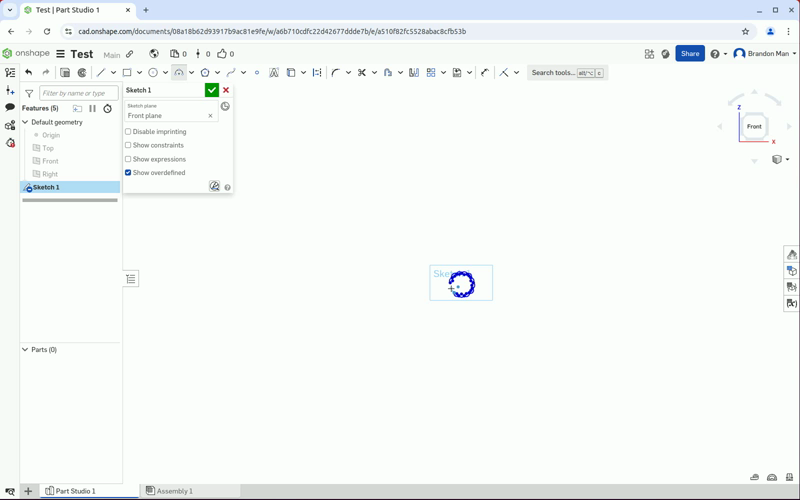
scroll(6)
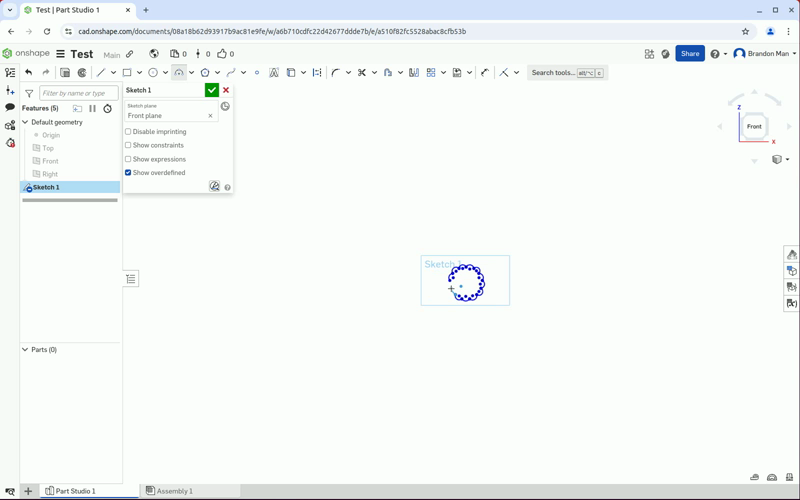
scroll(6)
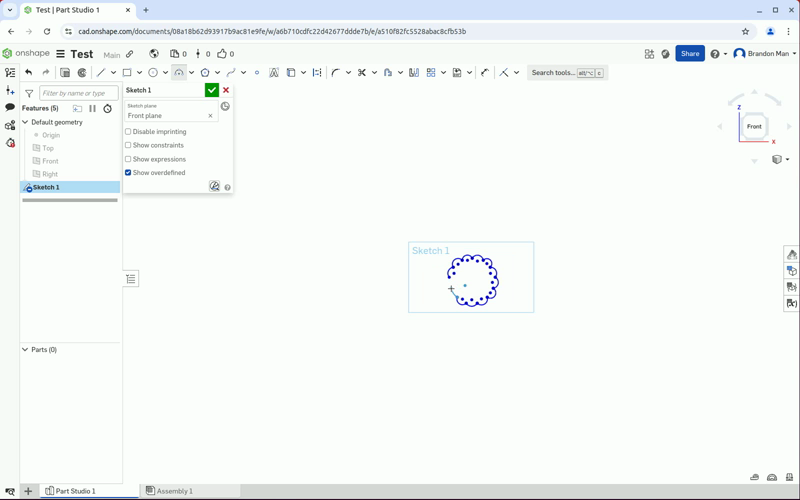
scroll(6)
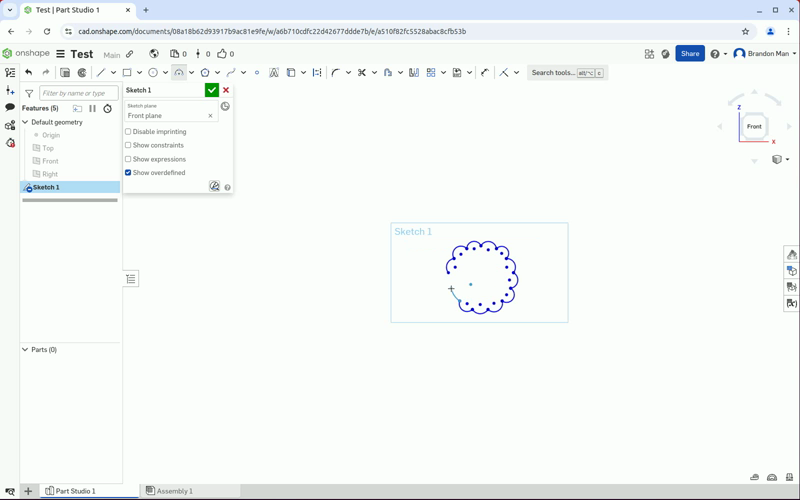
scroll(6)
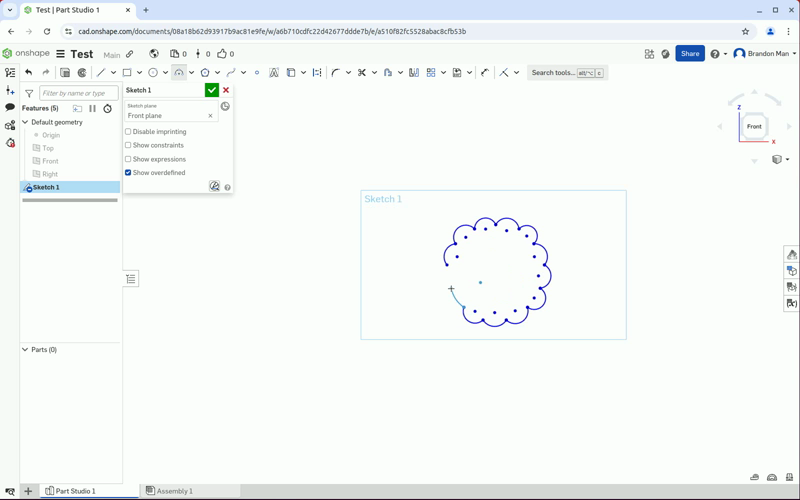
scroll(6)
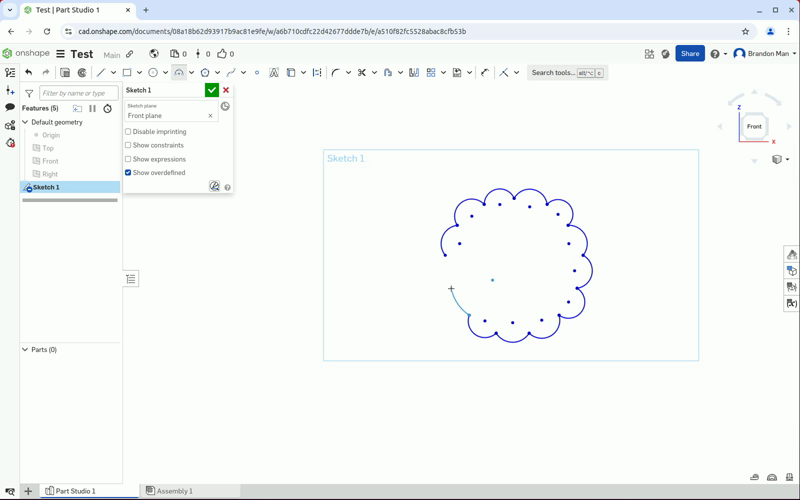
scroll(6)
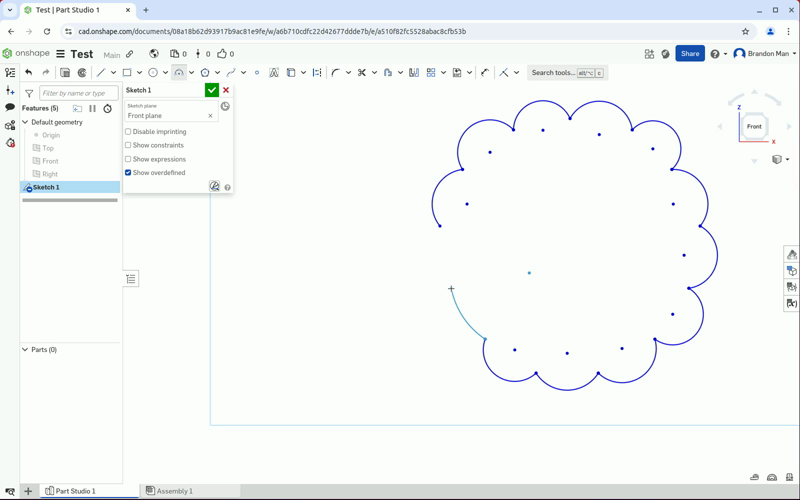
click(451, 288)
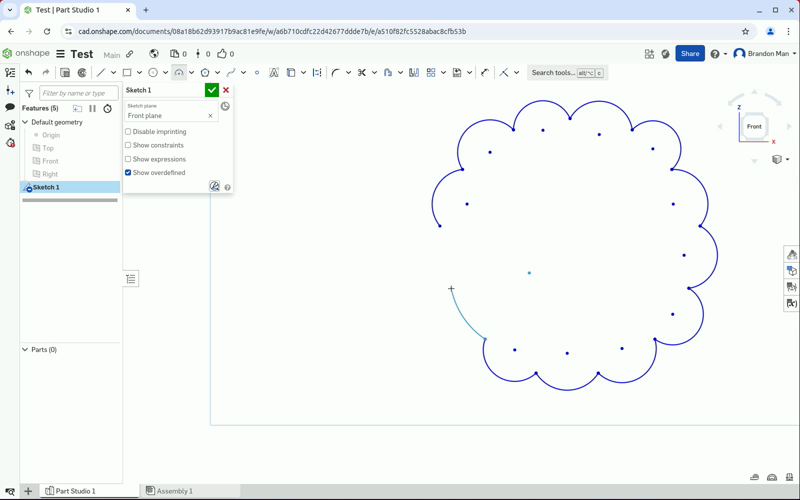
scroll(-6)
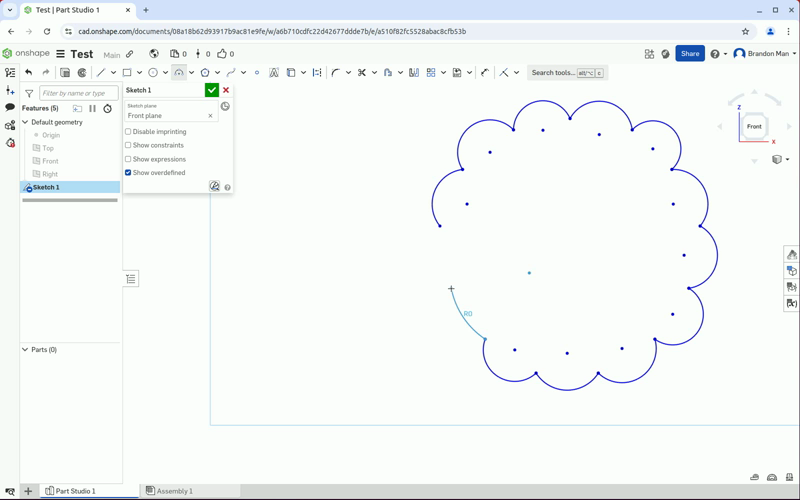
scroll(-6)
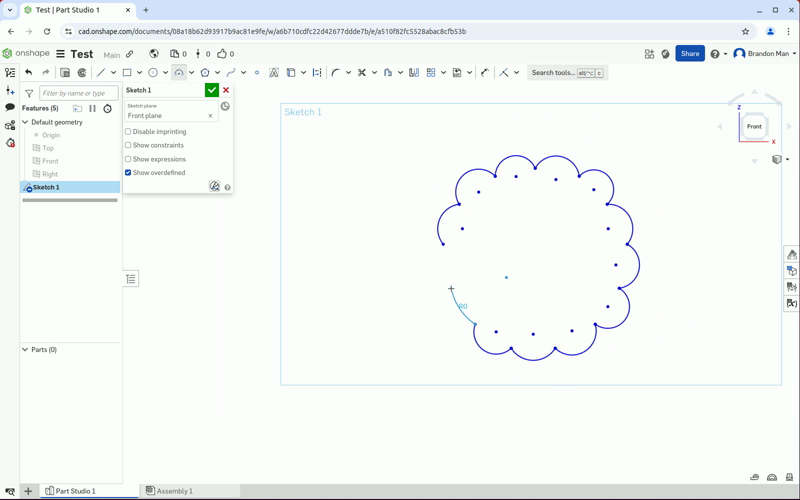
scroll(-6)
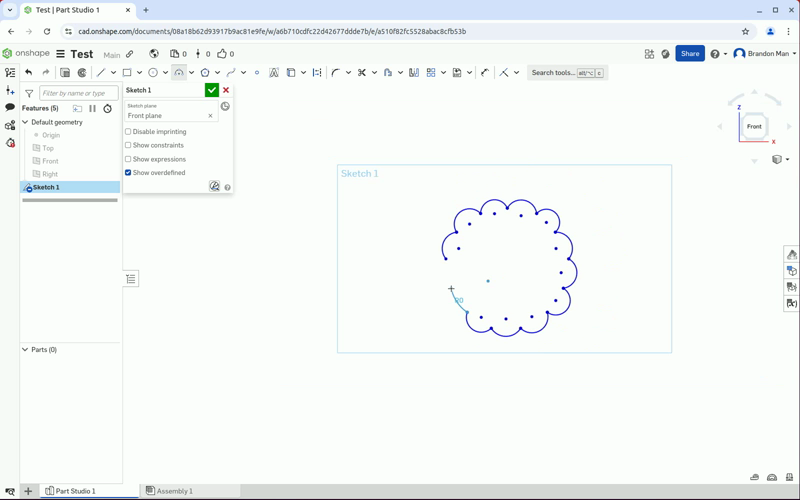
scroll(-6)
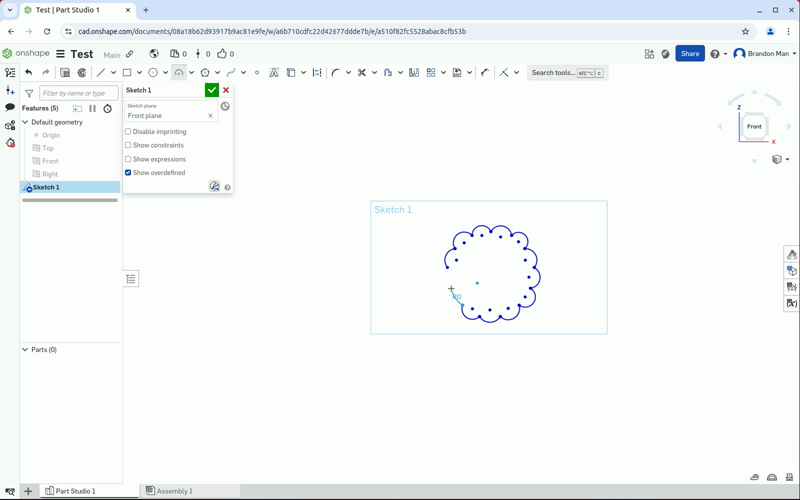
scroll(-6)
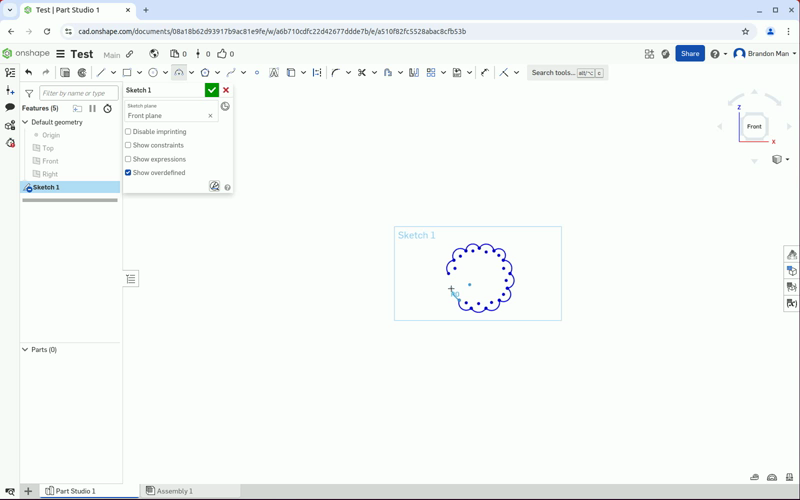
scroll(-6)
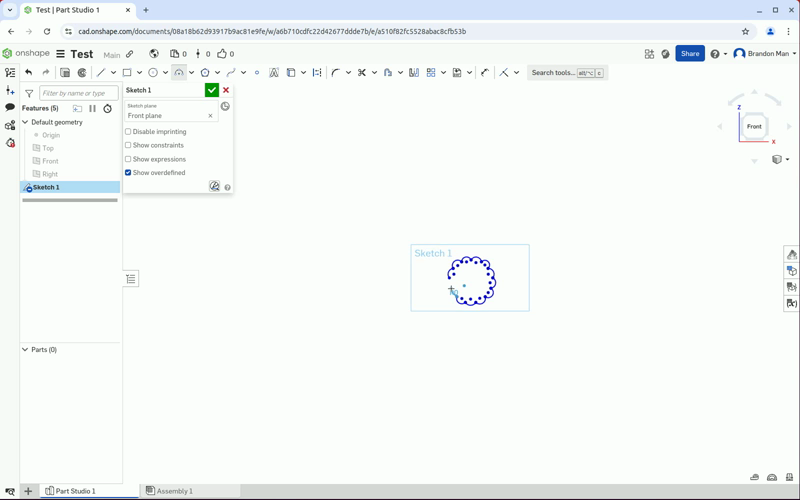
scroll(-6)
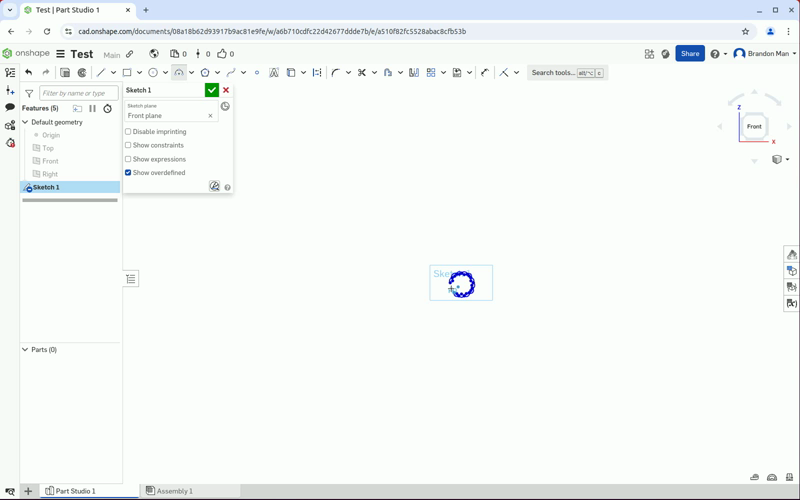
mouse_move(450, 291)
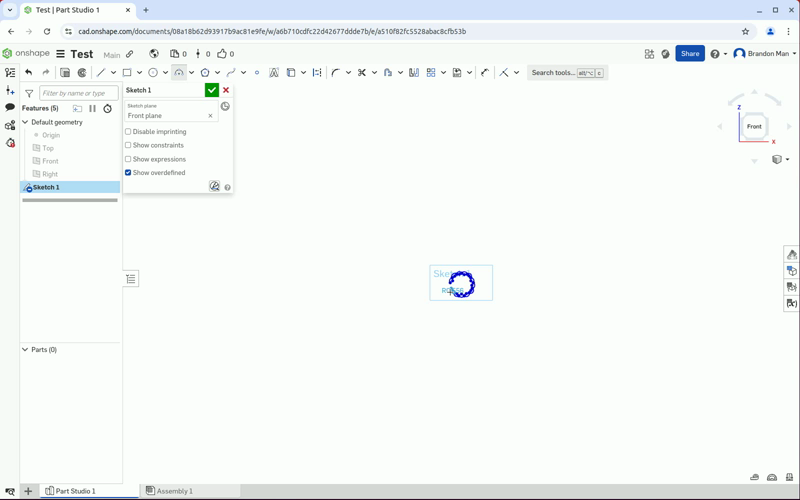
scroll(6)
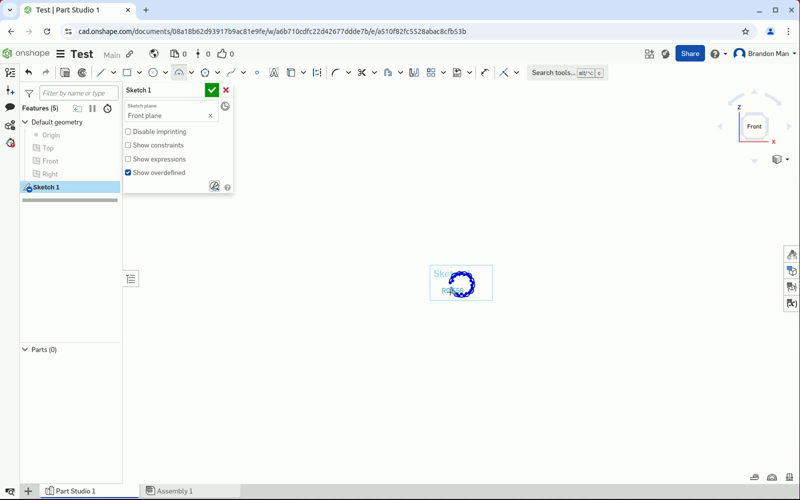
scroll(6)
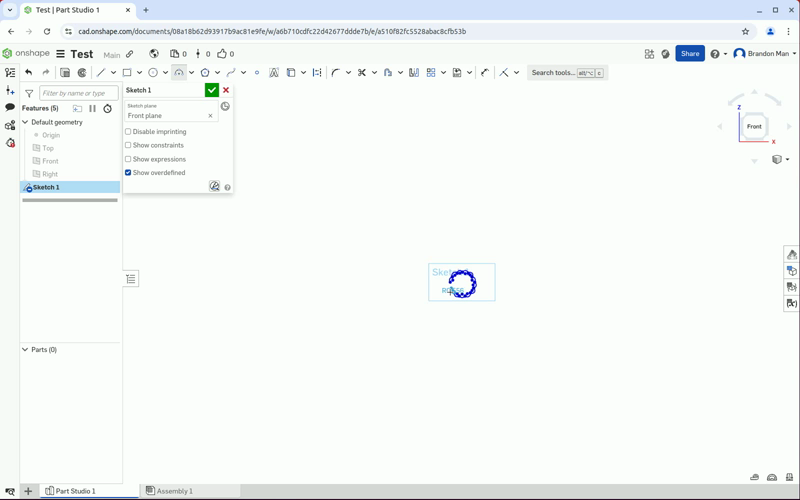
scroll(6)
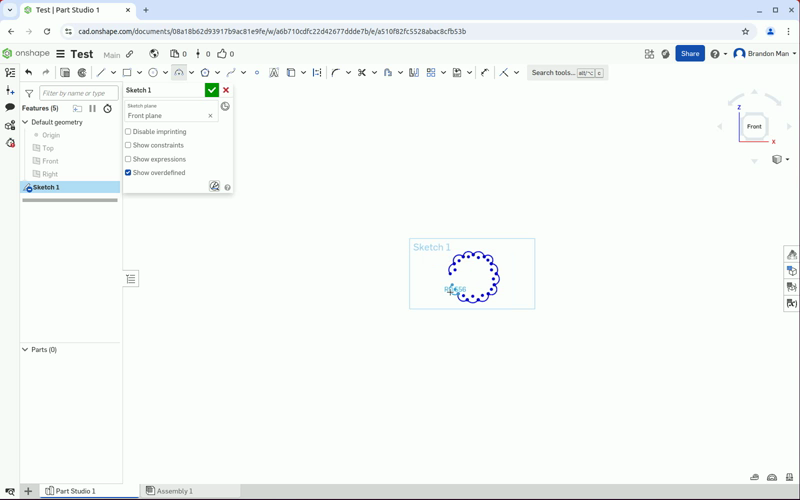
scroll(6)
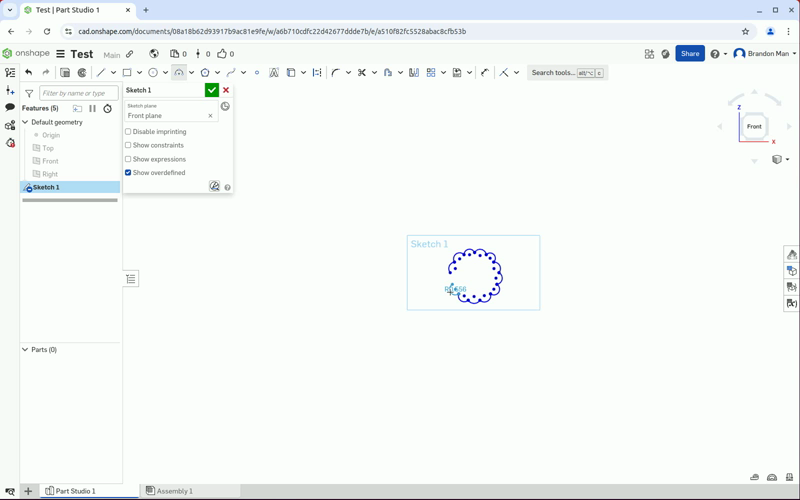
scroll(6)
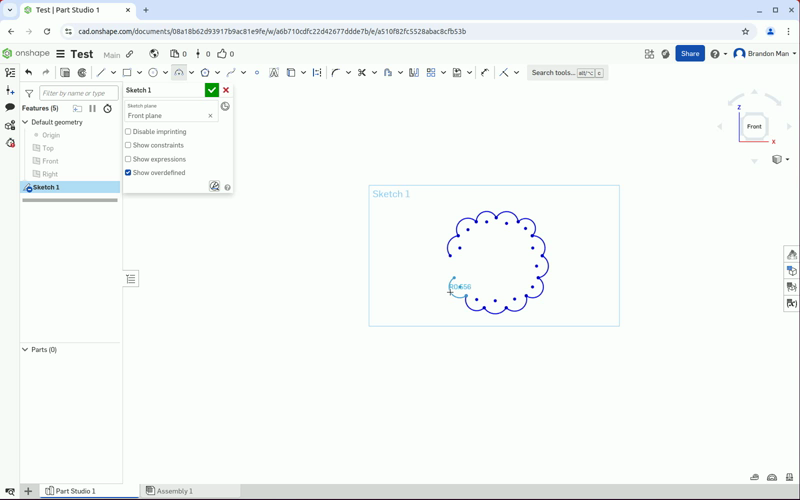
scroll(6)
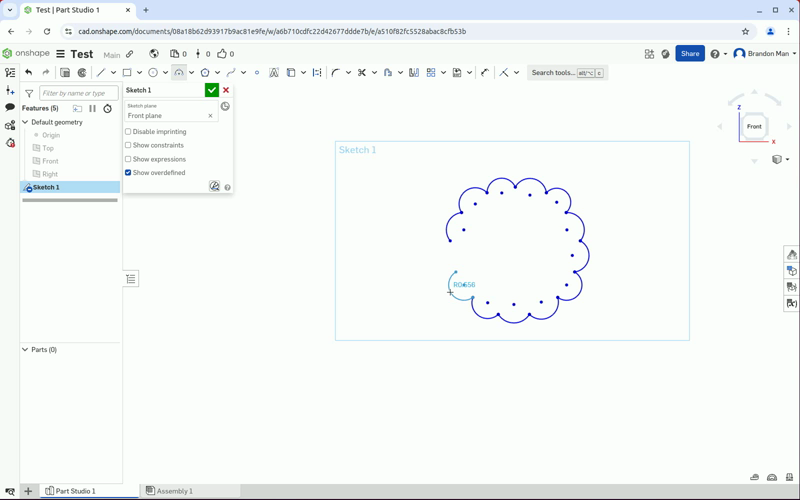
scroll(6)
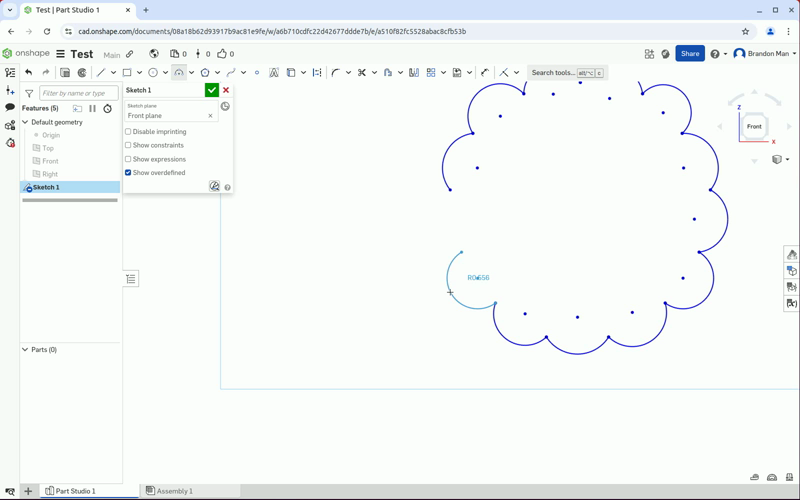
click(450, 291)
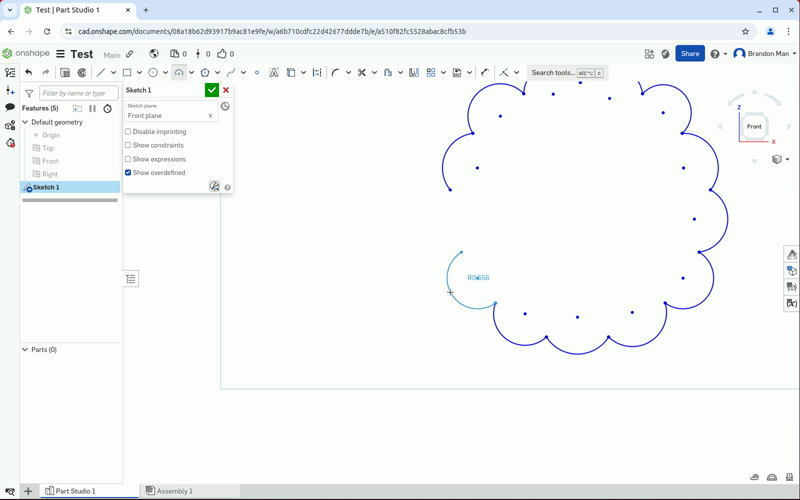
scroll(-6)
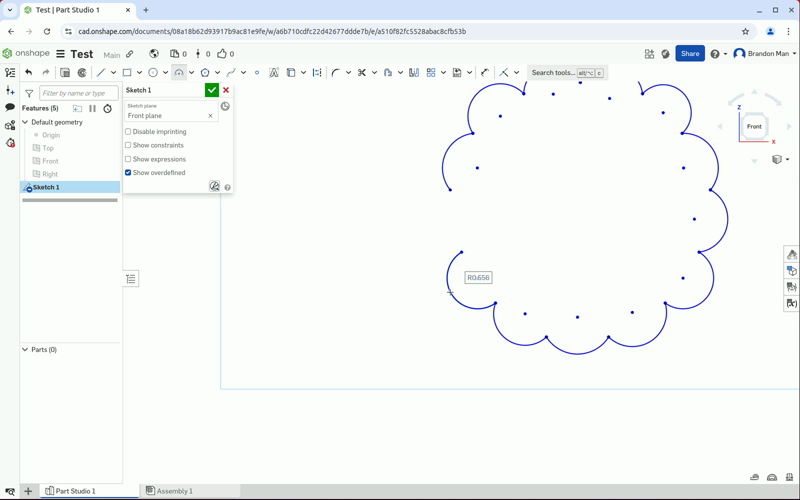
scroll(-6)
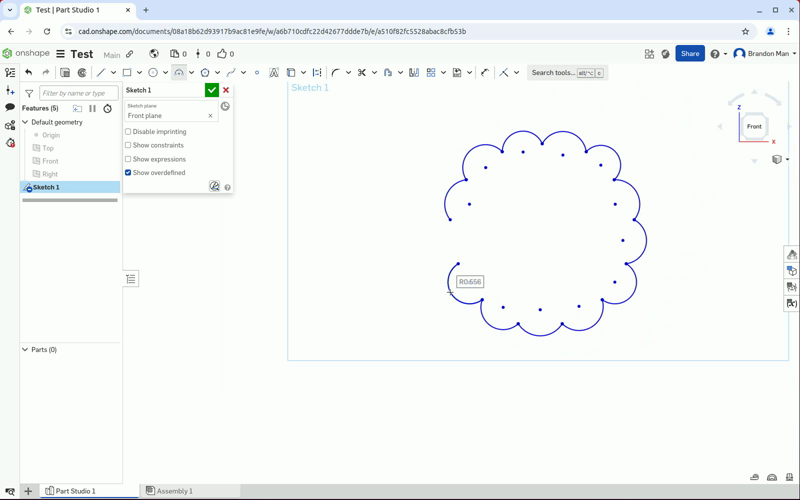
scroll(-6)
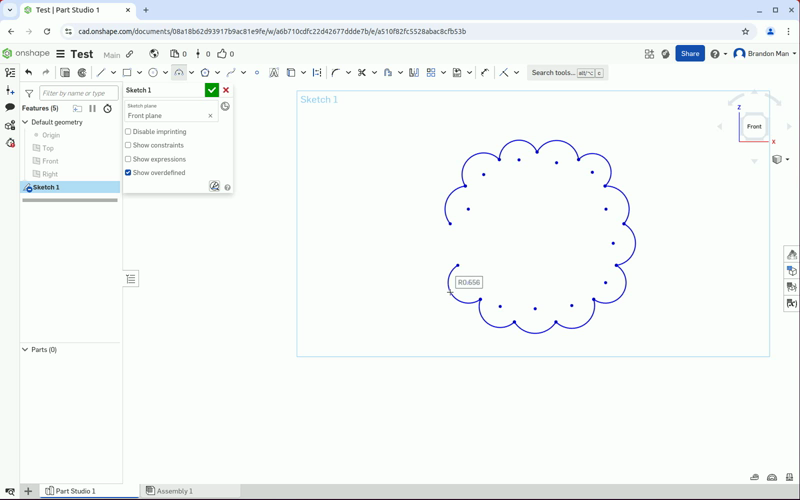
scroll(-6)
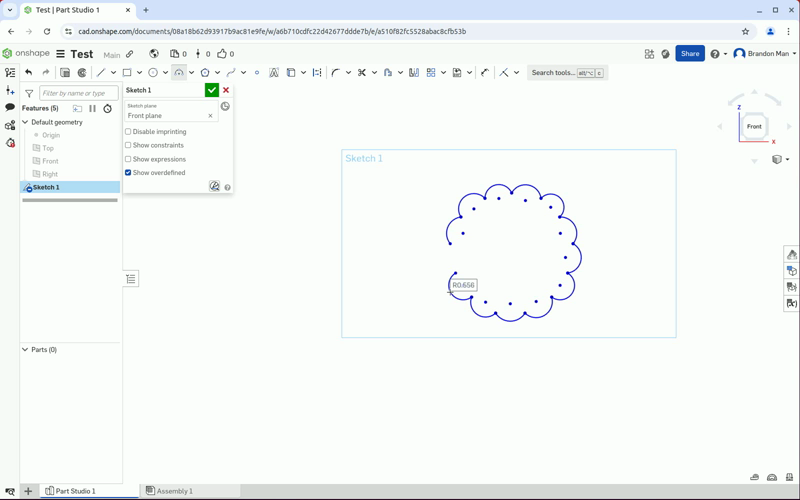
scroll(-6)
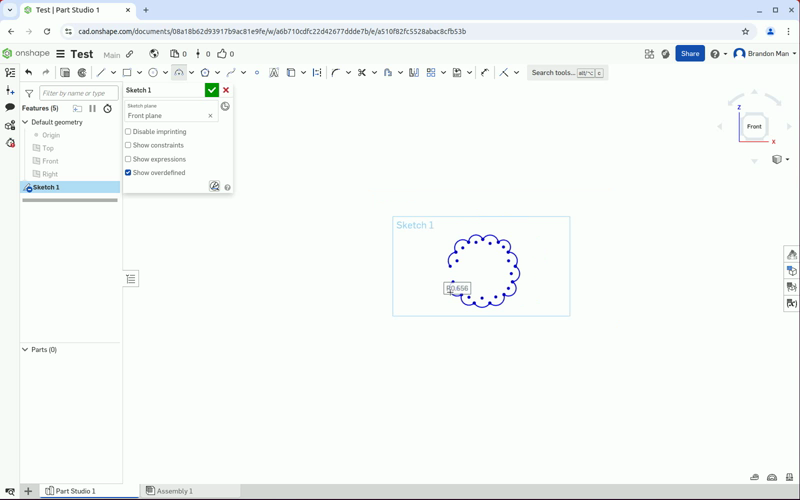
scroll(-6)
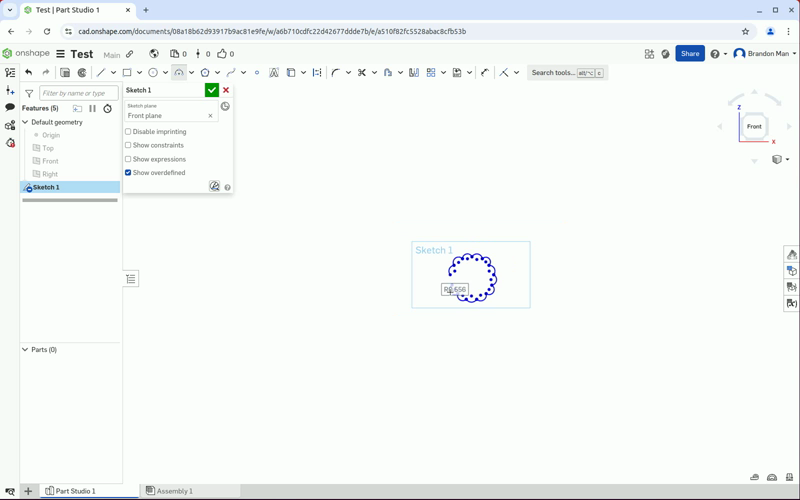
scroll(-6)
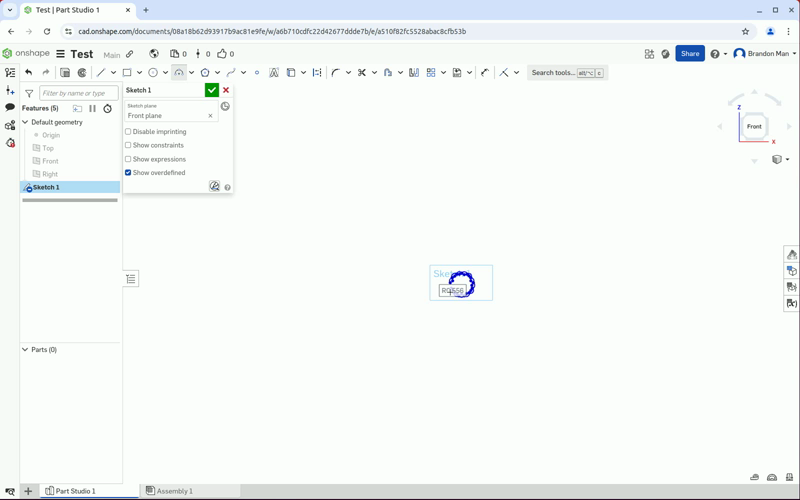
key_up(shift)
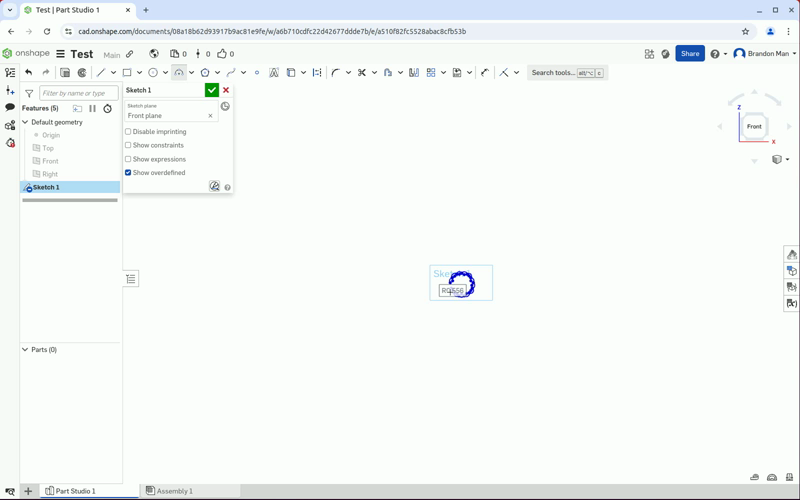
mouse_move(451, 288)
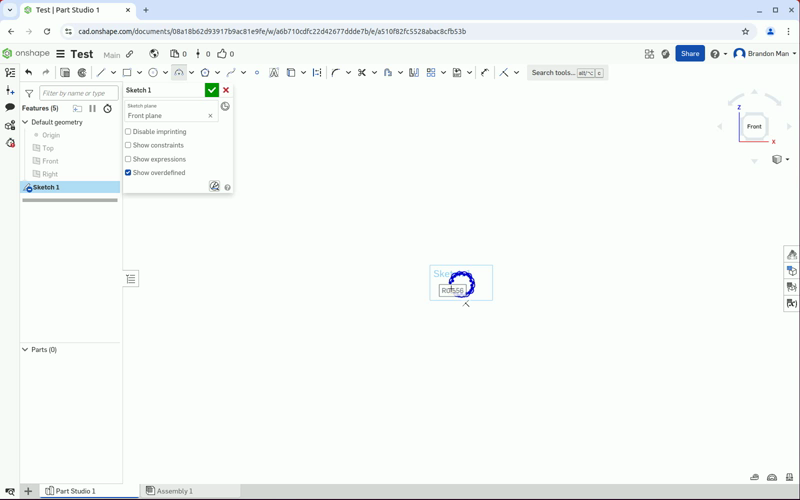
scroll(6)
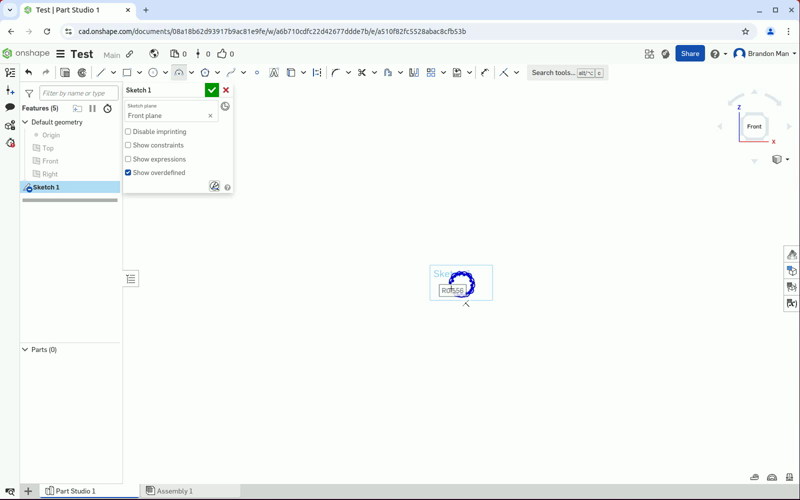
scroll(6)
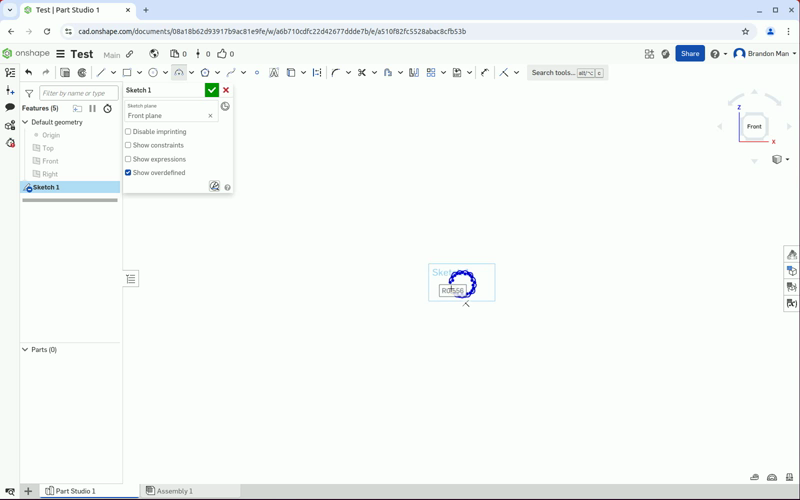
scroll(6)
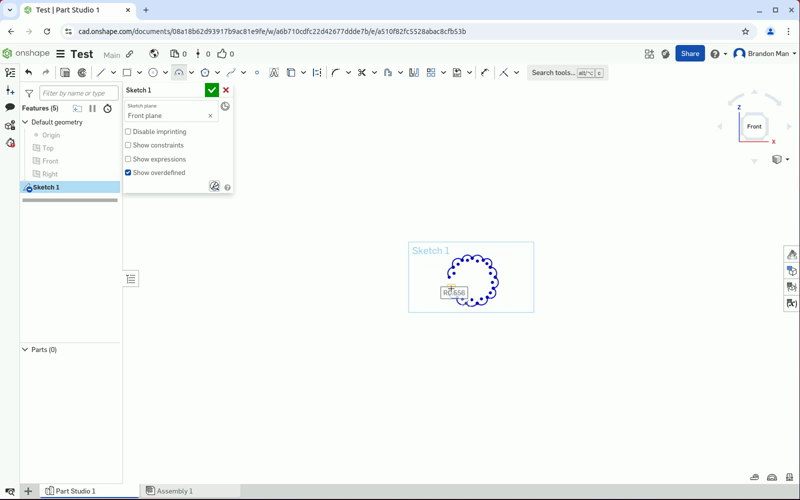
scroll(6)
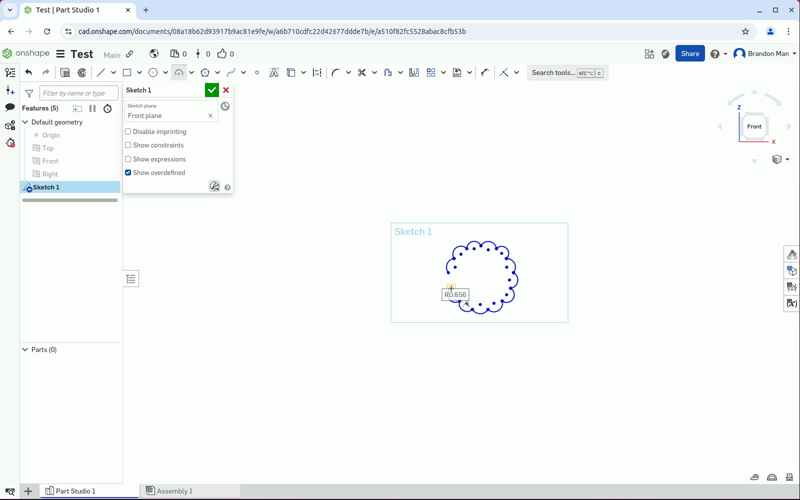
scroll(6)
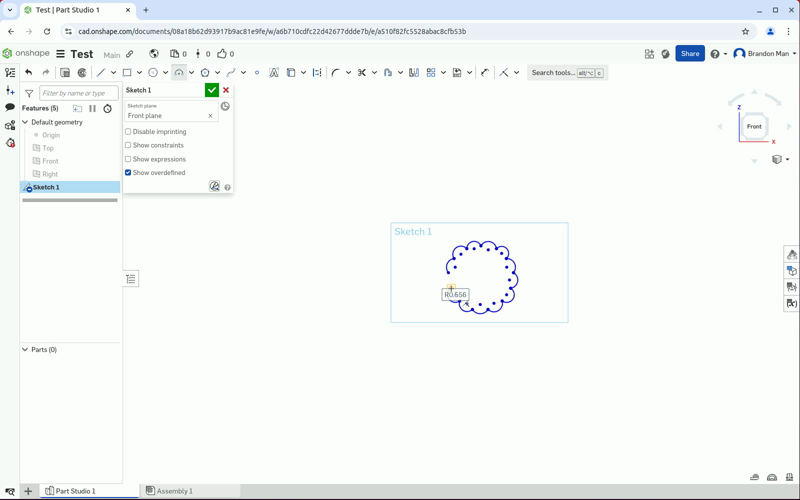
scroll(6)
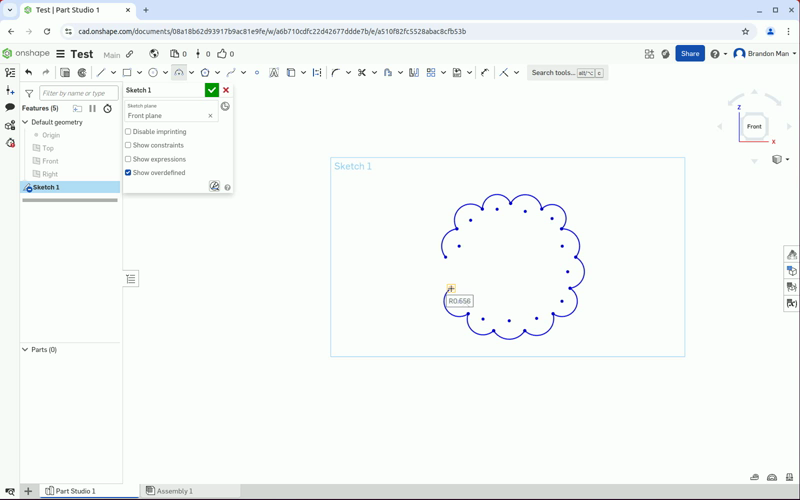
scroll(6)
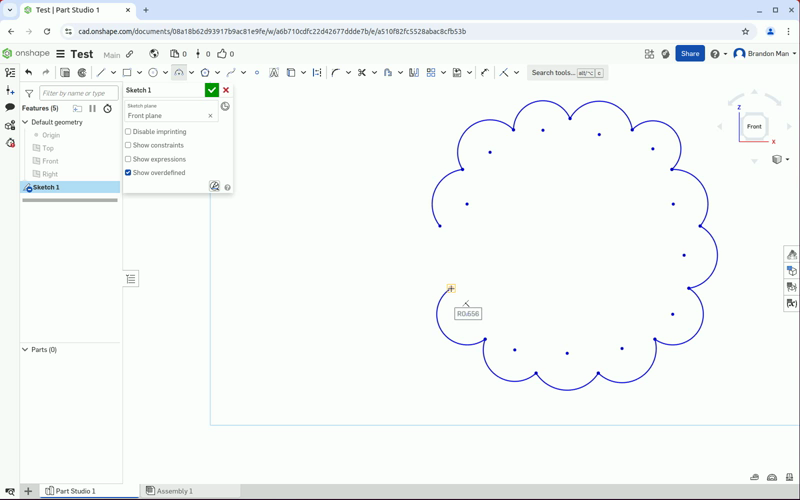
click(451, 288)
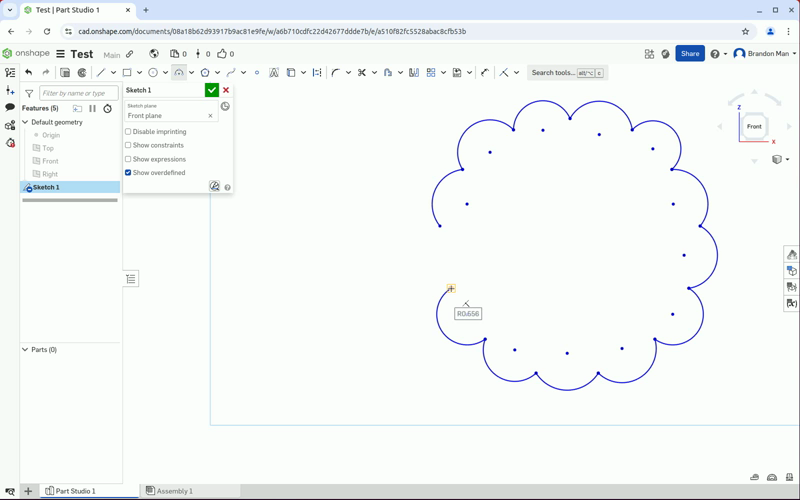
scroll(-6)
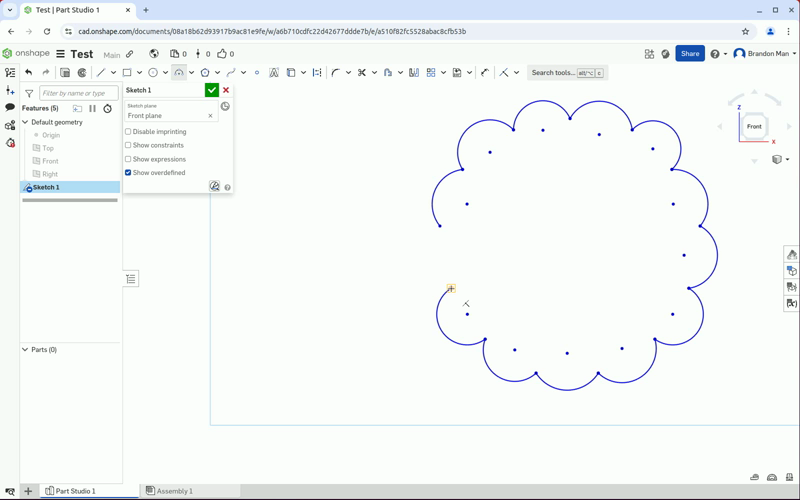
scroll(-6)
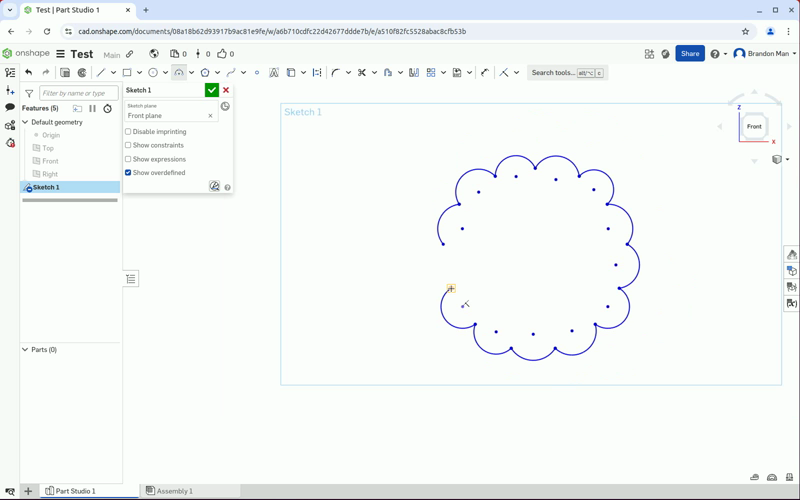
scroll(-6)
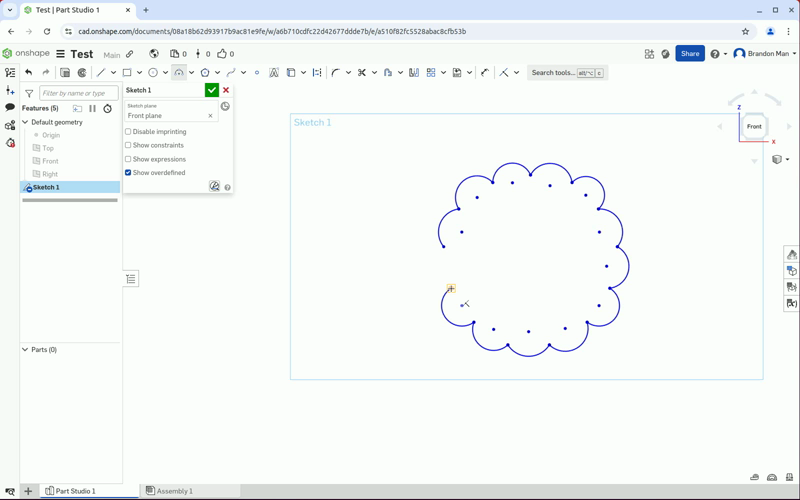
scroll(-6)
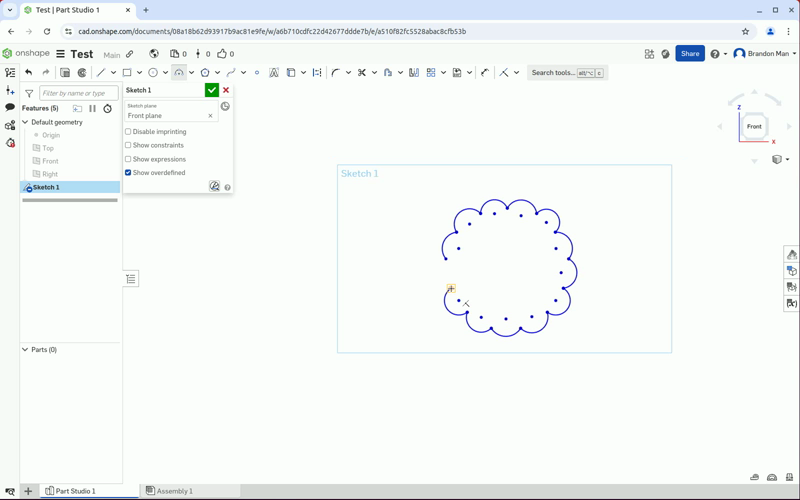
scroll(-6)
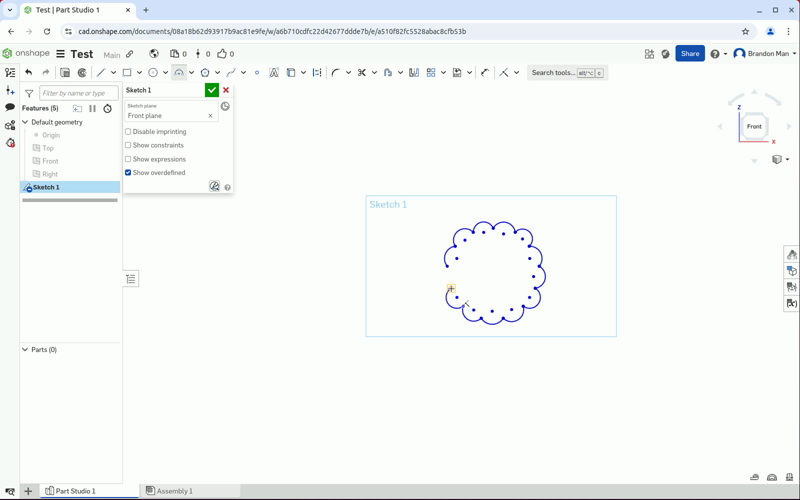
scroll(-6)
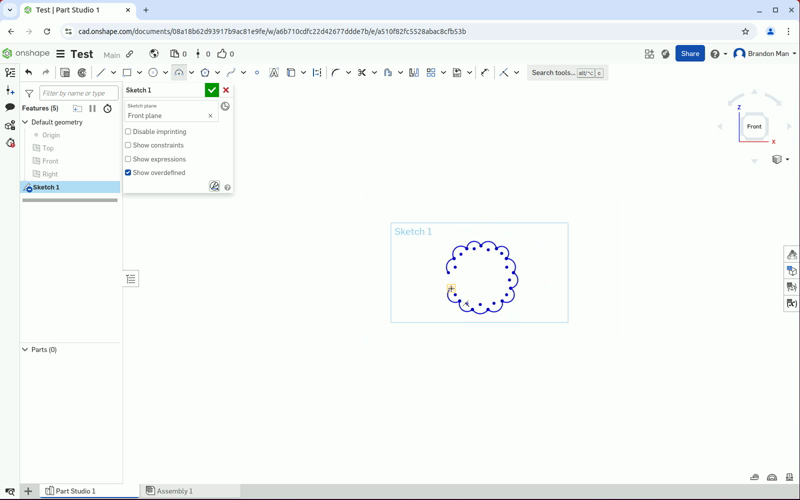
scroll(-6)
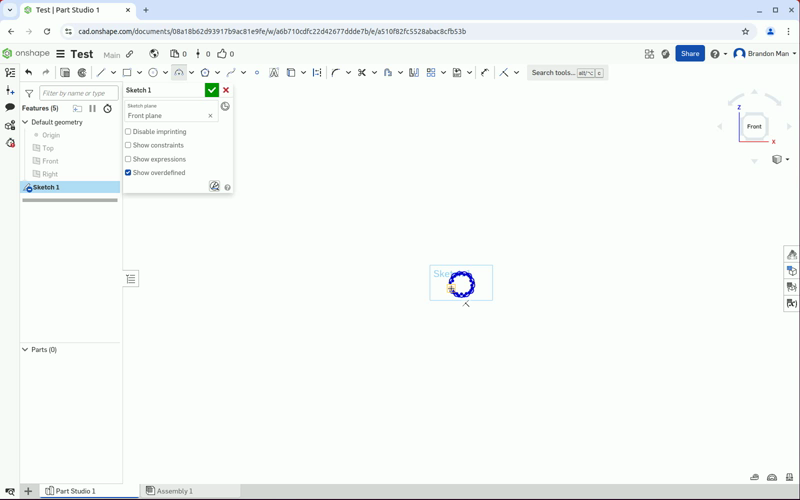
mouse_move(450, 282)
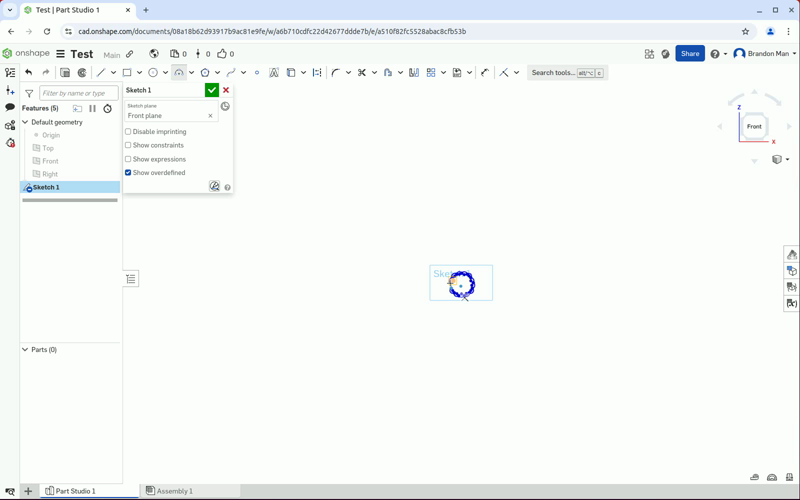
scroll(6)
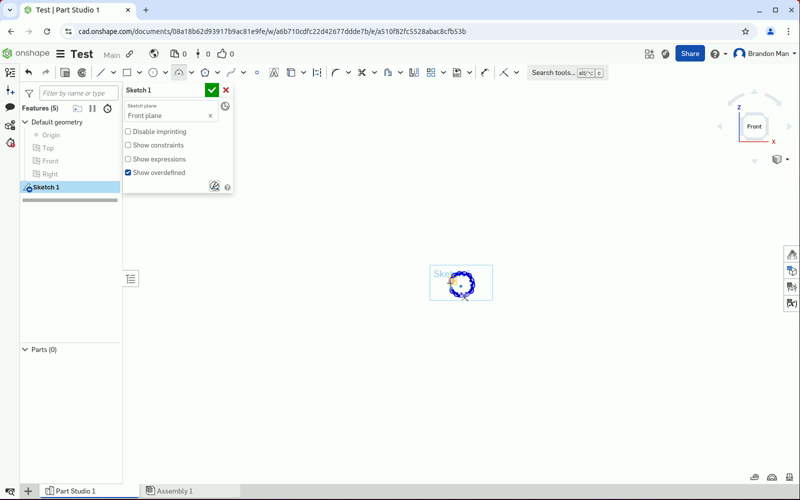
scroll(6)
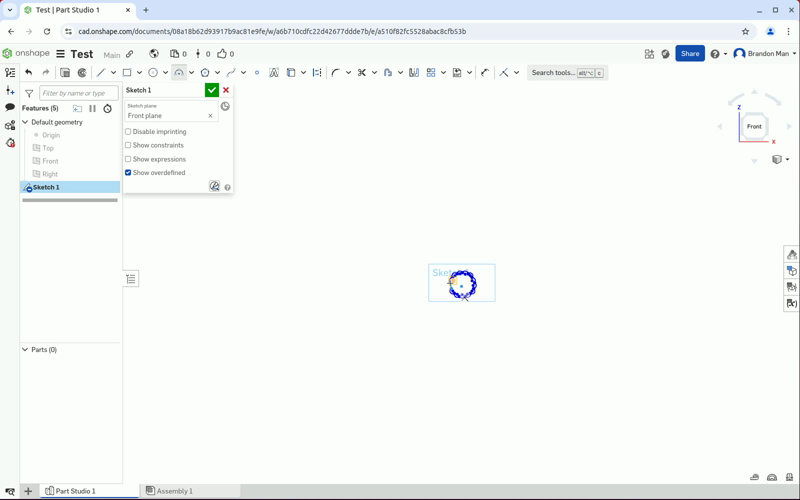
scroll(6)
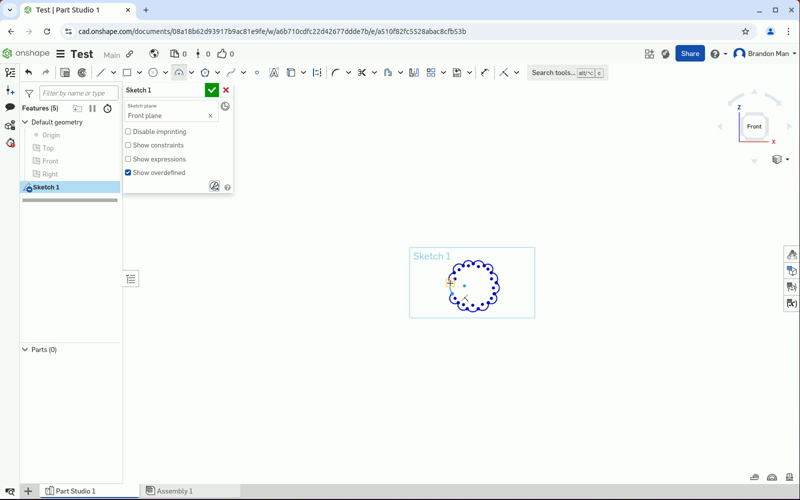
scroll(6)
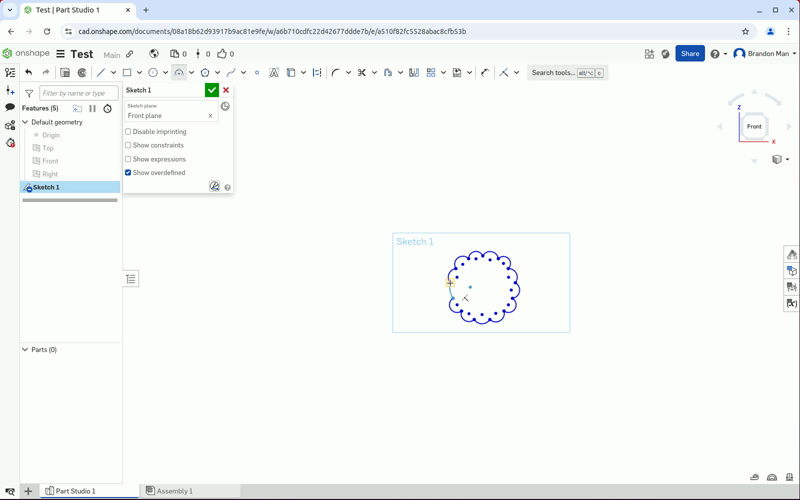
scroll(6)
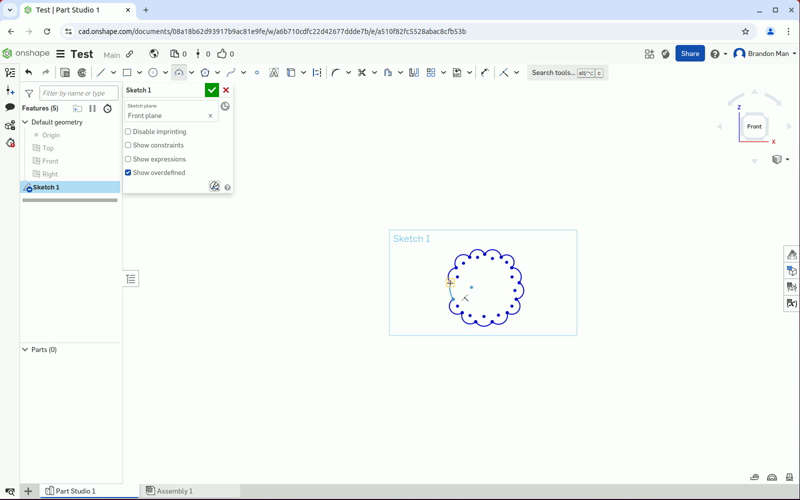
scroll(6)
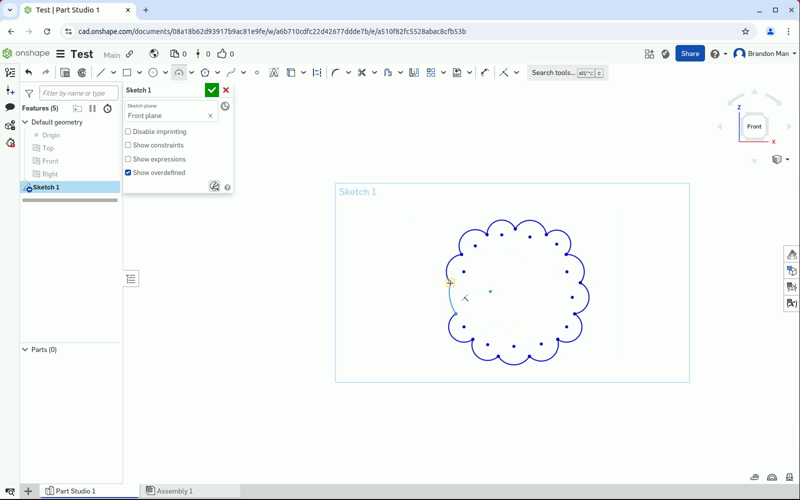
scroll(6)
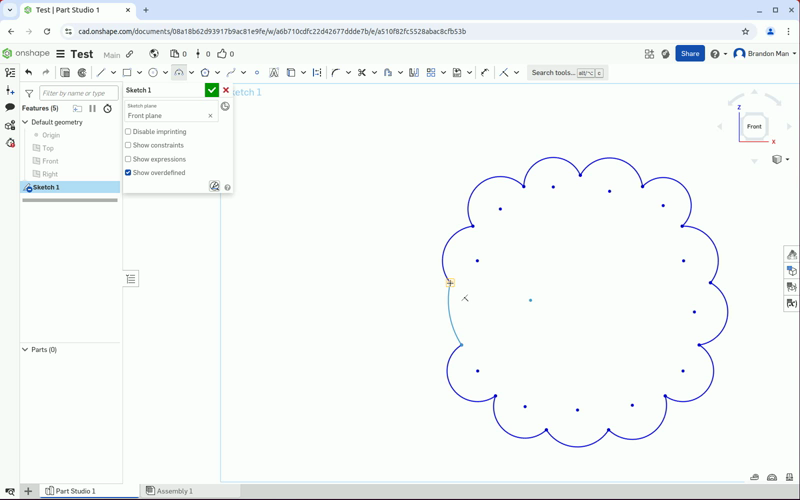
click(450, 282)
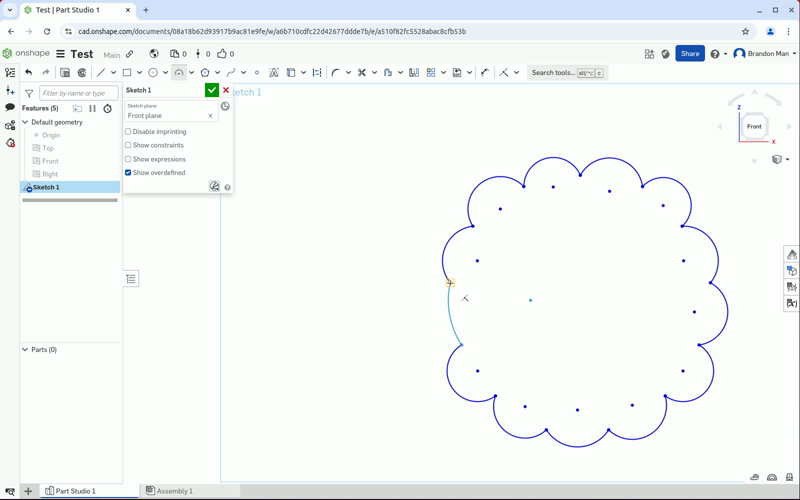
scroll(-6)
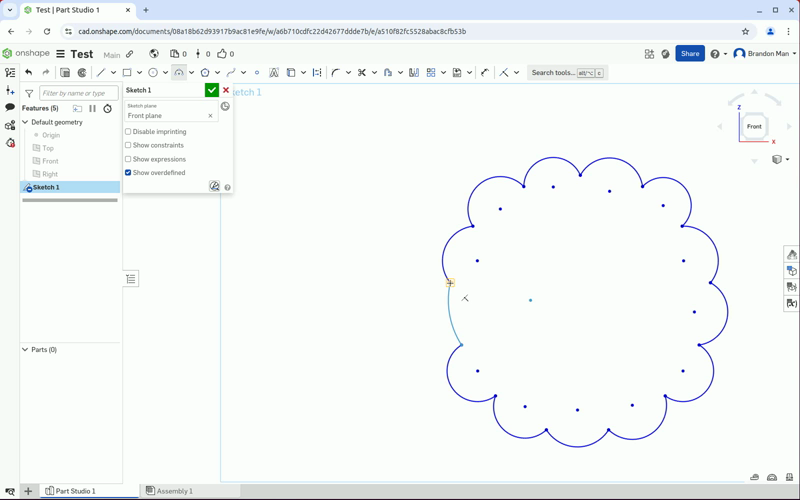
scroll(-6)
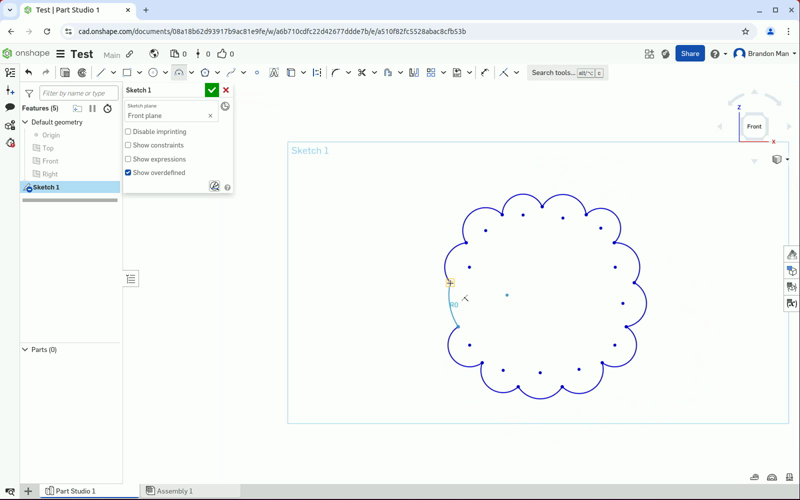
scroll(-6)
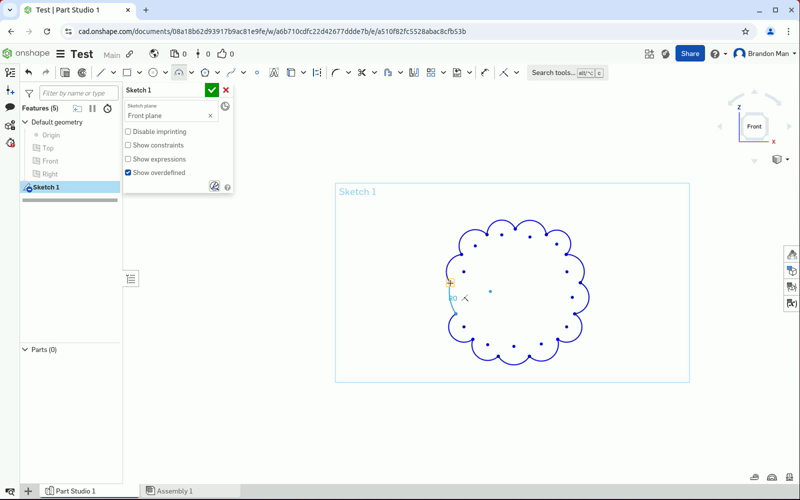
scroll(-6)
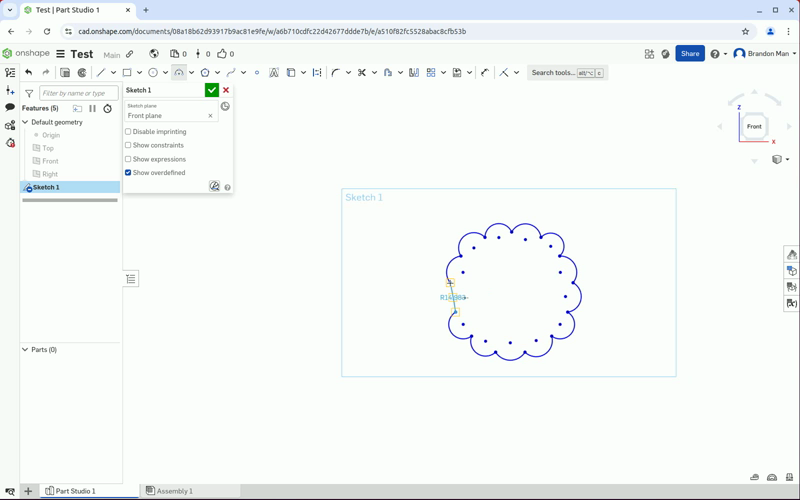
scroll(-6)
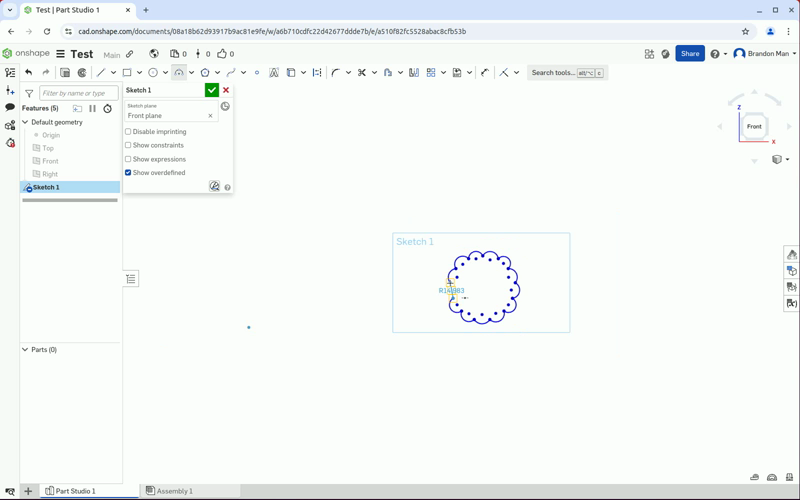
scroll(-6)
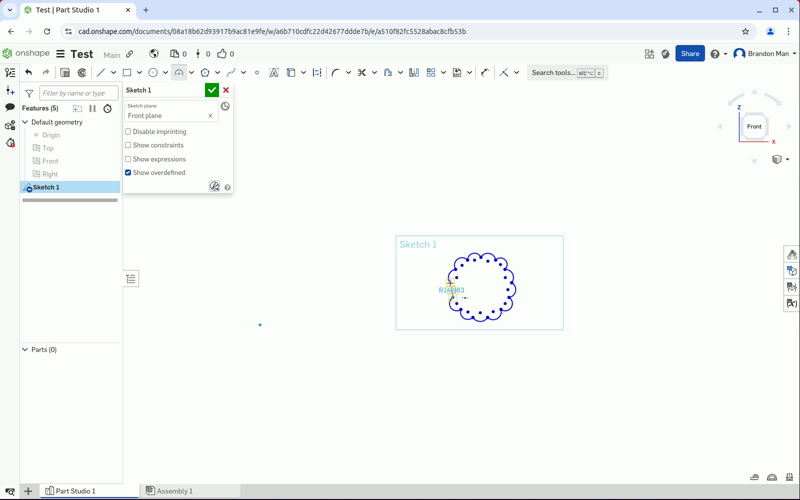
scroll(-6)
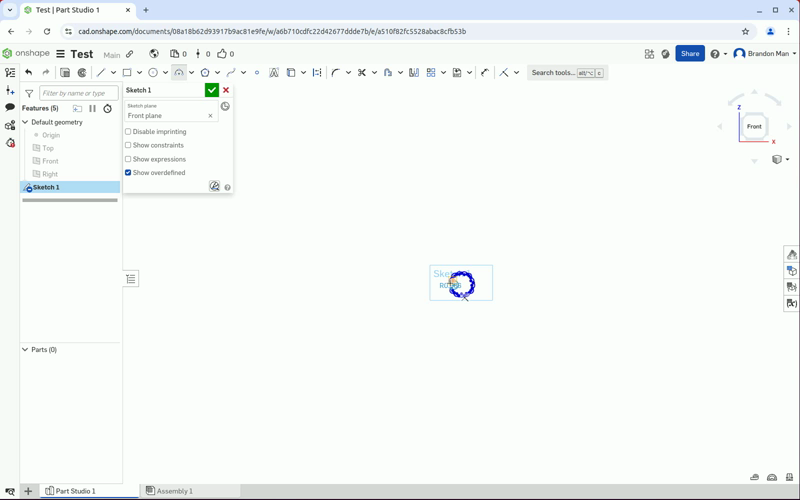
key_down(shift)
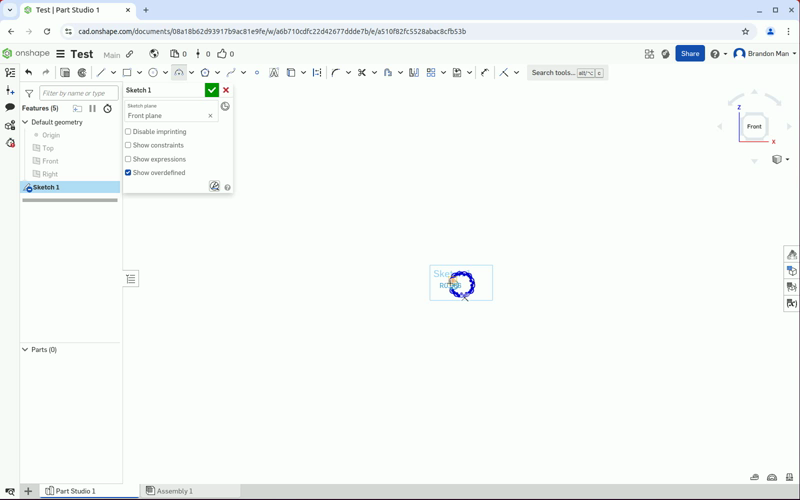
mouse_move(448, 285)
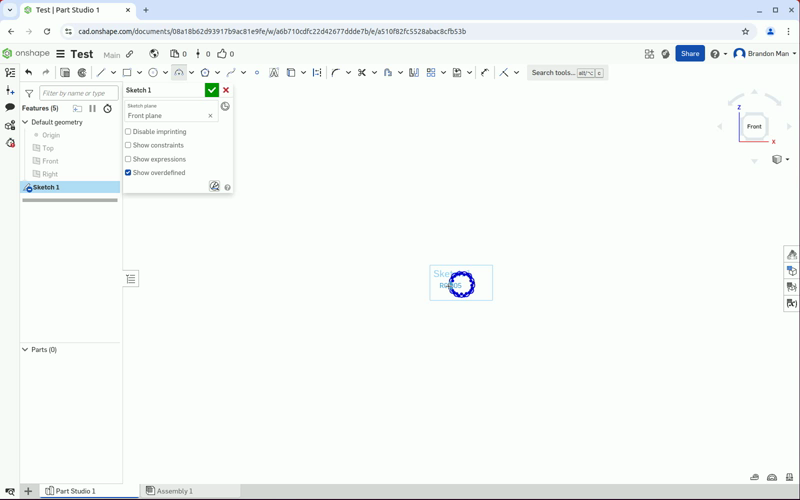
scroll(6)
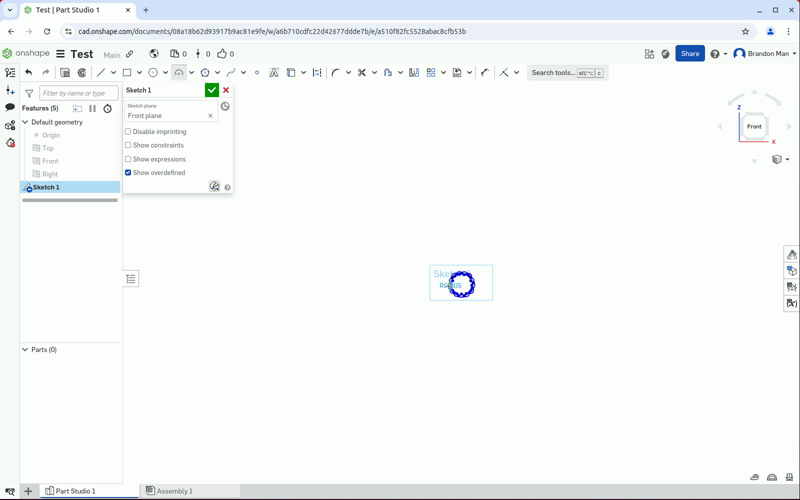
scroll(6)
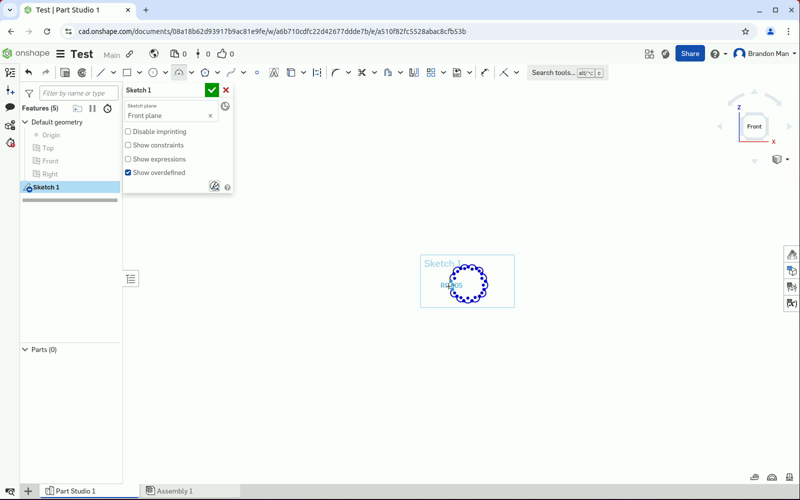
scroll(6)
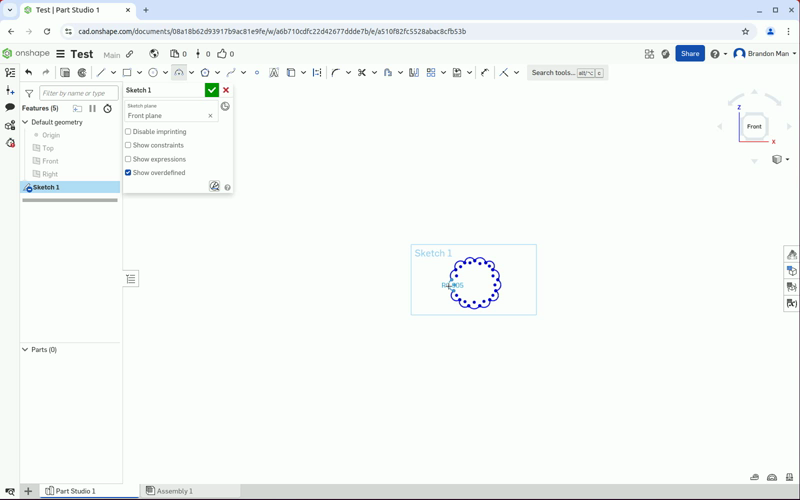
scroll(6)
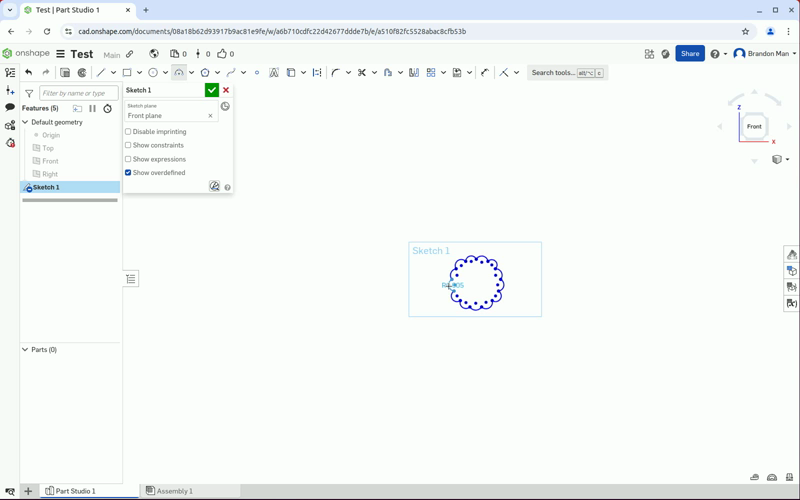
scroll(6)
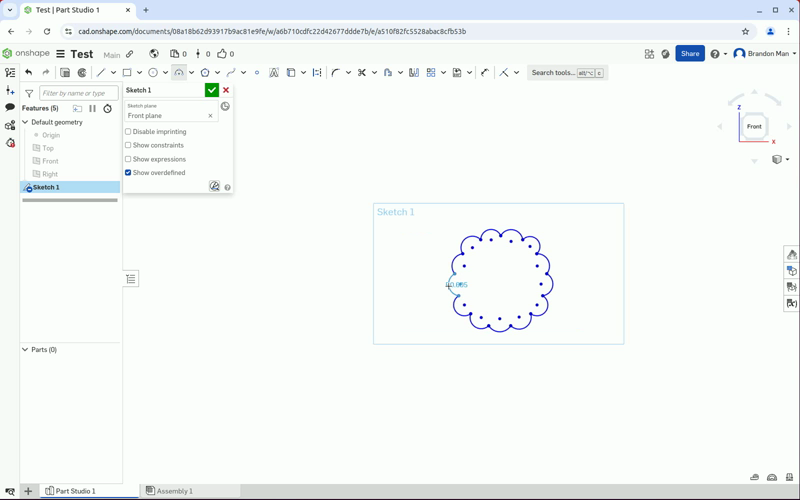
scroll(6)
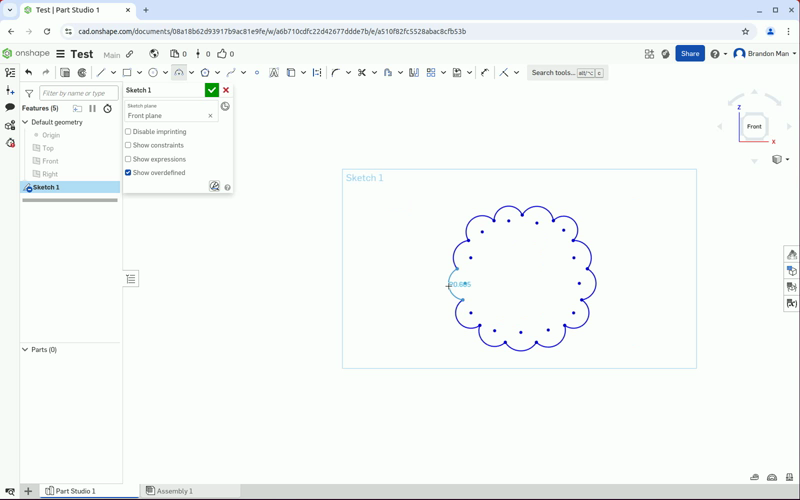
scroll(6)
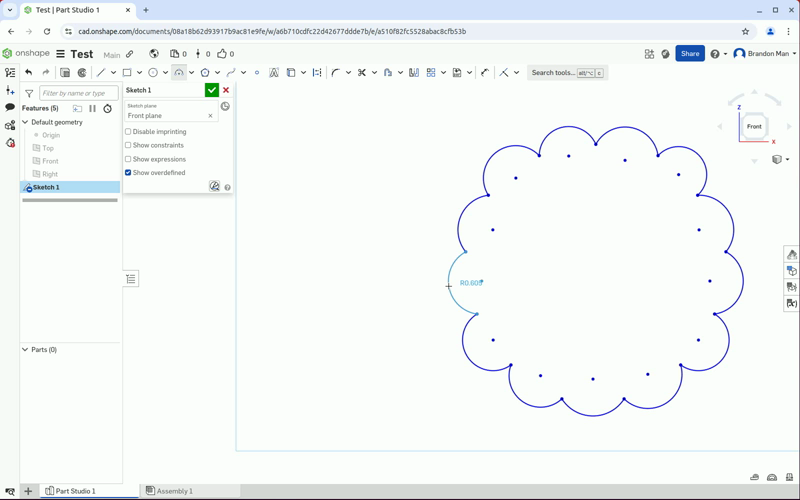
click(448, 285)
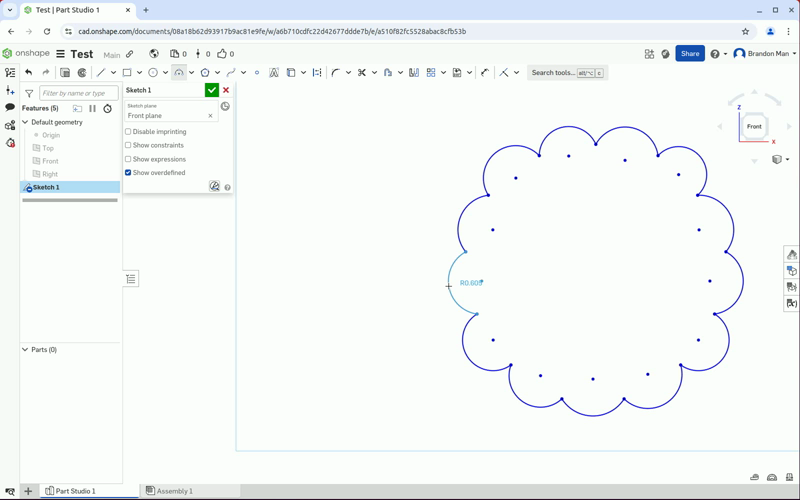
scroll(-6)
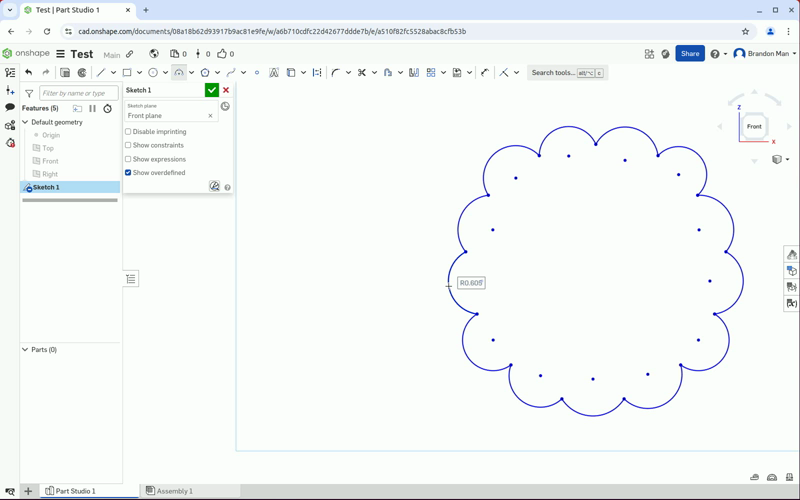
scroll(-6)
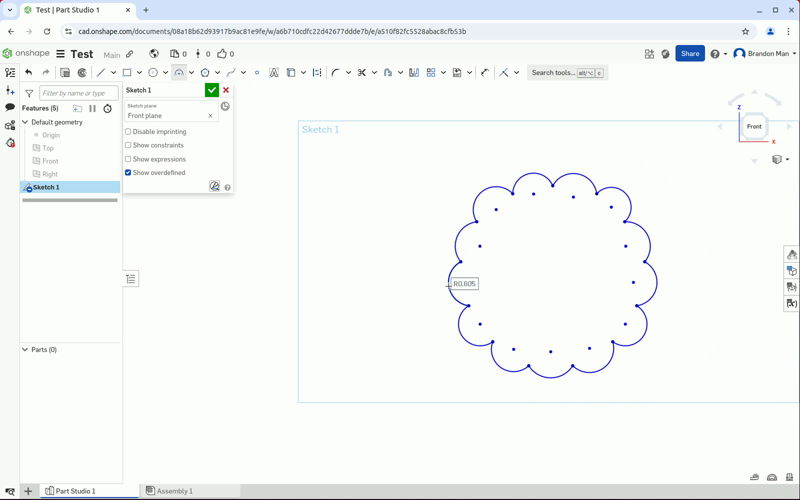
scroll(-6)
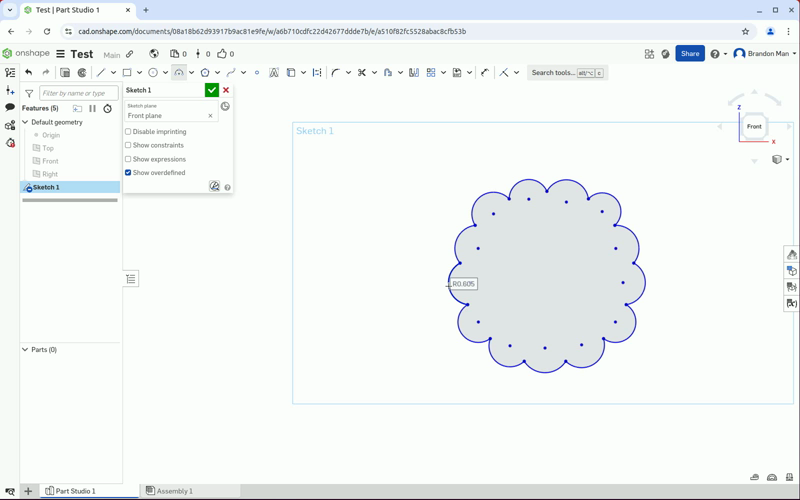
scroll(-6)
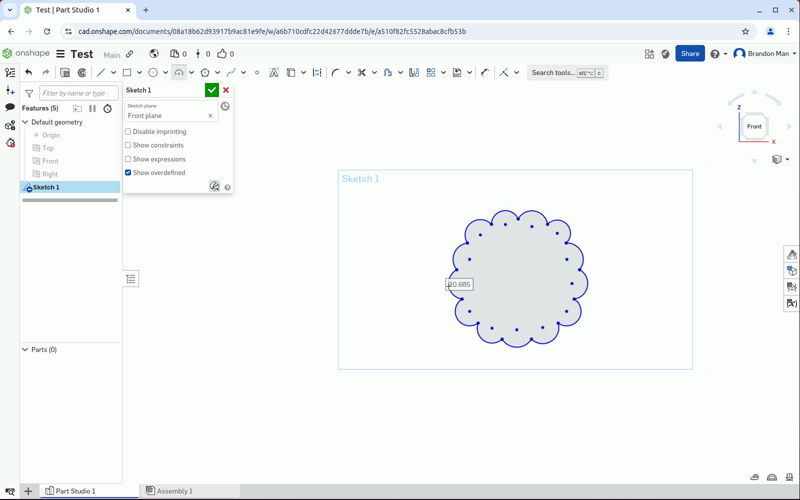
scroll(-6)
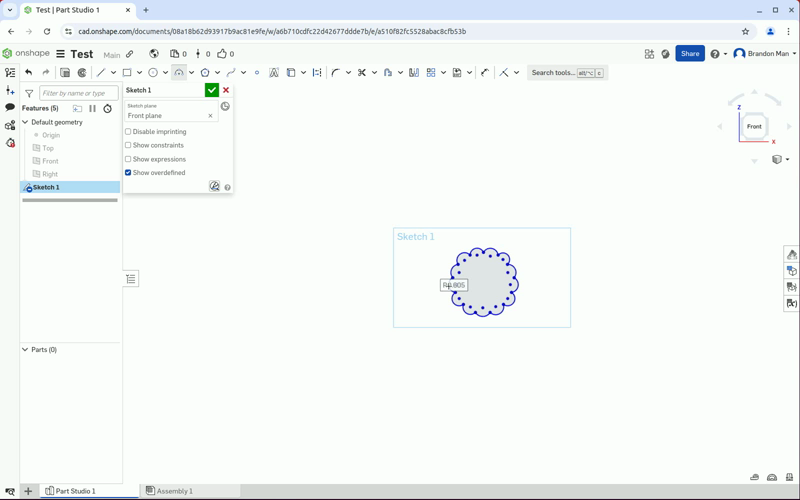
scroll(-6)
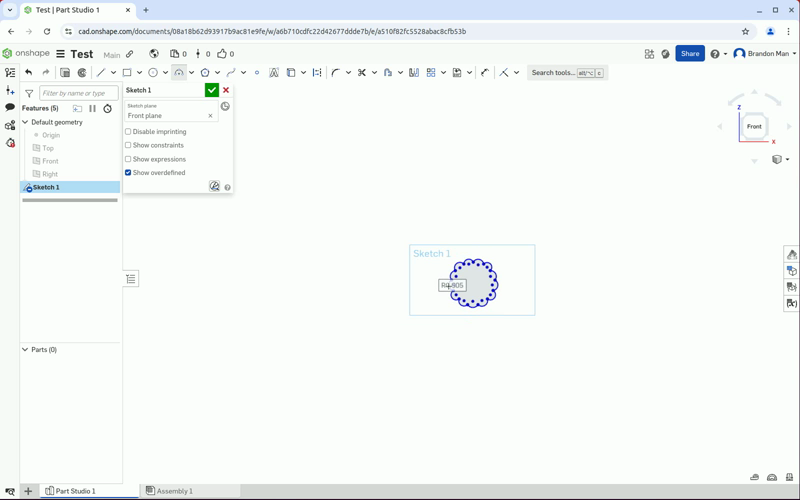
scroll(-6)
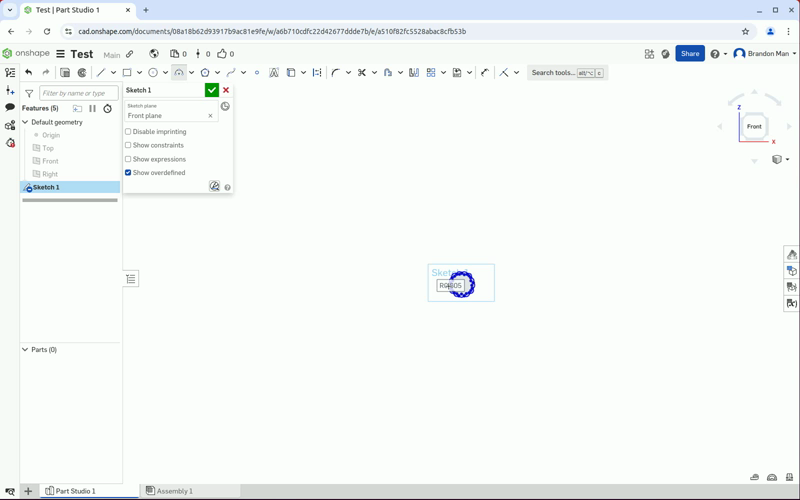
key_up(shift)
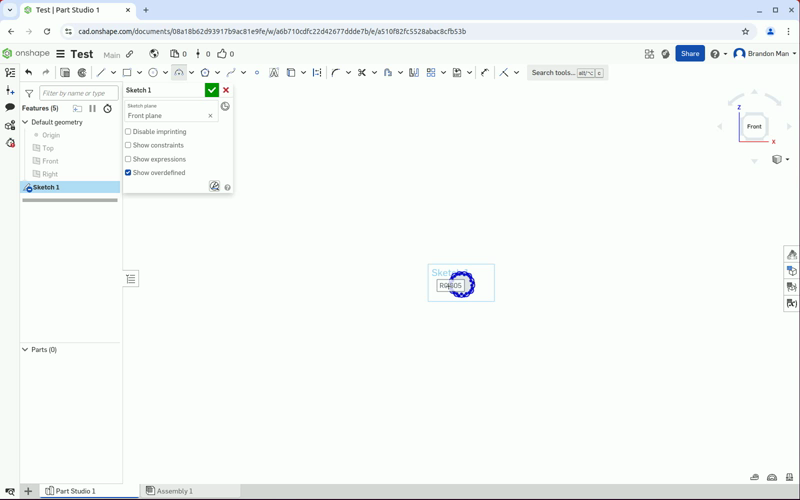
key(esc)
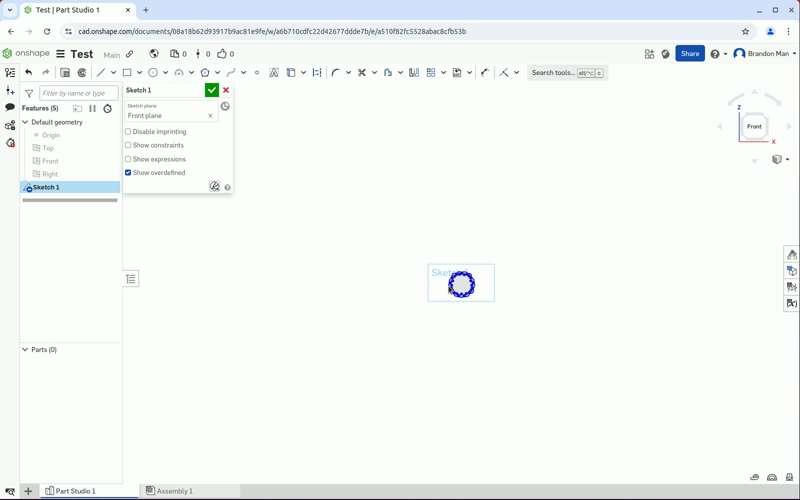
mouse_move(468, 284)
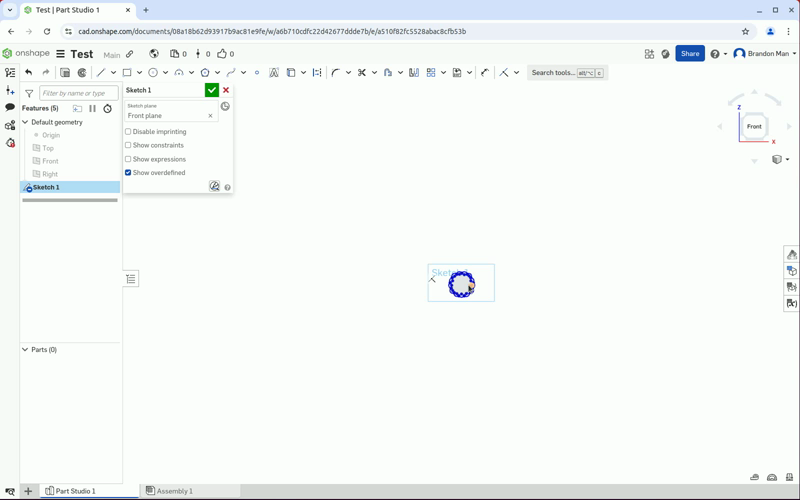
scroll(6)
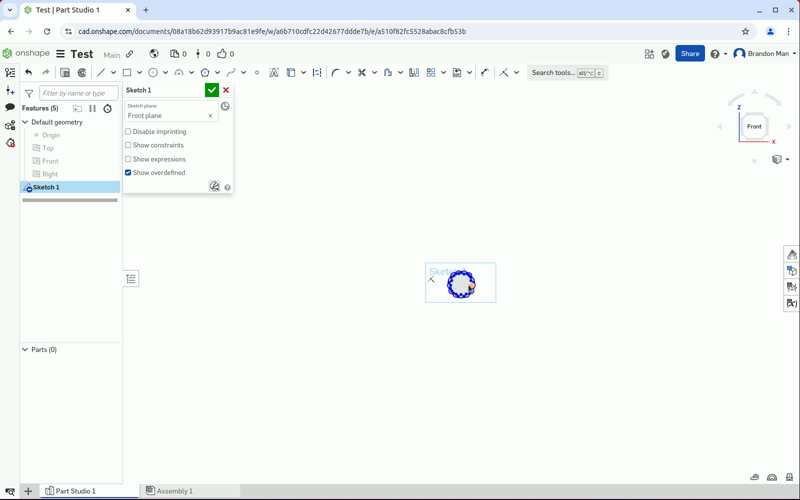
scroll(6)
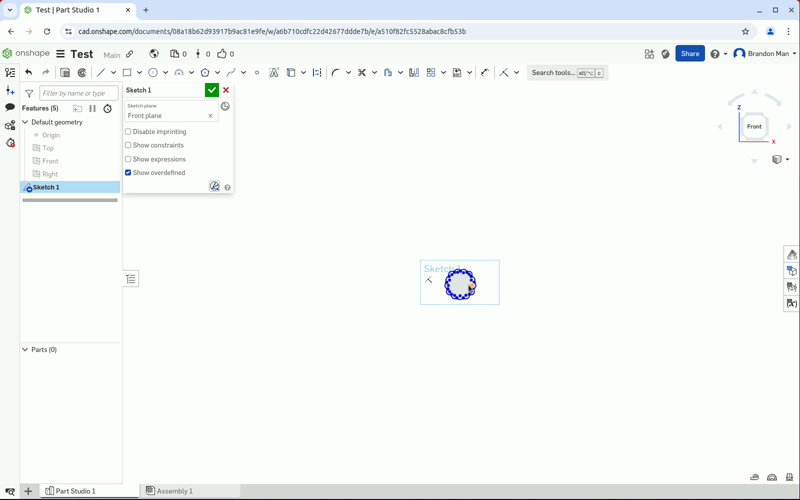
scroll(6)
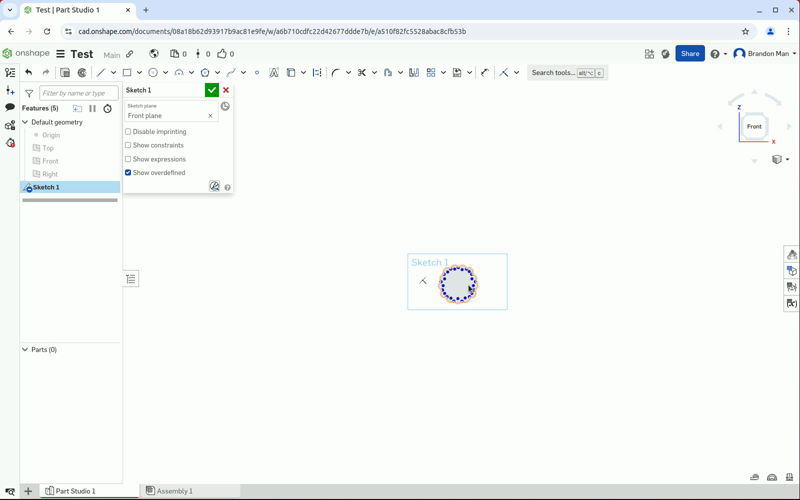
scroll(6)
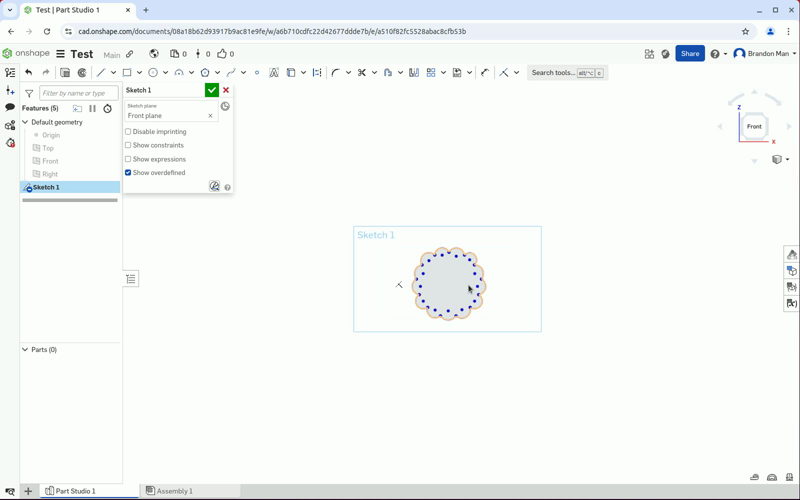
scroll(6)
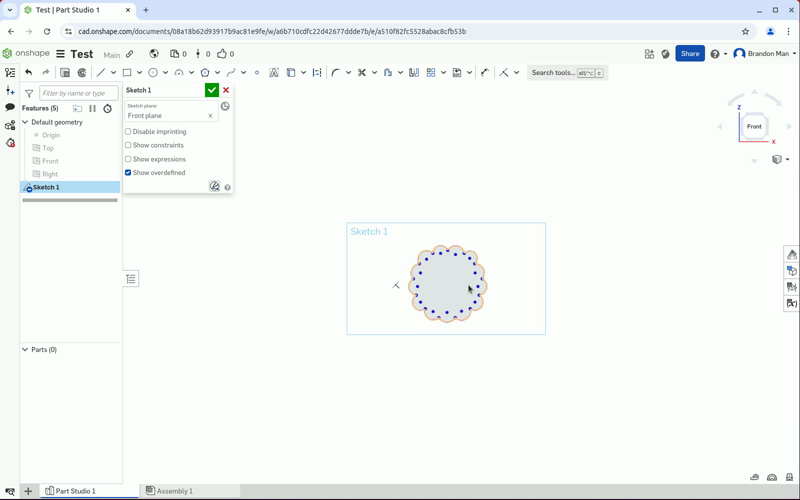
scroll(6)
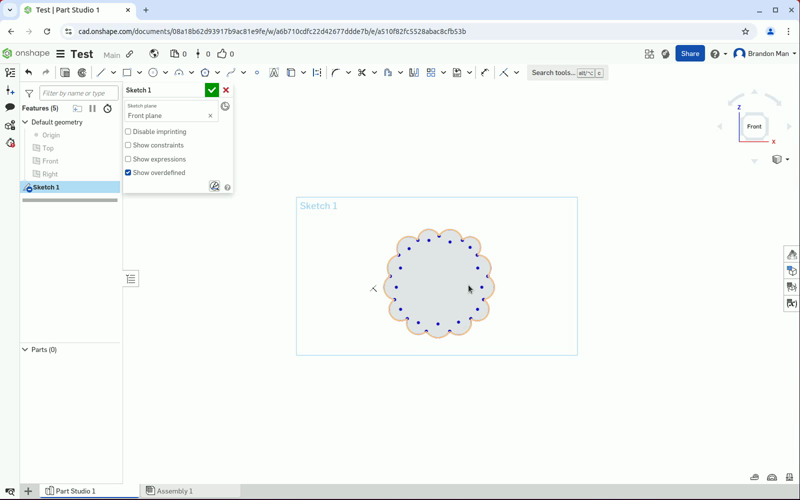
scroll(6)
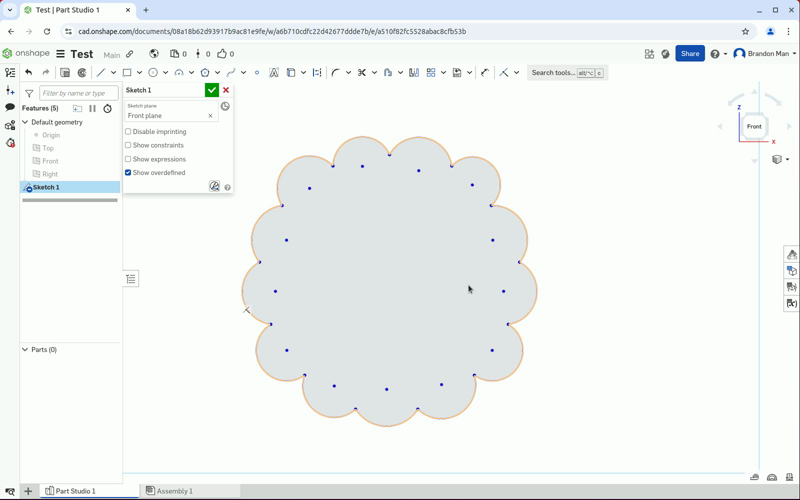
click(468, 284)
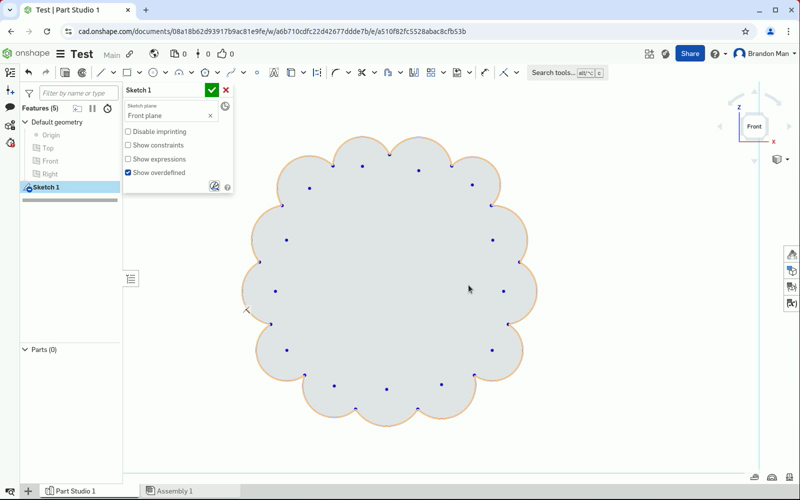
scroll(-6)
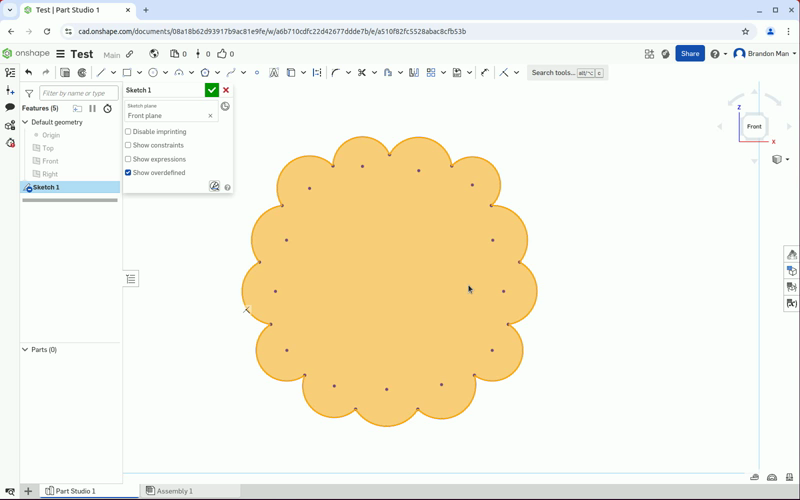
scroll(-6)
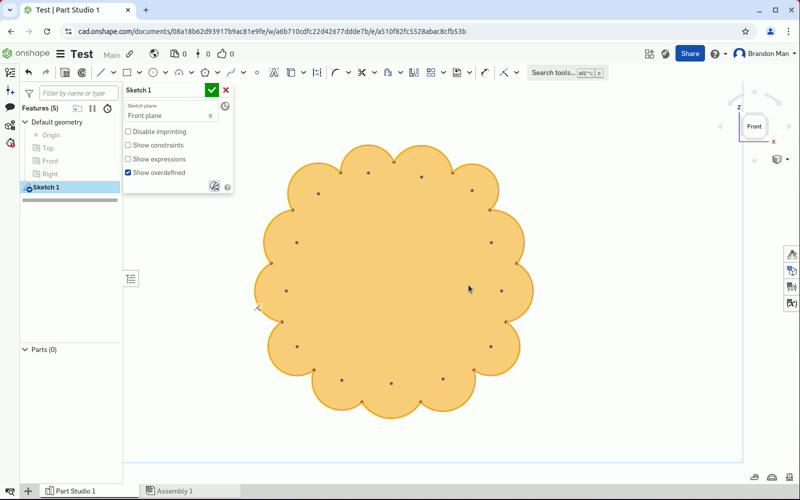
scroll(-6)
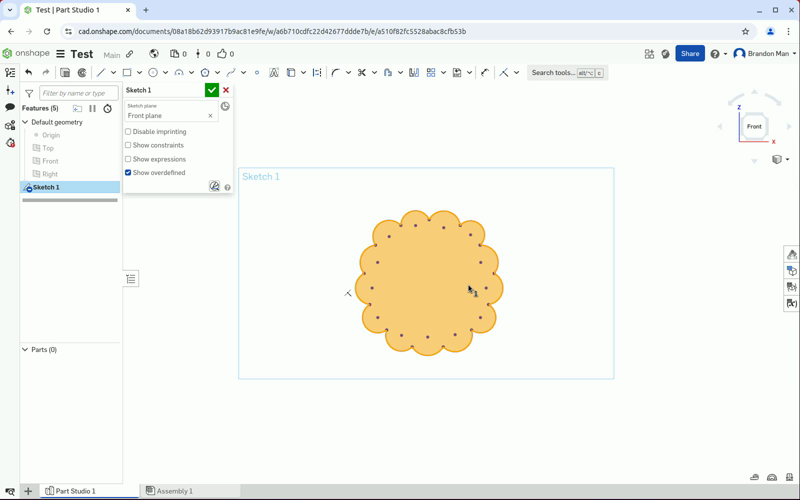
scroll(-6)
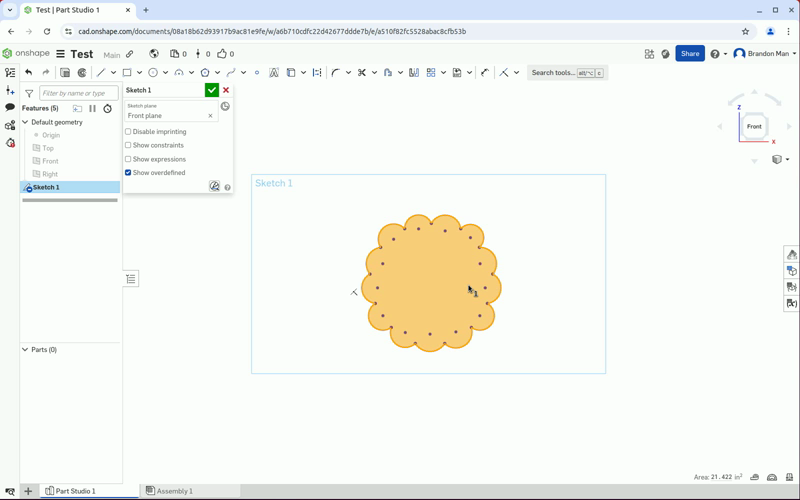
scroll(-6)
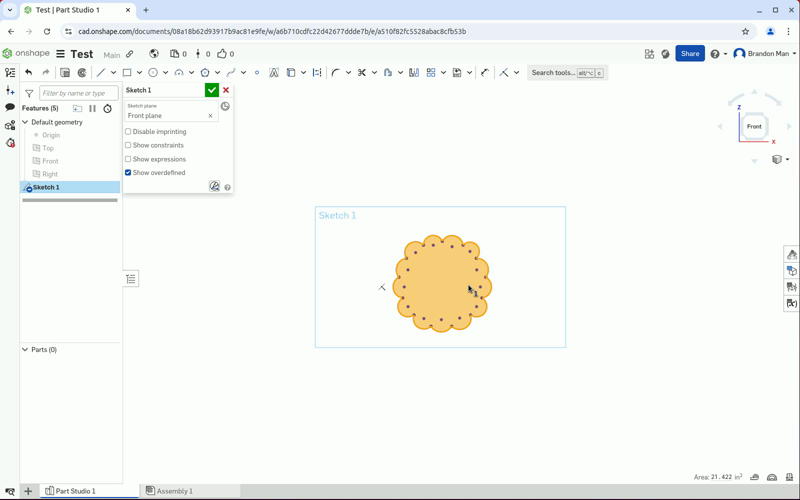
scroll(-6)
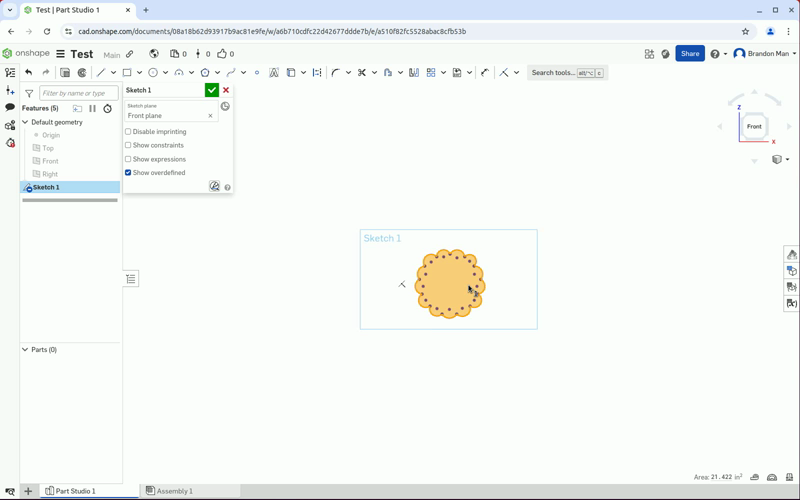
scroll(-6)
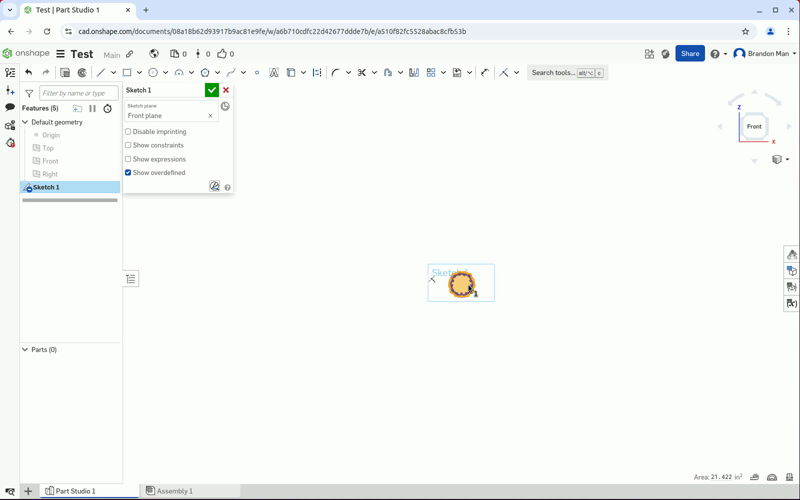
mouse_move(73, 352)
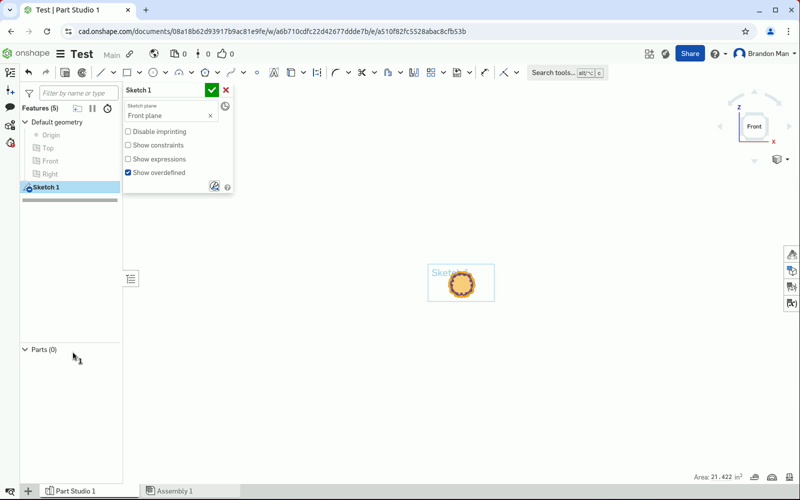
key(shift+y)
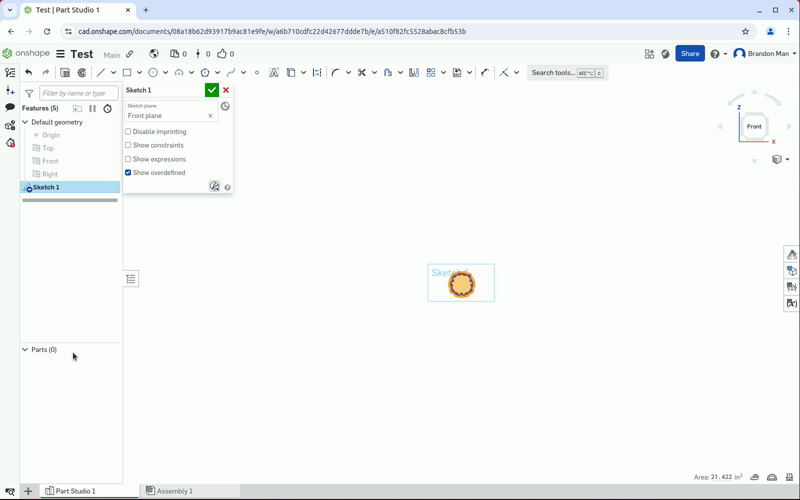
key(shift+e)
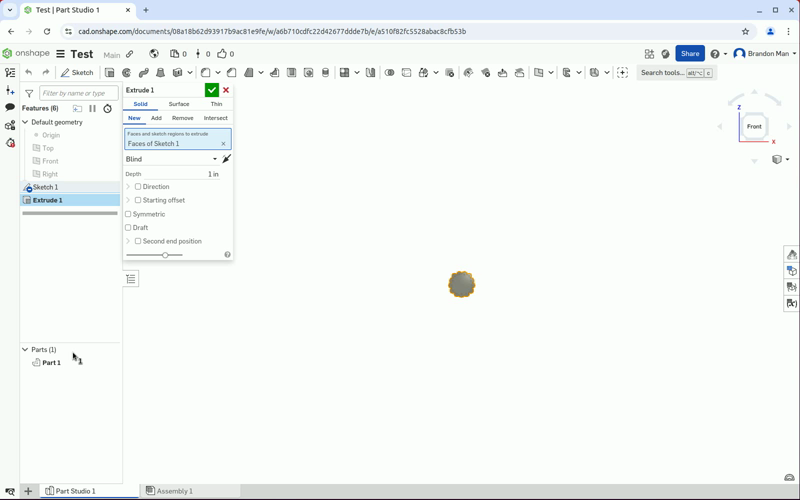
mouse_move(143, 106)
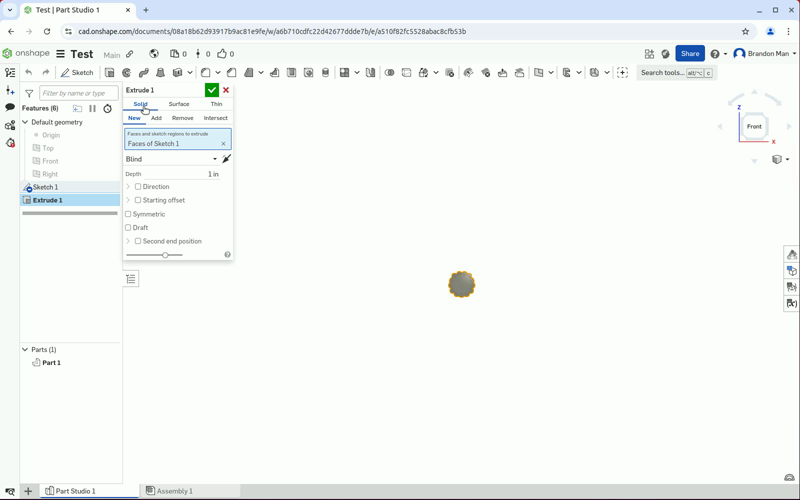
click(143, 106)
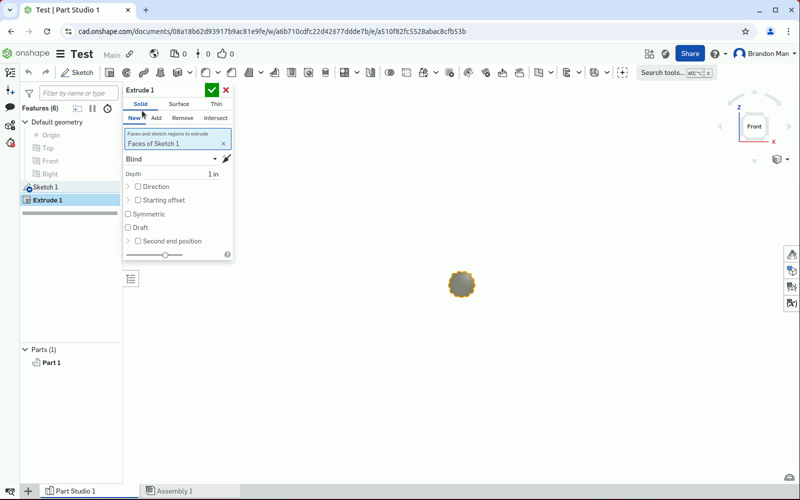
mouse_move(137, 120)
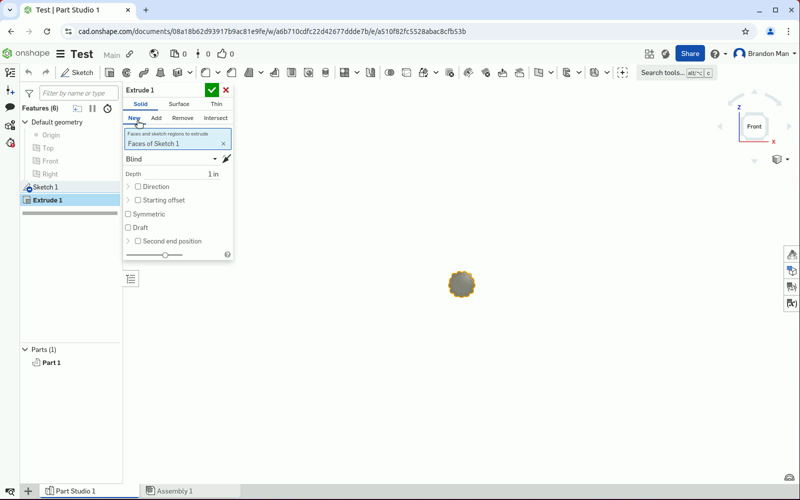
click(137, 120)
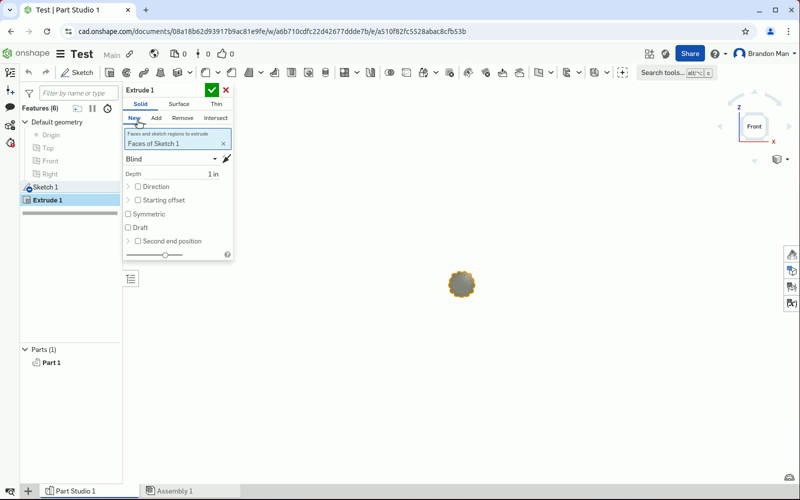
key(tab, 4)
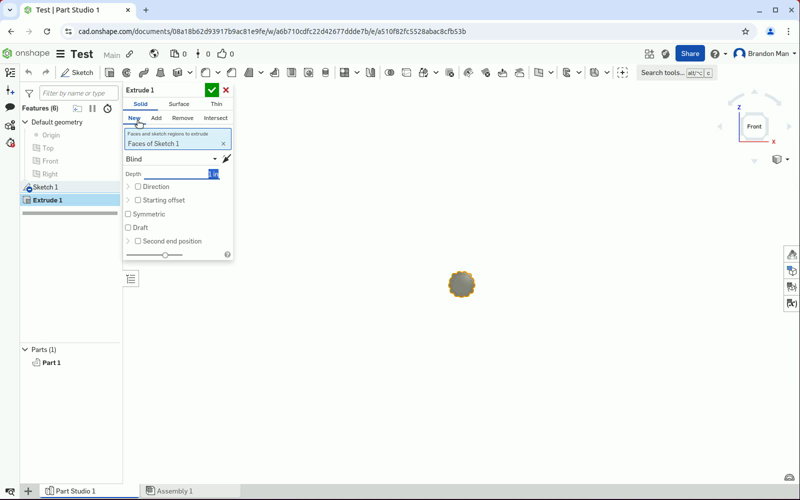
text(23.108)
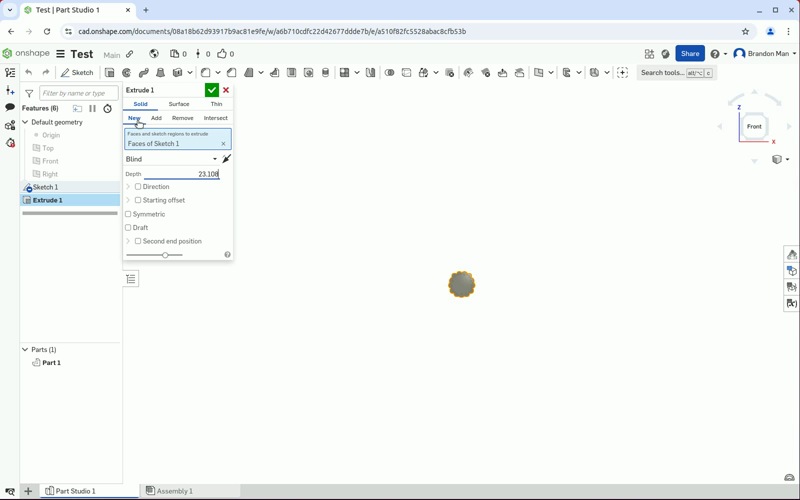
key(enter)
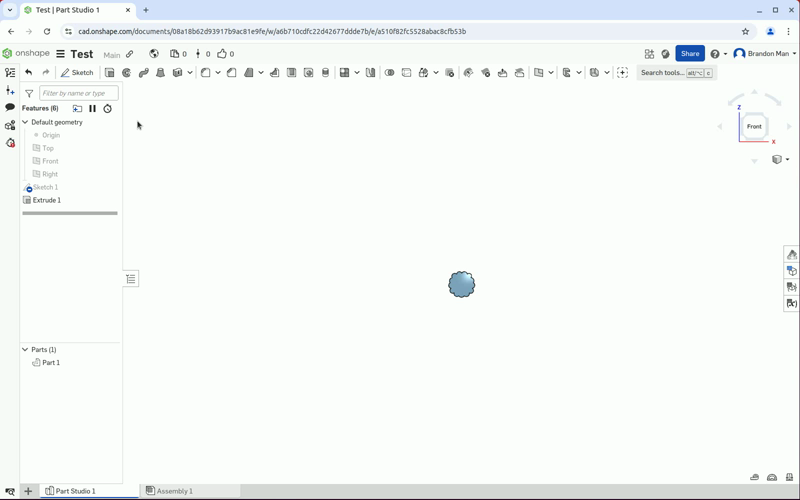
key(shift+h)
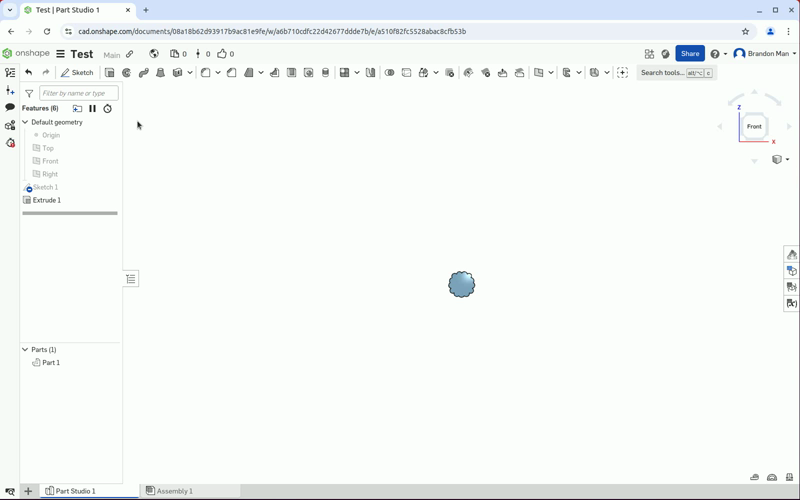
key(shift+h)
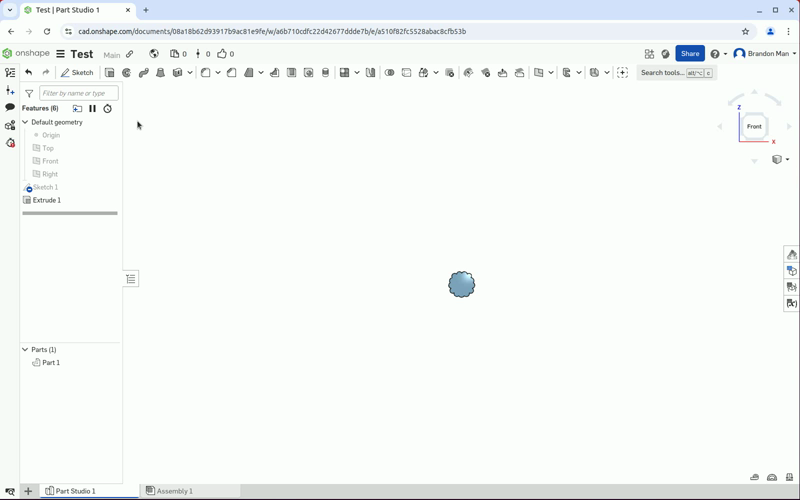
mouse_move(73, 189)
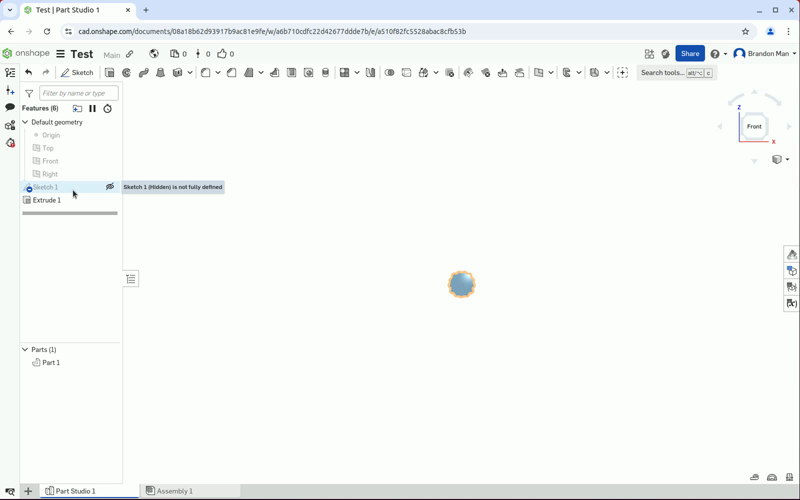
click(73, 189)
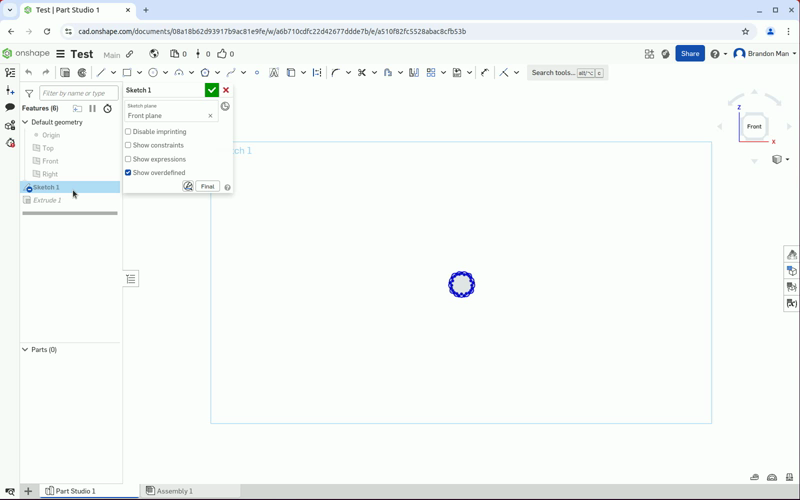
mouse_move(229, 92)
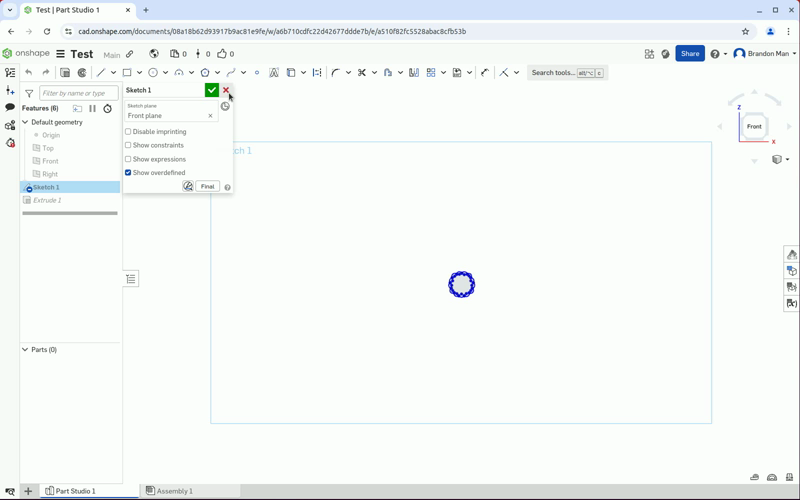
click(229, 92)
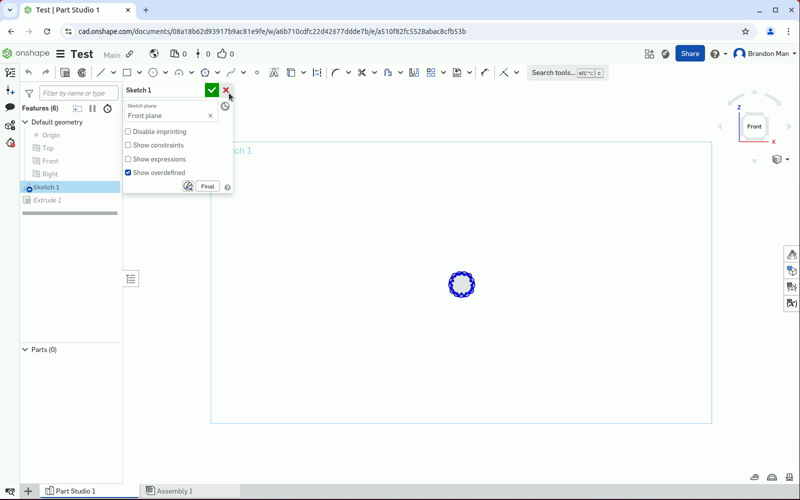
key(shift+s)
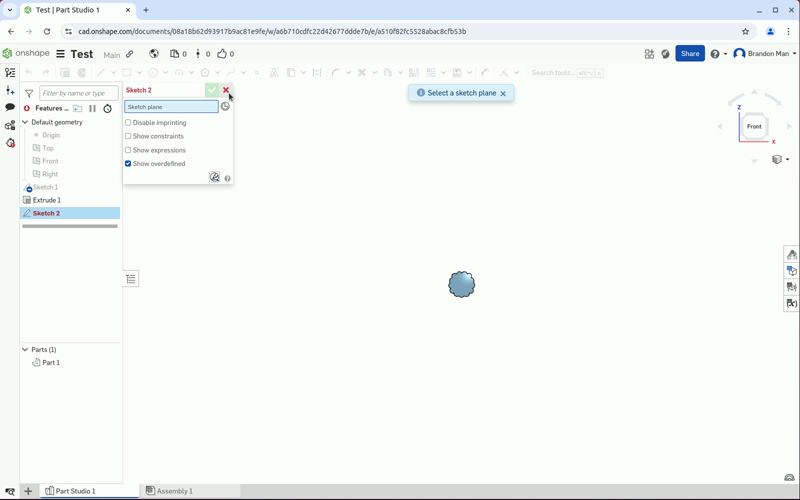
mouse_move(73, 163)
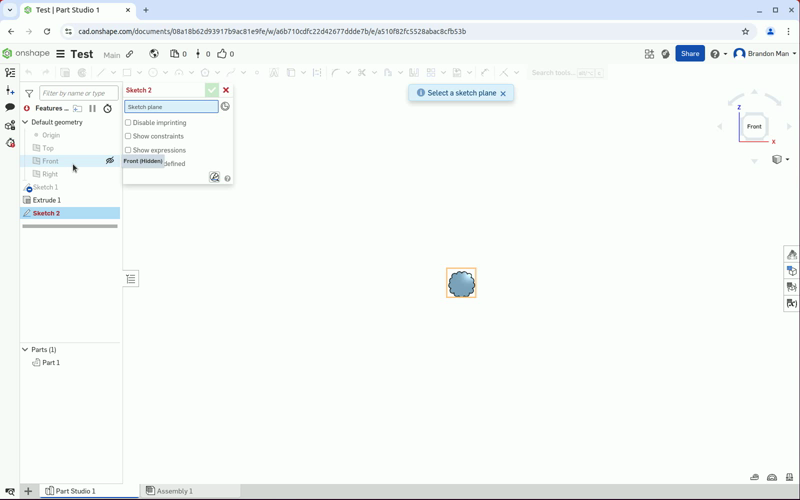
click(73, 163)
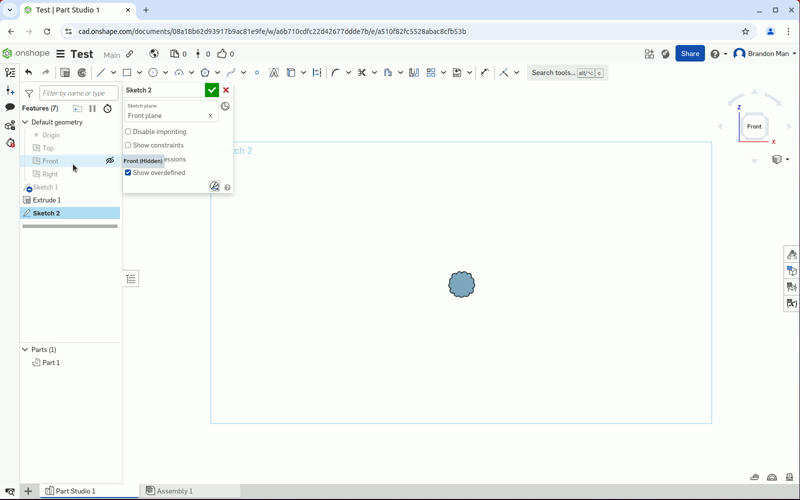
mouse_move(73, 352)
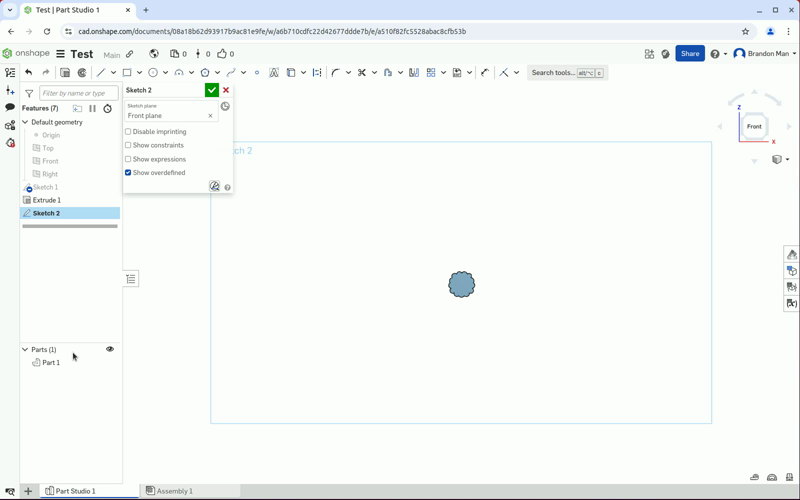
key(y)
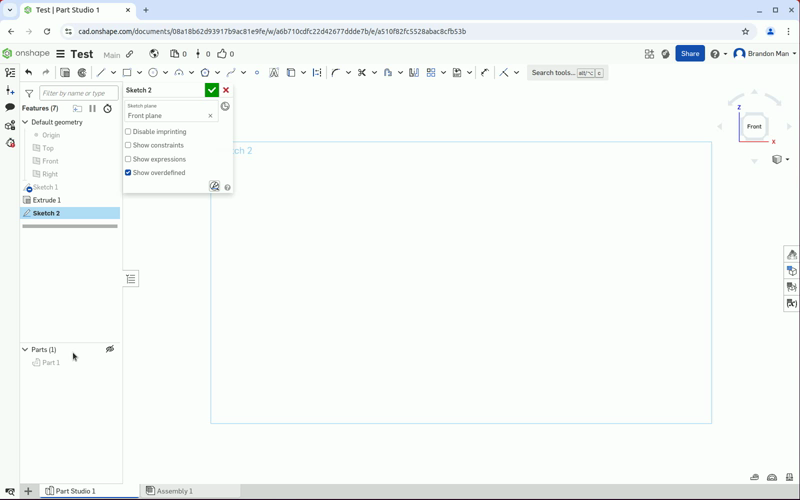
key(l)
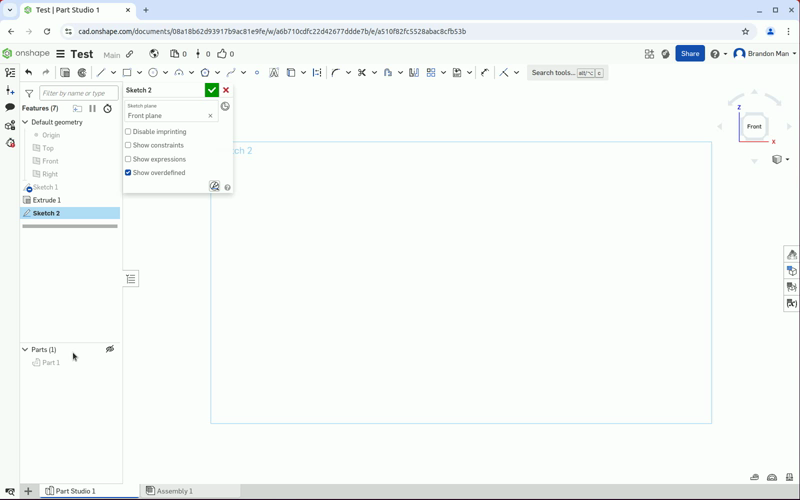
key_down(shift)
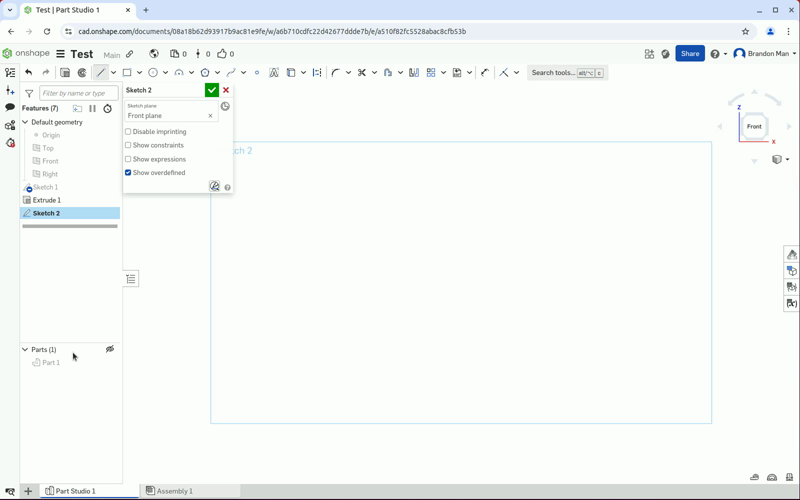
mouse_move(432, 305)
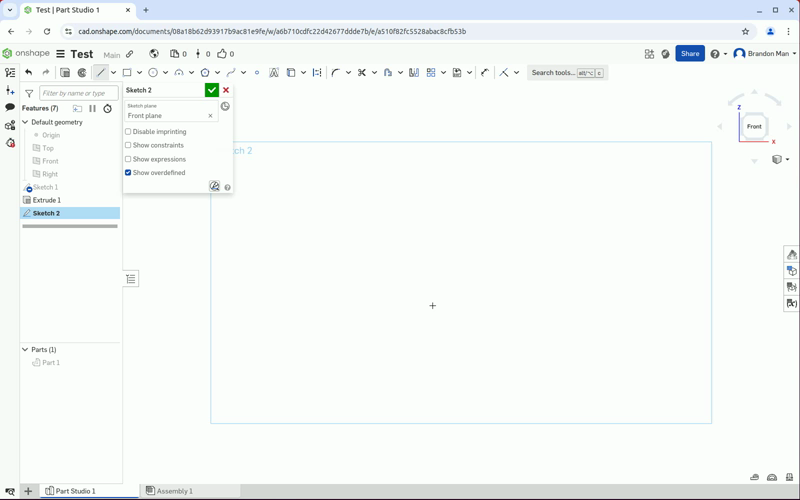
click(432, 305)
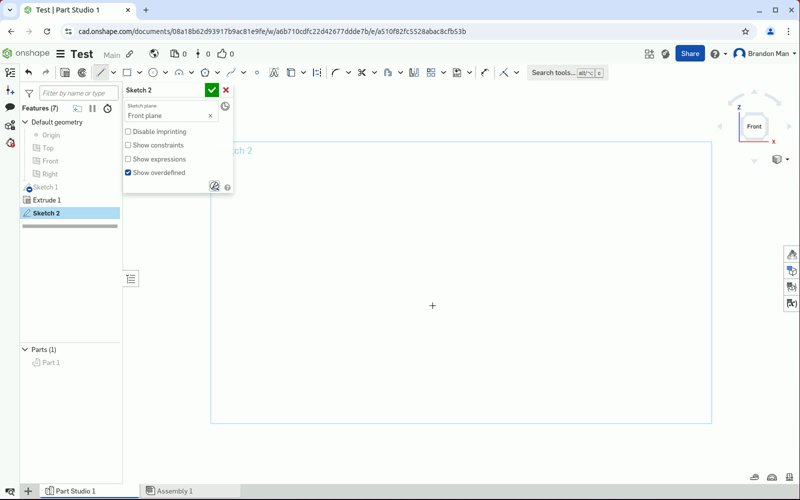
key_up(shift)
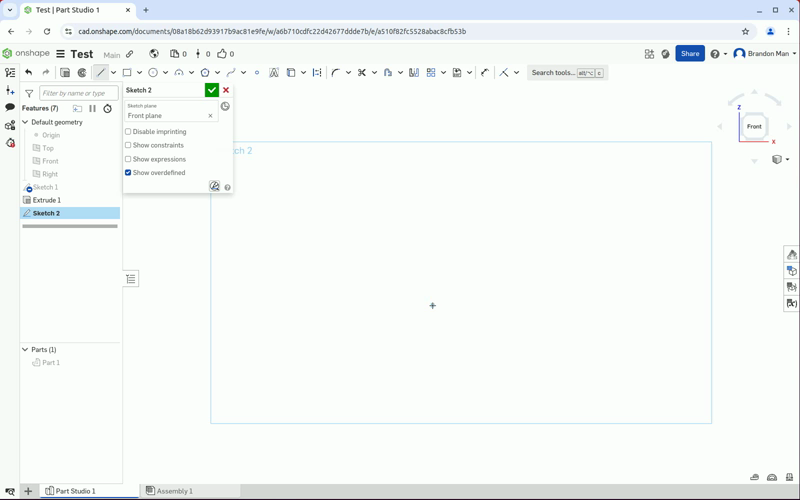
key_down(shift)
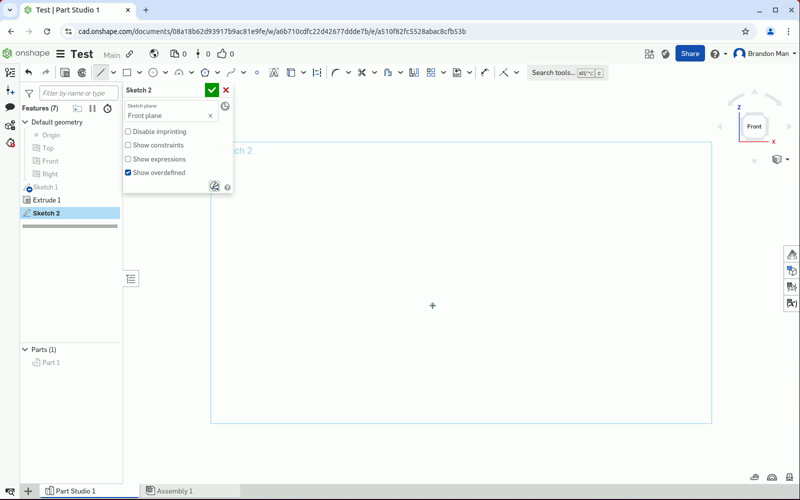
mouse_move(462, 305)
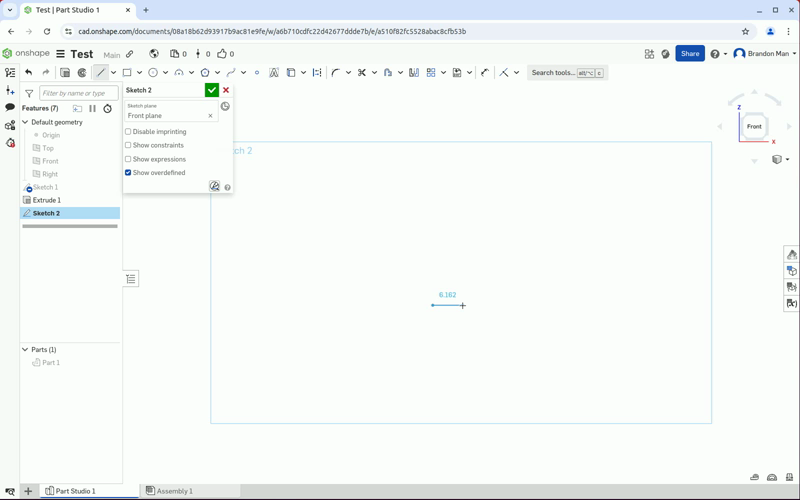
mouse_move(488, 305)
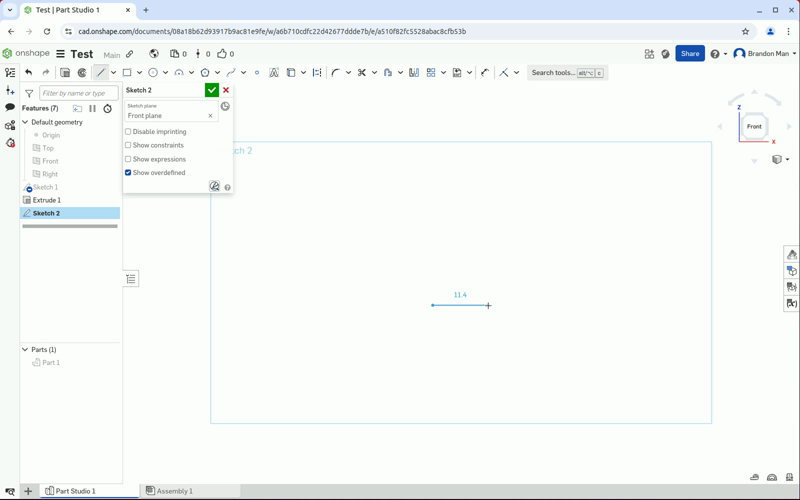
click(488, 305)
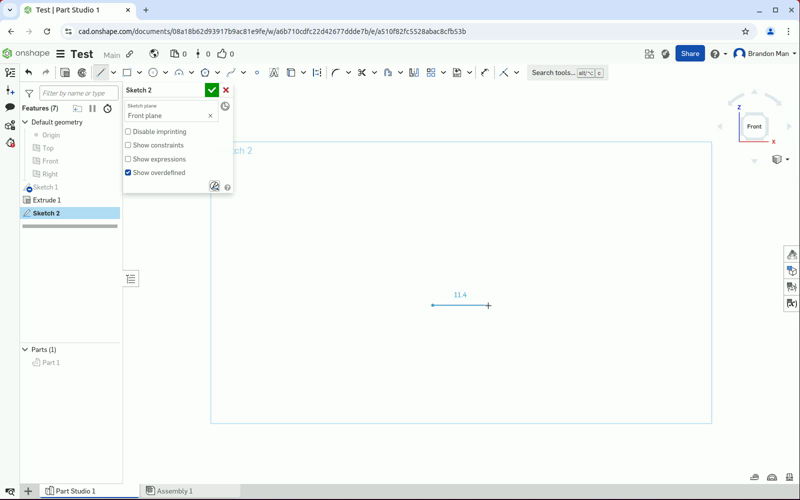
key_up(shift)
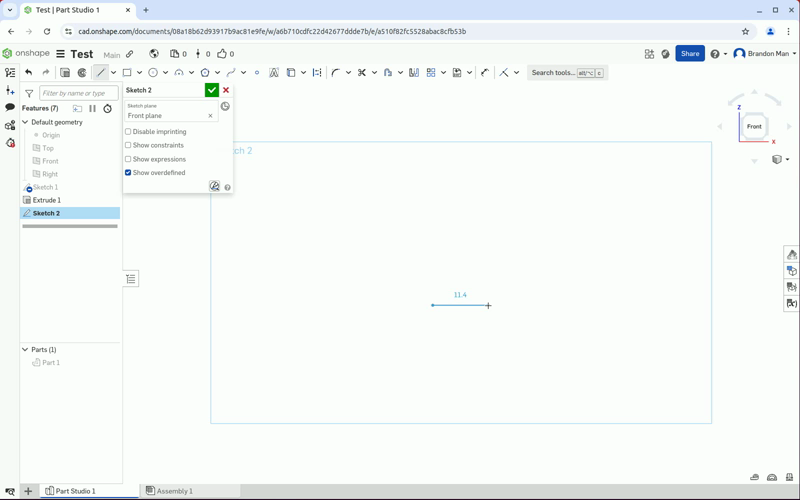
key_down(shift)
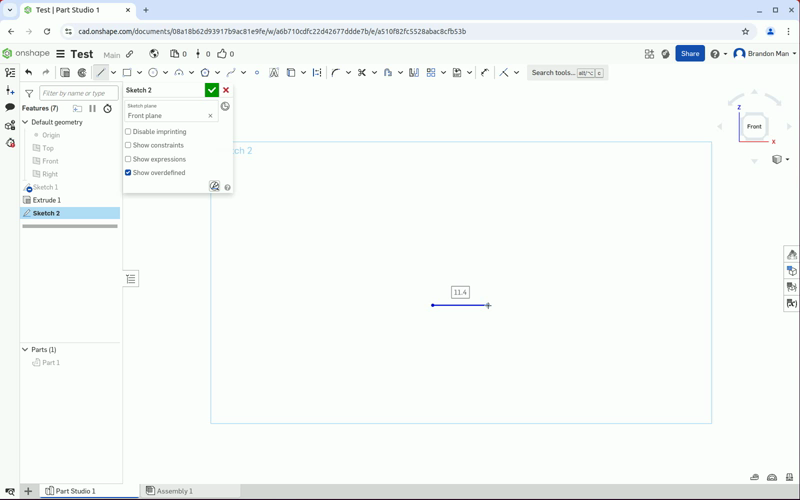
mouse_move(518, 305)
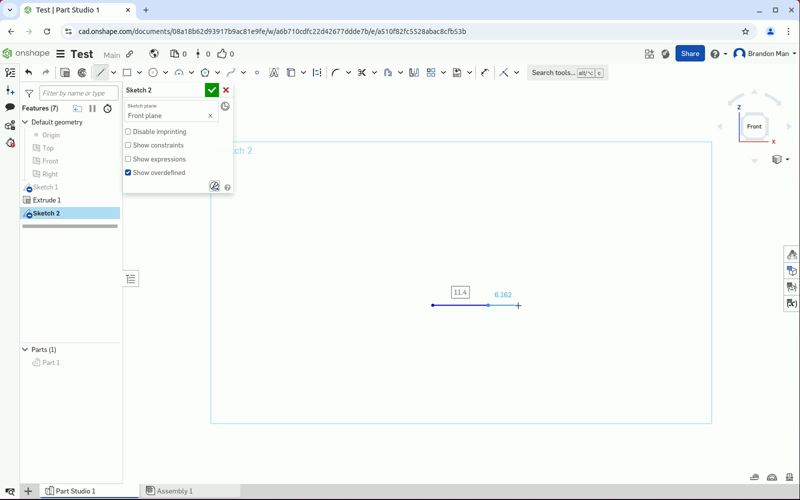
mouse_move(488, 282)
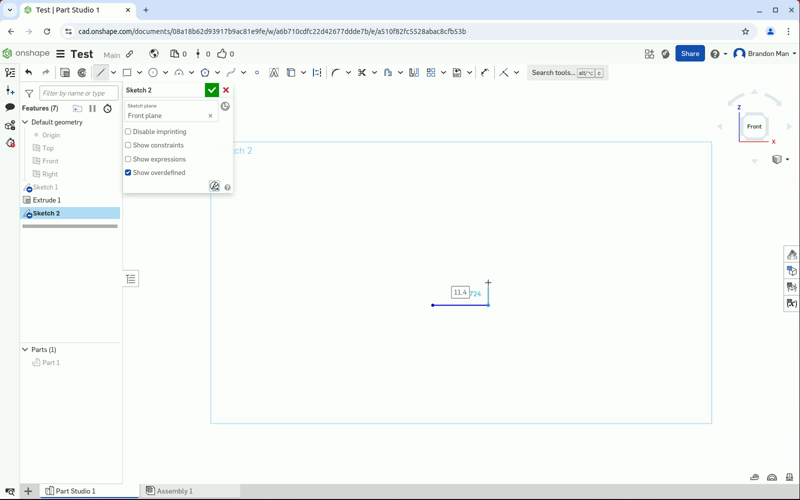
click(488, 282)
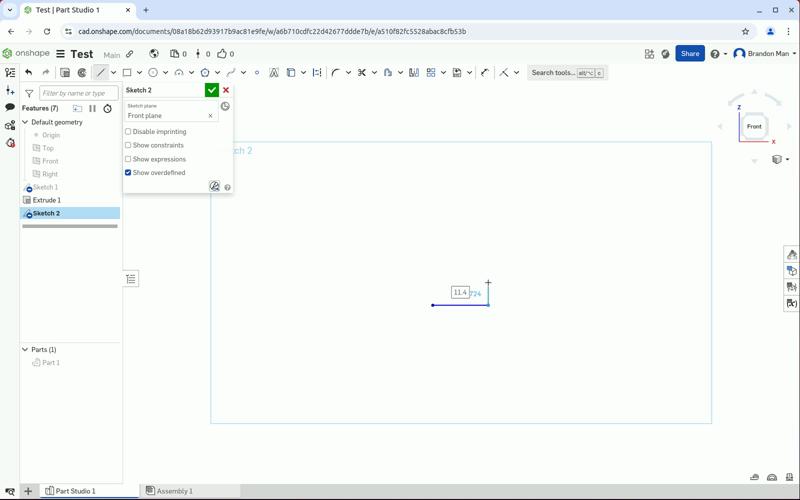
key_up(shift)
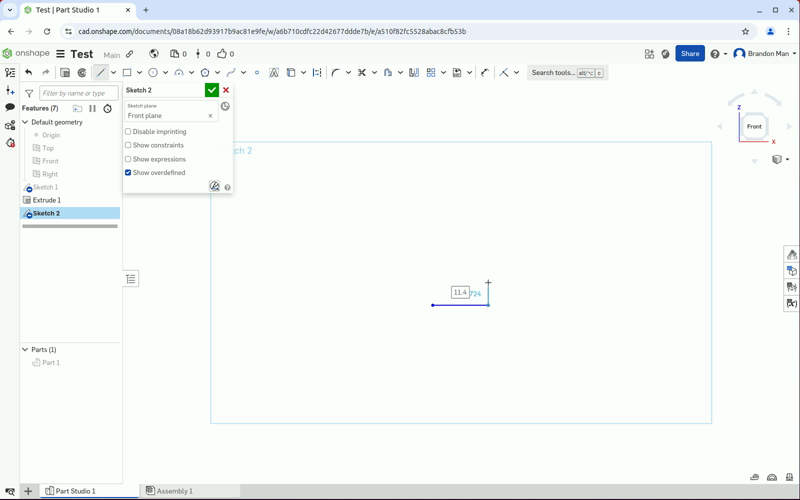
key_down(shift)
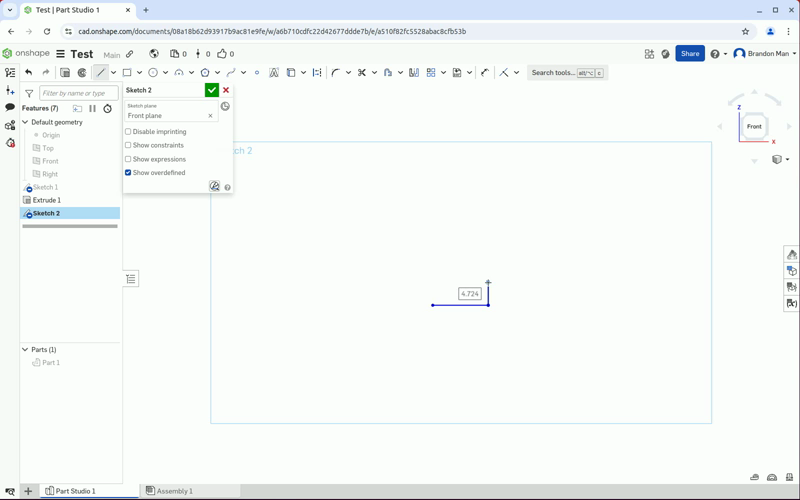
mouse_move(518, 282)
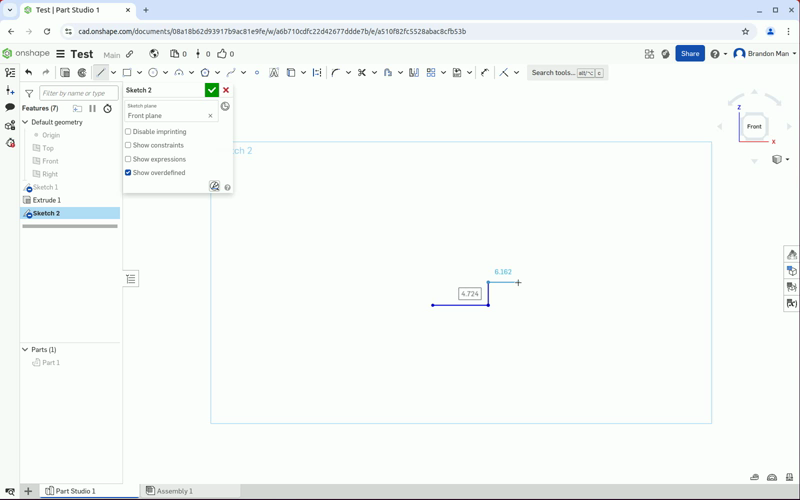
mouse_move(432, 282)
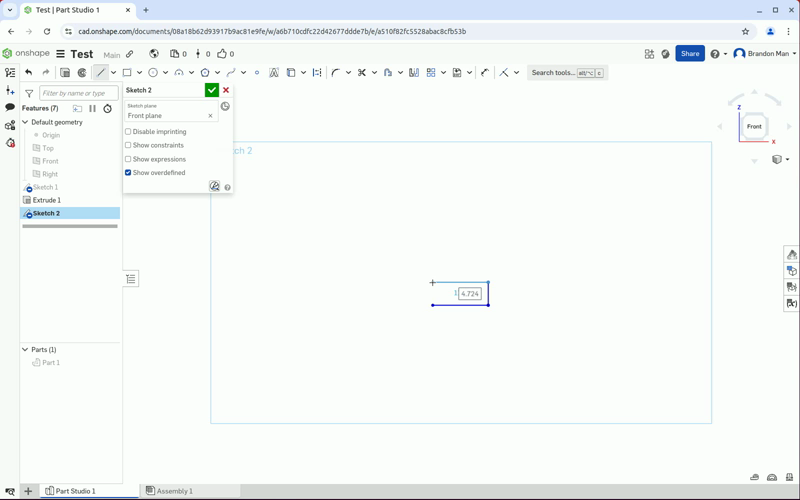
click(432, 282)
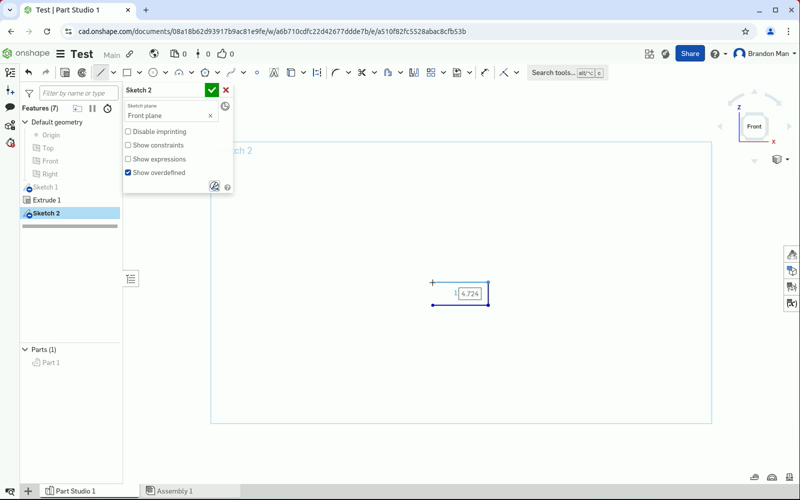
key_up(shift)
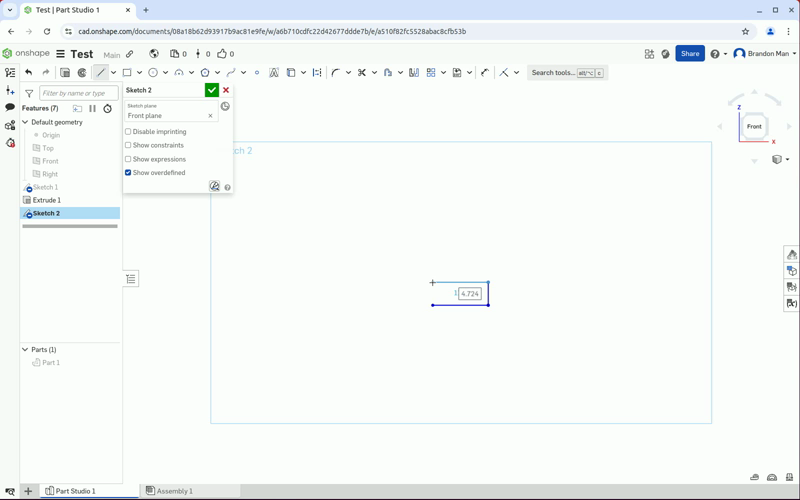
mouse_move(462, 282)
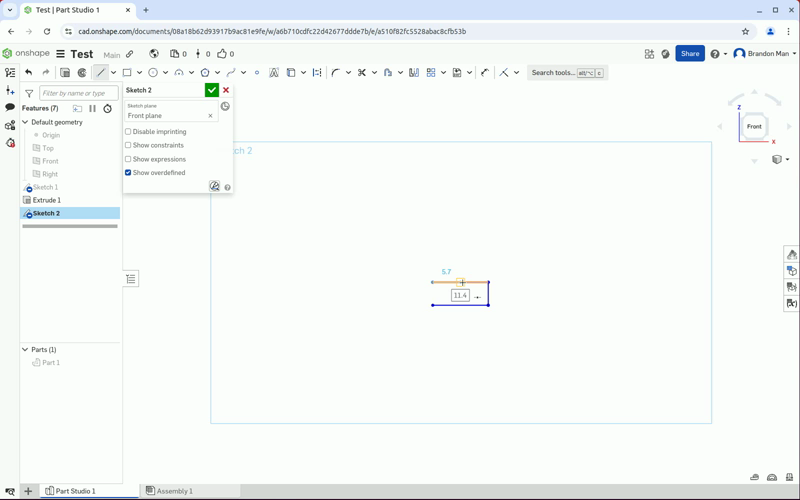
key_down(shift)
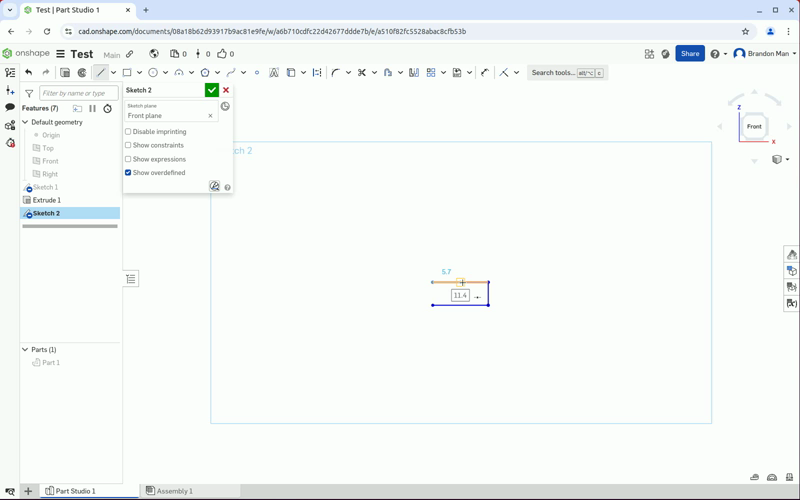
mouse_move(432, 305)
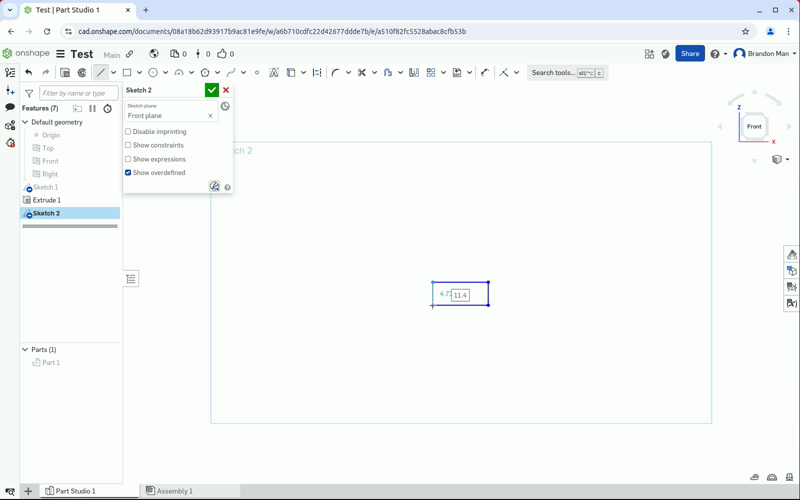
key_up(shift)
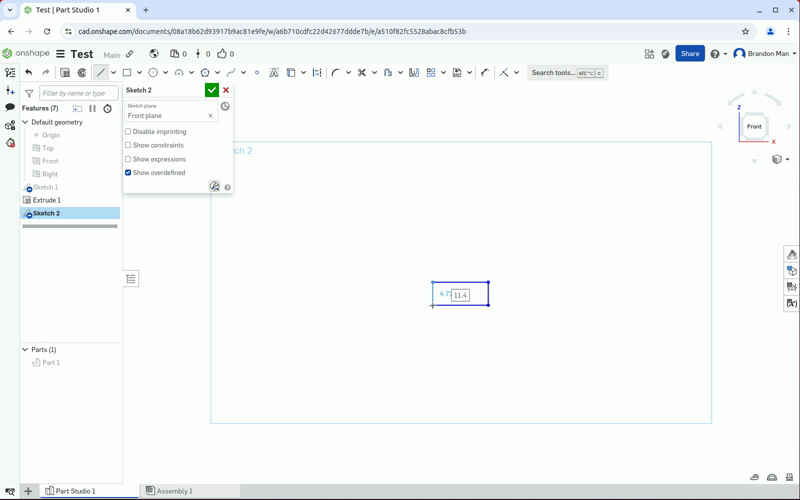
click(432, 305)
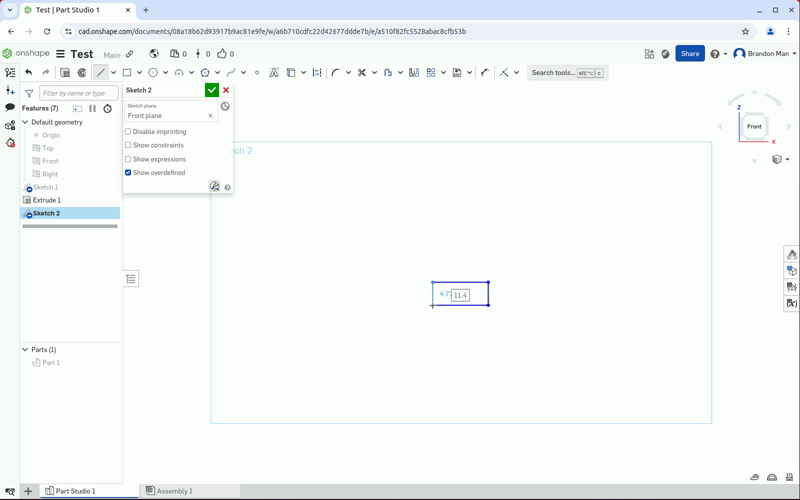
key(esc)
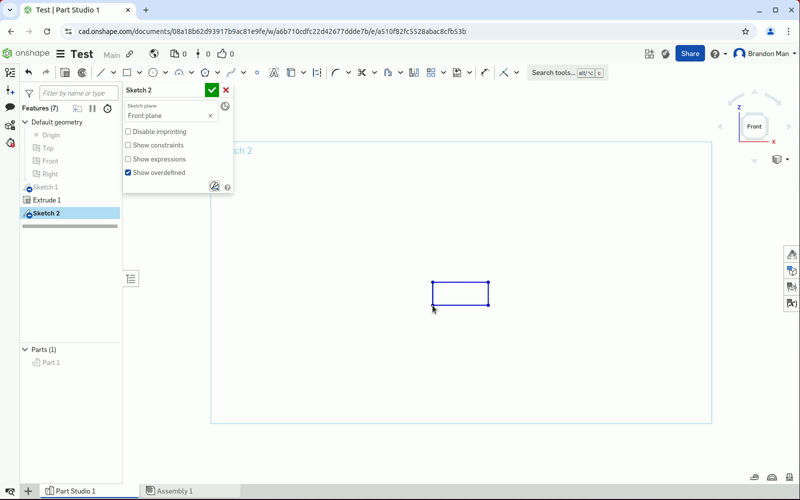
mouse_move(483, 292)
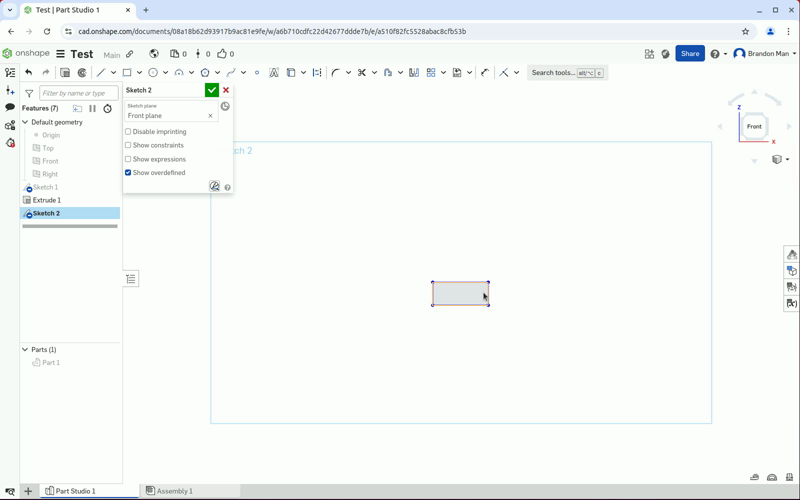
scroll(6)
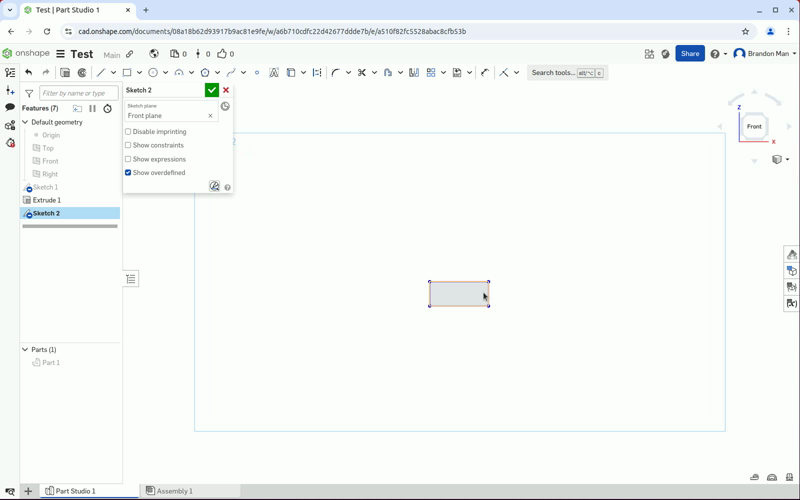
scroll(6)
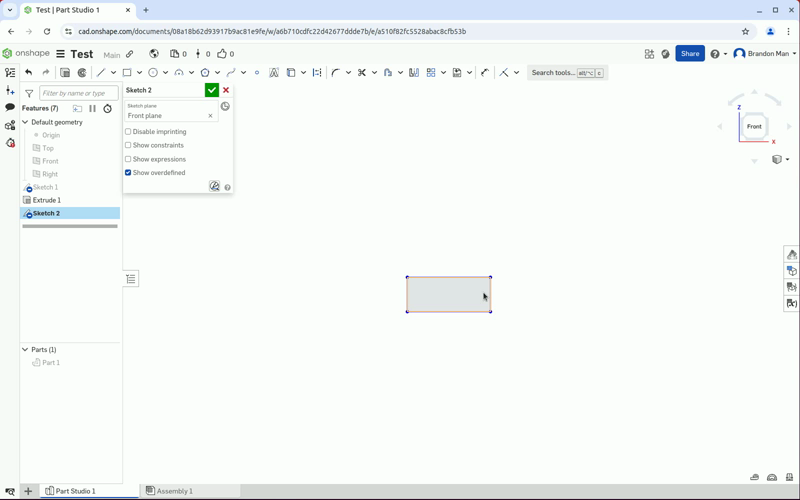
scroll(6)
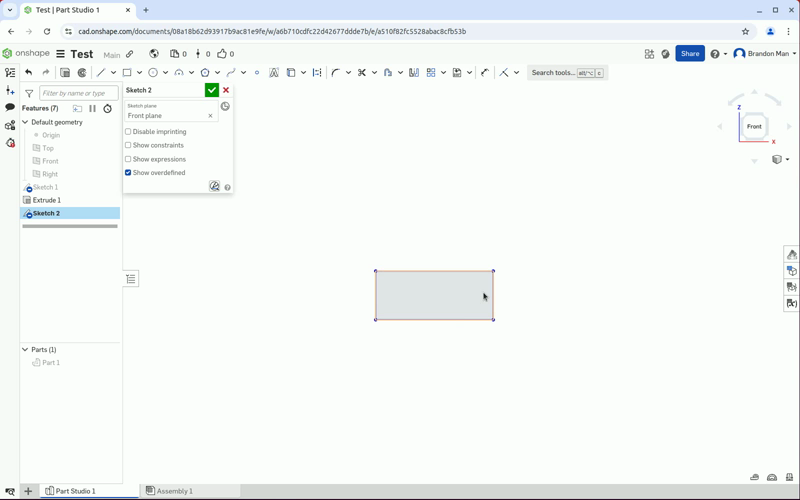
scroll(6)
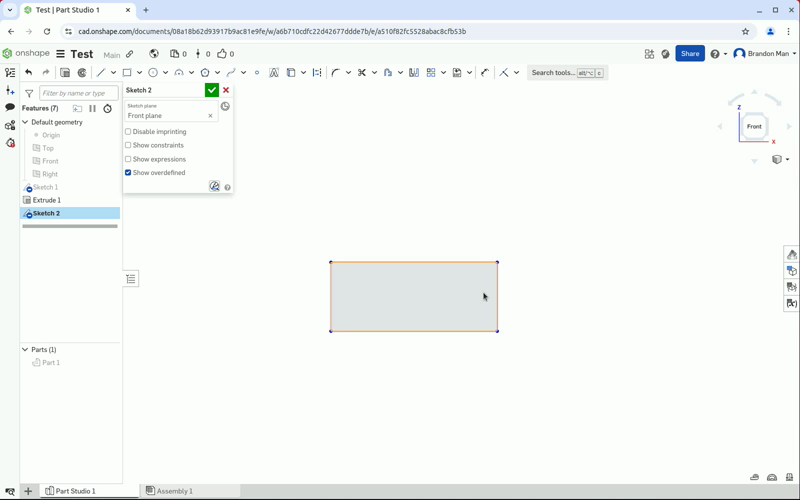
scroll(6)
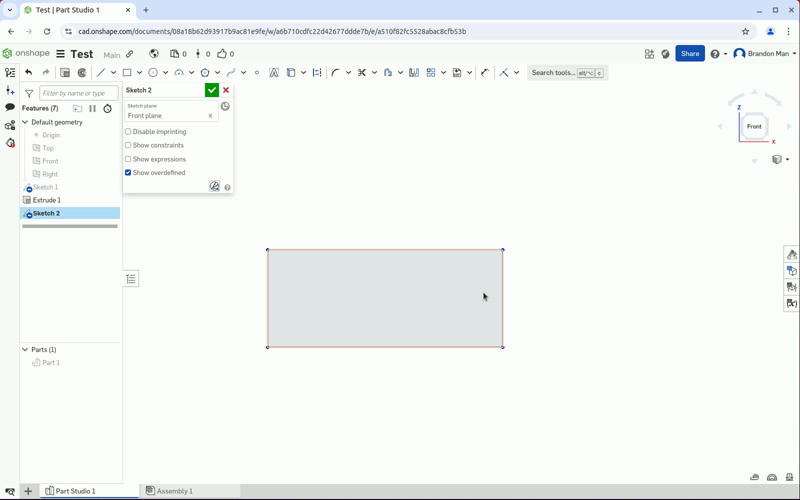
scroll(6)
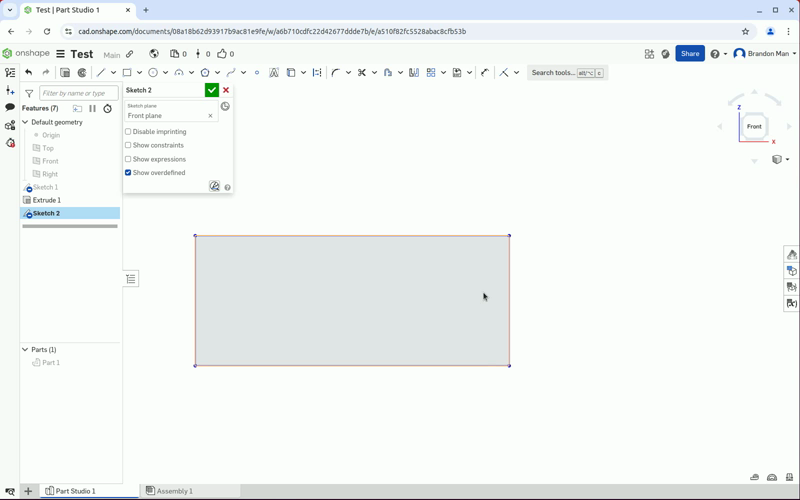
scroll(6)
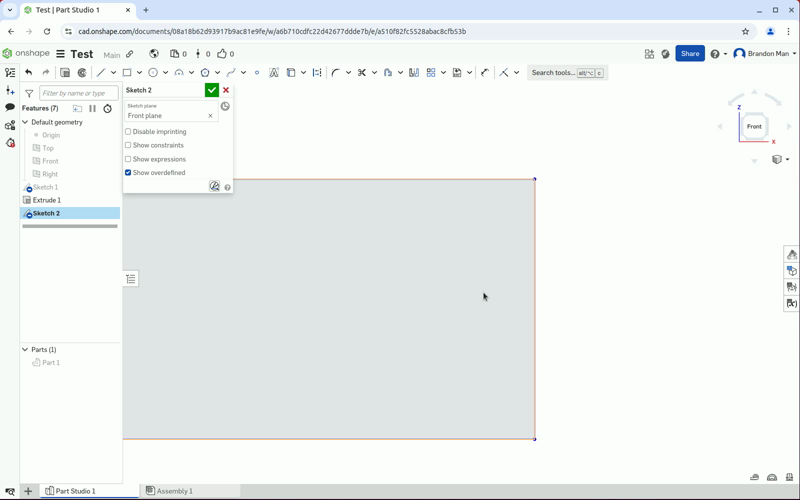
click(483, 292)
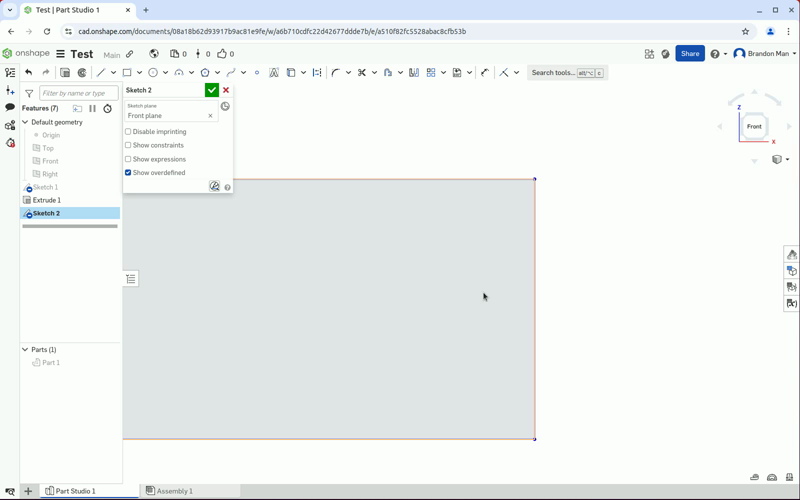
scroll(-6)
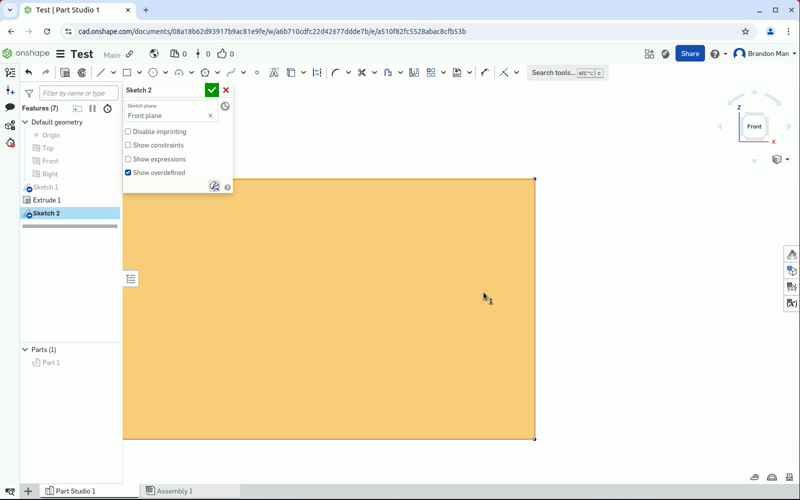
scroll(-6)
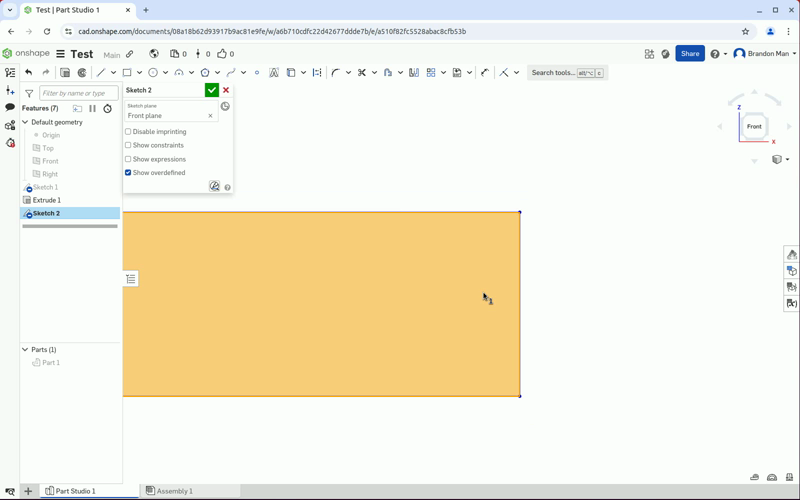
scroll(-6)
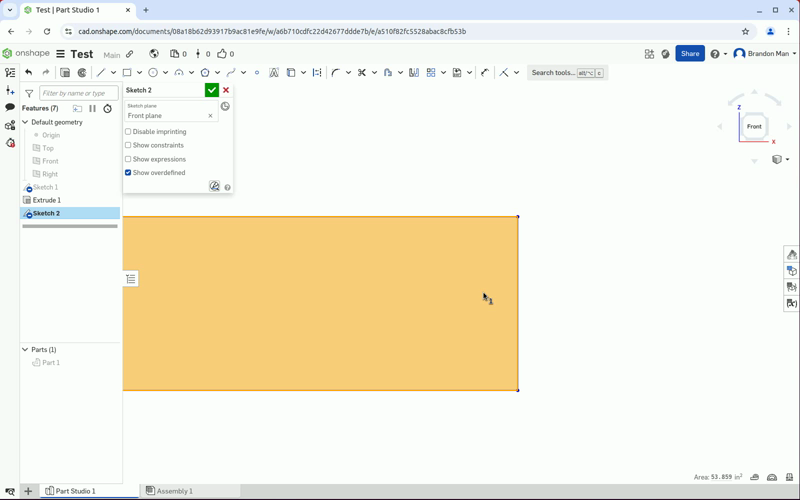
scroll(-6)
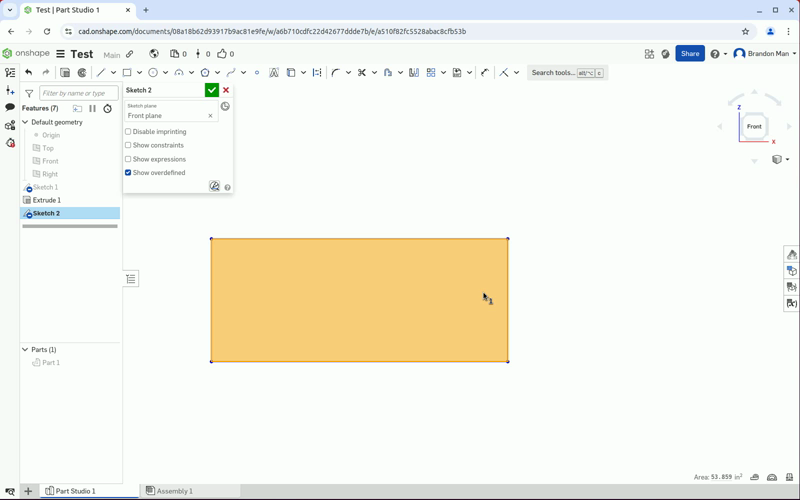
scroll(-6)
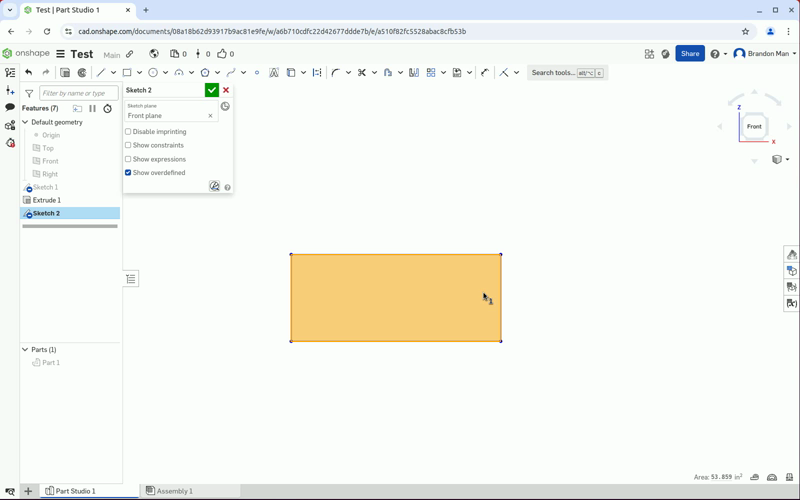
scroll(-6)
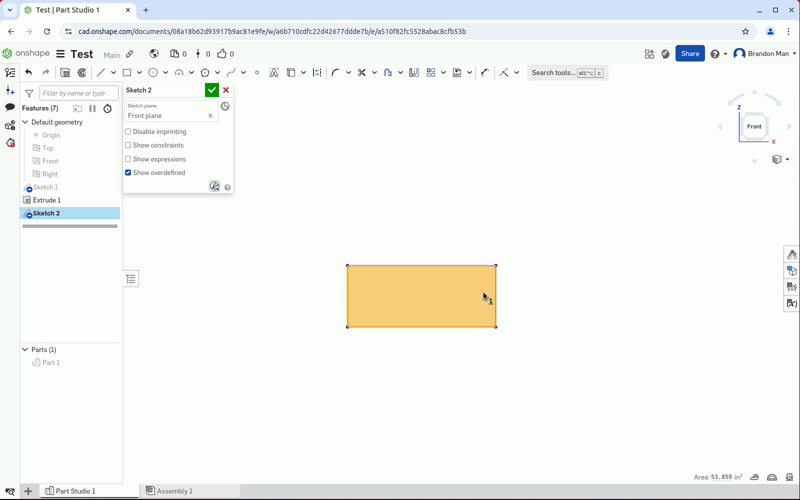
scroll(-6)
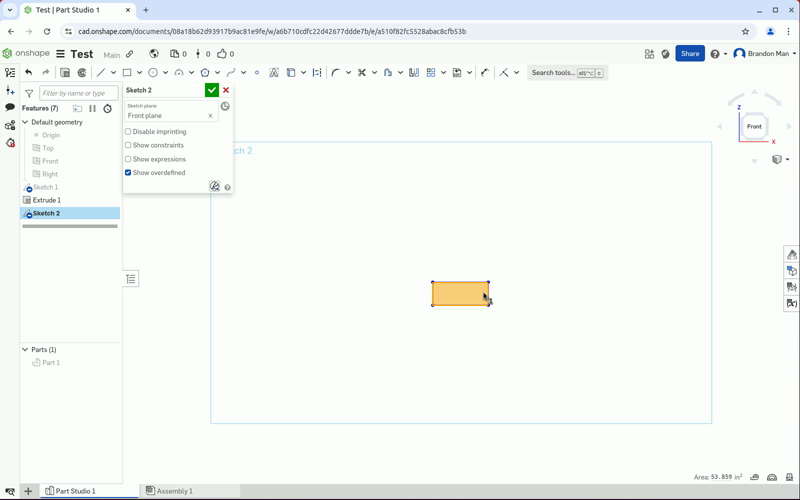
mouse_move(73, 352)
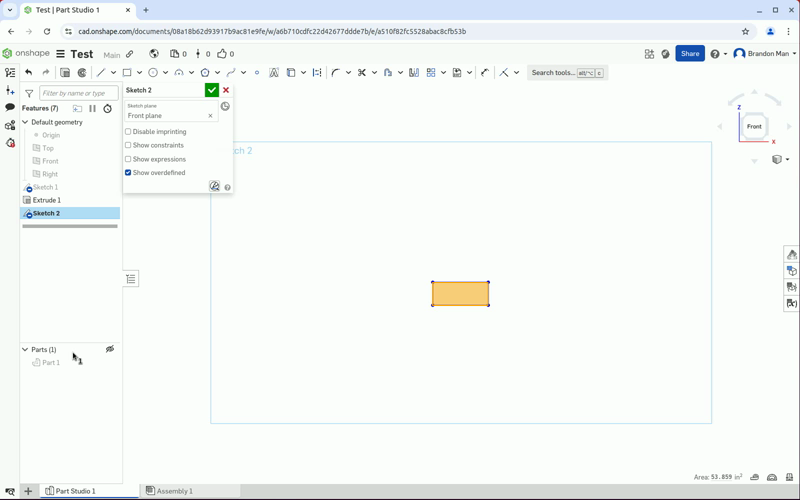
key(shift+y)
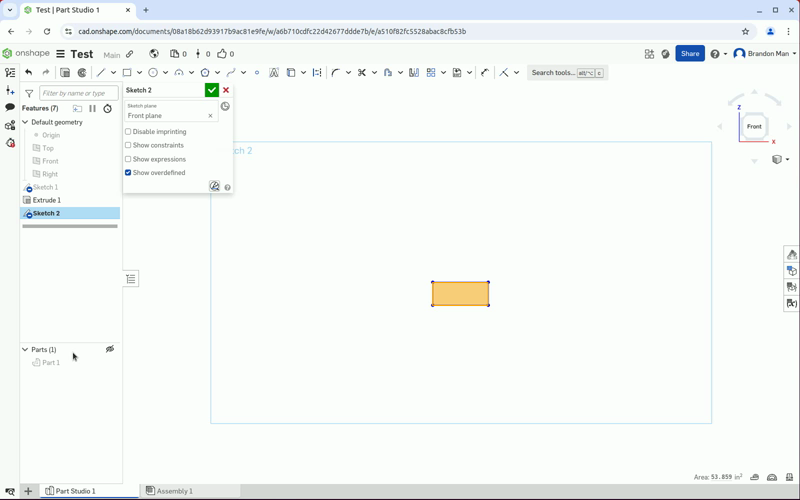
key(shift+e)
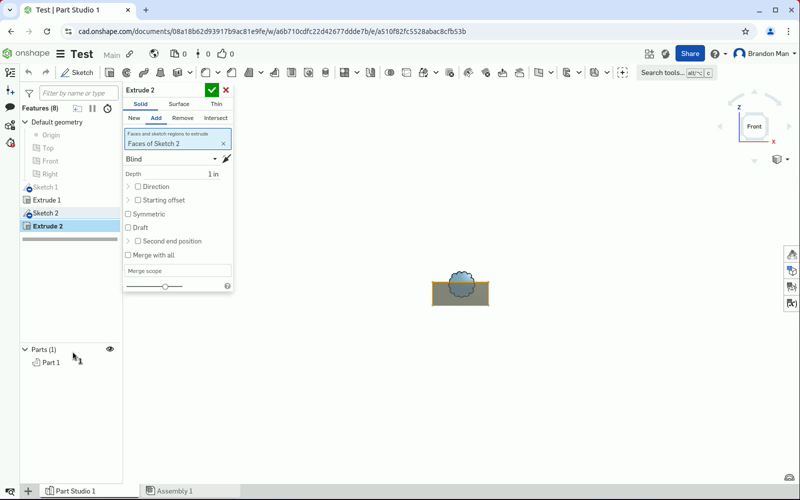
mouse_move(143, 106)
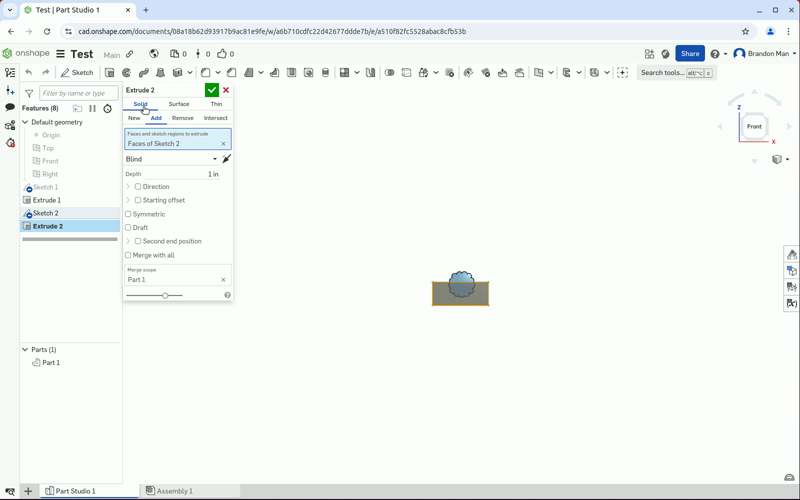
click(143, 106)
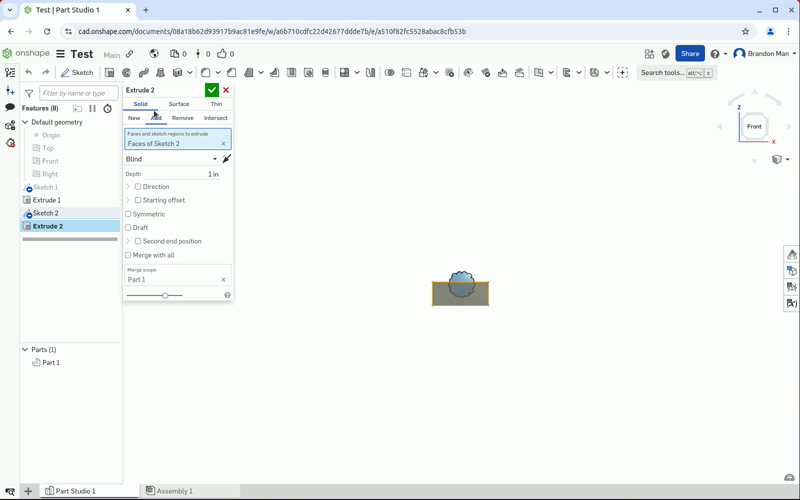
mouse_move(186, 120)
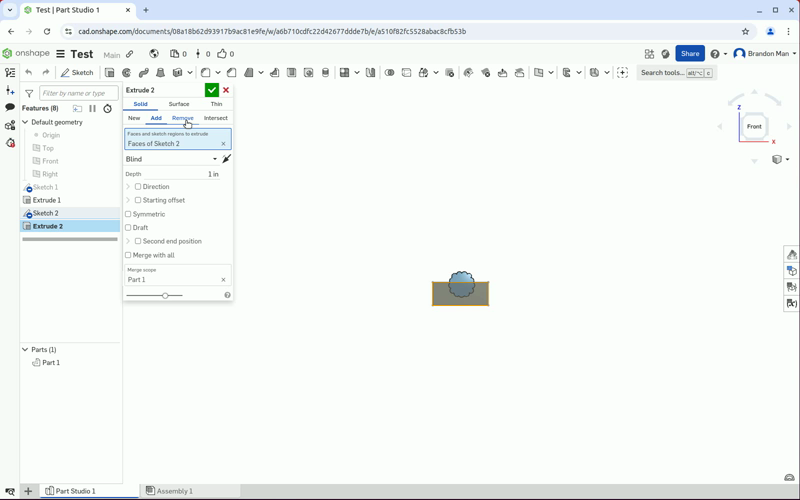
click(186, 120)
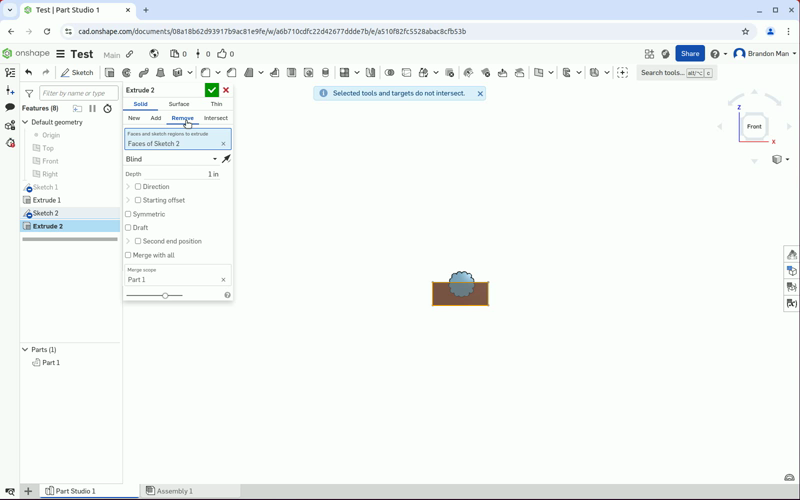
key(tab, 4)
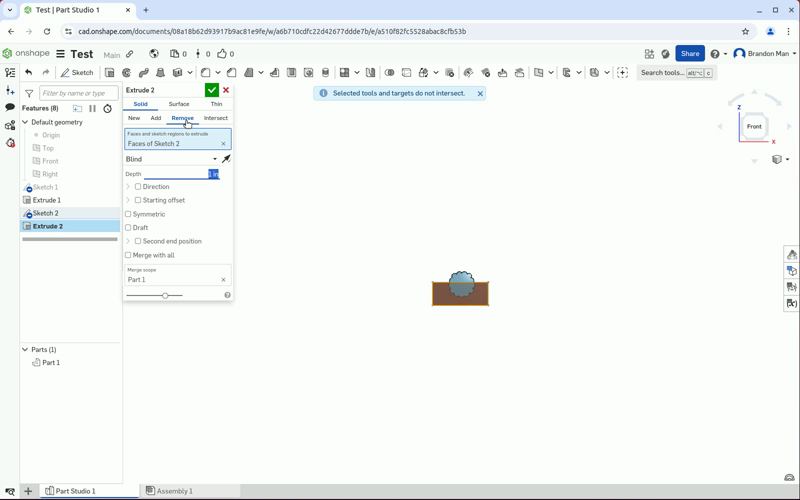
text(-30.33)
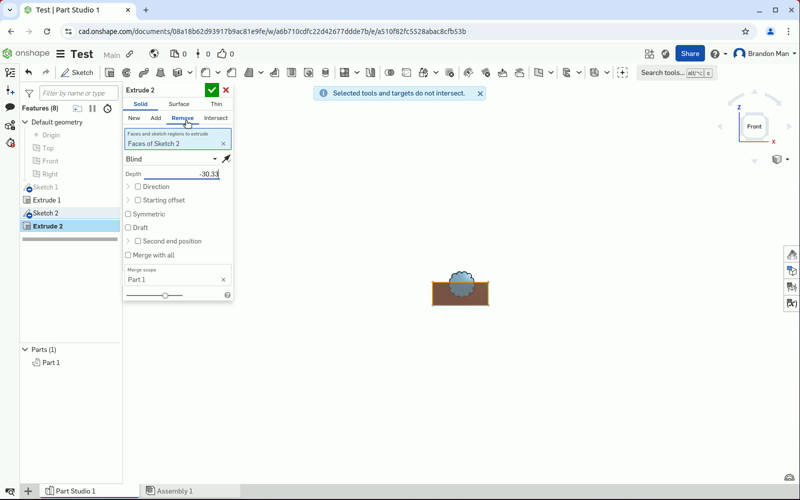
key(tab, 6)
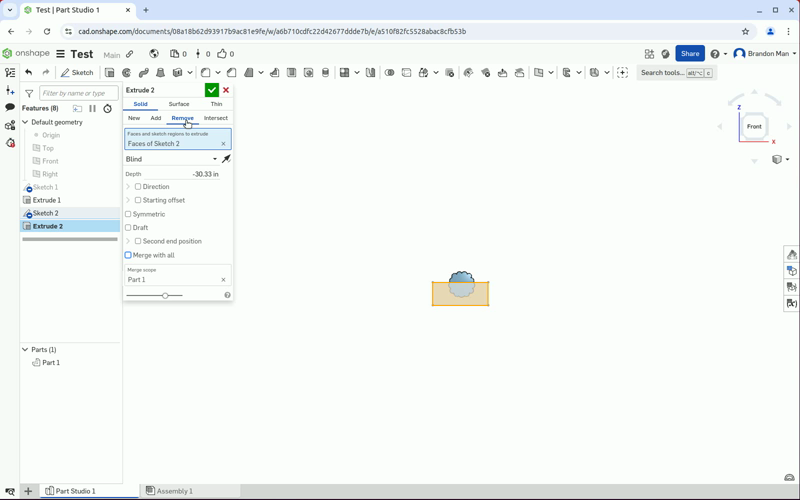
key(space)
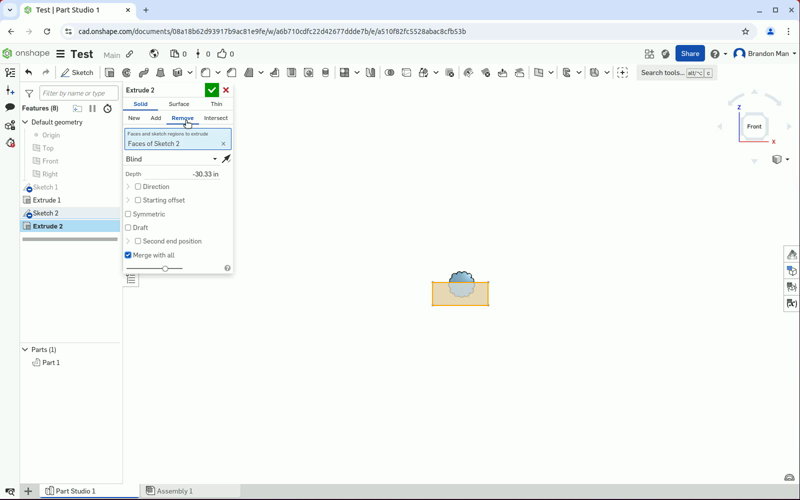
key(enter)
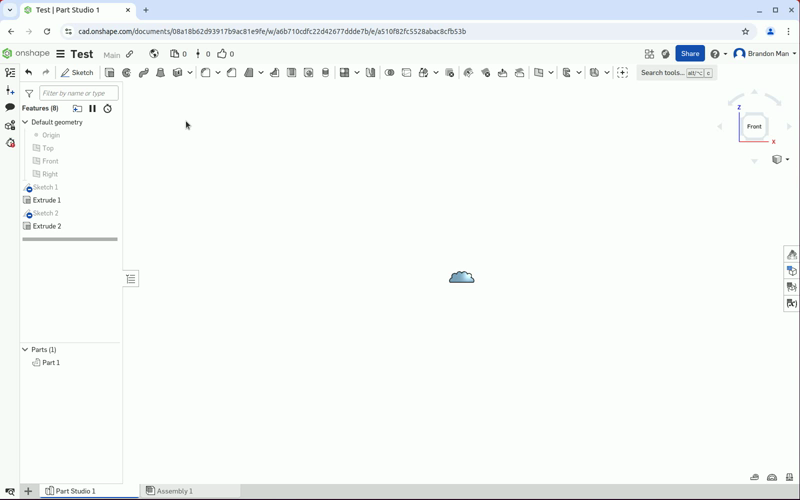
key(shift+h)
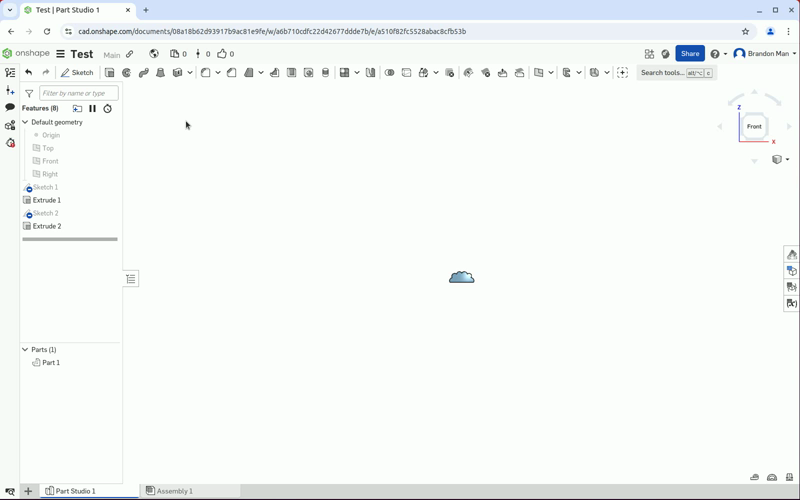
key(shift+h)
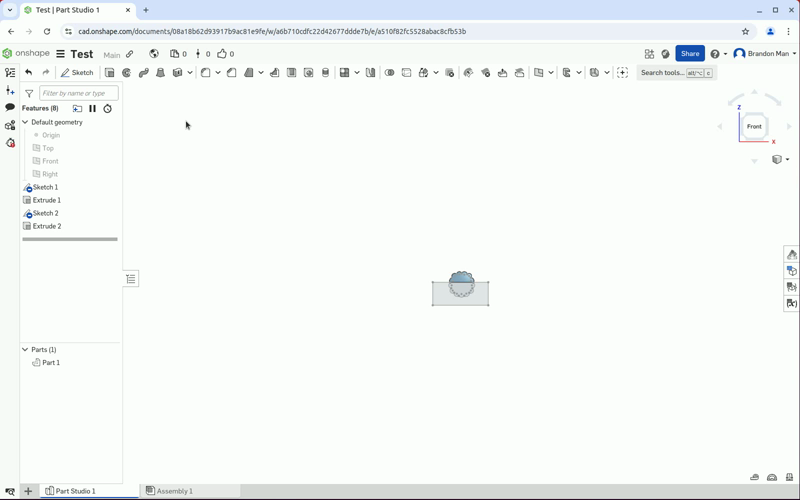
key(shift+7)
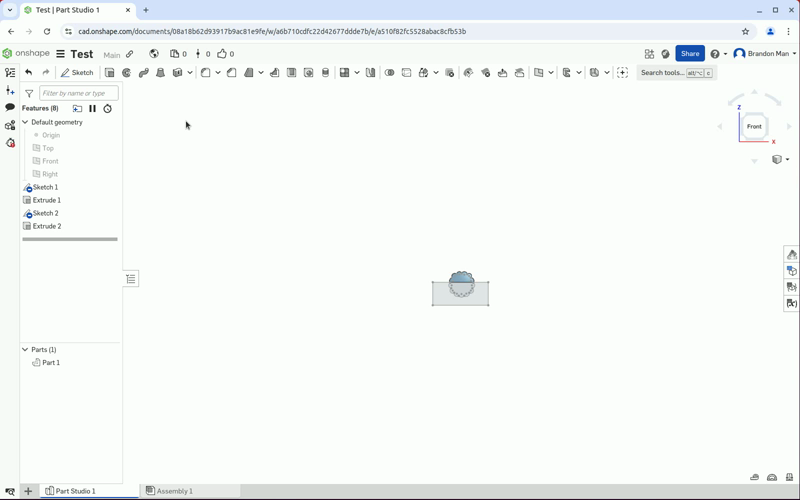
key(left, 2)
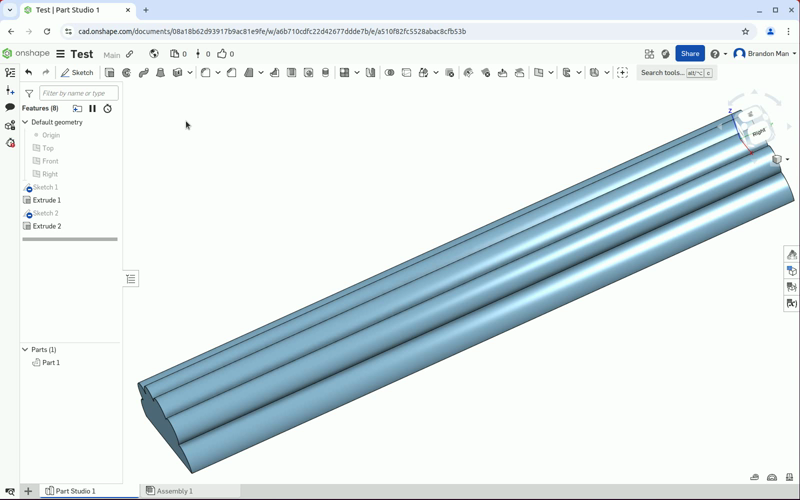
key(down, 2)
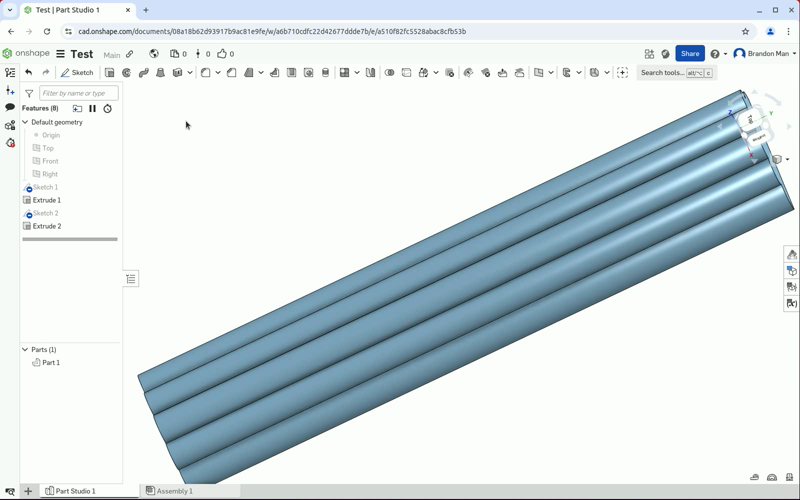
key(up, 2)
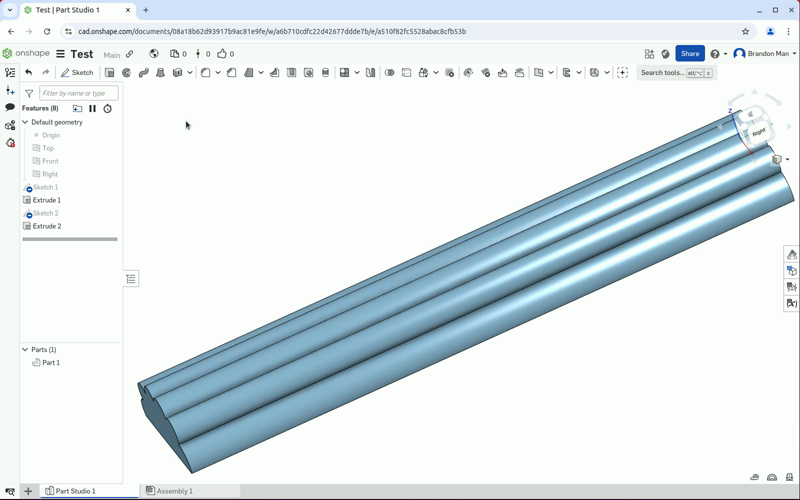
key(right, 2)
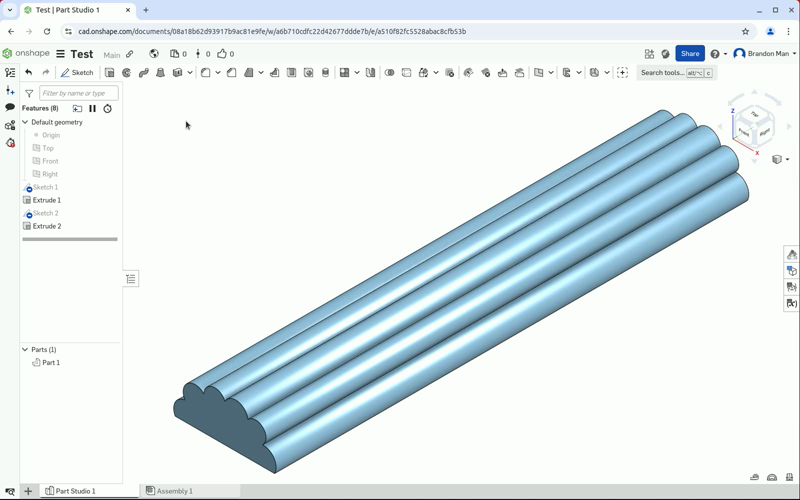
mouse_move(73, 189)
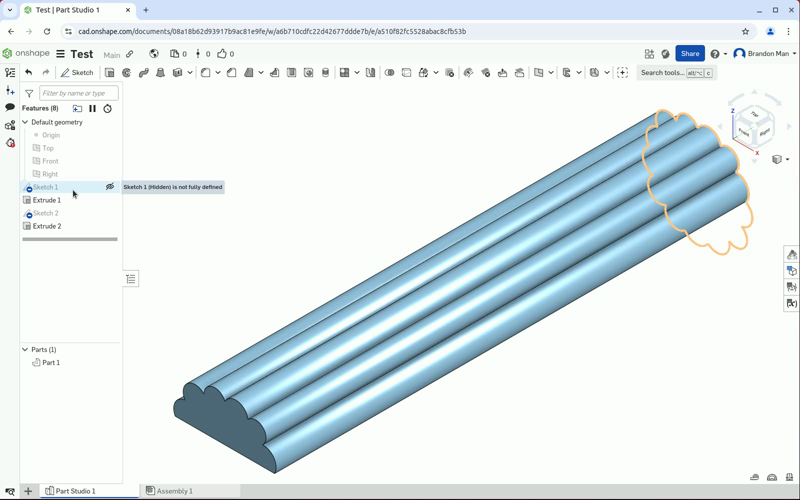
click(73, 189)